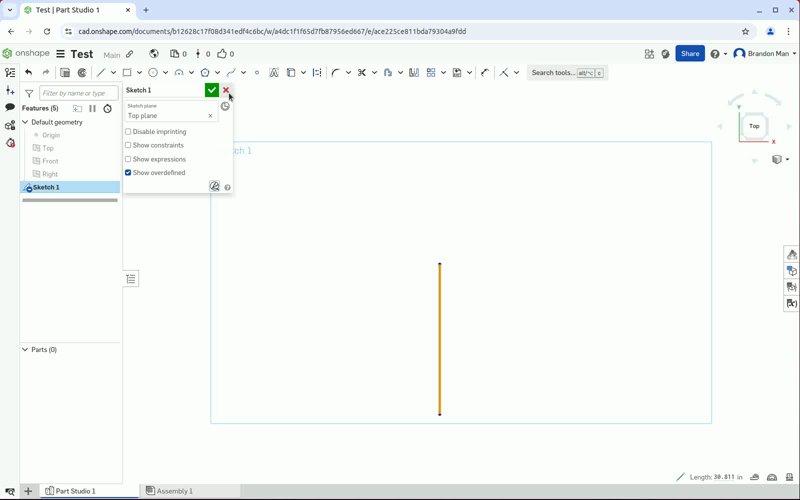
key(shift+h)
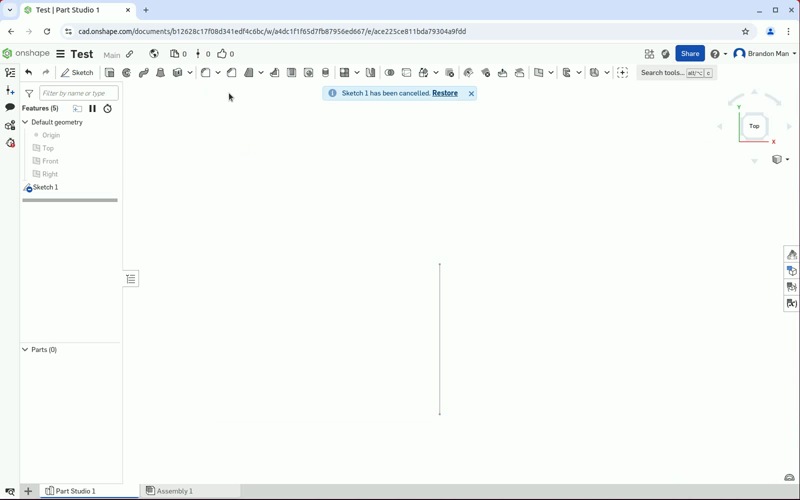
key(shift+s)
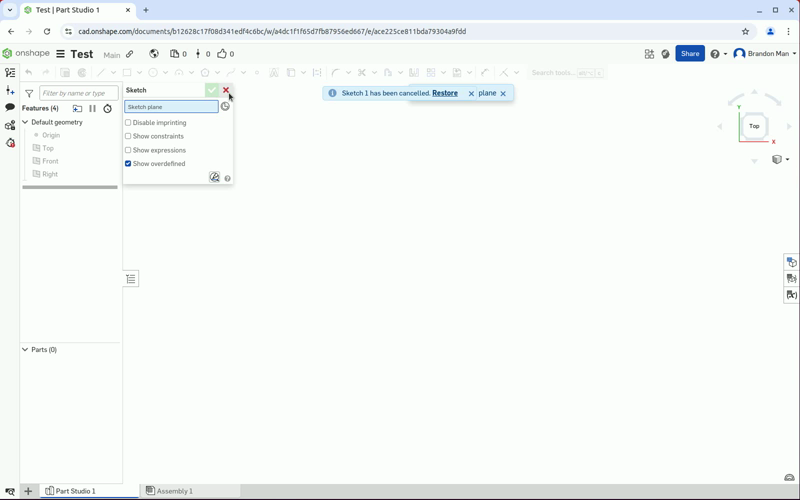
mouse_move(73, 150)
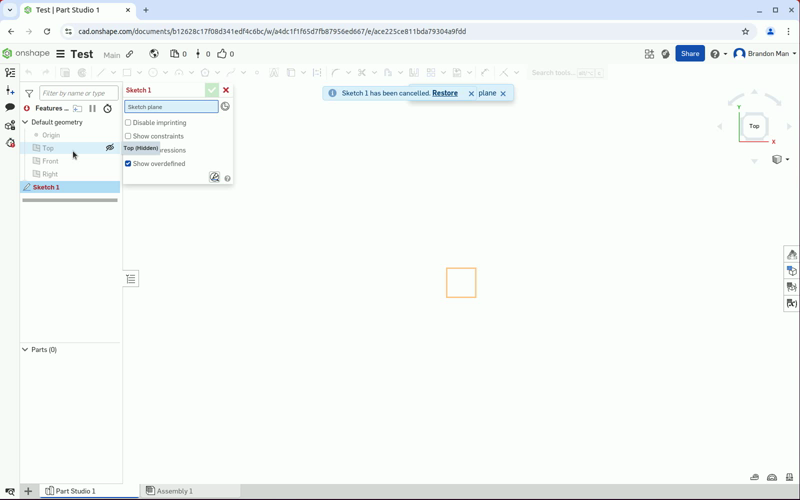
click(73, 150)
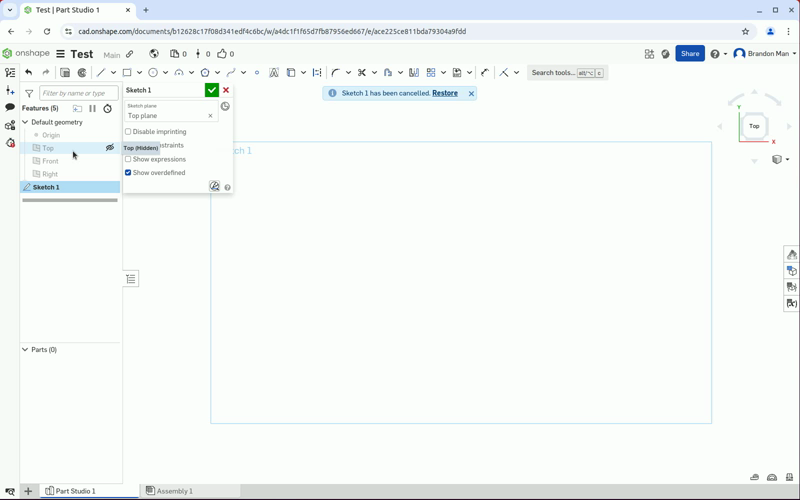
mouse_move(73, 352)
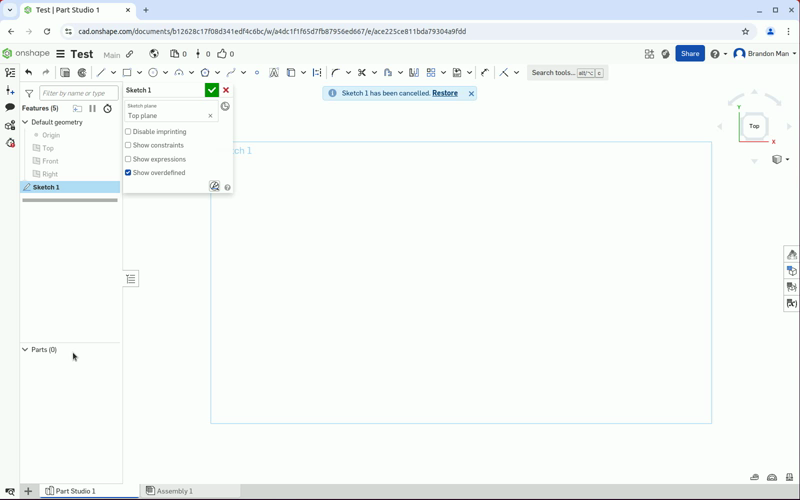
key(y)
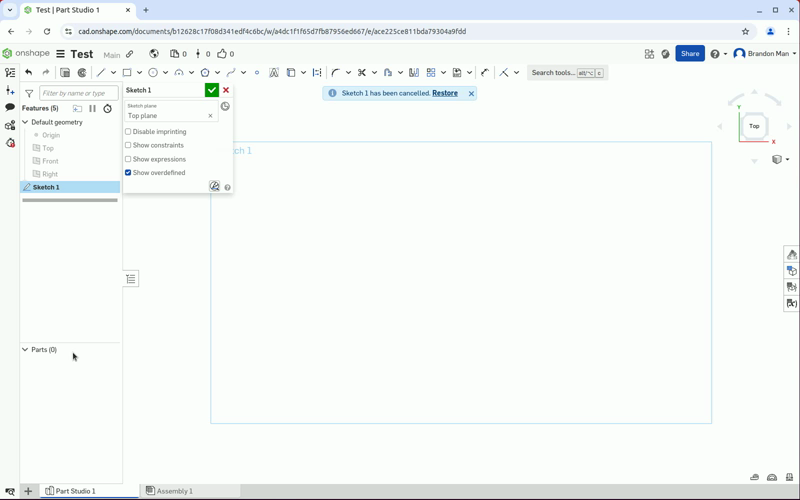
key(a)
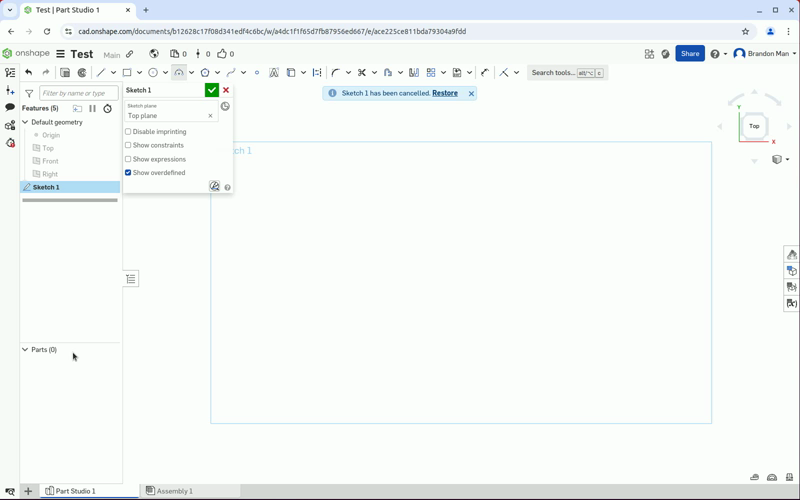
key_down(shift)
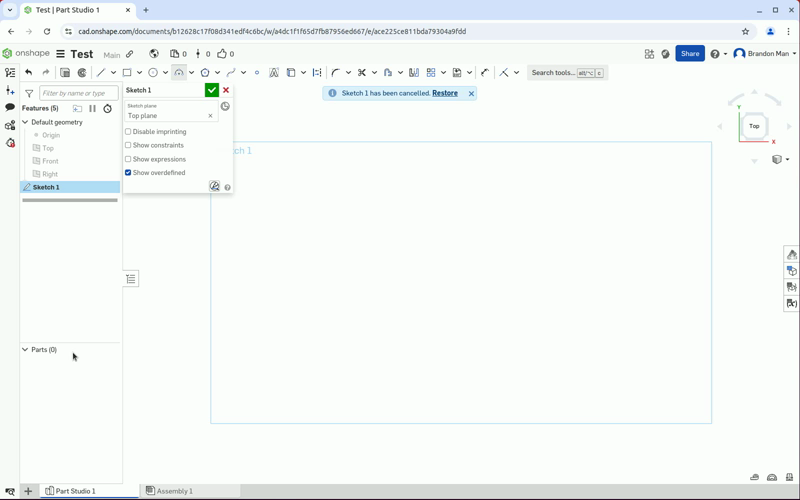
mouse_move(384, 303)
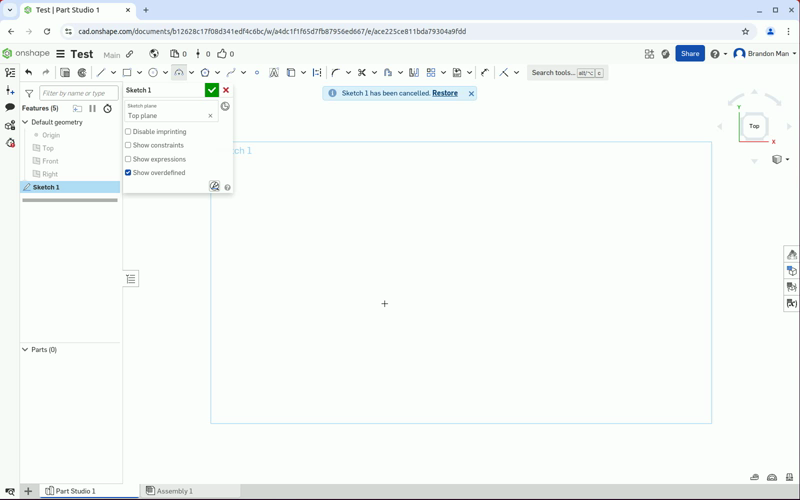
click(384, 303)
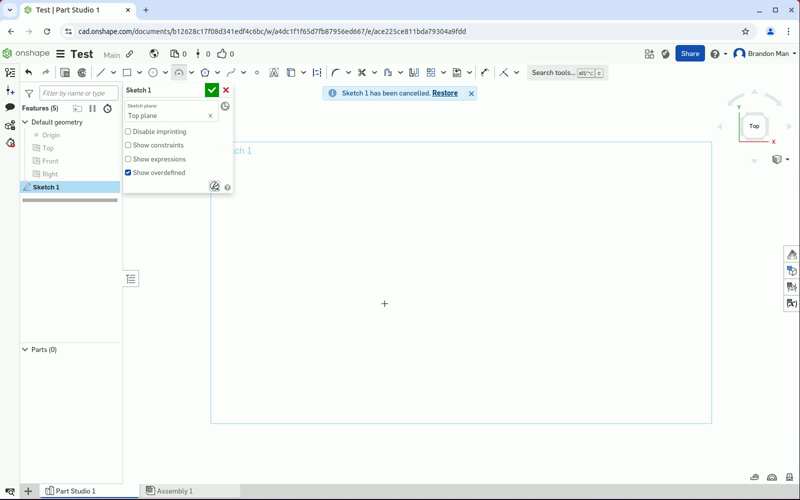
key_up(shift)
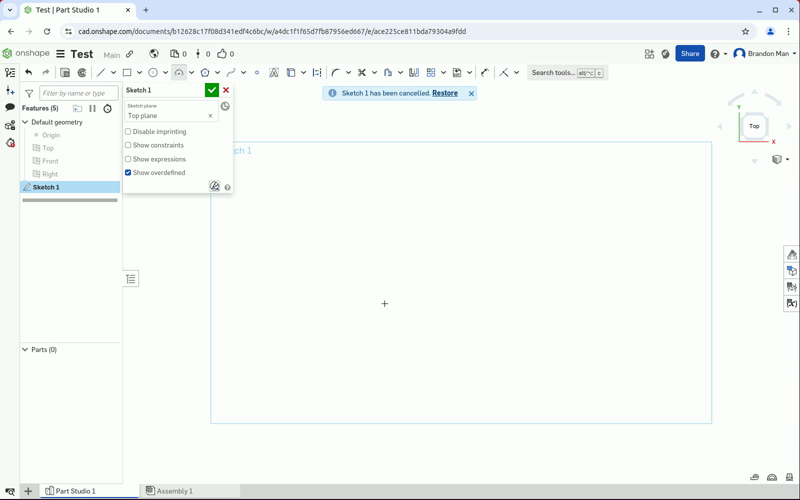
key_down(shift)
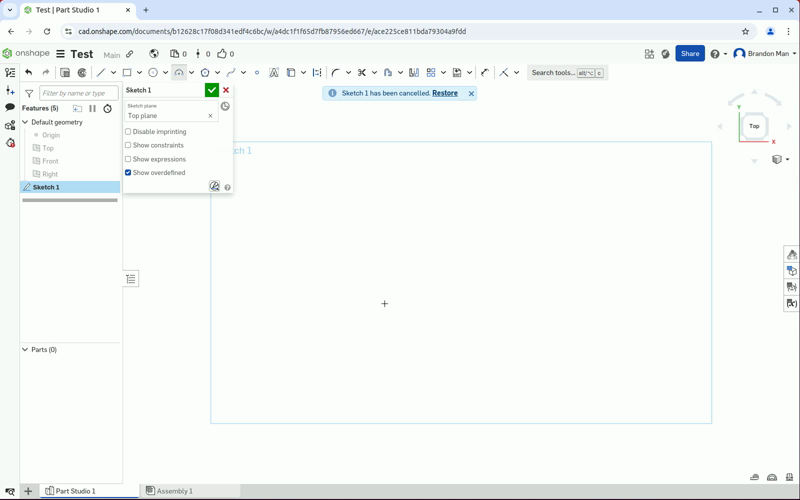
mouse_move(389, 307)
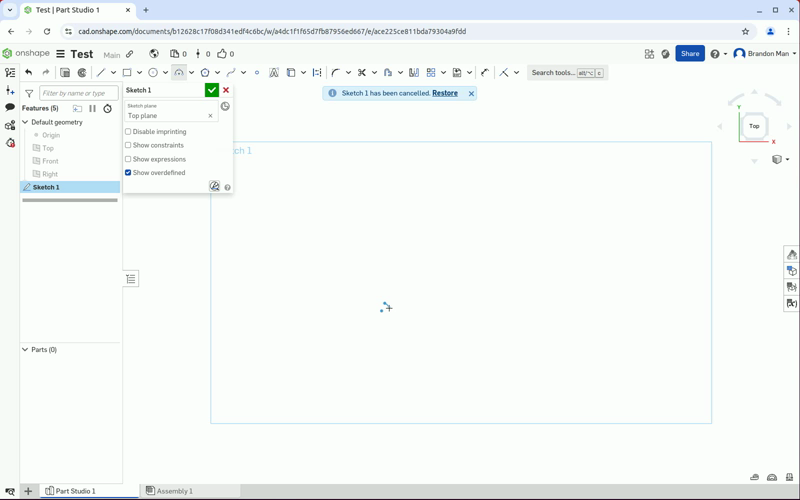
scroll(6)
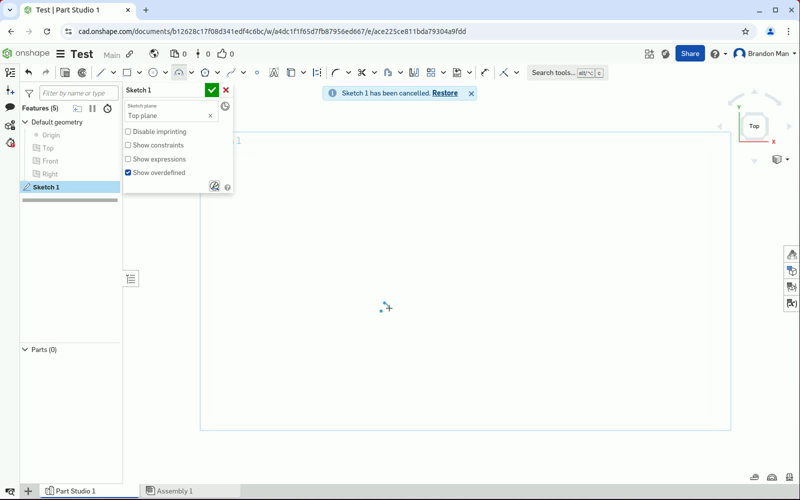
scroll(6)
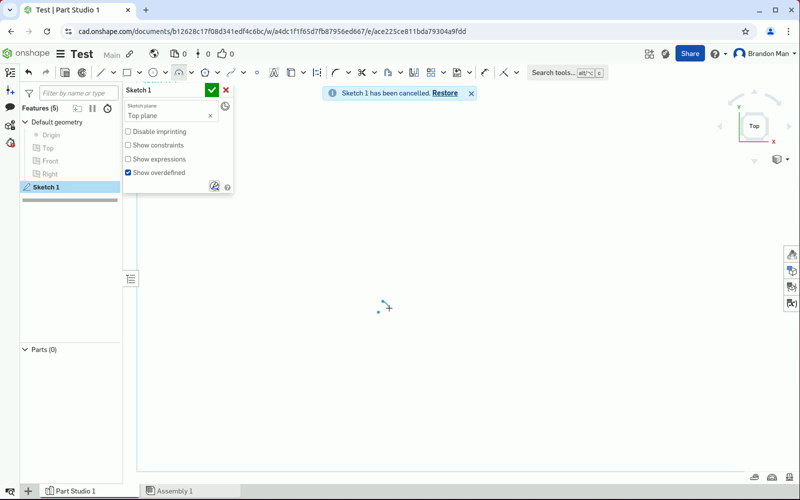
scroll(6)
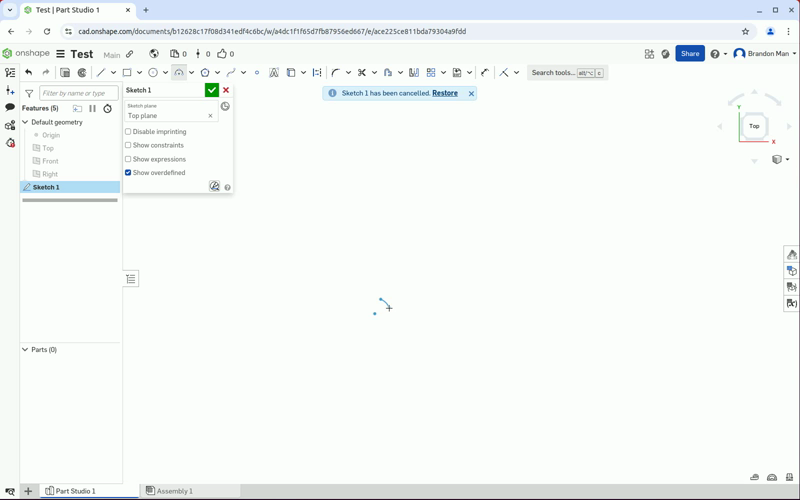
scroll(6)
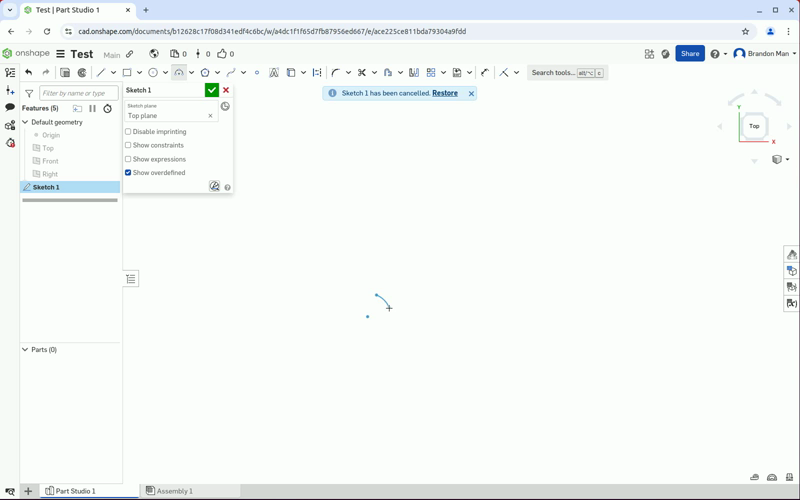
scroll(6)
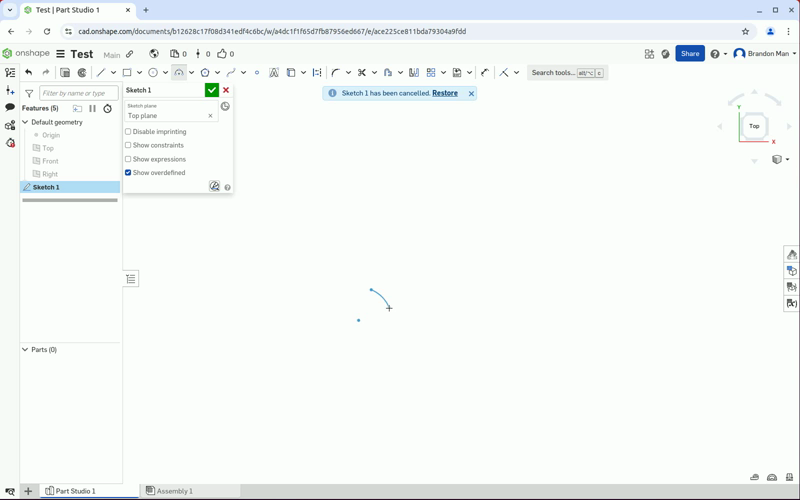
scroll(6)
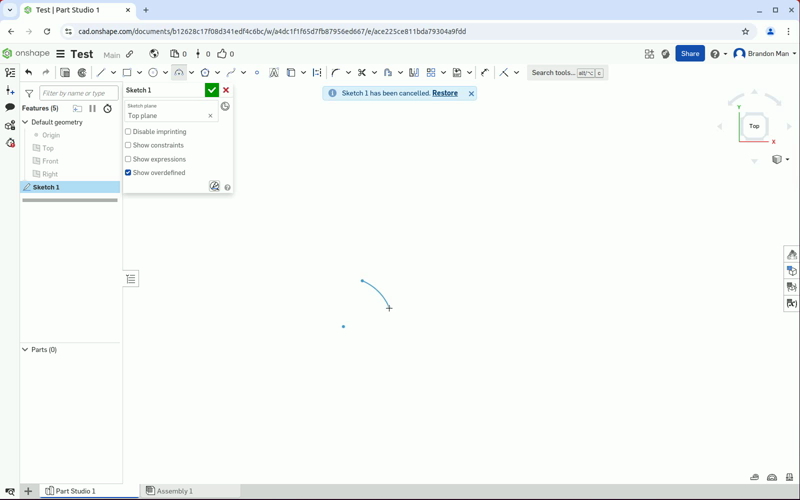
scroll(6)
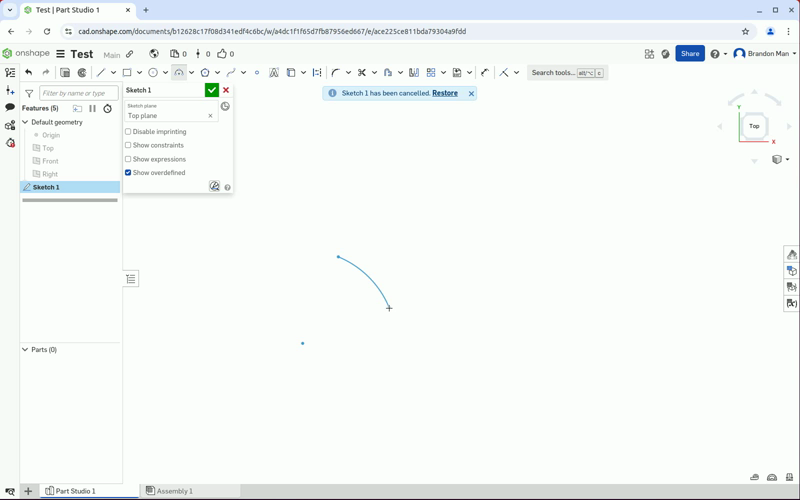
click(389, 307)
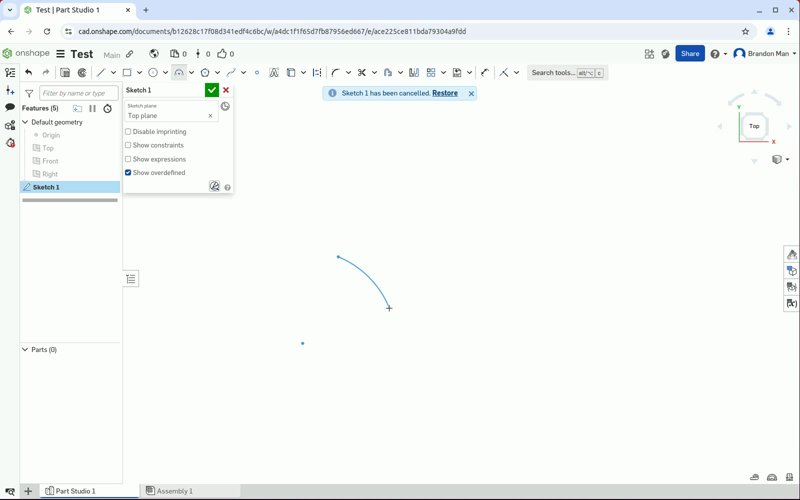
scroll(-6)
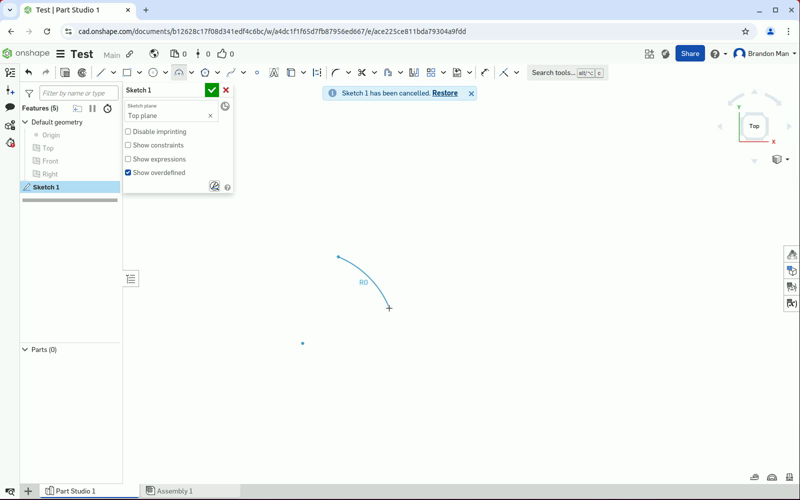
scroll(-6)
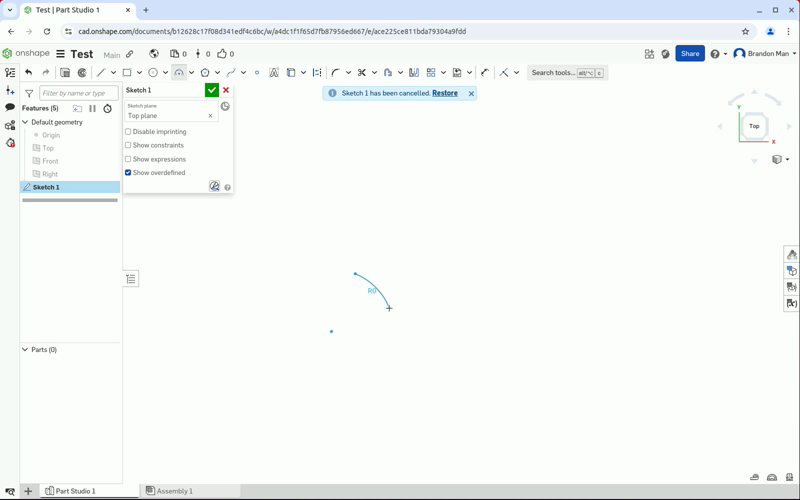
scroll(-6)
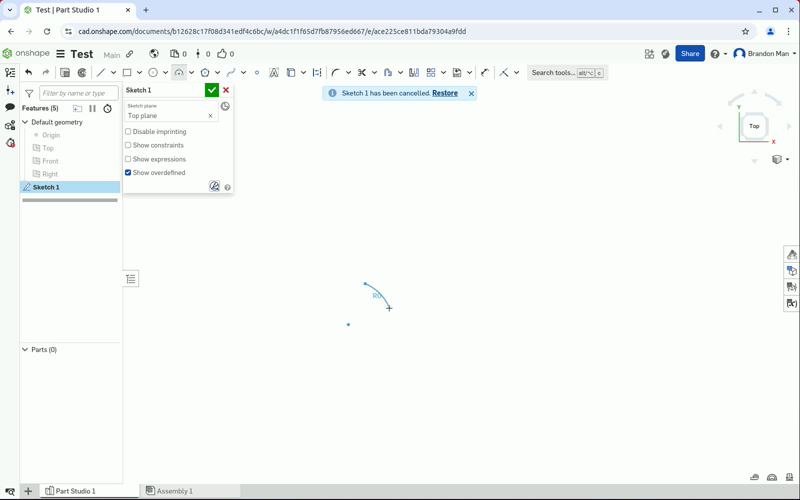
scroll(-6)
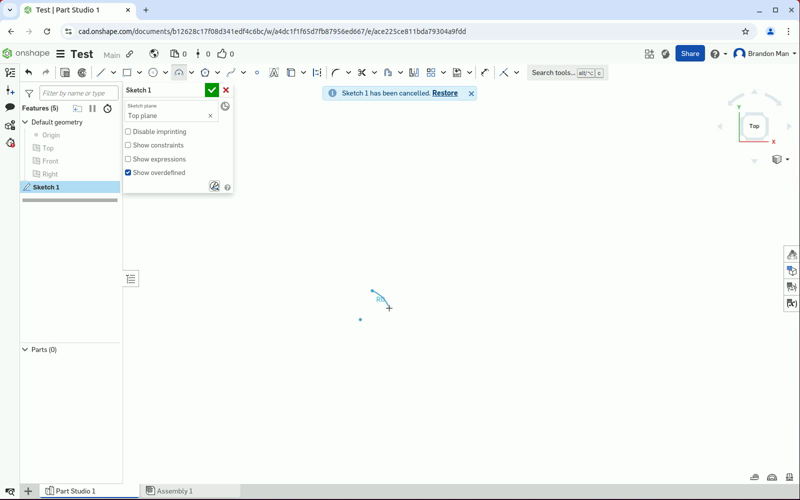
scroll(-6)
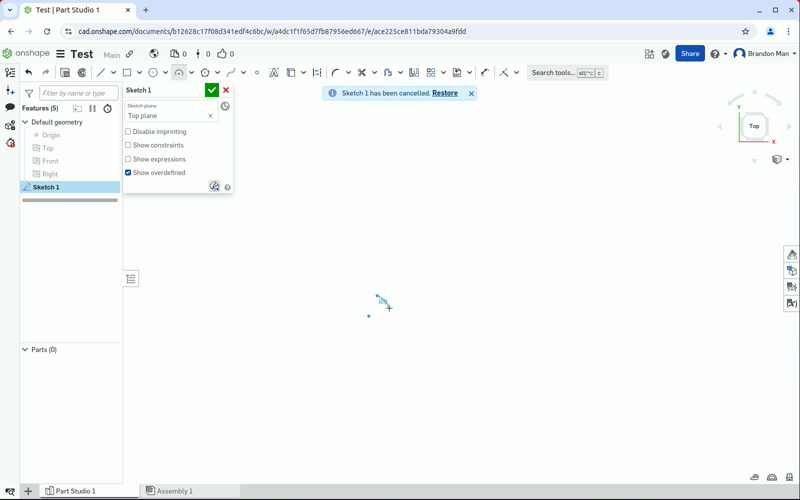
scroll(-6)
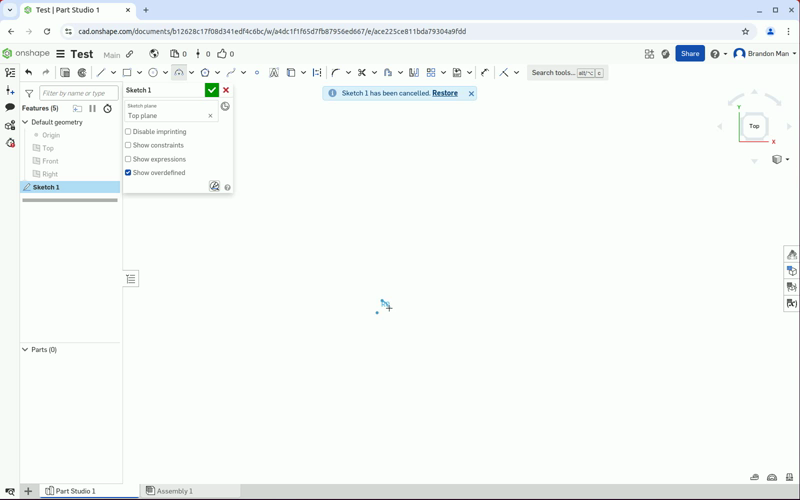
scroll(-6)
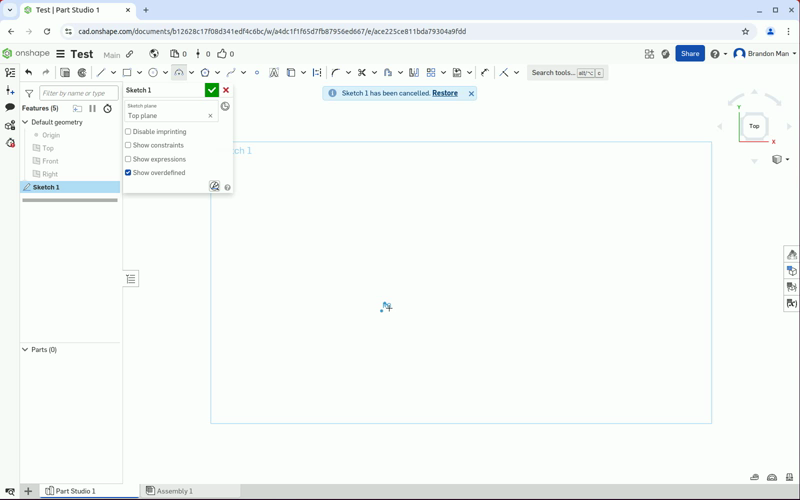
mouse_move(383, 308)
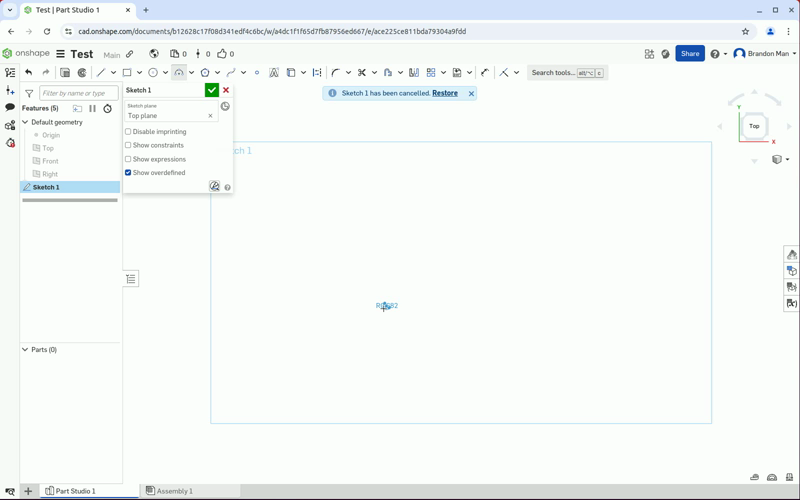
scroll(6)
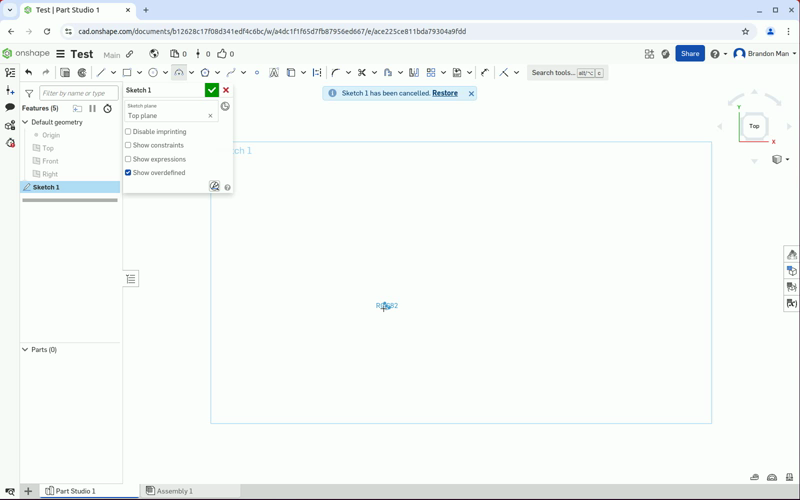
scroll(6)
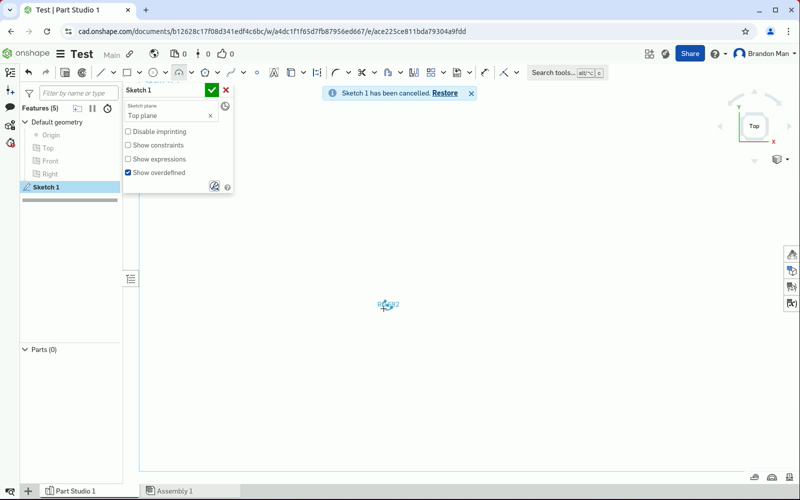
scroll(6)
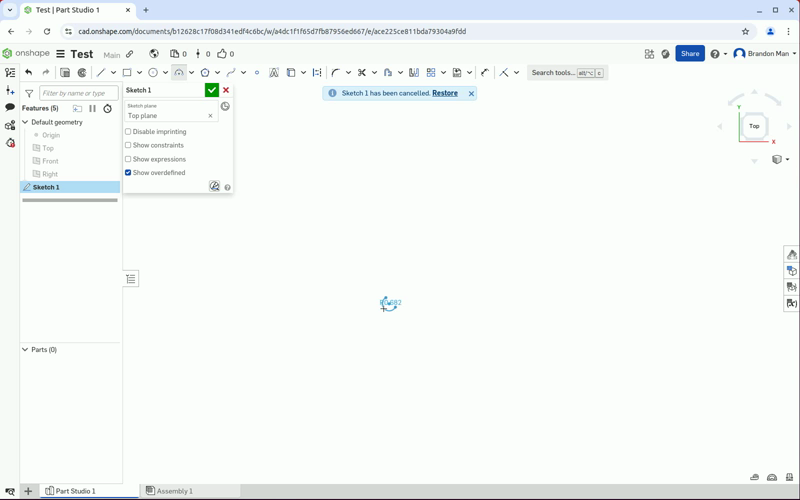
scroll(6)
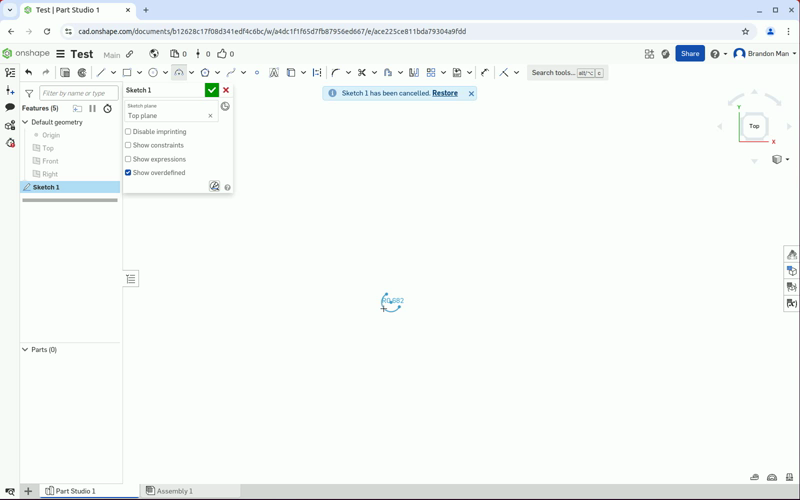
scroll(6)
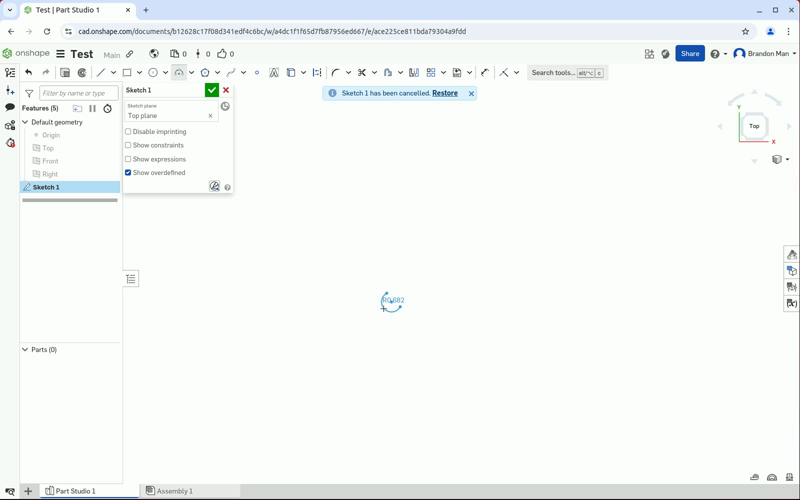
scroll(6)
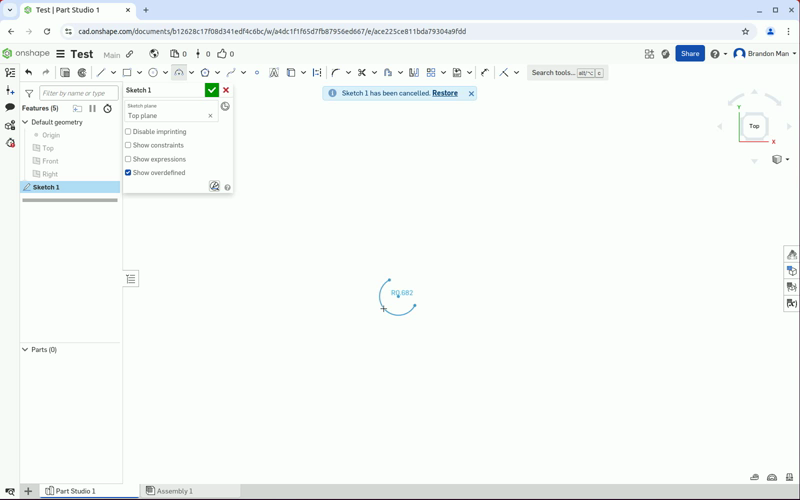
scroll(6)
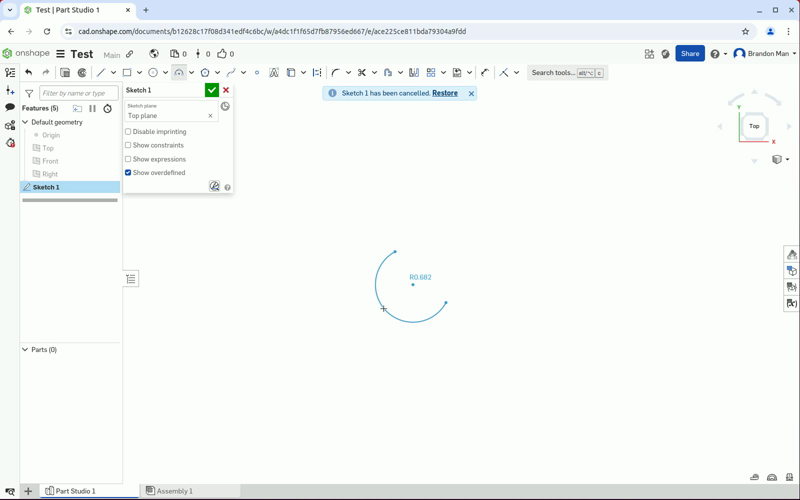
click(383, 308)
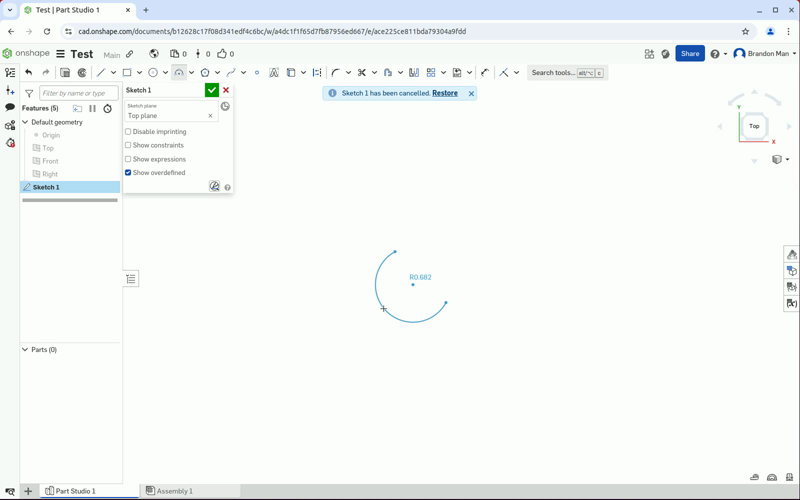
scroll(-6)
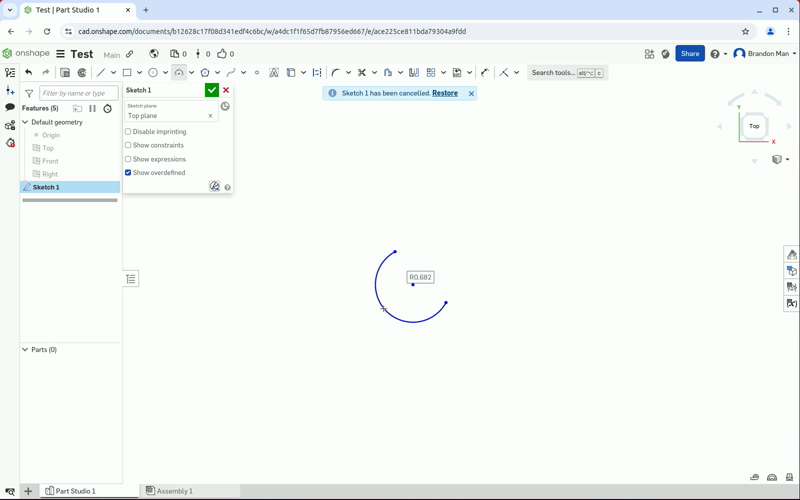
scroll(-6)
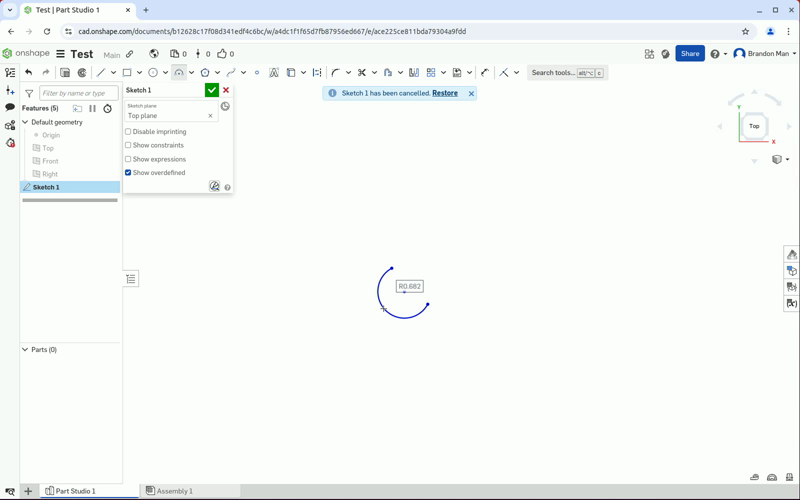
scroll(-6)
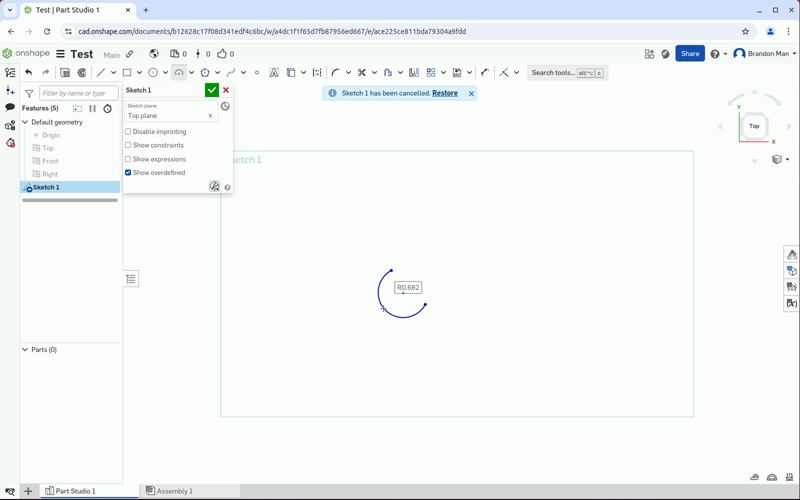
scroll(-6)
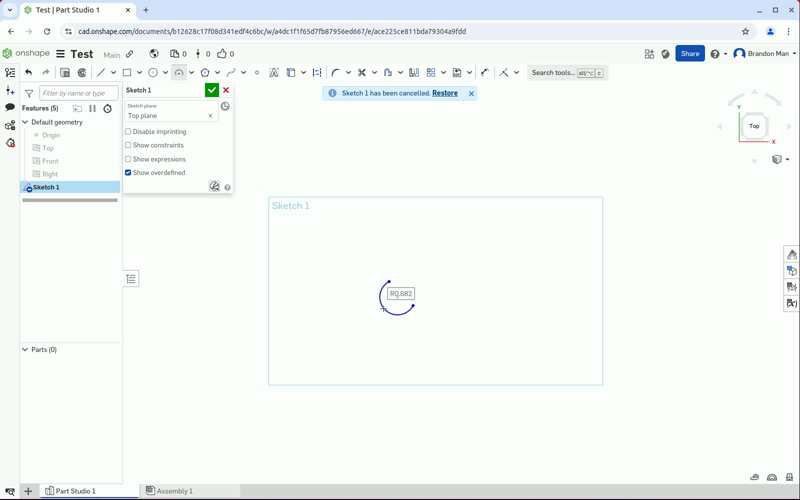
scroll(-6)
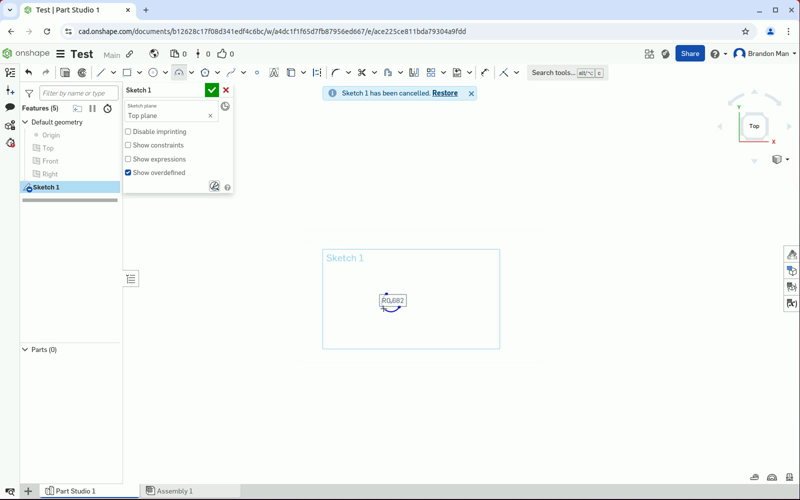
scroll(-6)
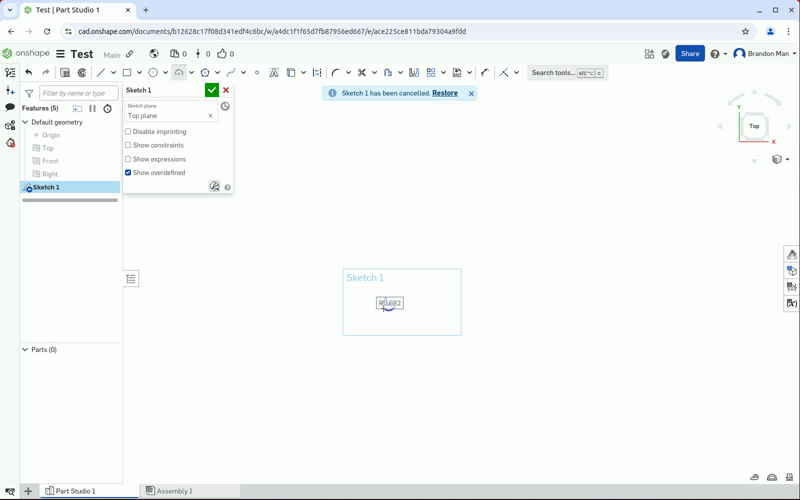
scroll(-6)
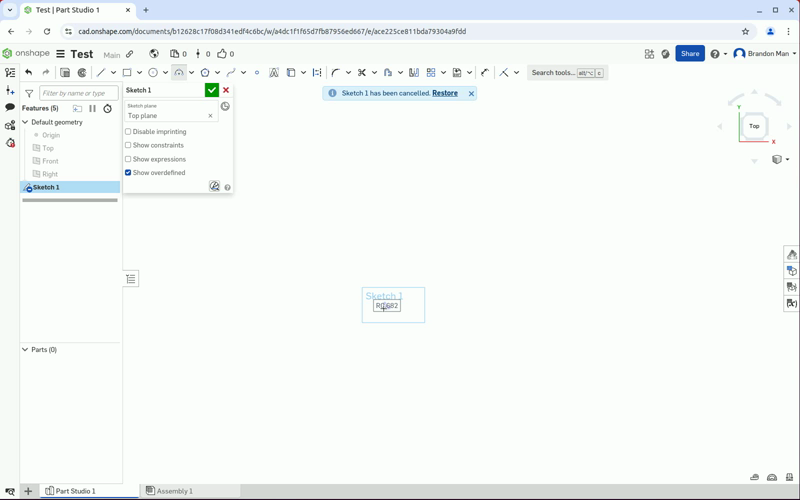
key_up(shift)
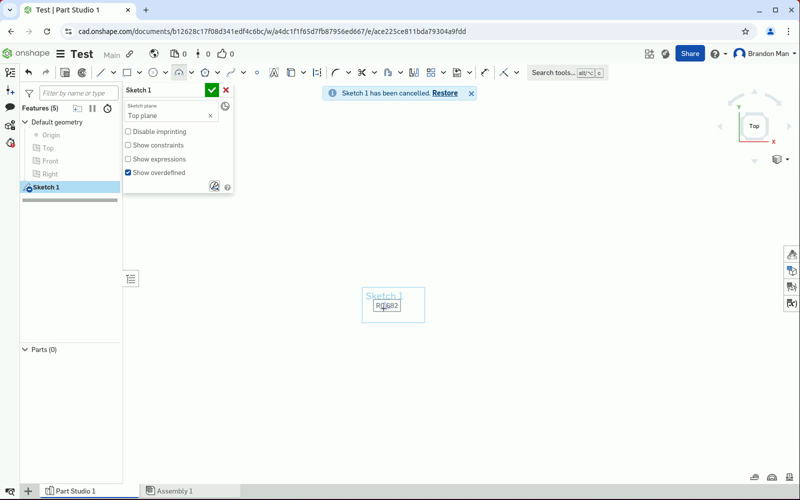
key(esc)
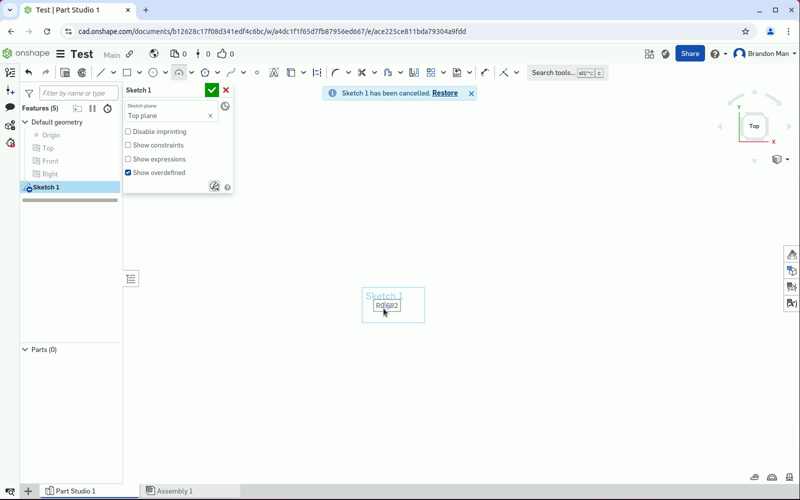
key(l)
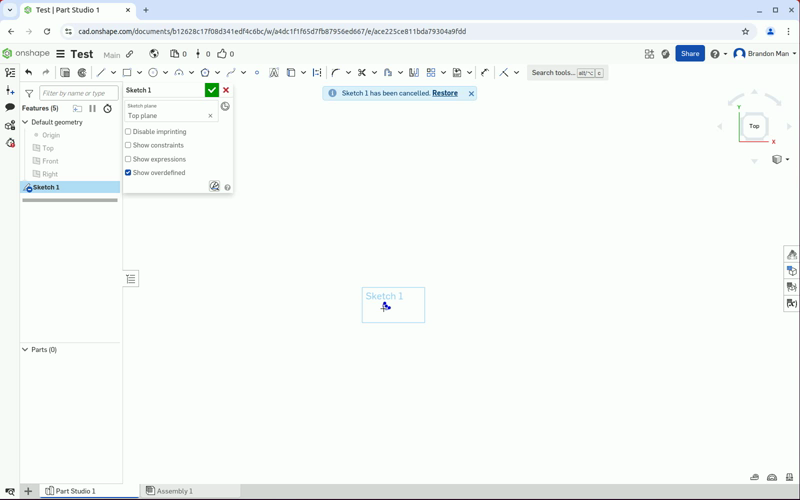
mouse_move(389, 307)
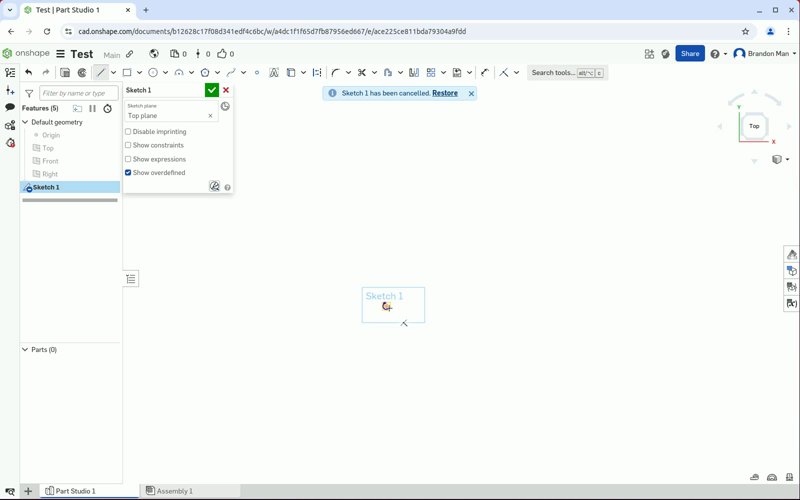
scroll(6)
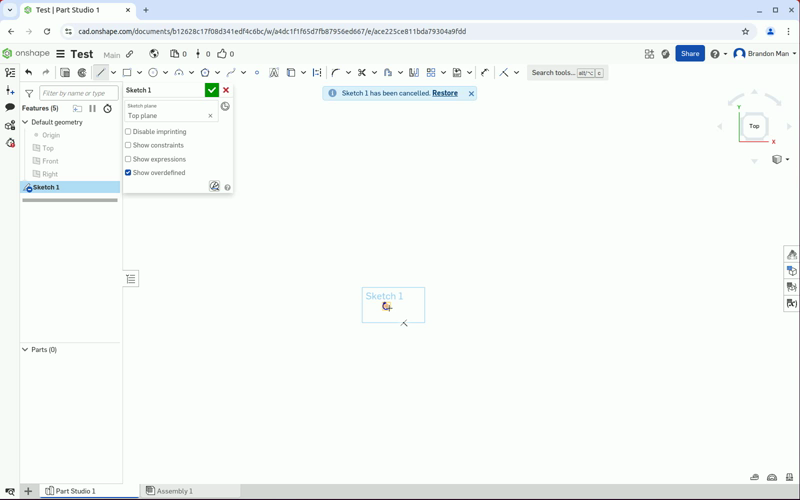
scroll(6)
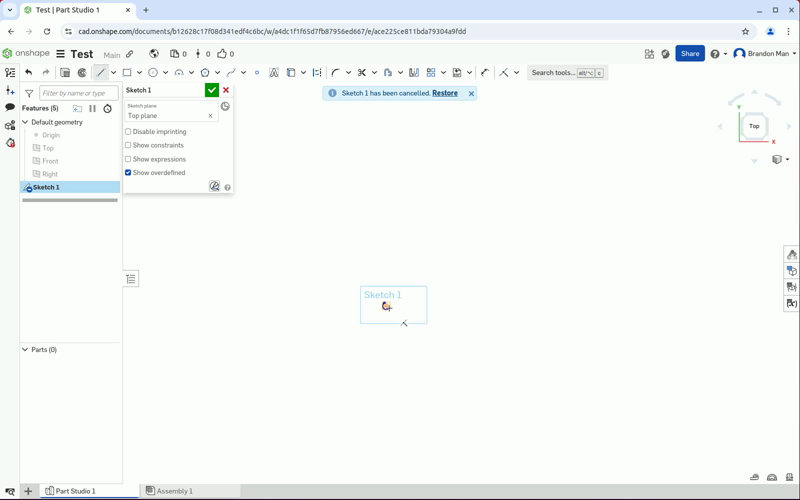
scroll(6)
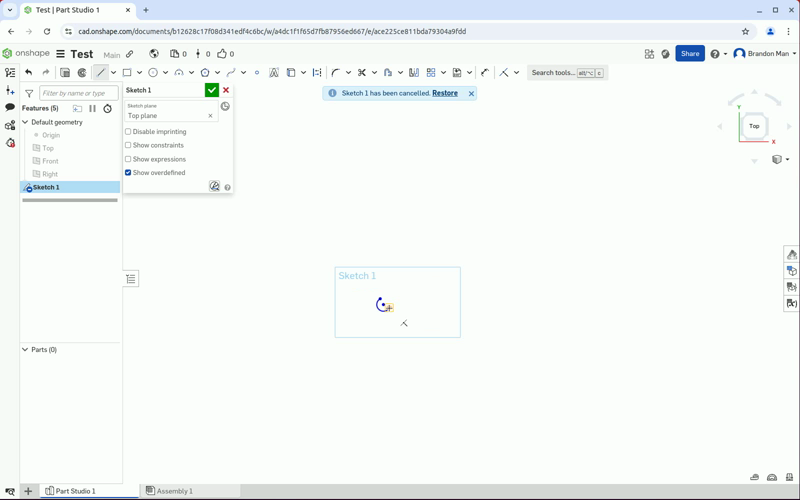
scroll(6)
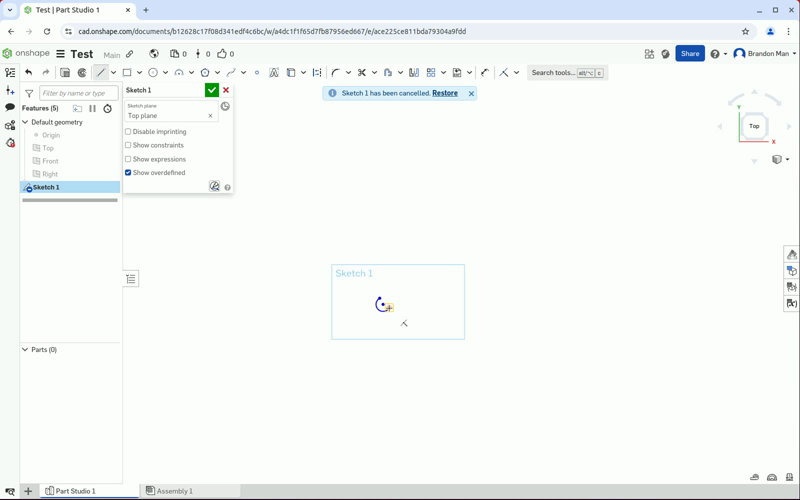
scroll(6)
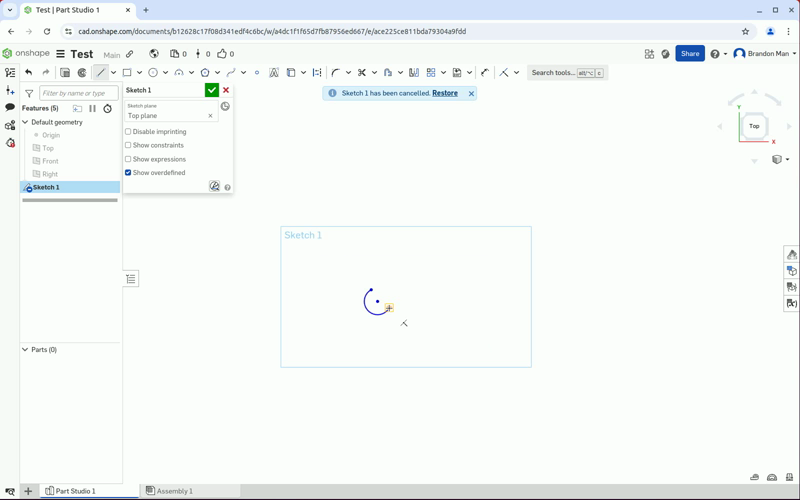
scroll(6)
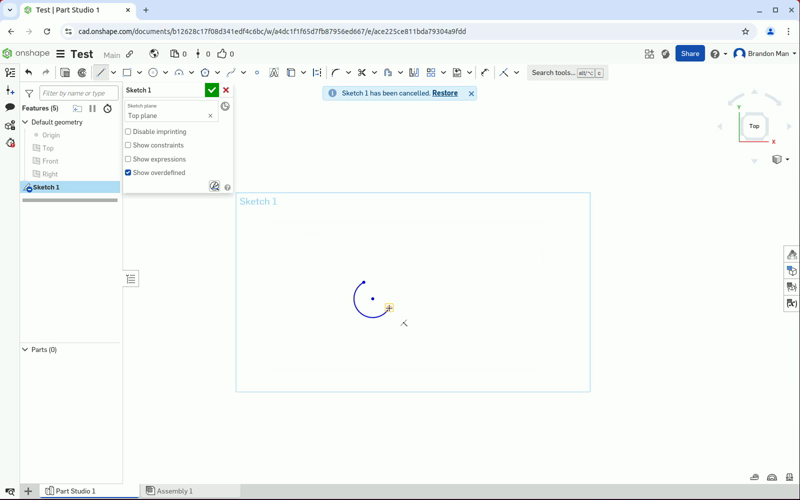
scroll(6)
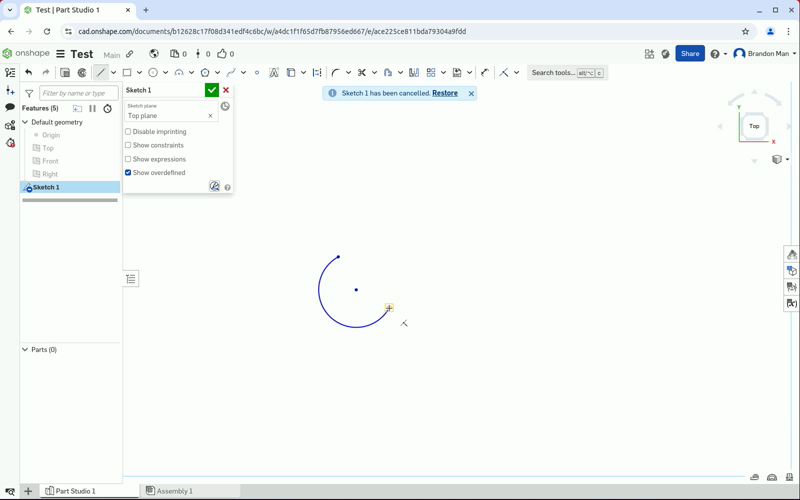
click(389, 307)
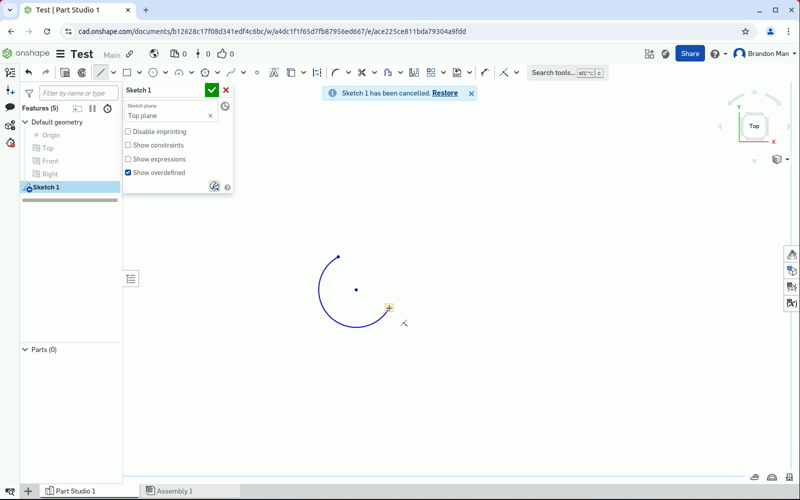
scroll(-6)
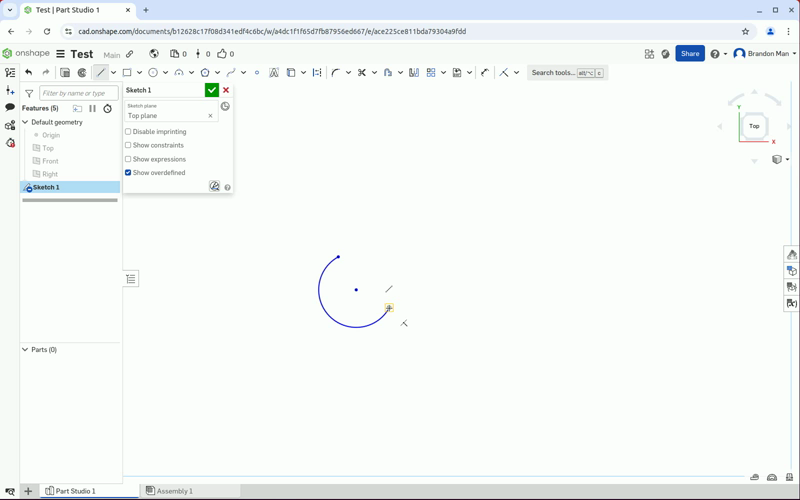
scroll(-6)
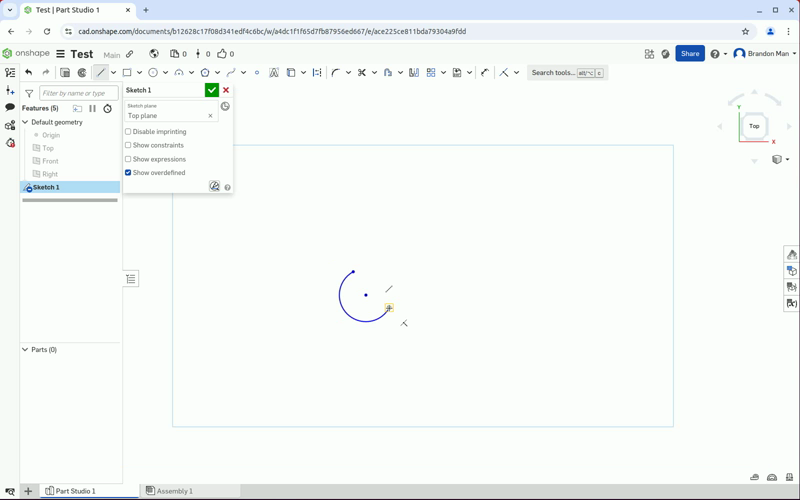
scroll(-6)
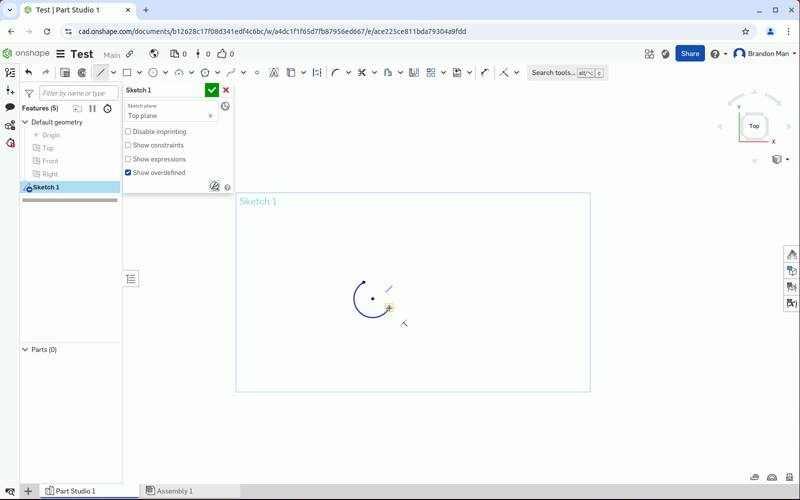
scroll(-6)
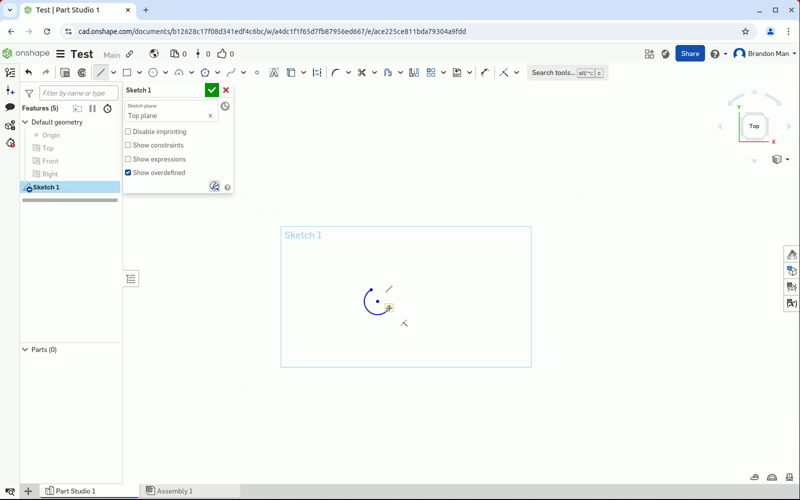
scroll(-6)
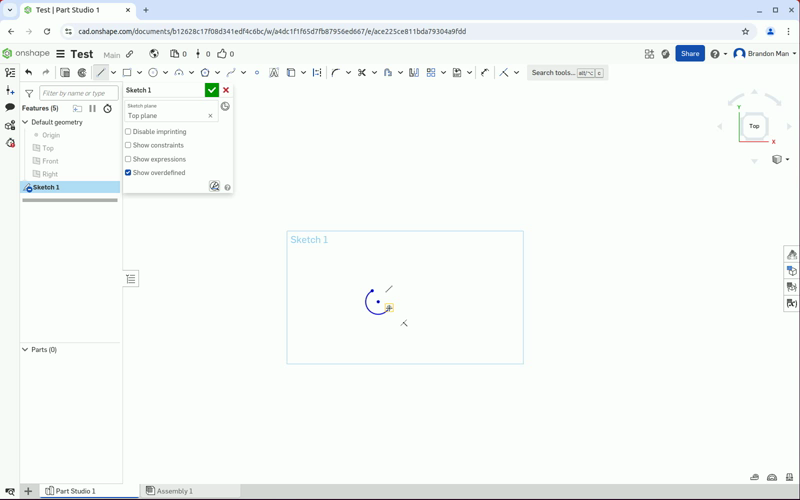
scroll(-6)
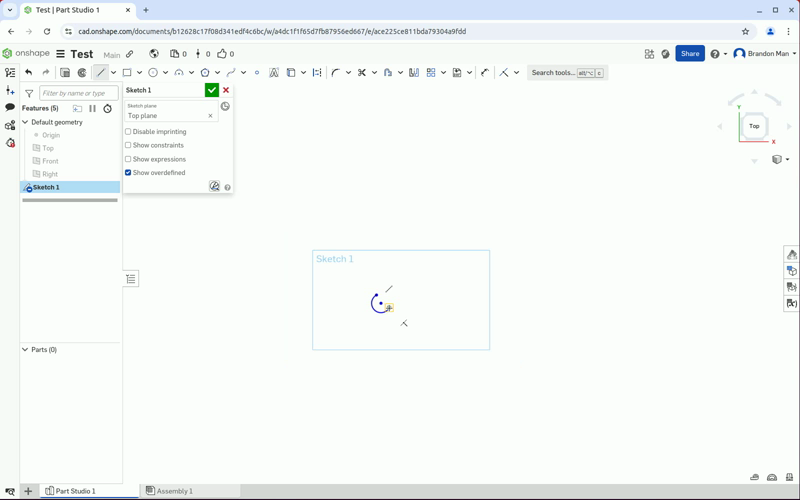
scroll(-6)
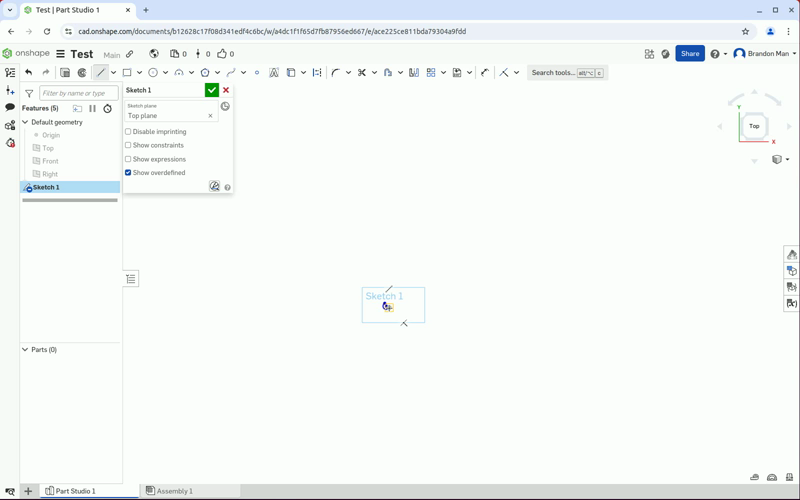
key_down(shift)
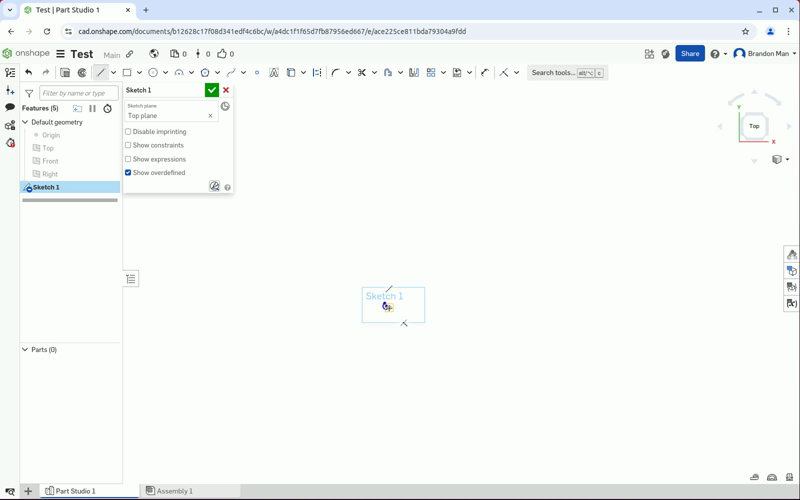
mouse_move(419, 307)
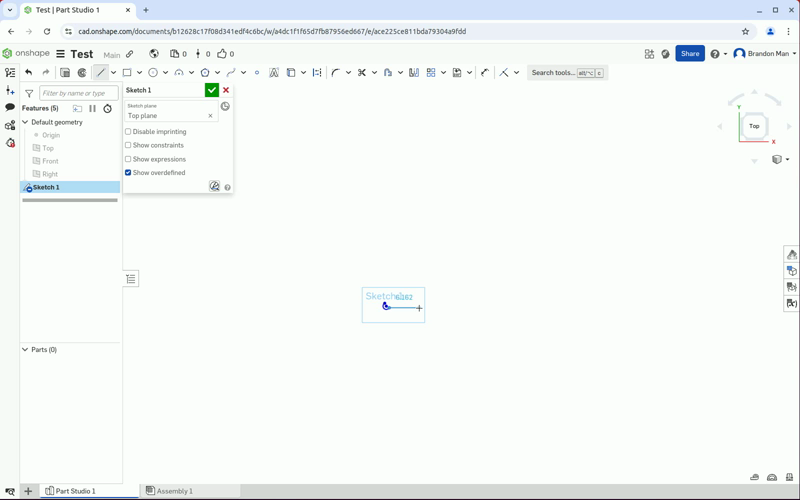
mouse_move(409, 286)
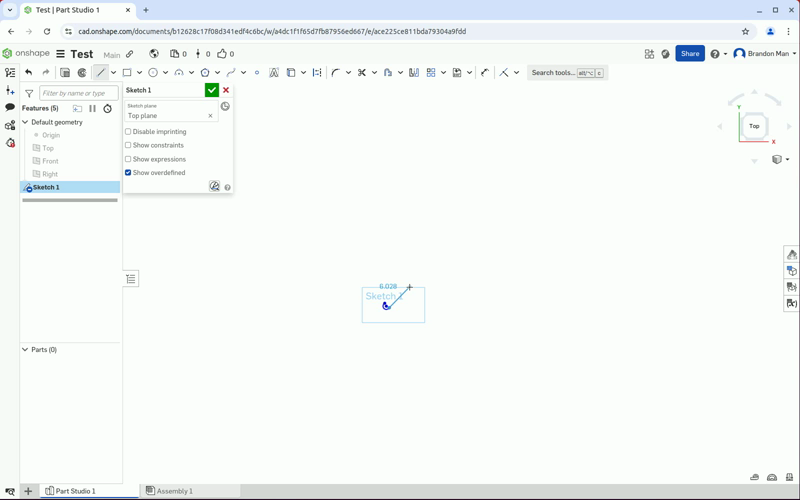
click(409, 286)
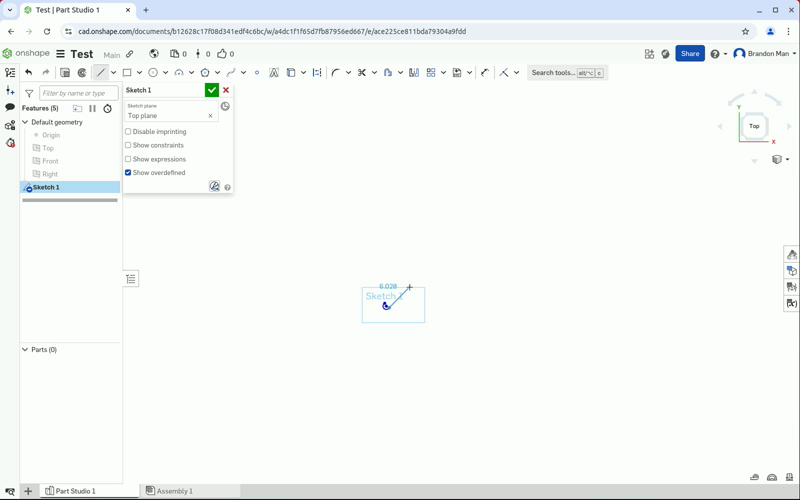
key_up(shift)
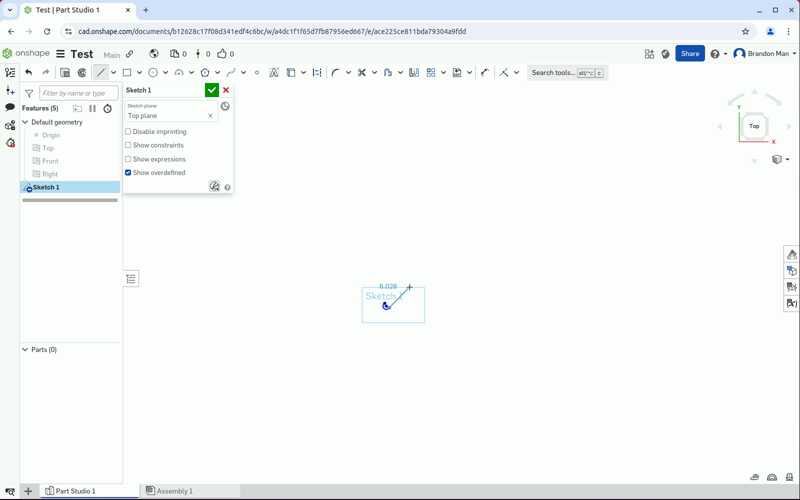
key_down(shift)
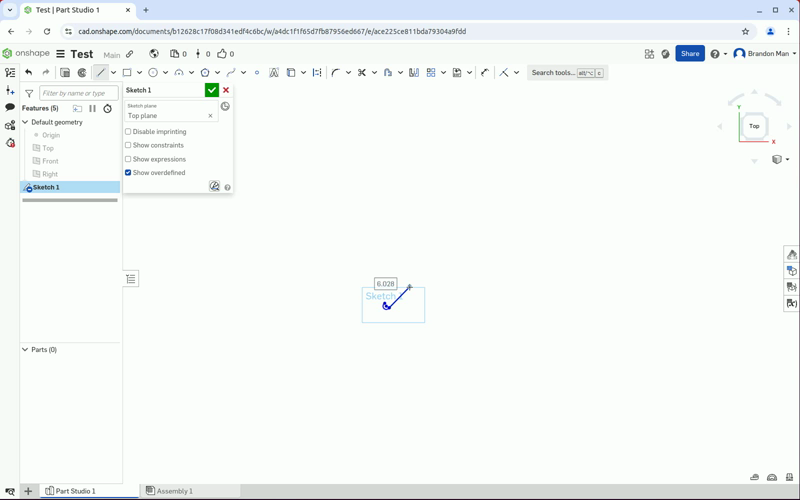
mouse_move(439, 286)
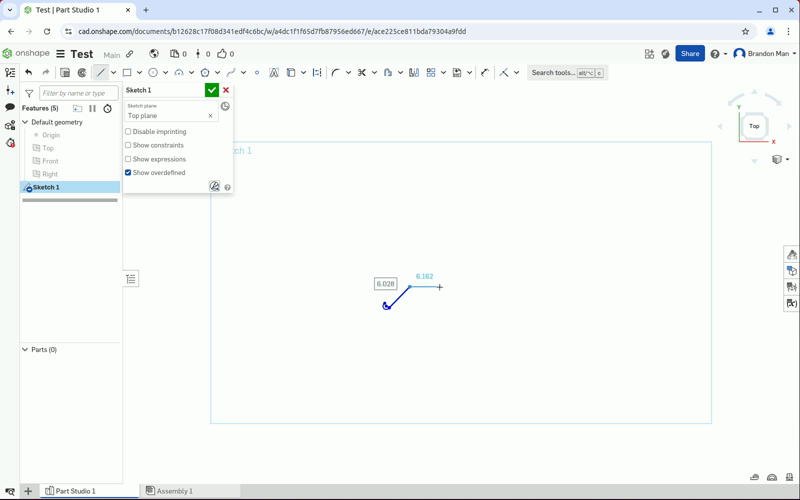
mouse_move(430, 307)
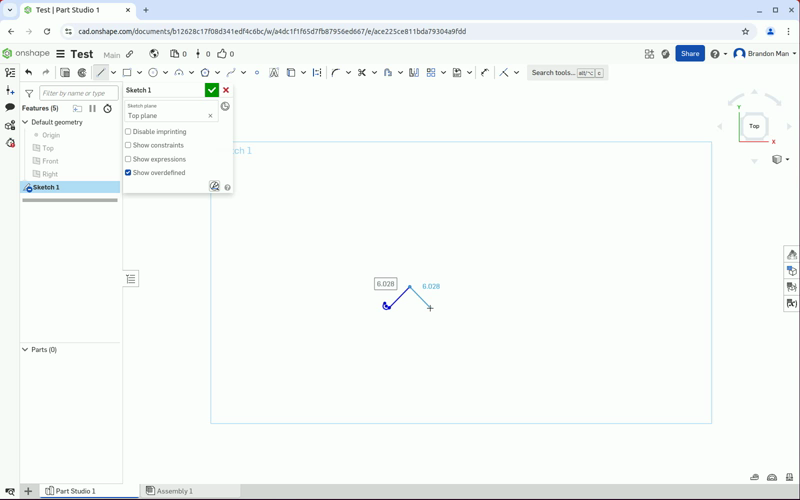
click(430, 307)
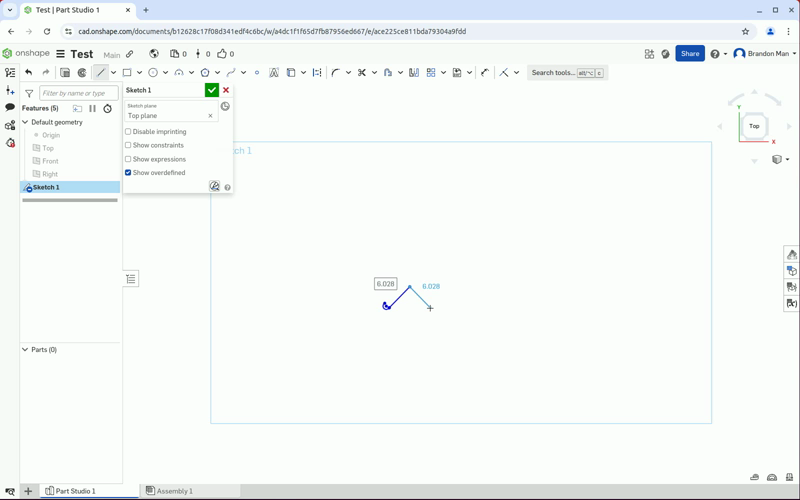
key_up(shift)
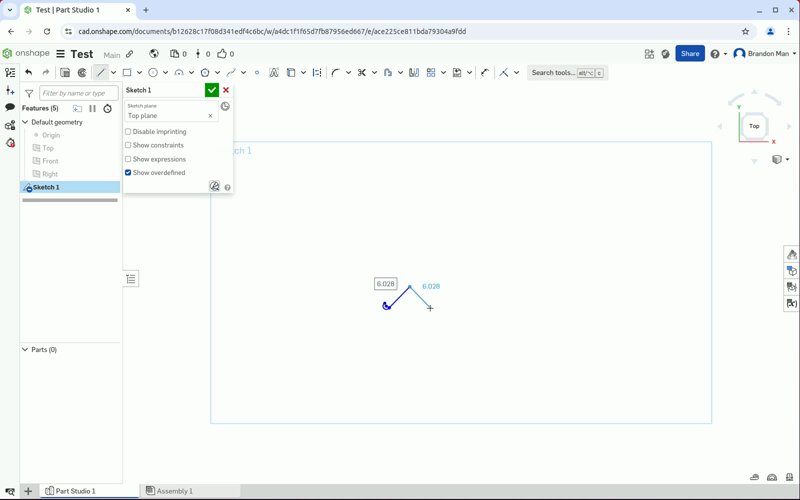
key(esc)
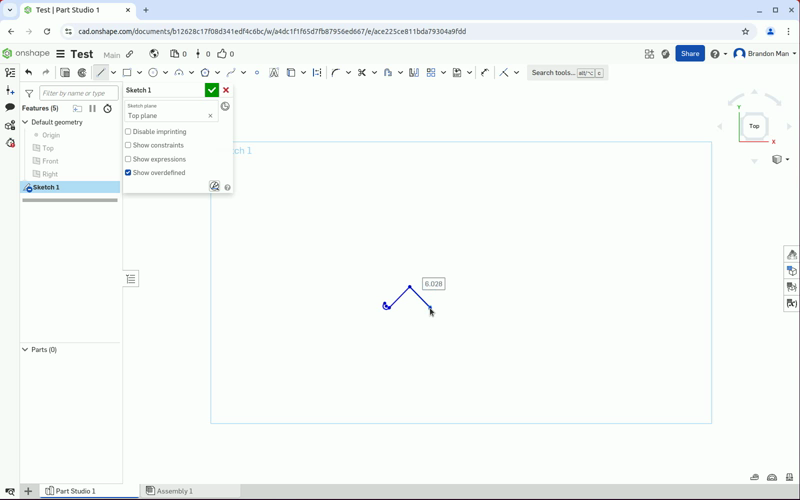
key(a)
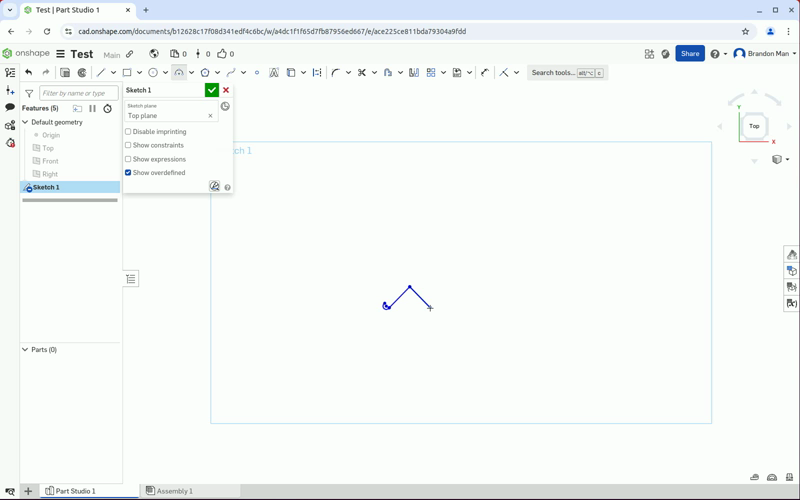
mouse_move(430, 307)
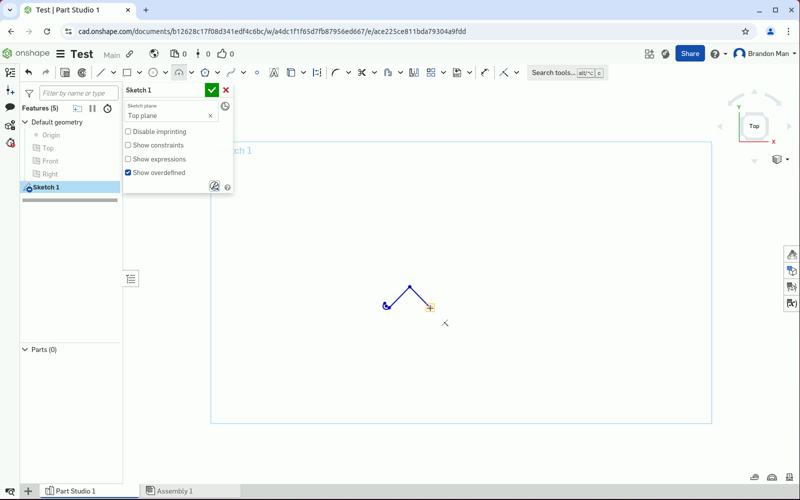
click(430, 307)
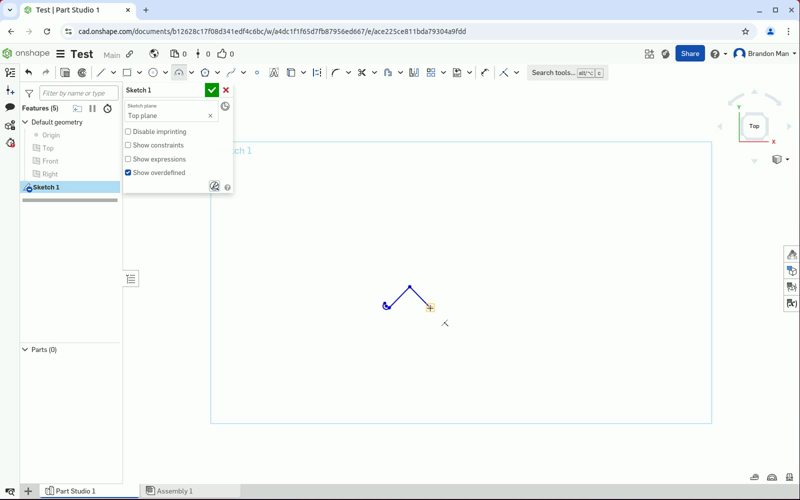
key_down(shift)
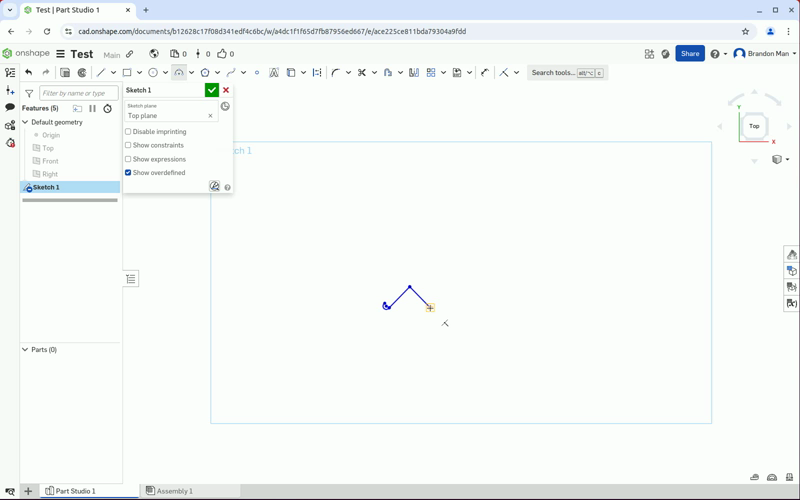
mouse_move(434, 303)
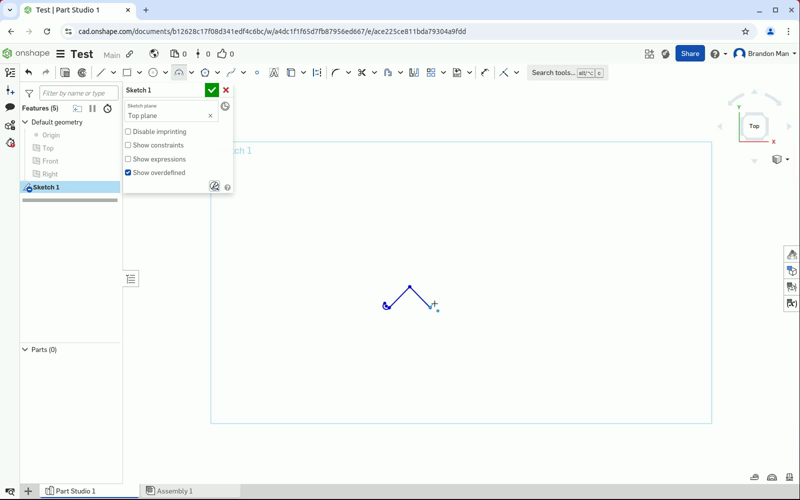
scroll(6)
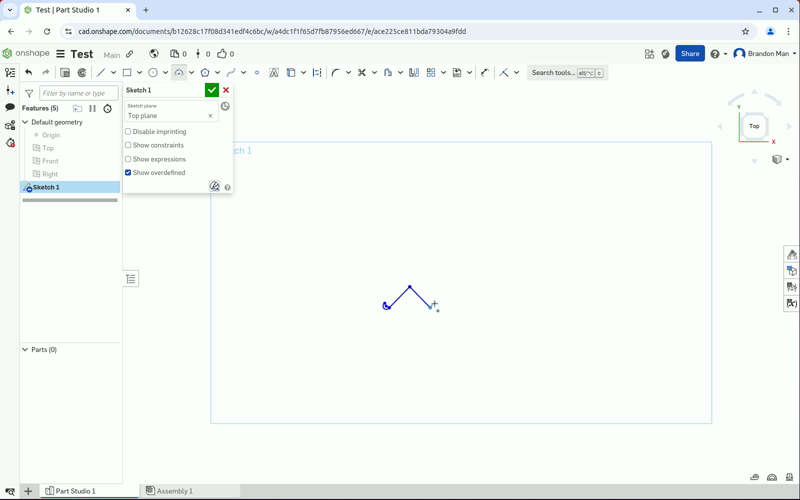
scroll(6)
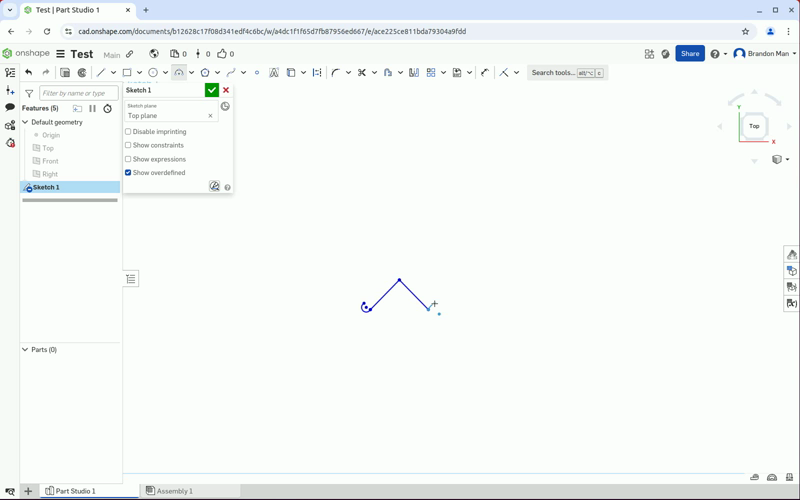
scroll(6)
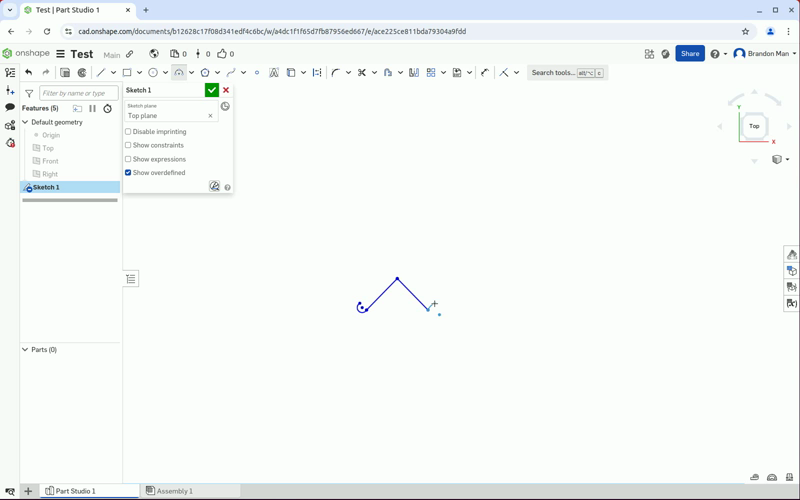
scroll(6)
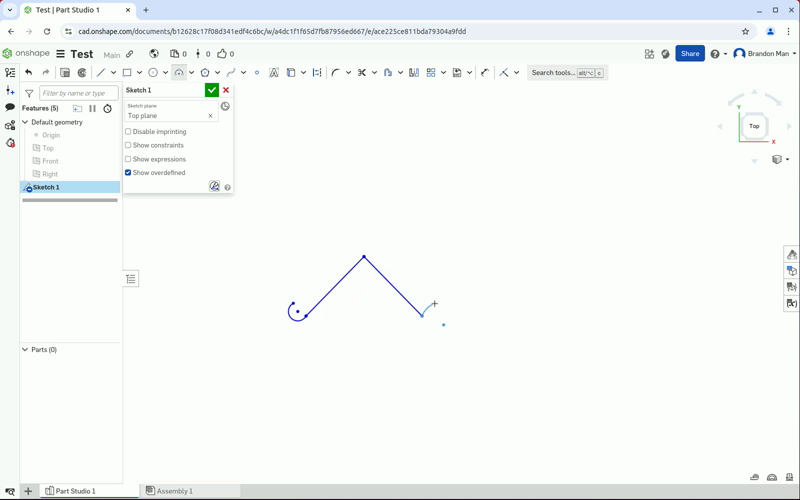
scroll(6)
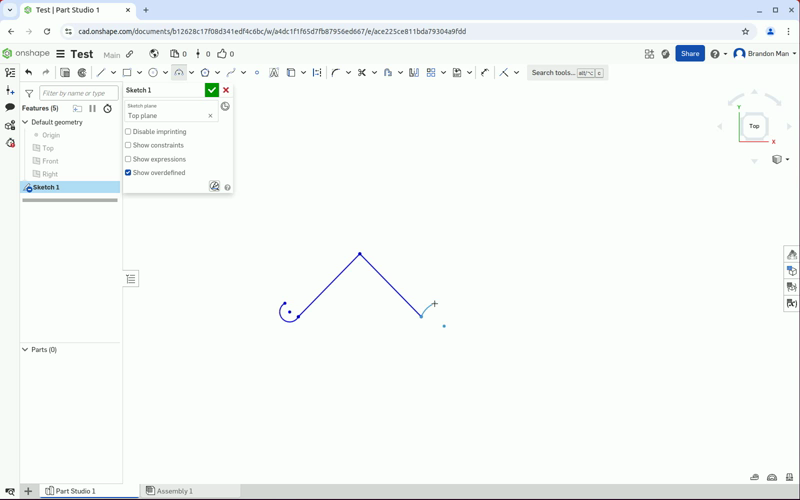
scroll(6)
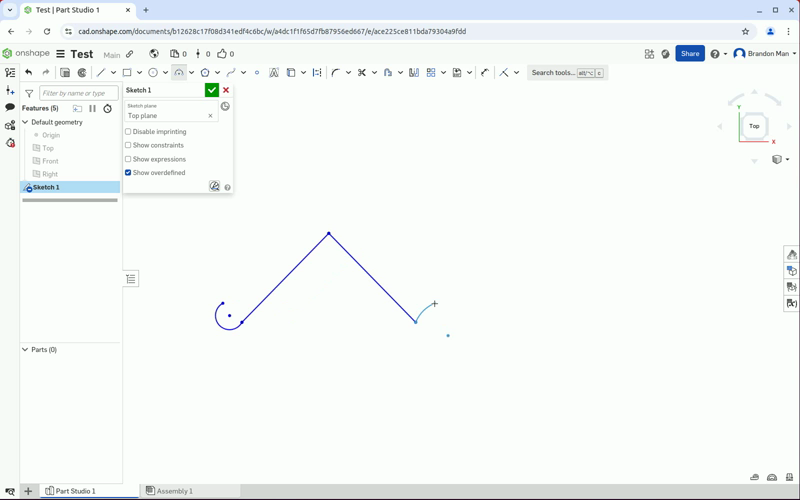
scroll(6)
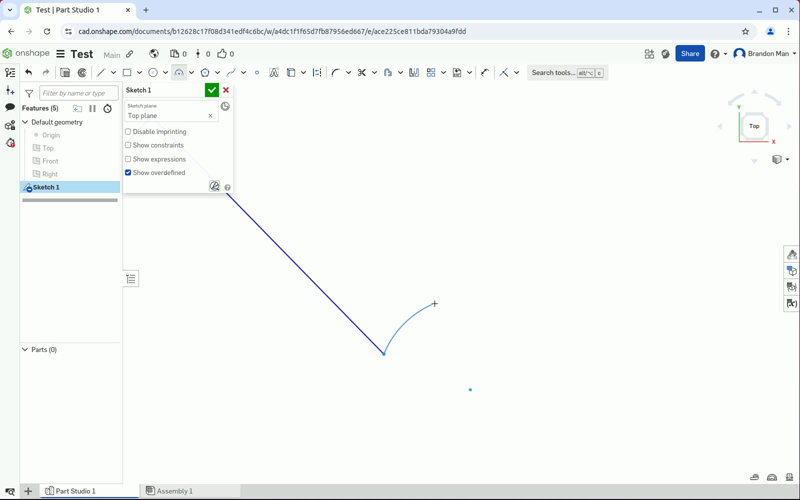
click(434, 303)
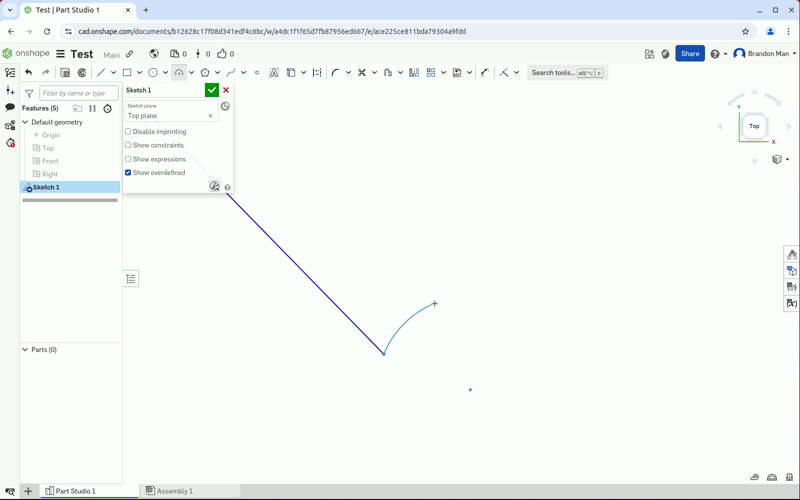
scroll(-6)
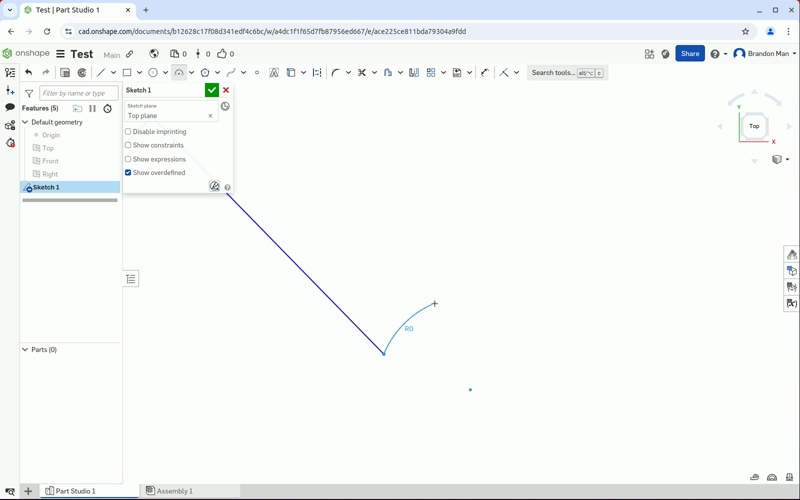
scroll(-6)
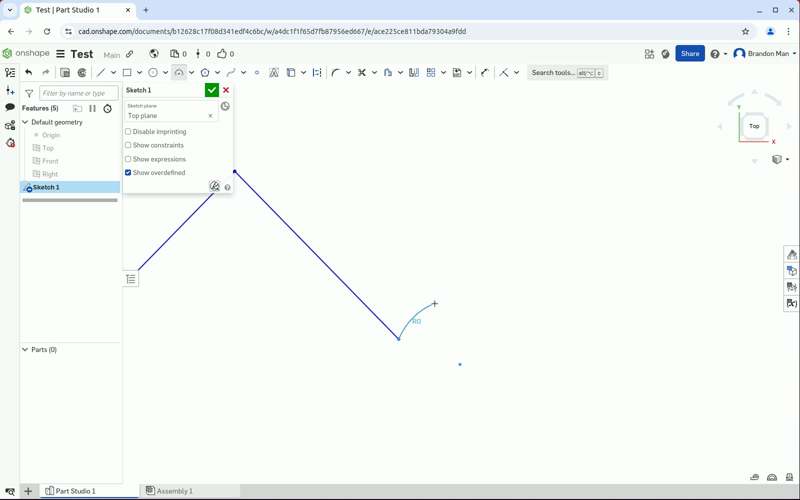
scroll(-6)
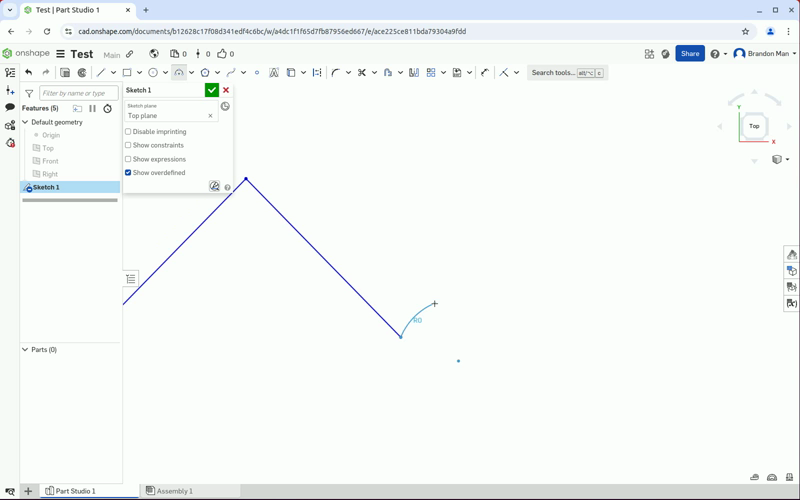
scroll(-6)
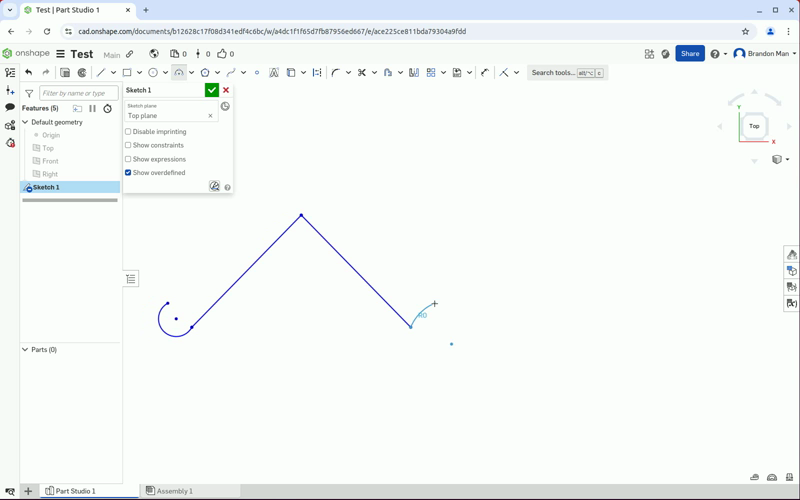
scroll(-6)
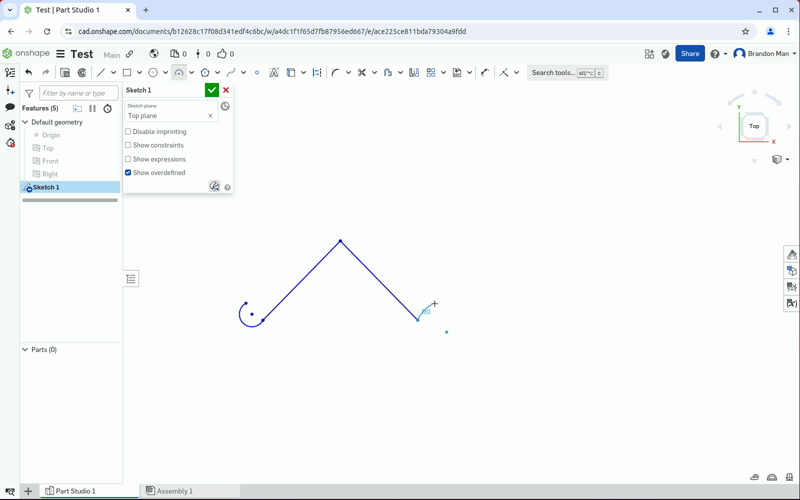
scroll(-6)
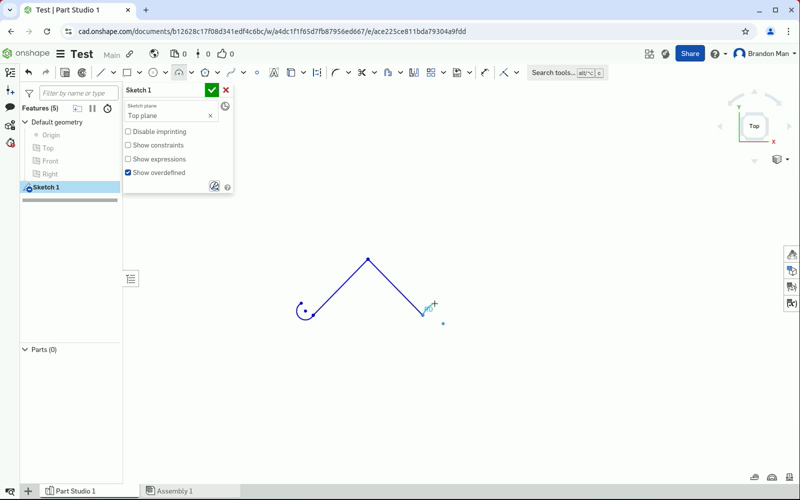
scroll(-6)
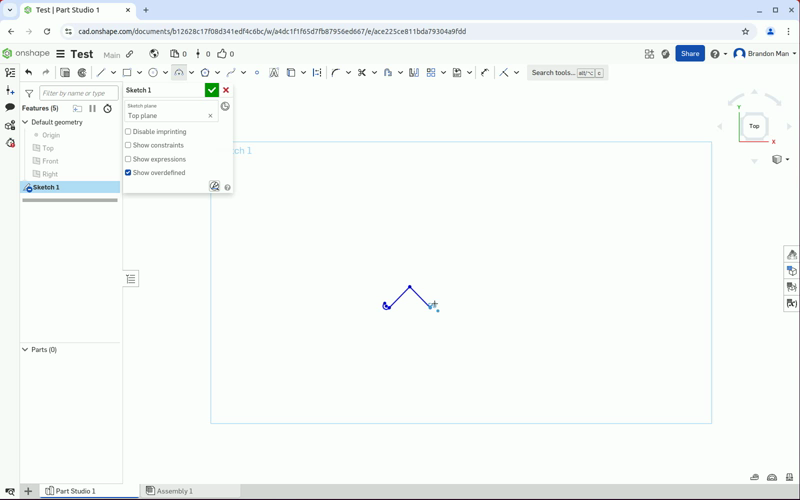
mouse_move(435, 308)
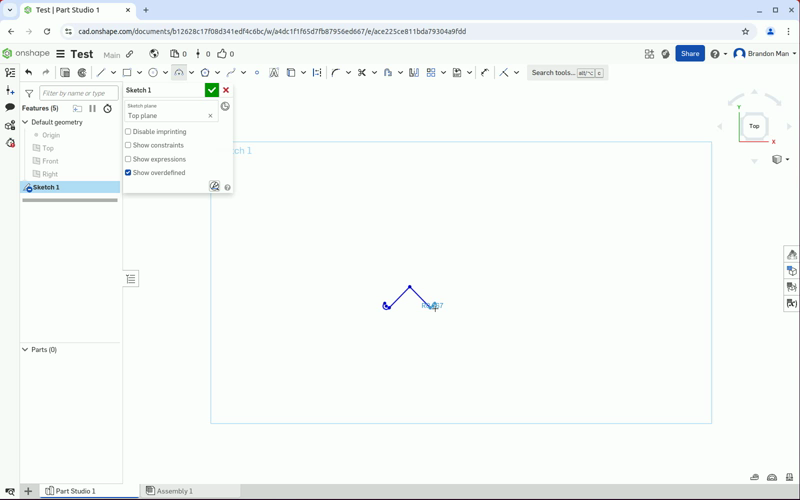
scroll(6)
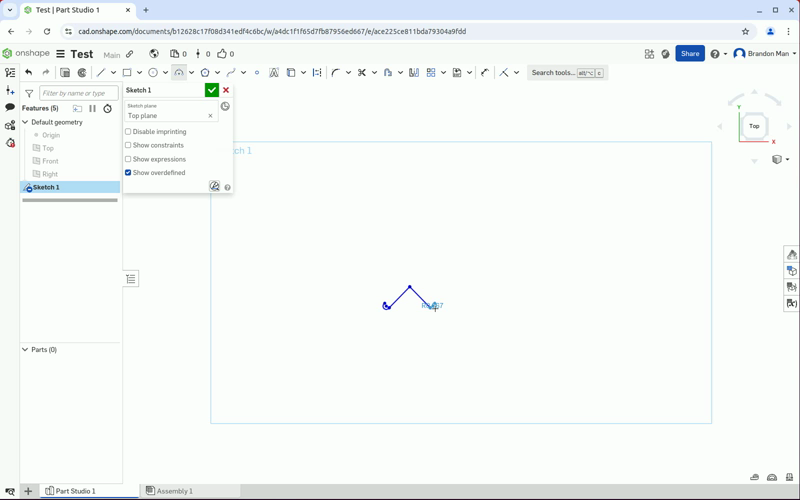
scroll(6)
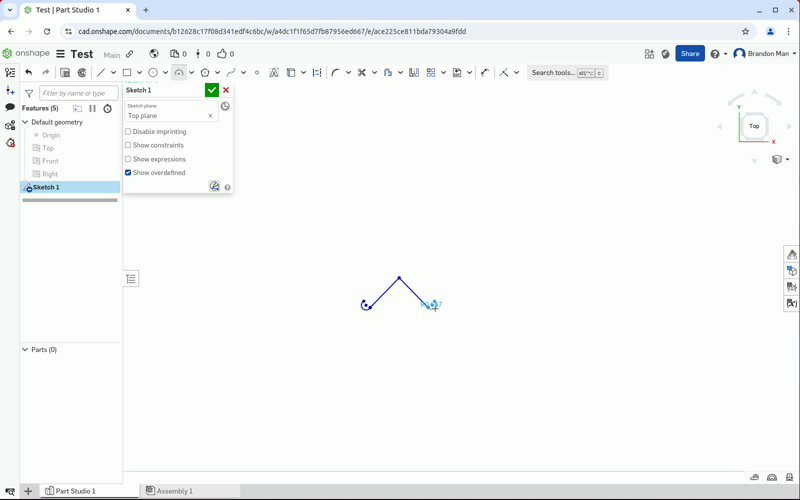
scroll(6)
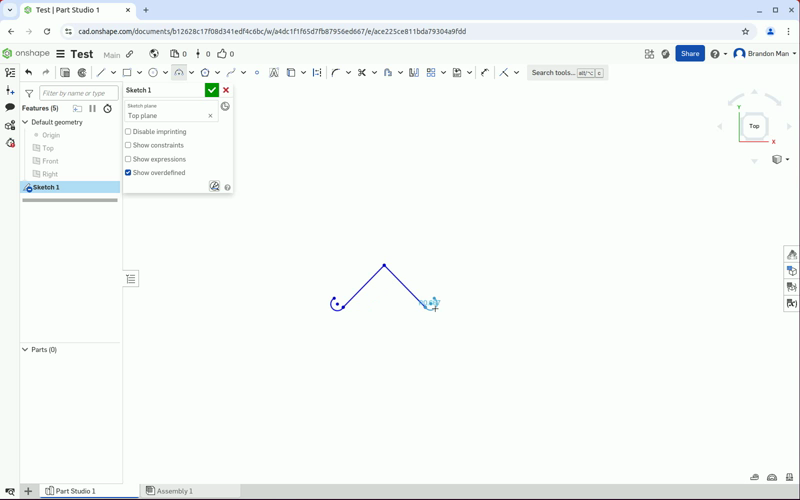
scroll(6)
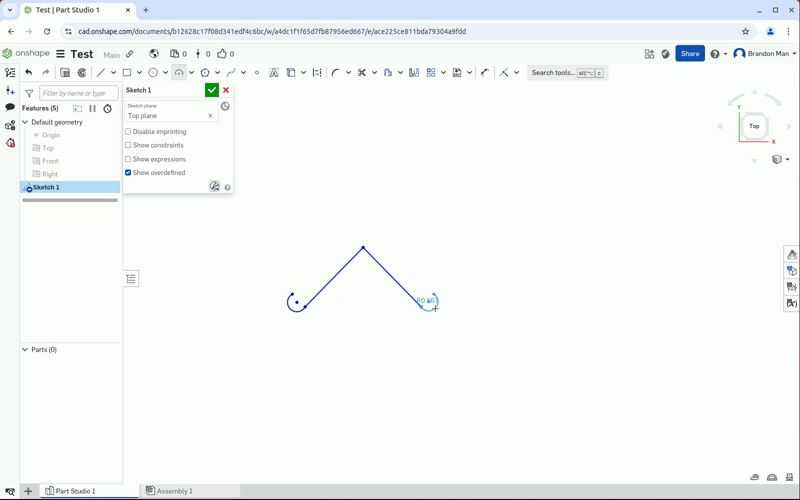
scroll(6)
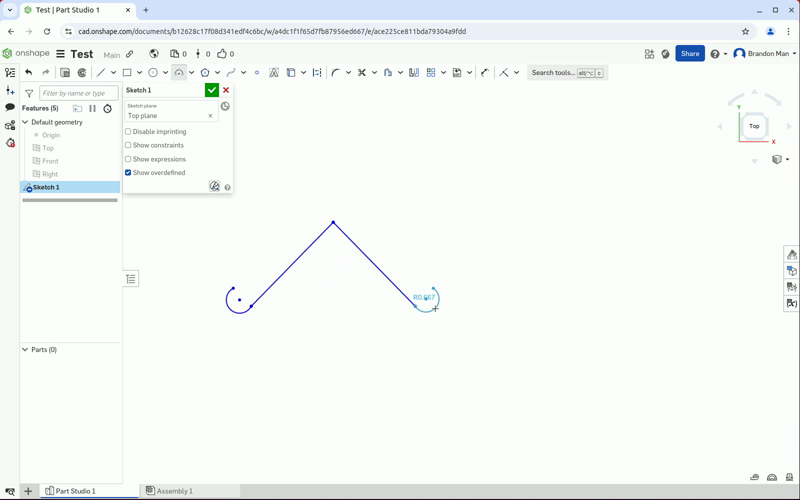
scroll(6)
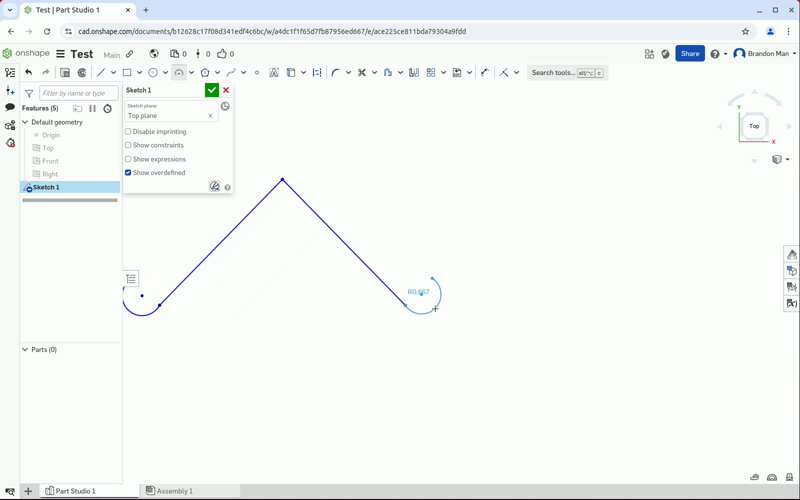
scroll(6)
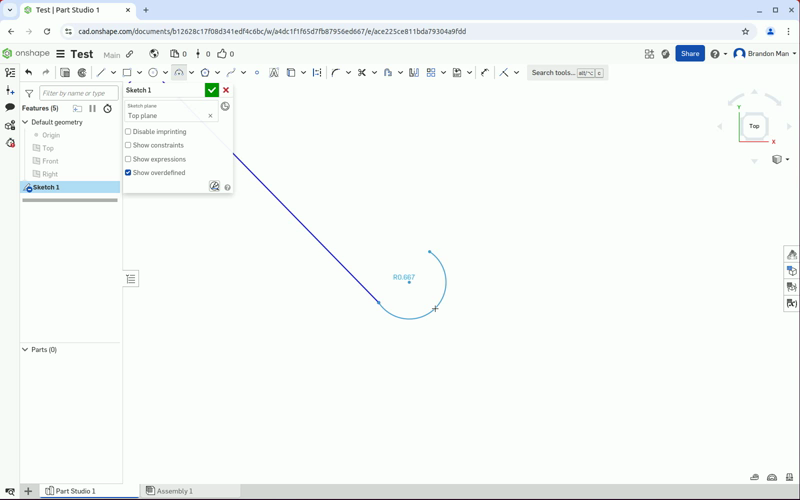
click(435, 308)
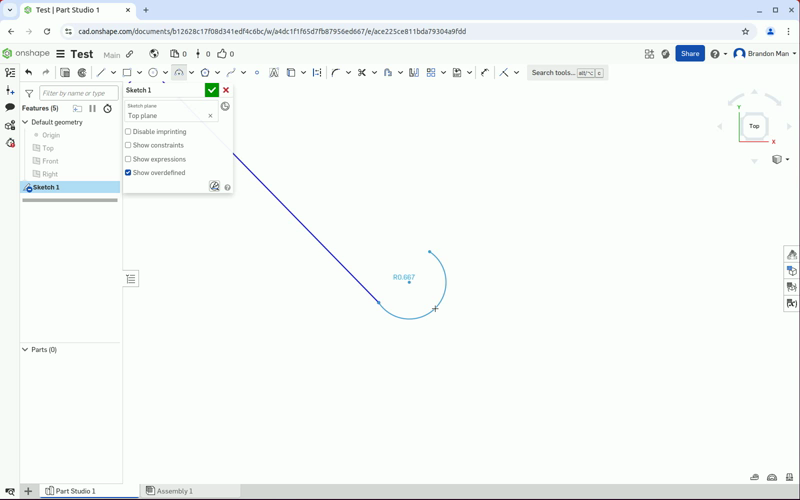
scroll(-6)
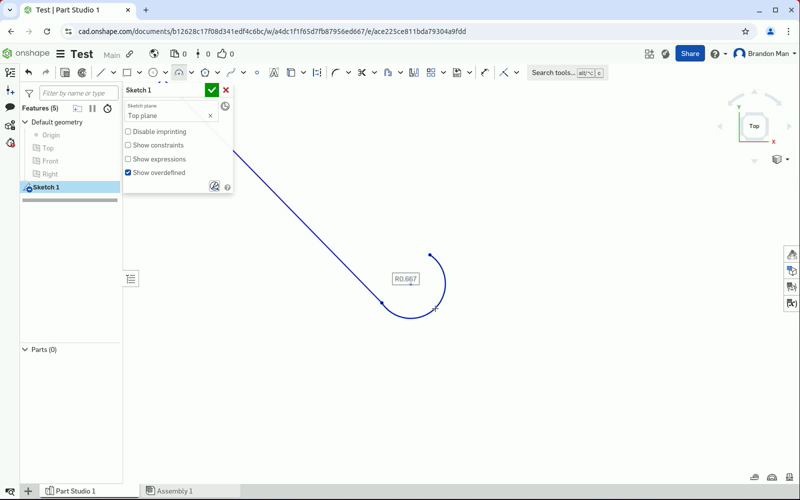
scroll(-6)
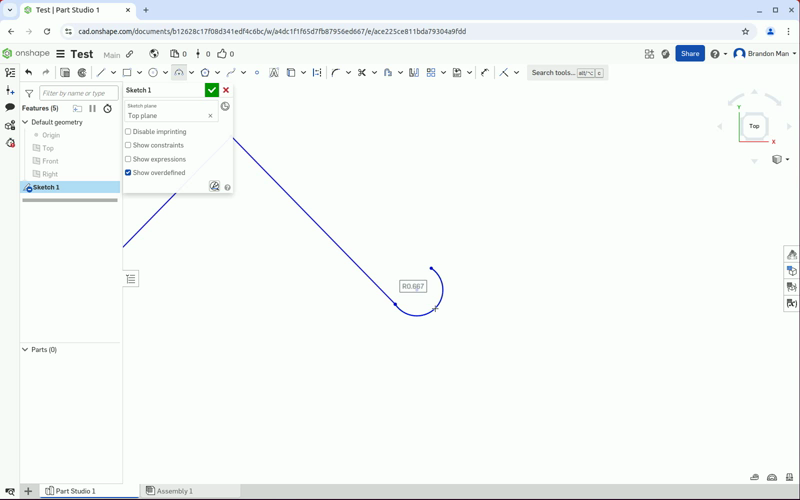
scroll(-6)
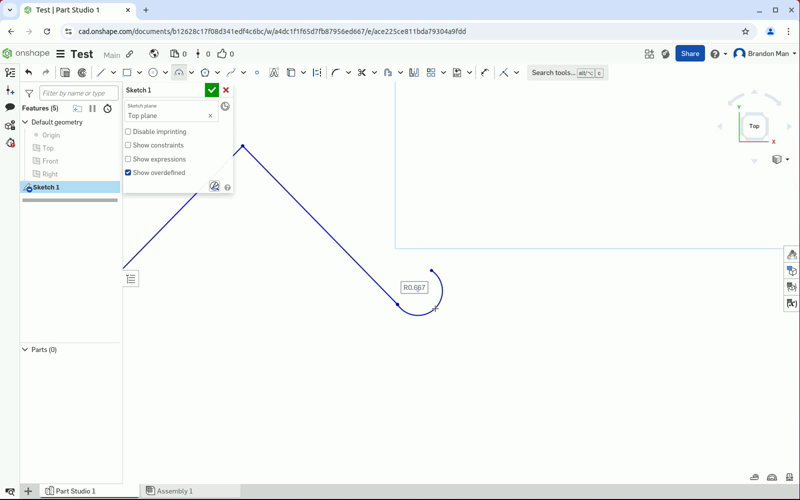
scroll(-6)
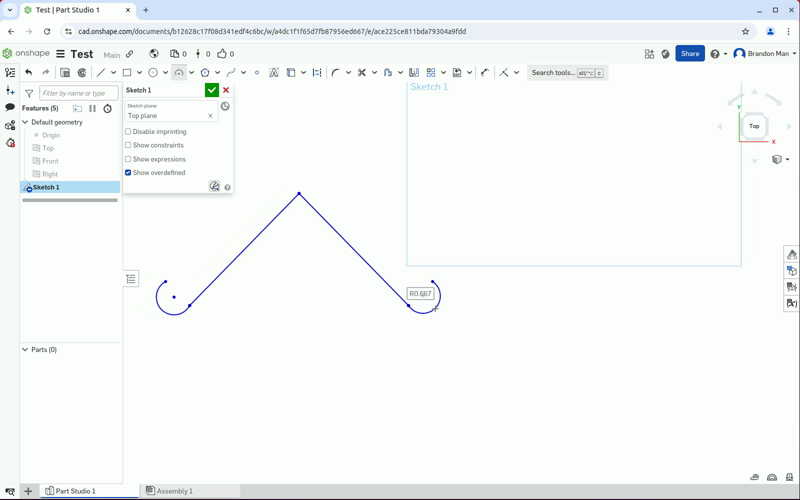
scroll(-6)
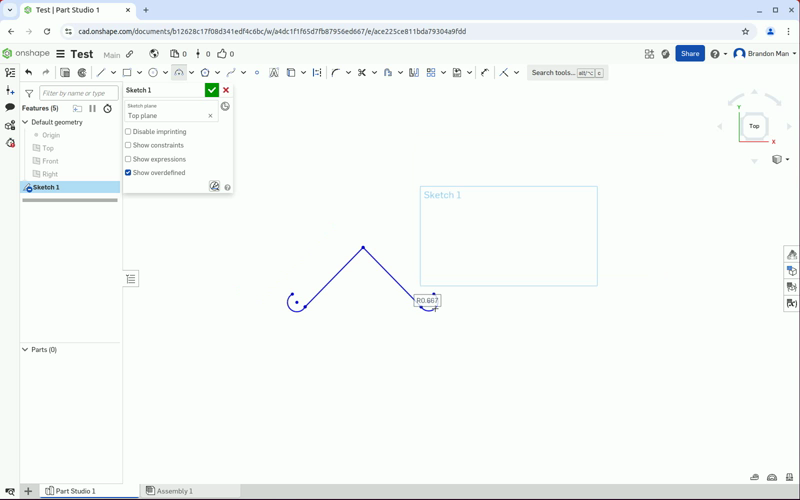
scroll(-6)
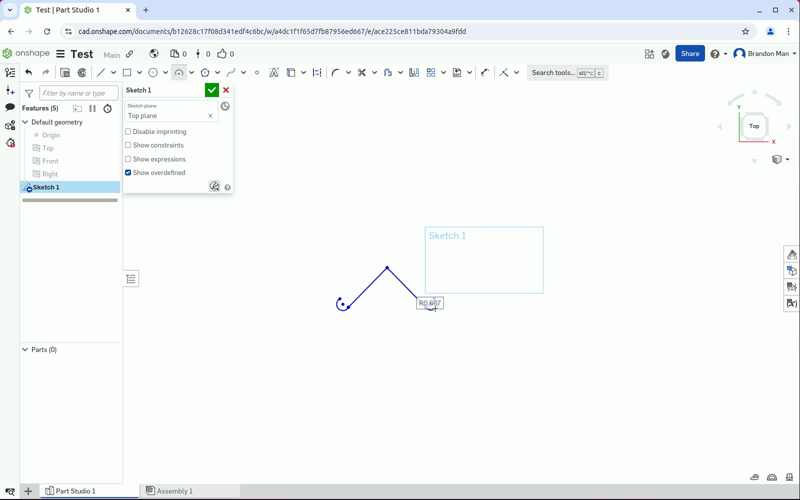
scroll(-6)
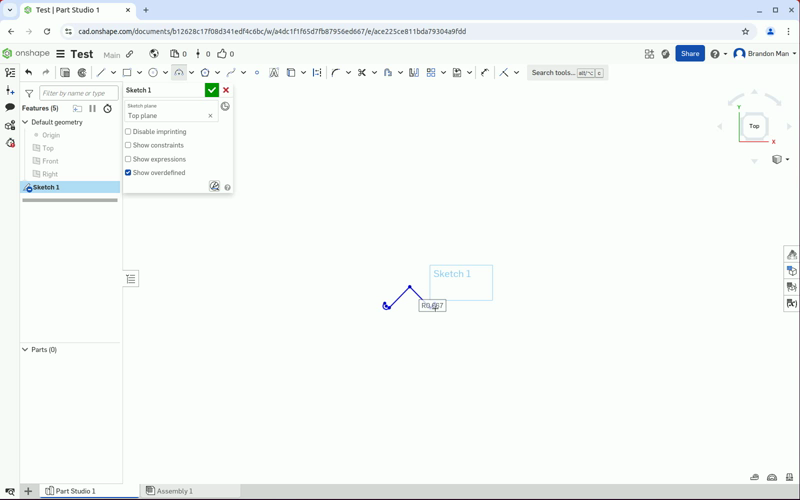
key_up(shift)
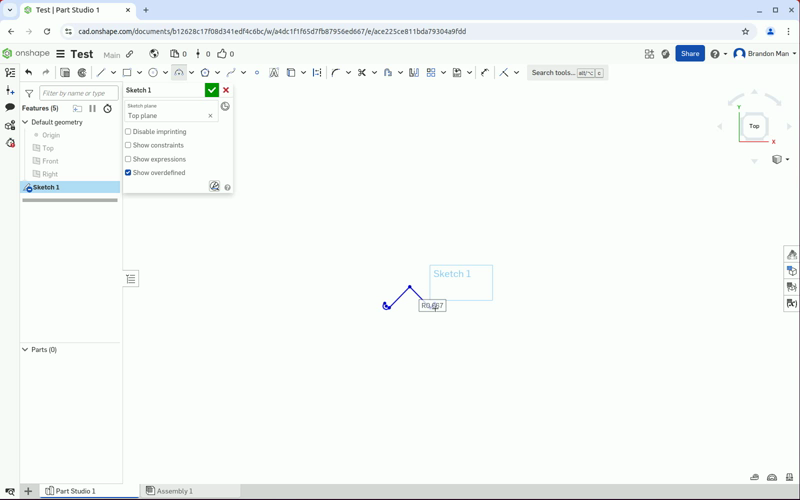
key(esc)
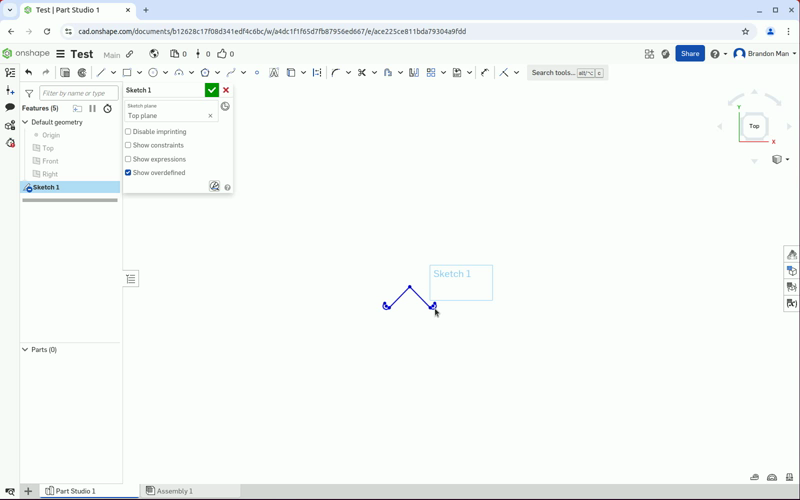
key(l)
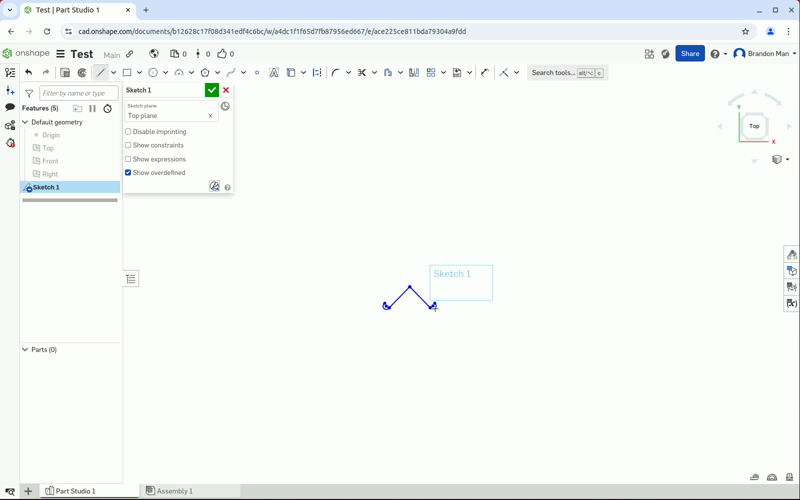
mouse_move(434, 303)
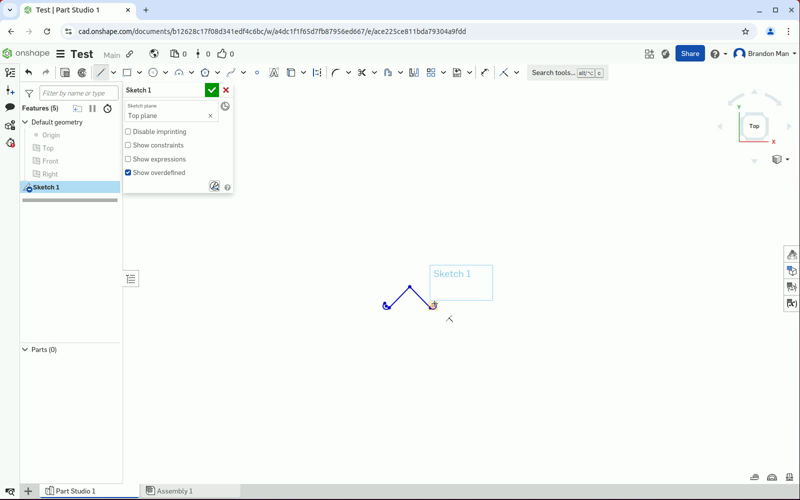
scroll(6)
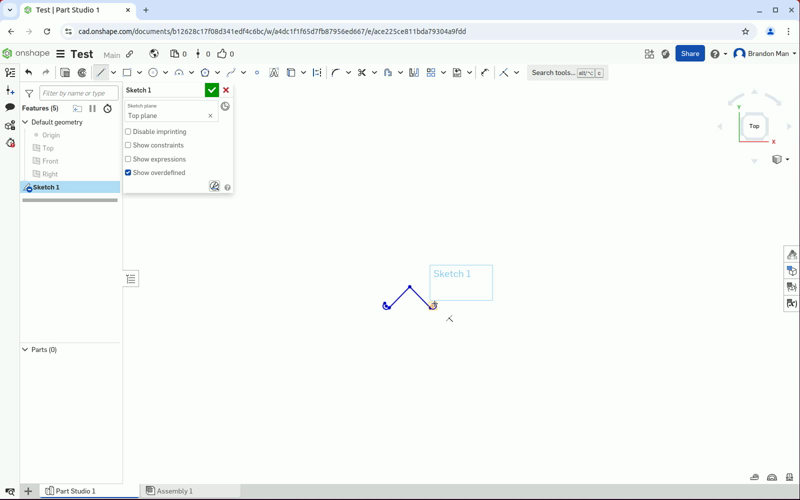
scroll(6)
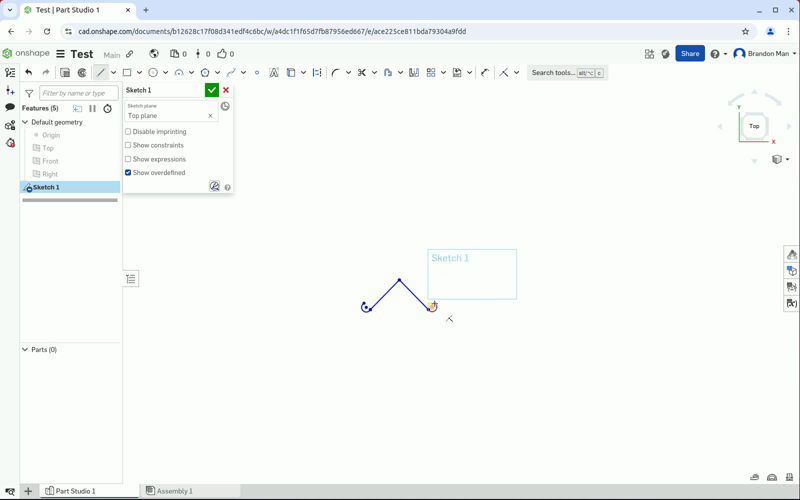
scroll(6)
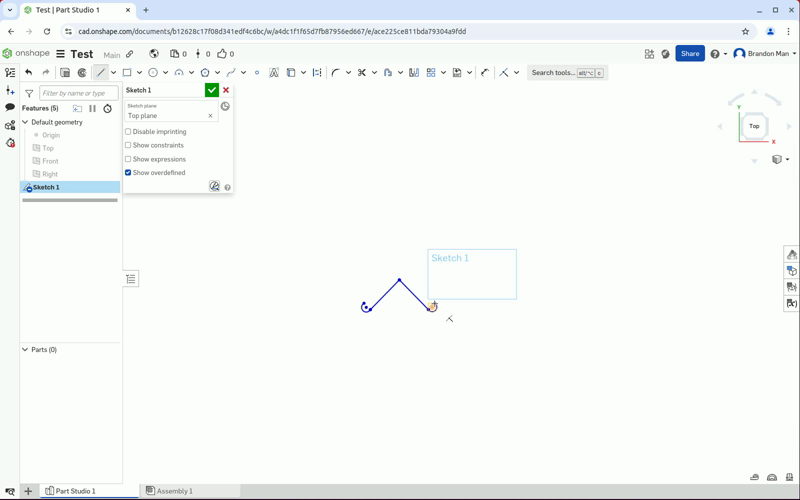
scroll(6)
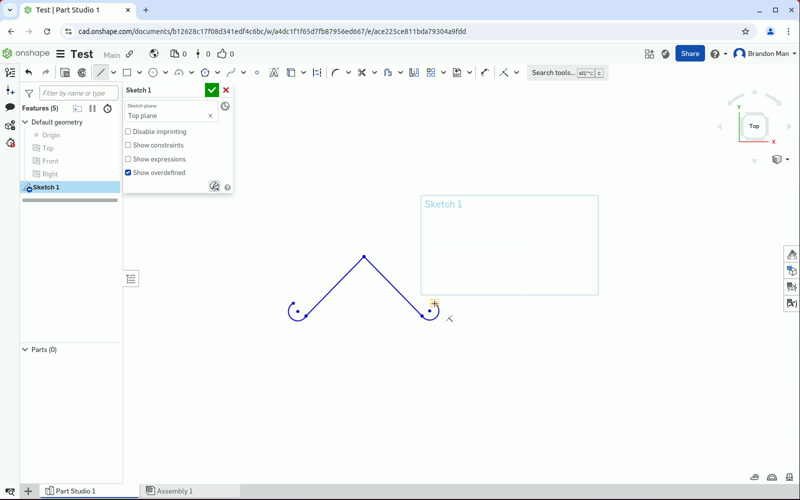
scroll(6)
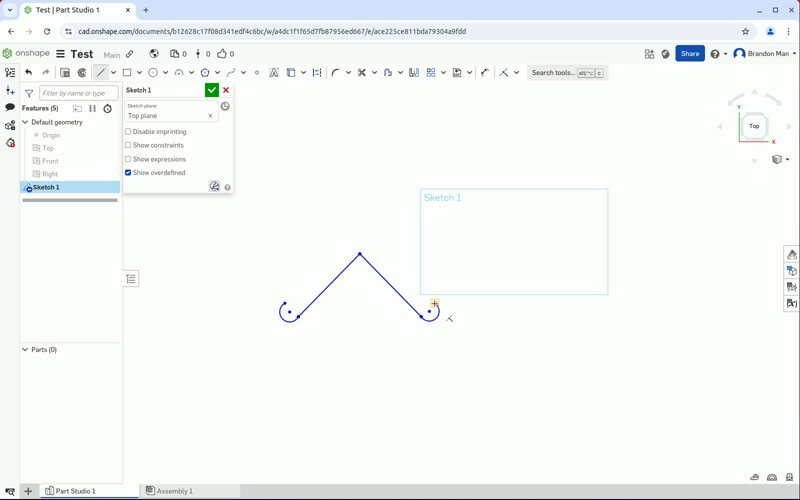
scroll(6)
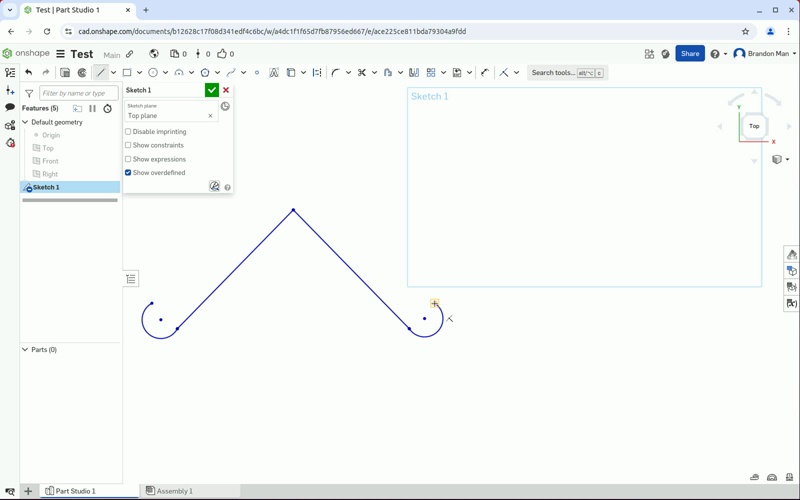
scroll(6)
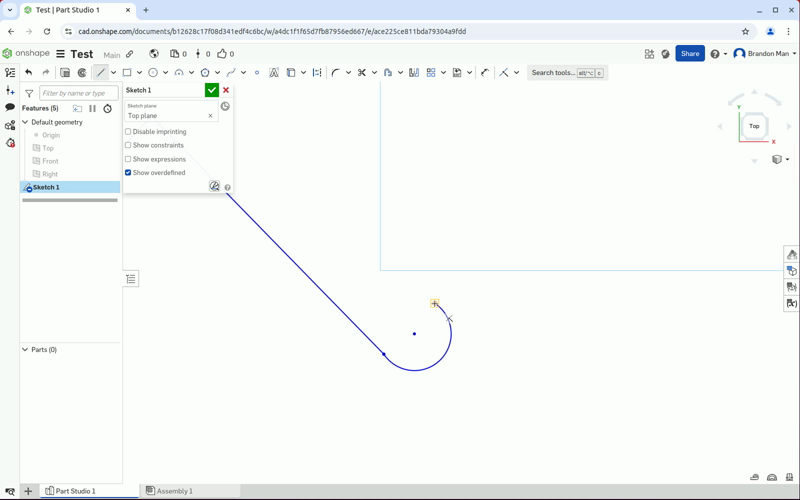
click(434, 303)
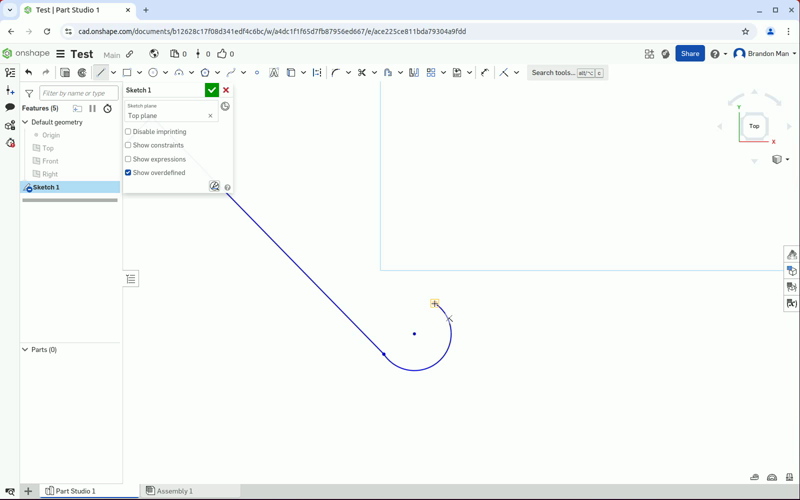
scroll(-6)
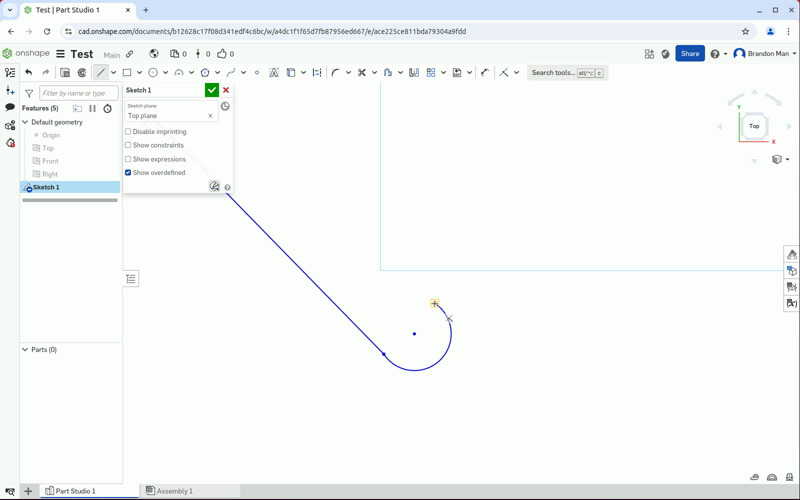
scroll(-6)
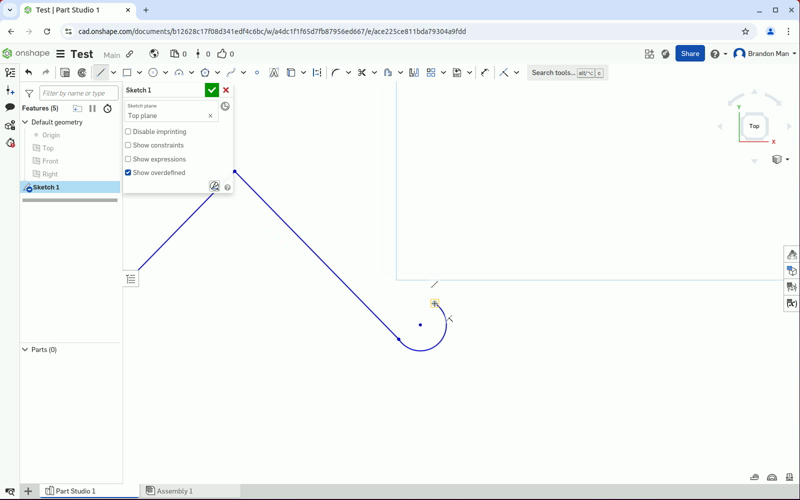
scroll(-6)
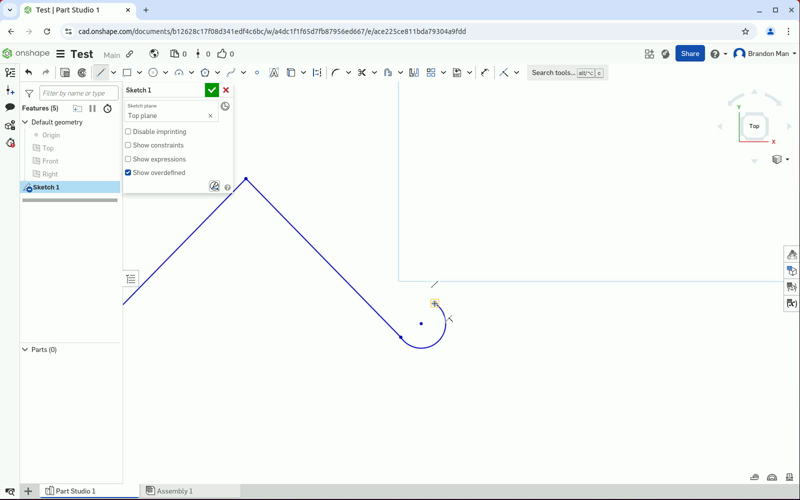
scroll(-6)
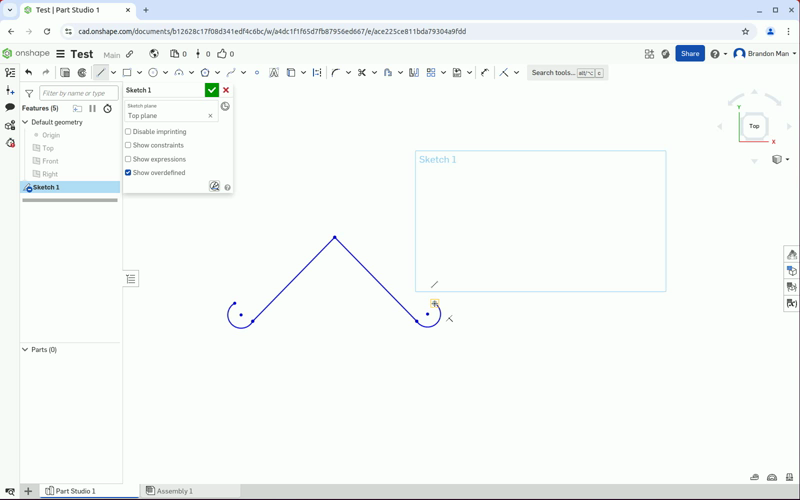
scroll(-6)
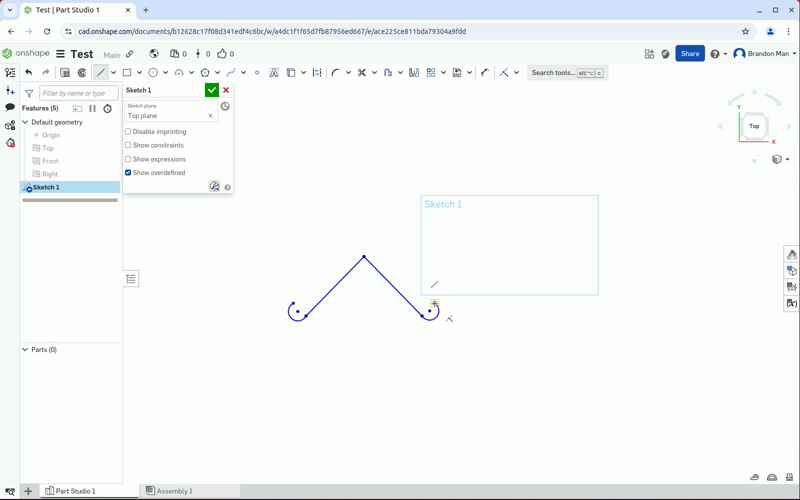
scroll(-6)
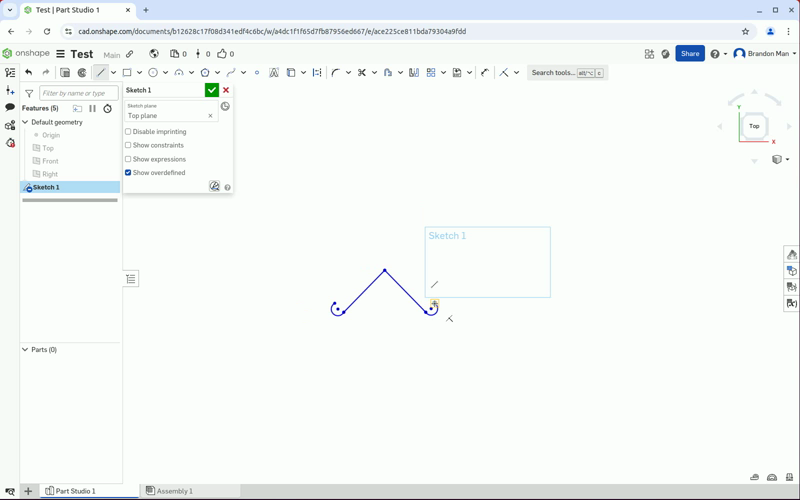
scroll(-6)
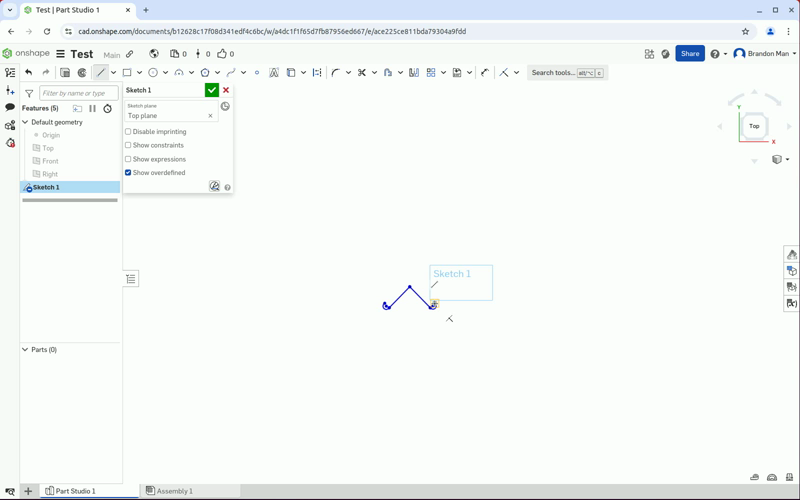
key_down(shift)
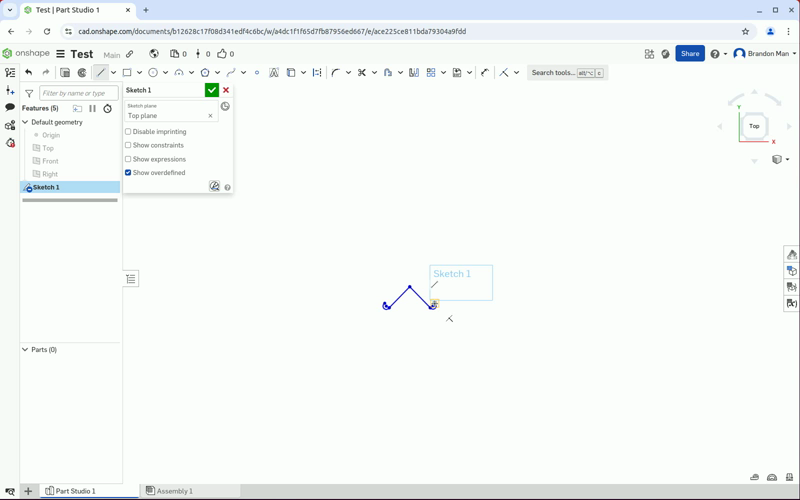
mouse_move(464, 303)
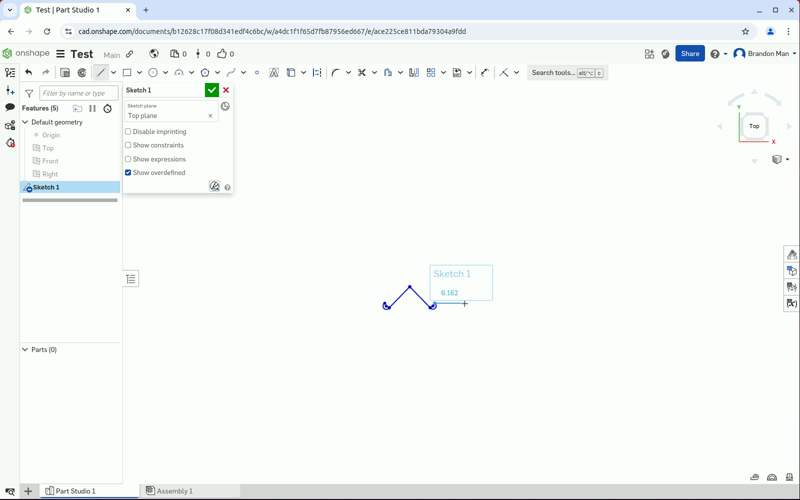
mouse_move(413, 282)
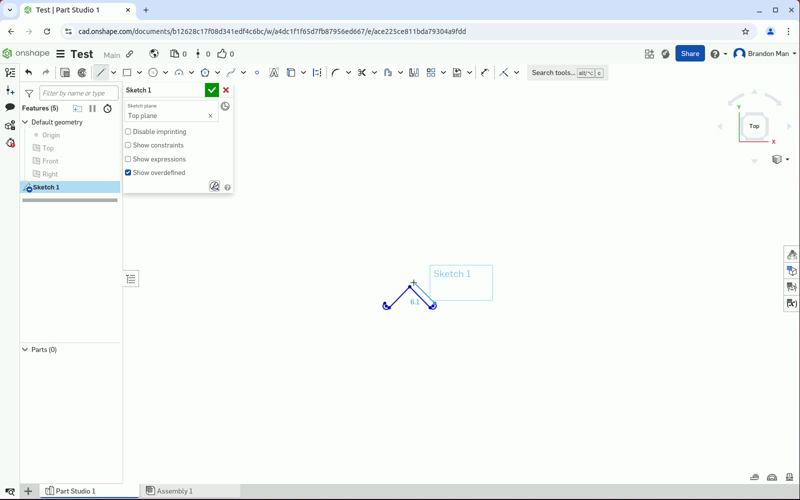
click(413, 282)
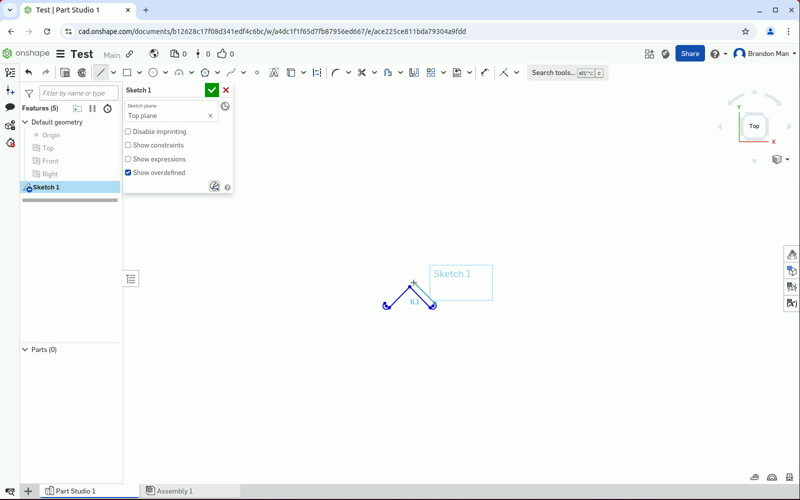
key_up(shift)
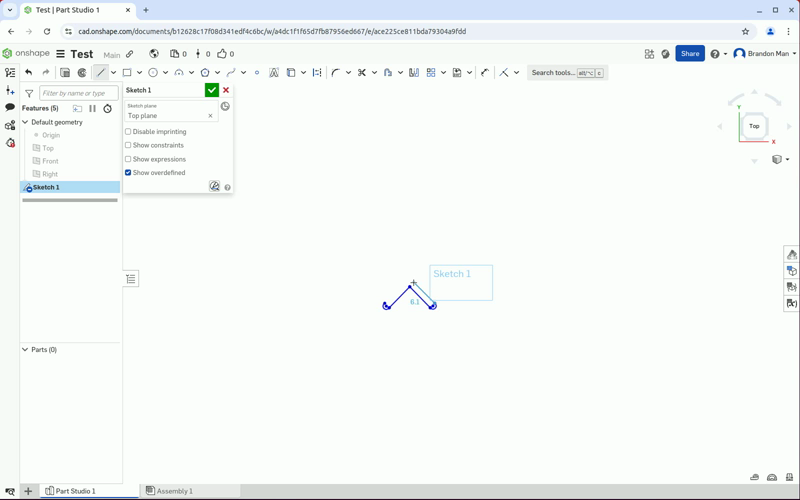
key_down(shift)
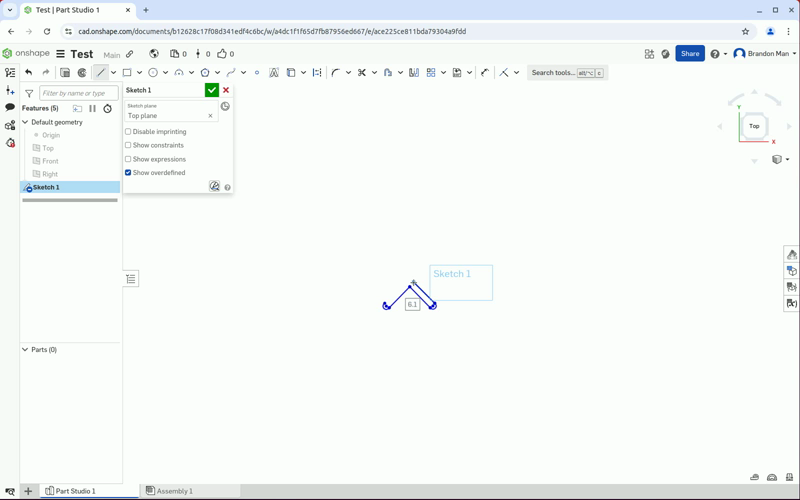
mouse_move(444, 282)
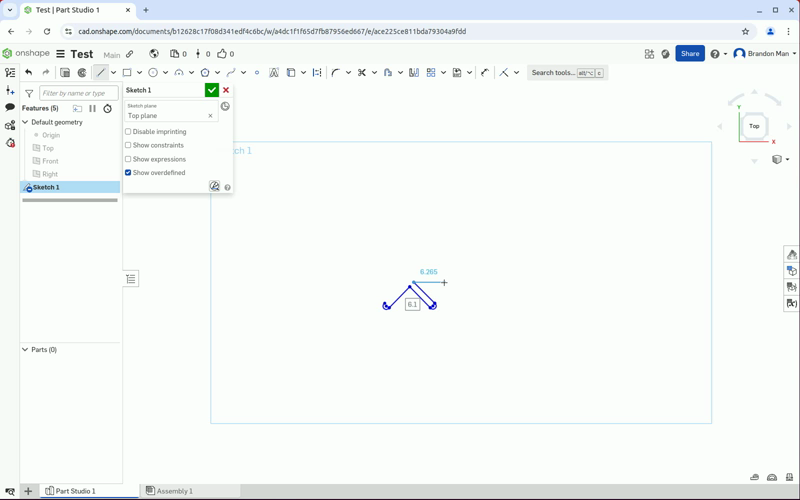
mouse_move(434, 261)
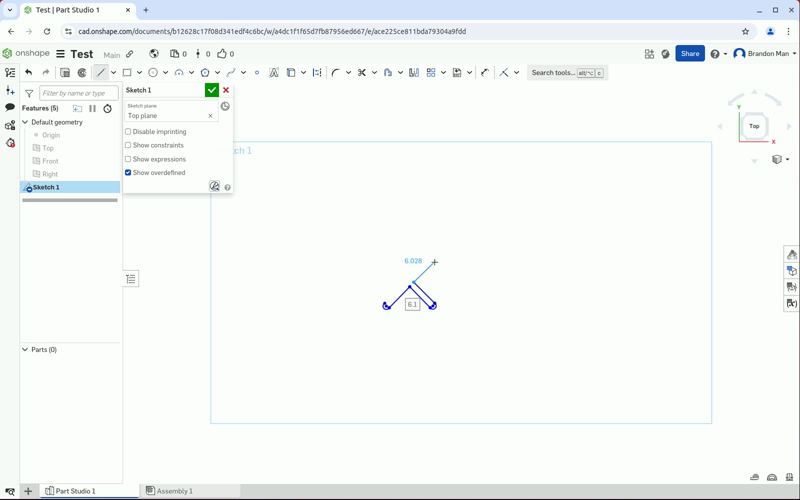
click(434, 261)
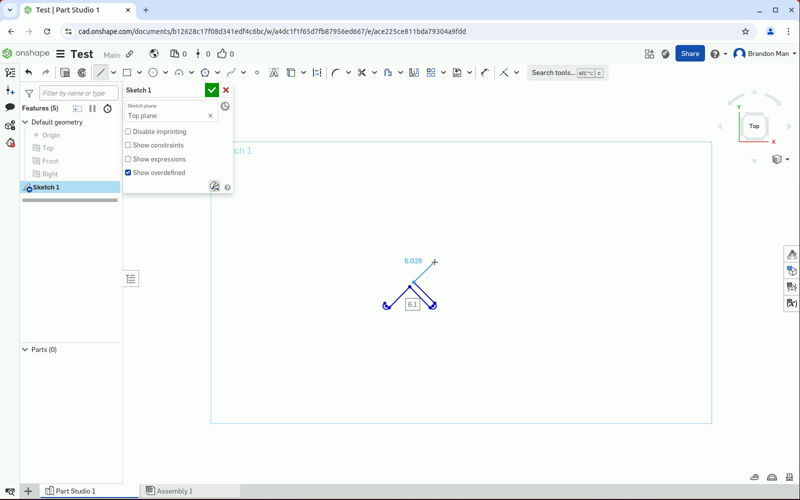
key_up(shift)
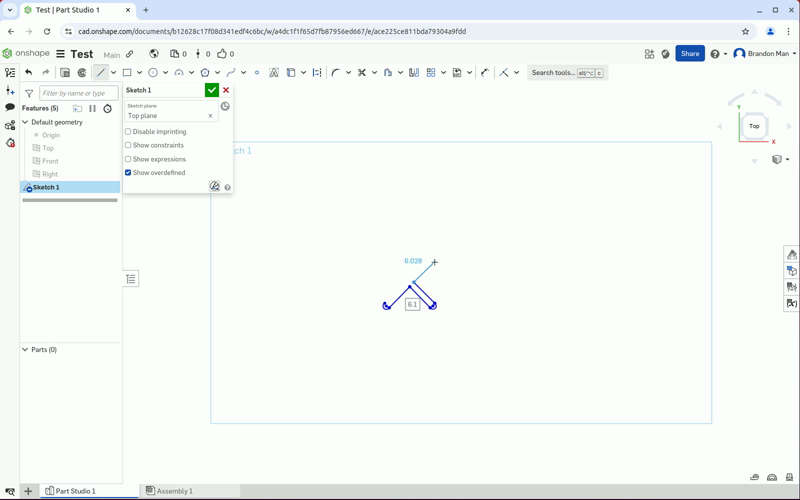
key(esc)
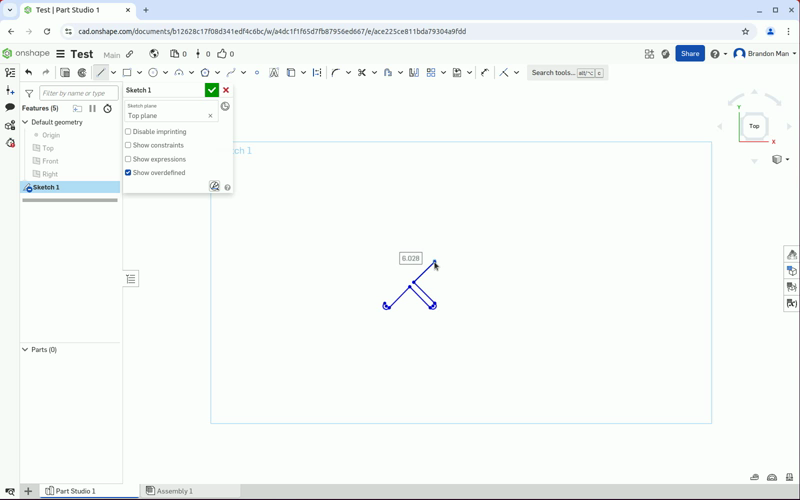
key(a)
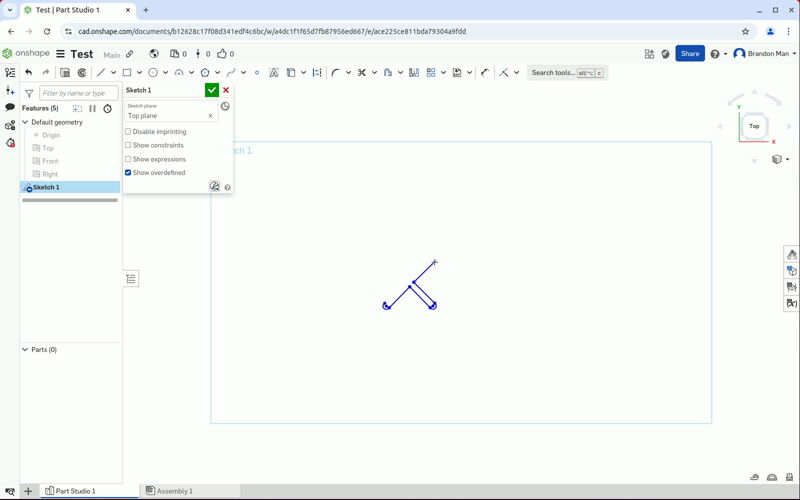
mouse_move(434, 261)
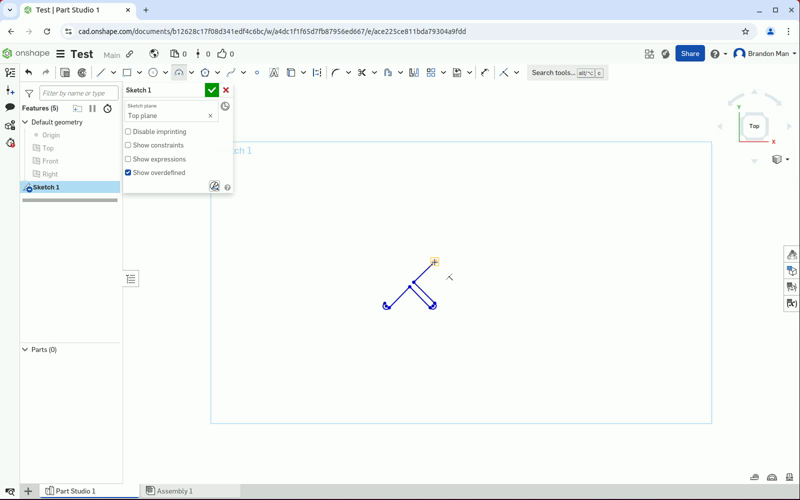
click(434, 261)
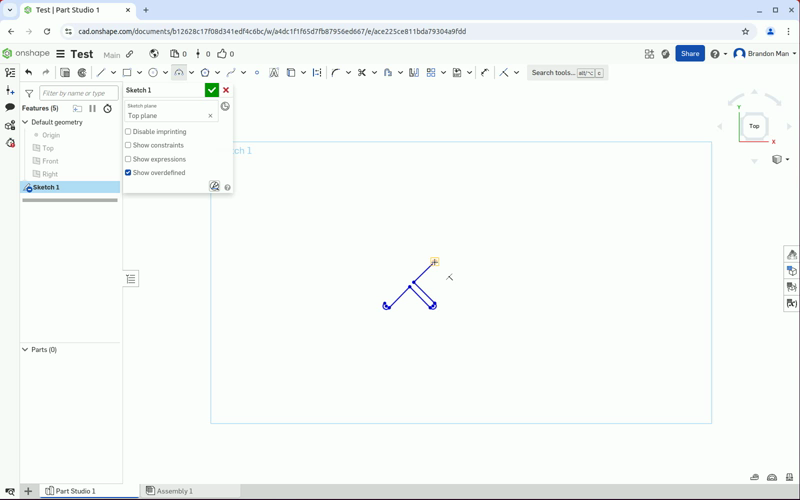
key_down(shift)
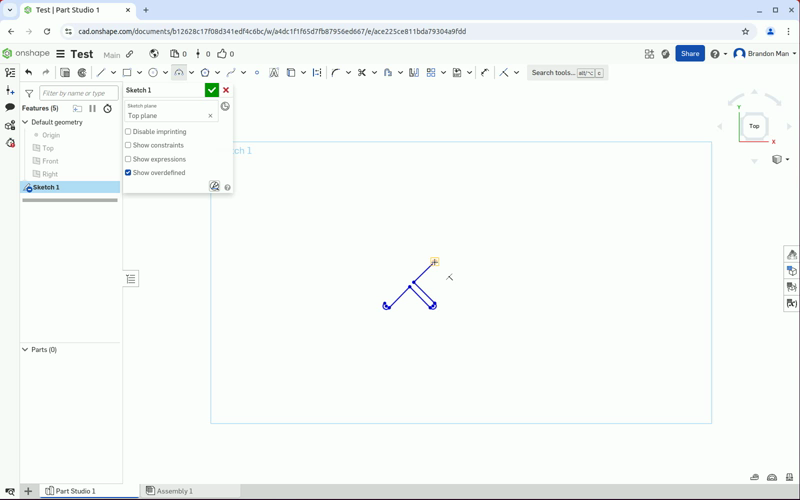
mouse_move(430, 257)
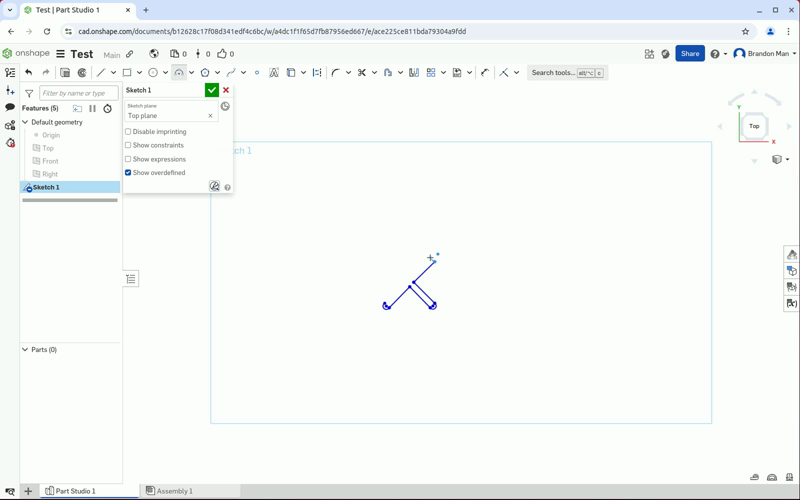
scroll(6)
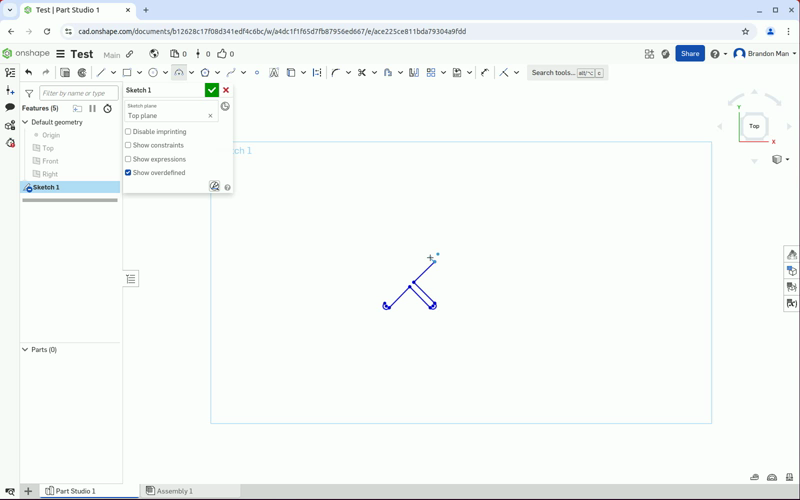
scroll(6)
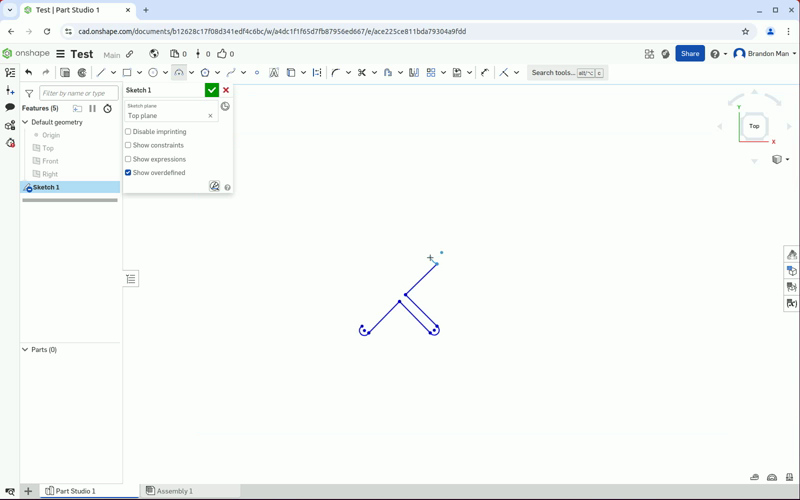
scroll(6)
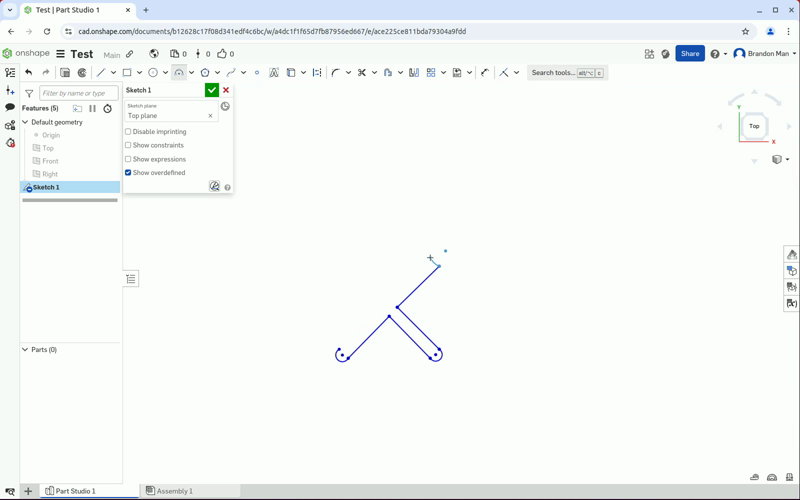
scroll(6)
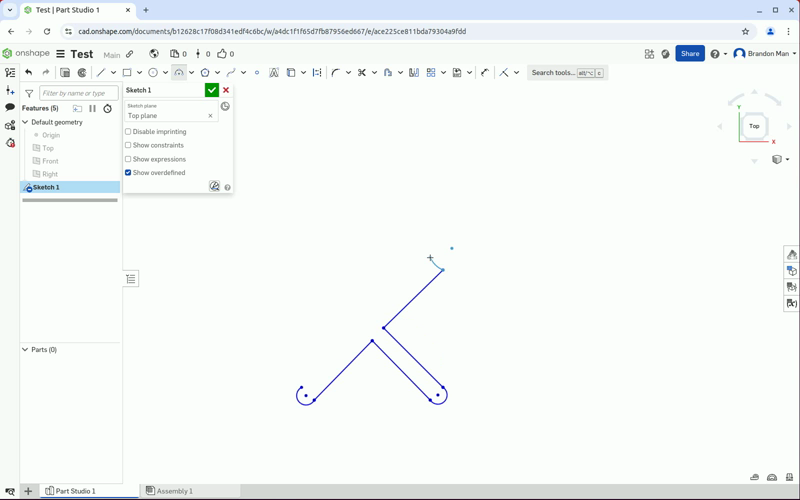
scroll(6)
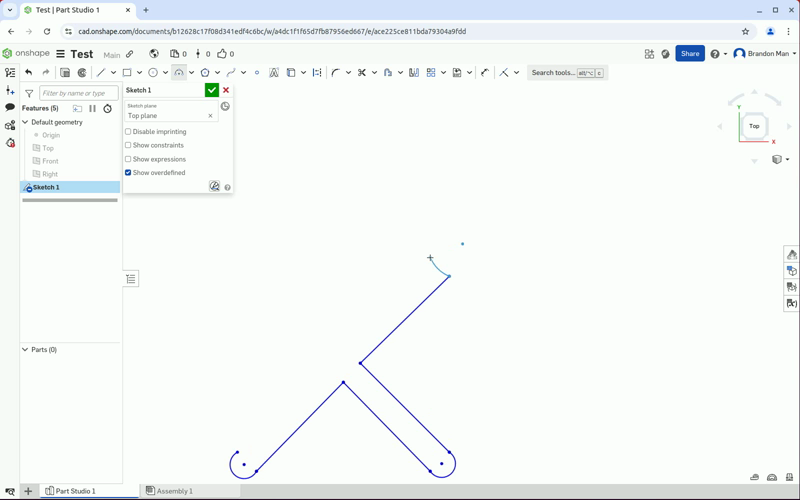
scroll(6)
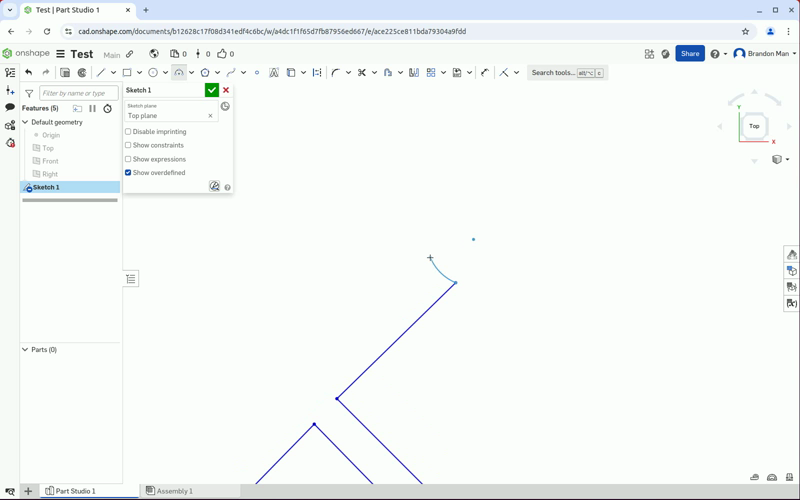
scroll(6)
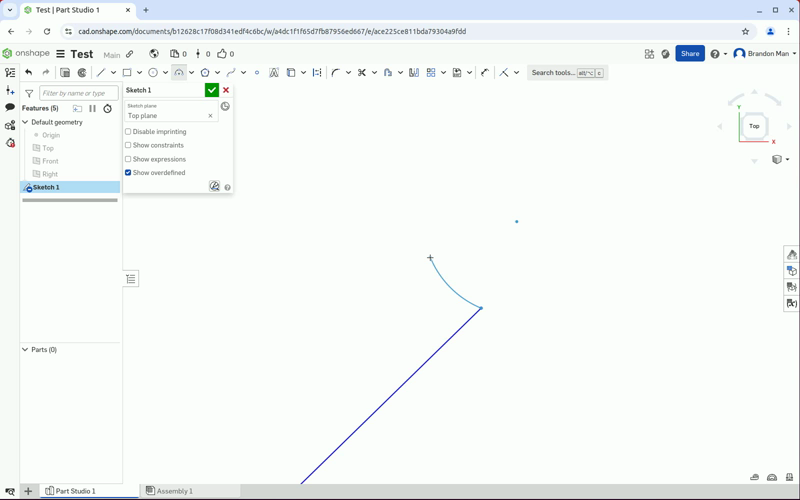
click(430, 257)
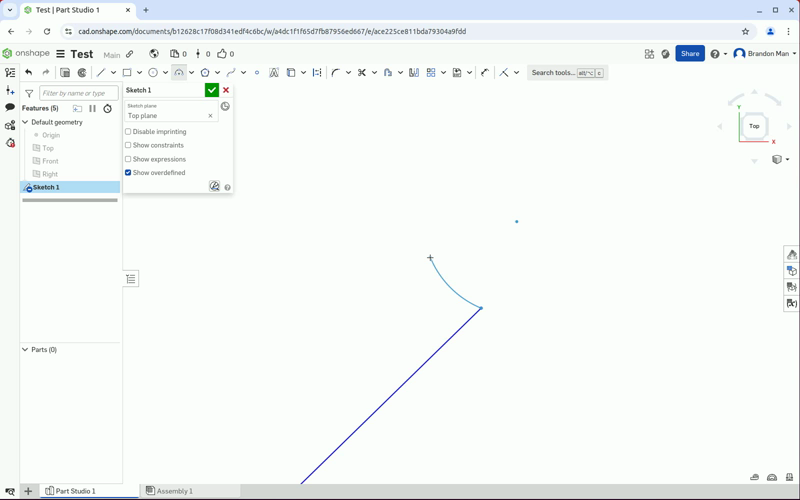
scroll(-6)
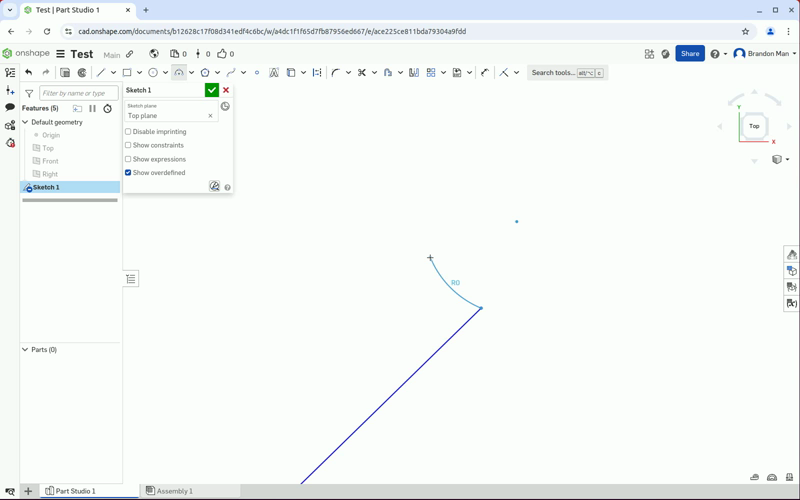
scroll(-6)
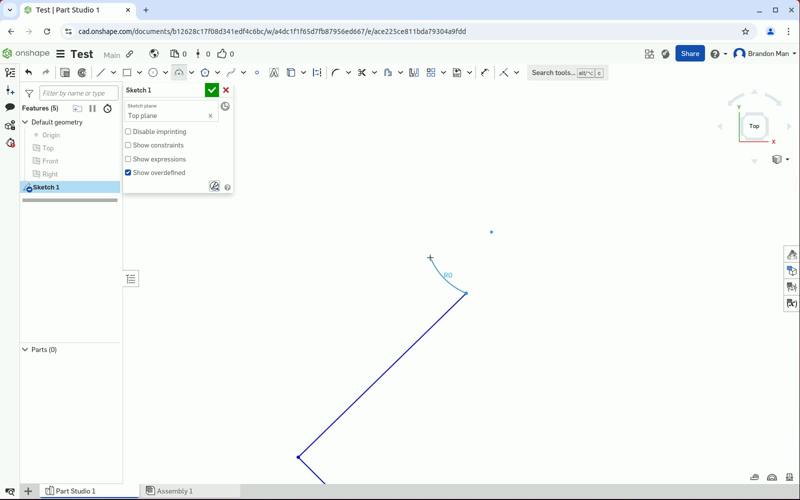
scroll(-6)
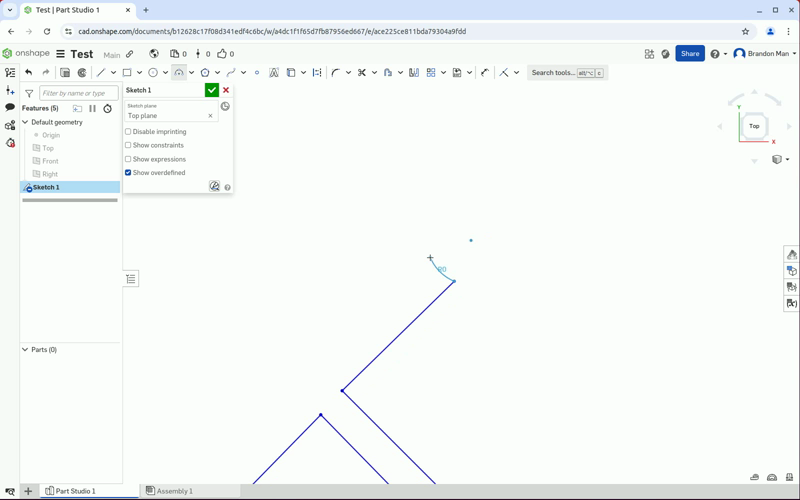
scroll(-6)
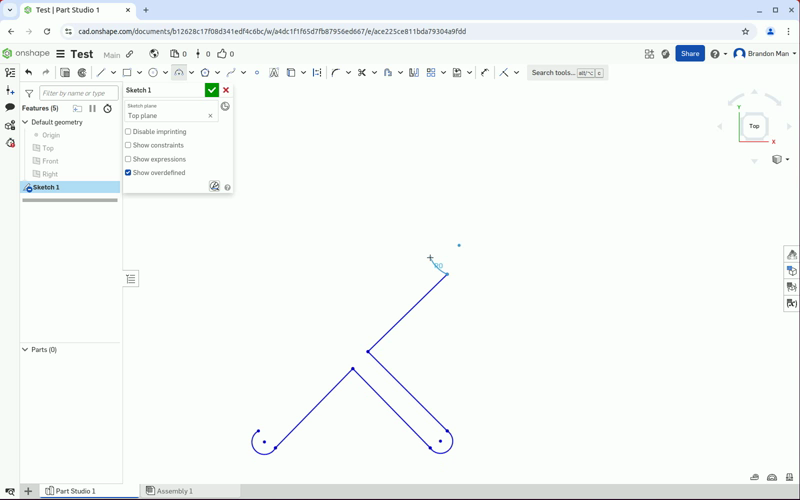
scroll(-6)
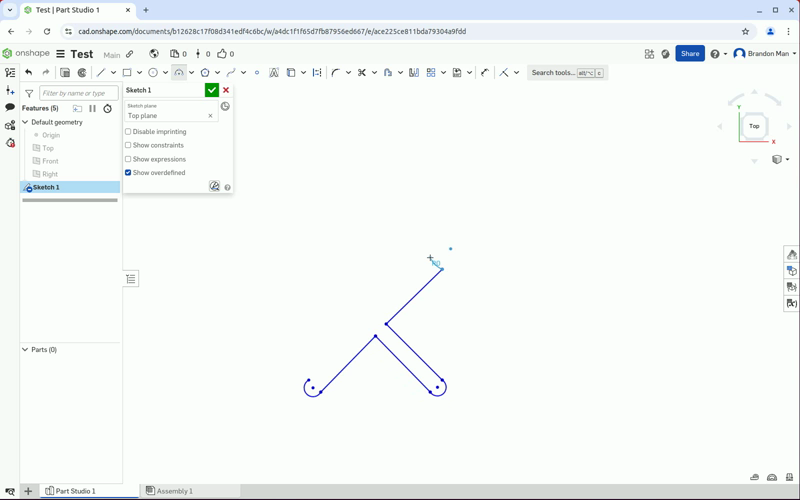
scroll(-6)
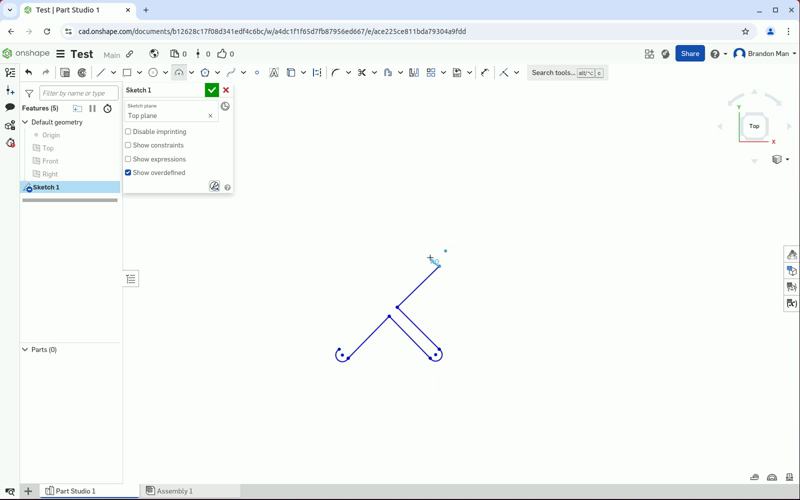
scroll(-6)
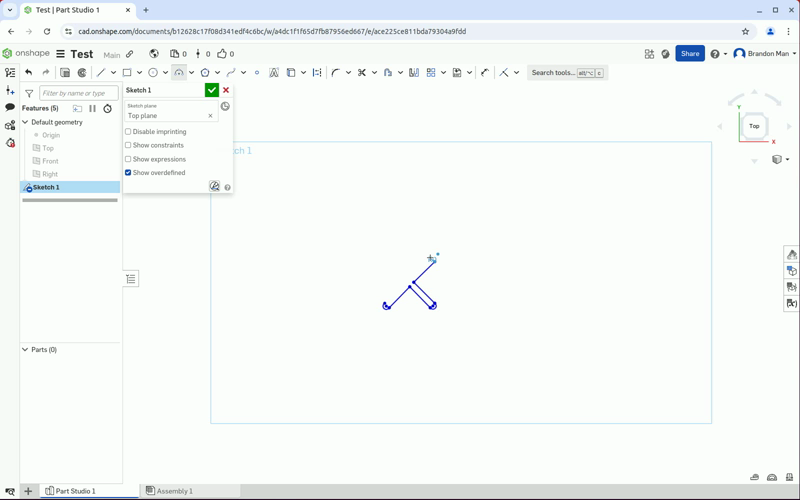
mouse_move(435, 256)
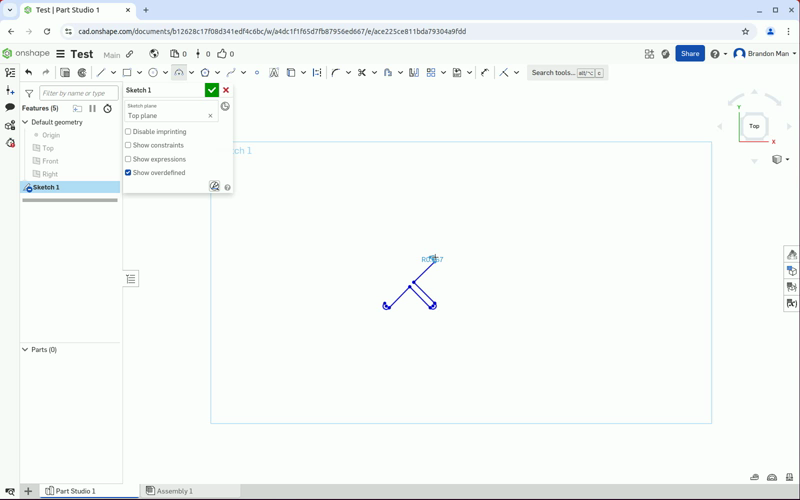
scroll(6)
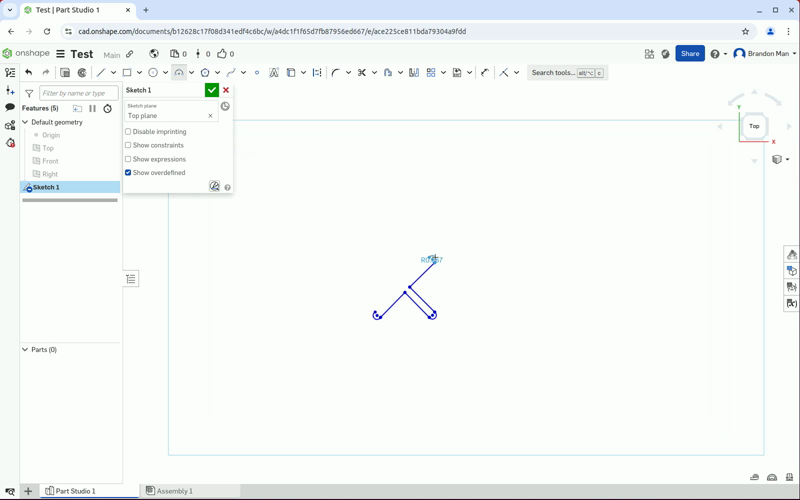
scroll(6)
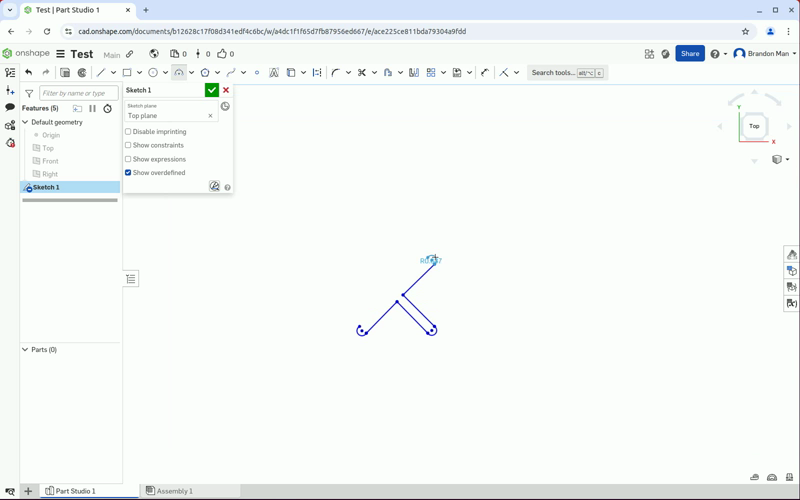
scroll(6)
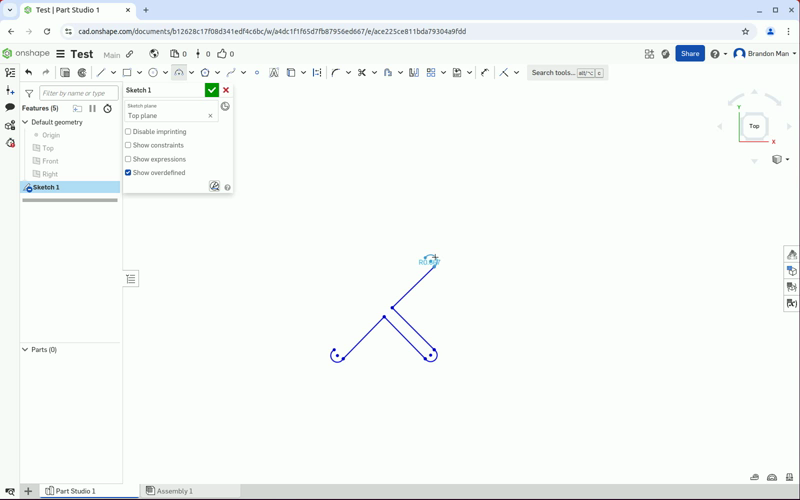
scroll(6)
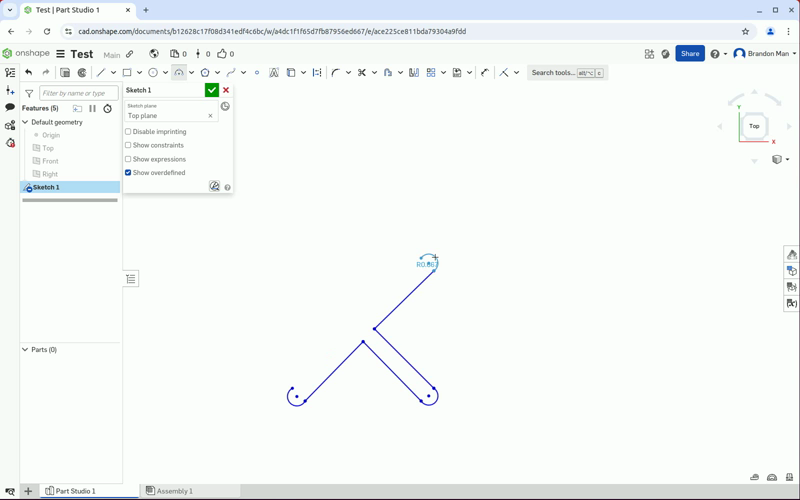
scroll(6)
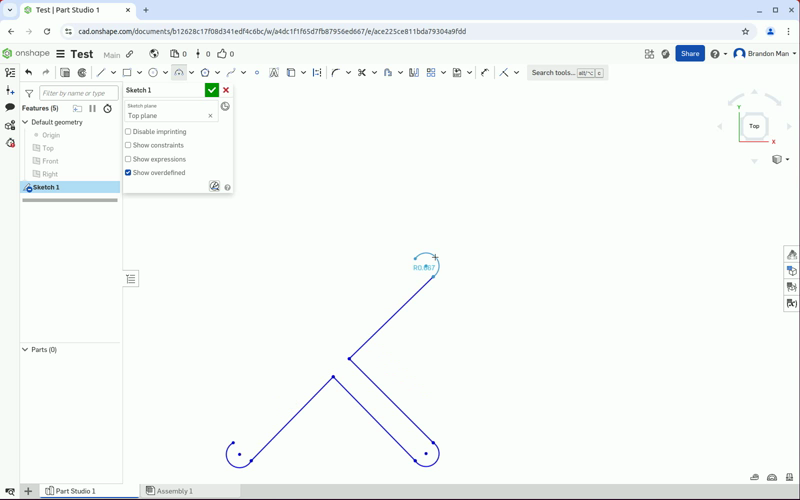
scroll(6)
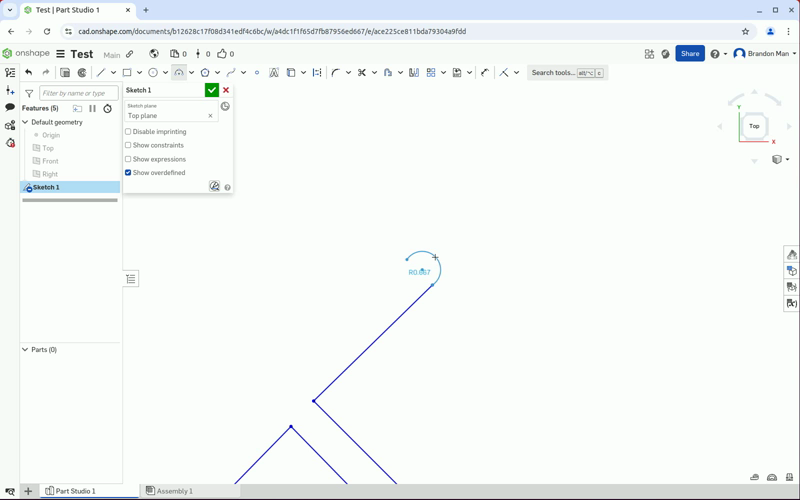
scroll(6)
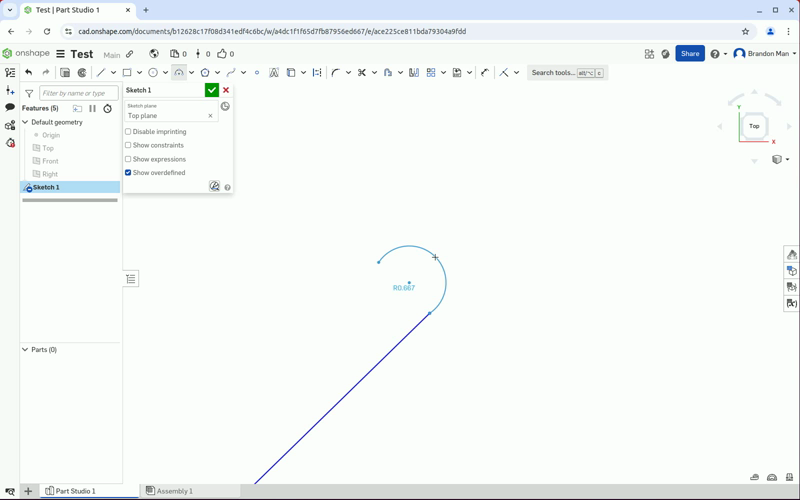
click(435, 256)
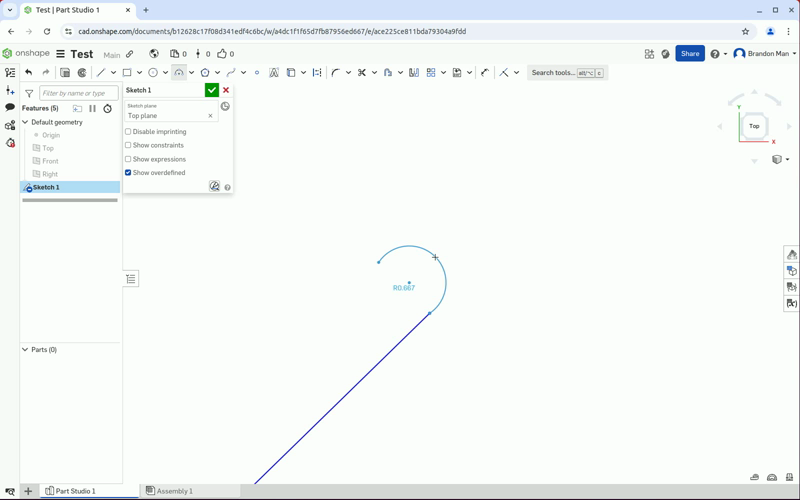
scroll(-6)
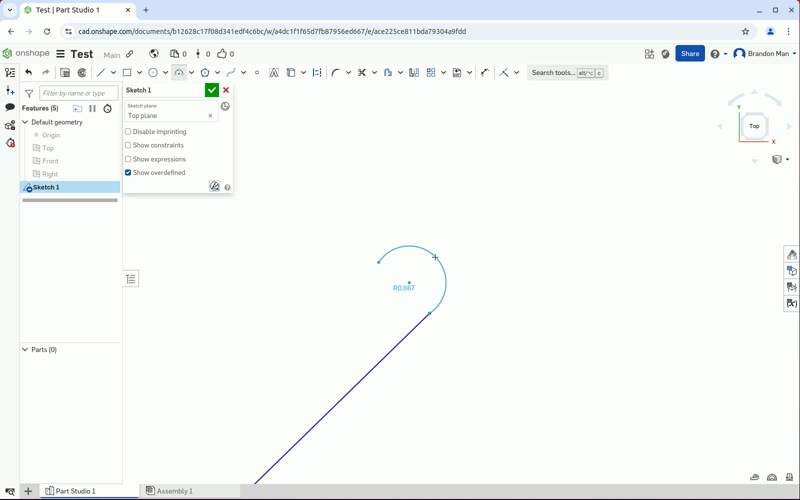
scroll(-6)
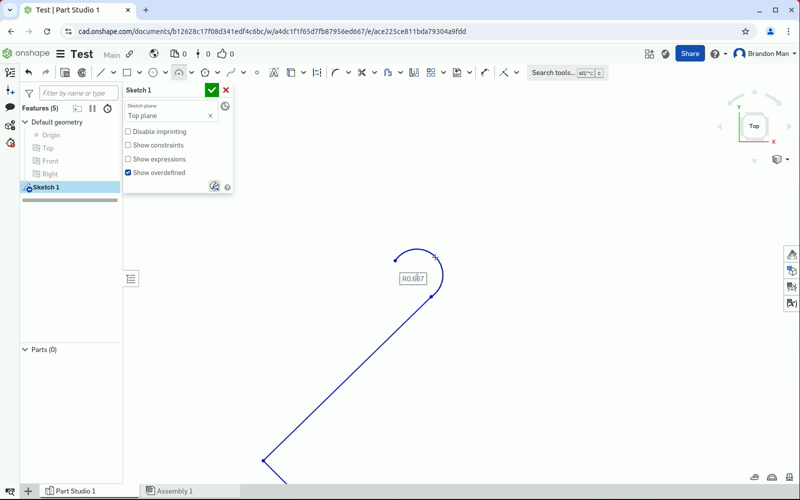
scroll(-6)
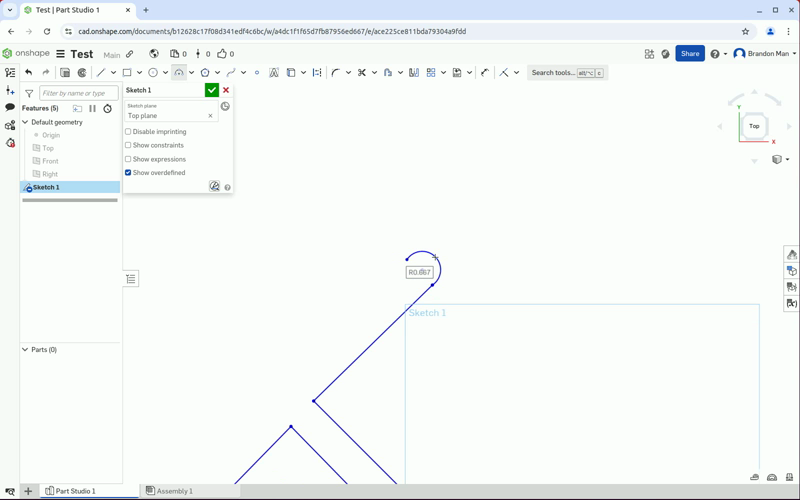
scroll(-6)
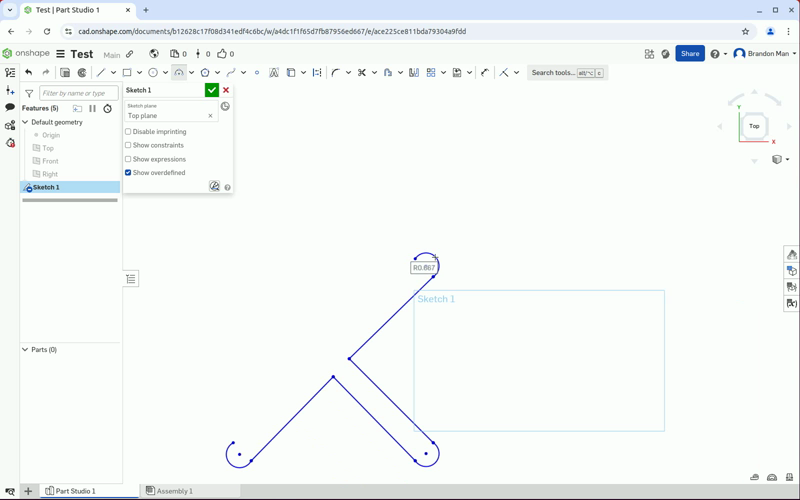
scroll(-6)
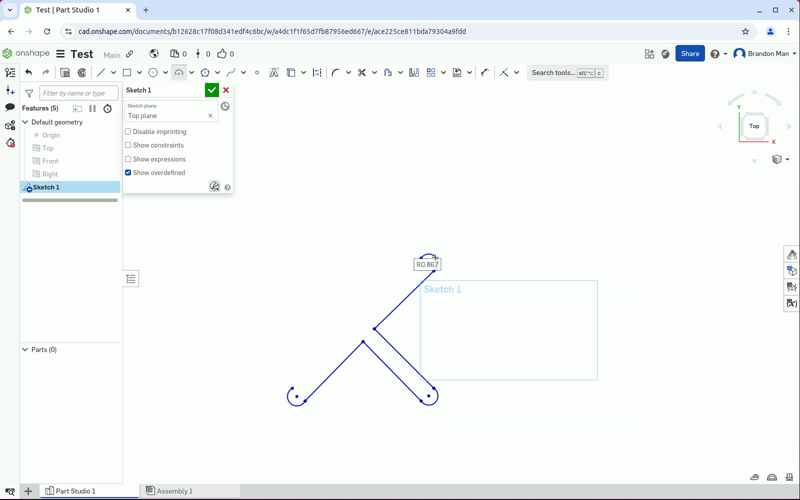
scroll(-6)
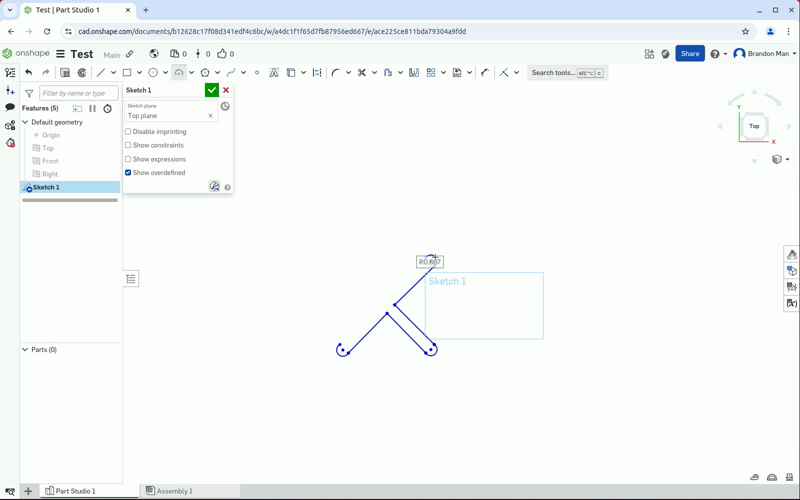
scroll(-6)
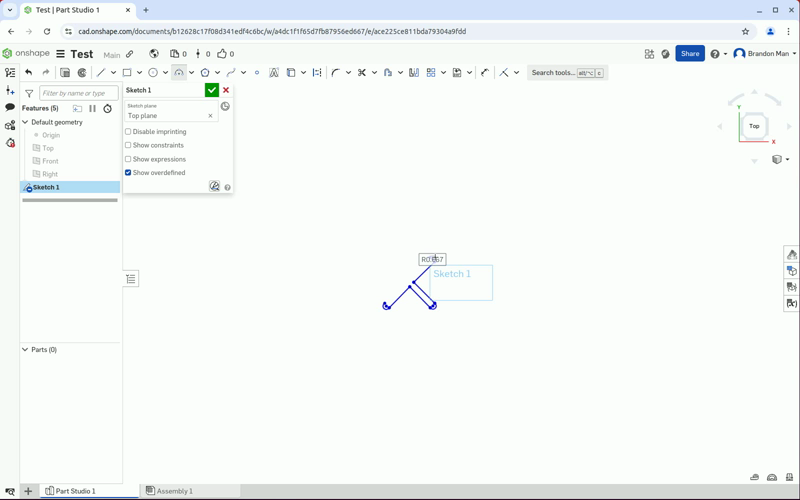
key_up(shift)
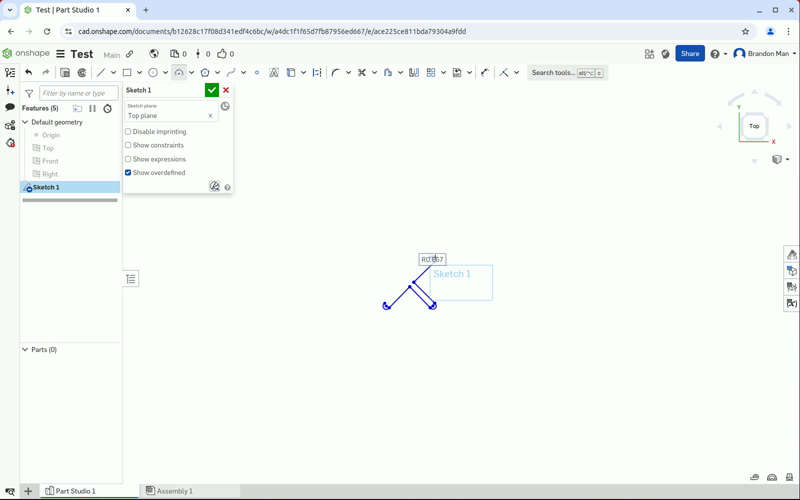
key(esc)
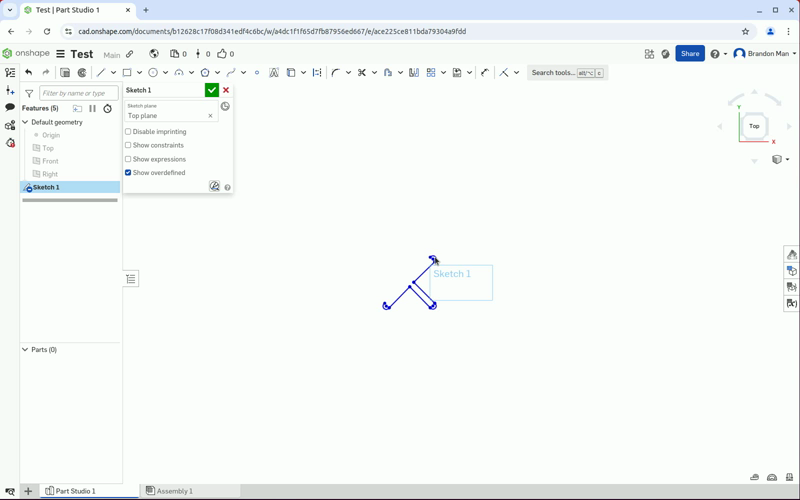
key(l)
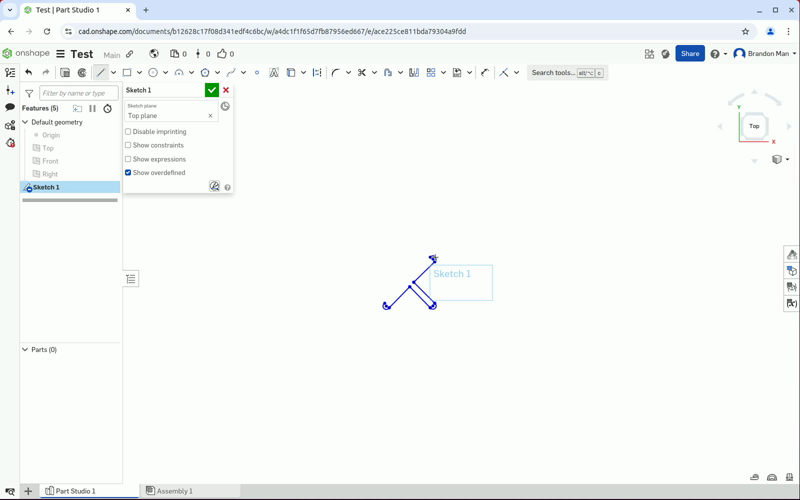
mouse_move(430, 257)
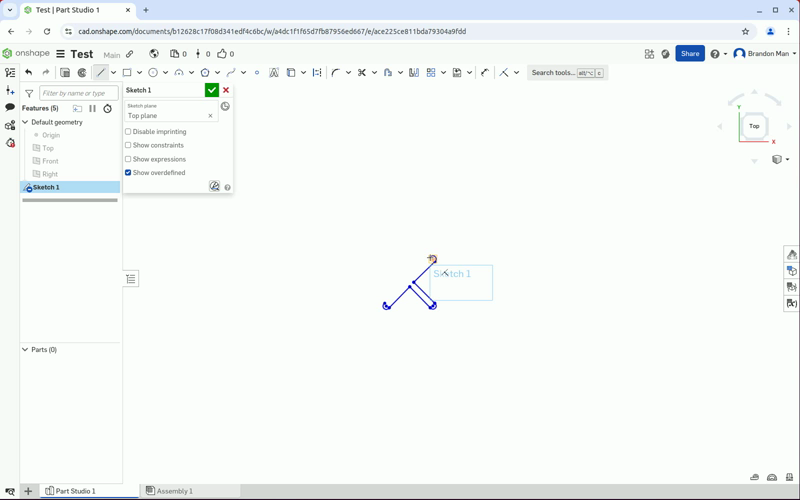
scroll(6)
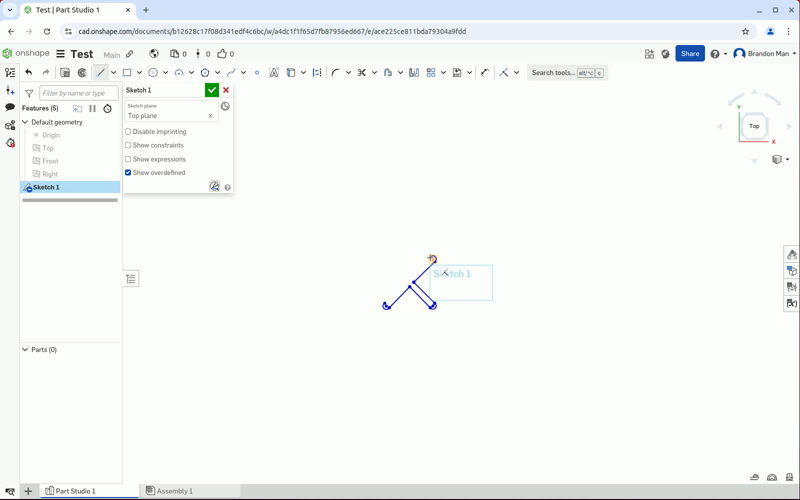
scroll(6)
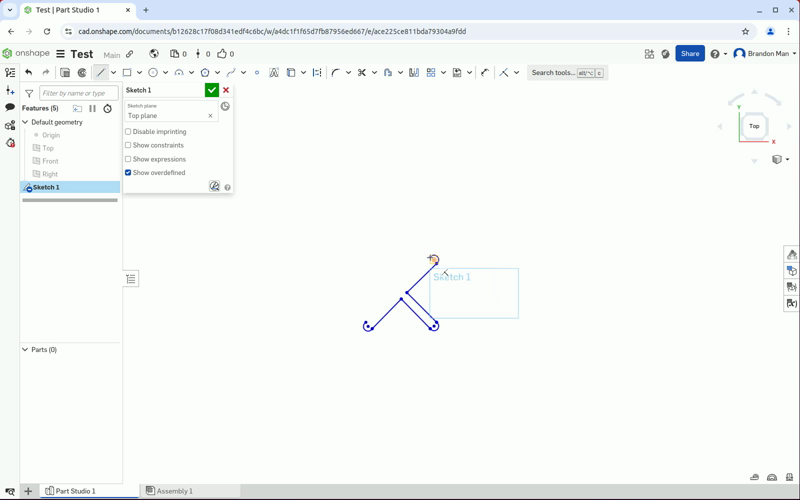
scroll(6)
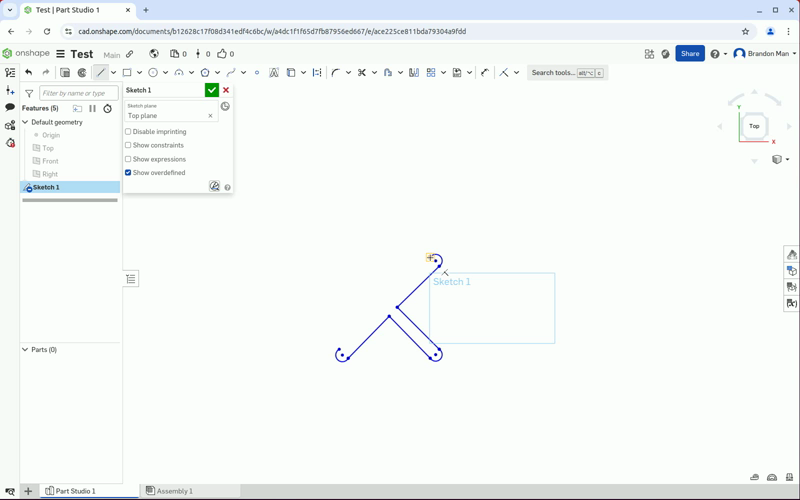
scroll(6)
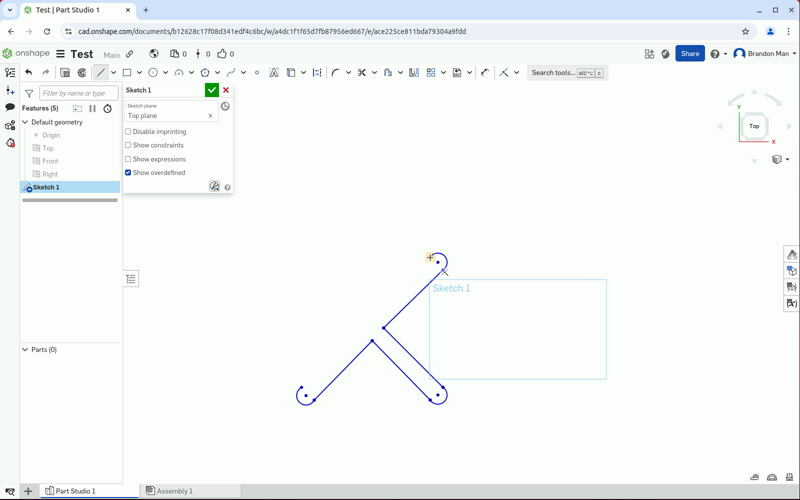
scroll(6)
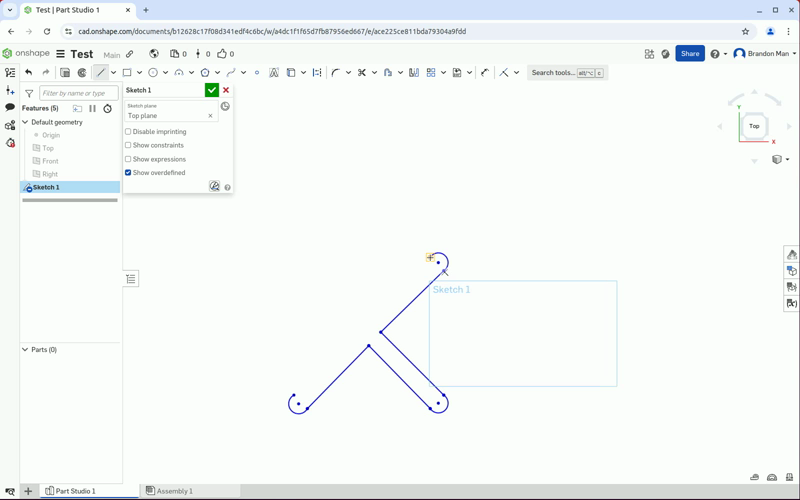
scroll(6)
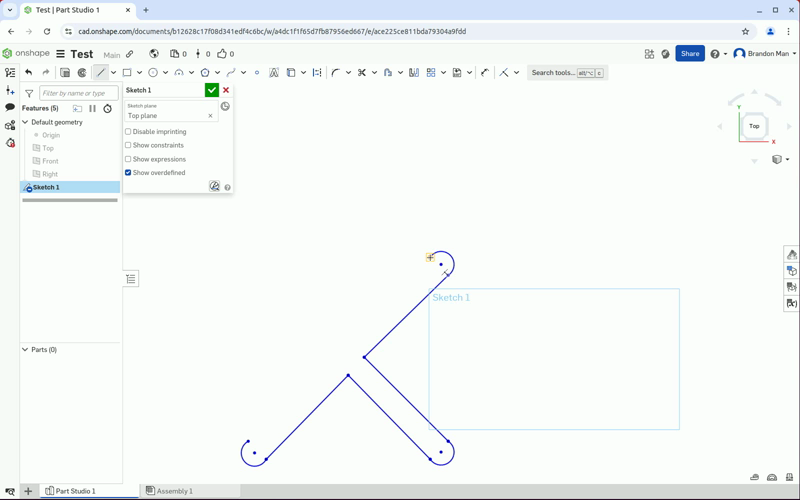
scroll(6)
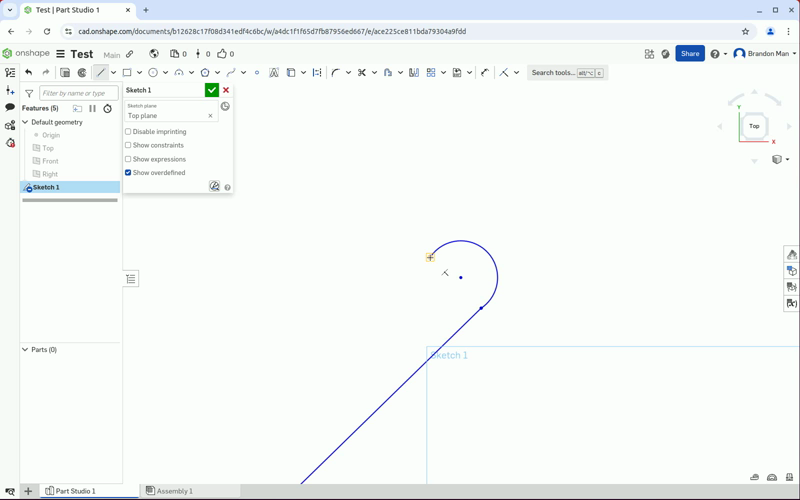
click(430, 257)
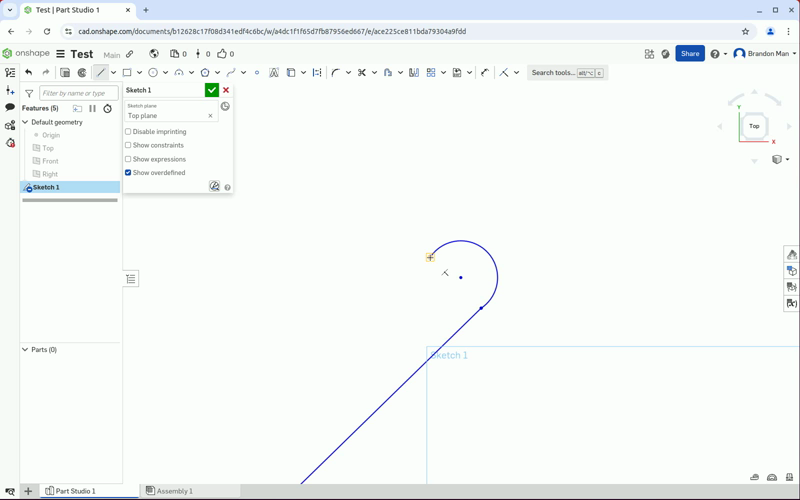
scroll(-6)
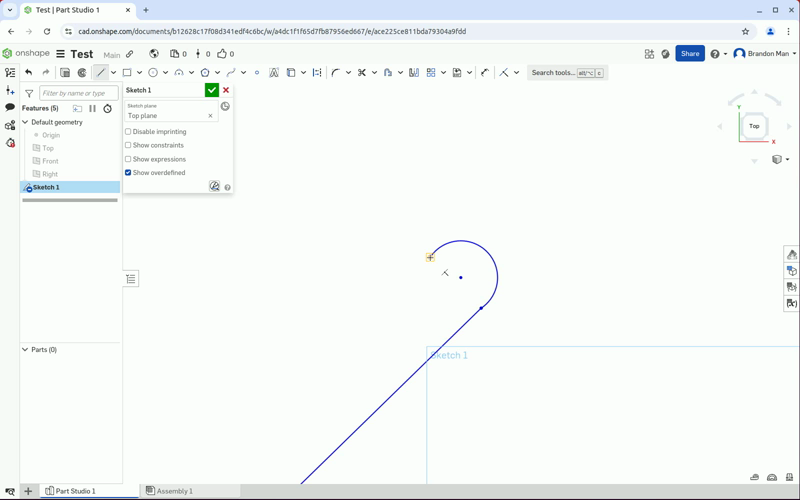
scroll(-6)
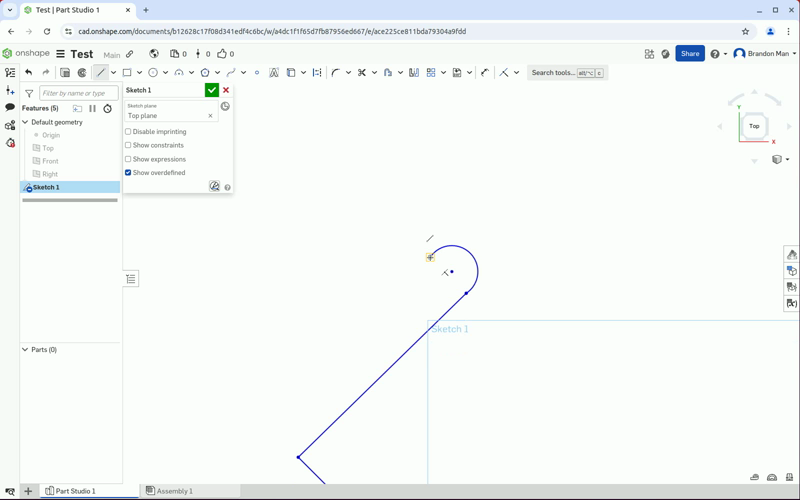
scroll(-6)
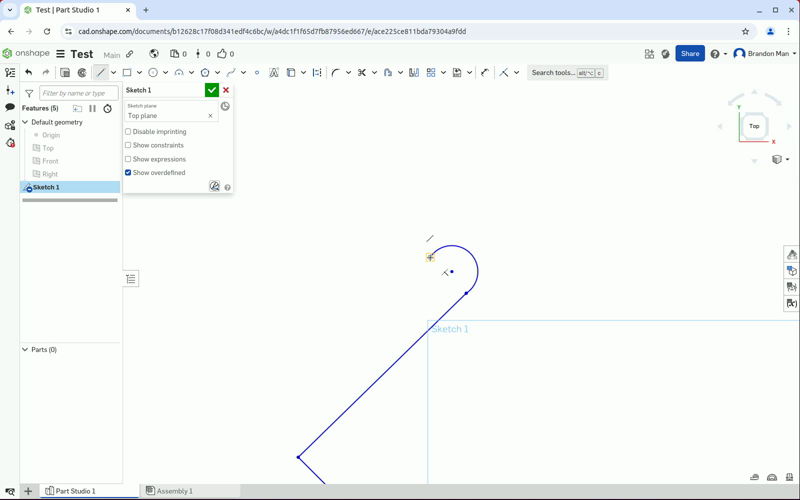
scroll(-6)
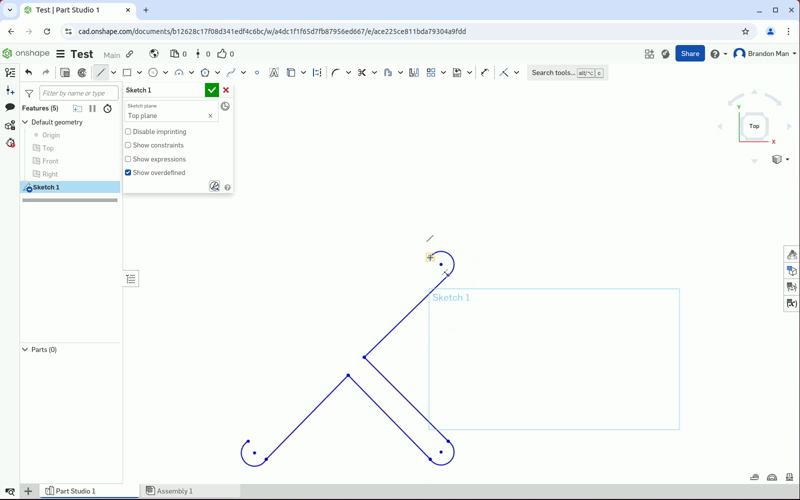
scroll(-6)
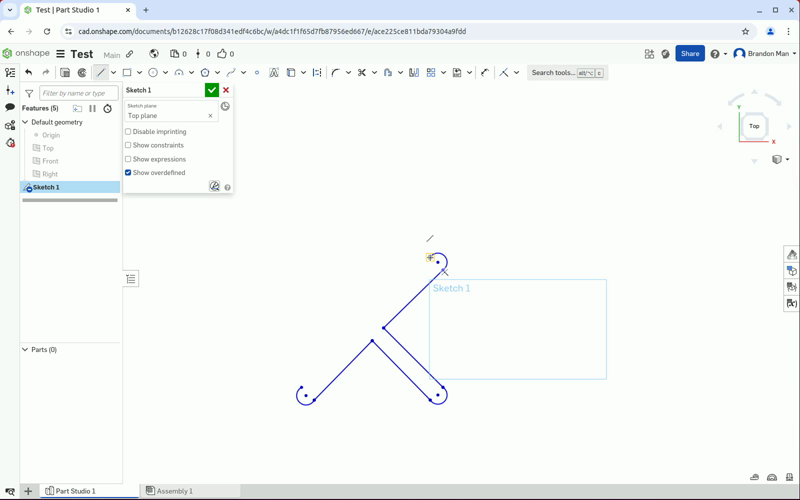
scroll(-6)
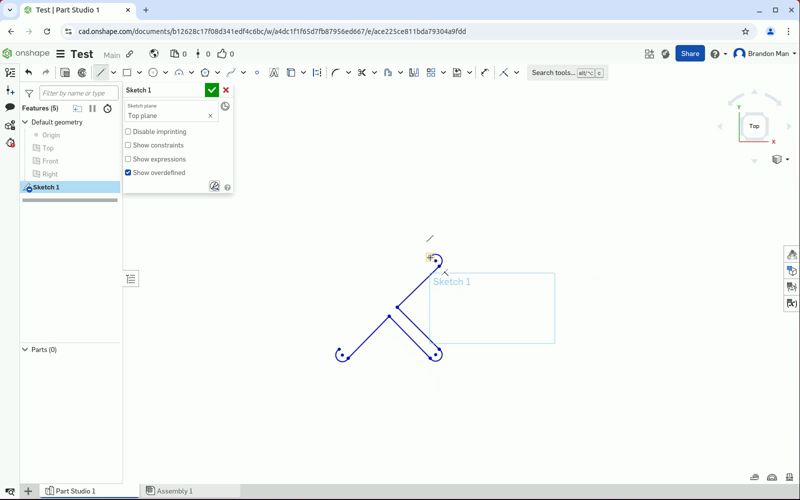
scroll(-6)
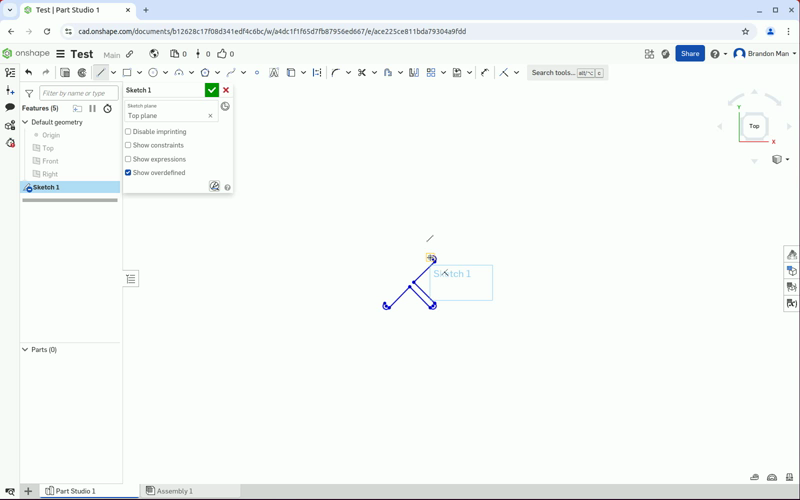
key_down(shift)
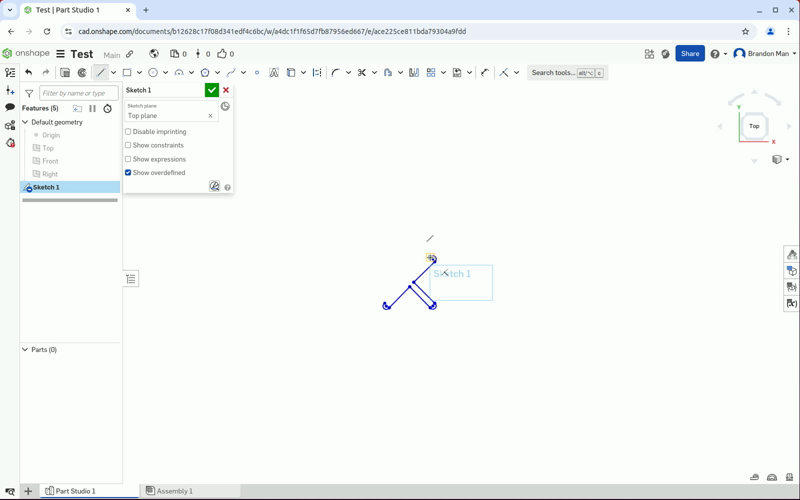
mouse_move(460, 257)
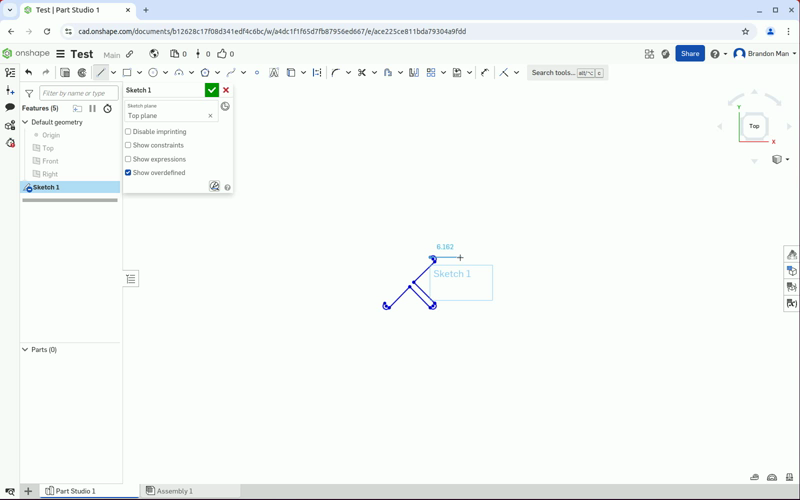
mouse_move(409, 277)
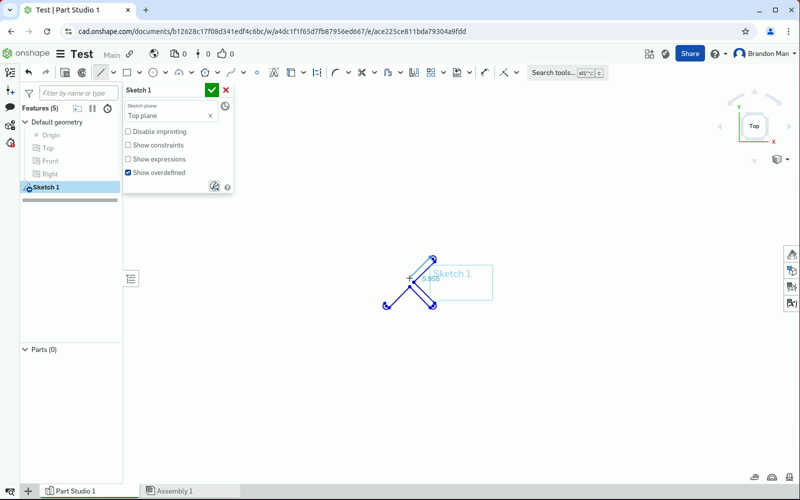
click(409, 277)
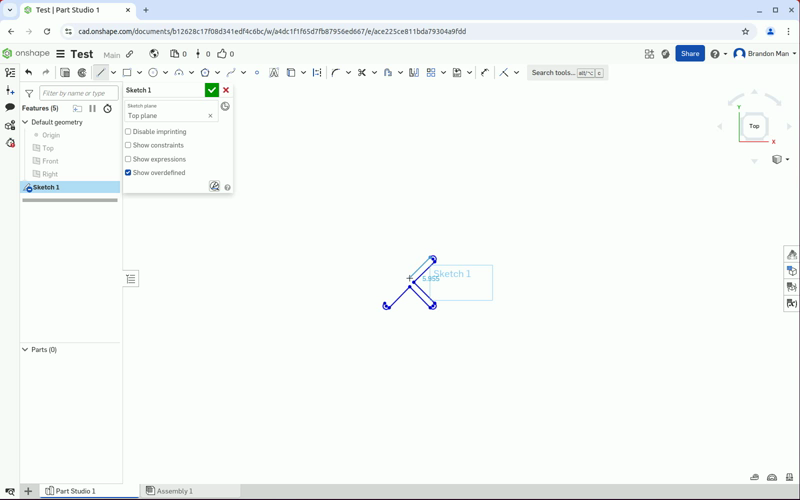
key_up(shift)
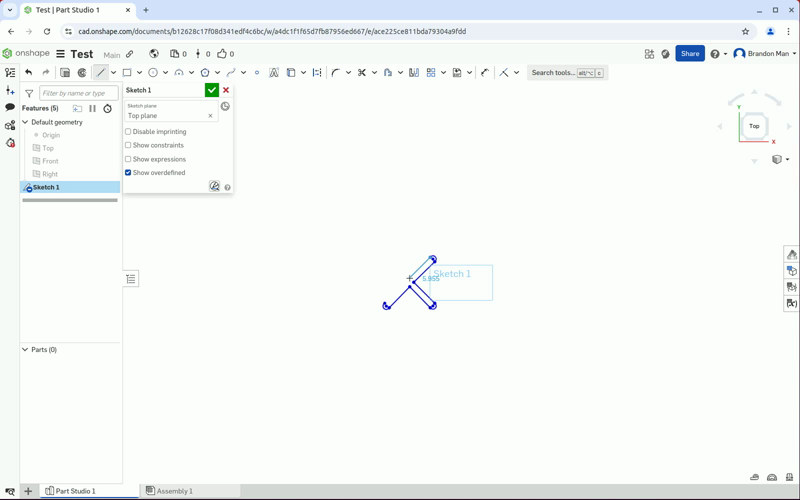
key_down(shift)
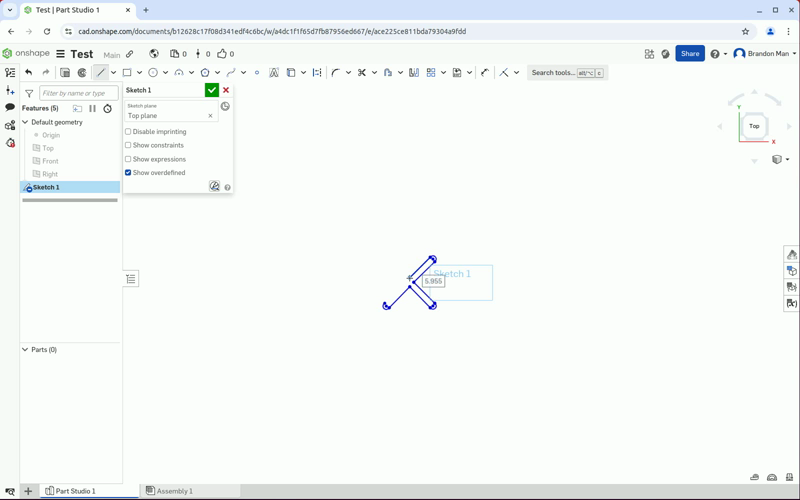
mouse_move(439, 277)
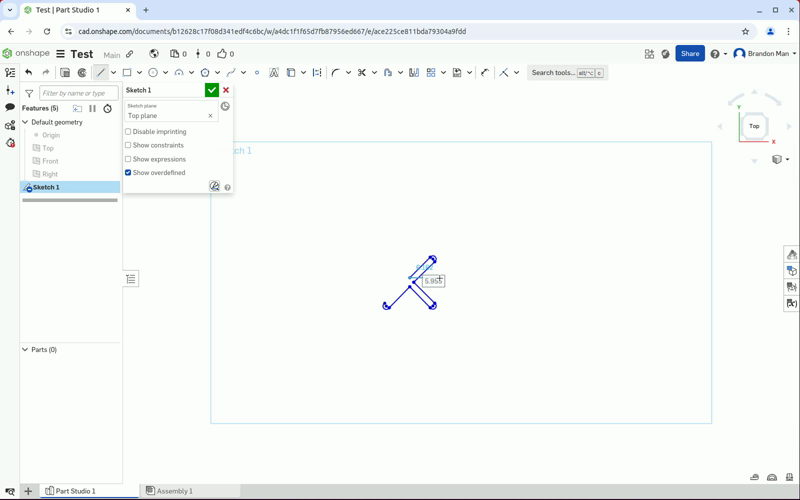
mouse_move(389, 257)
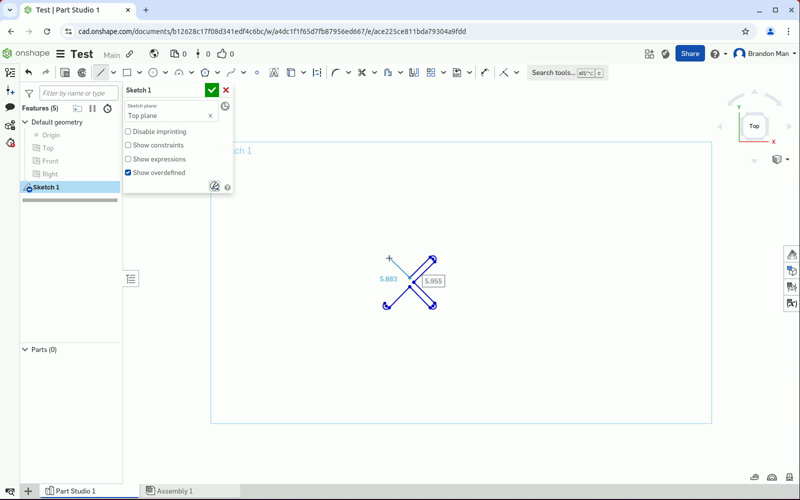
click(389, 257)
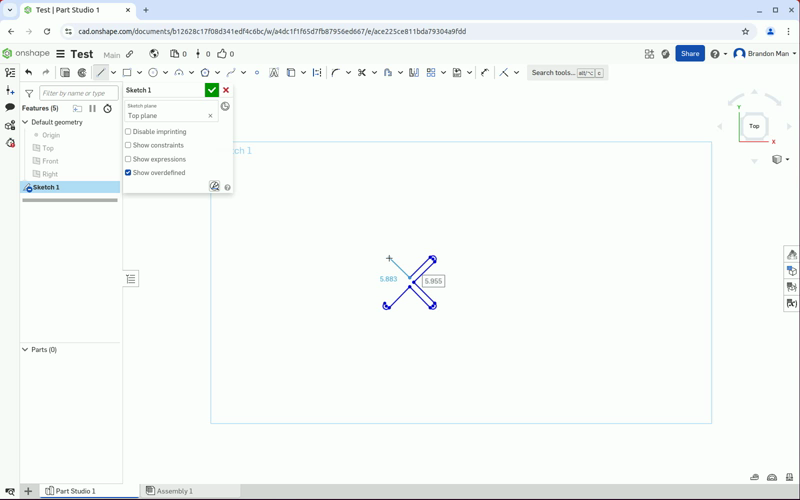
key_up(shift)
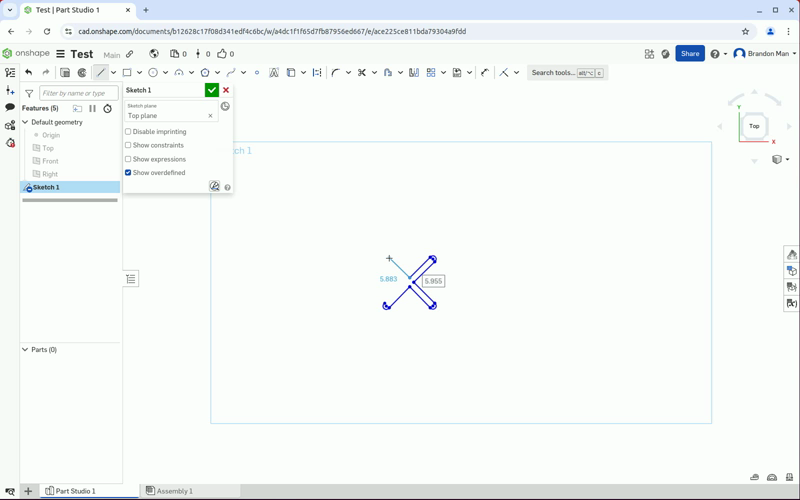
key(esc)
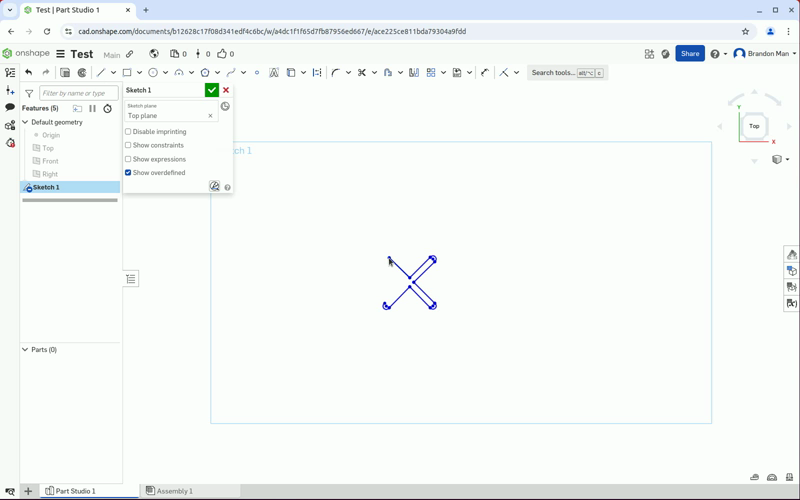
key(a)
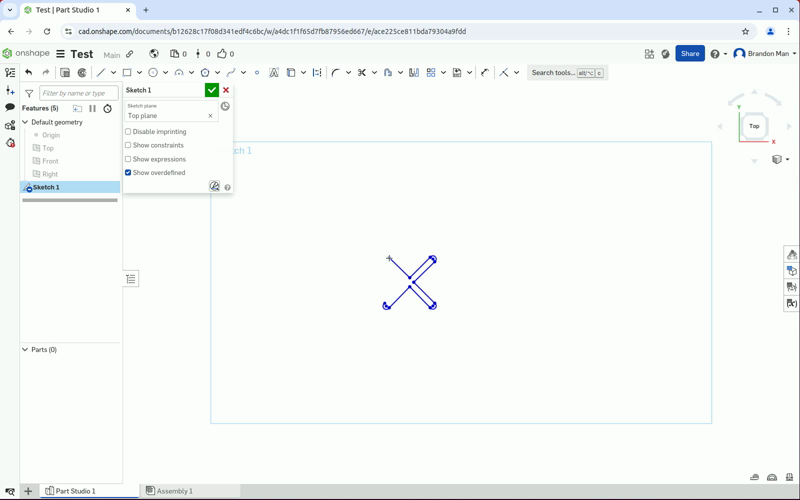
mouse_move(389, 257)
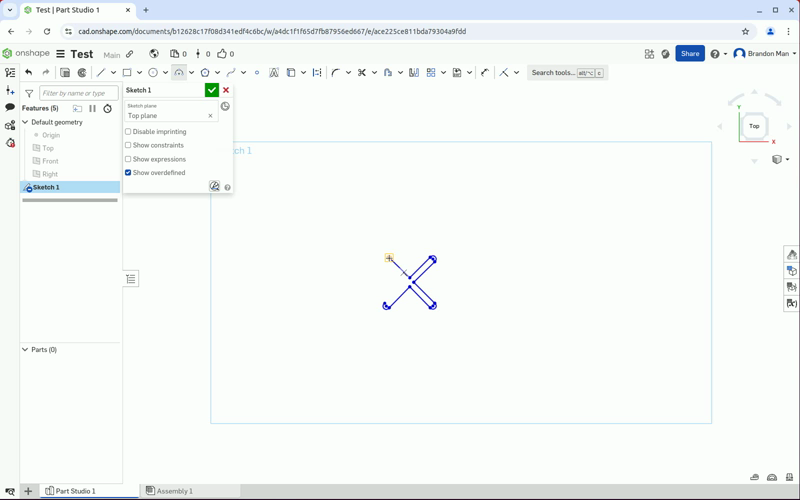
click(389, 257)
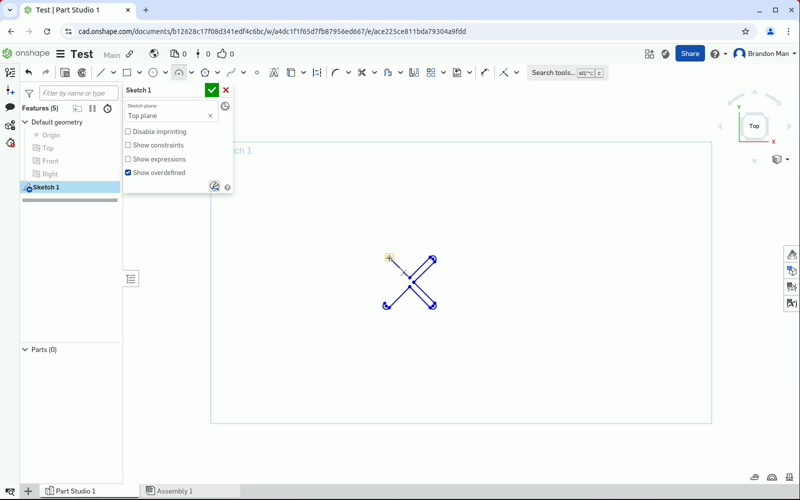
key_down(shift)
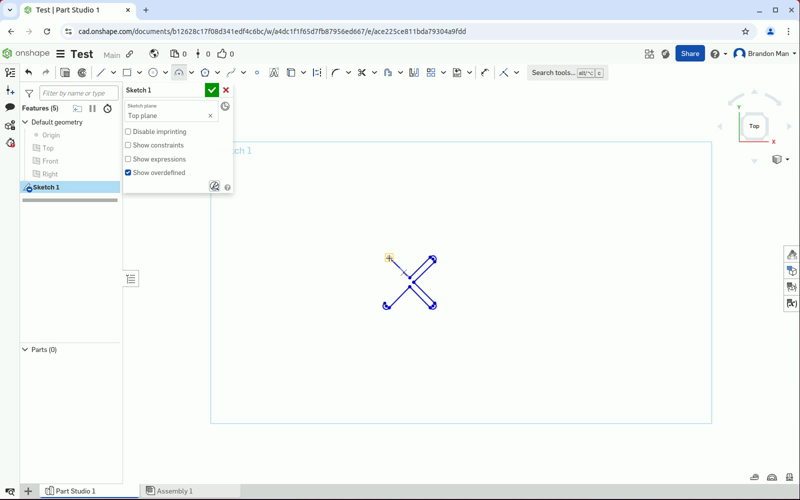
mouse_move(384, 261)
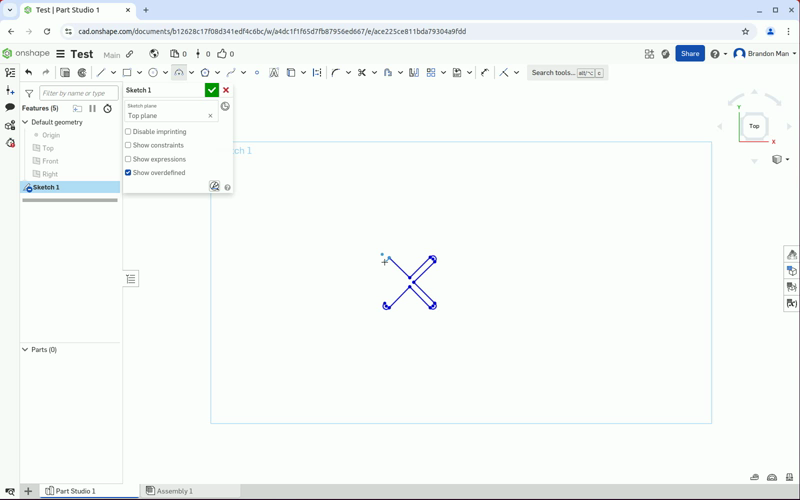
scroll(6)
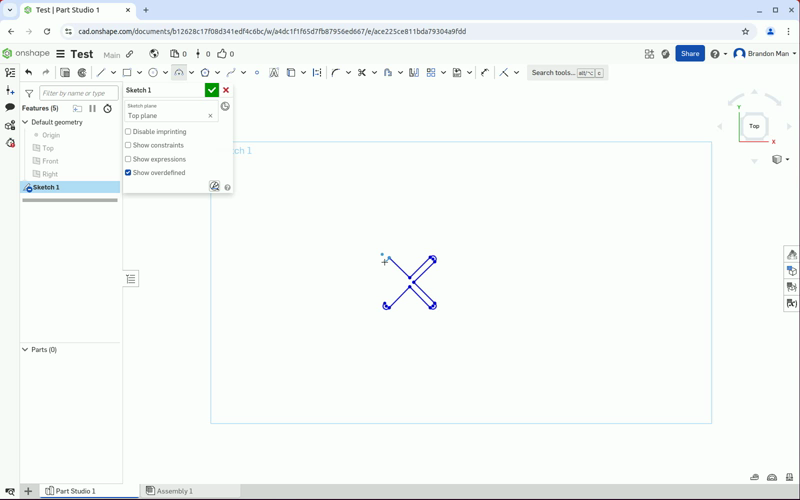
scroll(6)
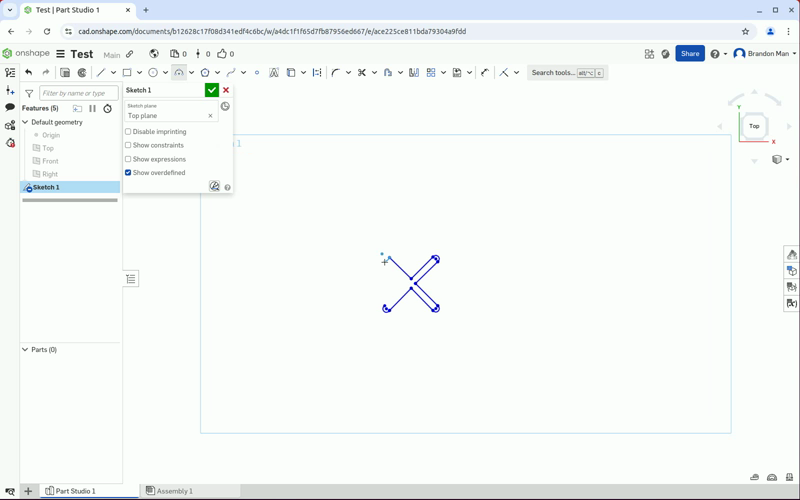
scroll(6)
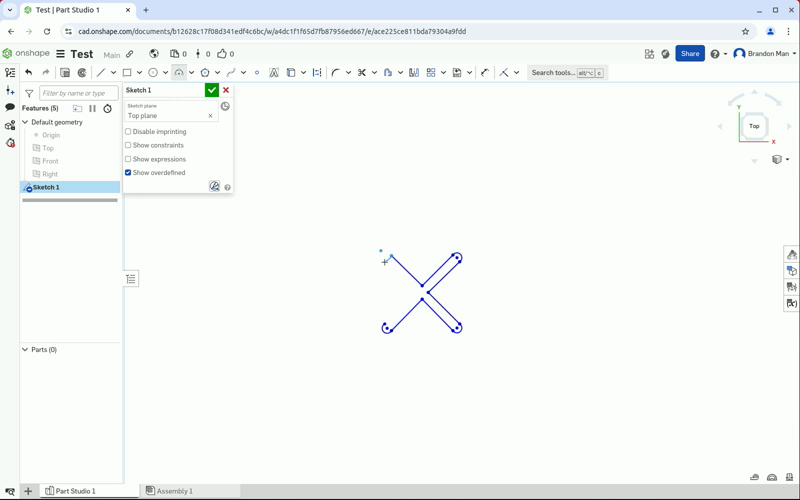
scroll(6)
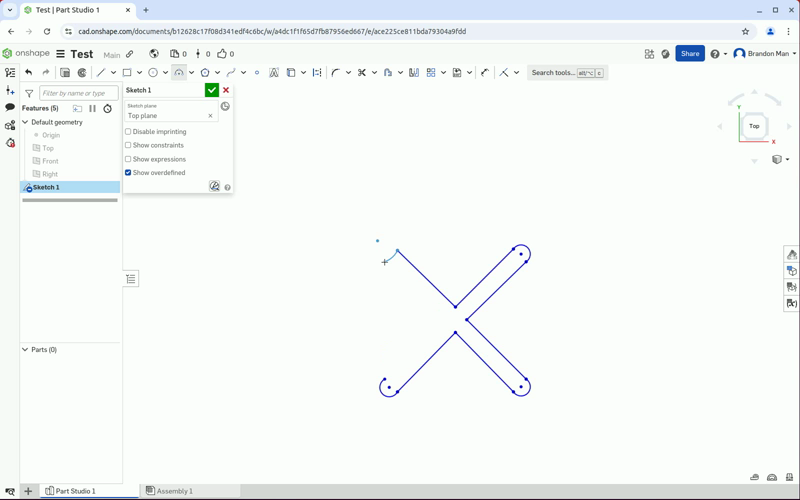
scroll(6)
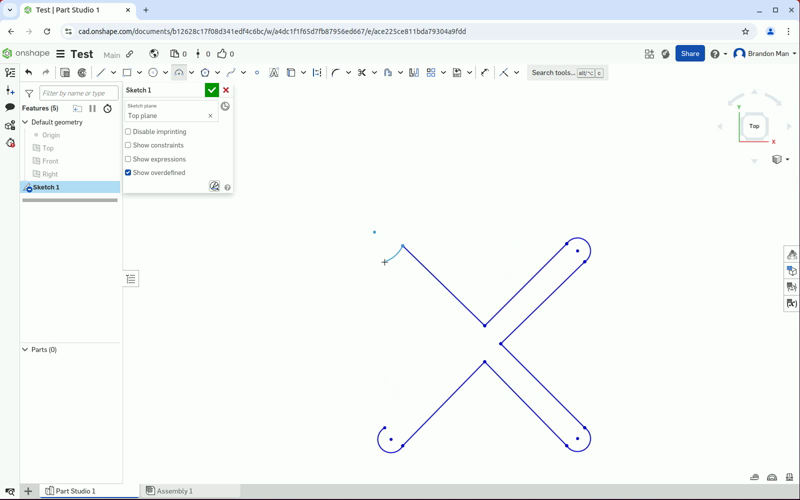
scroll(6)
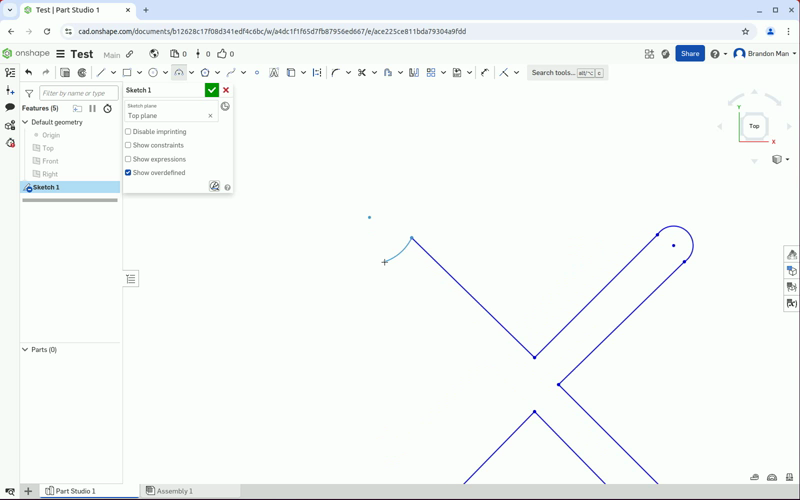
scroll(6)
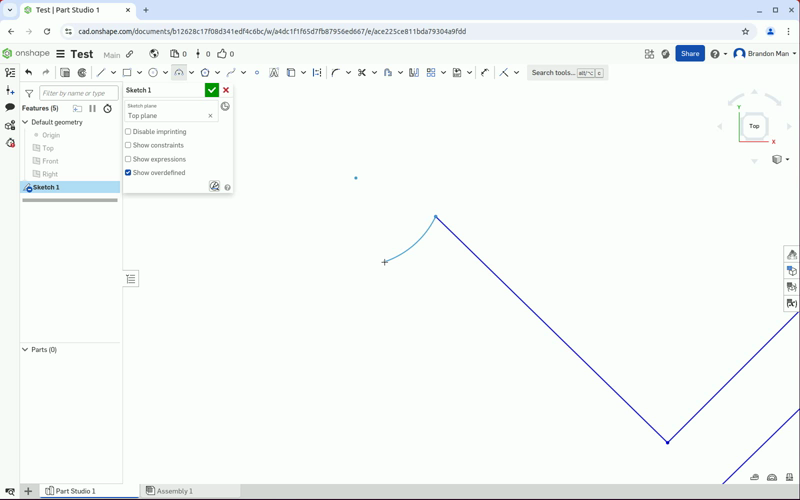
click(384, 261)
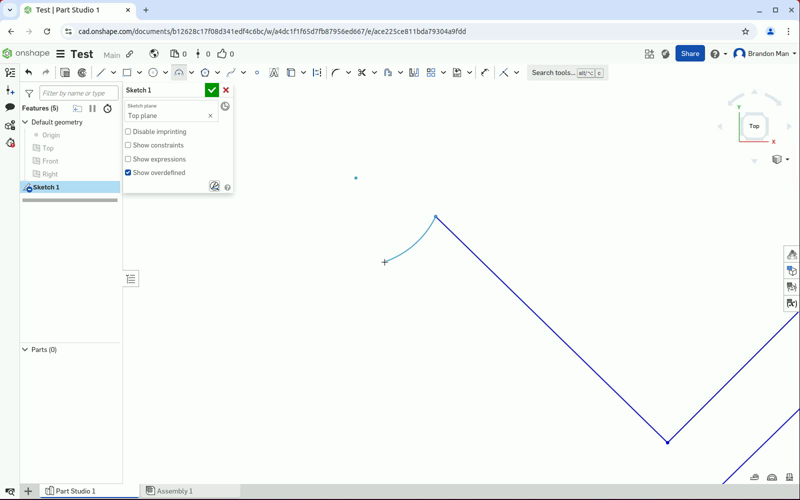
scroll(-6)
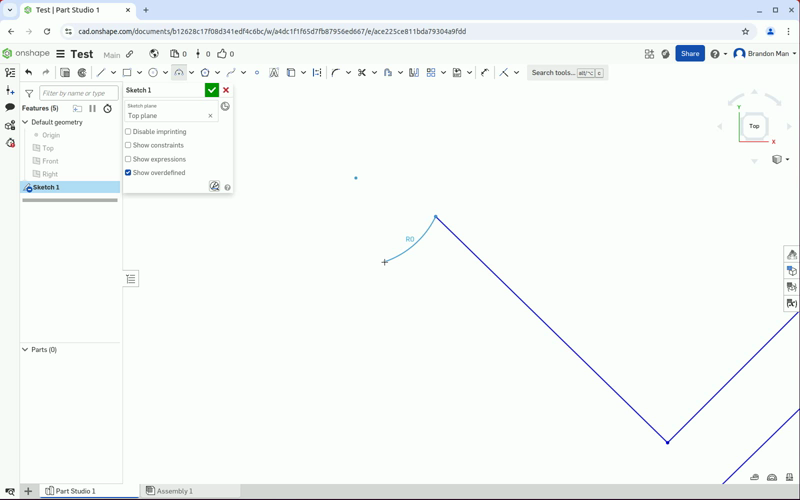
scroll(-6)
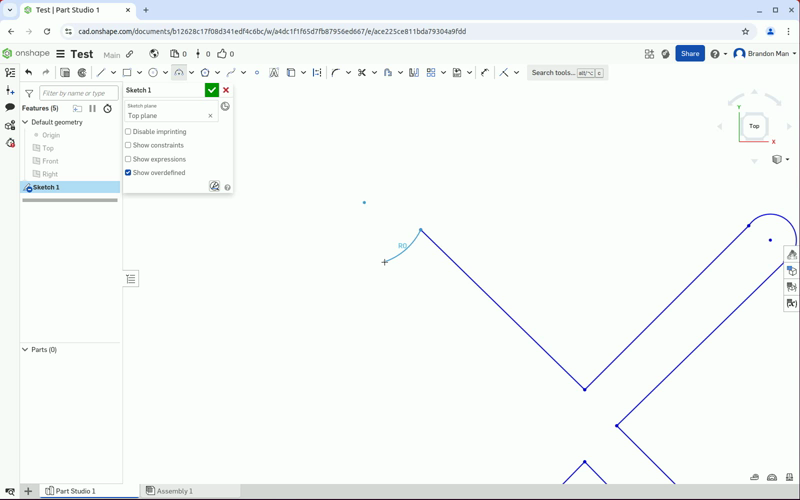
scroll(-6)
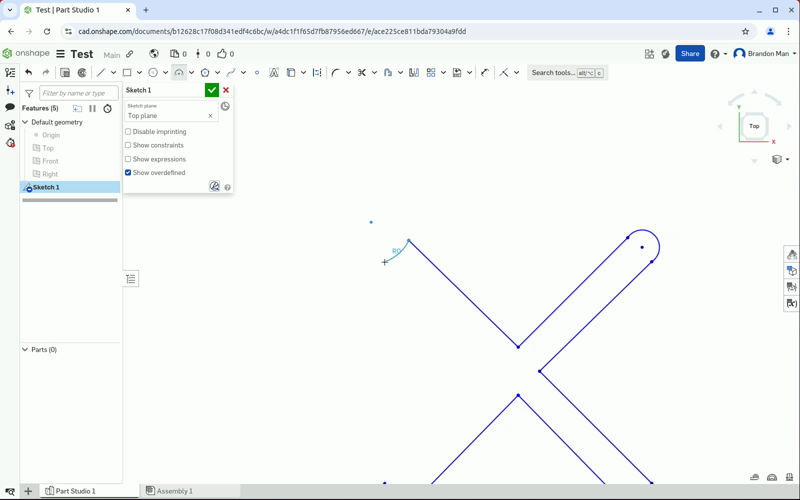
scroll(-6)
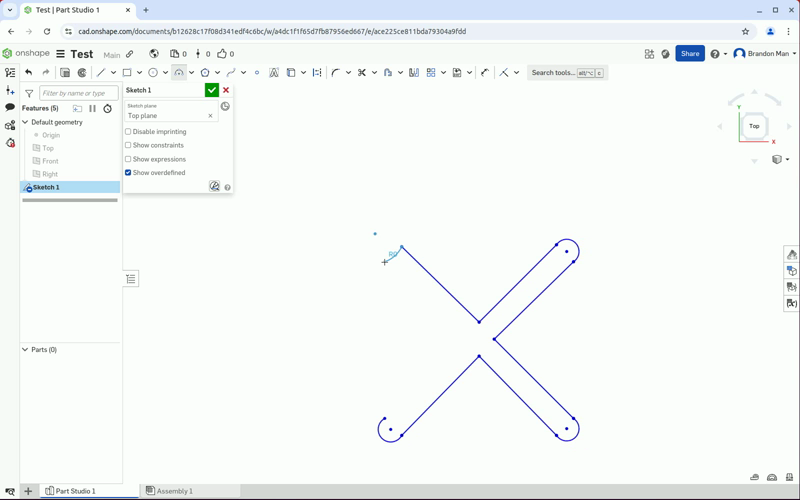
scroll(-6)
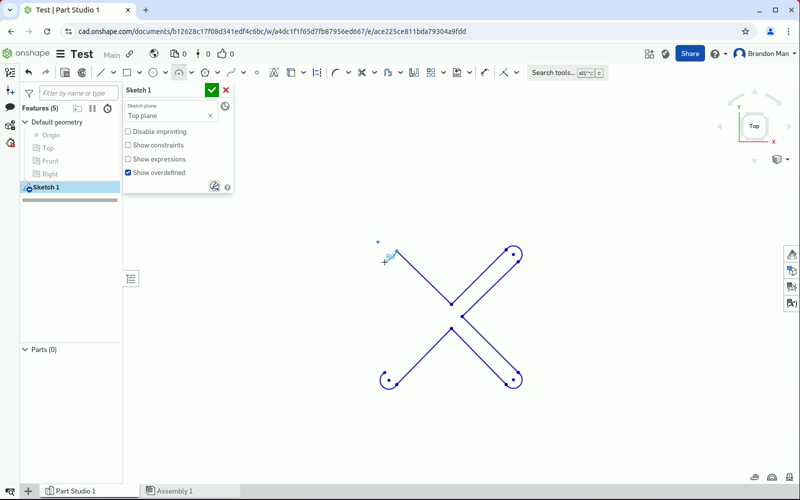
scroll(-6)
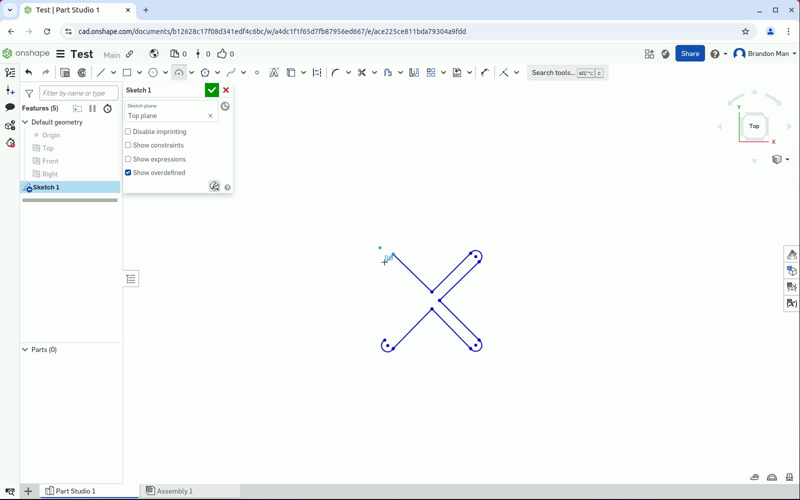
scroll(-6)
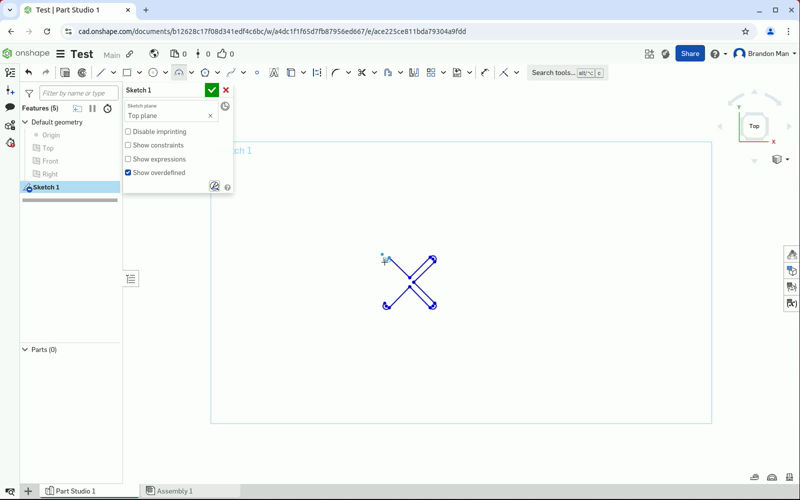
mouse_move(383, 256)
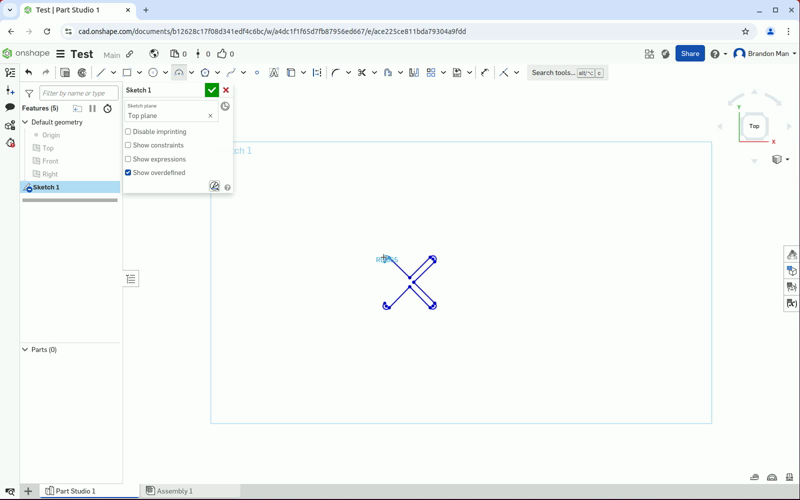
scroll(6)
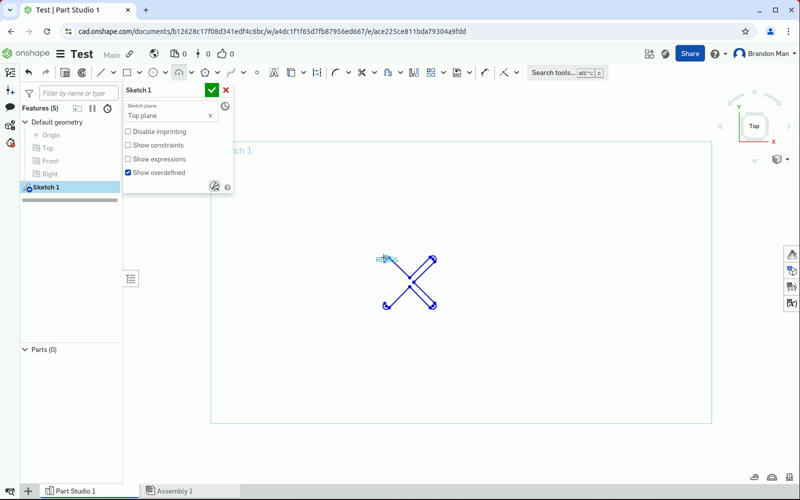
scroll(6)
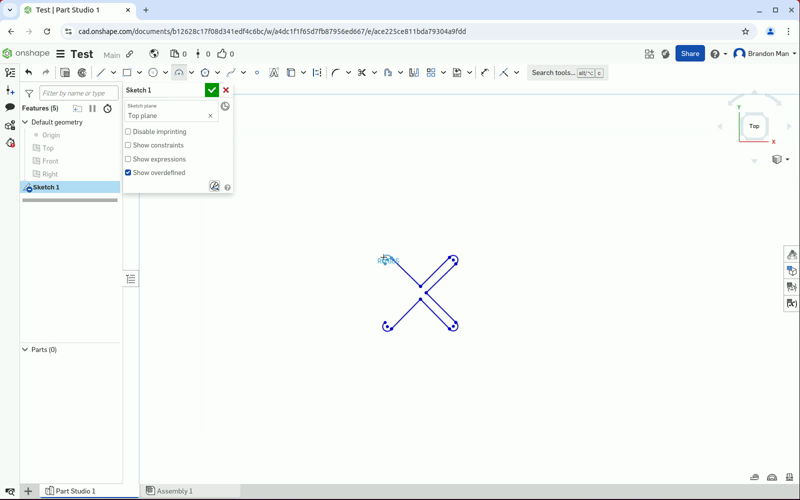
scroll(6)
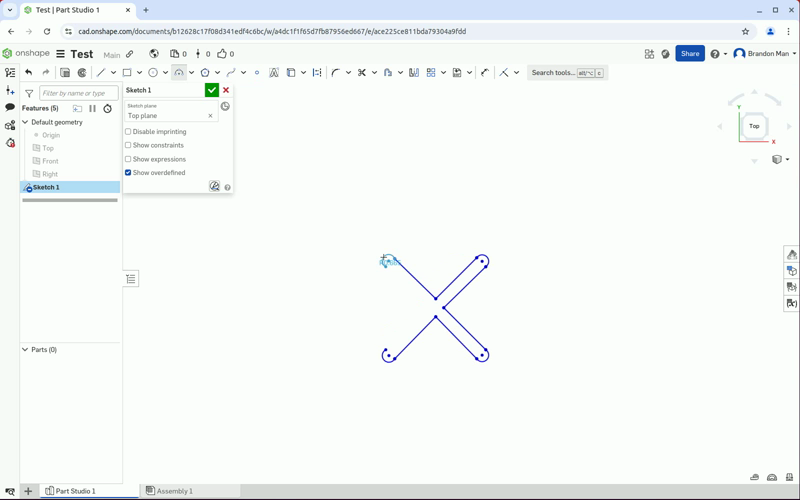
scroll(6)
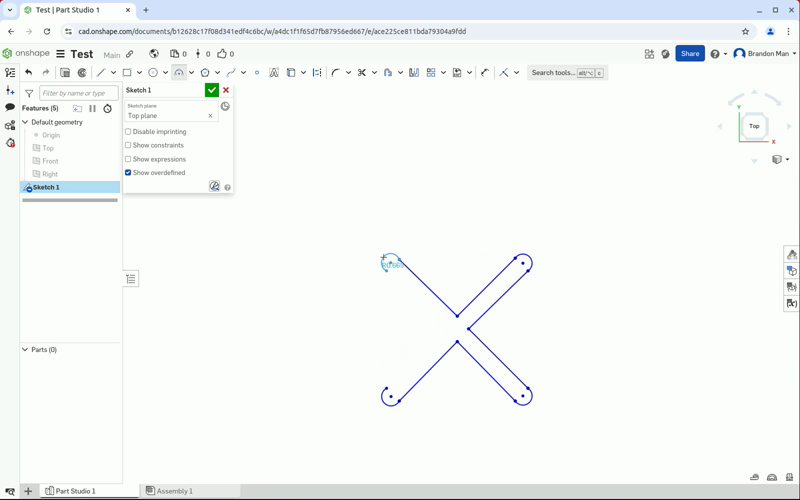
scroll(6)
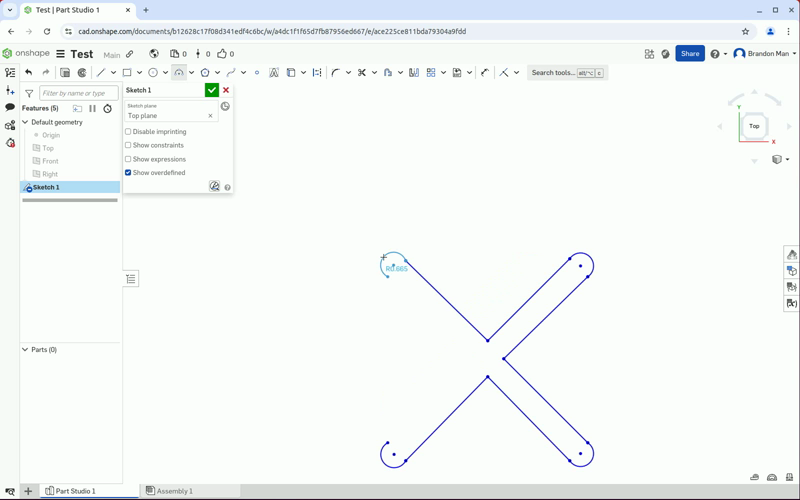
scroll(6)
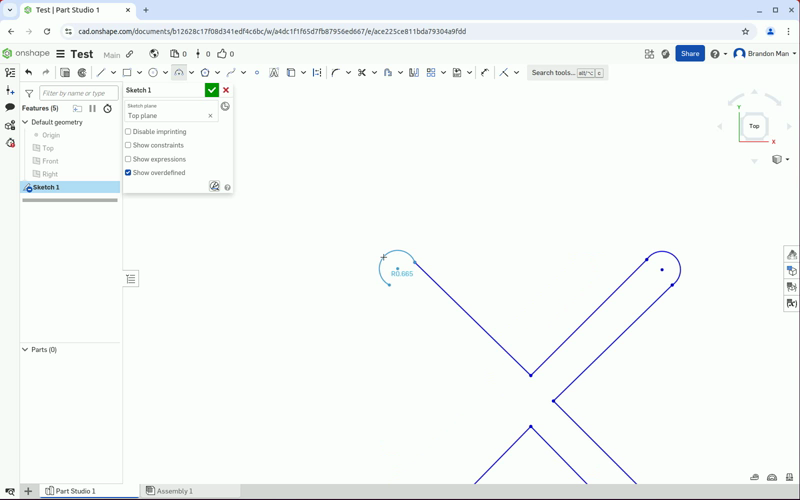
scroll(6)
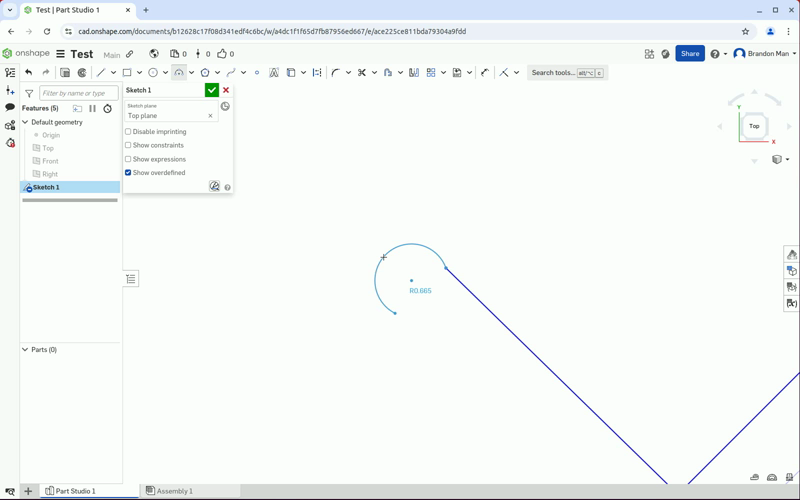
click(383, 256)
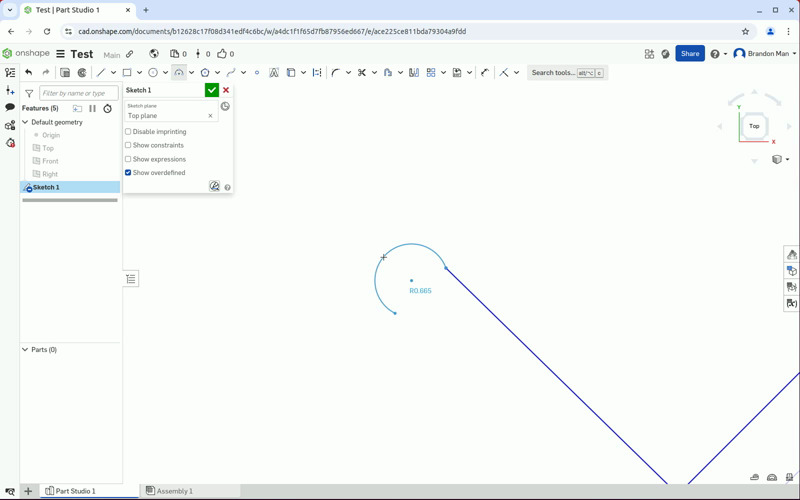
scroll(-6)
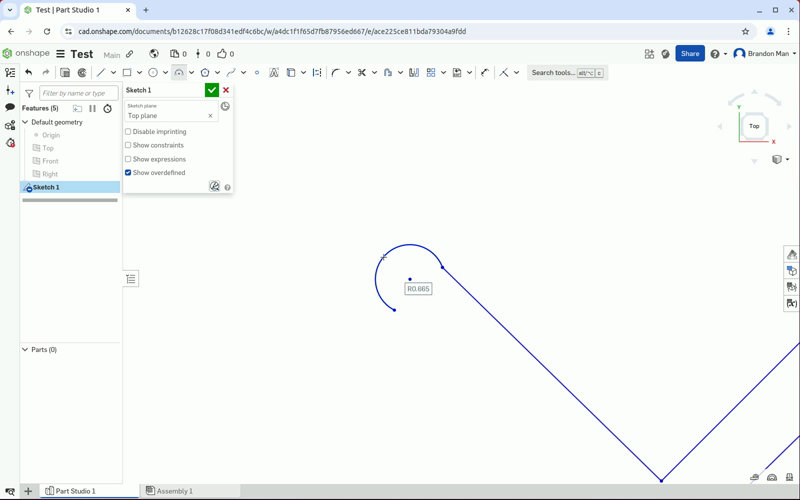
scroll(-6)
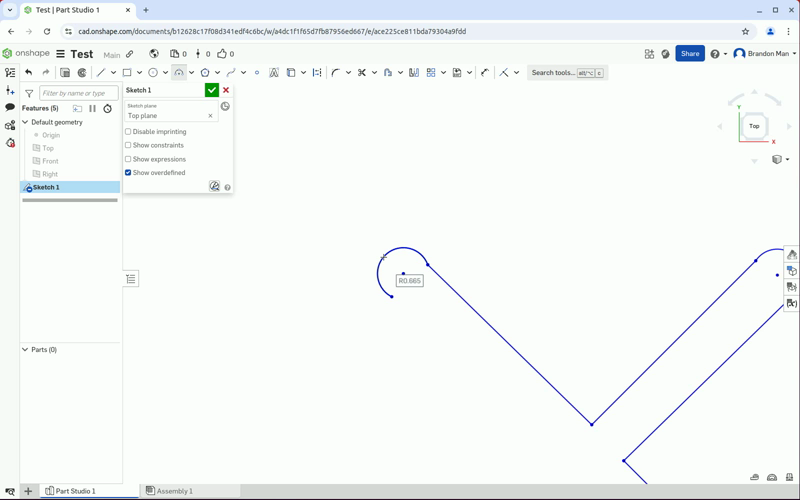
scroll(-6)
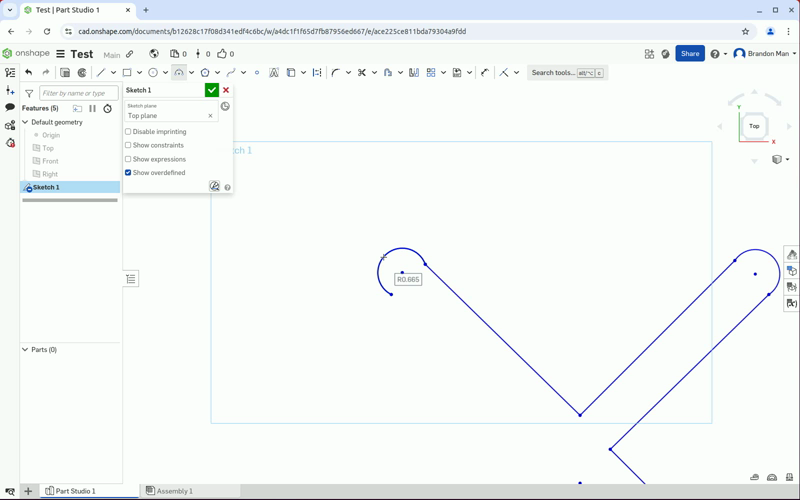
scroll(-6)
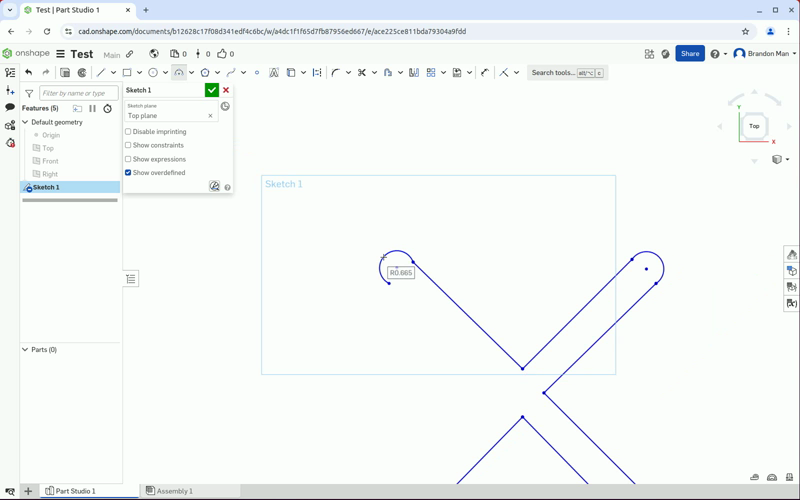
scroll(-6)
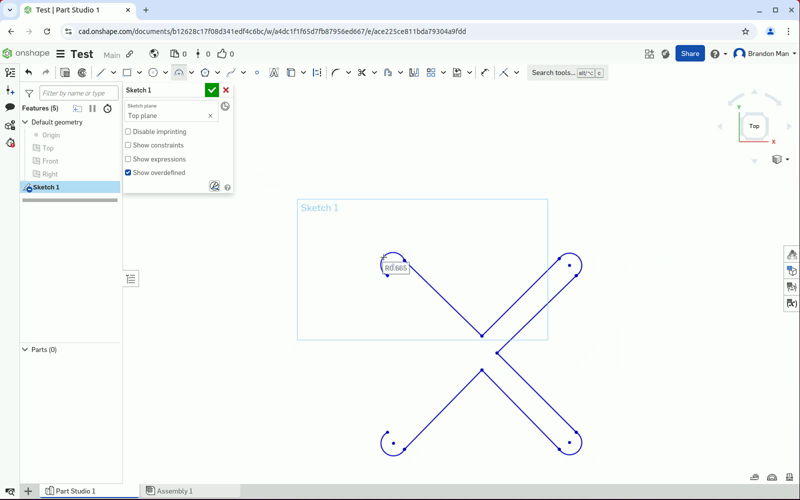
scroll(-6)
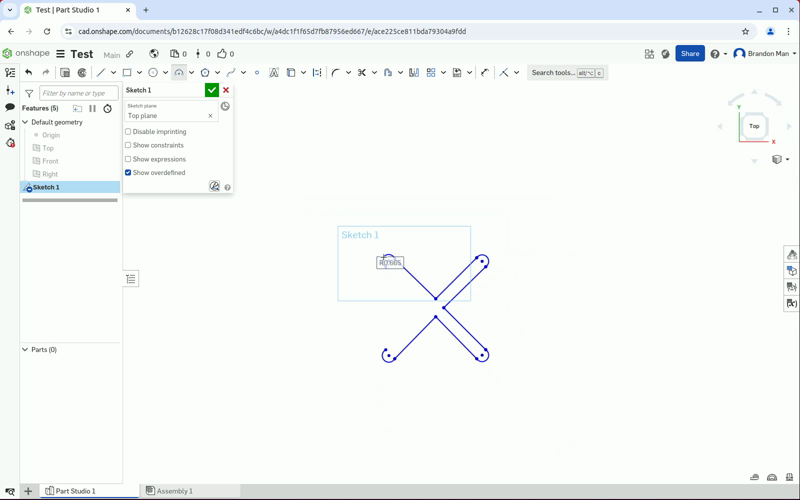
scroll(-6)
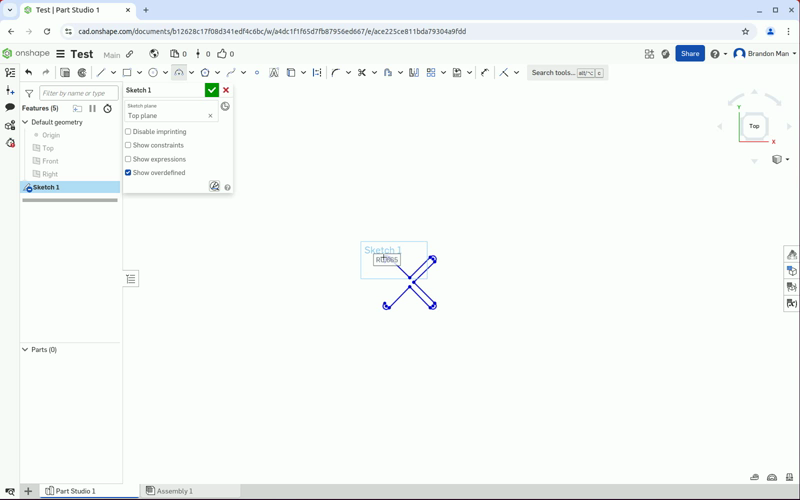
key_up(shift)
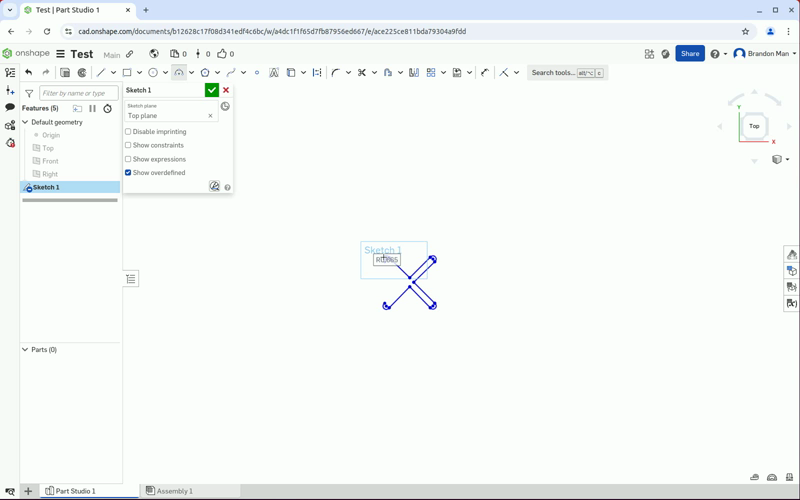
key(esc)
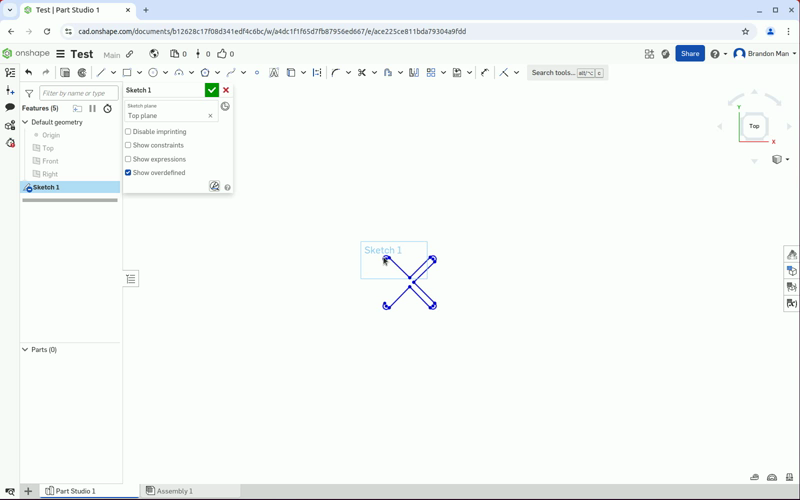
key(l)
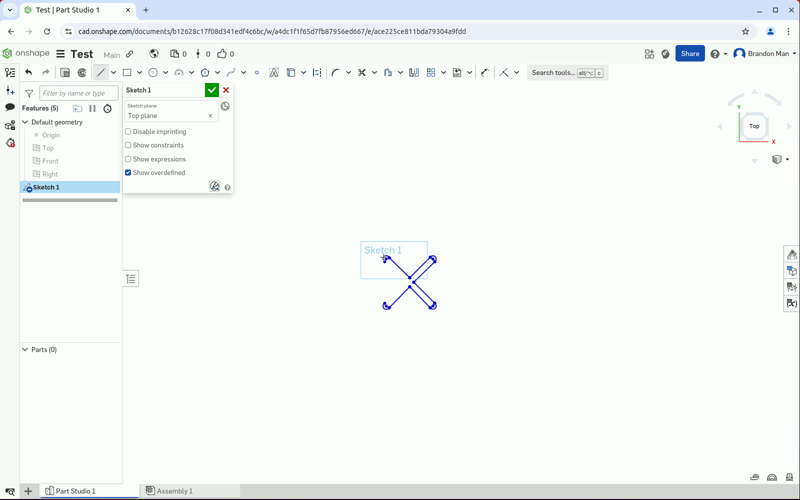
mouse_move(384, 261)
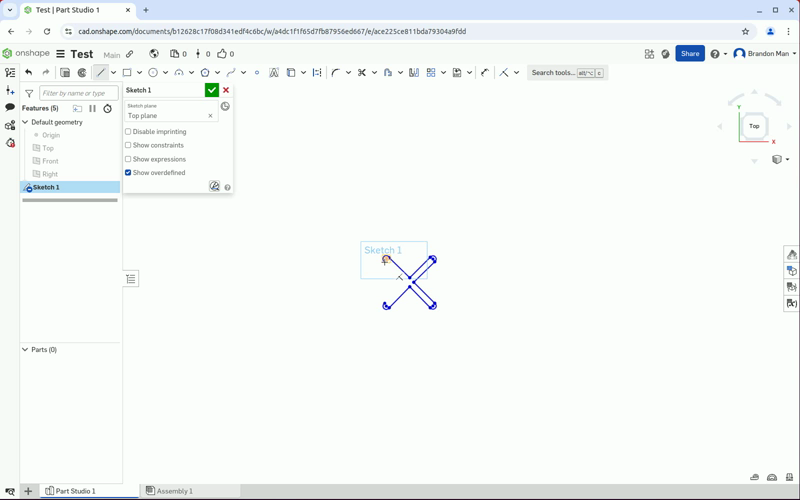
scroll(6)
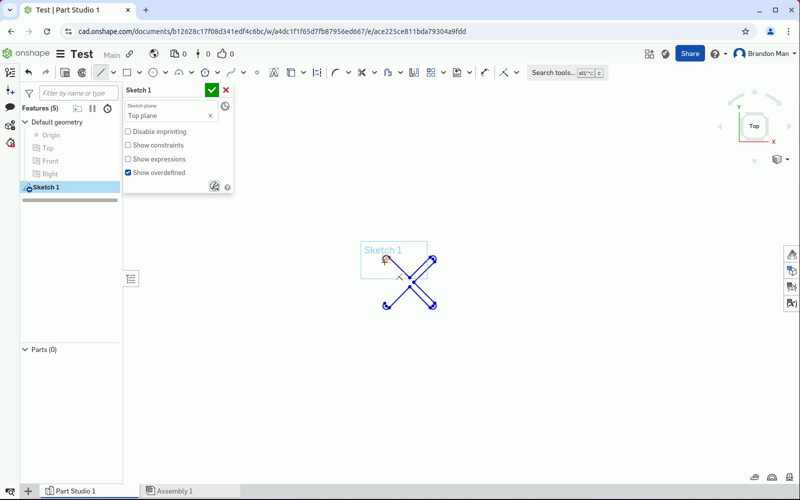
scroll(6)
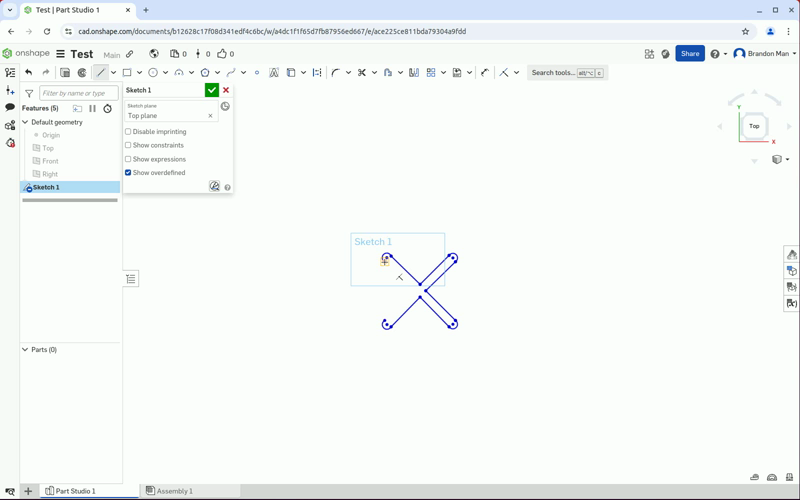
scroll(6)
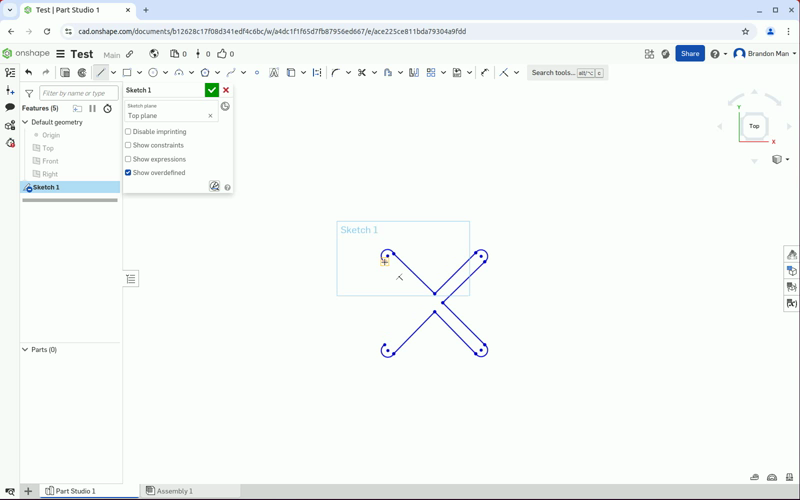
scroll(6)
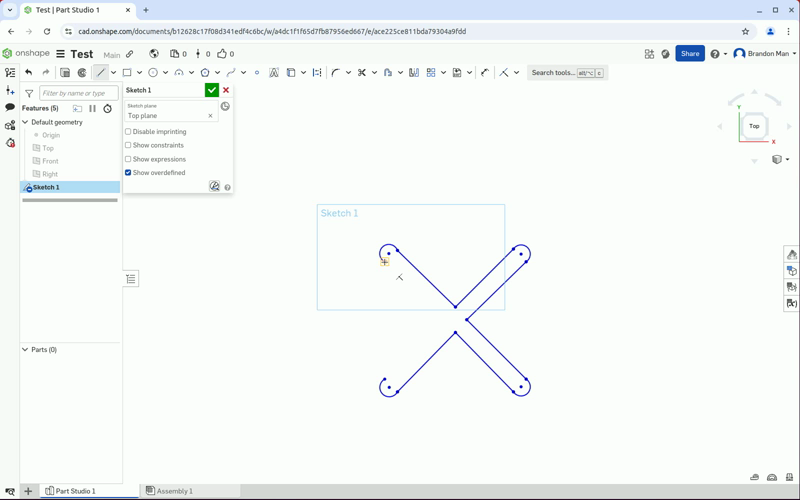
scroll(6)
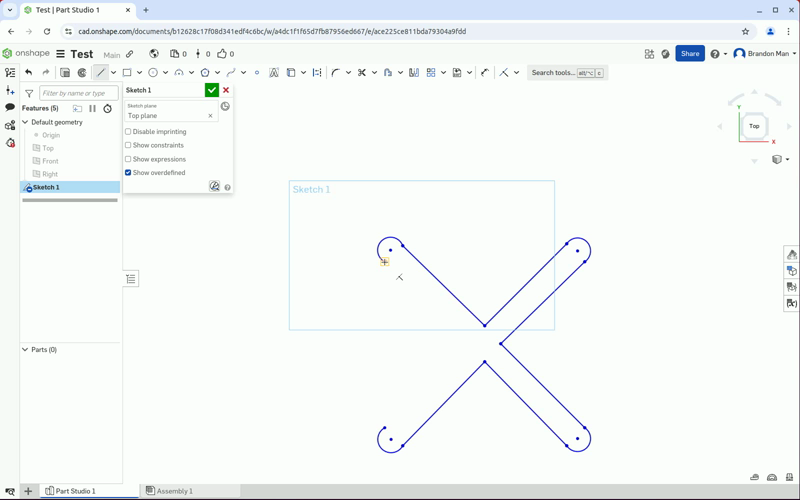
scroll(6)
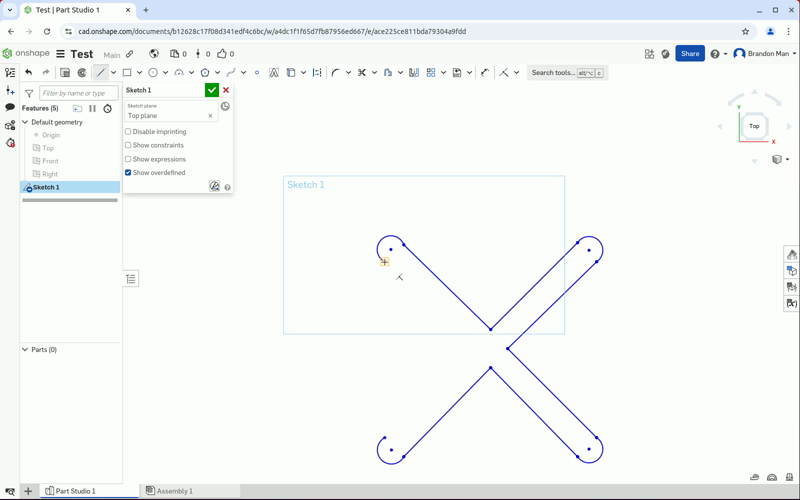
scroll(6)
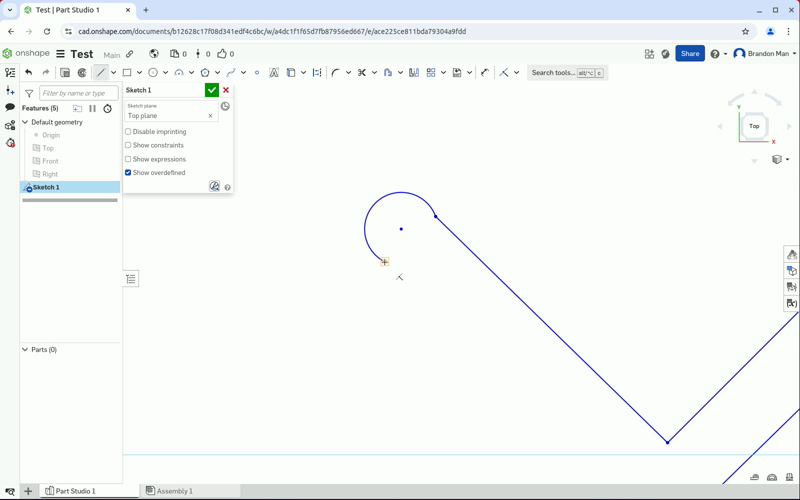
click(384, 261)
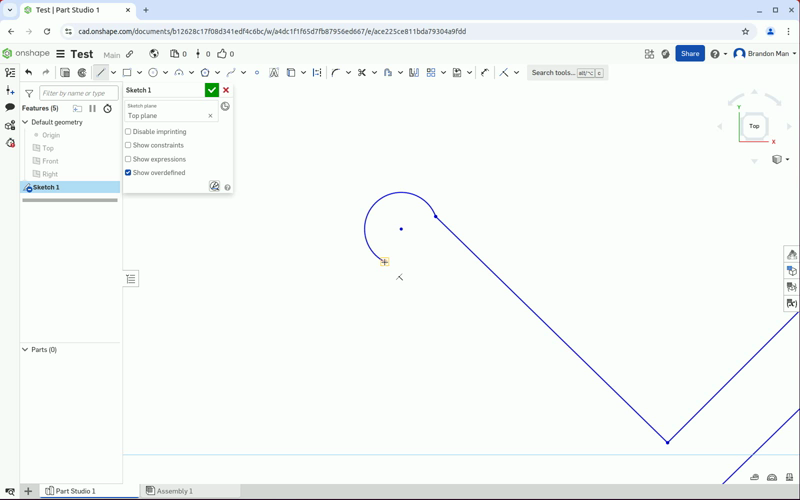
scroll(-6)
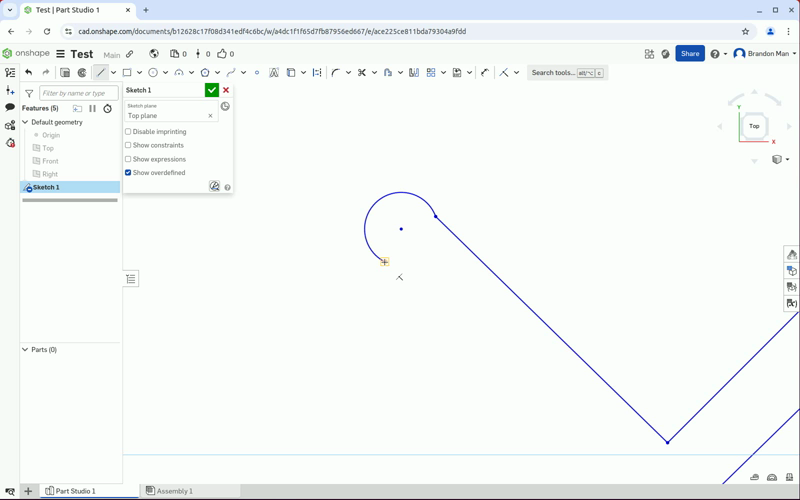
scroll(-6)
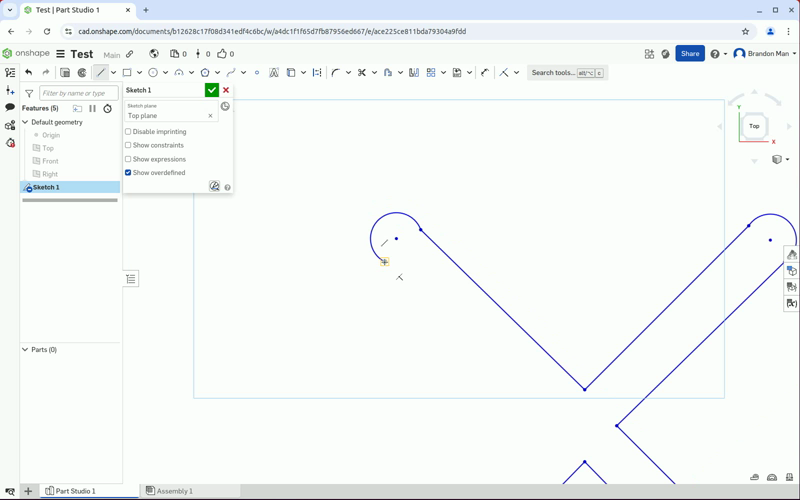
scroll(-6)
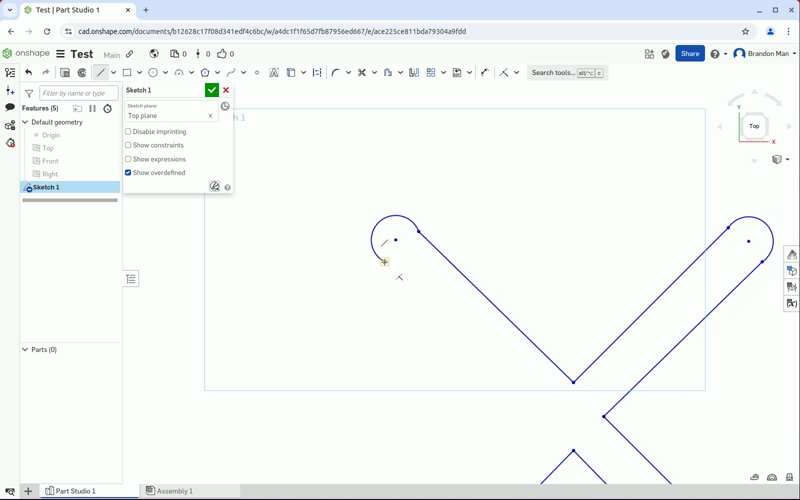
scroll(-6)
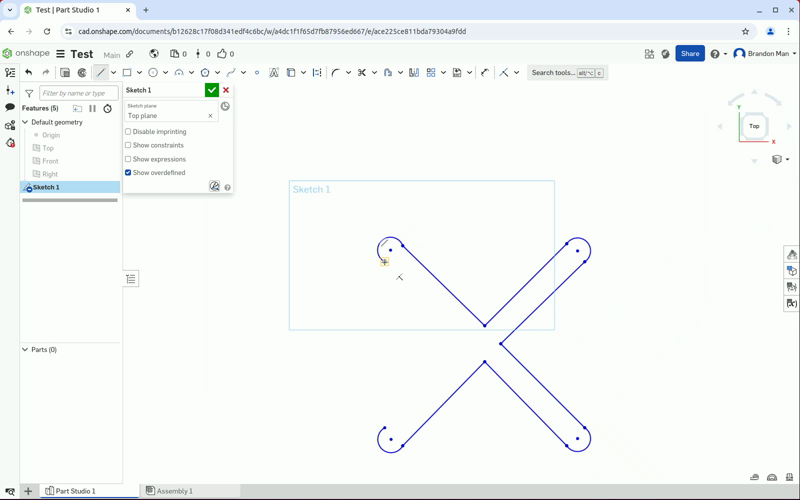
scroll(-6)
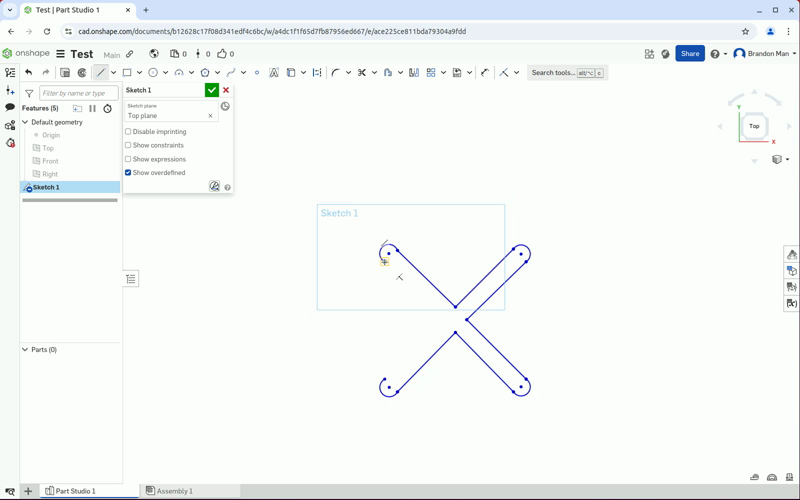
scroll(-6)
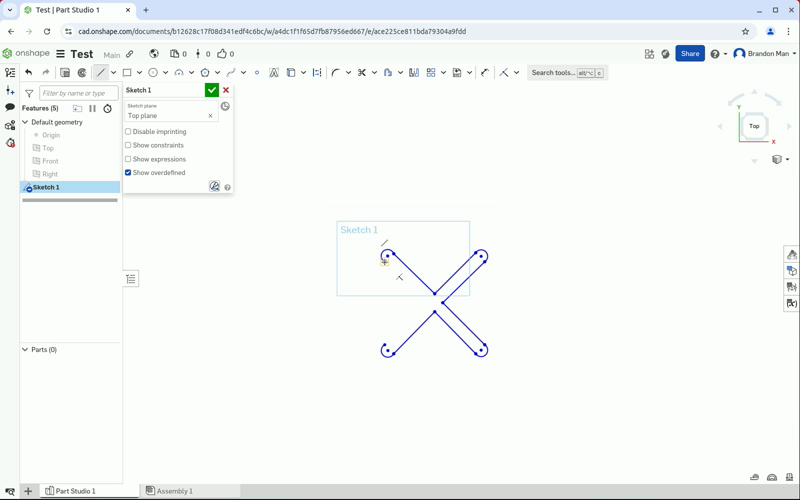
scroll(-6)
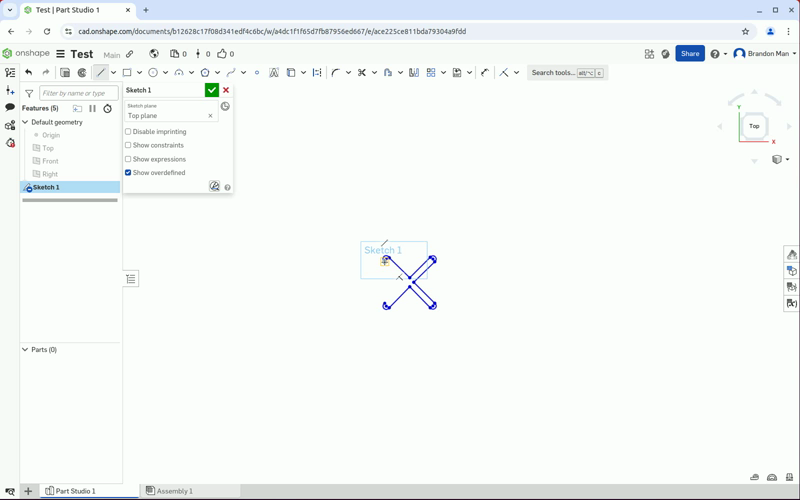
key_down(shift)
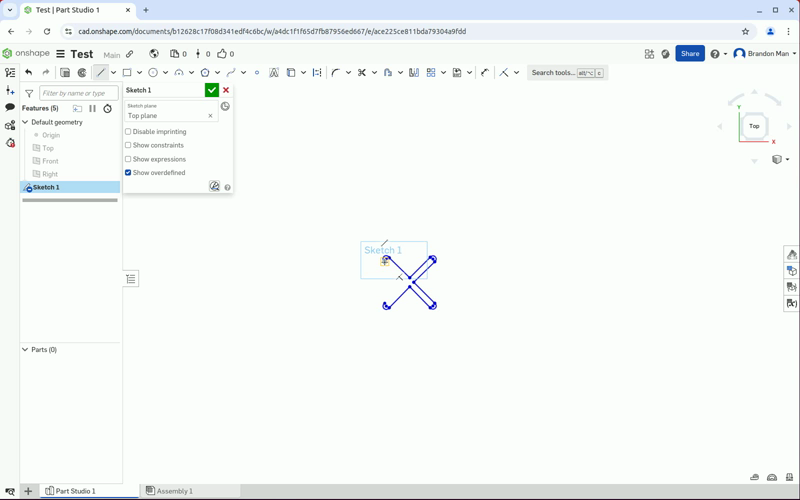
mouse_move(414, 261)
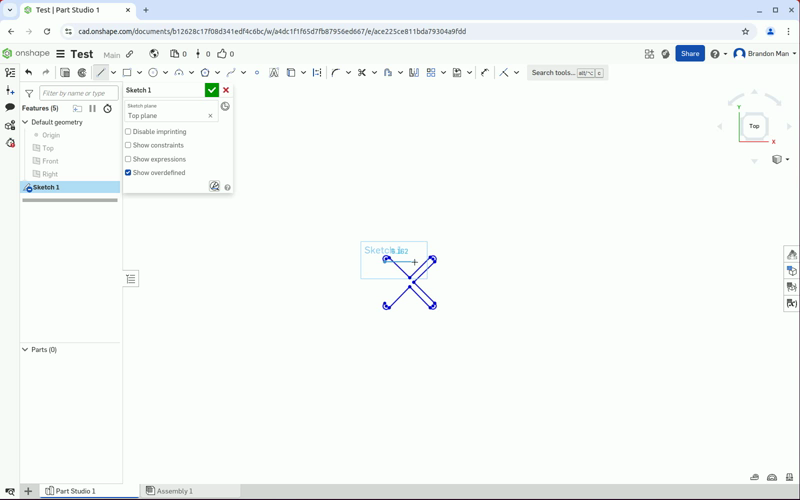
mouse_move(404, 282)
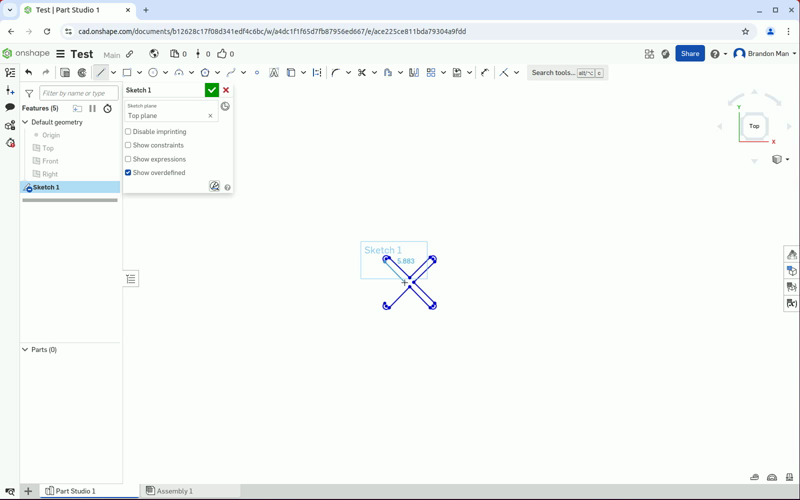
click(404, 282)
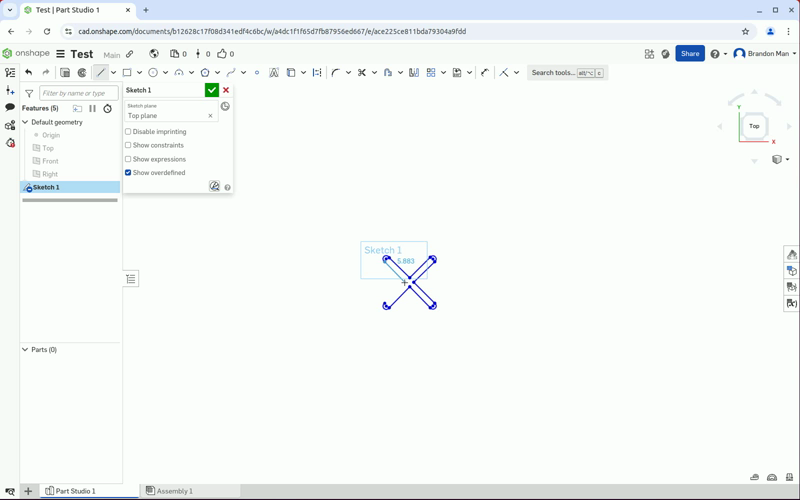
key_up(shift)
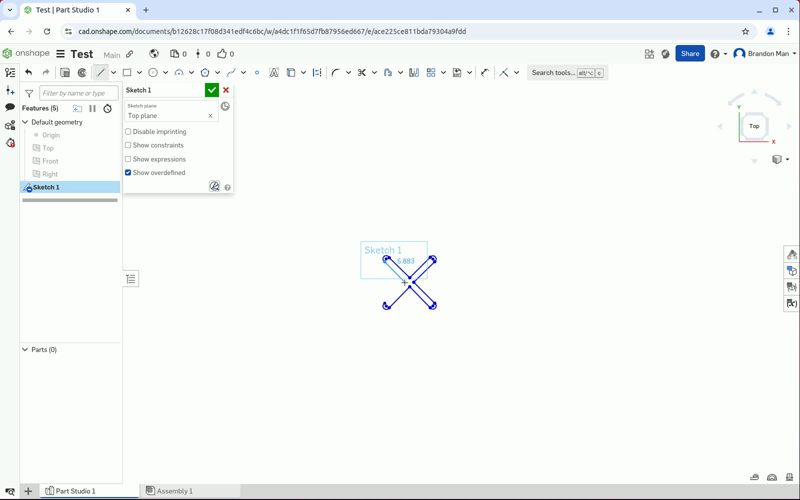
mouse_move(434, 282)
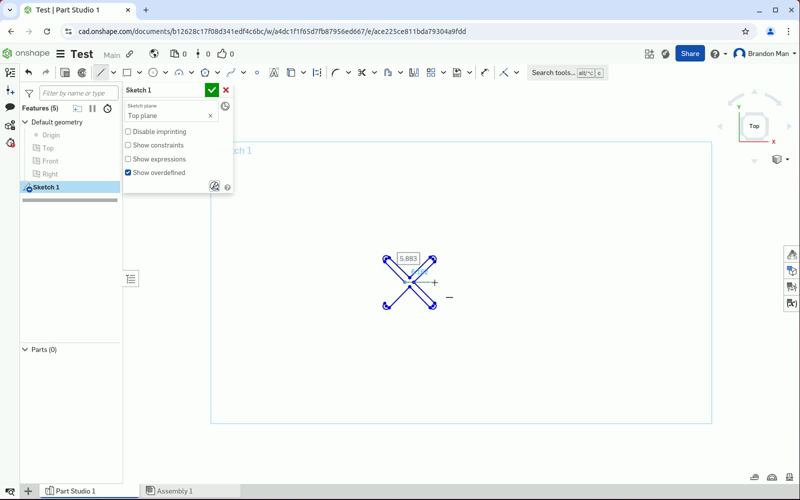
key_down(shift)
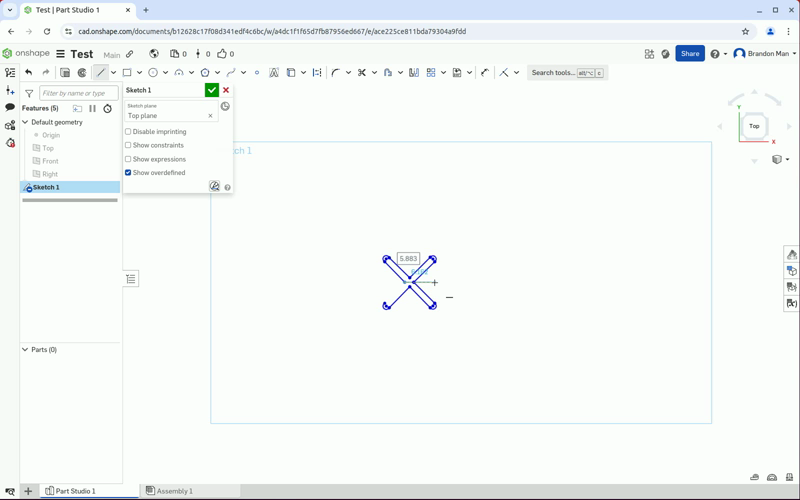
mouse_move(384, 303)
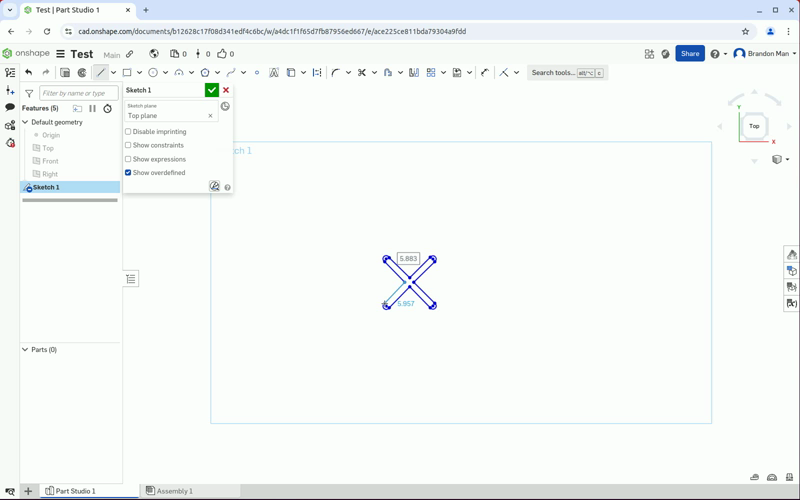
scroll(6)
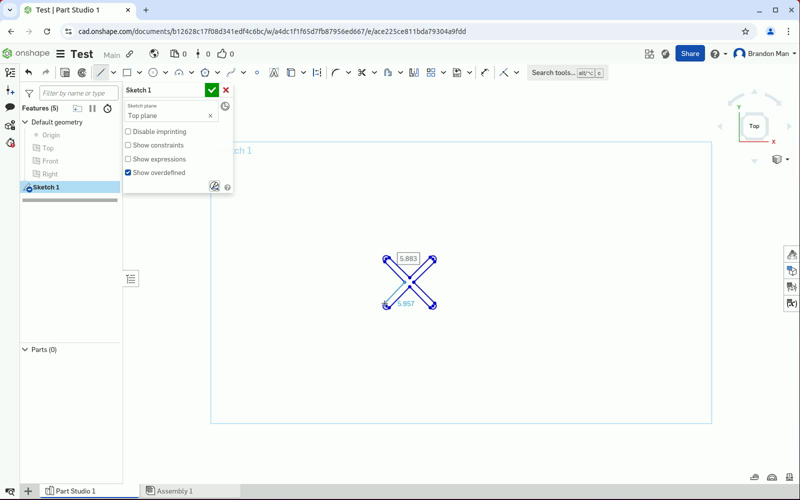
scroll(6)
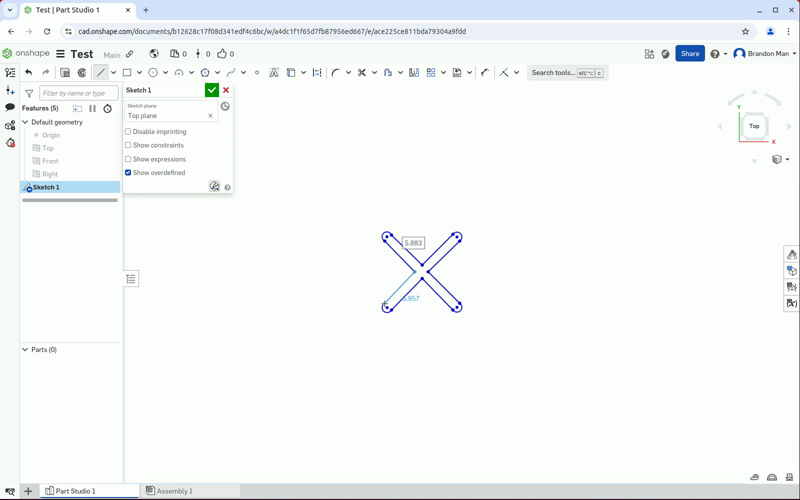
scroll(6)
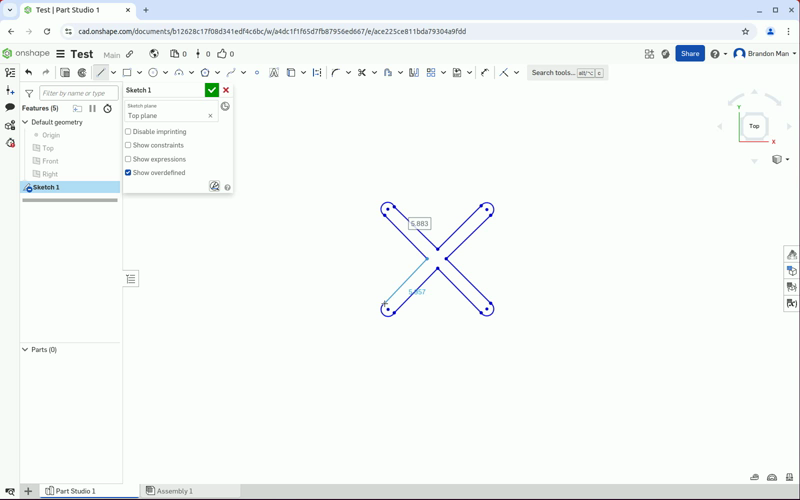
scroll(6)
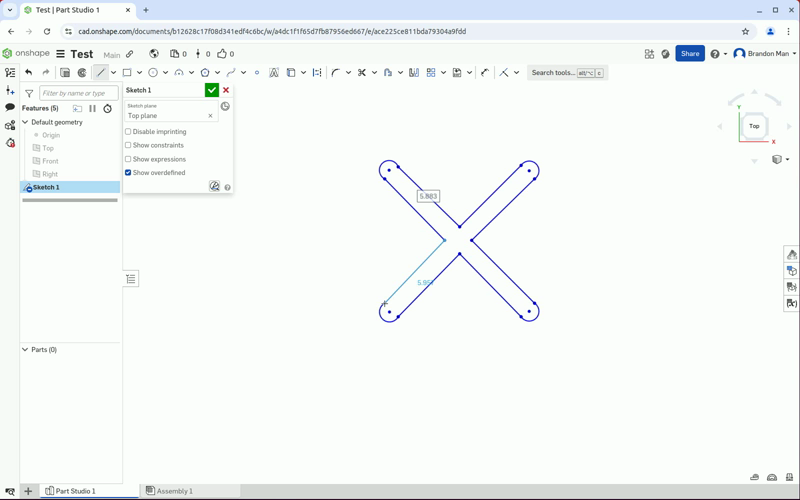
scroll(6)
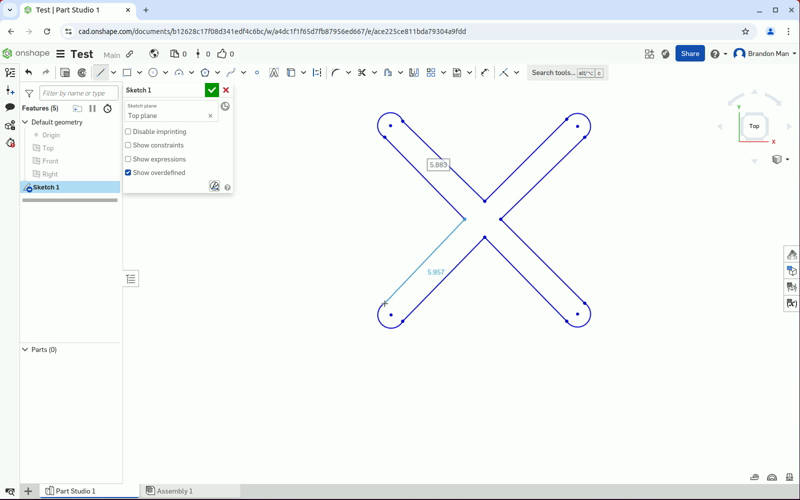
scroll(6)
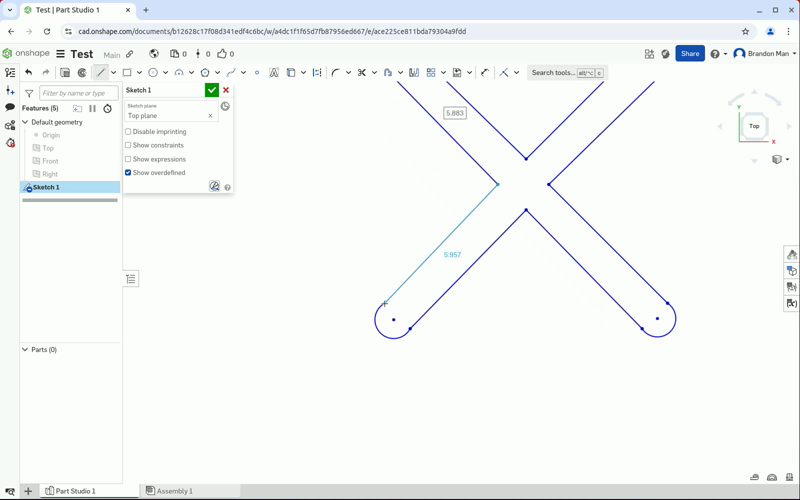
scroll(6)
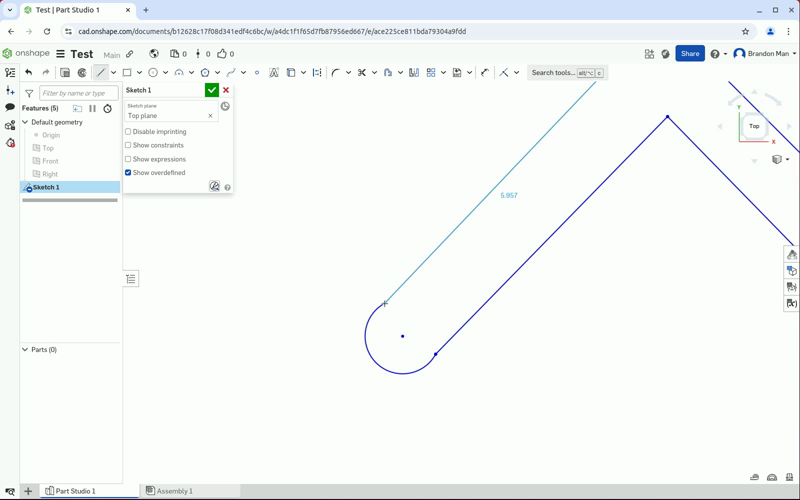
key_up(shift)
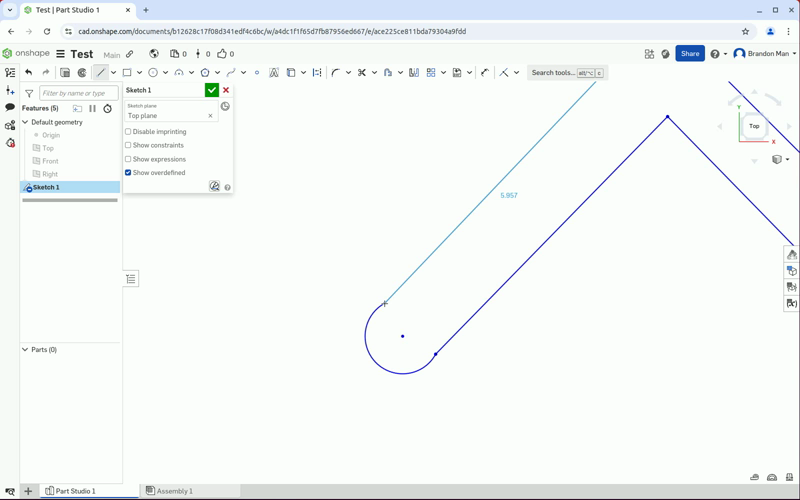
click(384, 303)
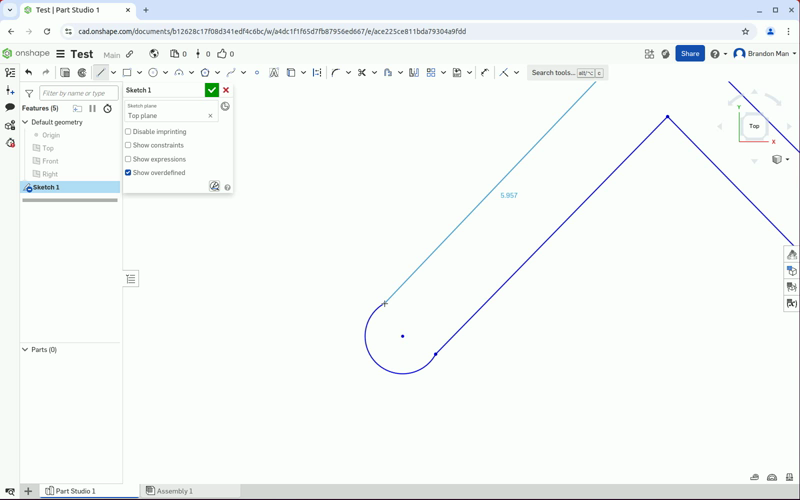
scroll(-6)
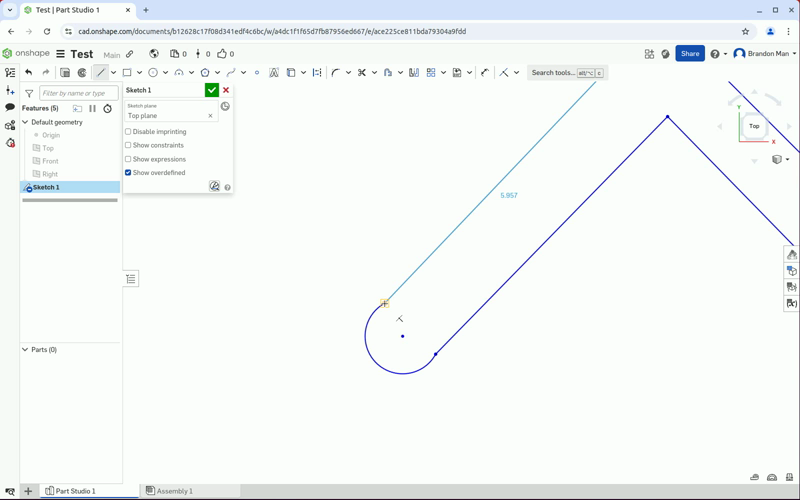
scroll(-6)
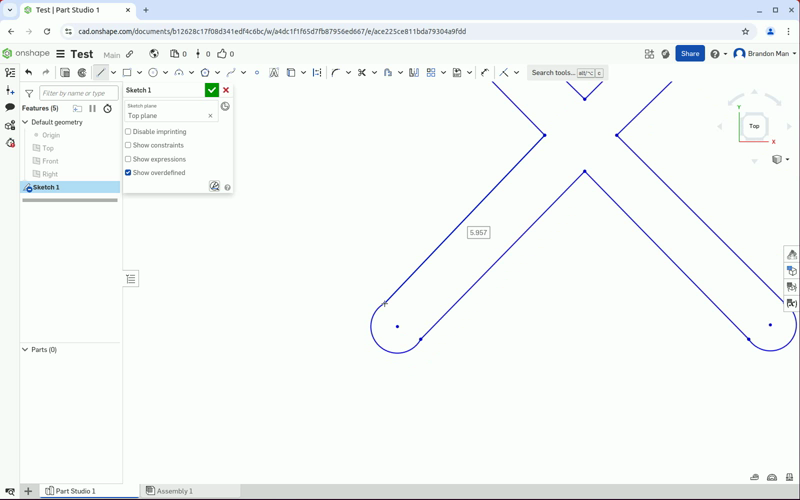
scroll(-6)
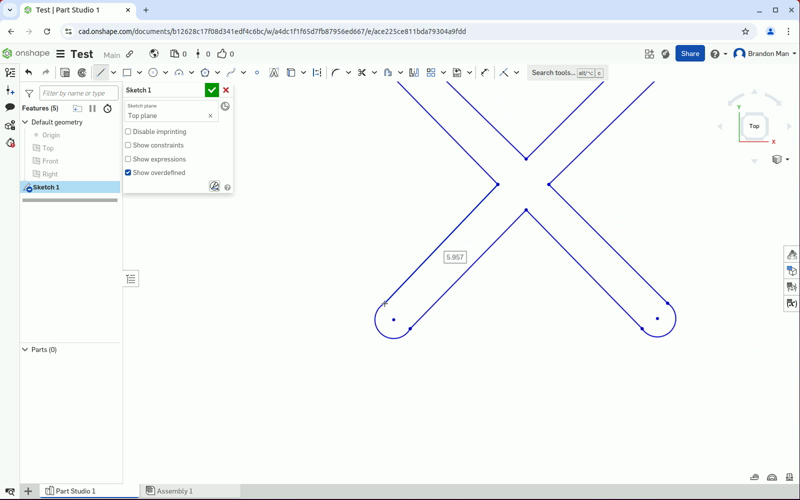
scroll(-6)
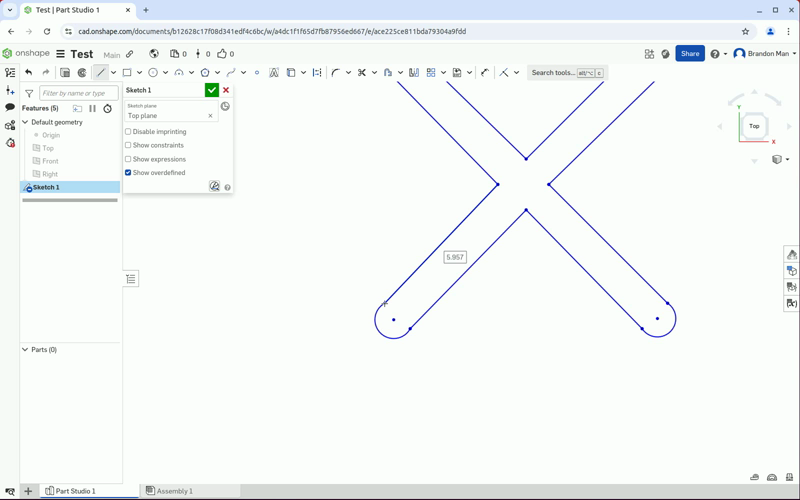
scroll(-6)
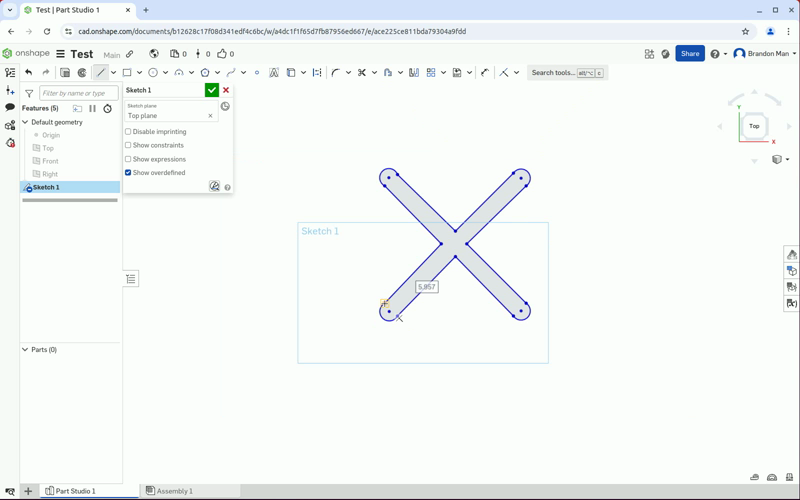
scroll(-6)
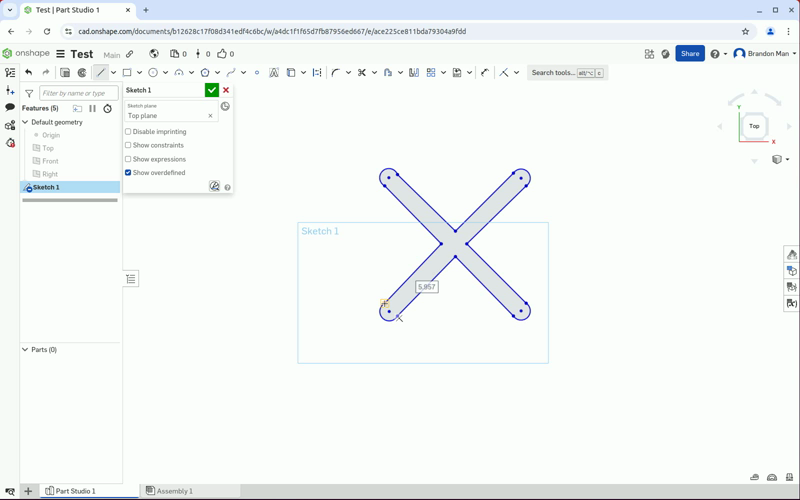
scroll(-6)
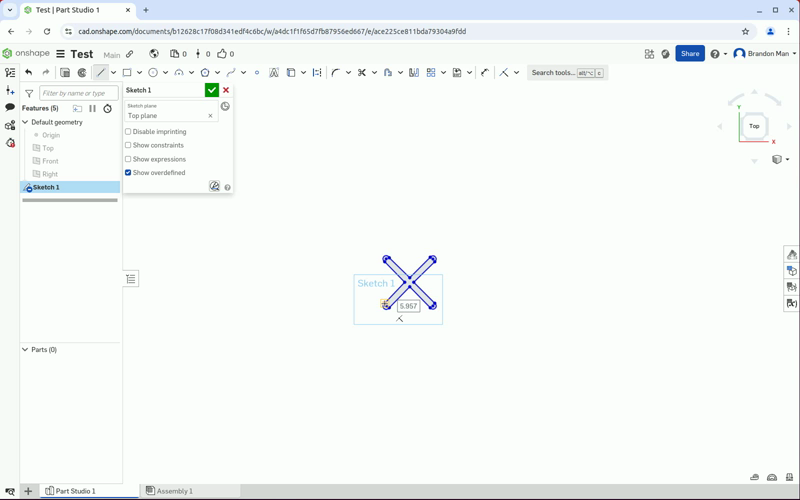
key(esc)
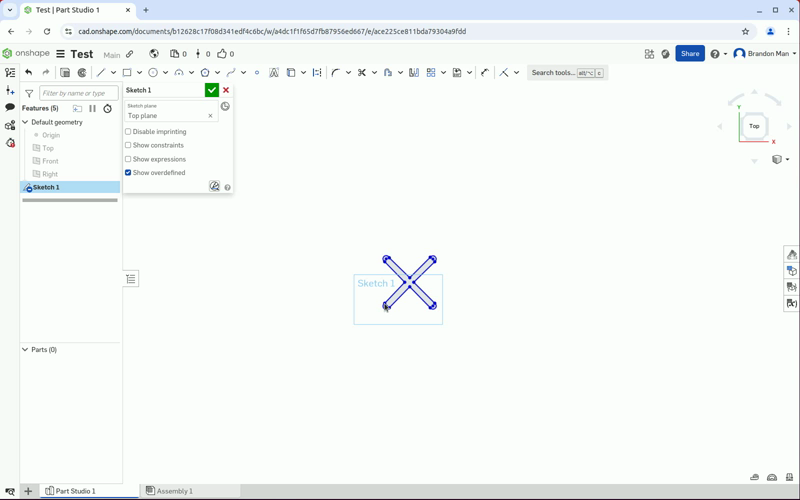
mouse_move(388, 300)
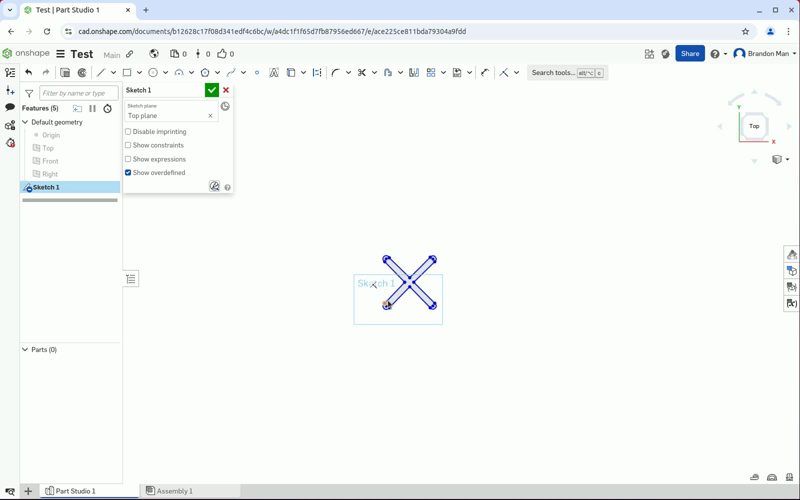
scroll(6)
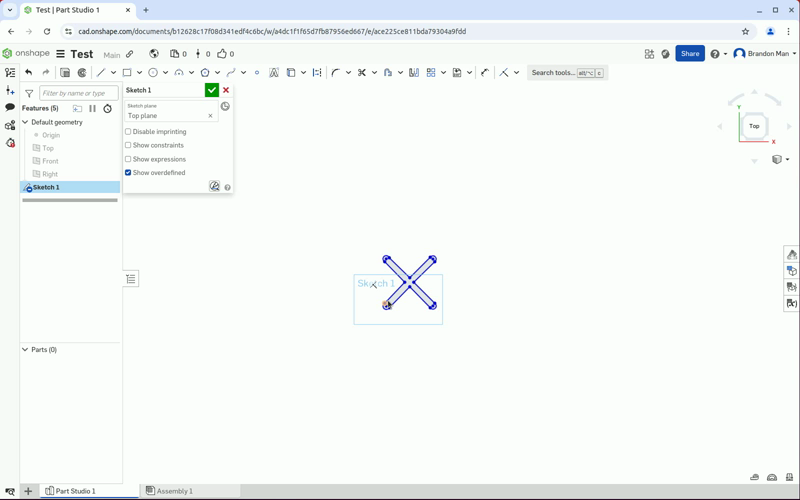
scroll(6)
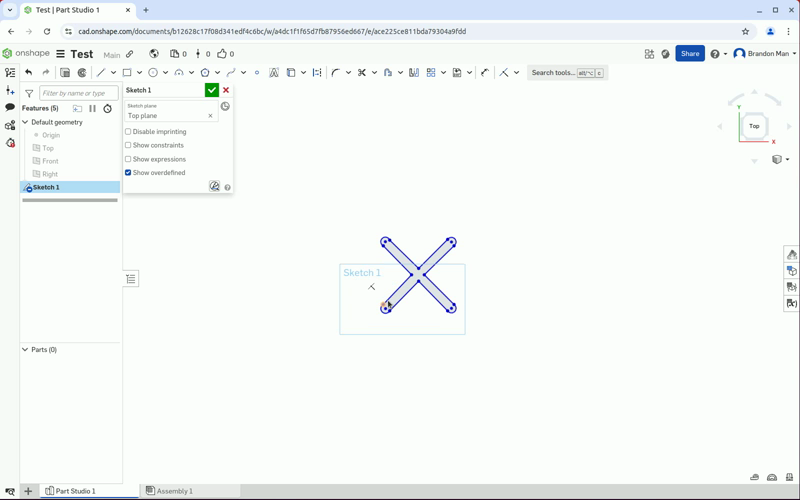
scroll(6)
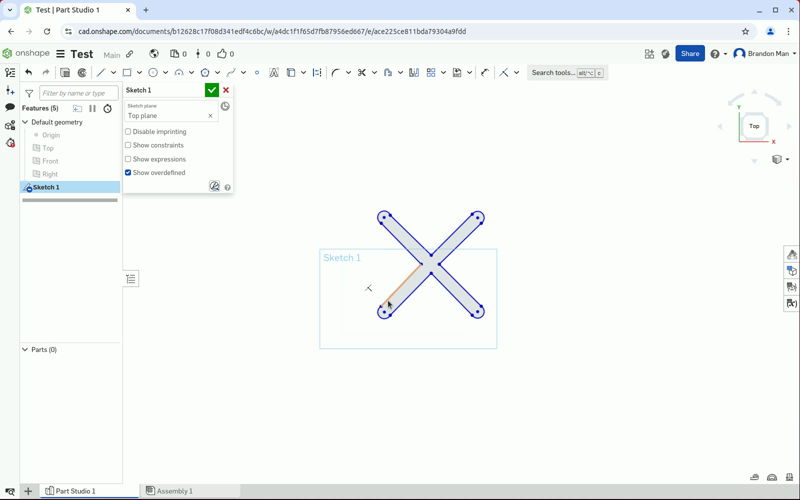
scroll(6)
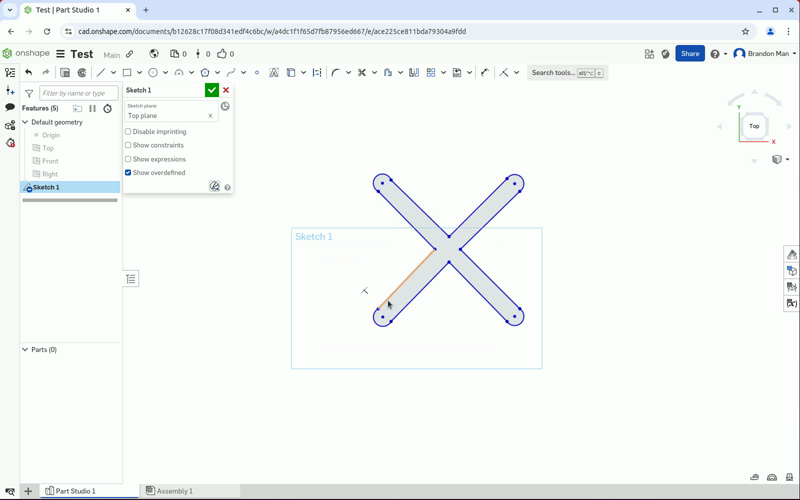
scroll(6)
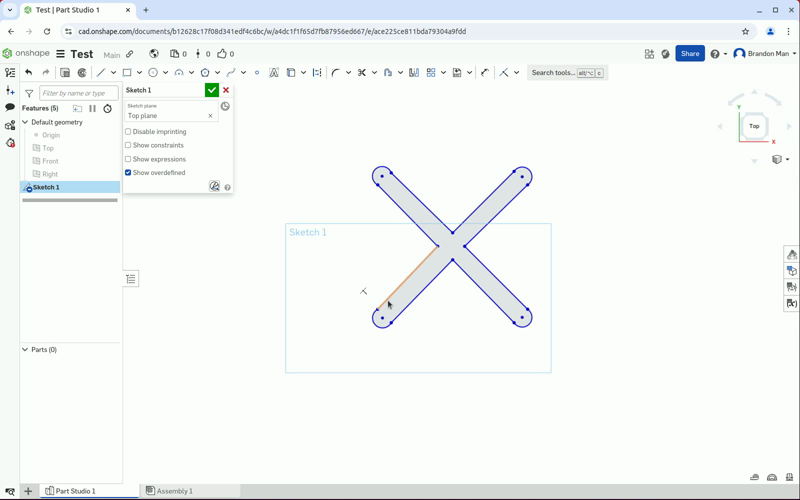
scroll(6)
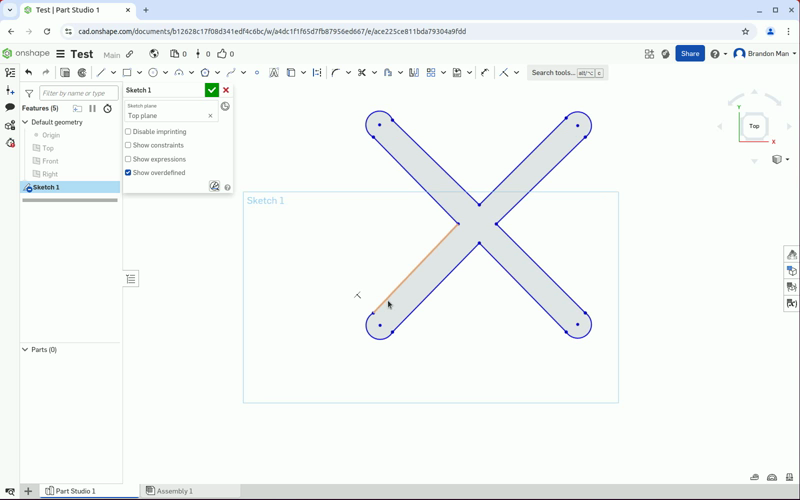
scroll(6)
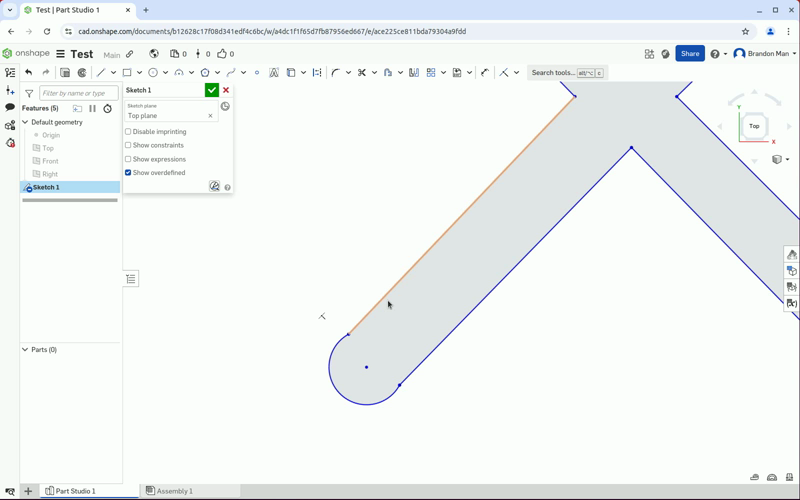
click(388, 300)
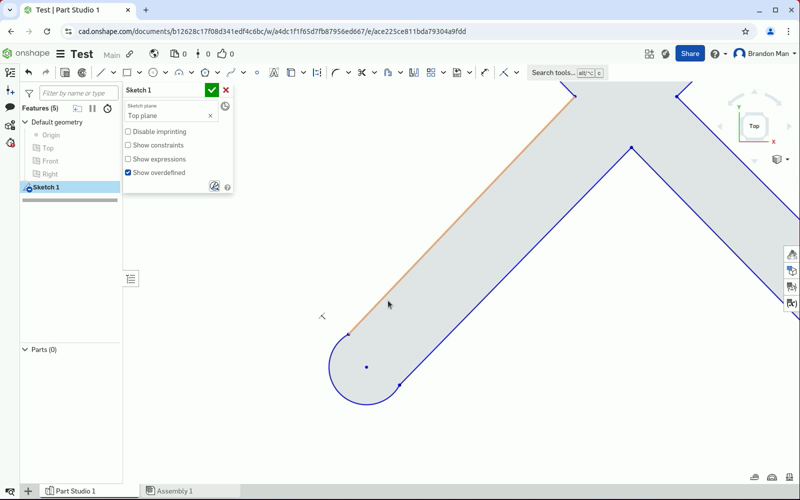
scroll(-6)
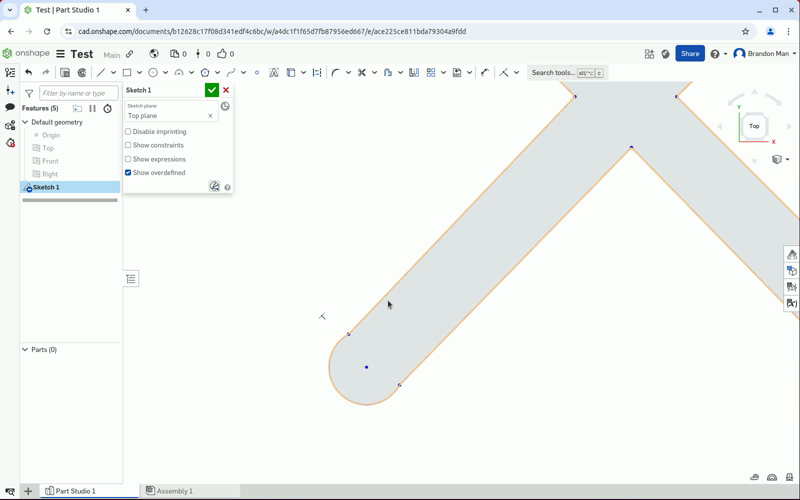
scroll(-6)
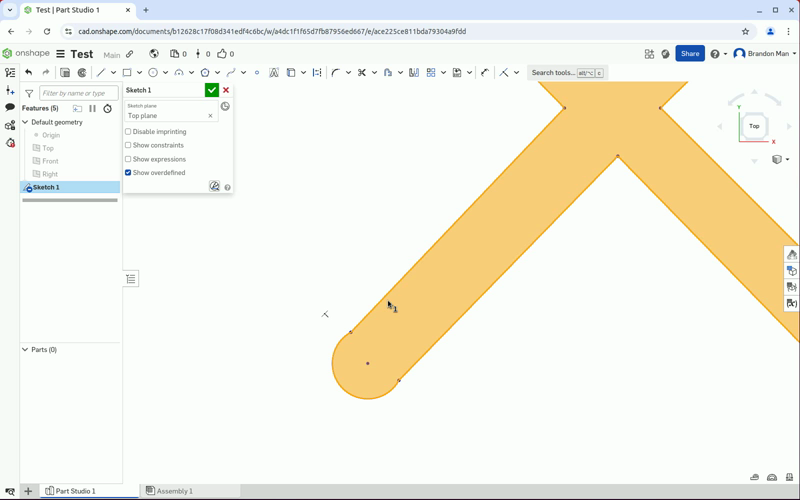
scroll(-6)
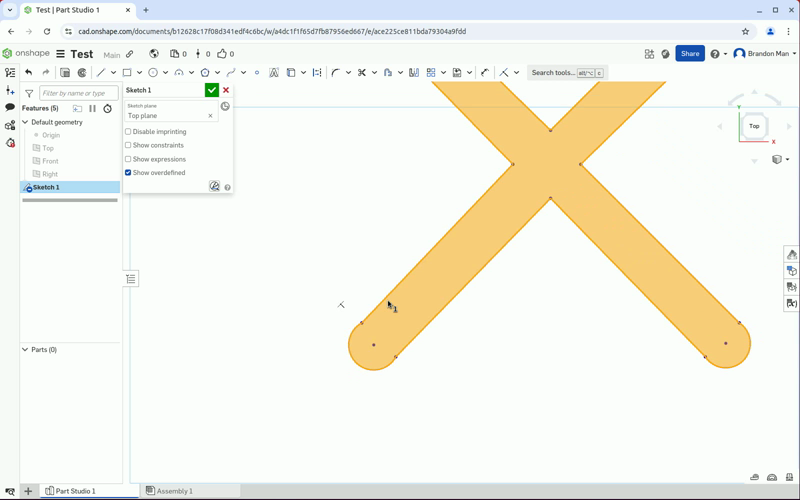
scroll(-6)
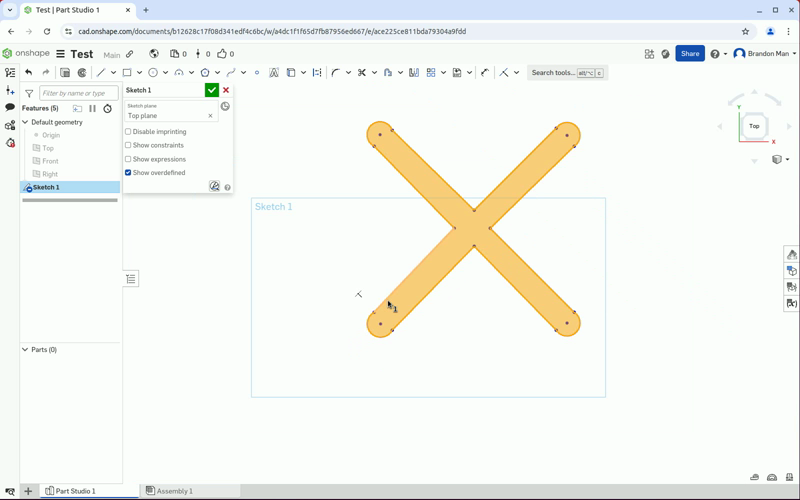
scroll(-6)
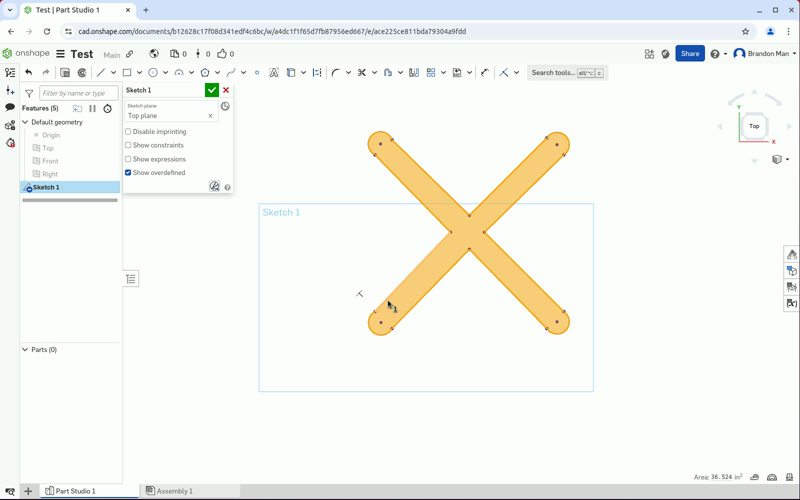
scroll(-6)
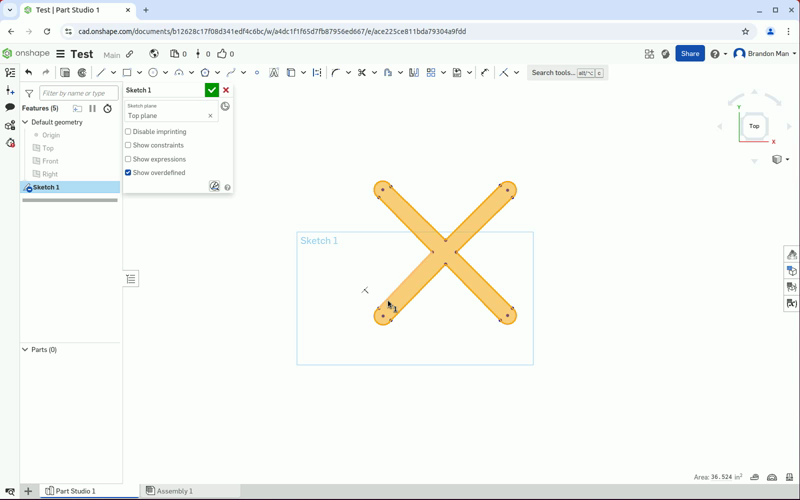
scroll(-6)
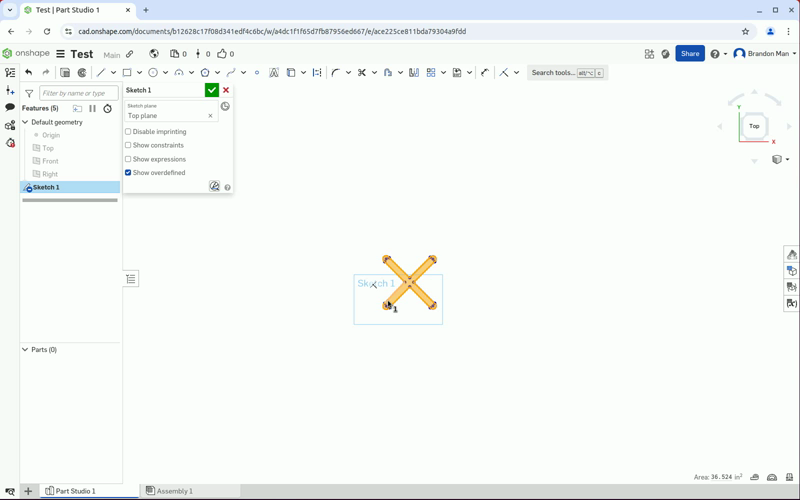
mouse_move(73, 352)
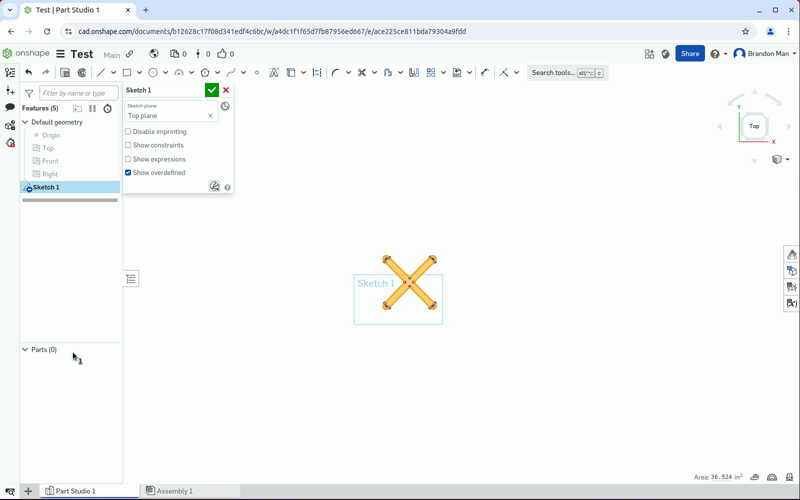
key(shift+y)
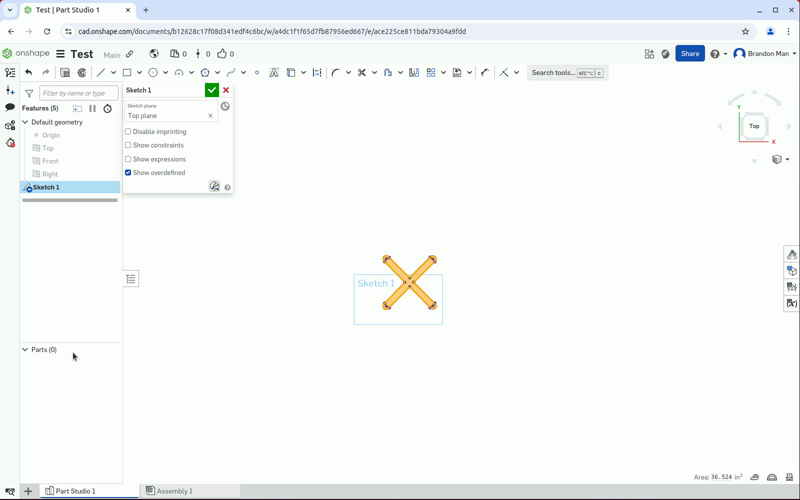
key(shift+e)
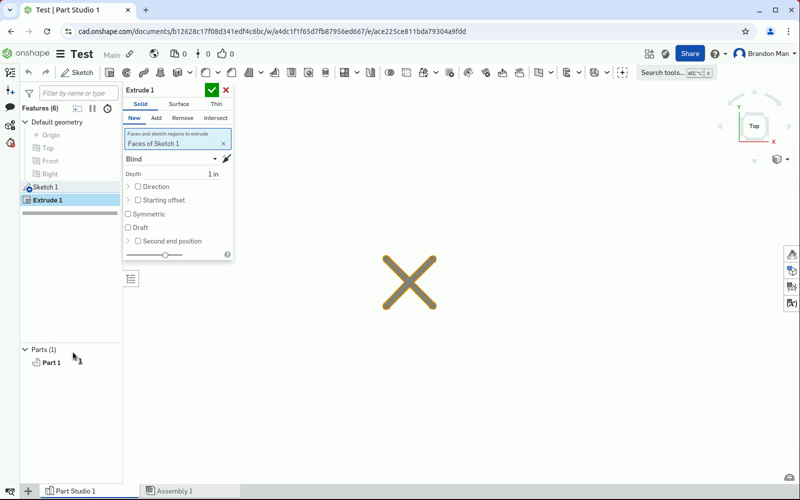
mouse_move(143, 106)
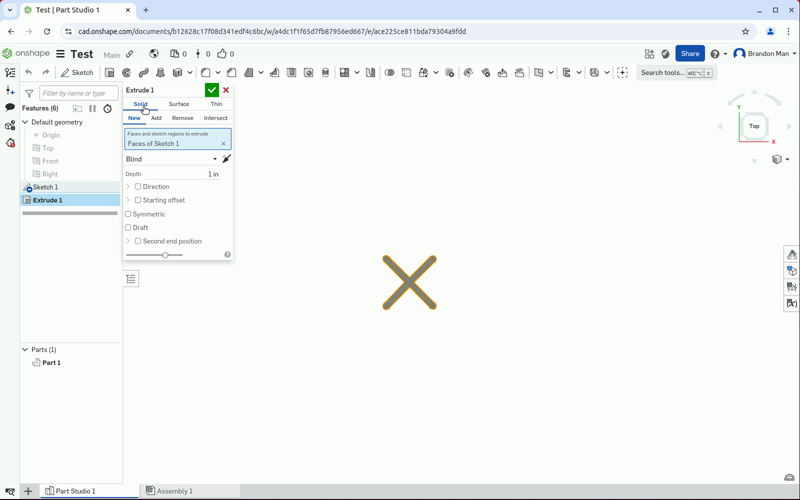
click(143, 106)
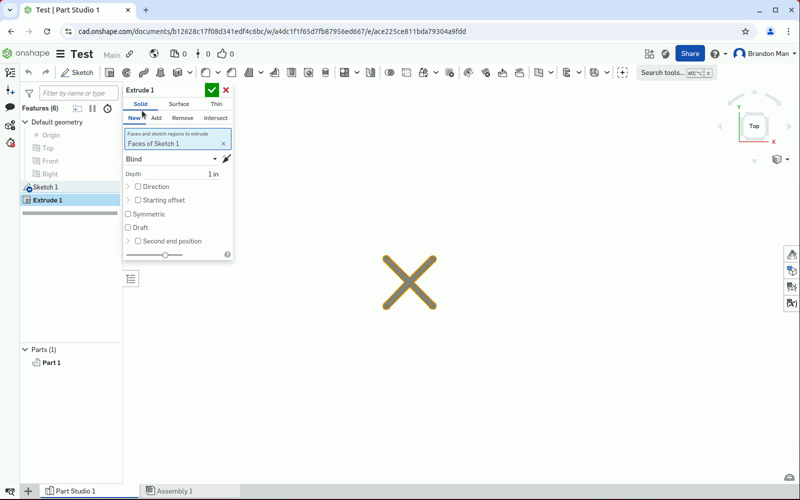
mouse_move(137, 120)
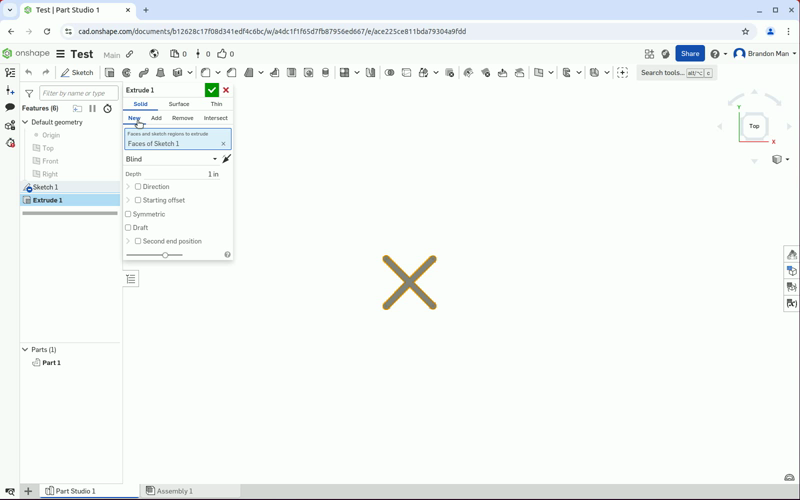
click(137, 120)
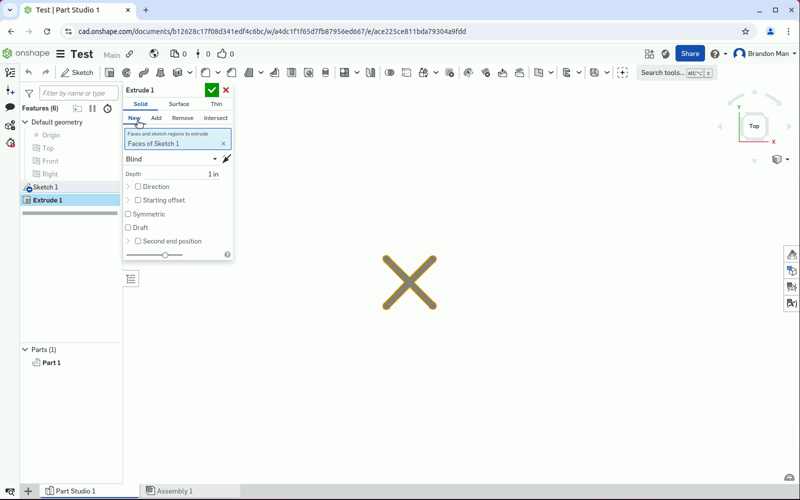
key(tab, 4)
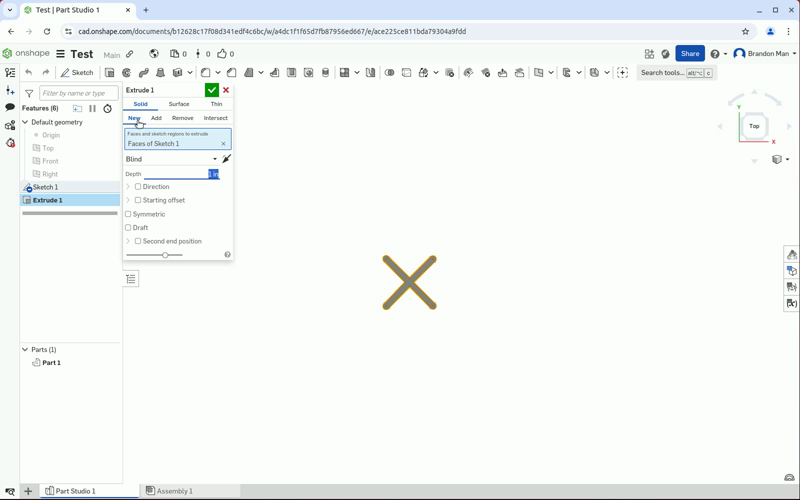
text(0.241)
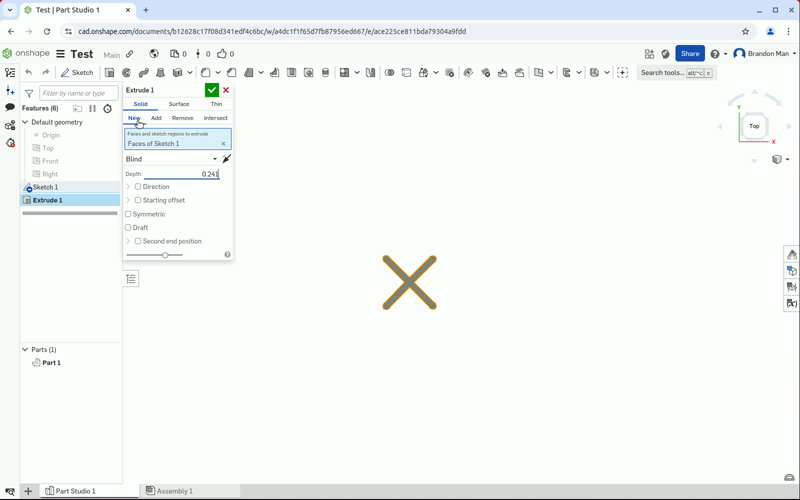
key(enter)
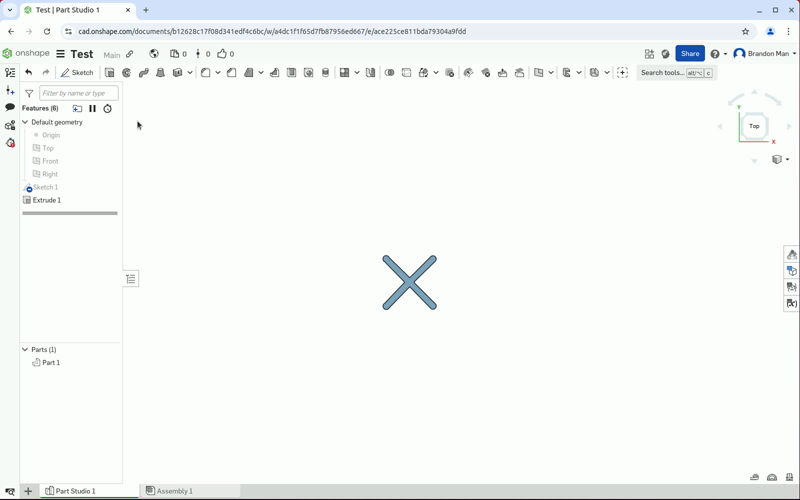
key(shift+h)
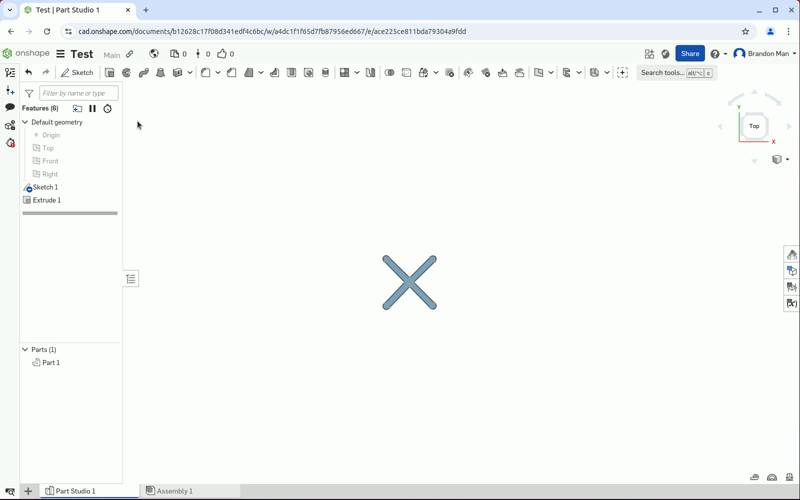
key(shift+h)
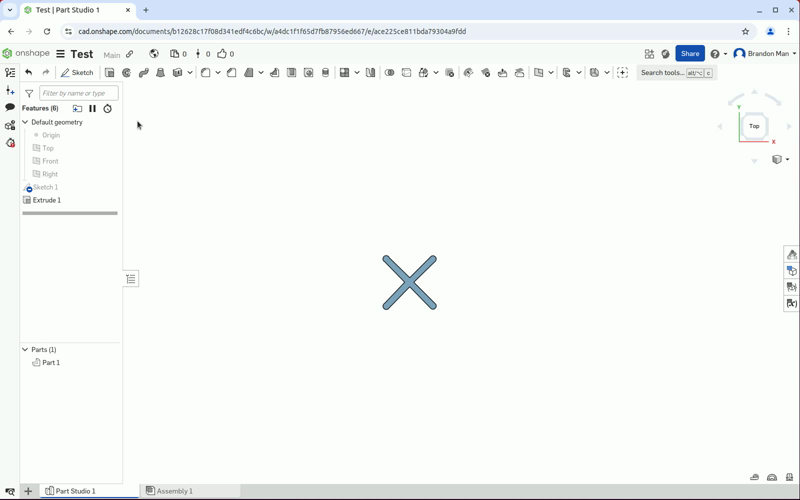
mouse_move(73, 189)
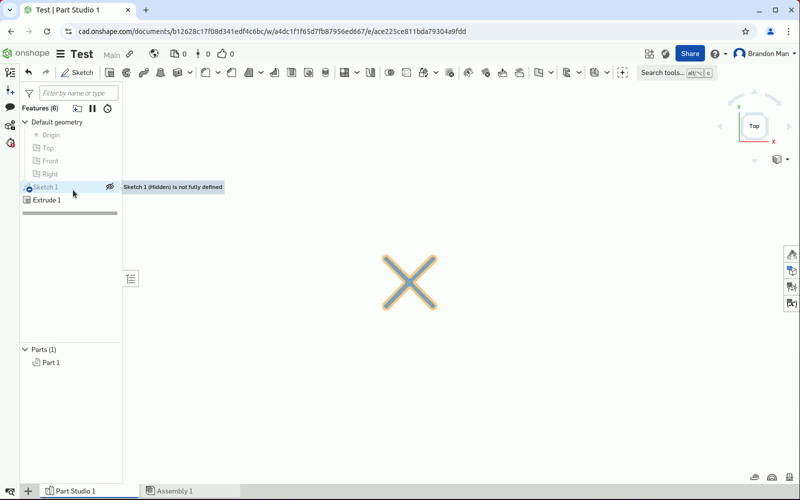
click(73, 189)
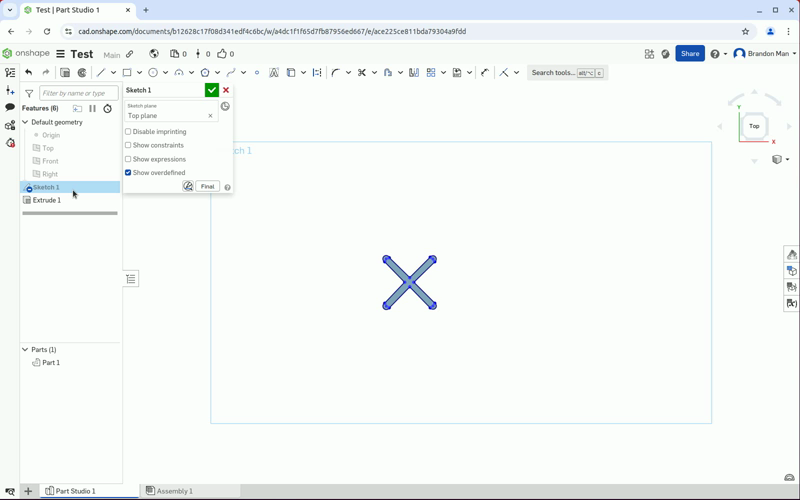
mouse_move(229, 92)
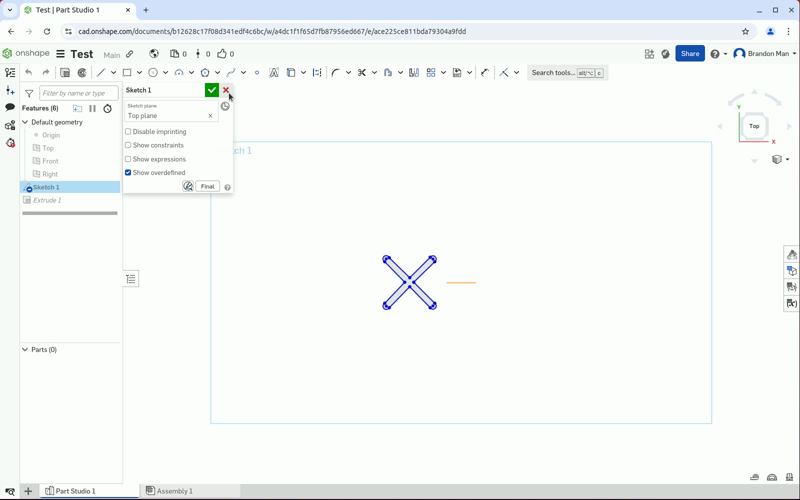
click(229, 92)
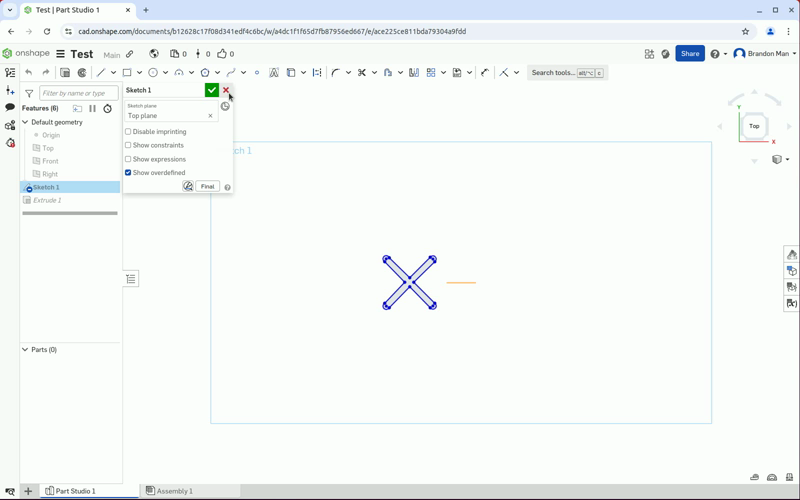
key(shift+s)
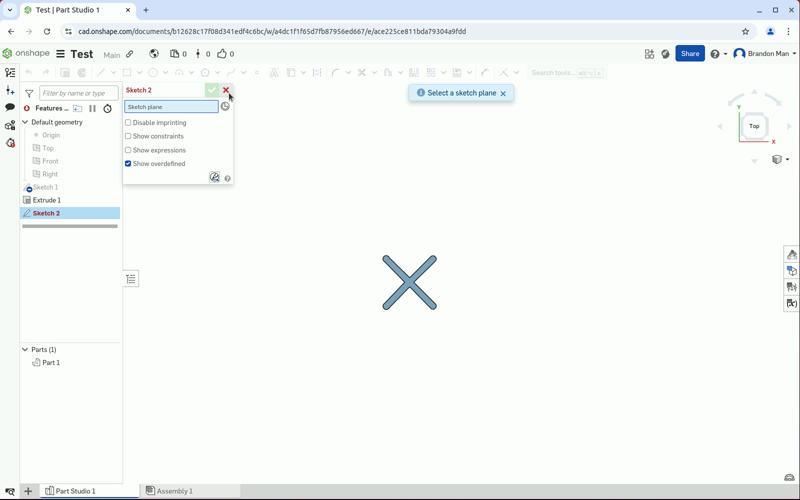
mouse_move(73, 150)
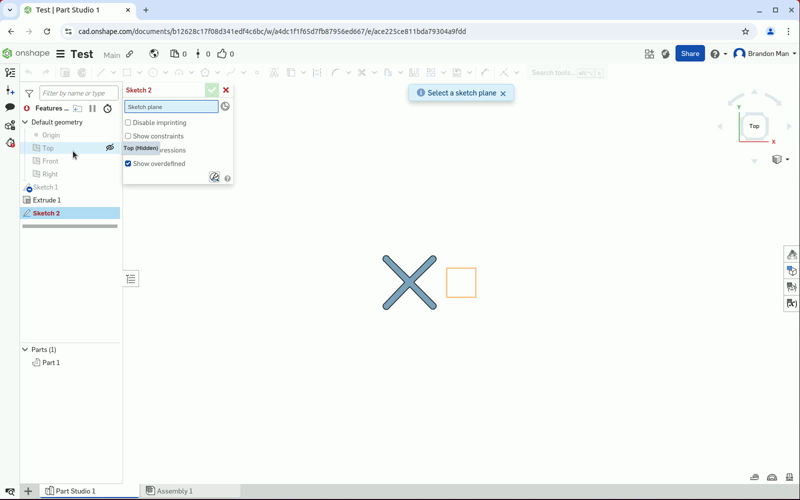
click(73, 150)
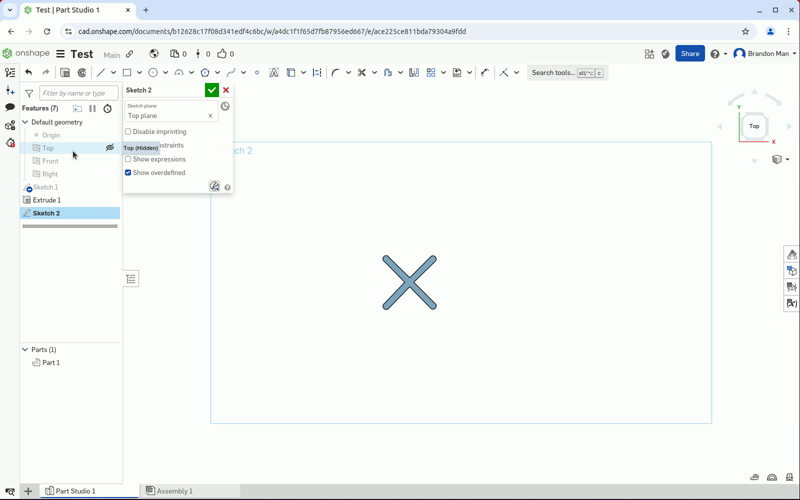
mouse_move(73, 352)
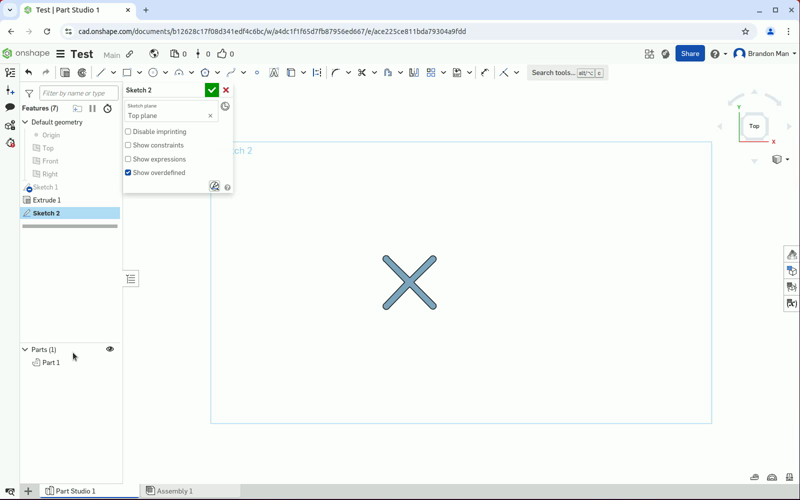
key(y)
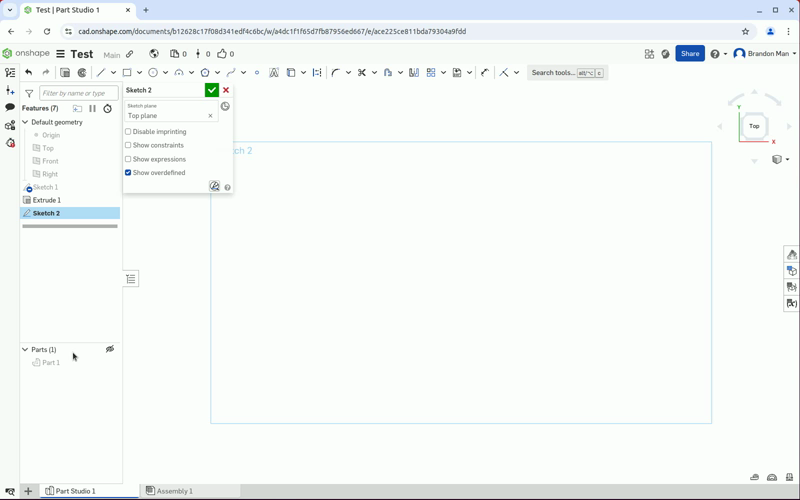
key(a)
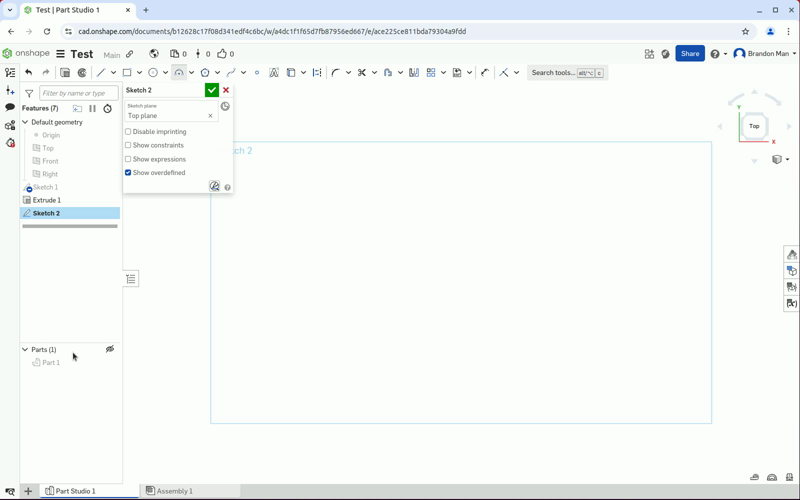
key_down(shift)
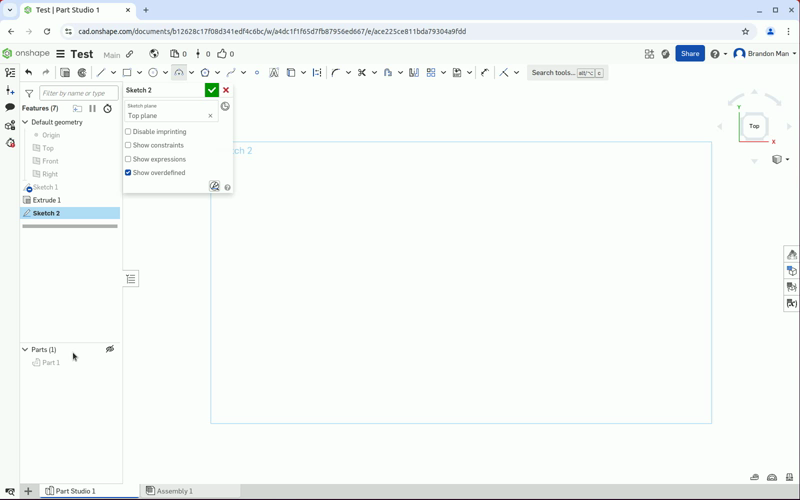
mouse_move(444, 305)
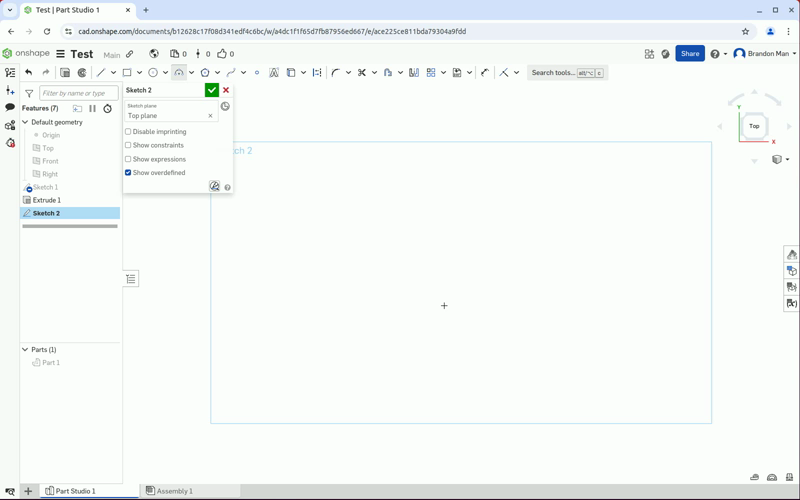
click(444, 305)
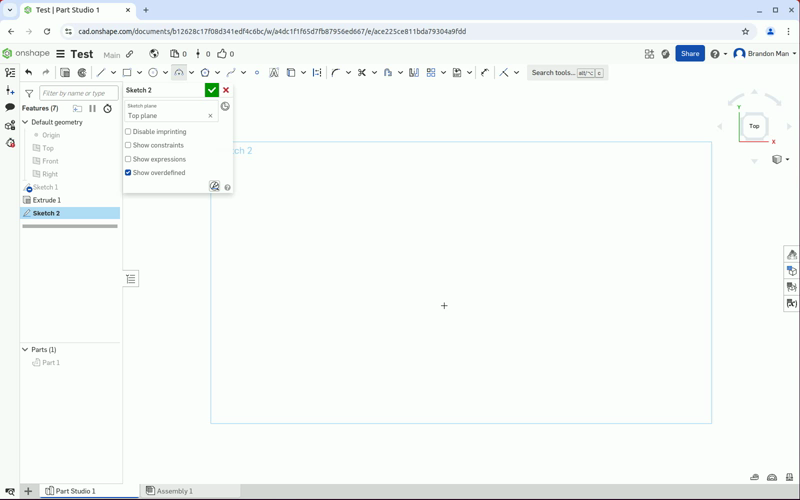
key_up(shift)
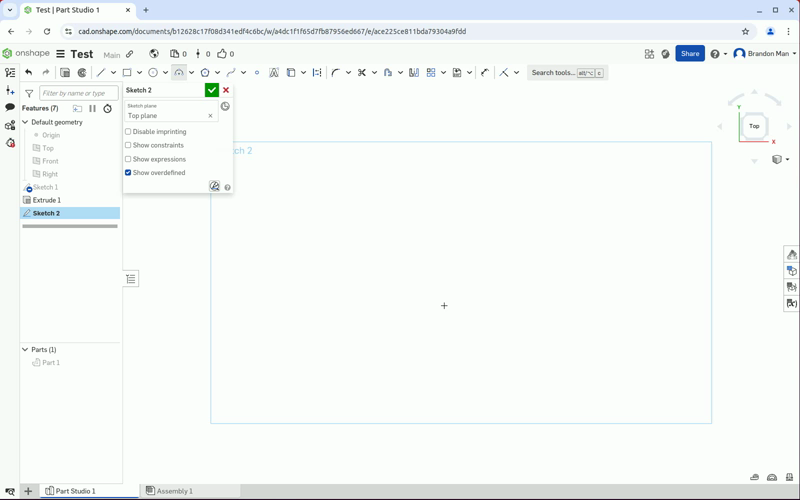
key_down(shift)
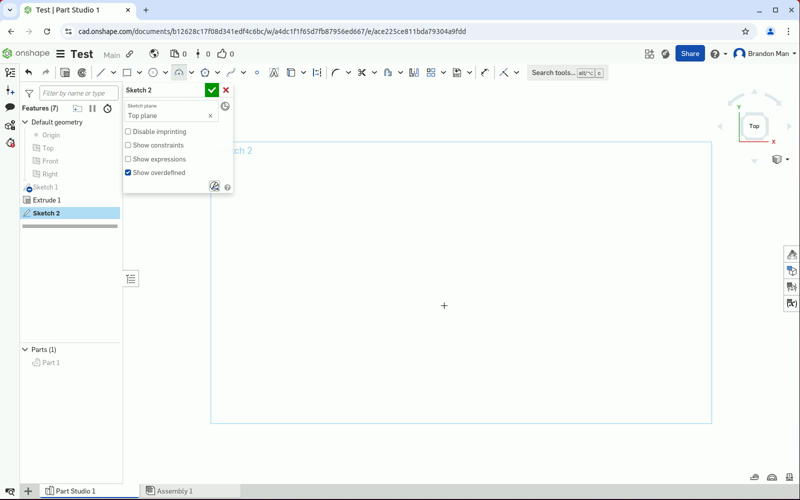
mouse_move(451, 305)
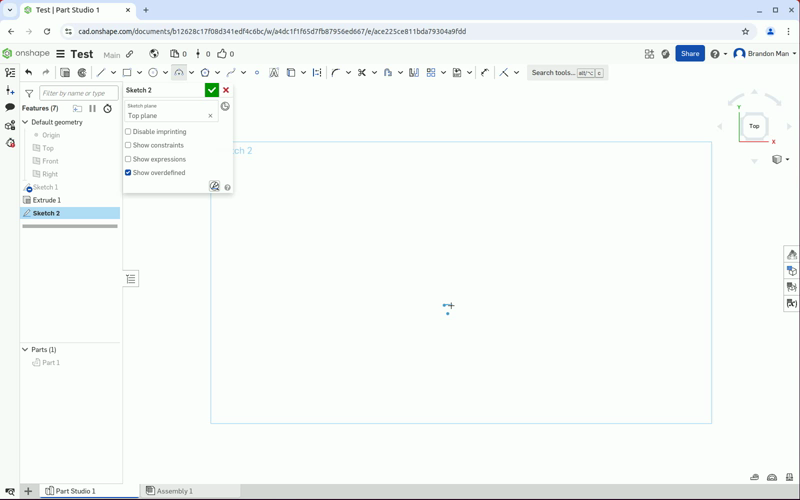
scroll(6)
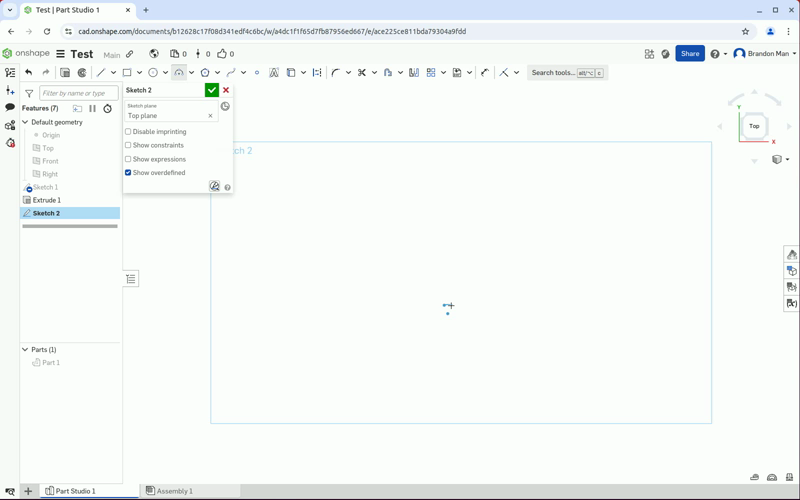
scroll(6)
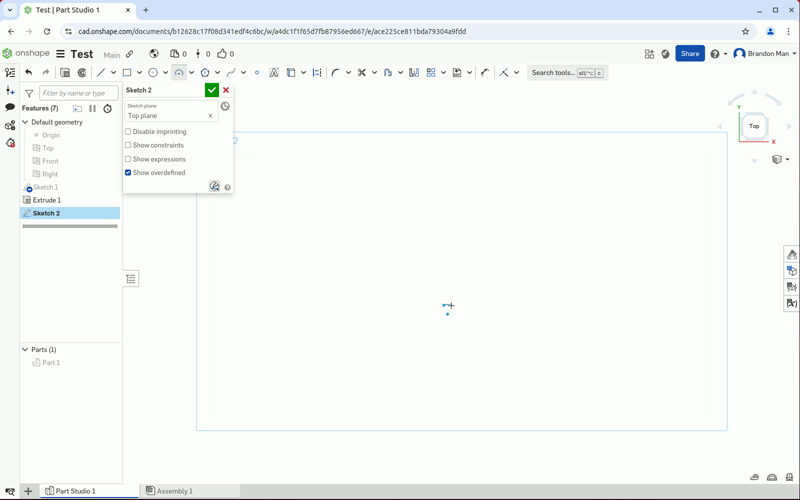
scroll(6)
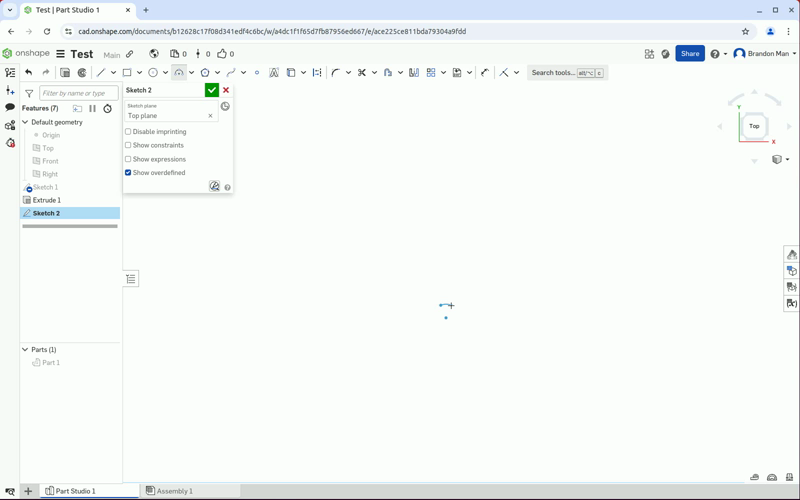
scroll(6)
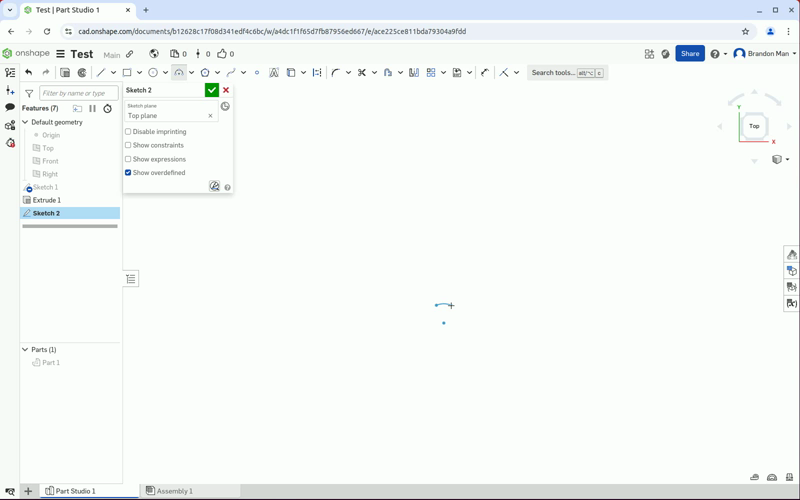
scroll(6)
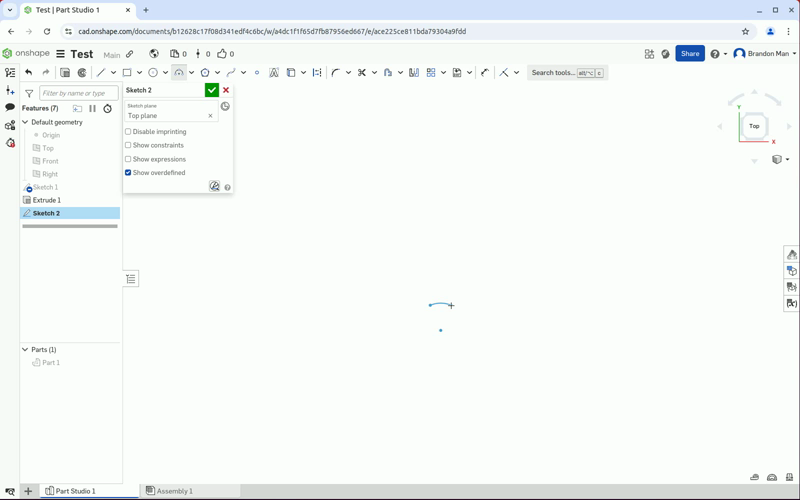
scroll(6)
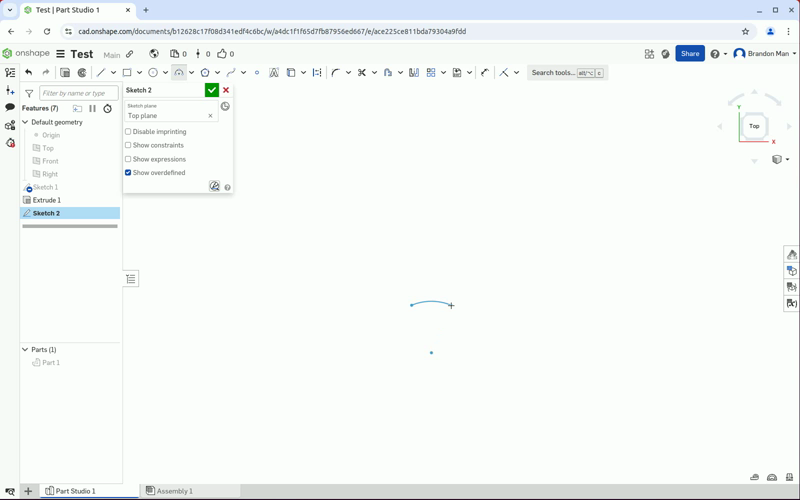
scroll(6)
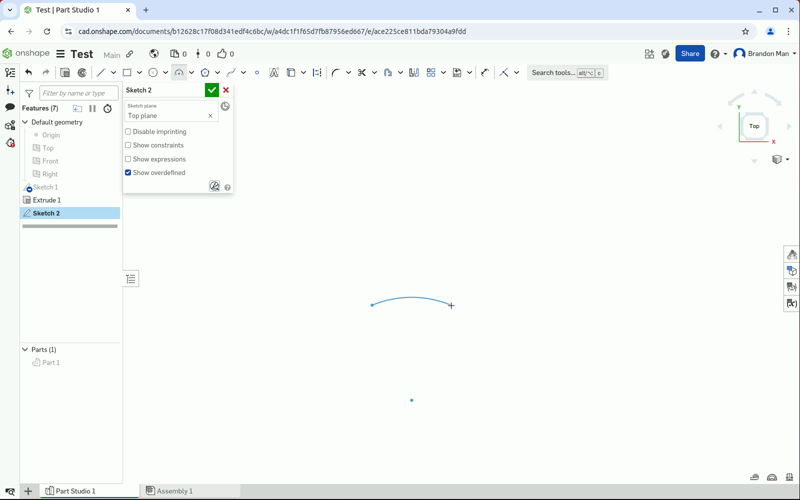
click(451, 305)
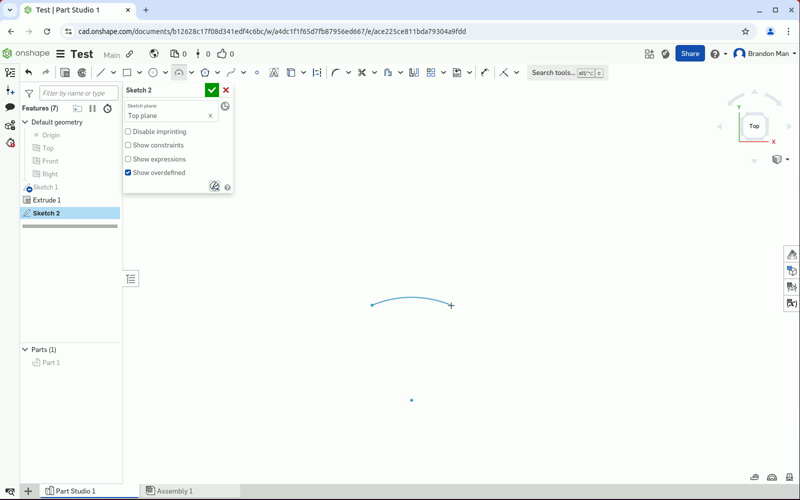
scroll(-6)
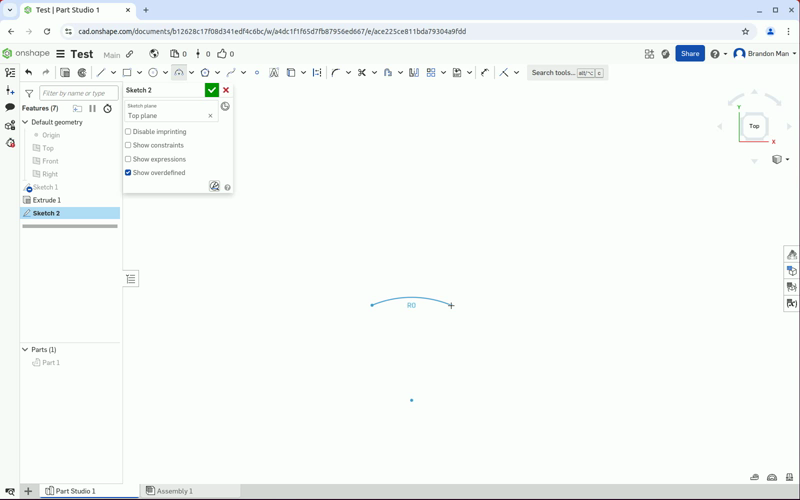
scroll(-6)
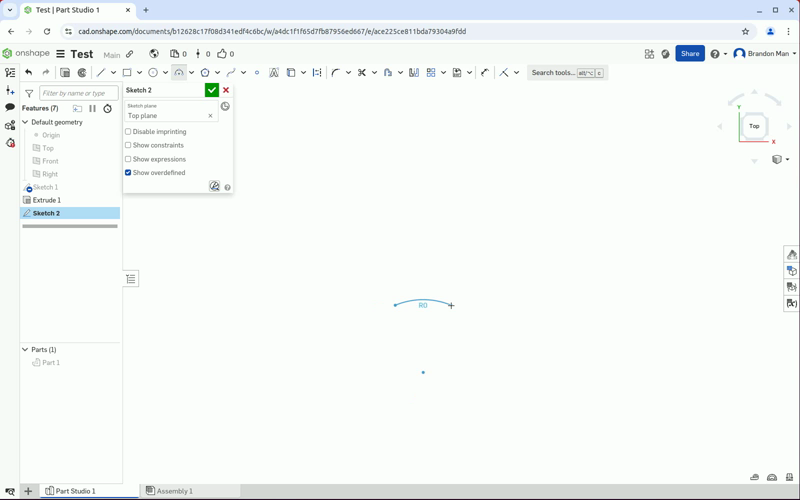
scroll(-6)
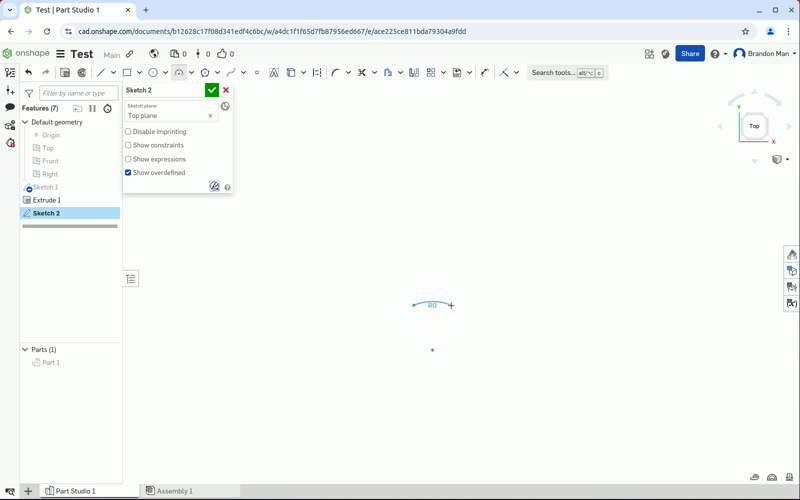
scroll(-6)
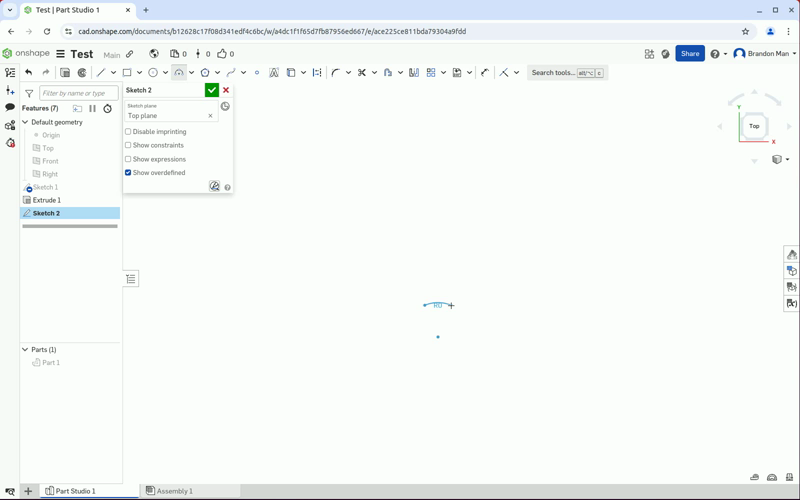
scroll(-6)
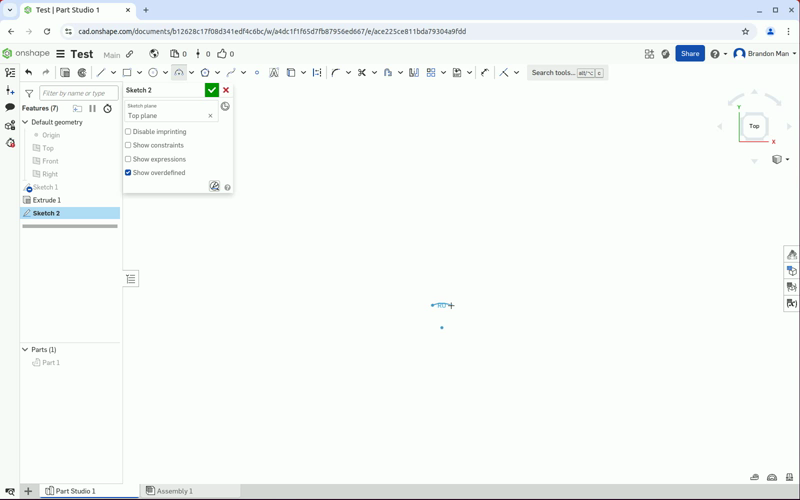
scroll(-6)
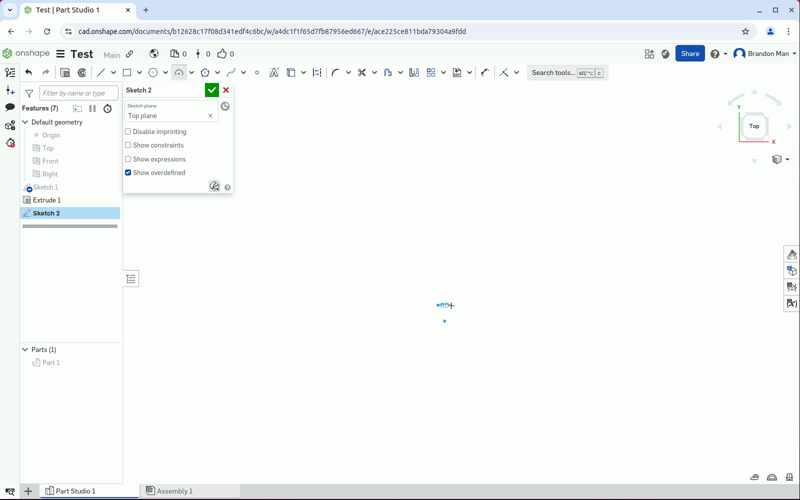
scroll(-6)
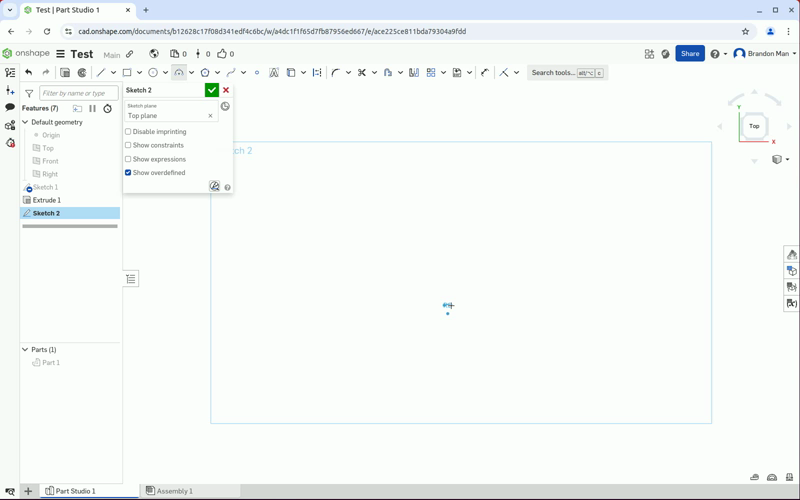
mouse_move(447, 308)
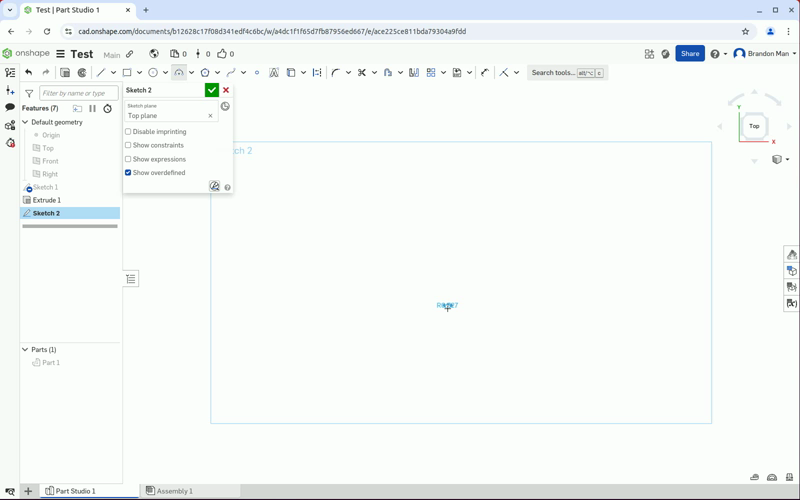
scroll(6)
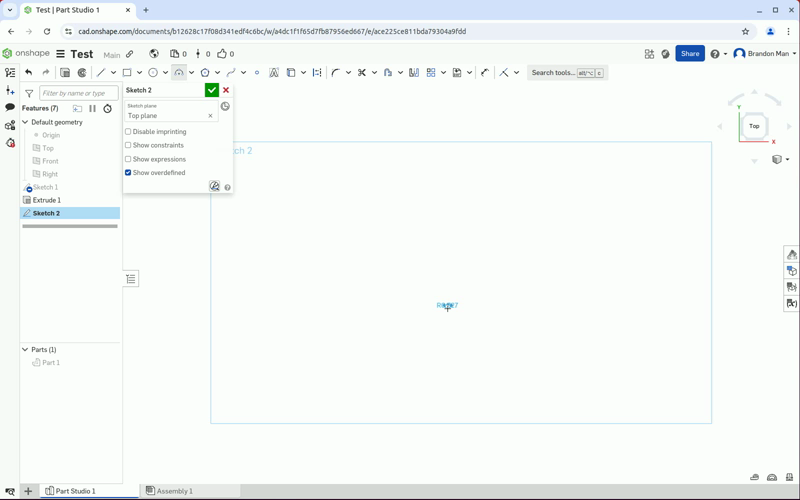
scroll(6)
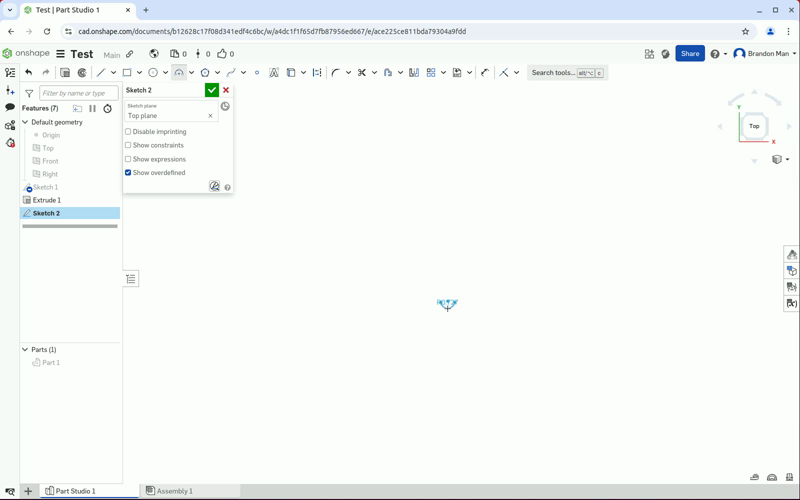
scroll(6)
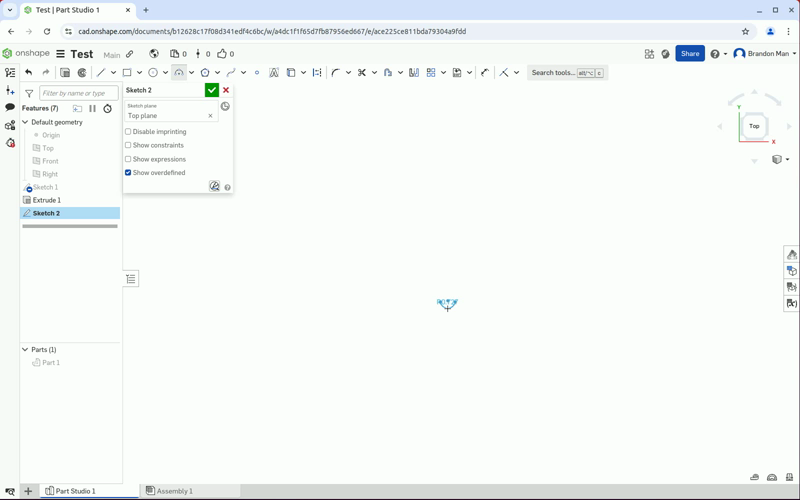
scroll(6)
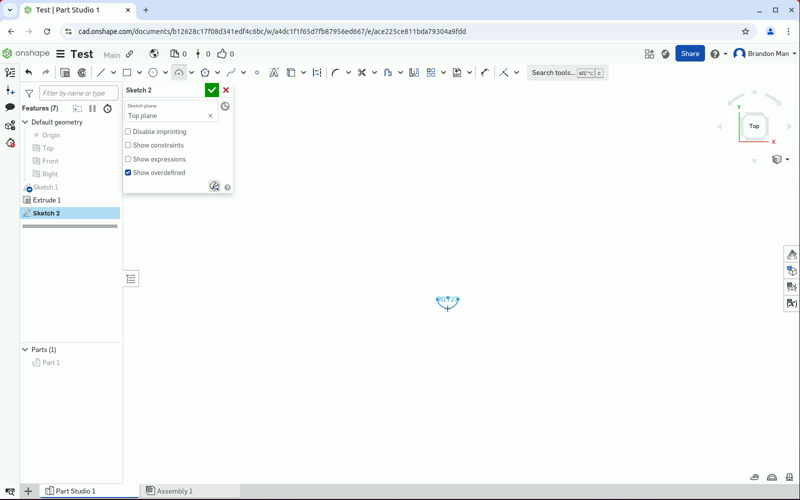
scroll(6)
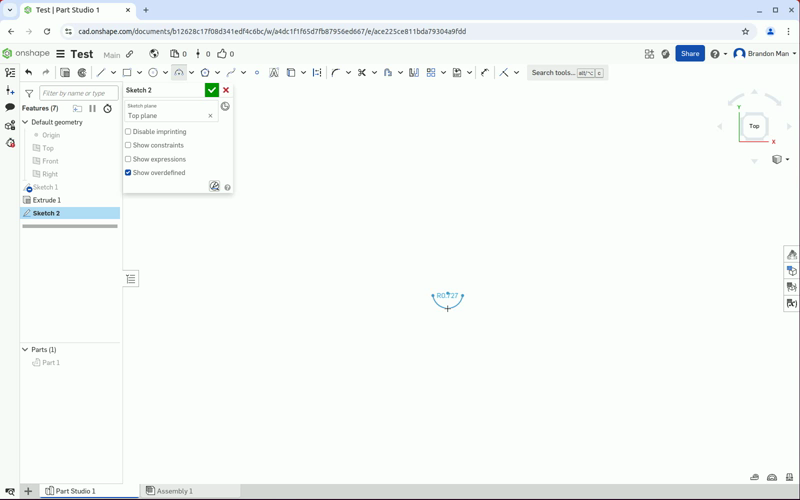
scroll(6)
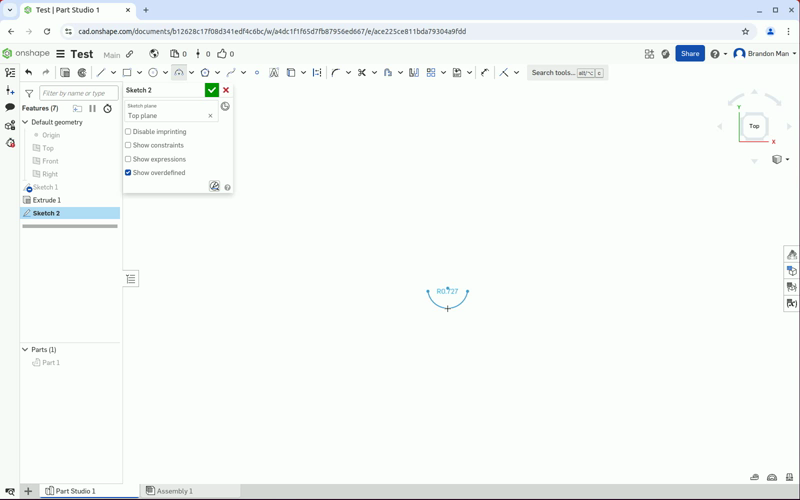
scroll(6)
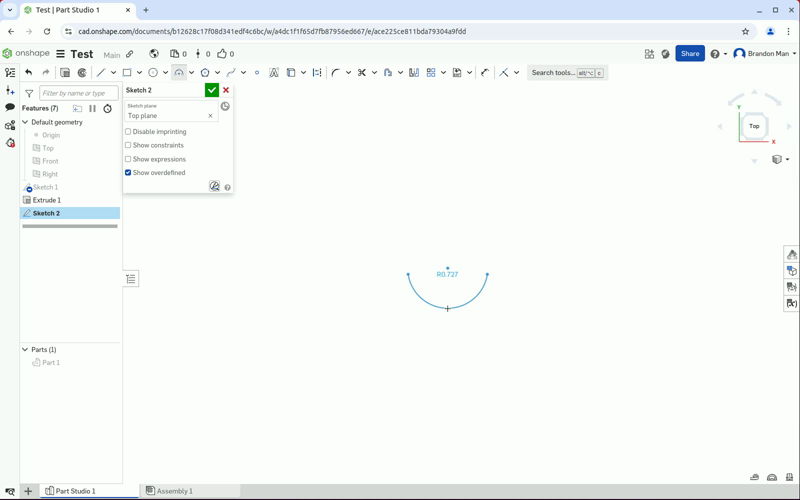
click(447, 308)
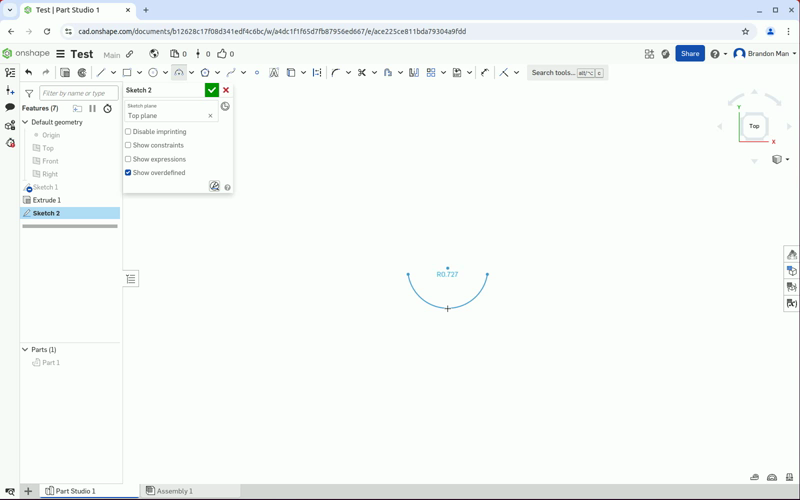
scroll(-6)
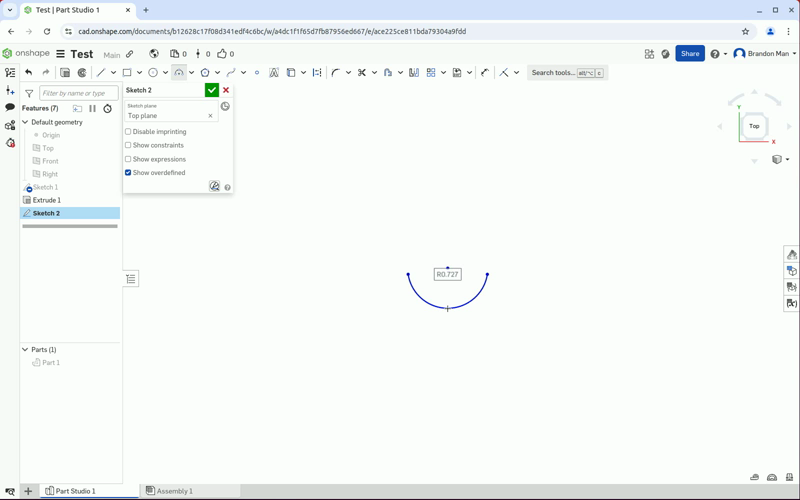
scroll(-6)
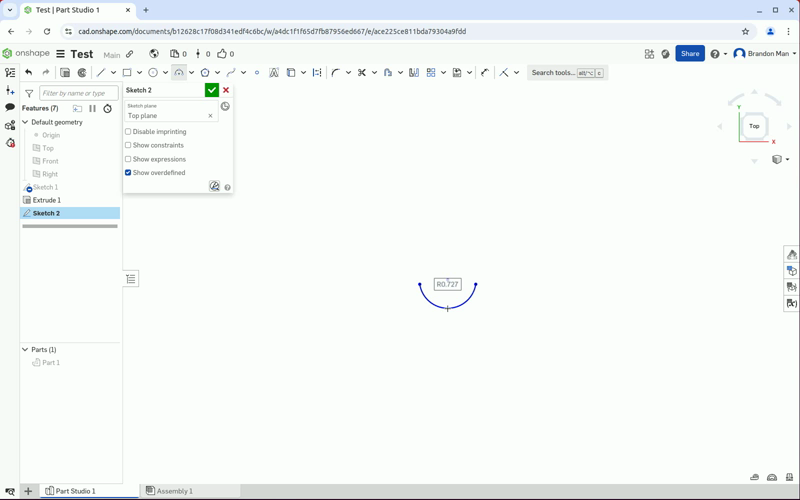
scroll(-6)
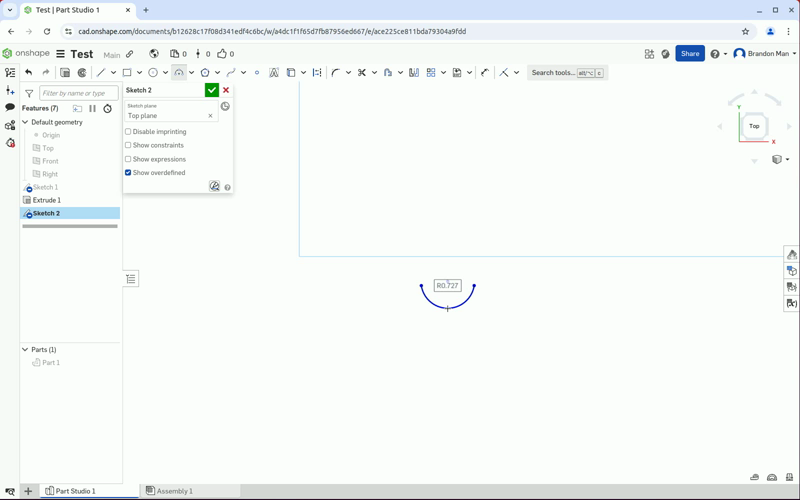
scroll(-6)
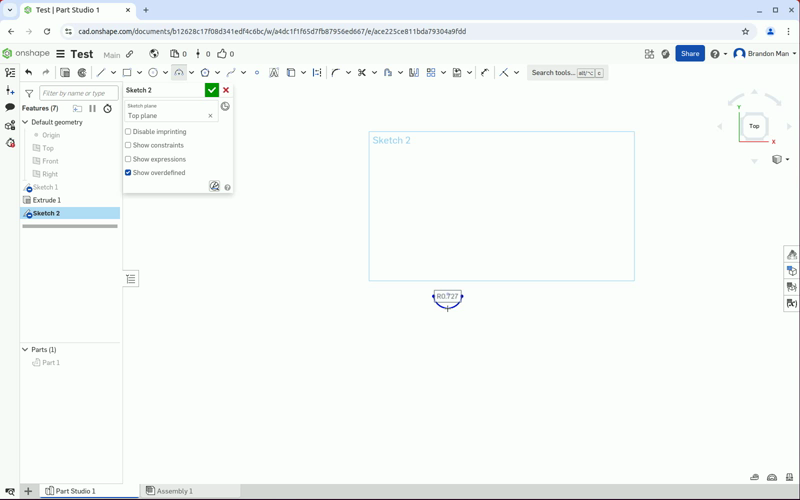
scroll(-6)
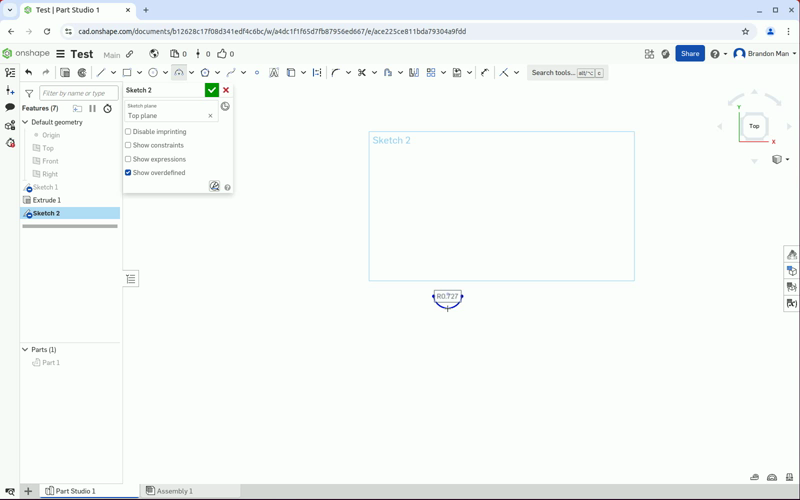
scroll(-6)
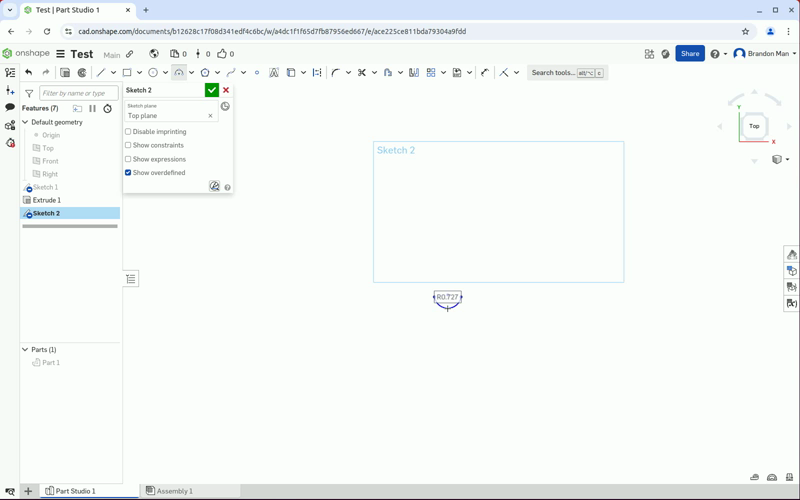
scroll(-6)
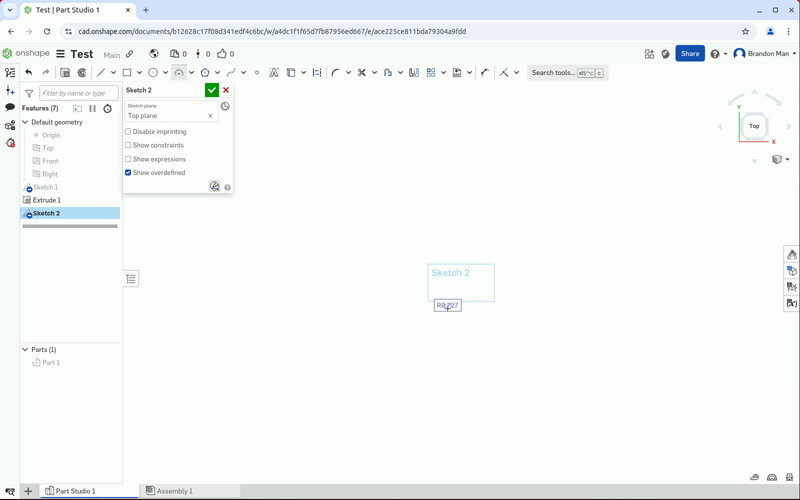
key_up(shift)
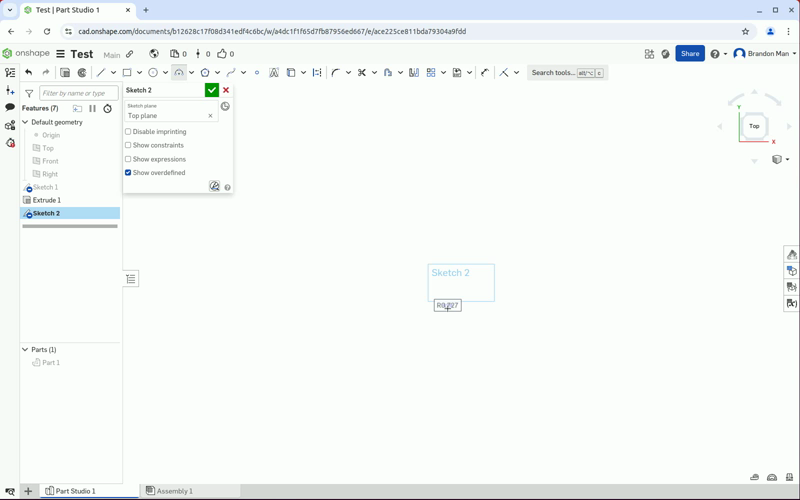
key(esc)
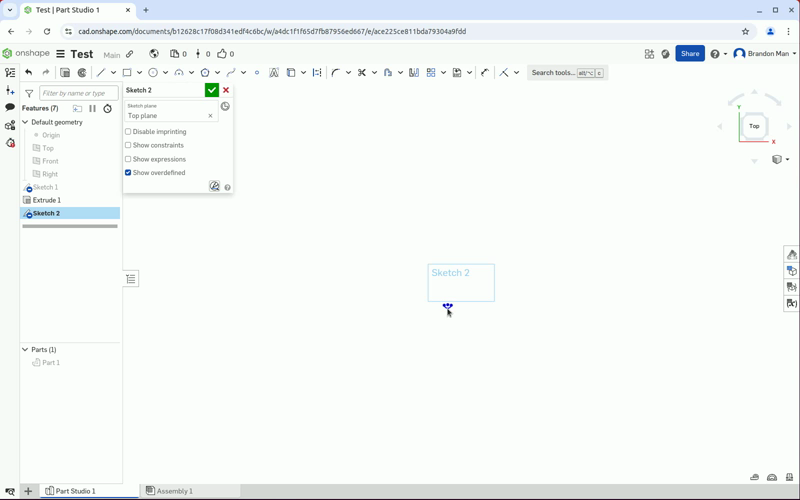
key(l)
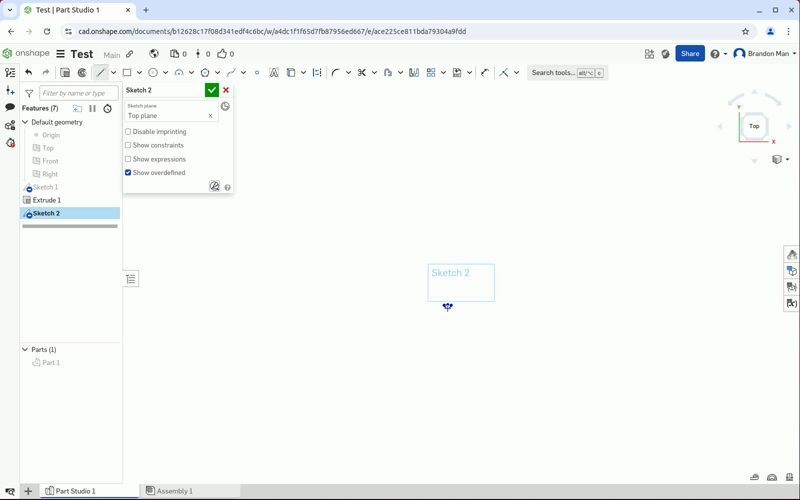
mouse_move(451, 305)
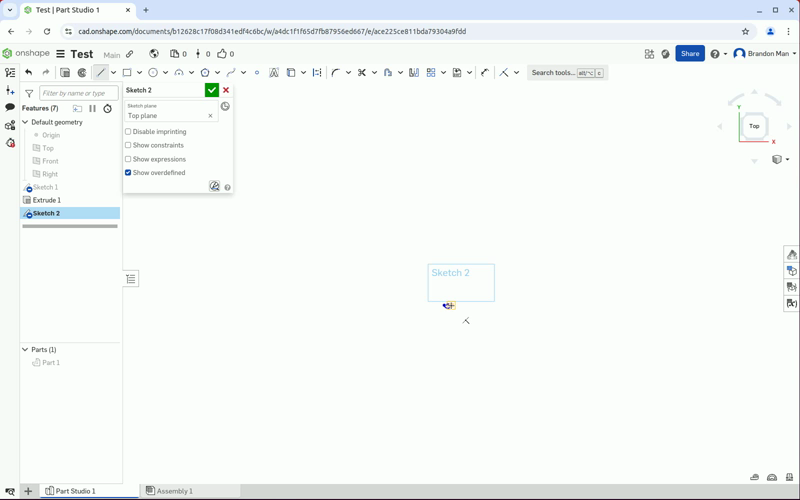
scroll(6)
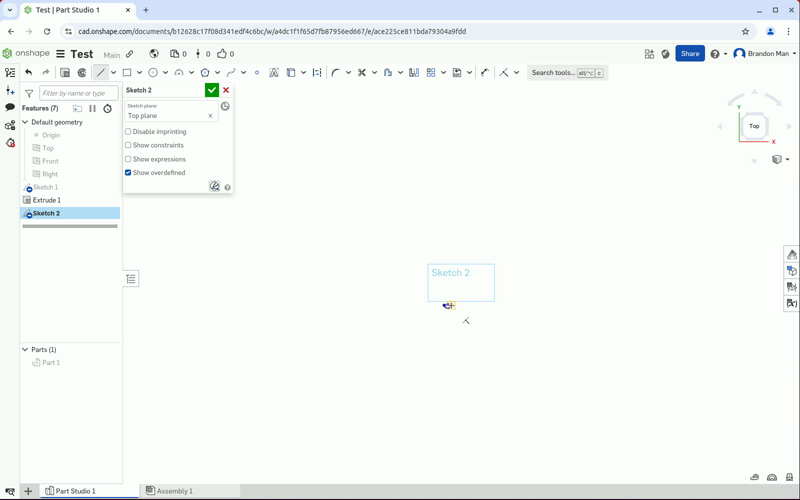
scroll(6)
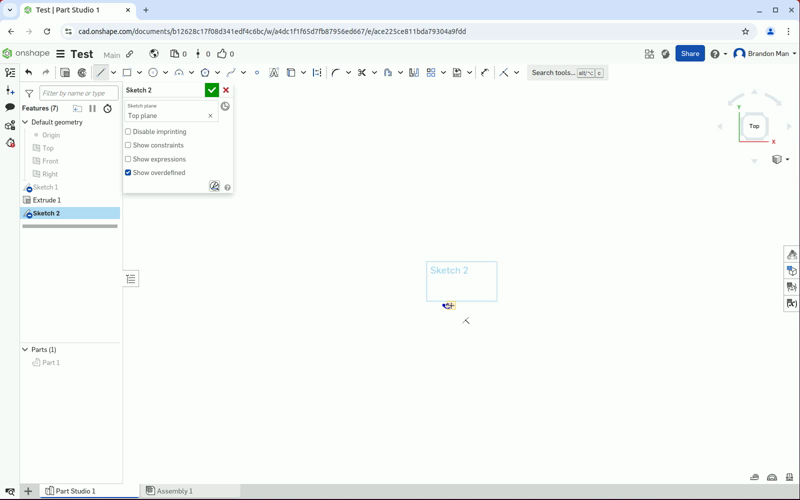
scroll(6)
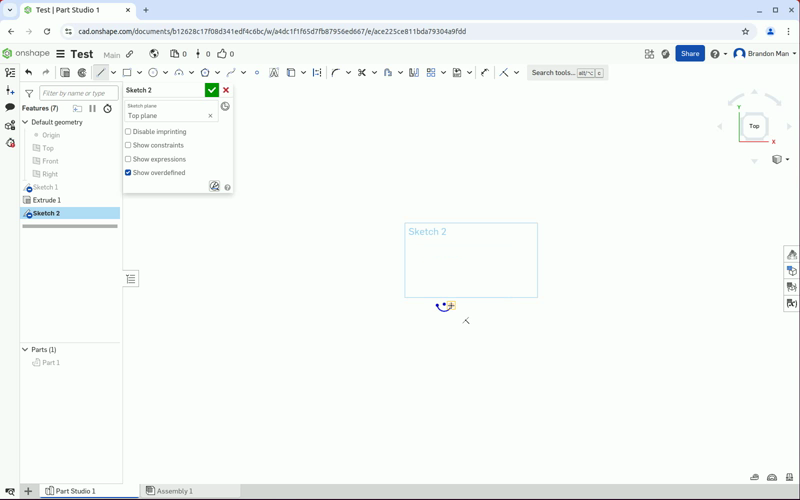
scroll(6)
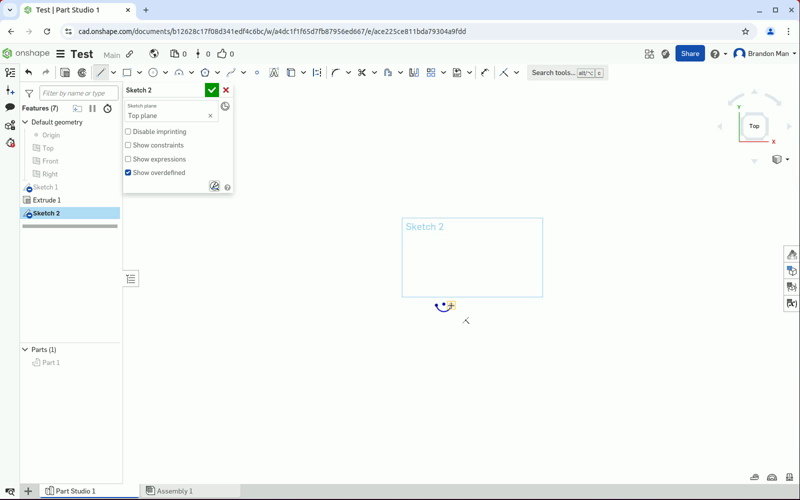
scroll(6)
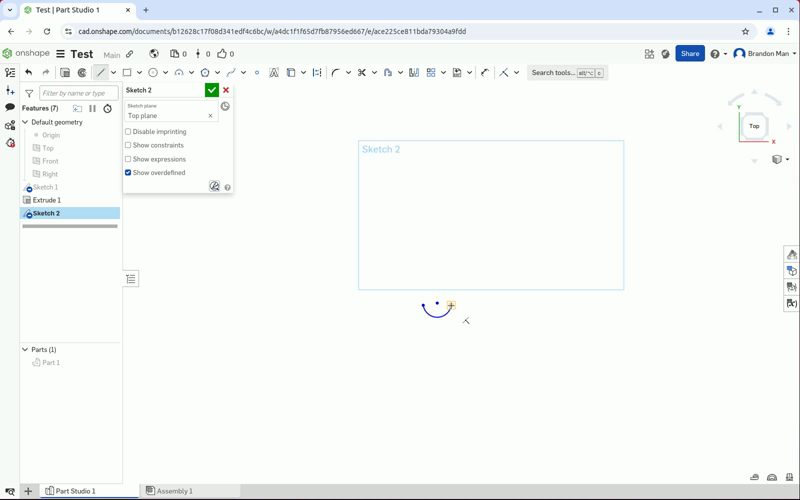
scroll(6)
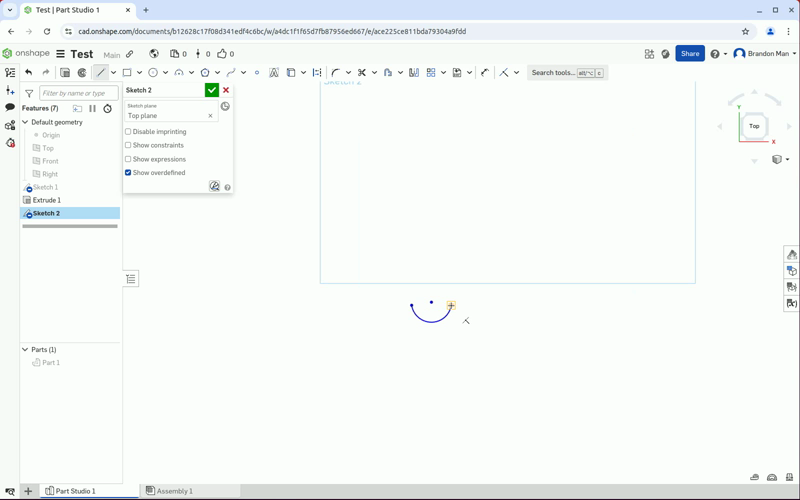
scroll(6)
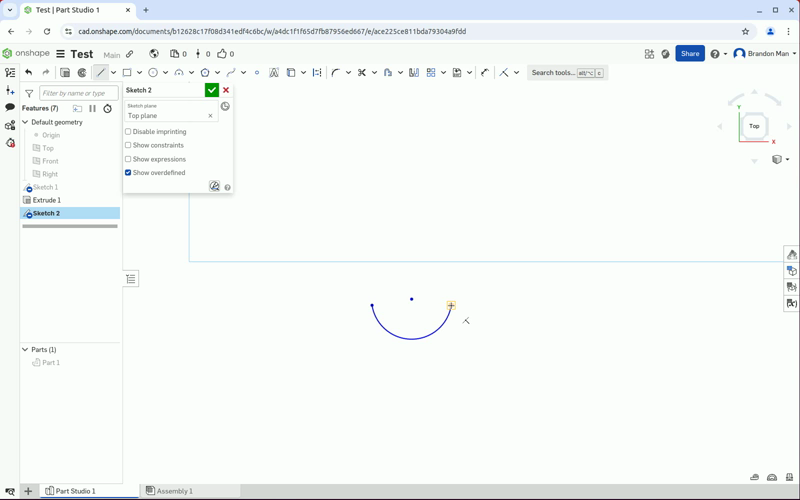
click(451, 305)
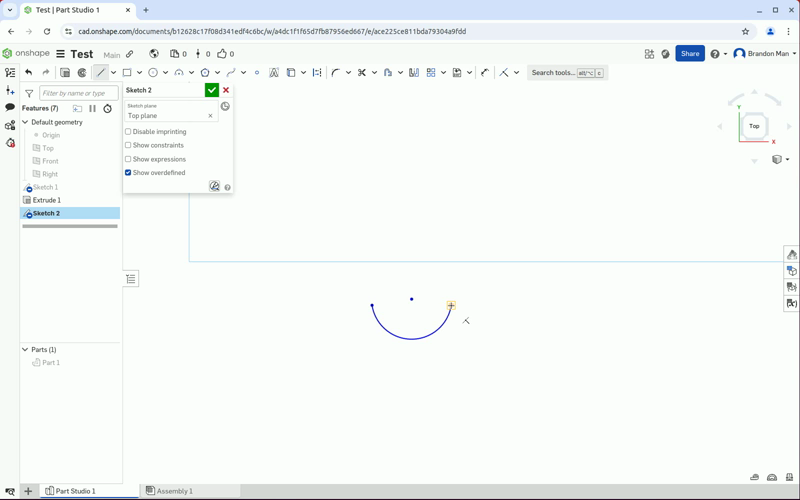
scroll(-6)
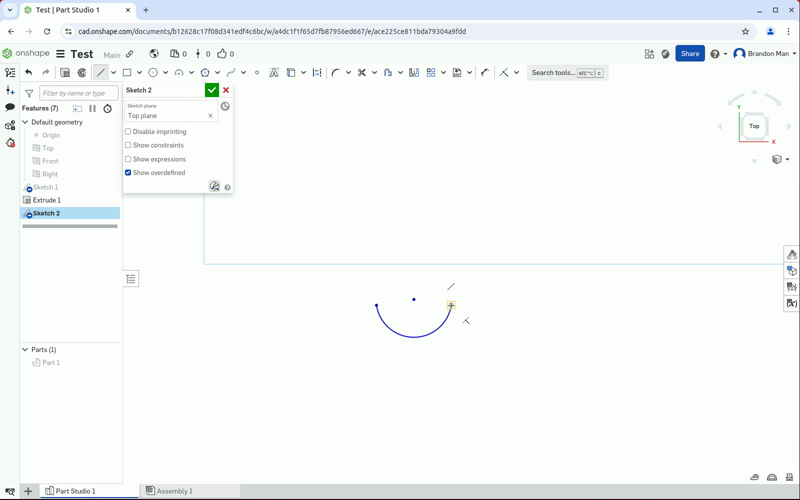
scroll(-6)
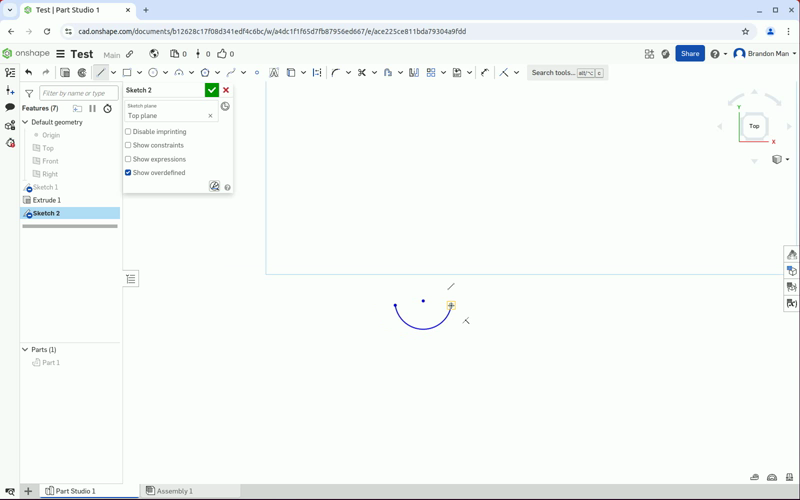
scroll(-6)
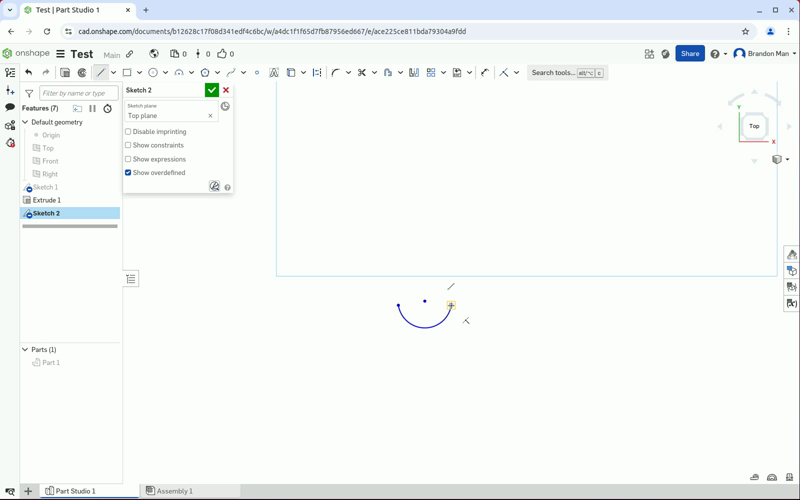
scroll(-6)
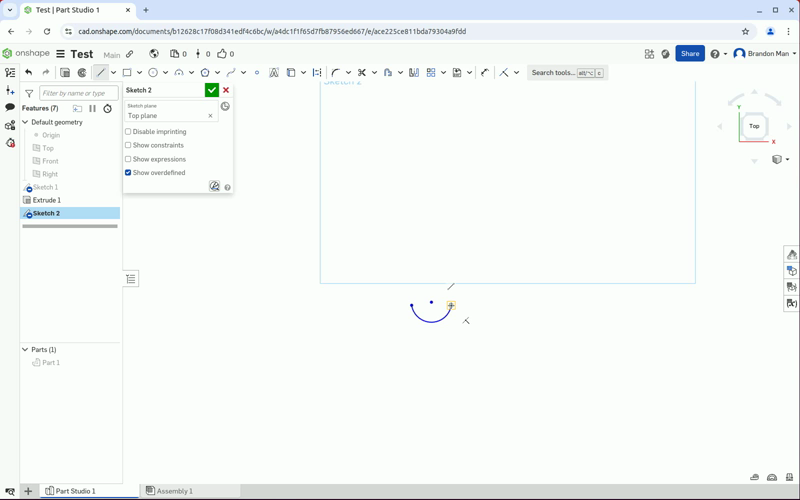
scroll(-6)
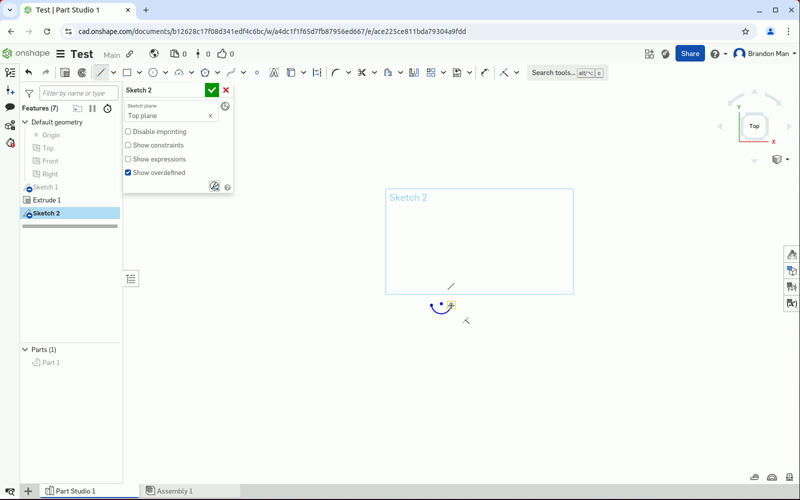
scroll(-6)
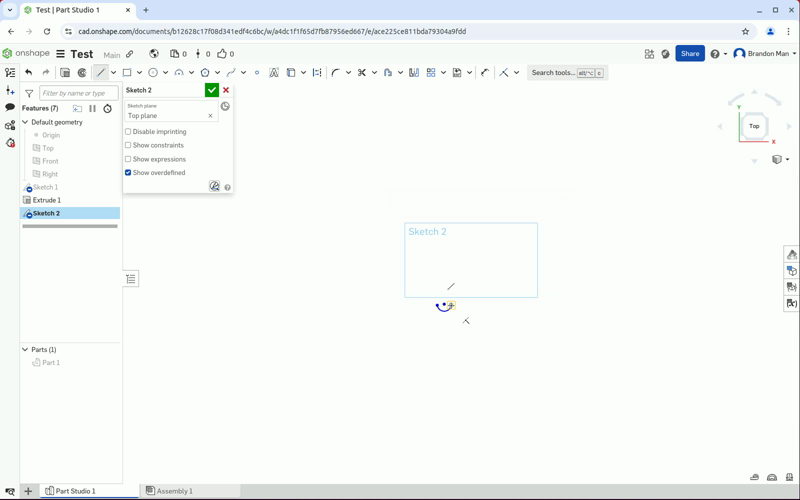
scroll(-6)
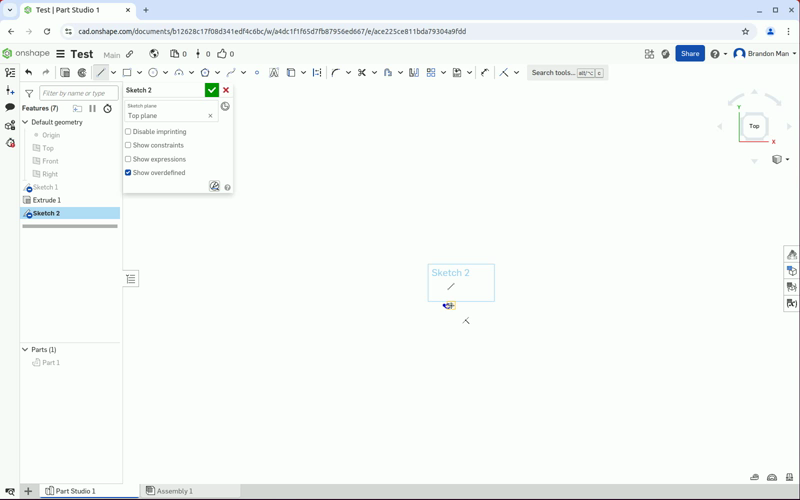
key_down(shift)
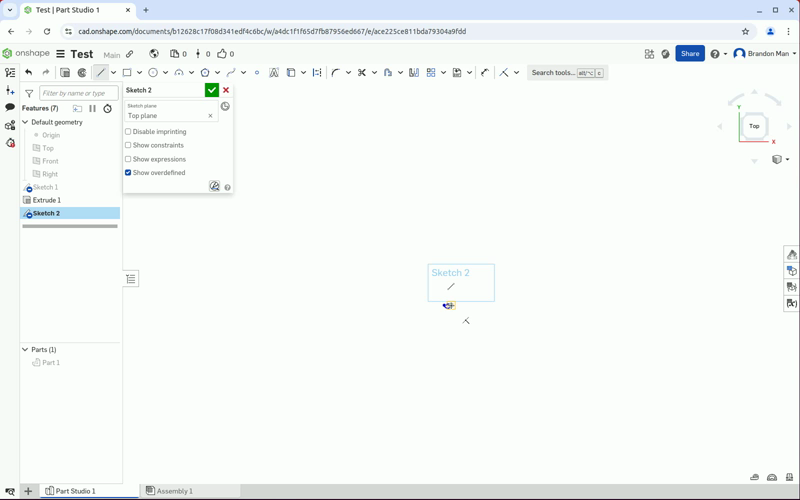
mouse_move(481, 305)
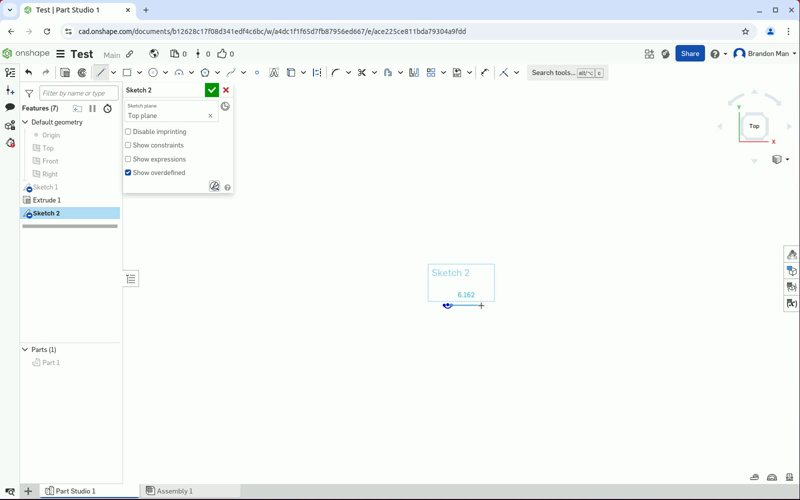
mouse_move(451, 259)
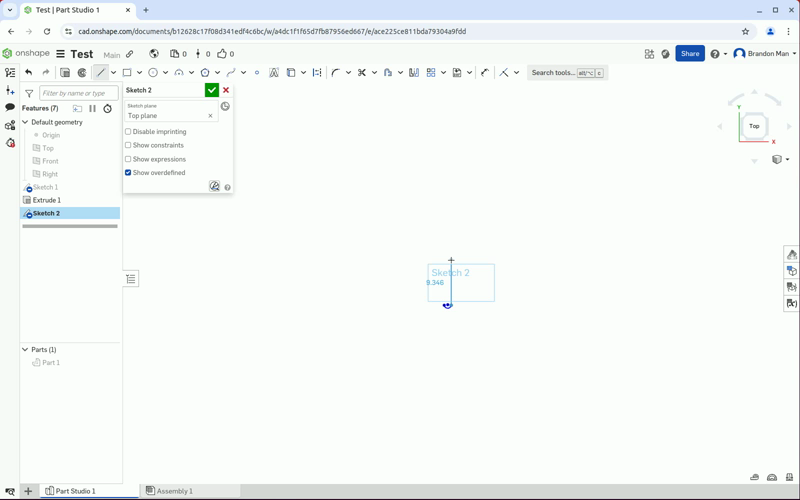
click(451, 259)
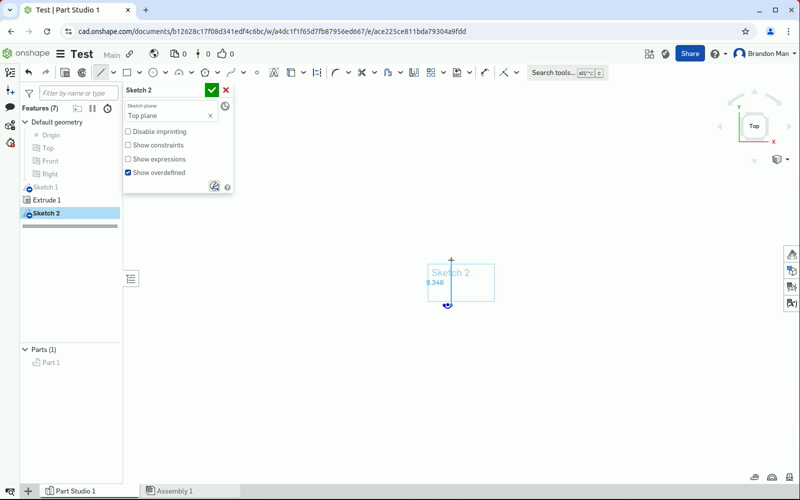
key_up(shift)
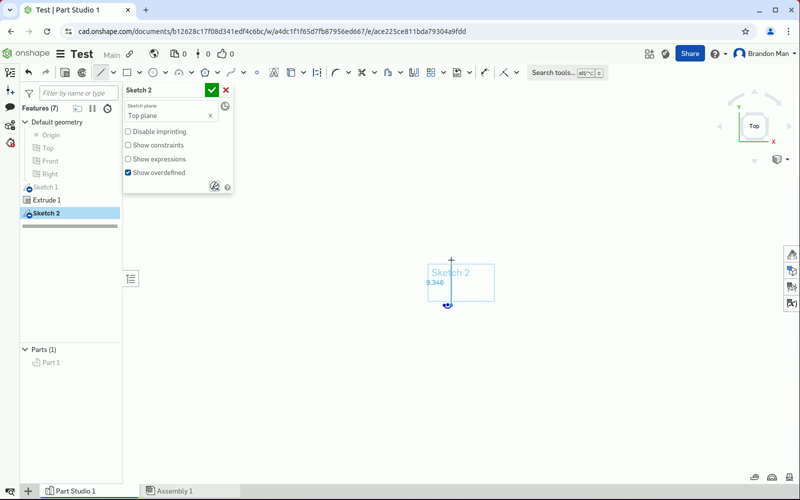
key(esc)
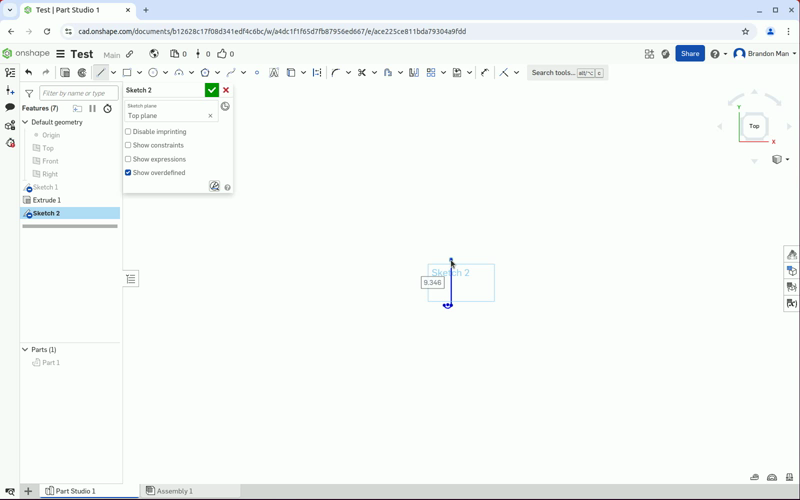
key(a)
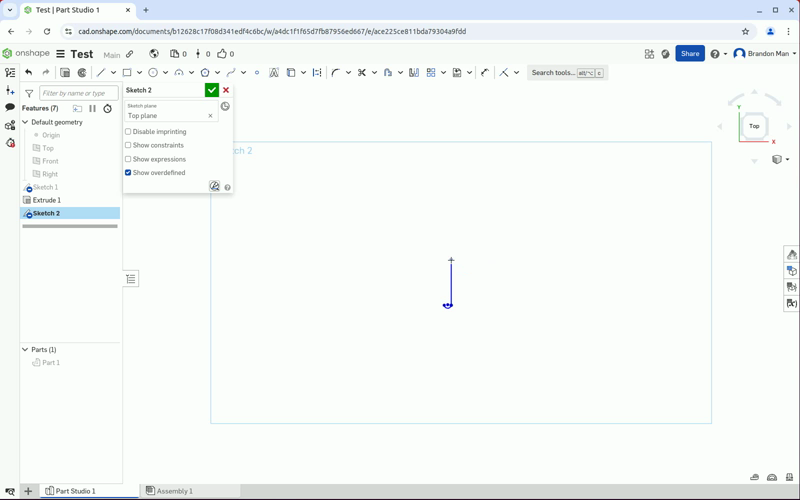
mouse_move(451, 259)
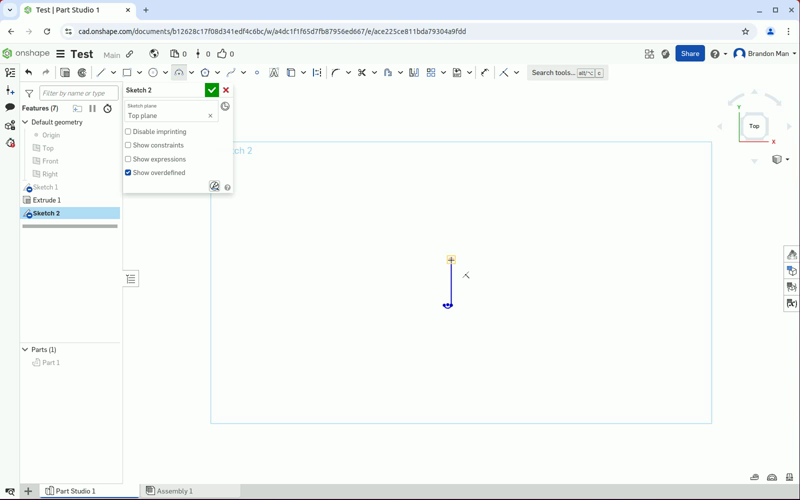
click(451, 259)
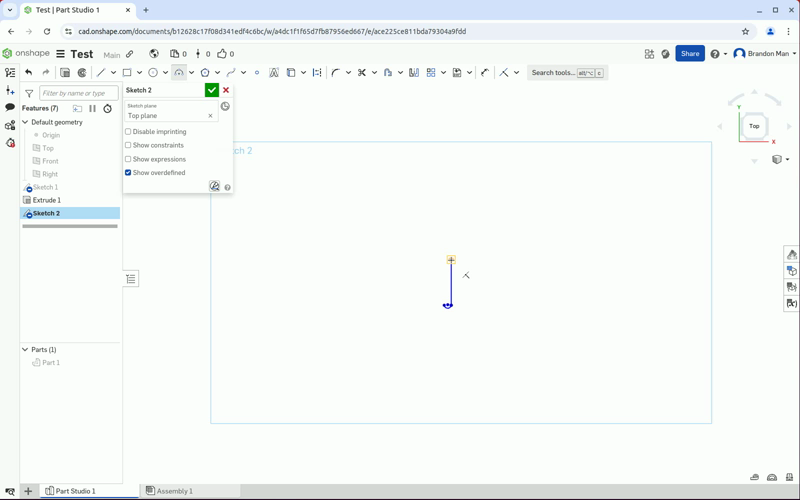
key_down(shift)
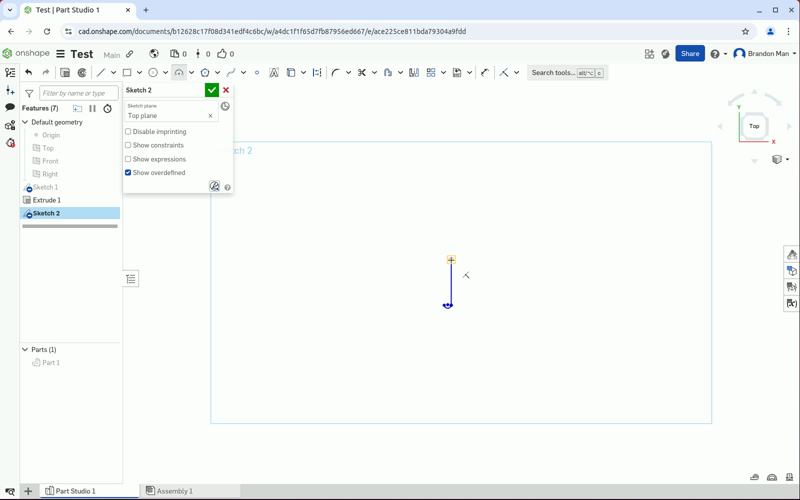
mouse_move(444, 259)
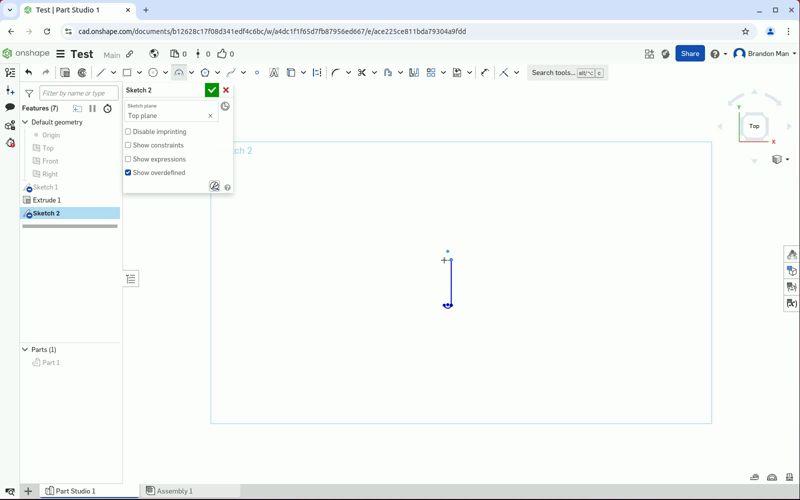
scroll(6)
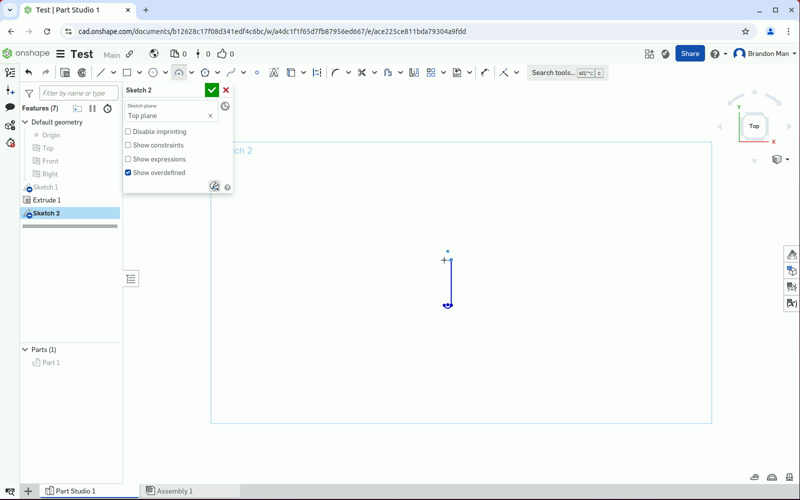
scroll(6)
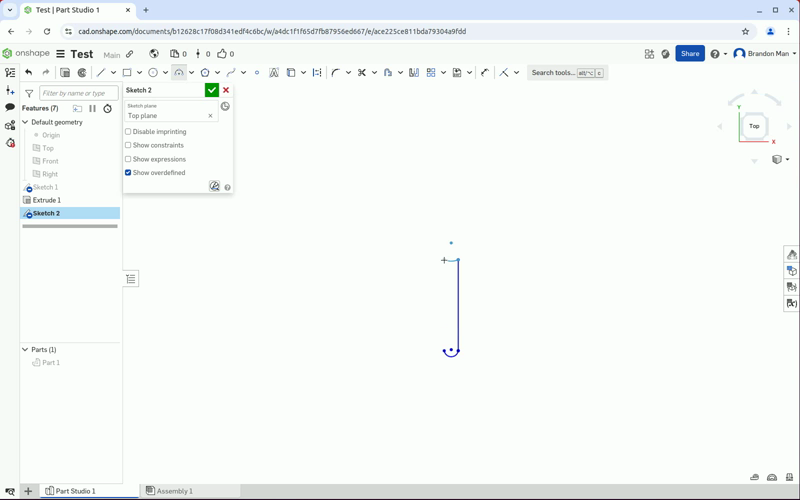
scroll(6)
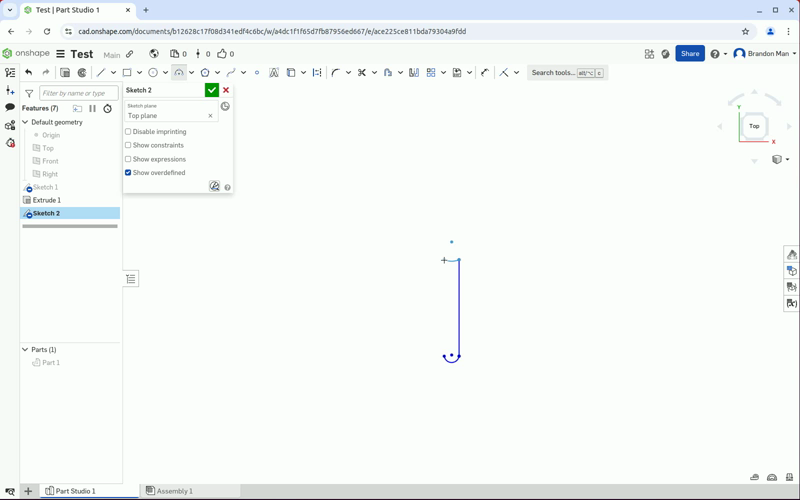
scroll(6)
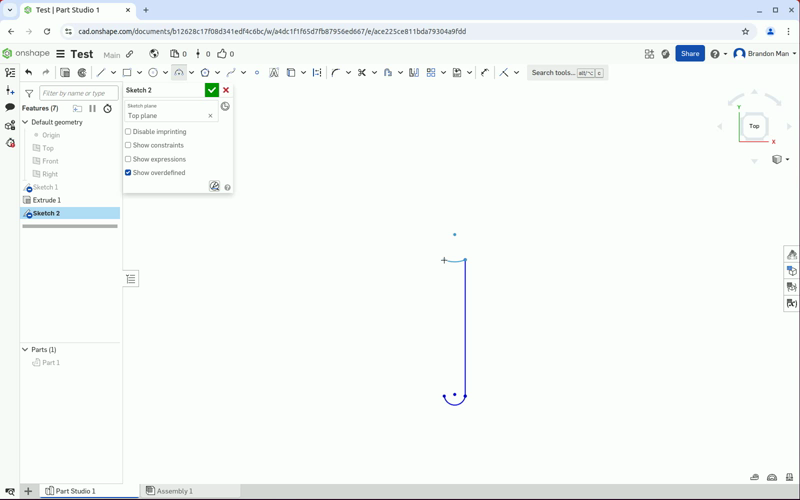
scroll(6)
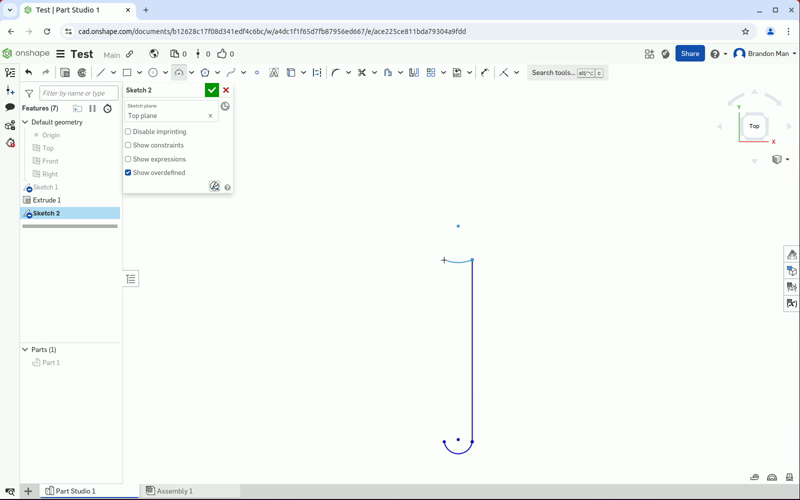
scroll(6)
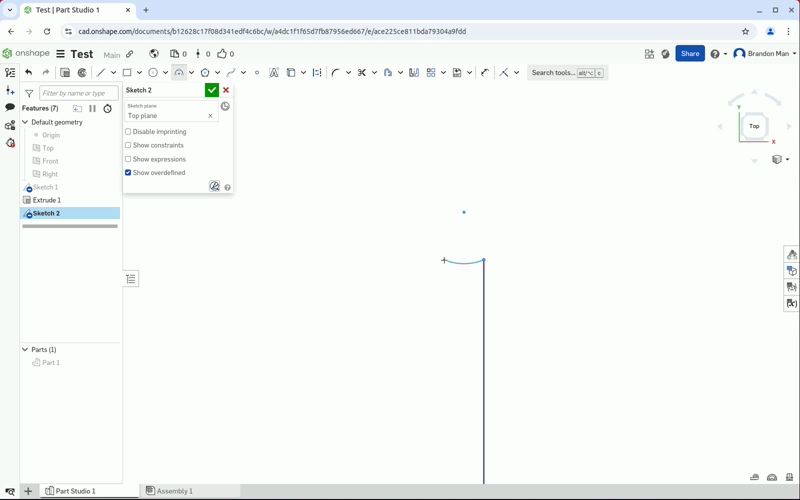
scroll(6)
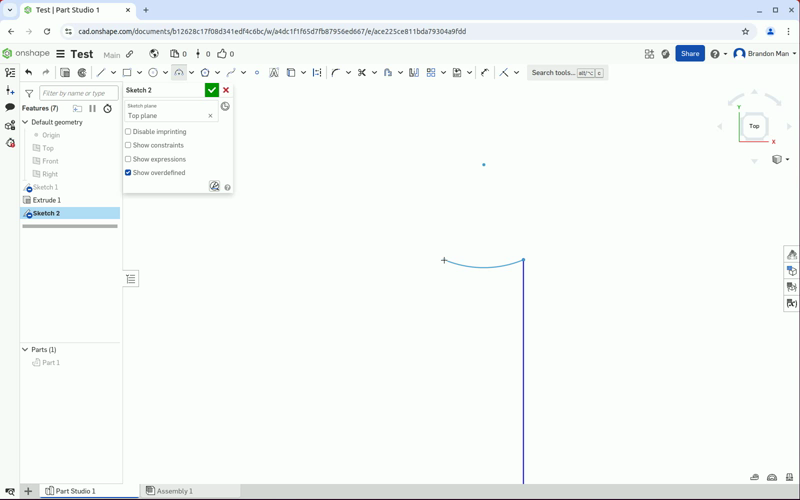
click(444, 259)
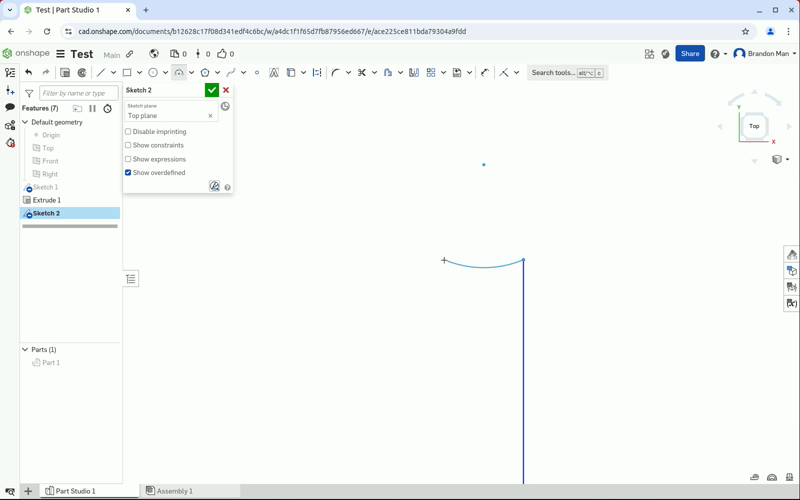
scroll(-6)
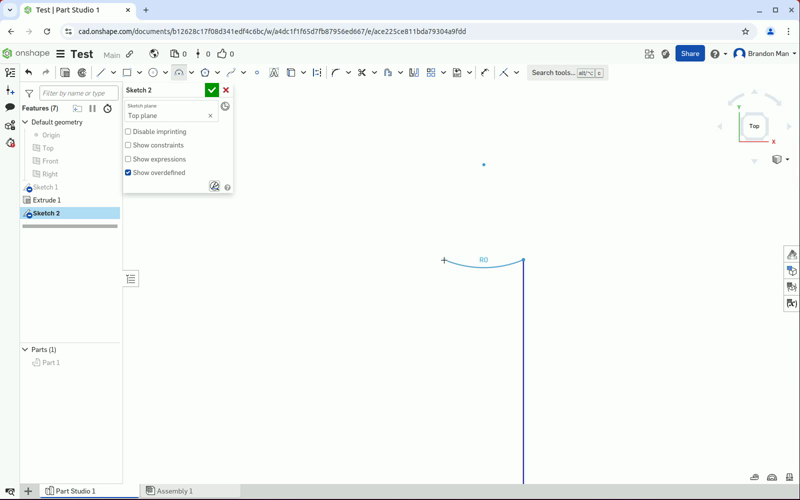
scroll(-6)
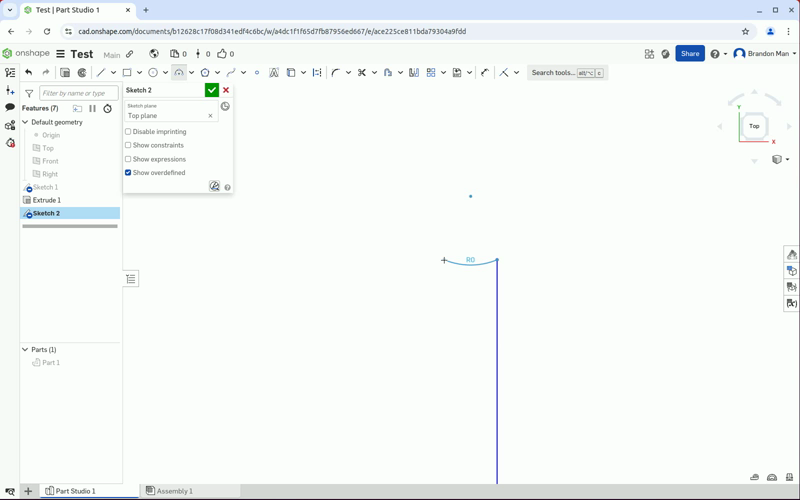
scroll(-6)
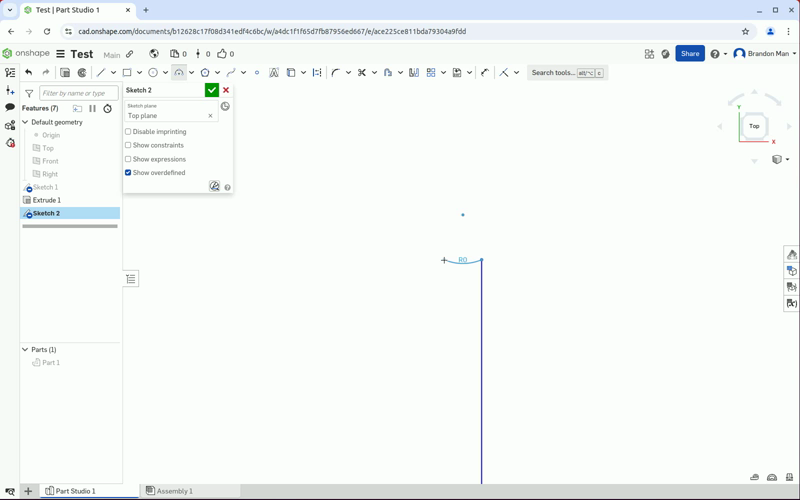
scroll(-6)
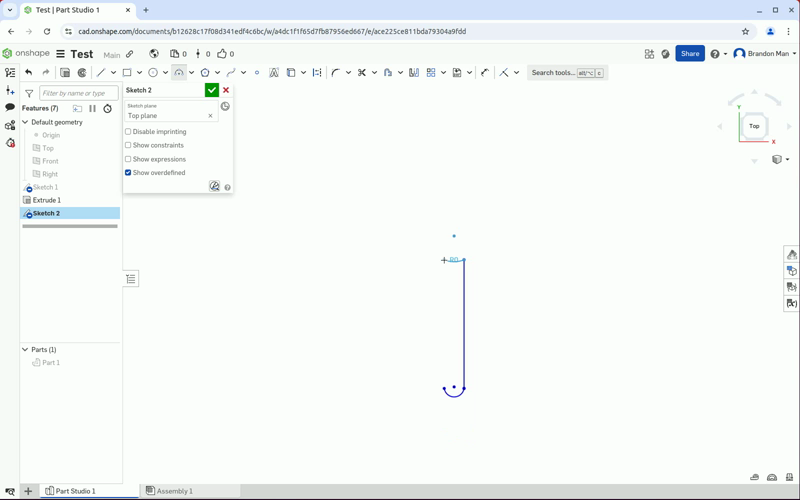
scroll(-6)
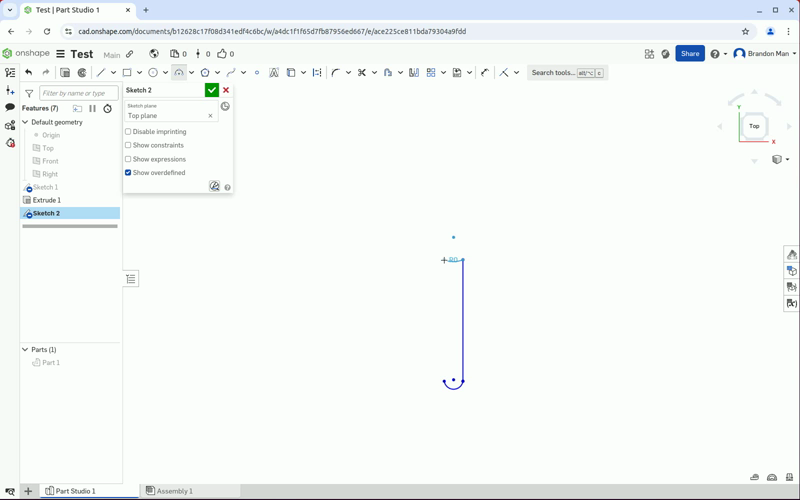
scroll(-6)
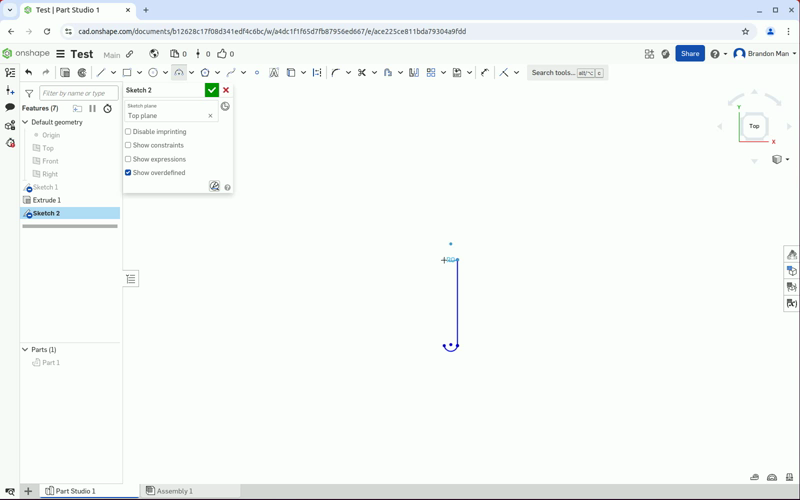
scroll(-6)
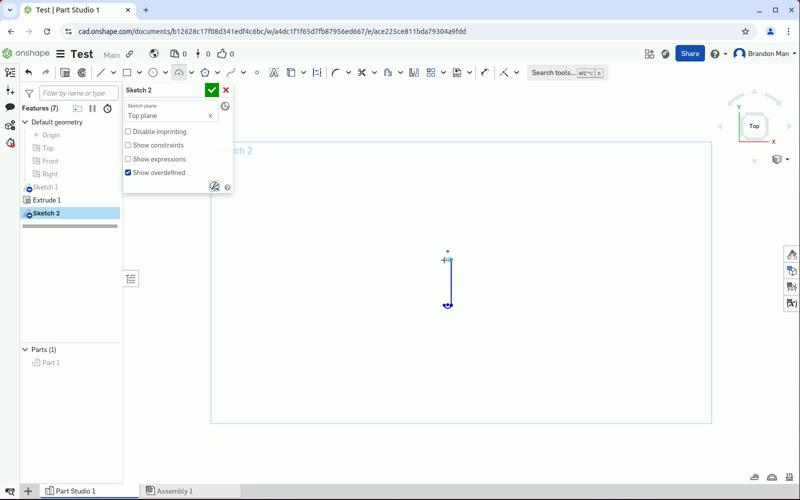
mouse_move(447, 256)
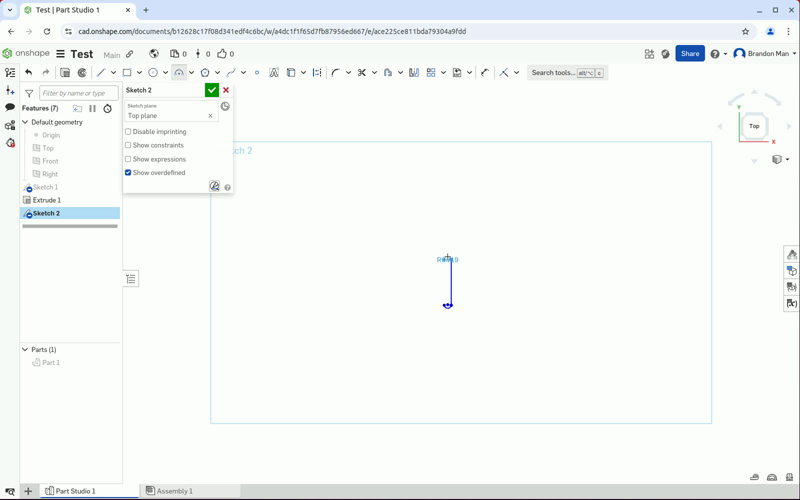
scroll(6)
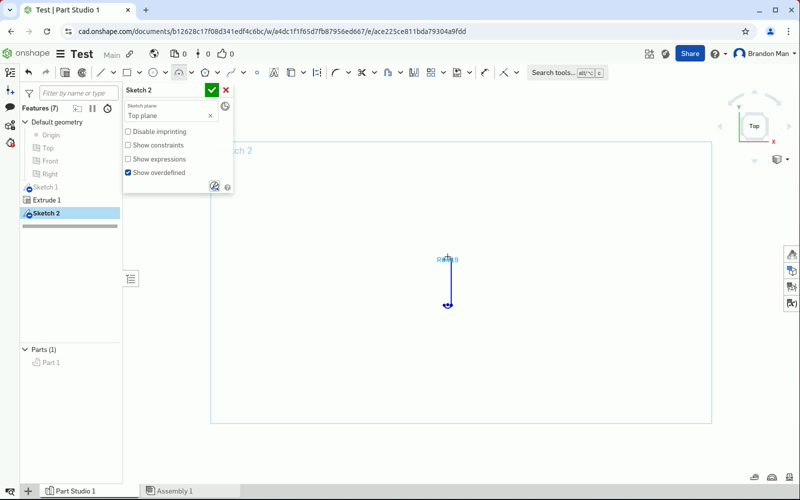
scroll(6)
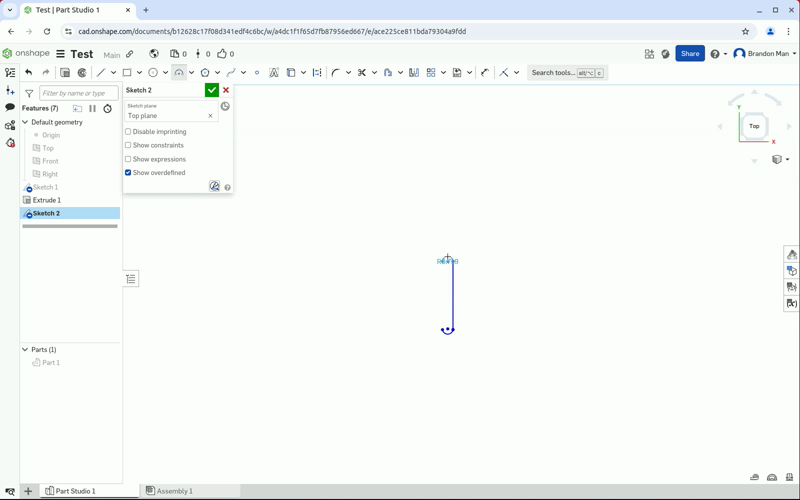
scroll(6)
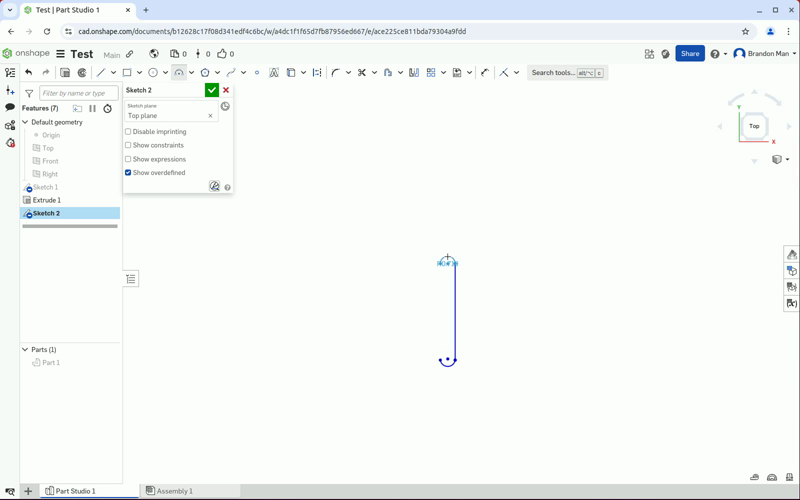
scroll(6)
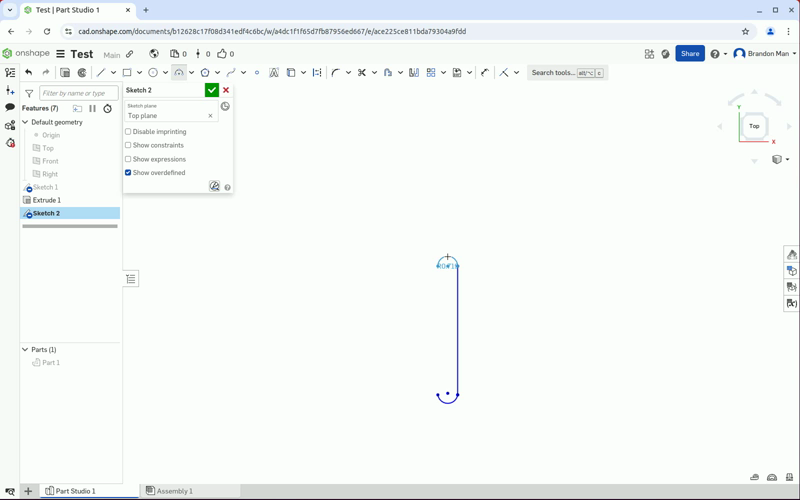
scroll(6)
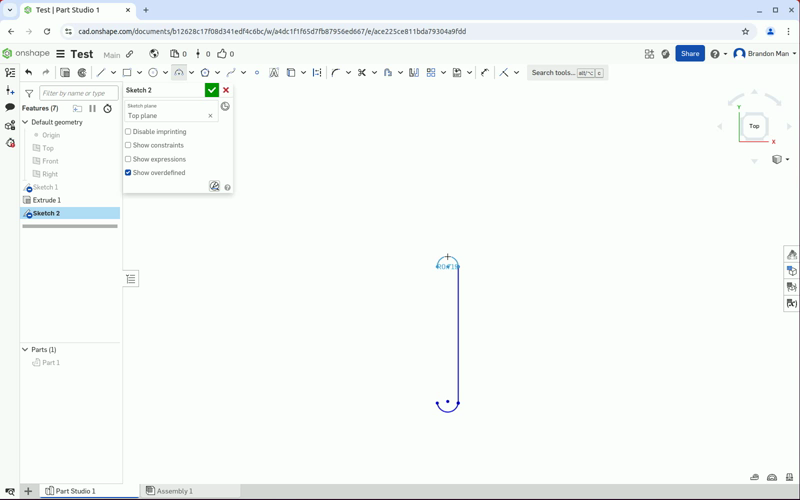
scroll(6)
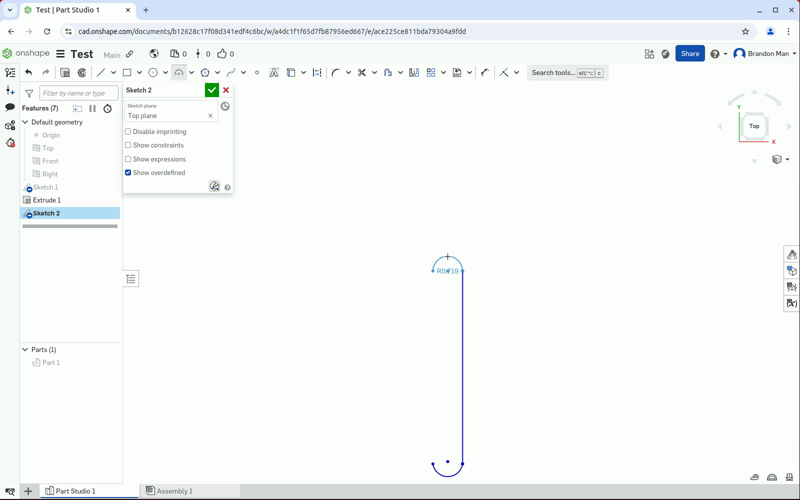
scroll(6)
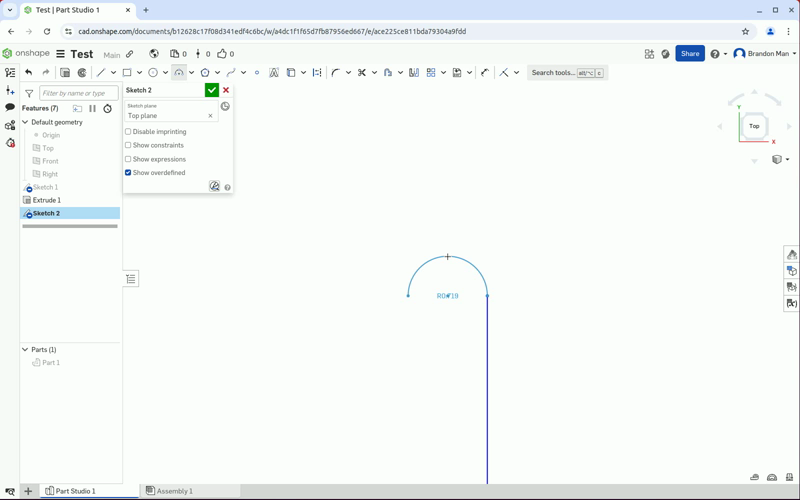
click(447, 256)
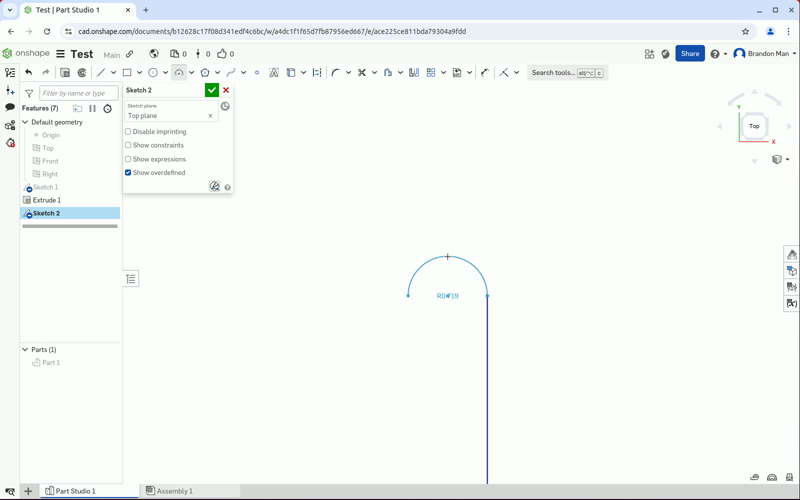
scroll(-6)
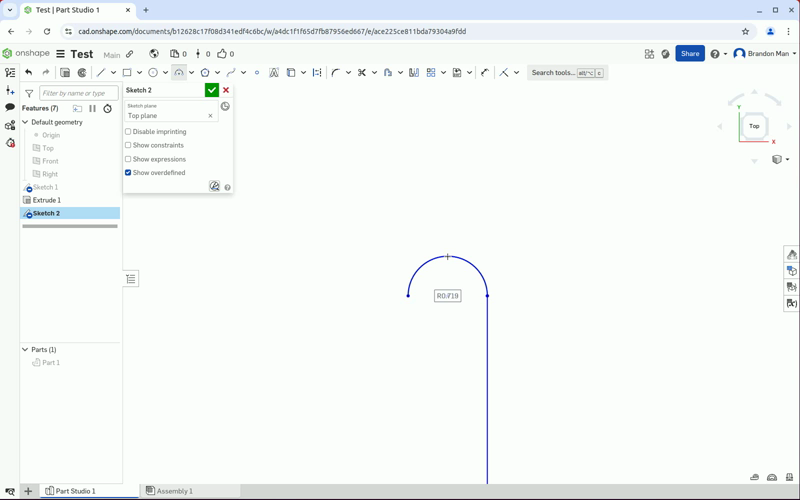
scroll(-6)
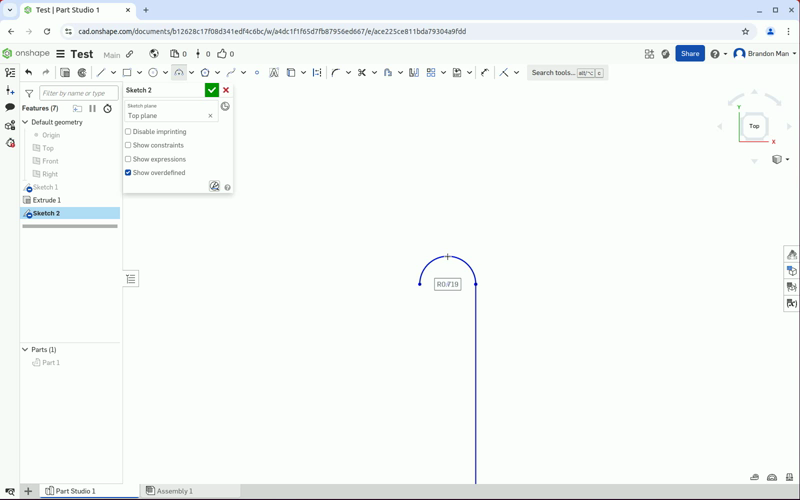
scroll(-6)
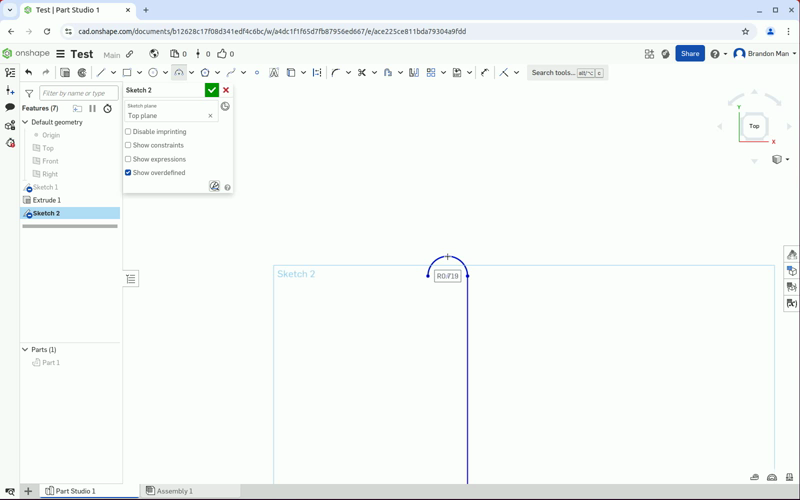
scroll(-6)
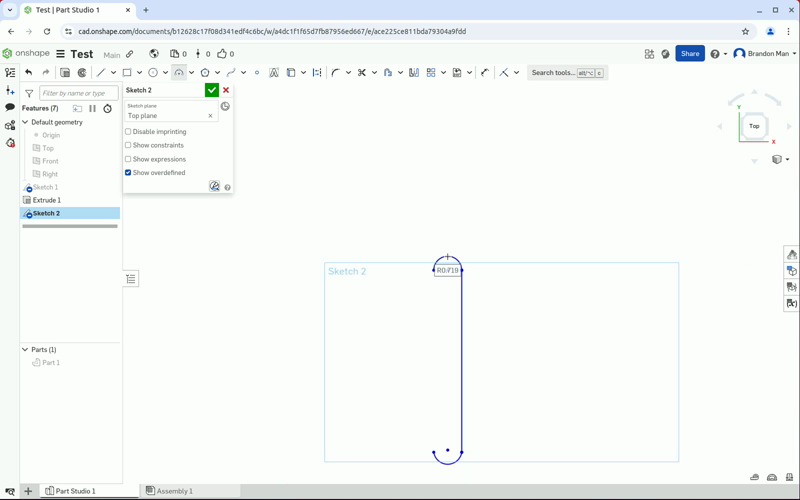
scroll(-6)
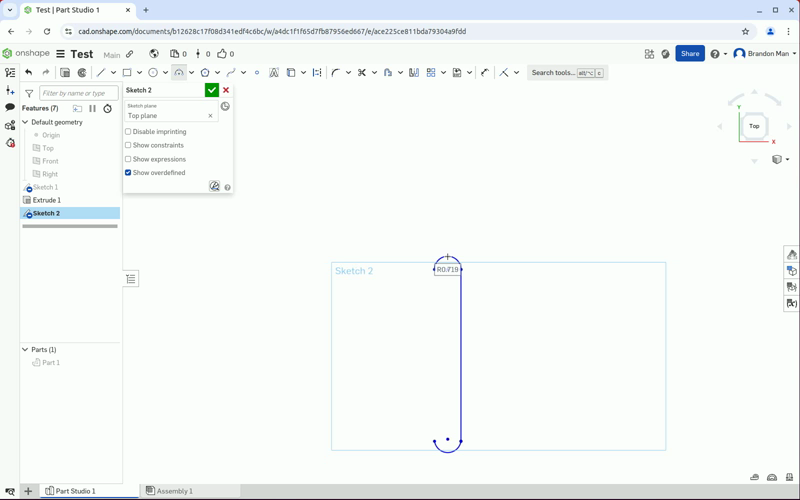
scroll(-6)
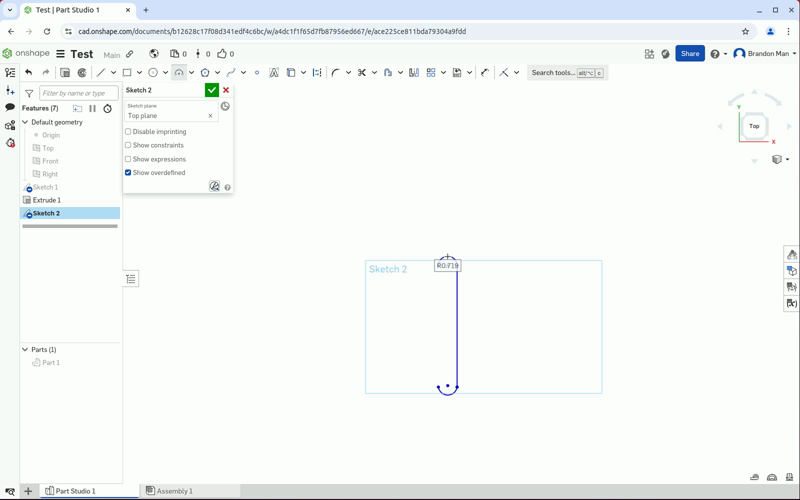
scroll(-6)
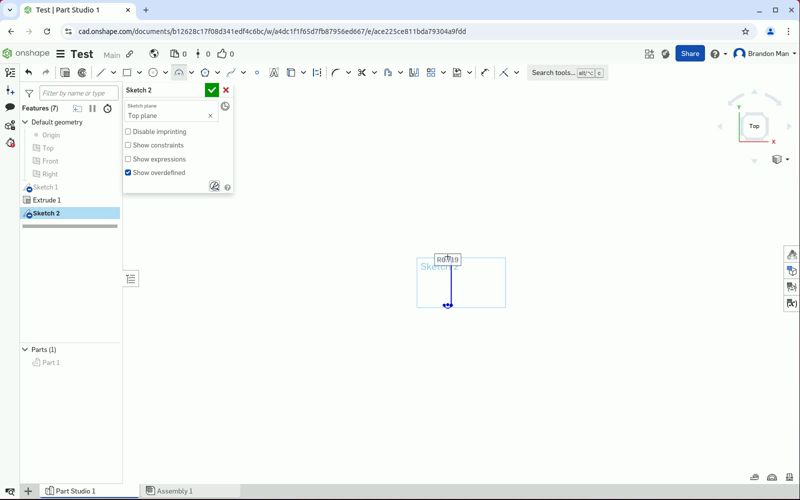
key_up(shift)
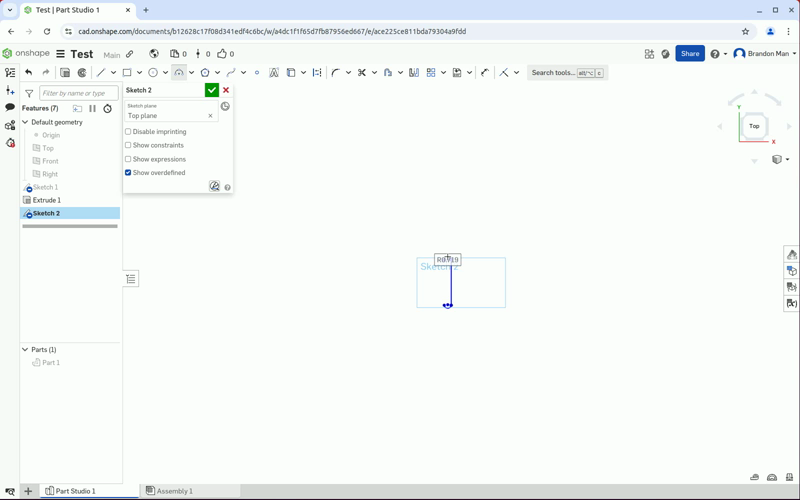
key(esc)
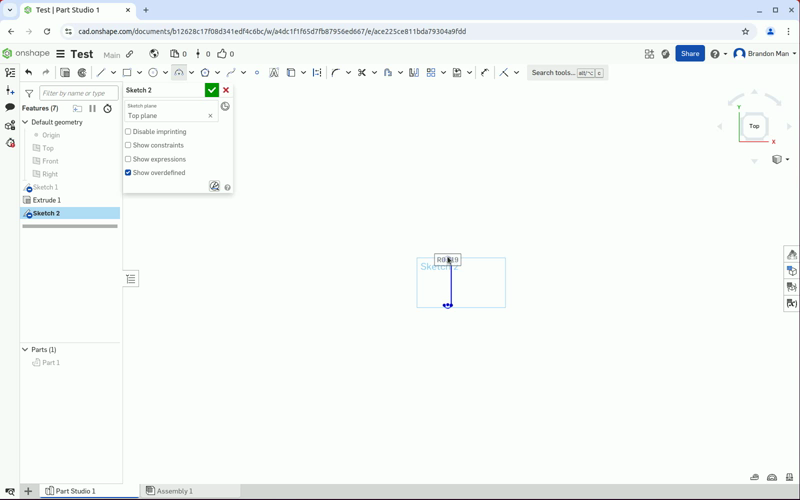
key(l)
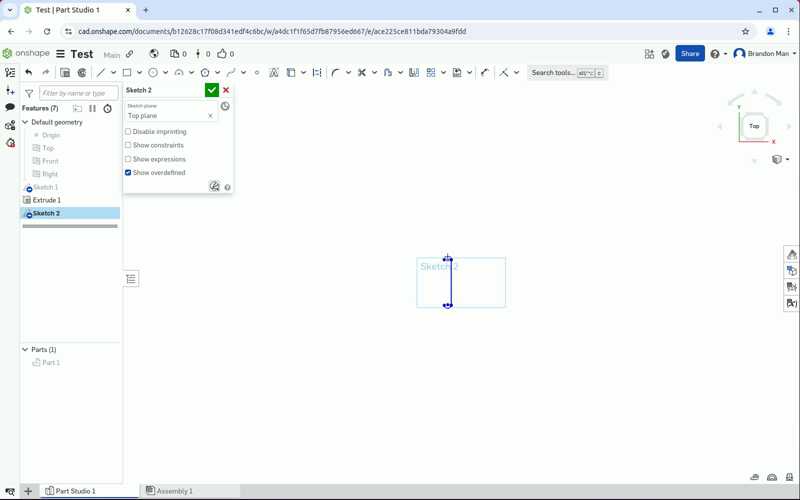
mouse_move(444, 259)
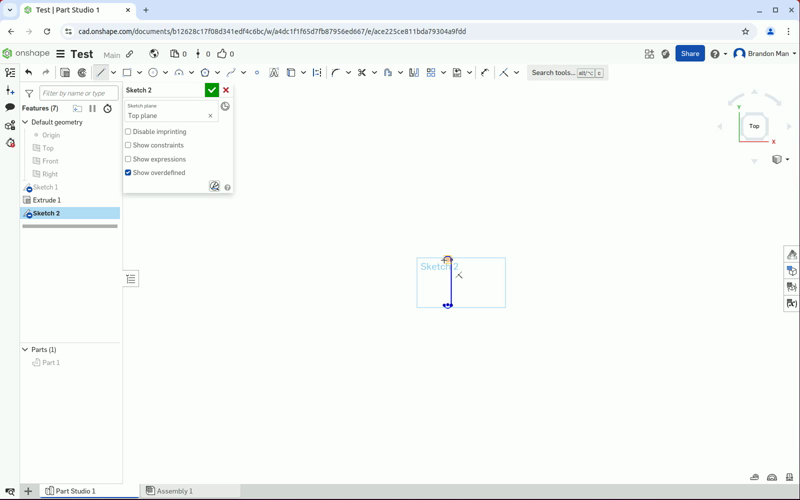
scroll(6)
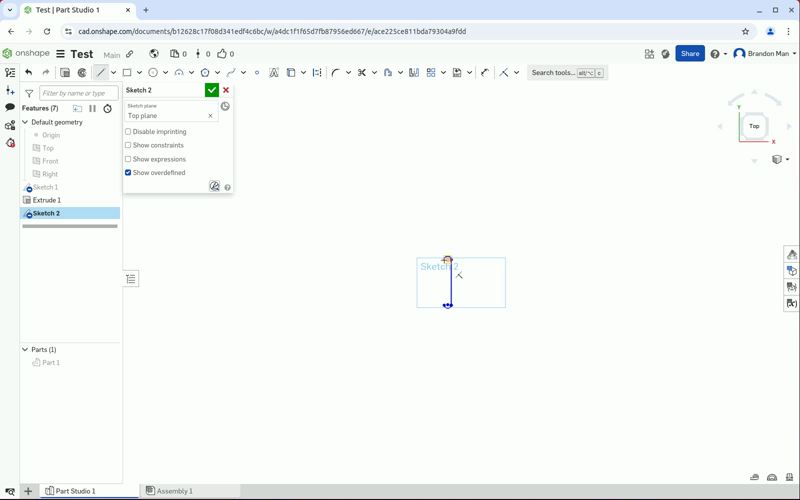
scroll(6)
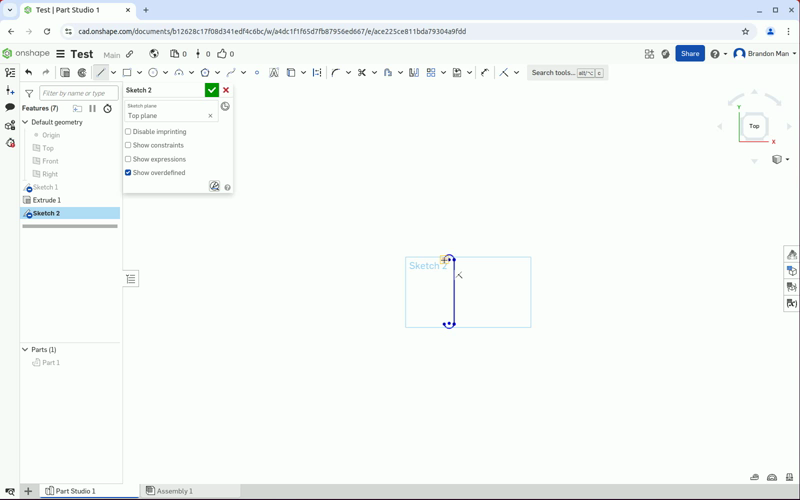
scroll(6)
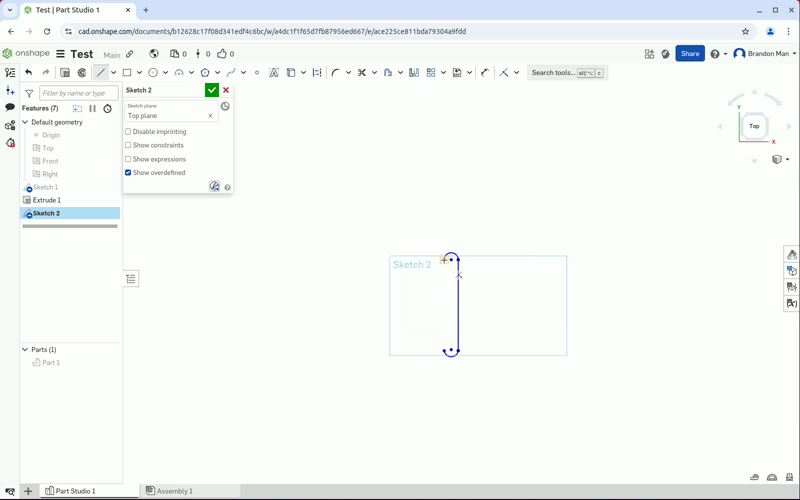
scroll(6)
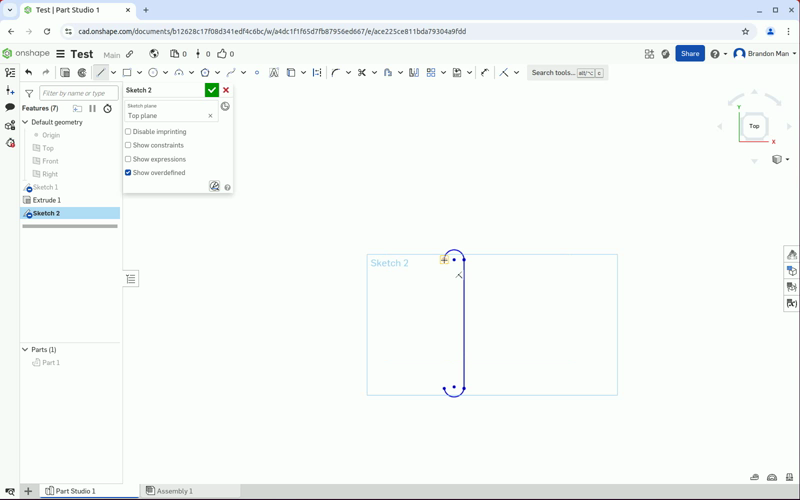
scroll(6)
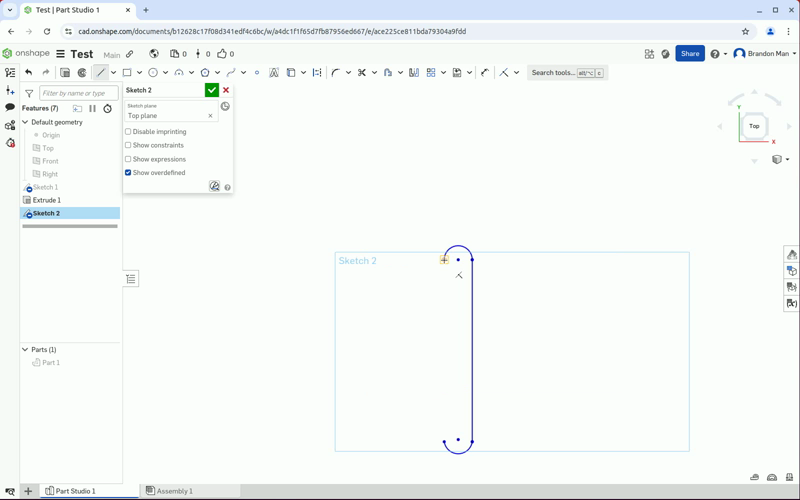
scroll(6)
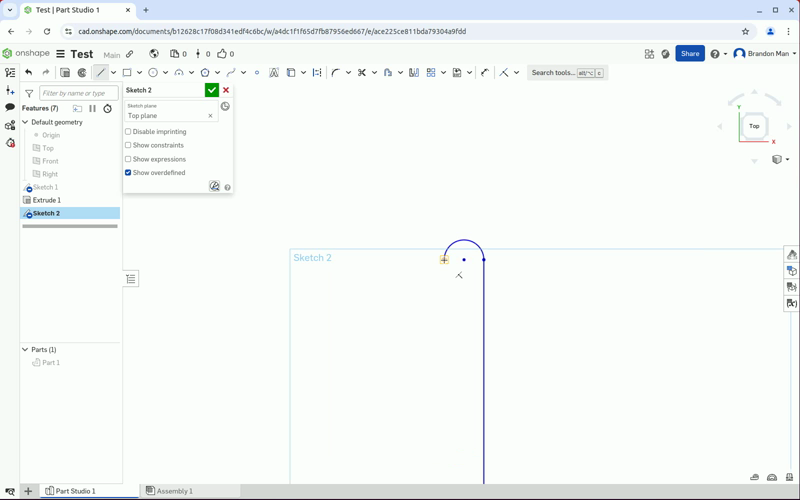
scroll(6)
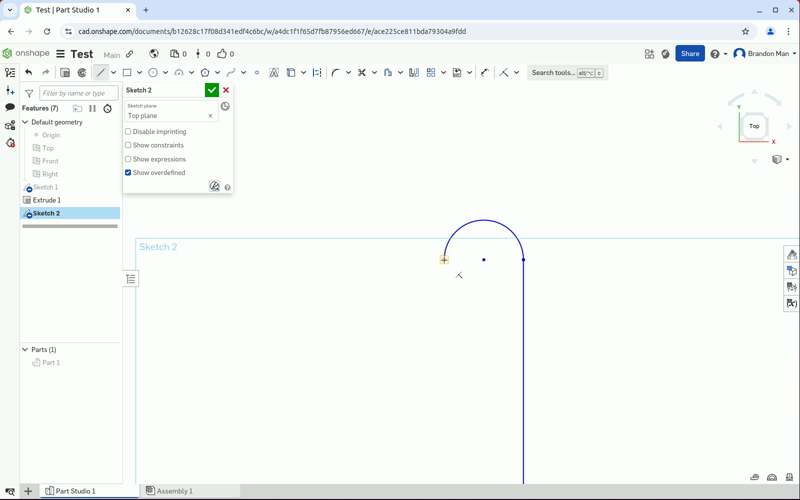
click(444, 259)
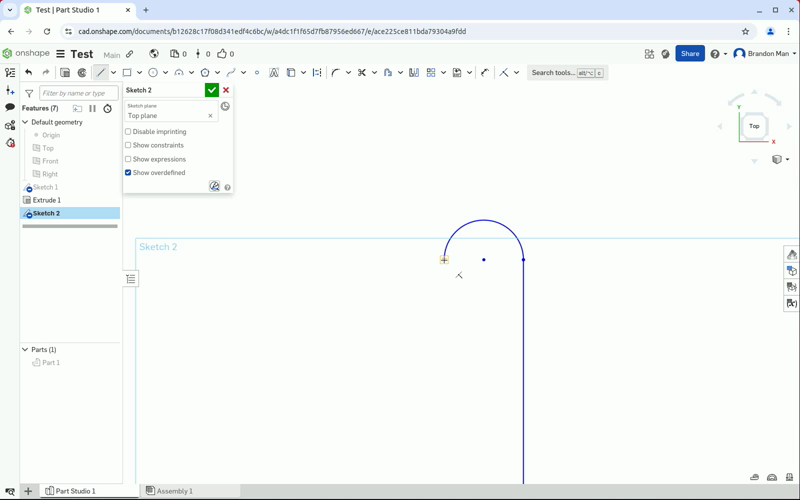
scroll(-6)
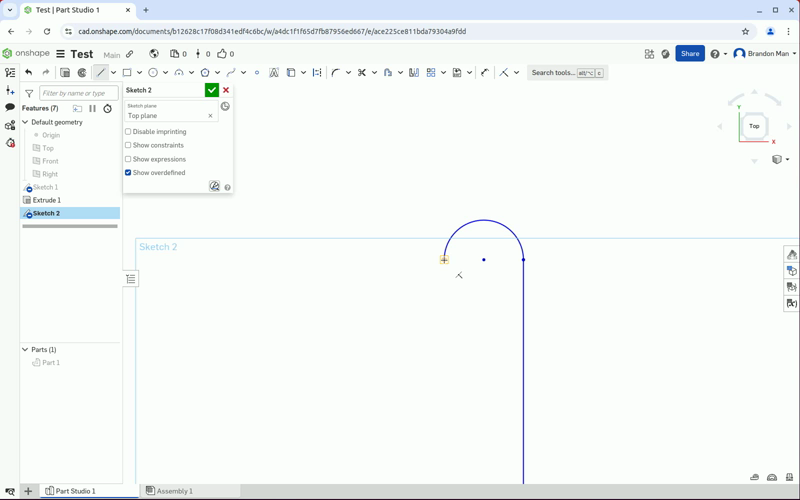
scroll(-6)
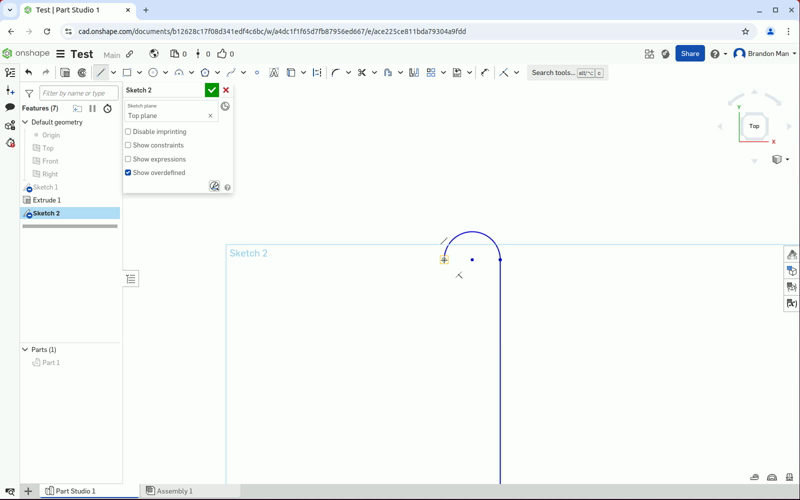
scroll(-6)
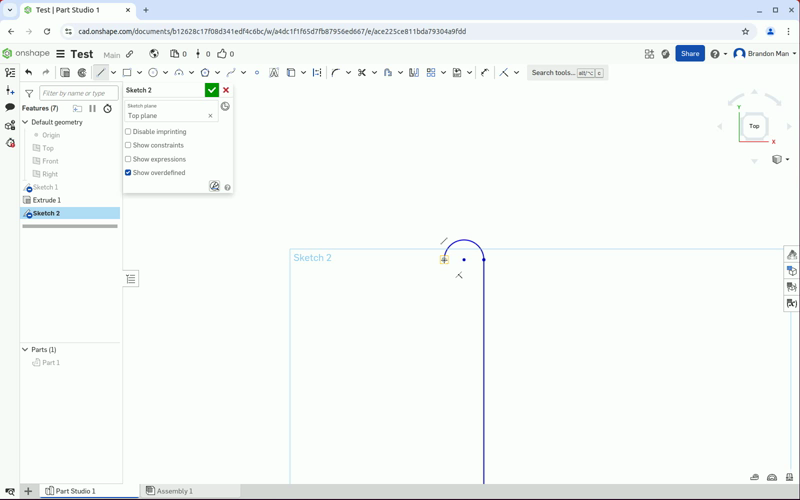
scroll(-6)
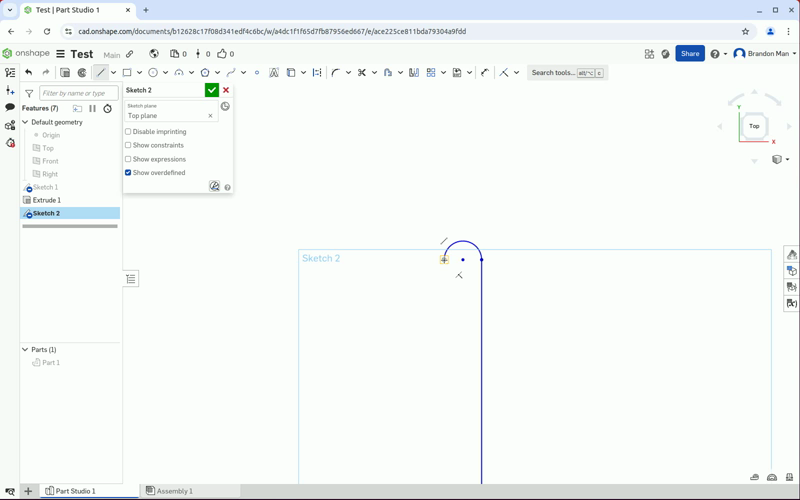
scroll(-6)
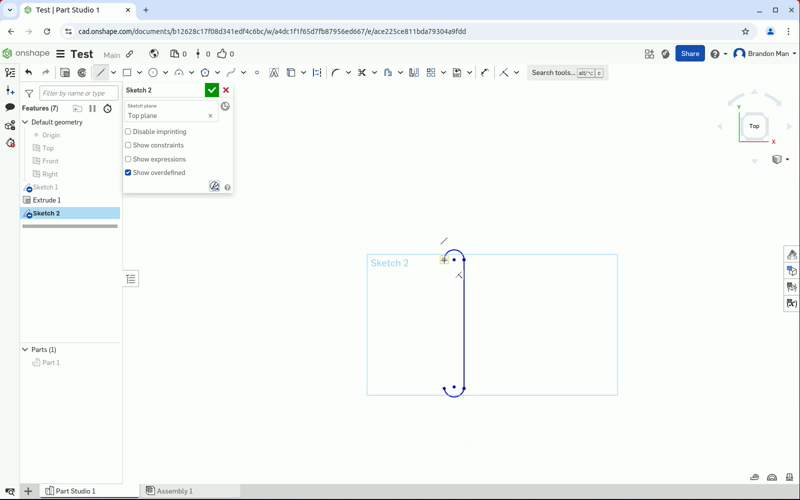
scroll(-6)
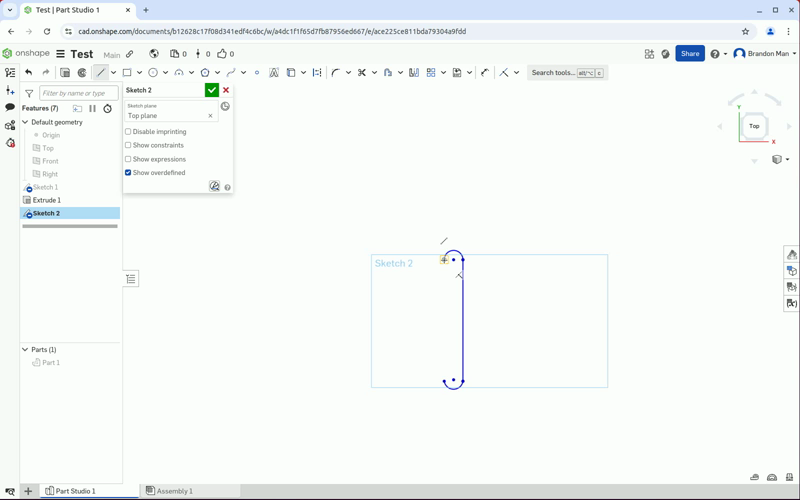
scroll(-6)
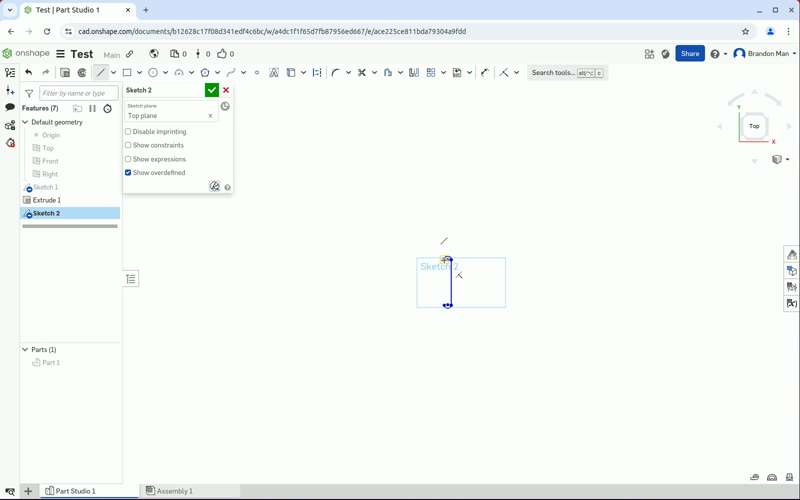
mouse_move(474, 259)
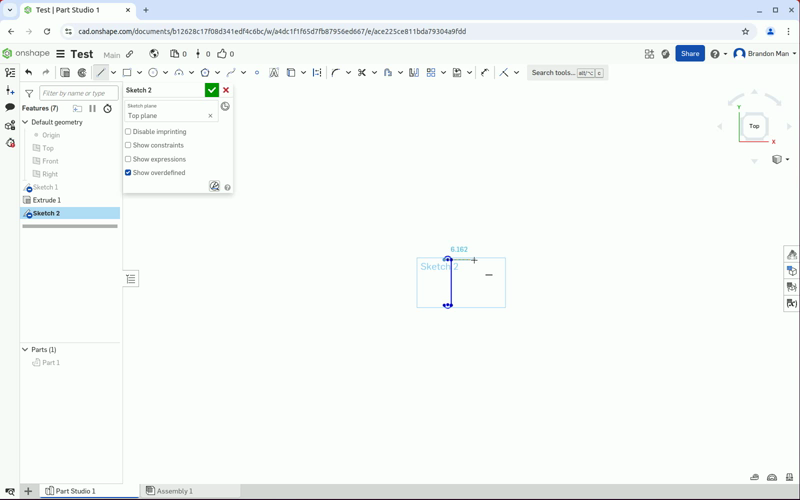
key_down(shift)
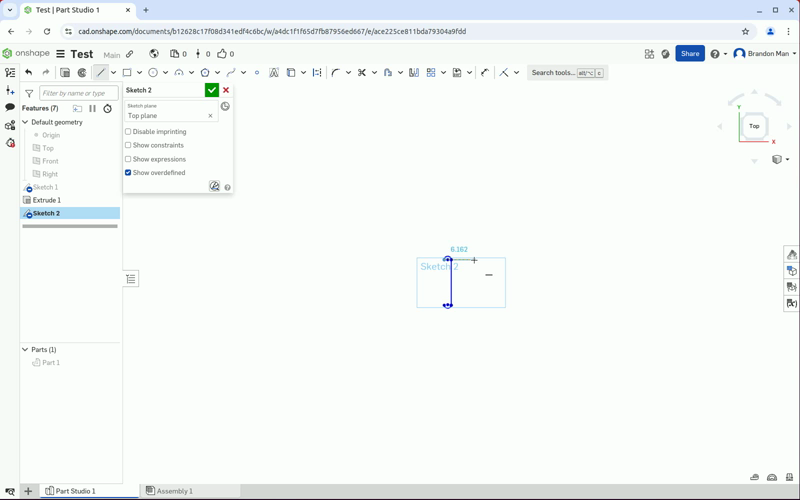
mouse_move(444, 305)
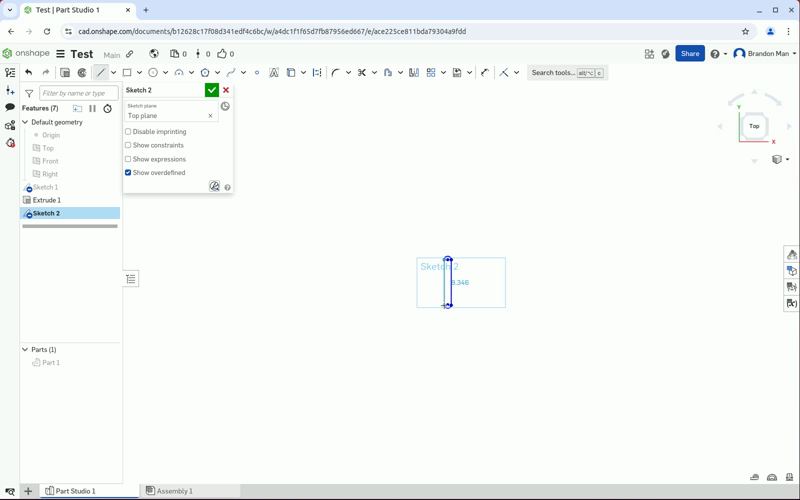
scroll(6)
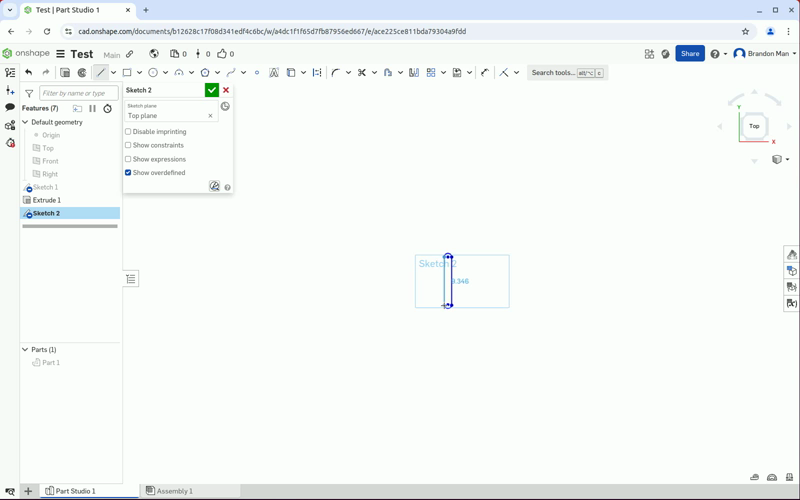
scroll(6)
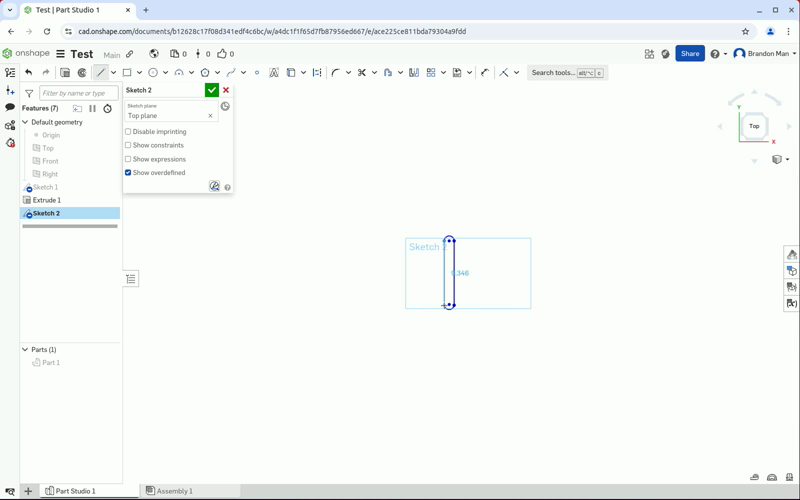
scroll(6)
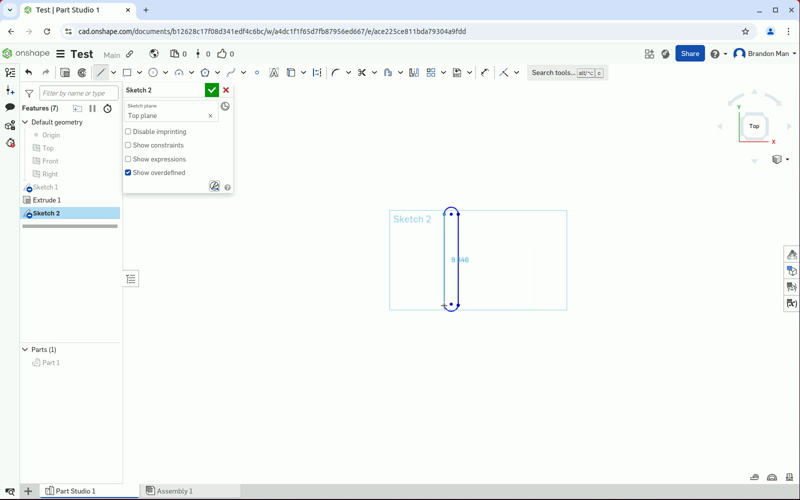
scroll(6)
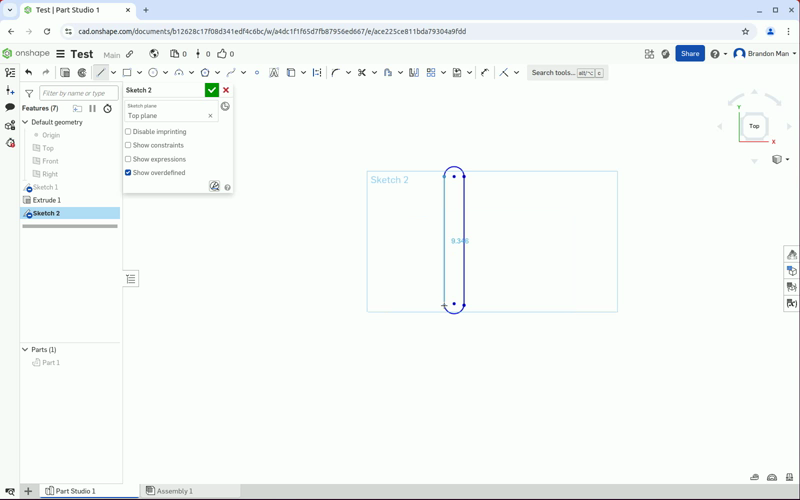
scroll(6)
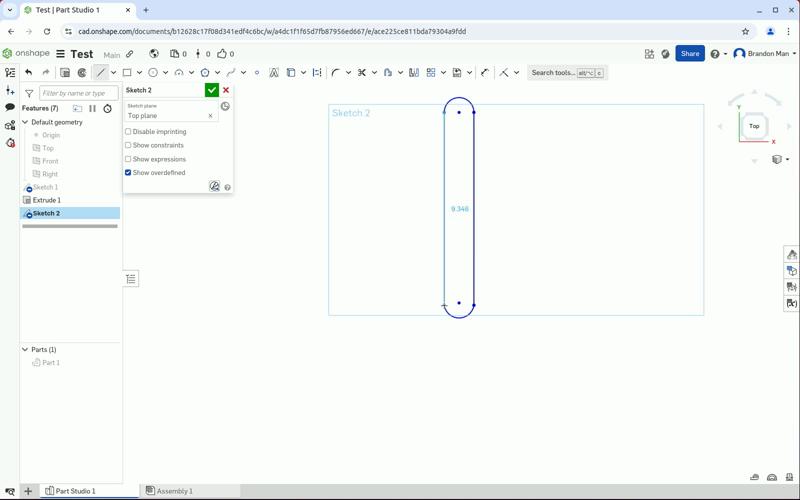
scroll(6)
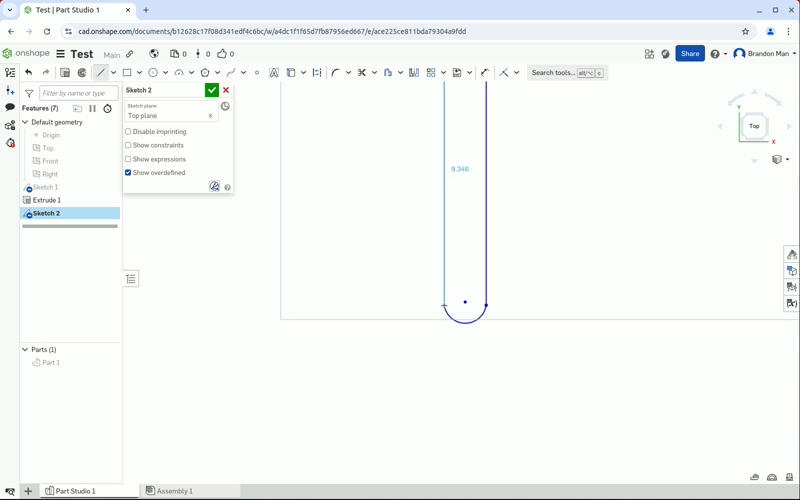
scroll(6)
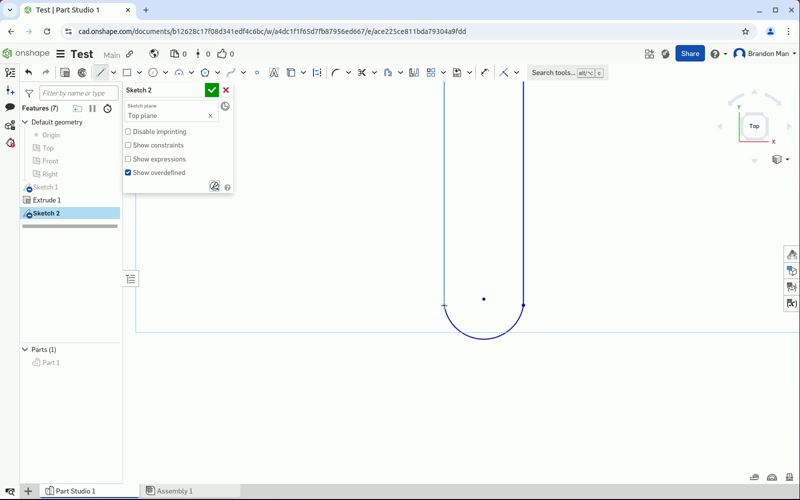
key_up(shift)
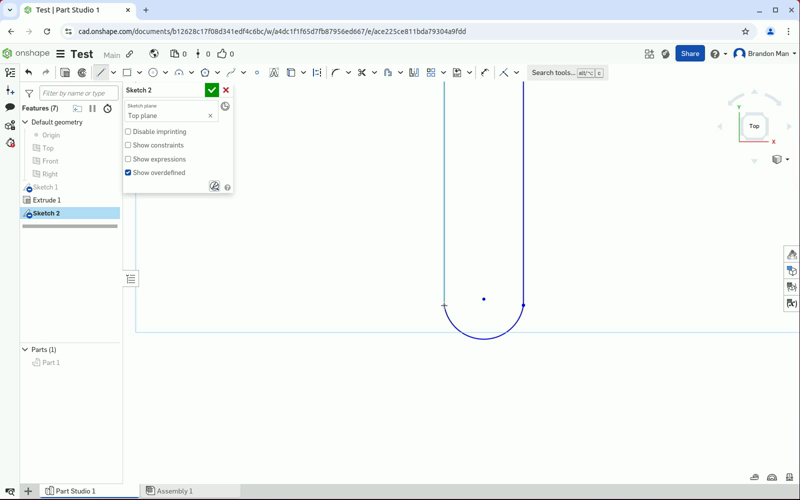
click(444, 305)
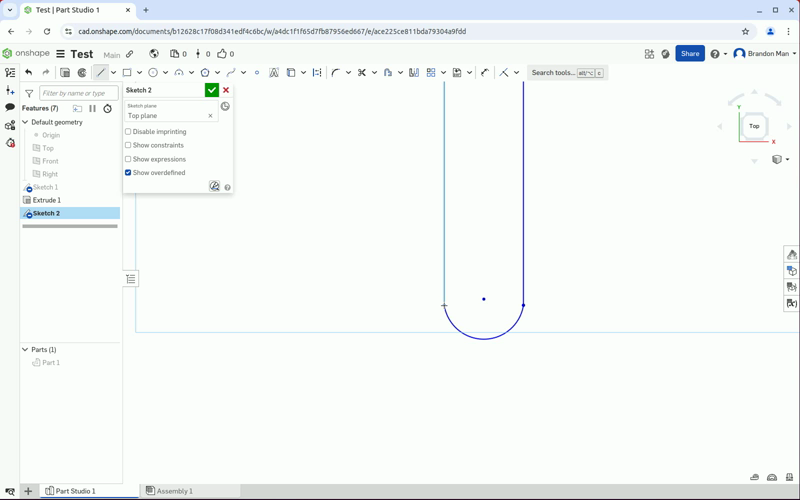
scroll(-6)
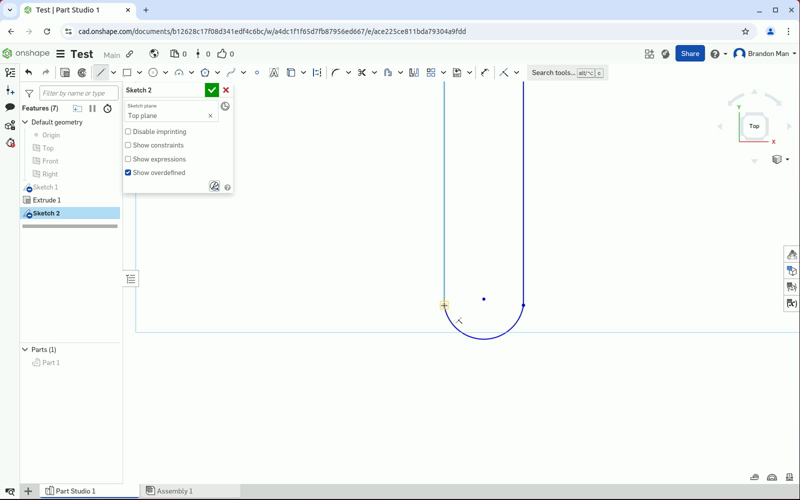
scroll(-6)
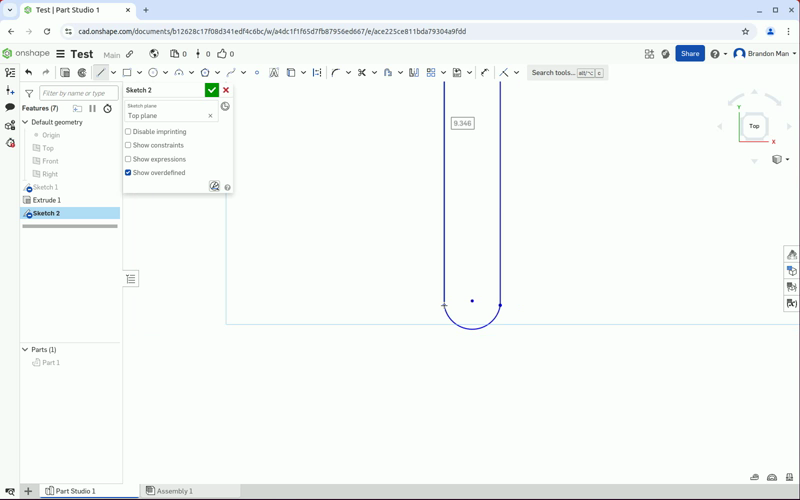
scroll(-6)
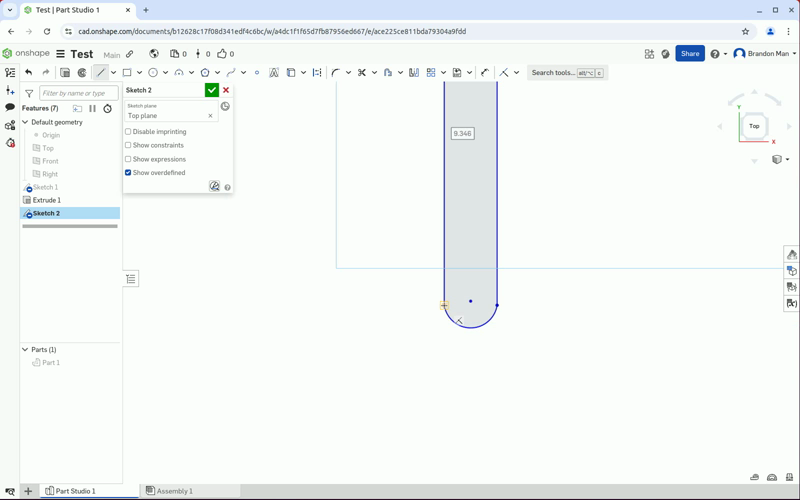
scroll(-6)
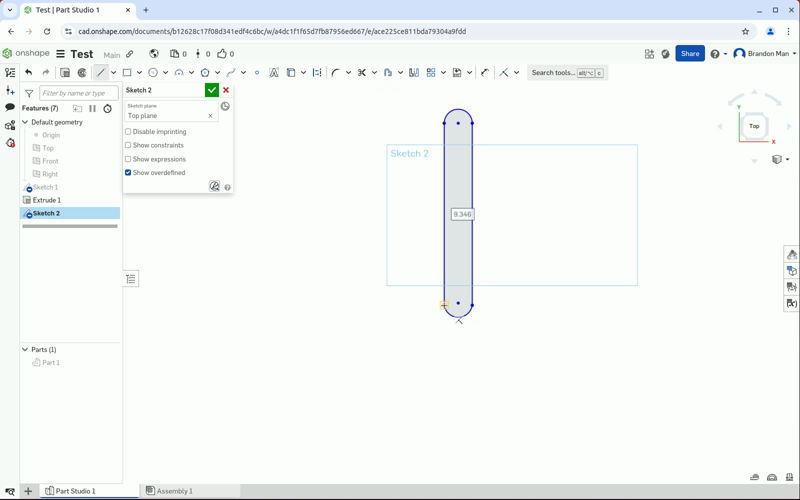
scroll(-6)
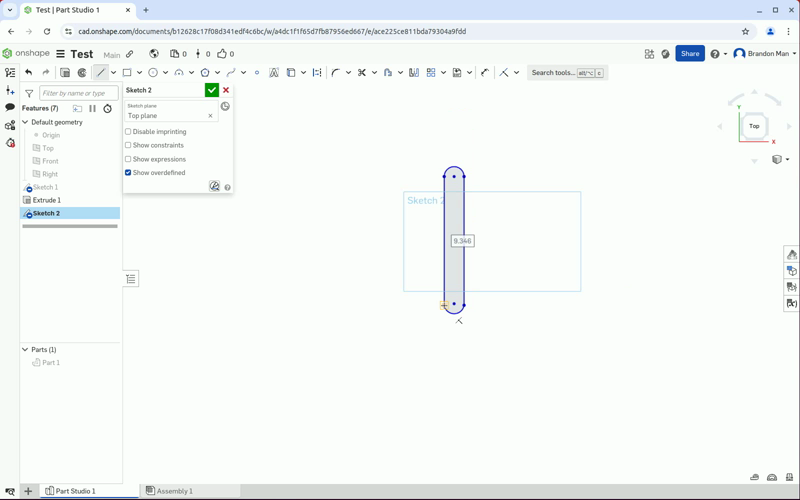
scroll(-6)
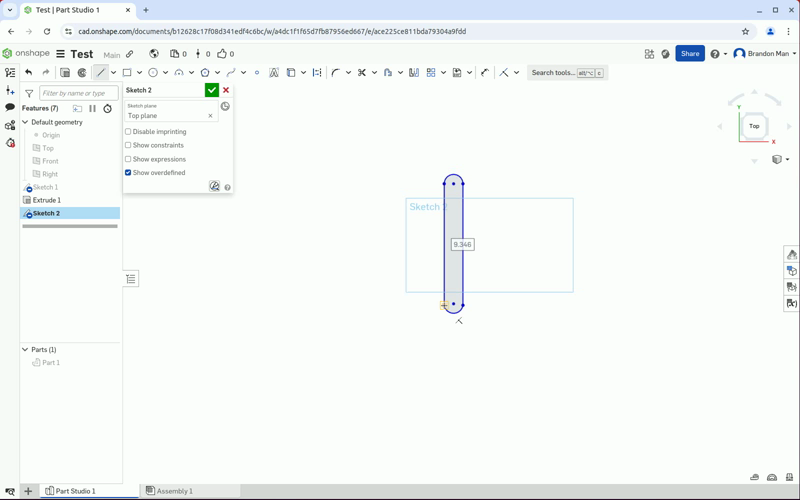
scroll(-6)
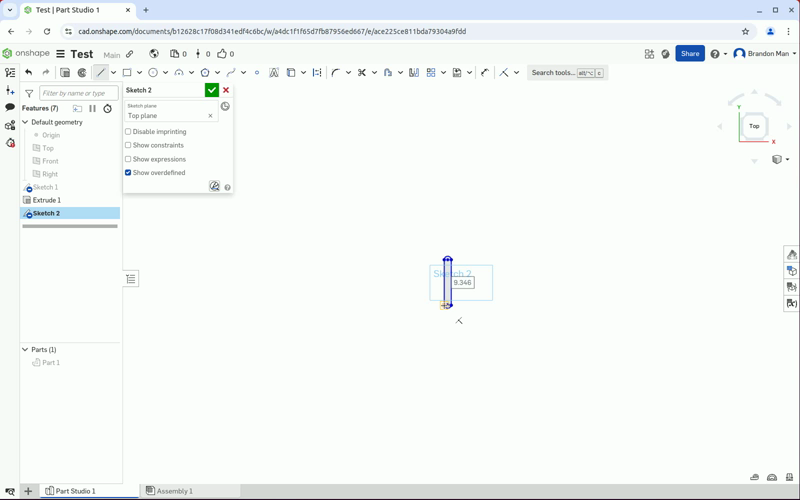
key(esc)
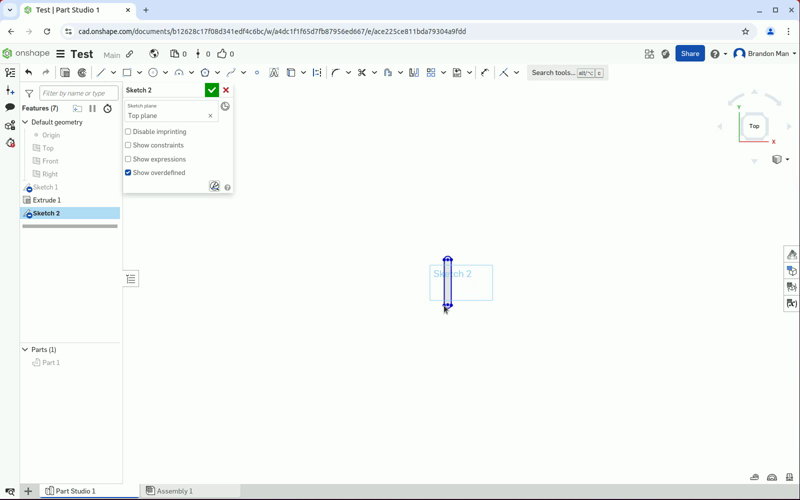
mouse_move(446, 262)
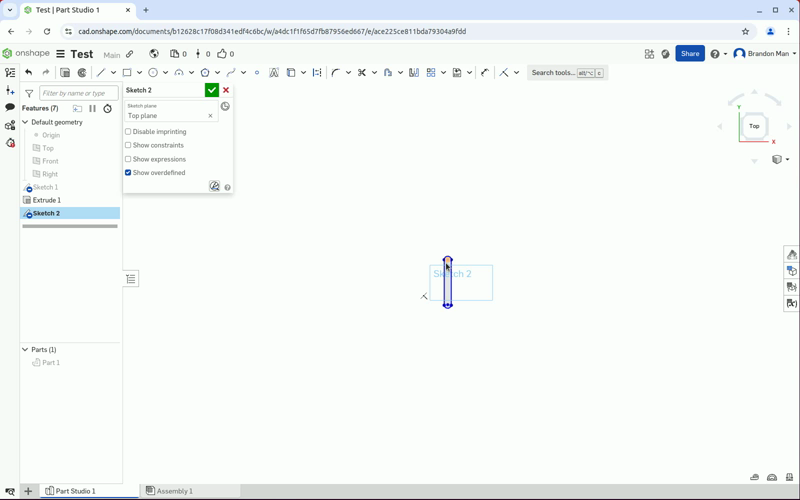
scroll(6)
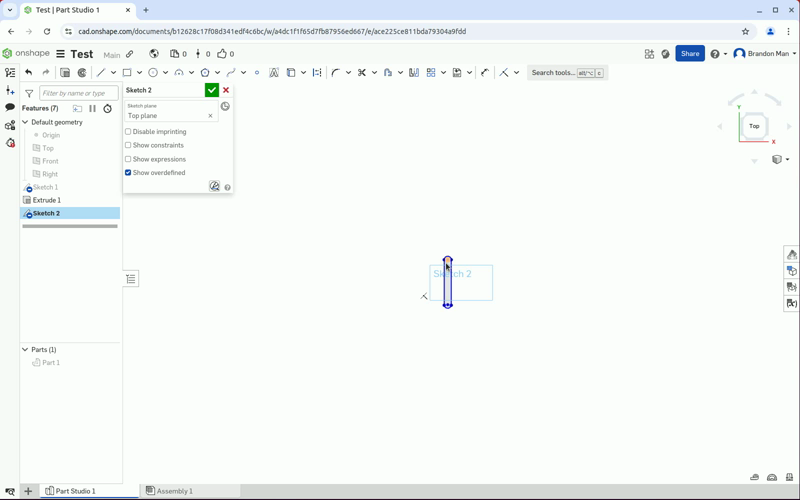
scroll(6)
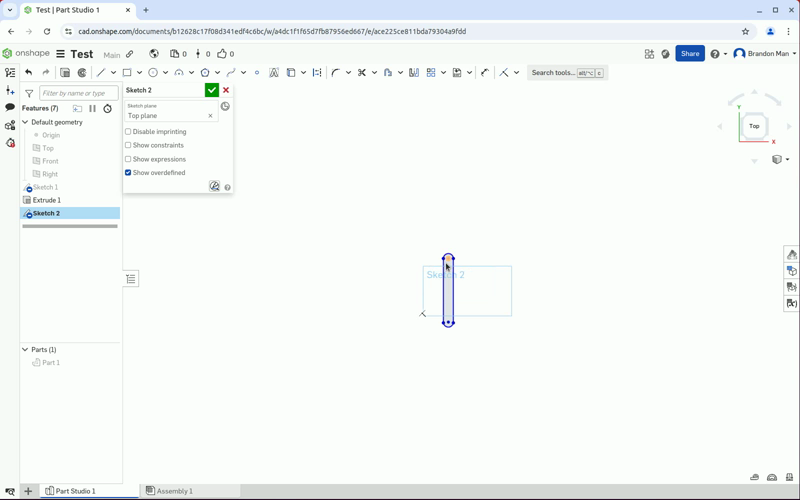
scroll(6)
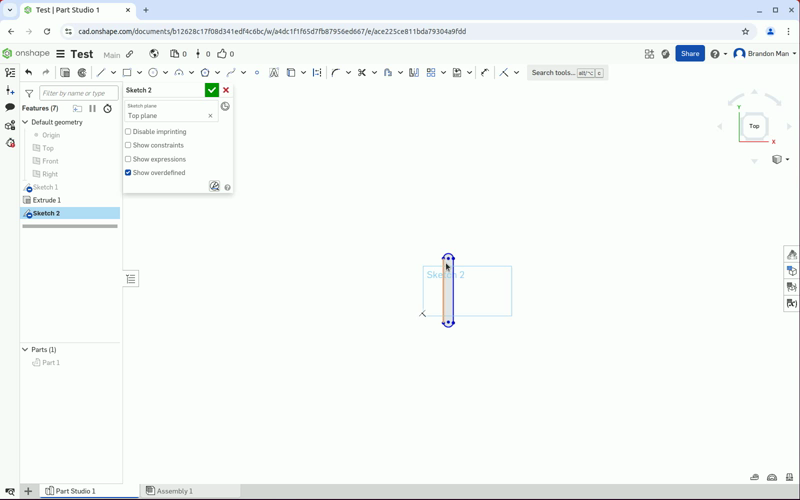
scroll(6)
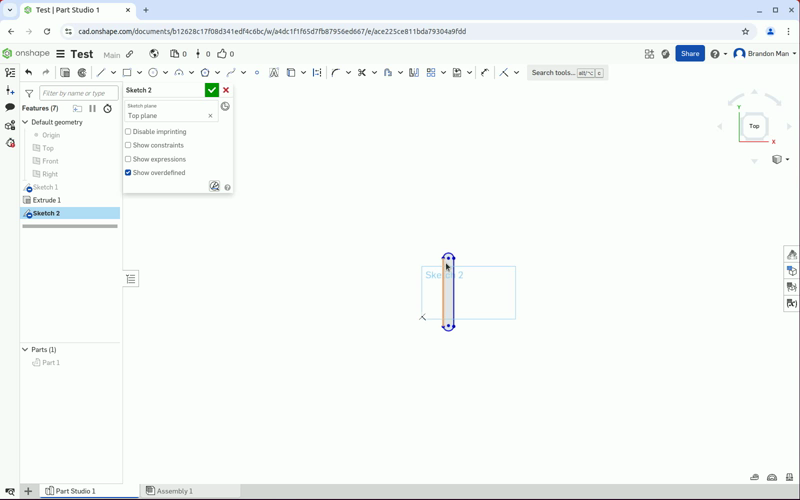
scroll(6)
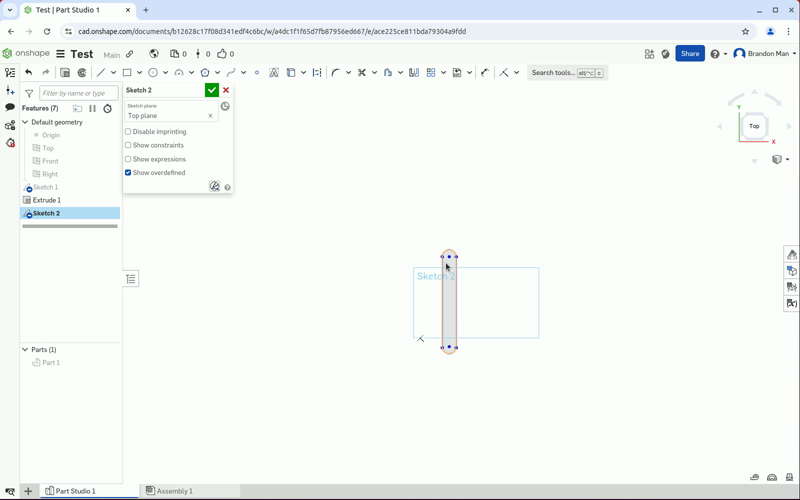
scroll(6)
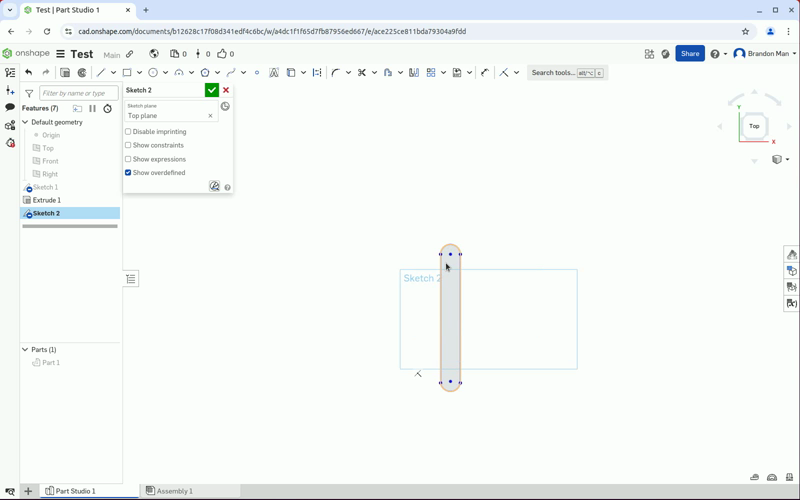
scroll(6)
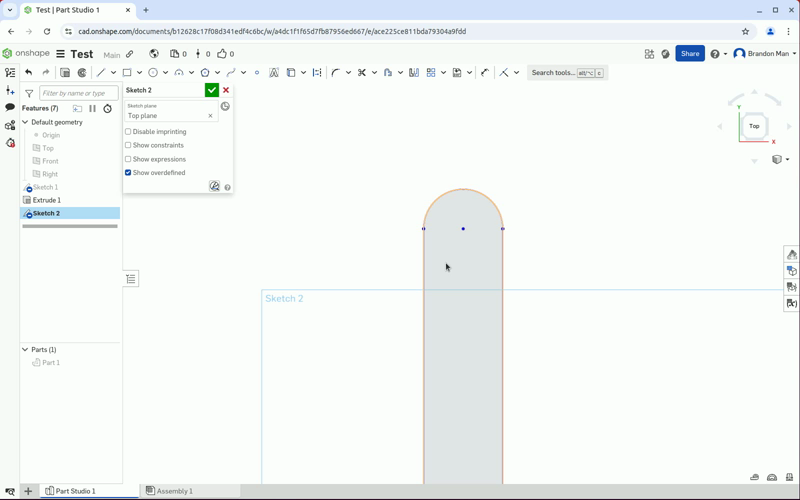
click(446, 262)
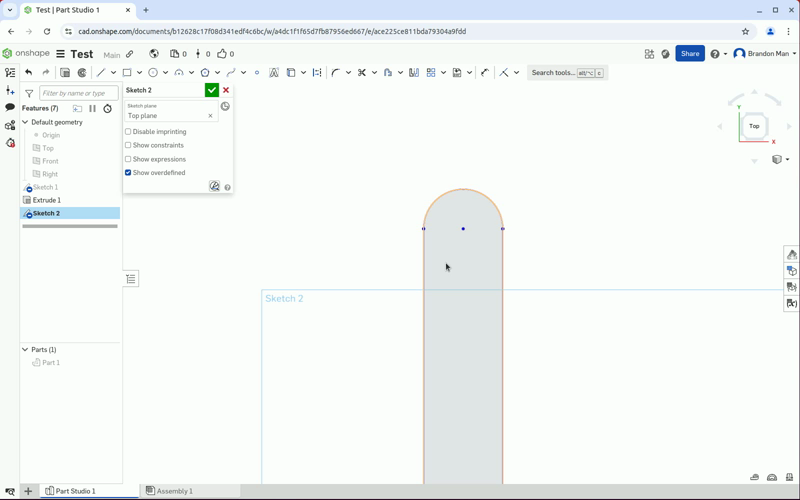
scroll(-6)
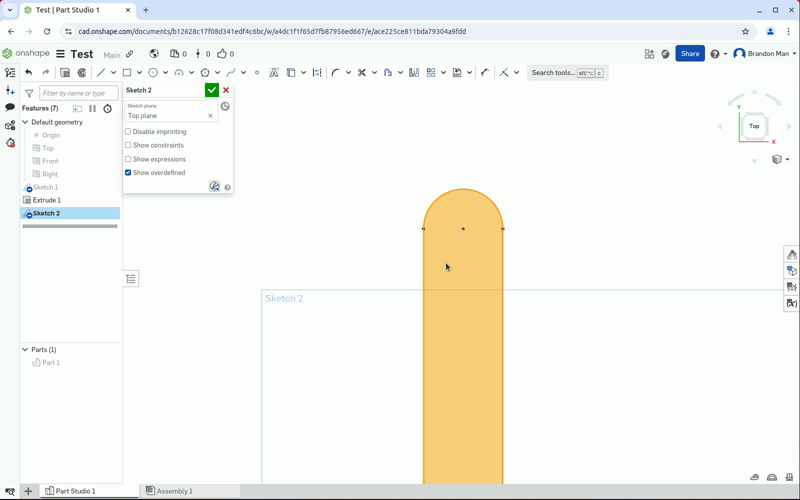
scroll(-6)
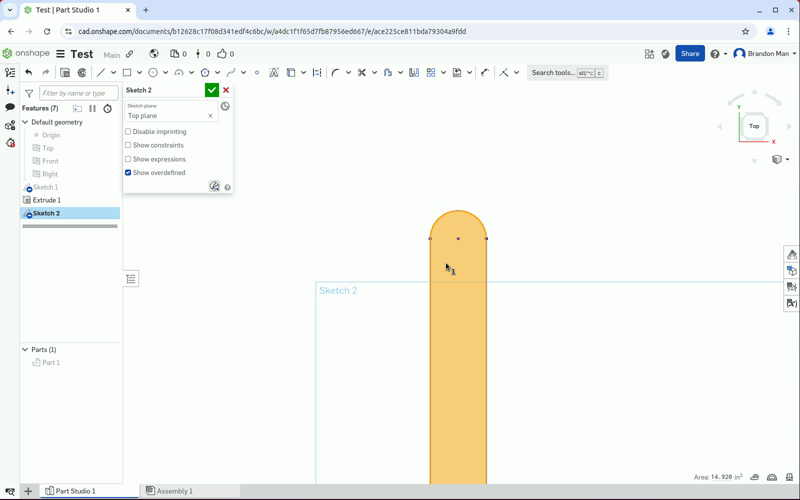
scroll(-6)
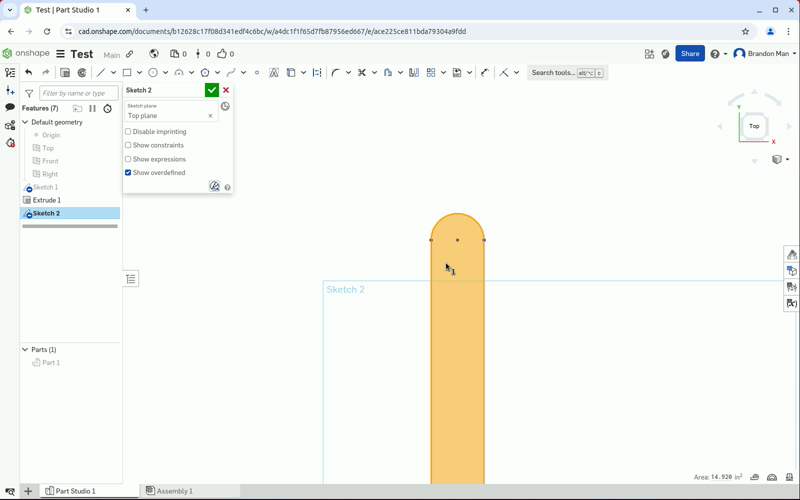
scroll(-6)
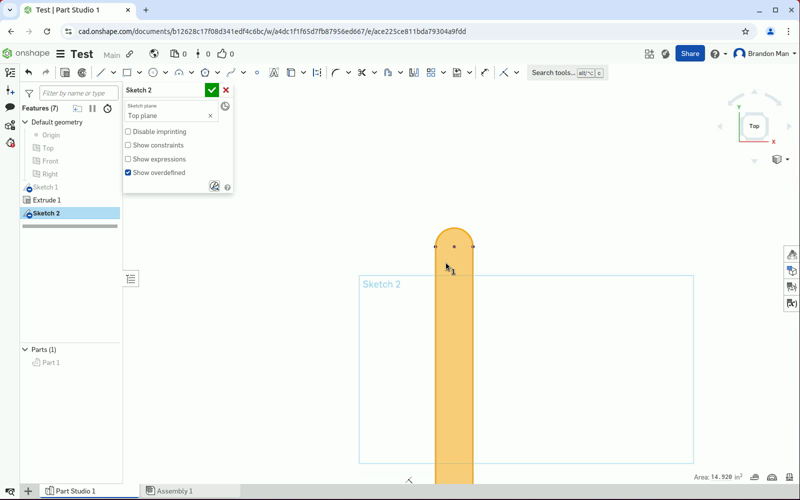
scroll(-6)
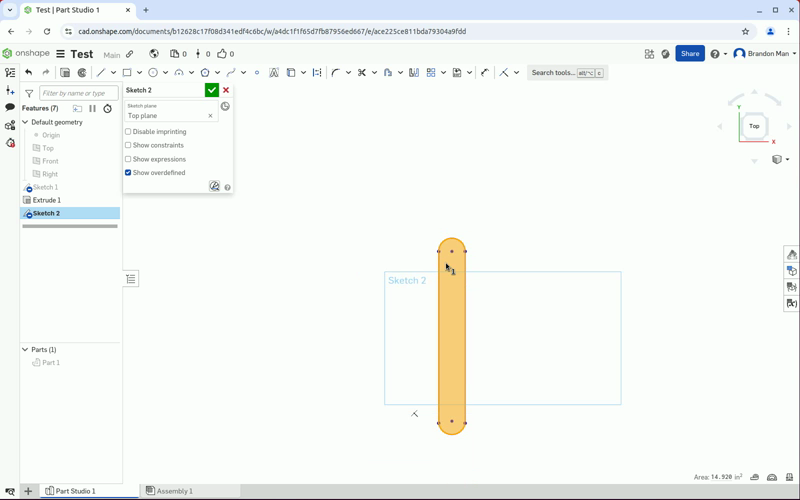
scroll(-6)
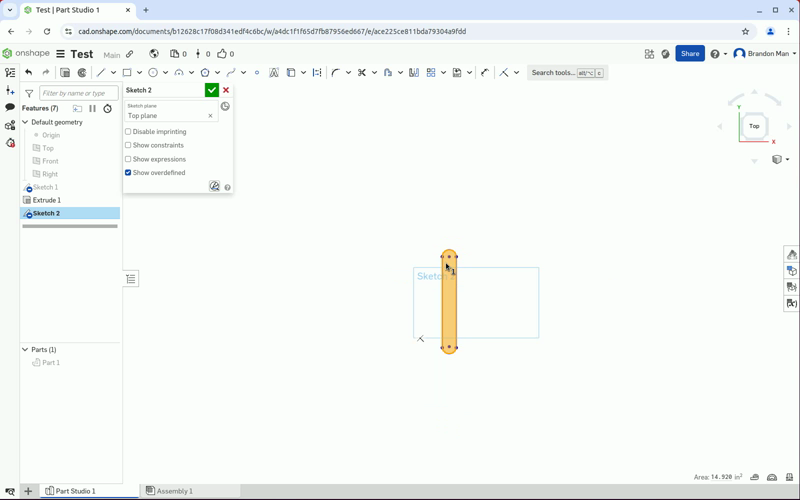
scroll(-6)
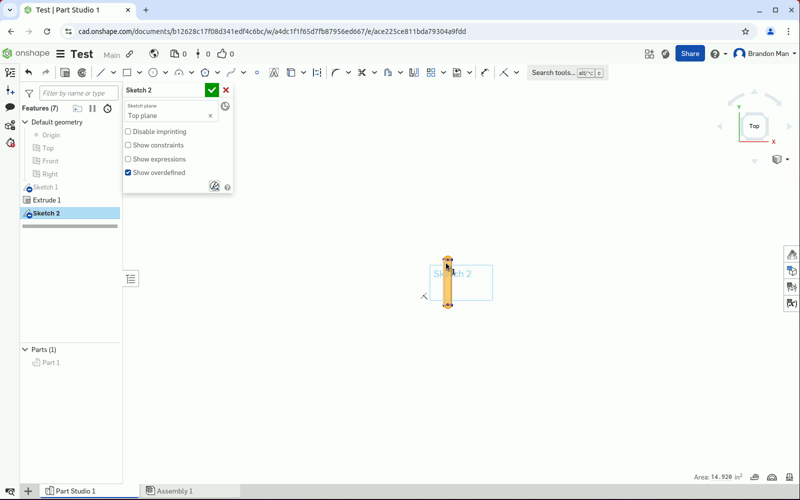
mouse_move(73, 352)
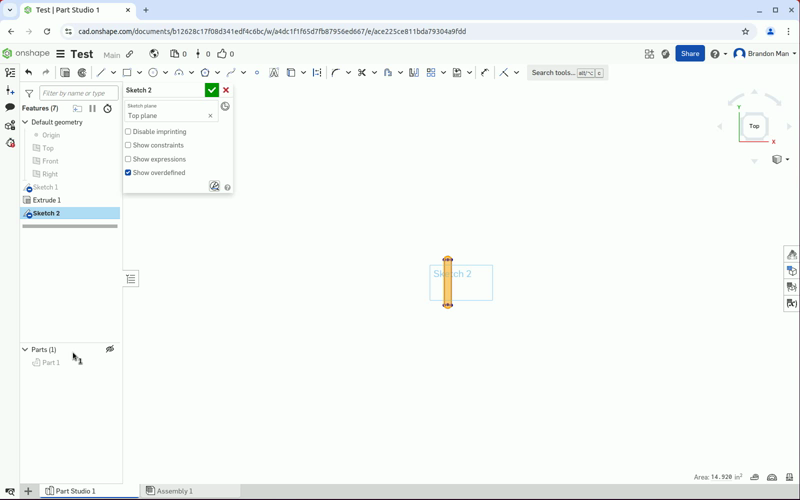
key(shift+y)
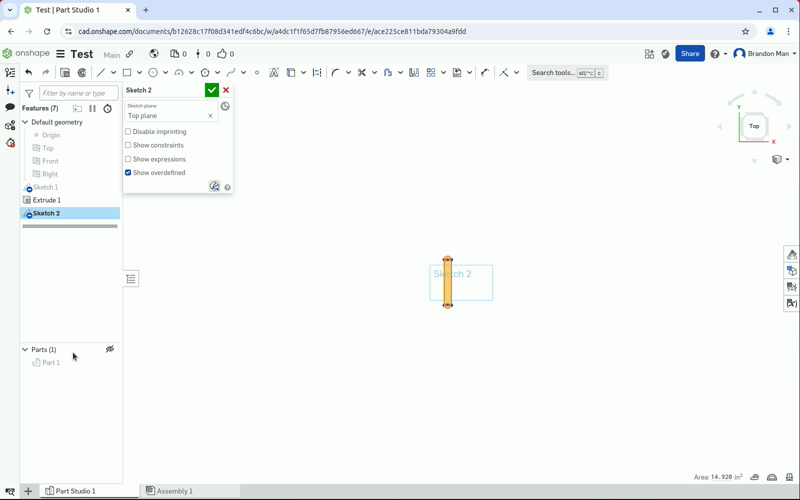
key(shift+e)
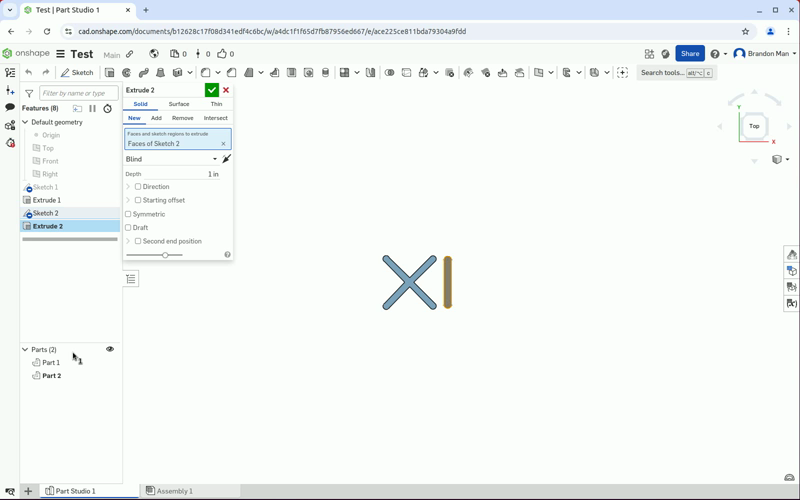
mouse_move(143, 106)
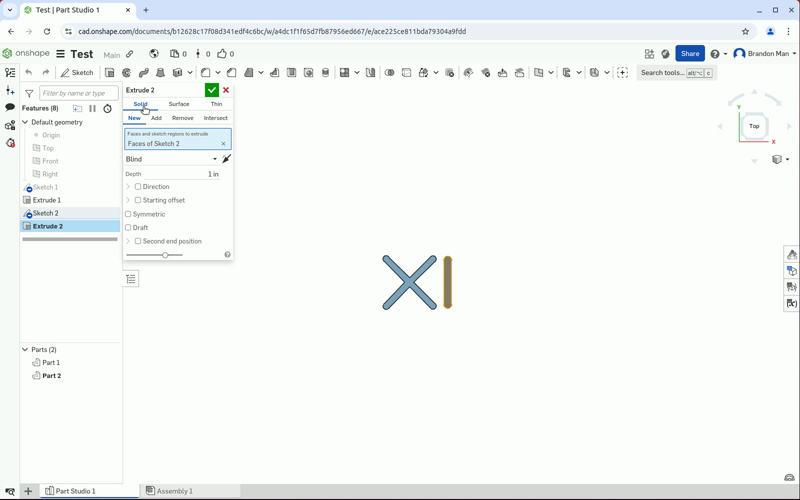
click(143, 106)
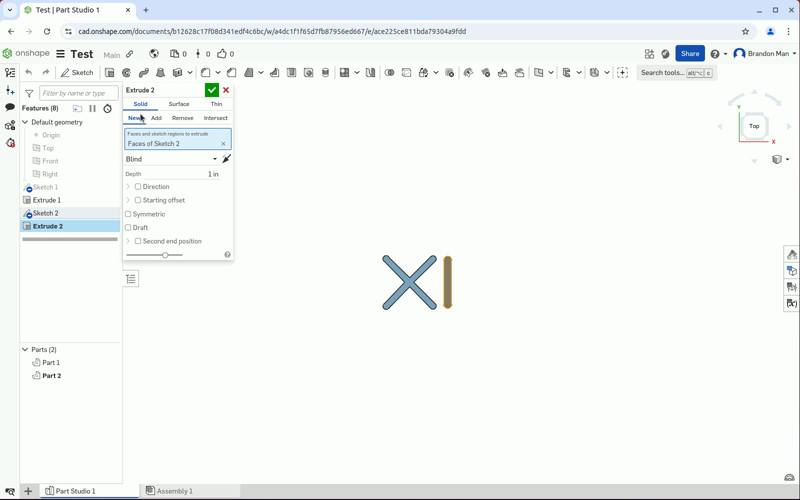
mouse_move(137, 120)
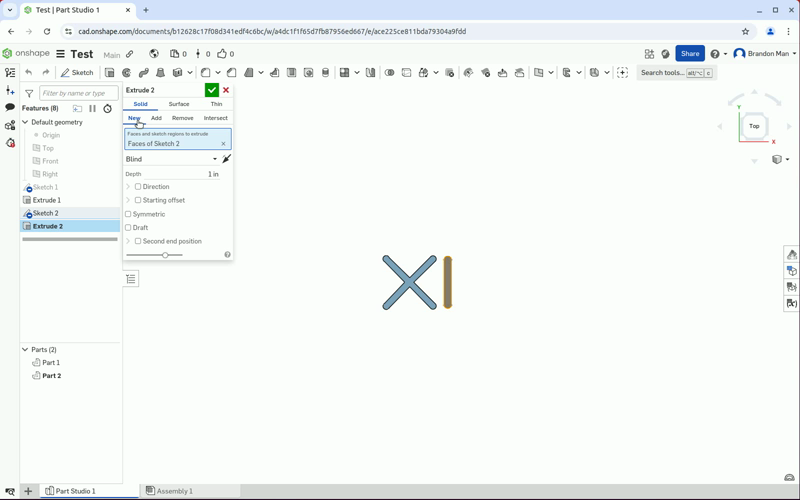
click(137, 120)
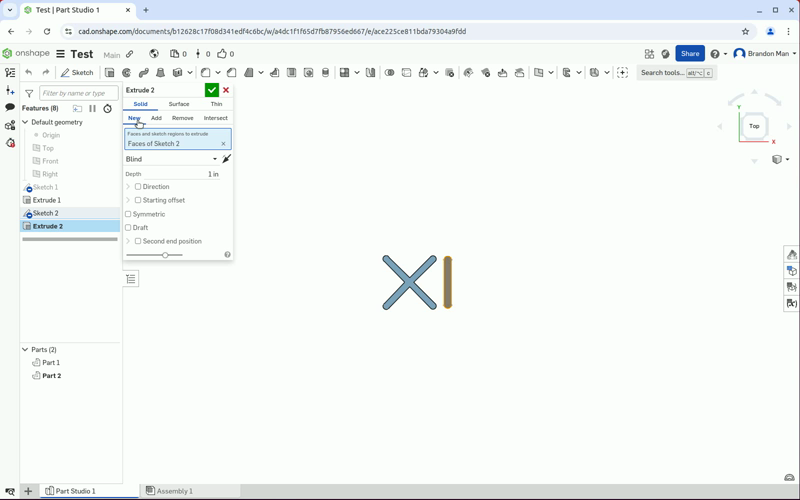
key(tab, 4)
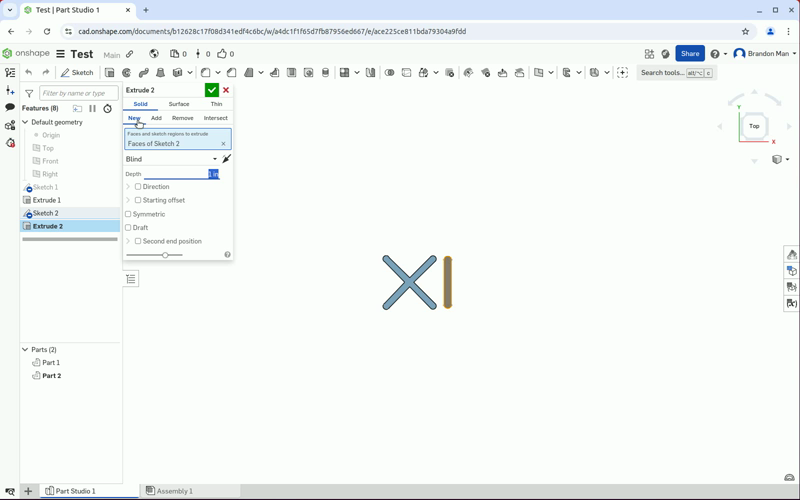
text(0.241)
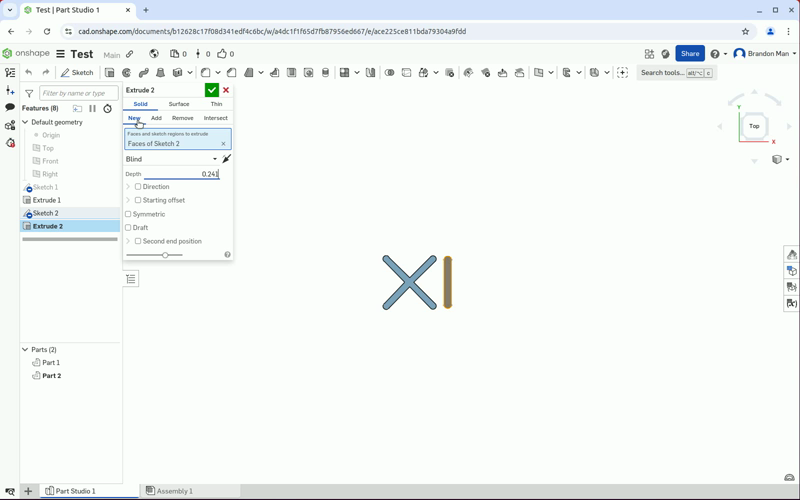
key(enter)
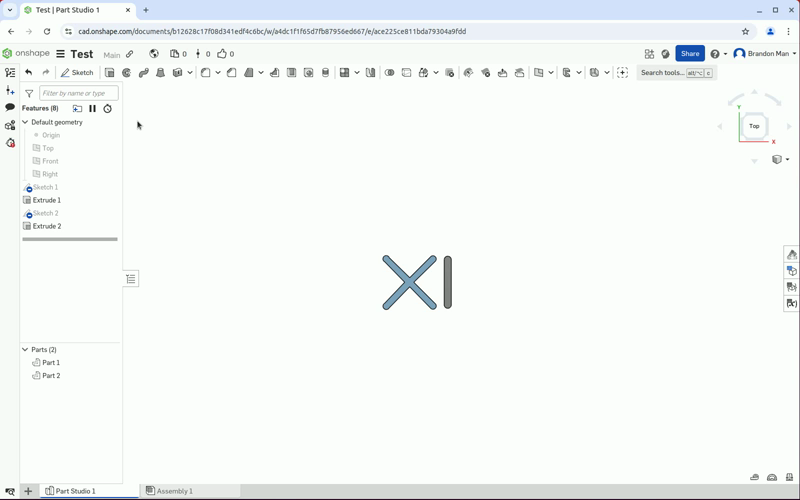
key(shift+h)
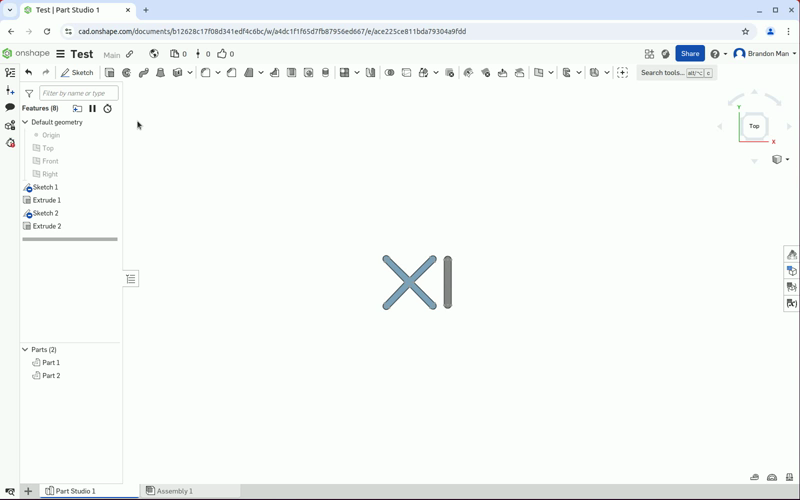
key(shift+h)
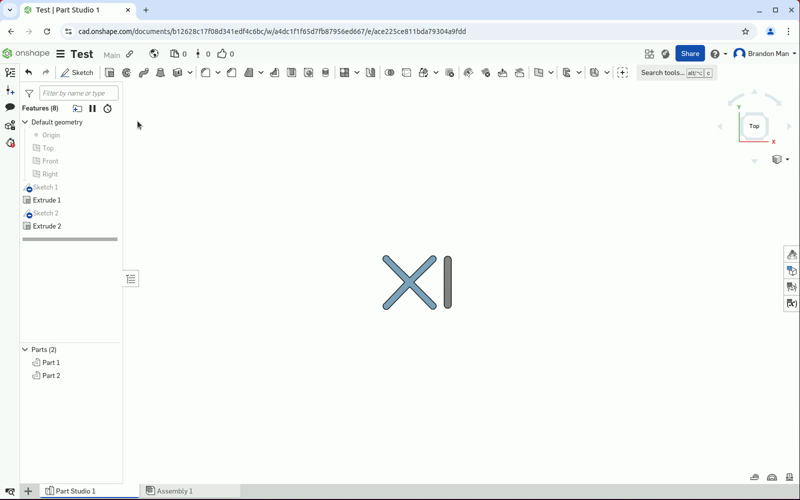
mouse_move(73, 189)
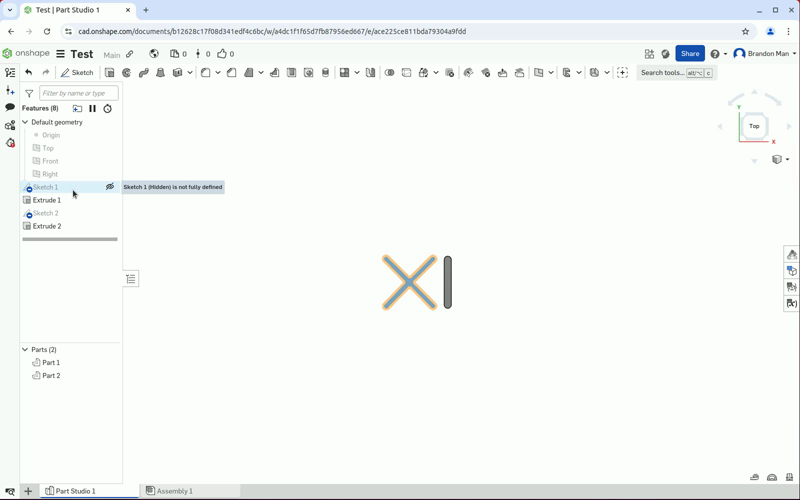
click(73, 189)
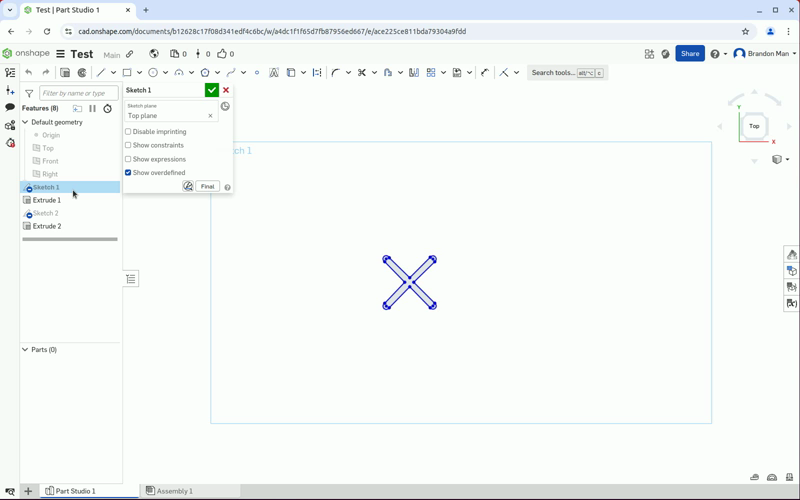
mouse_move(229, 92)
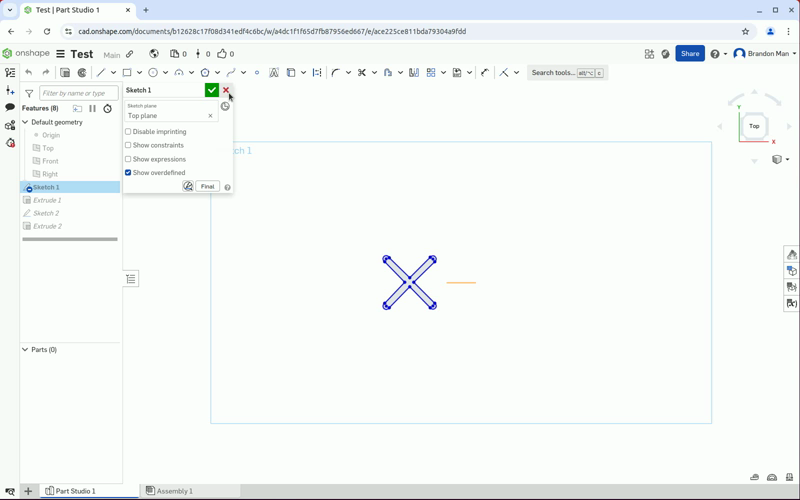
click(229, 92)
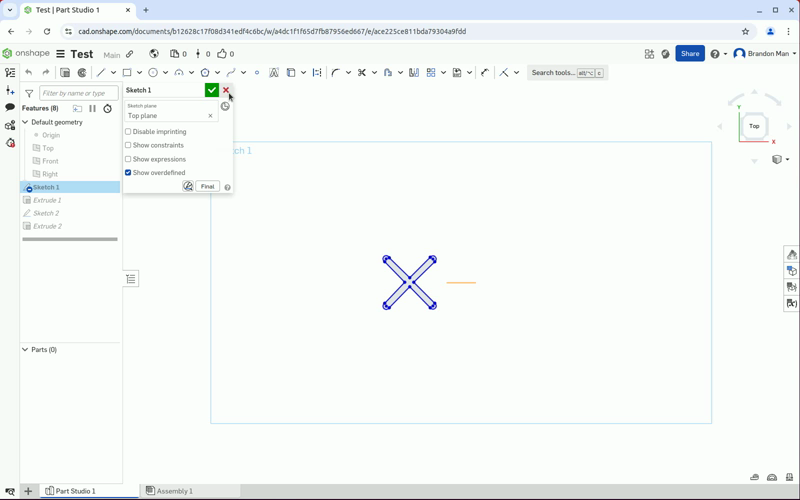
key(shift+s)
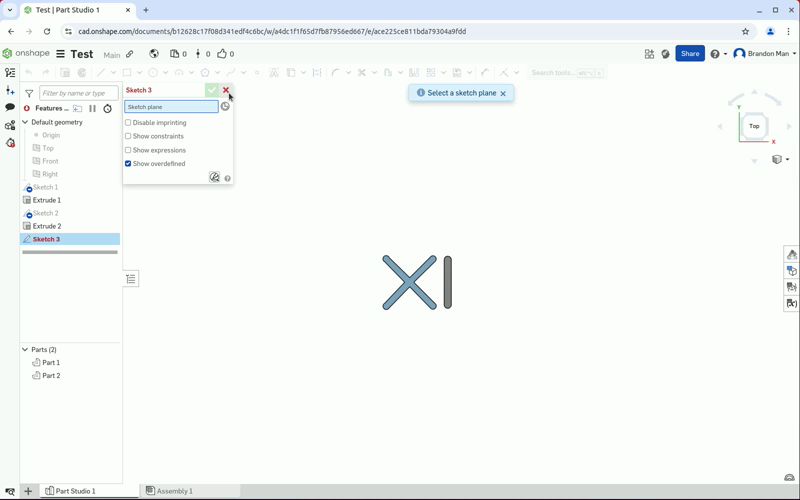
mouse_move(73, 150)
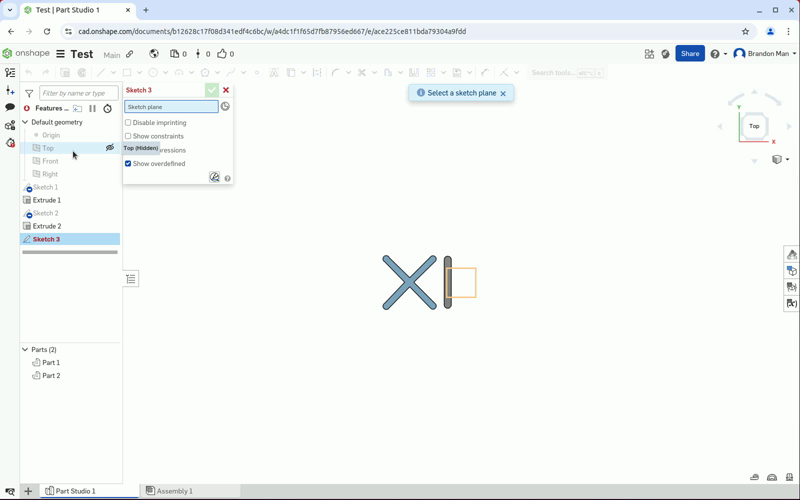
click(73, 150)
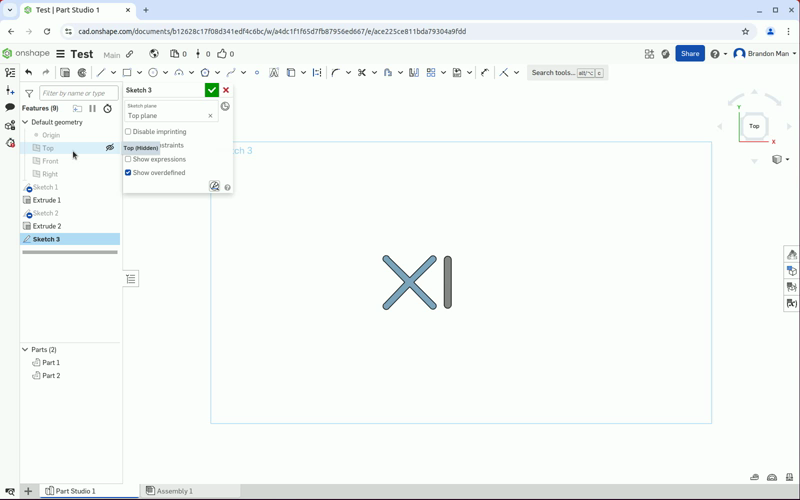
mouse_move(73, 352)
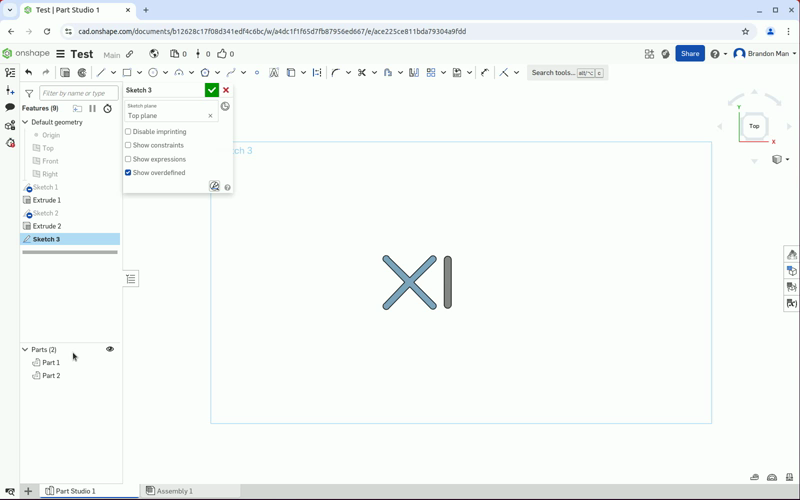
key(y)
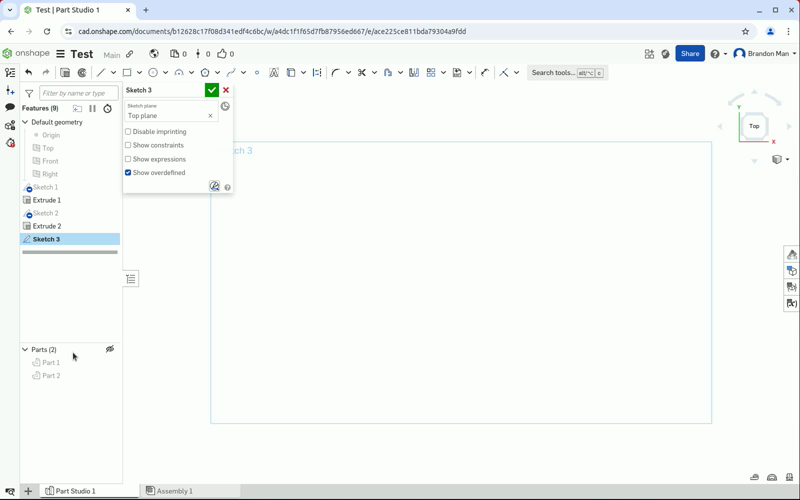
key(a)
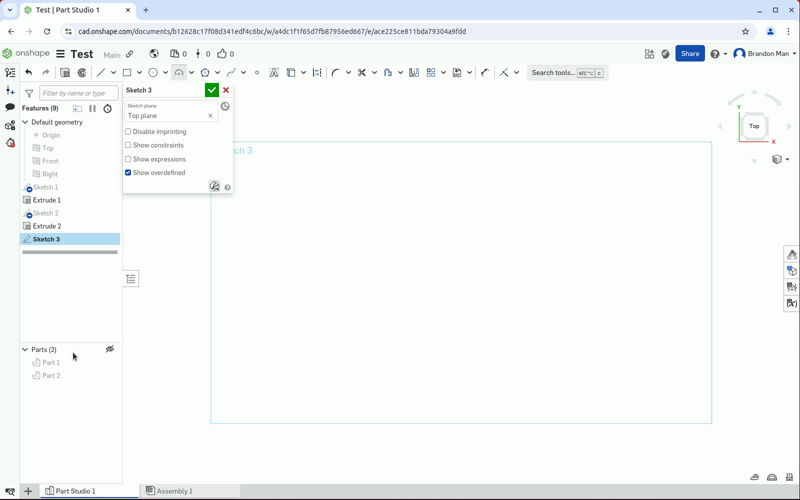
key_down(shift)
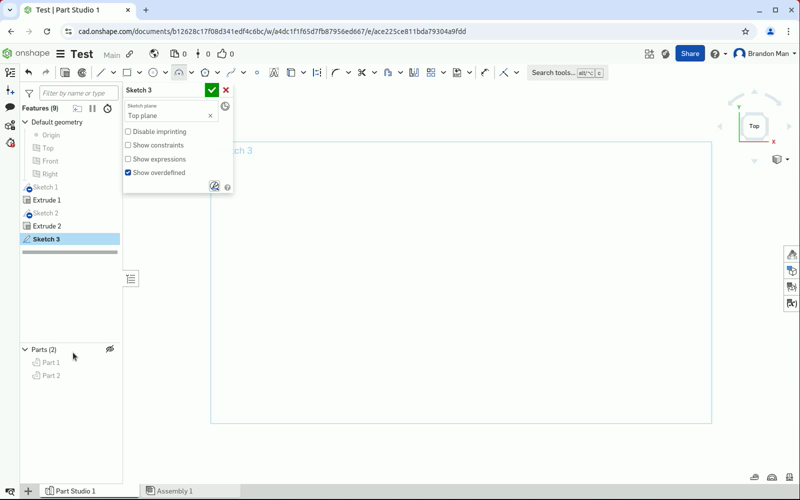
mouse_move(460, 305)
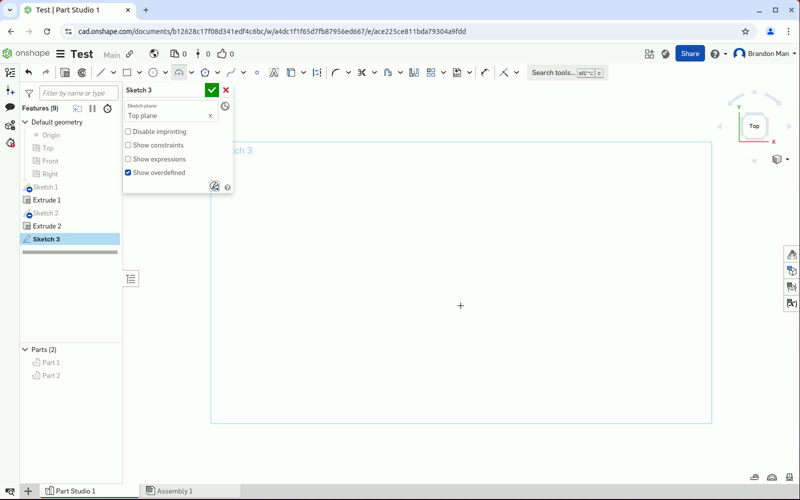
click(460, 305)
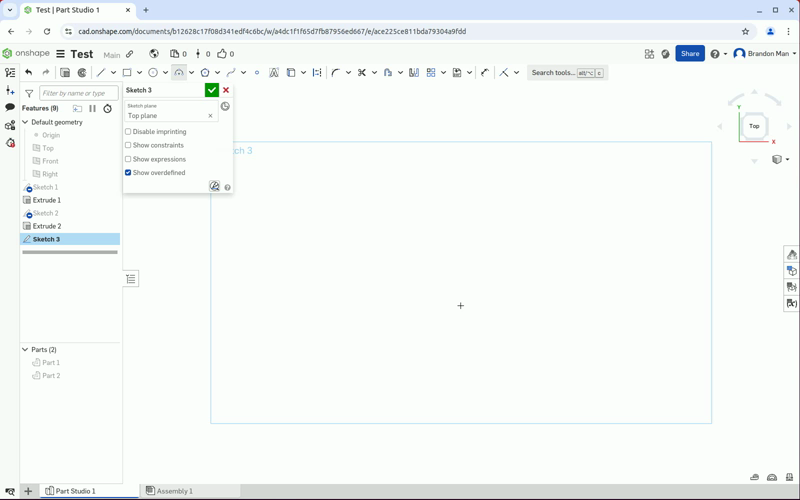
key_up(shift)
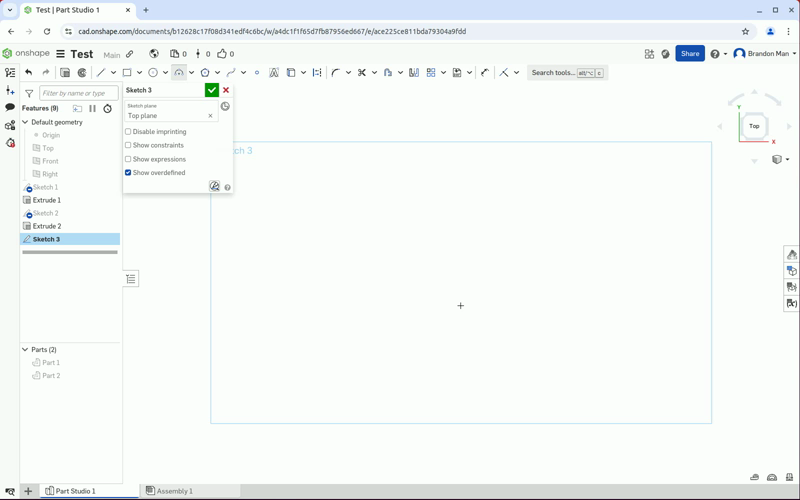
key_down(shift)
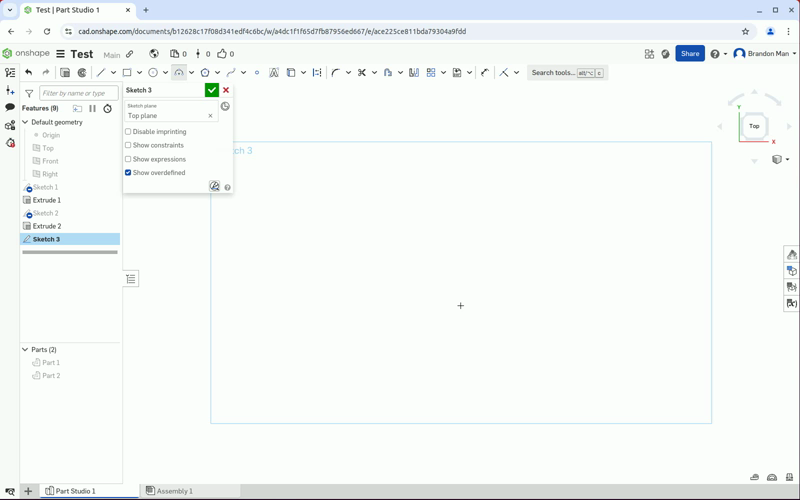
mouse_move(467, 305)
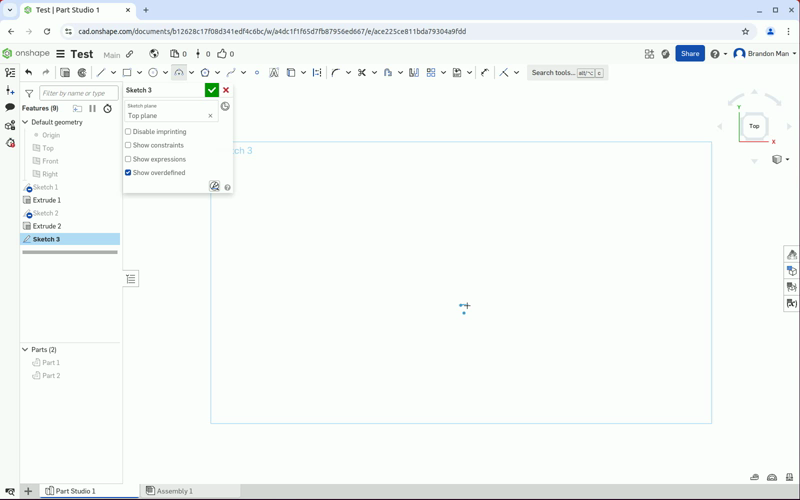
scroll(6)
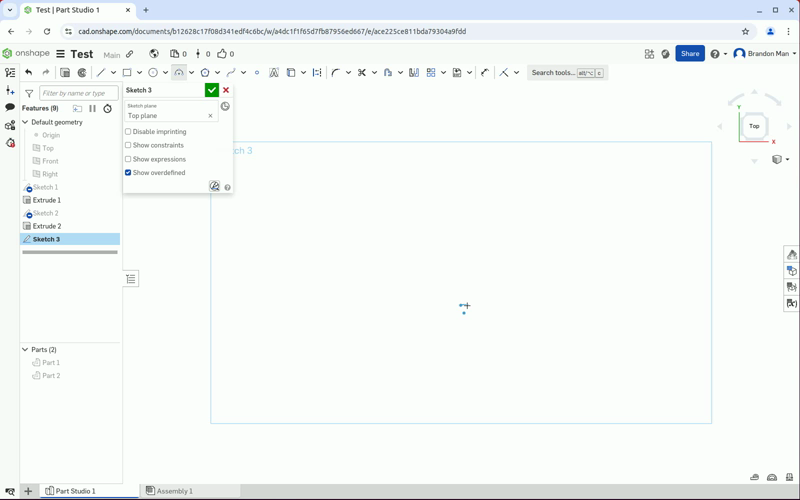
scroll(6)
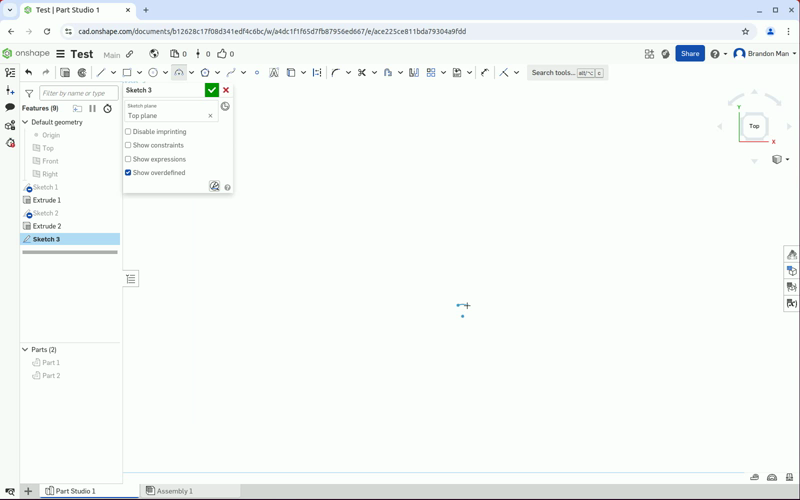
scroll(6)
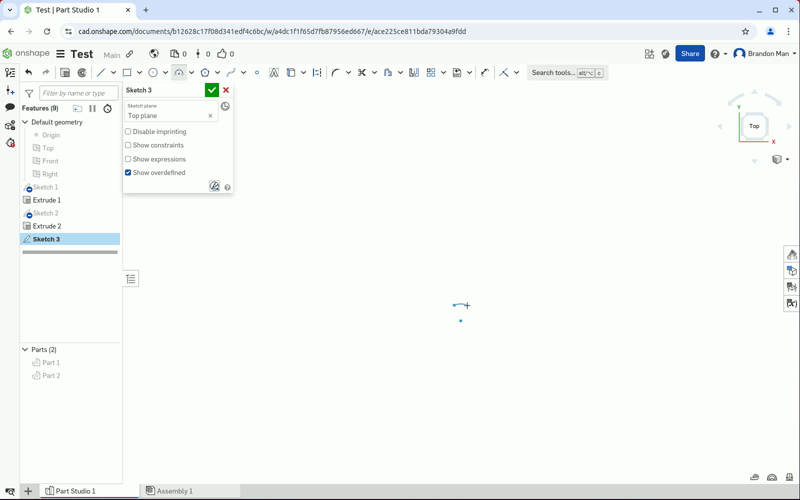
scroll(6)
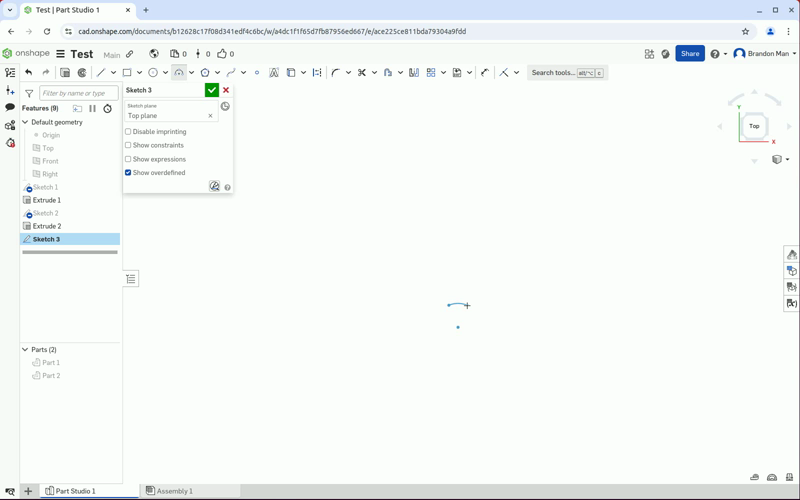
scroll(6)
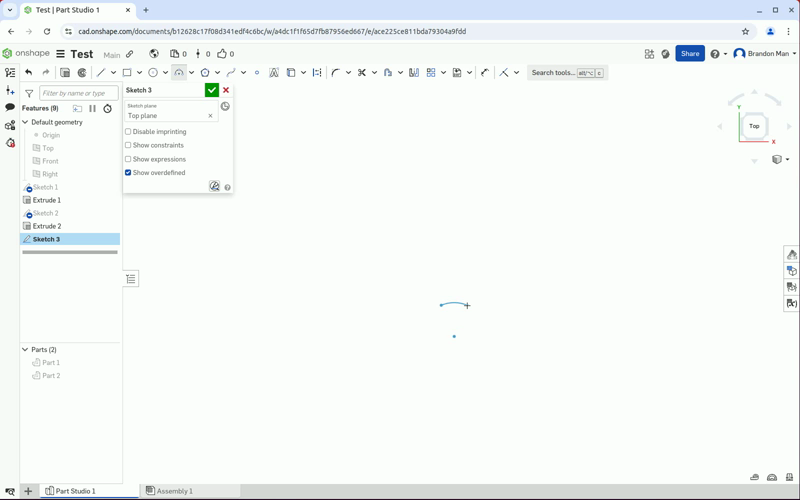
scroll(6)
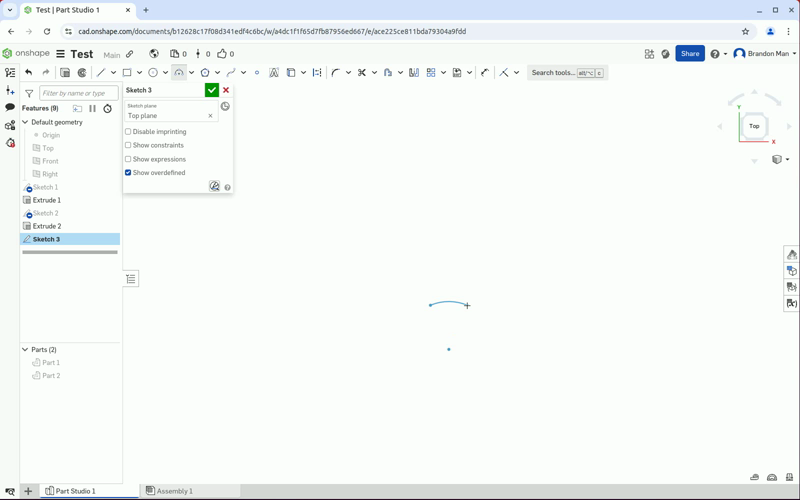
scroll(6)
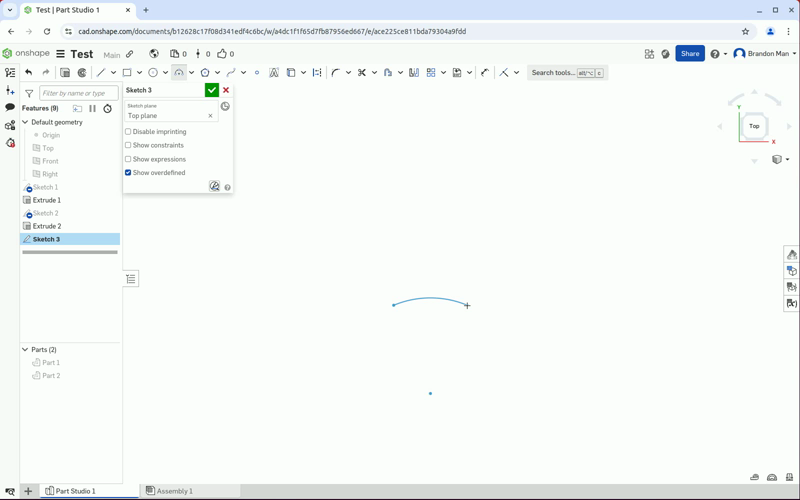
click(467, 305)
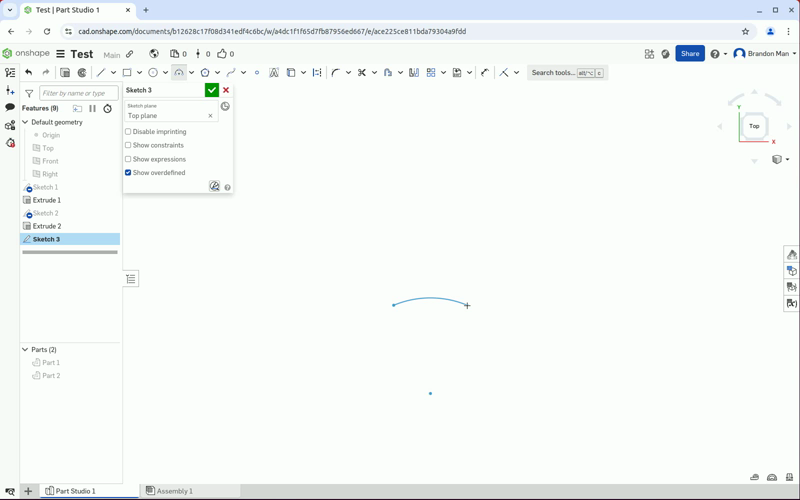
scroll(-6)
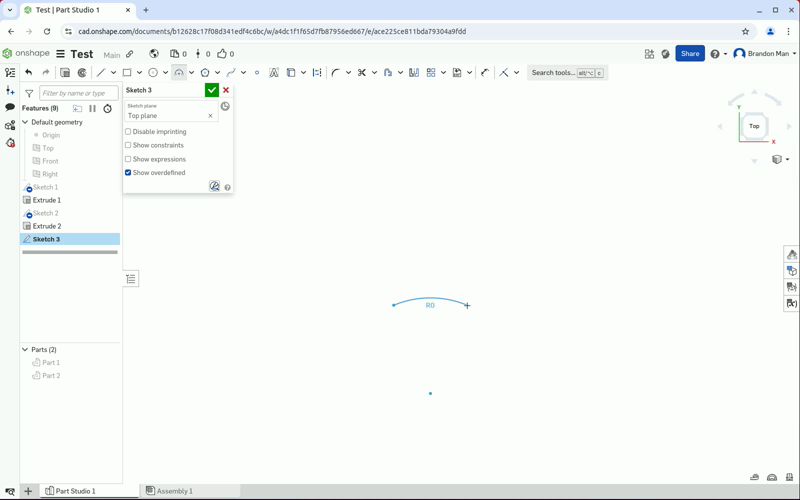
scroll(-6)
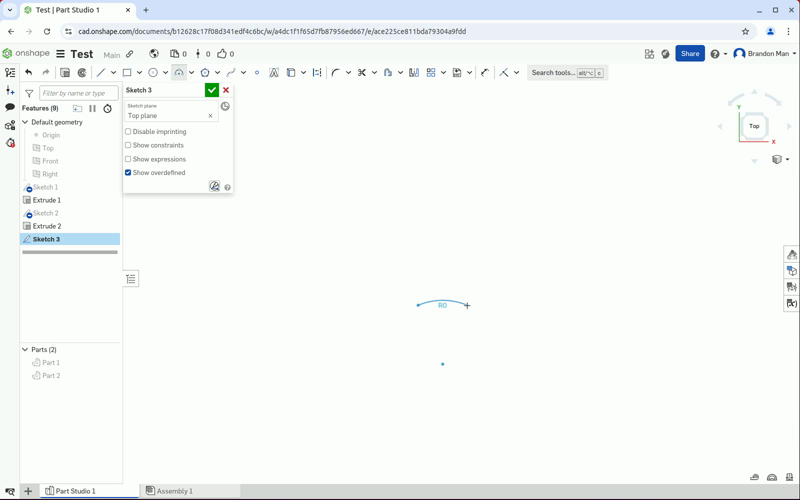
scroll(-6)
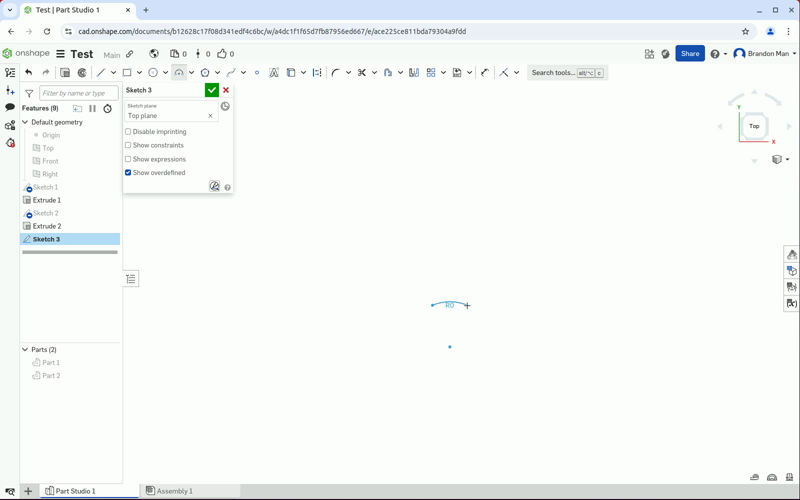
scroll(-6)
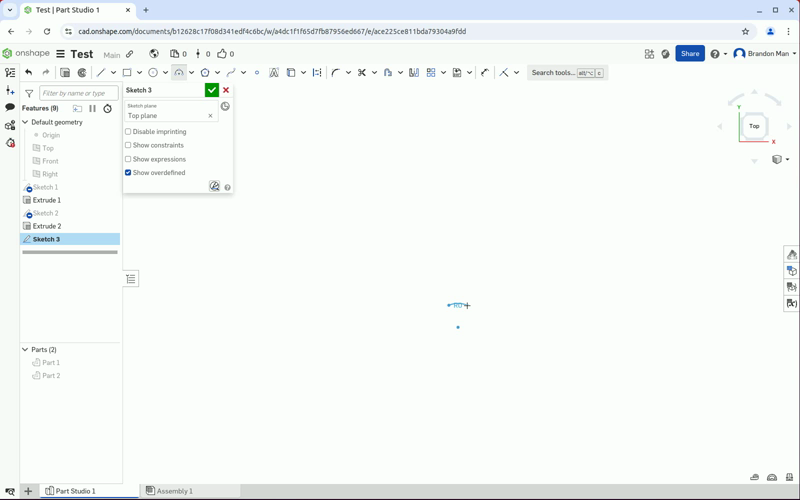
scroll(-6)
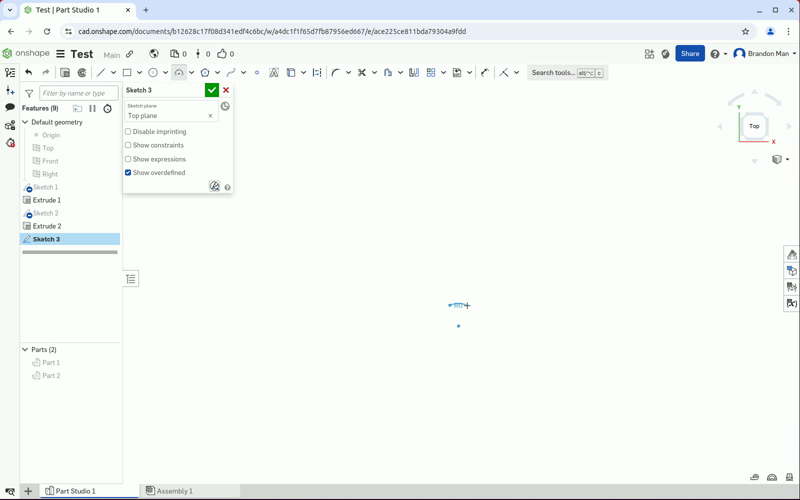
scroll(-6)
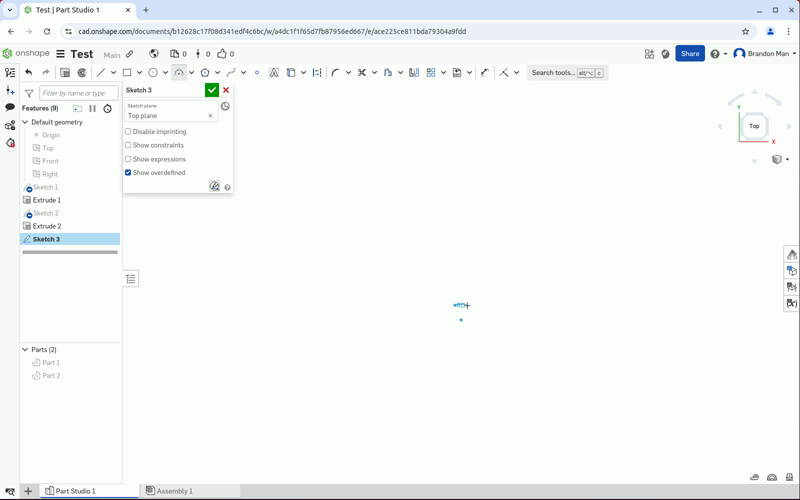
scroll(-6)
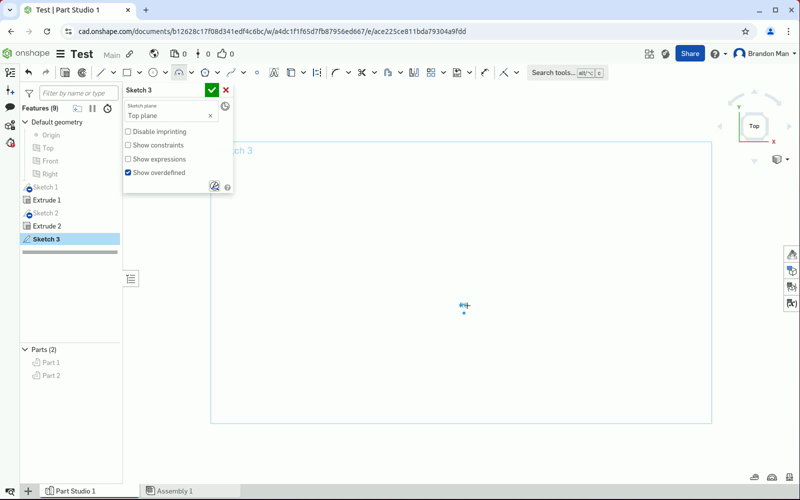
mouse_move(464, 308)
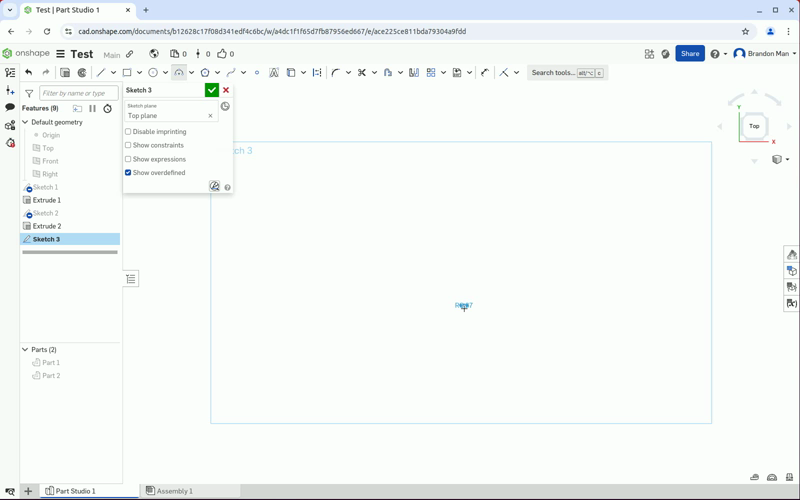
scroll(6)
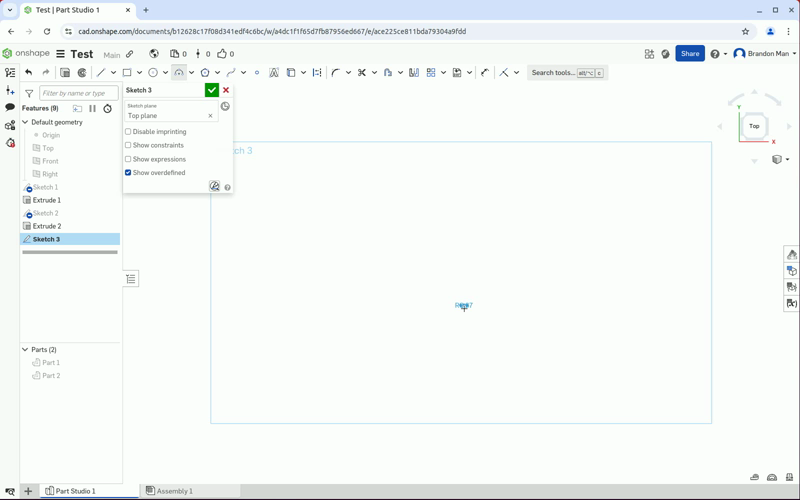
scroll(6)
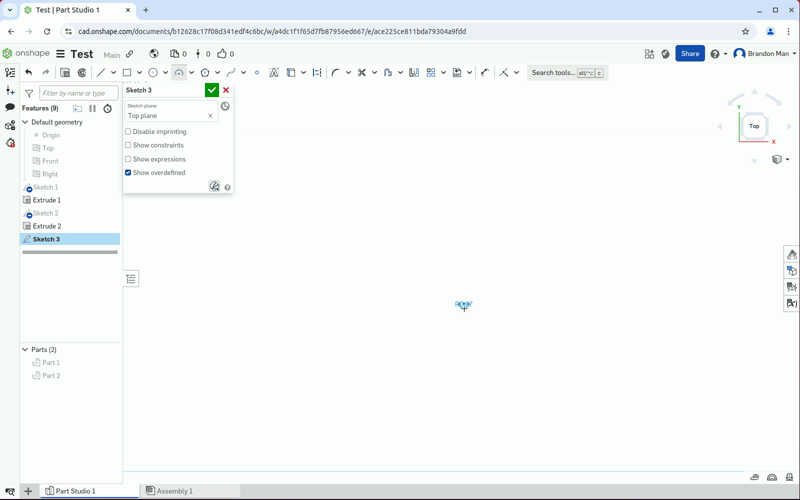
scroll(6)
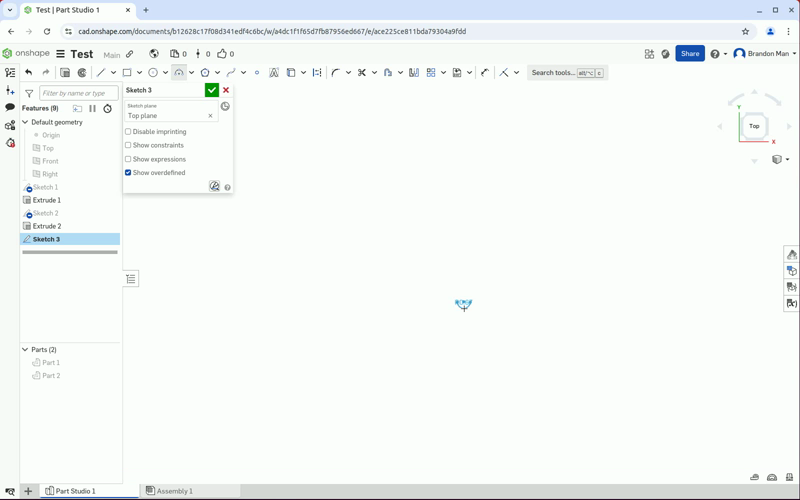
scroll(6)
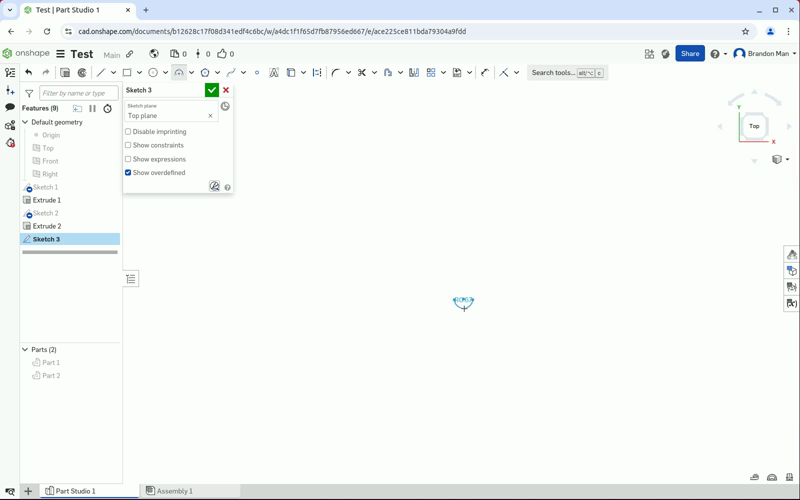
scroll(6)
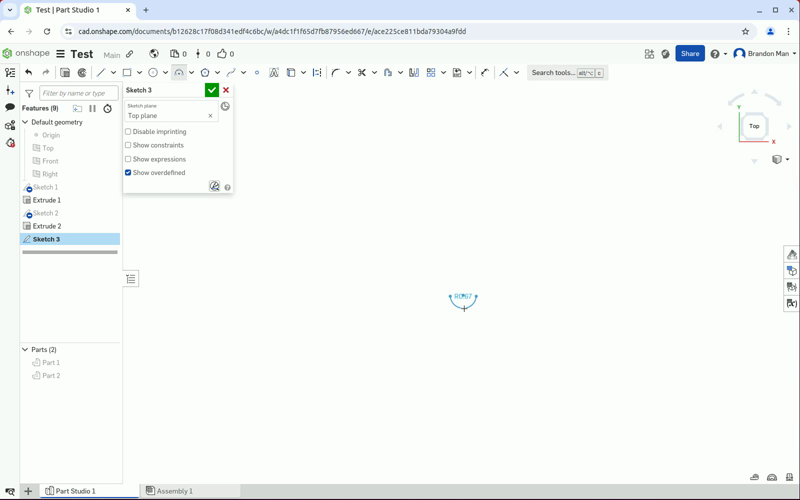
scroll(6)
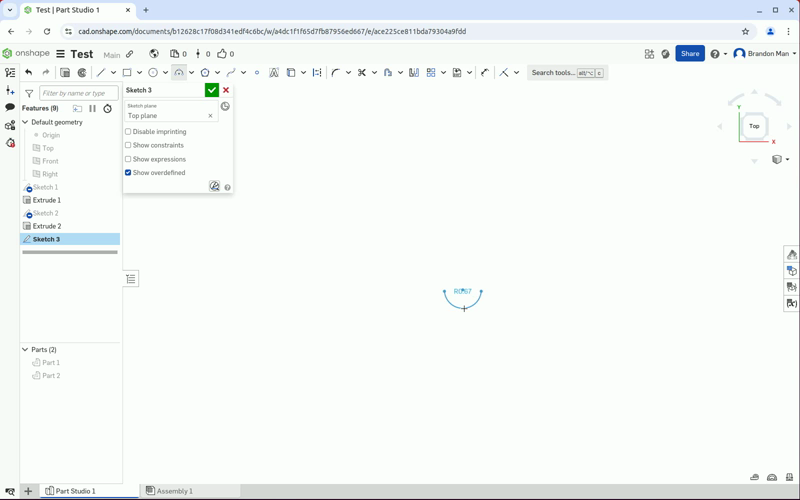
scroll(6)
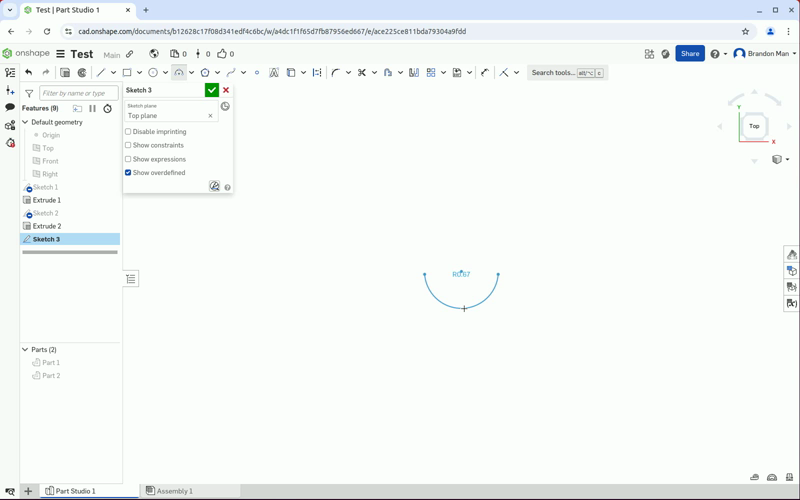
click(464, 308)
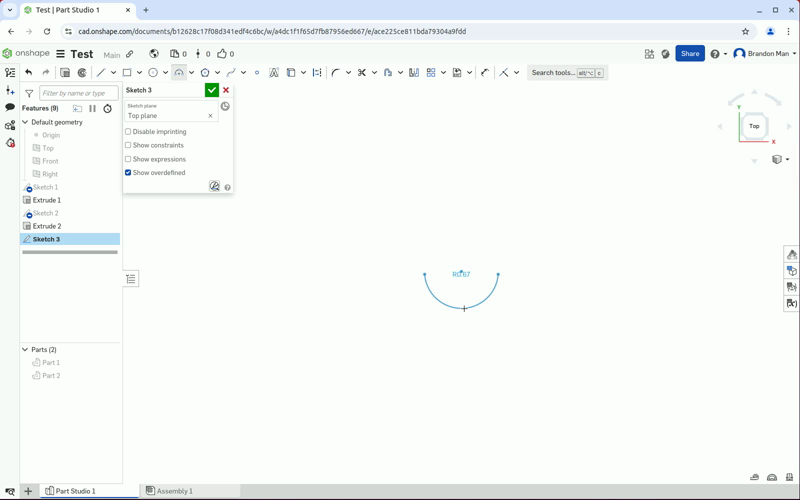
scroll(-6)
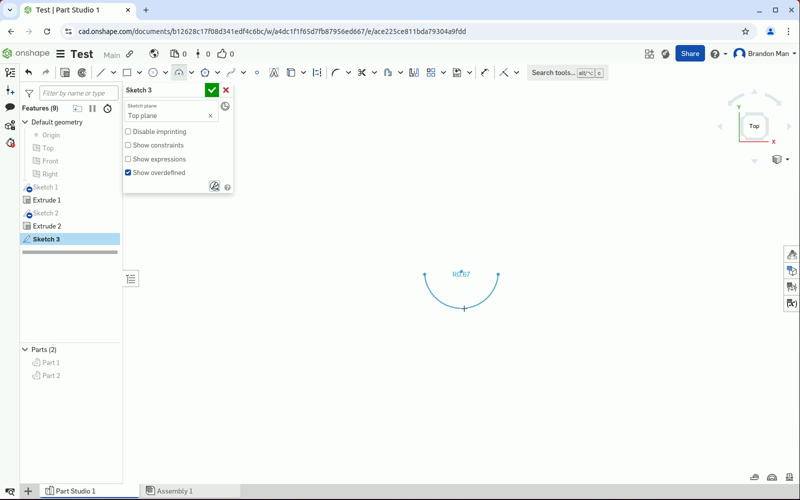
scroll(-6)
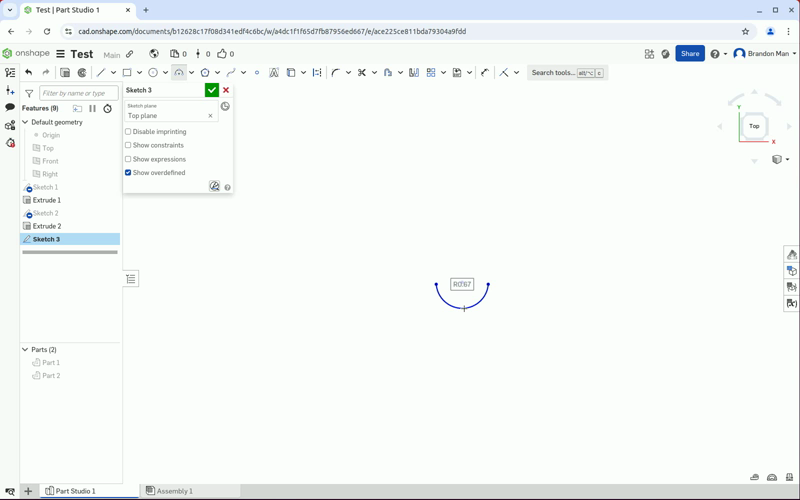
scroll(-6)
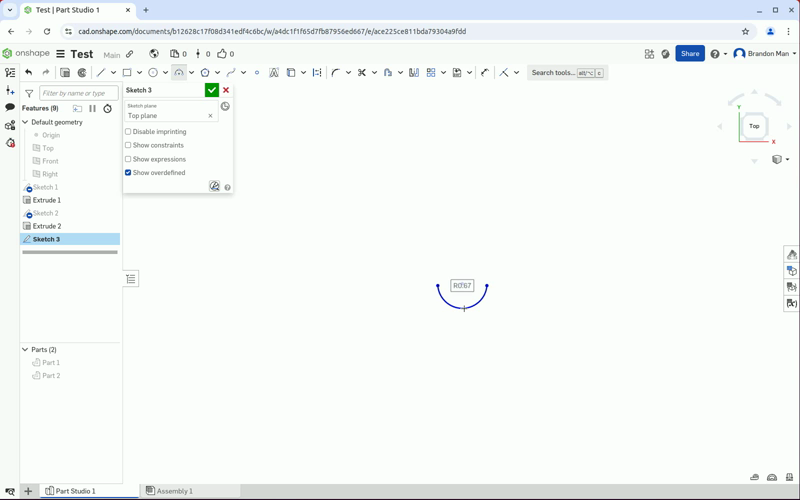
scroll(-6)
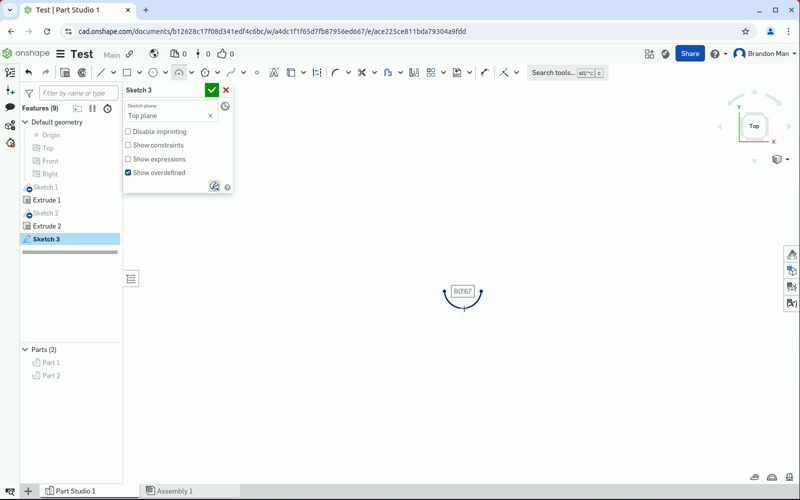
scroll(-6)
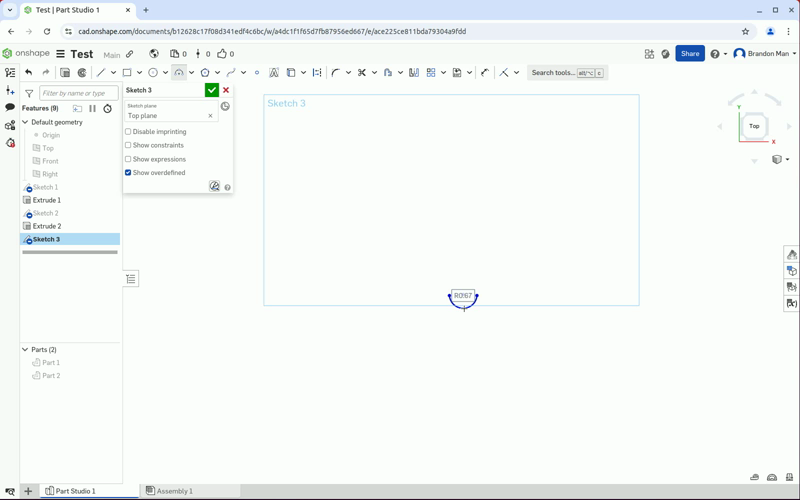
scroll(-6)
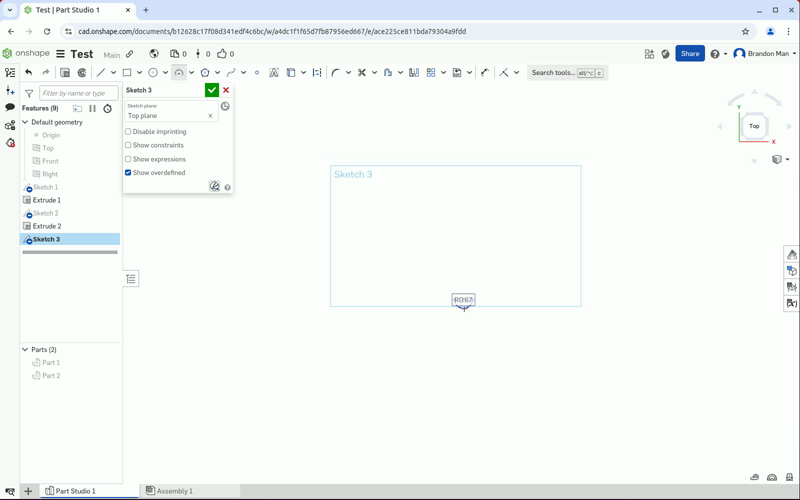
scroll(-6)
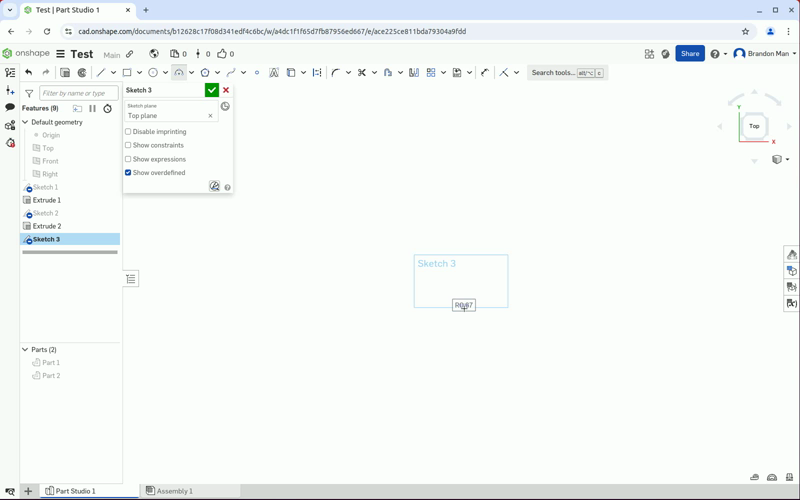
key_up(shift)
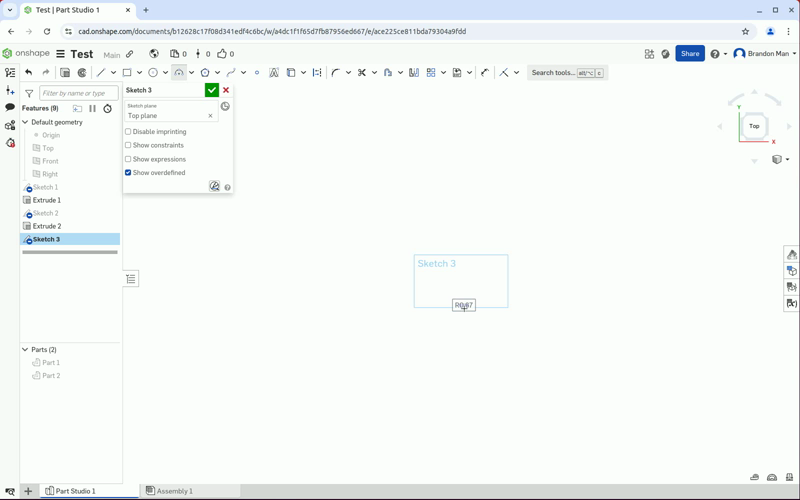
key(esc)
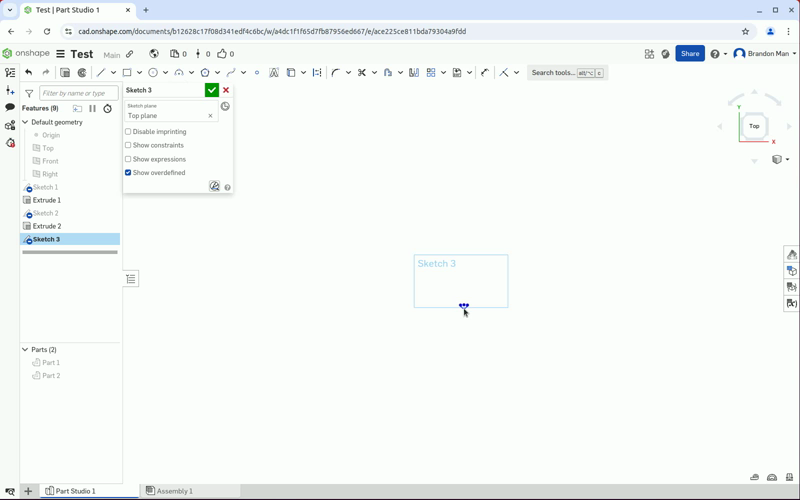
key(l)
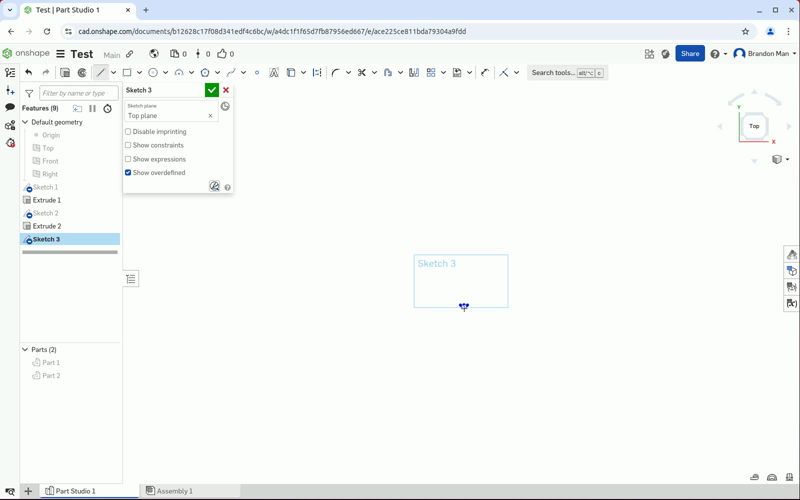
mouse_move(467, 305)
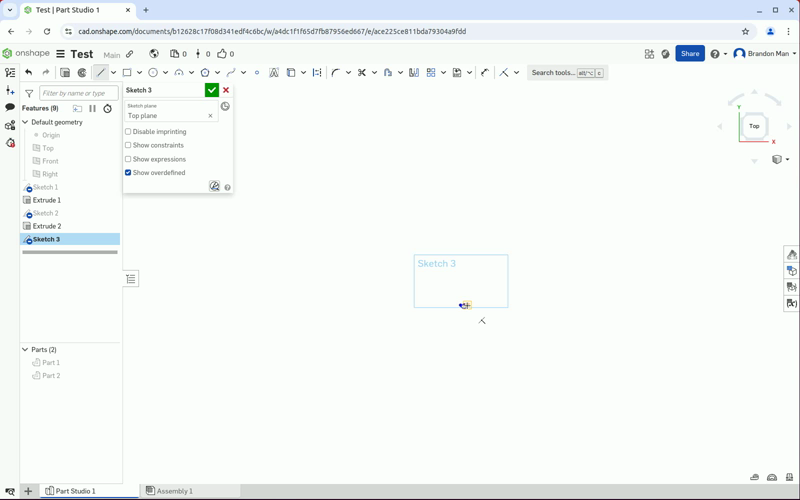
scroll(6)
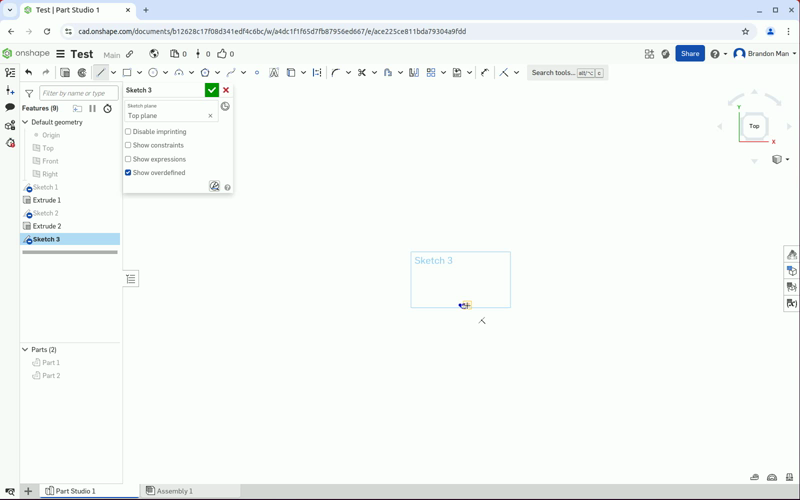
scroll(6)
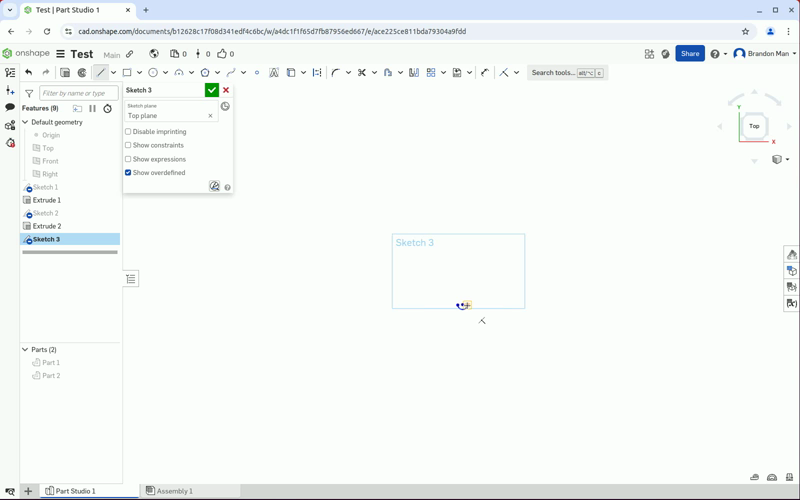
scroll(6)
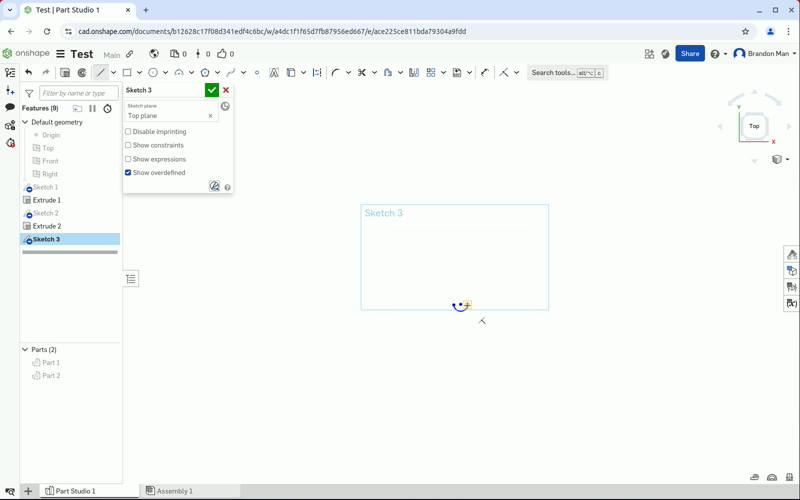
scroll(6)
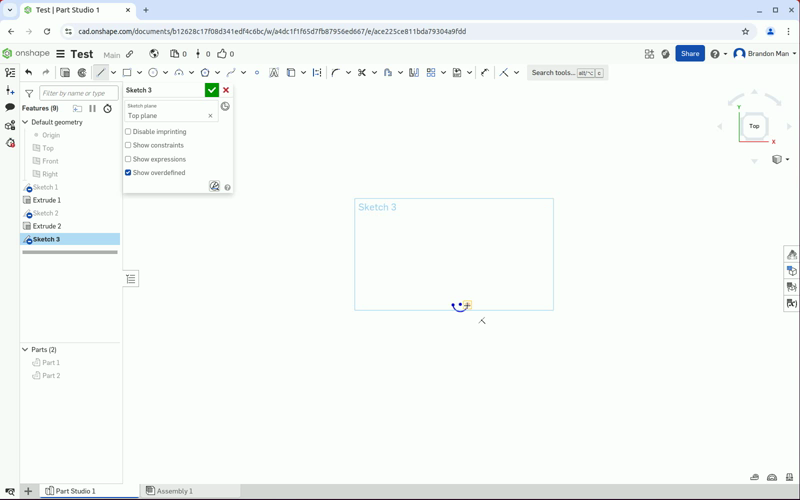
scroll(6)
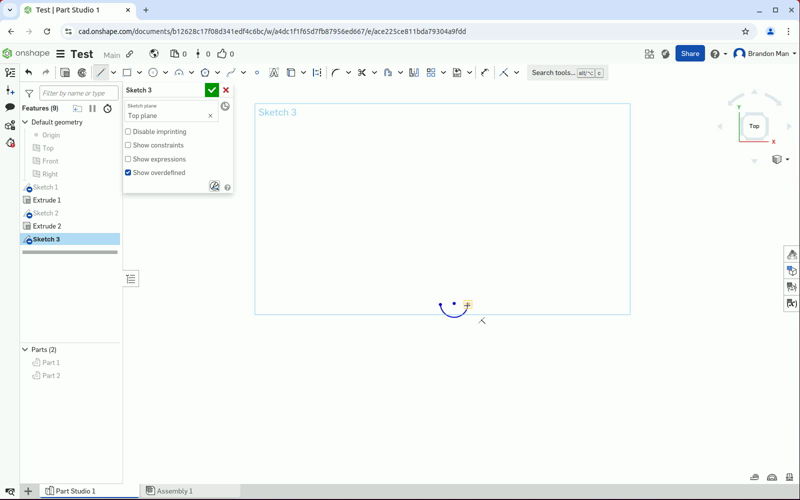
scroll(6)
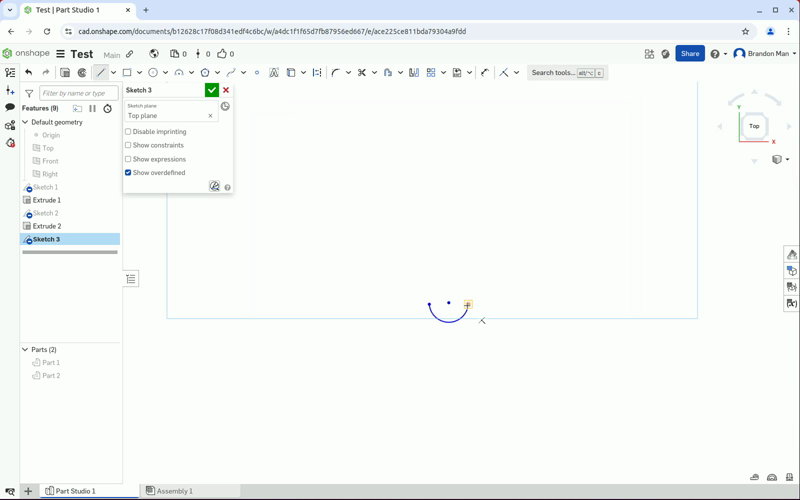
scroll(6)
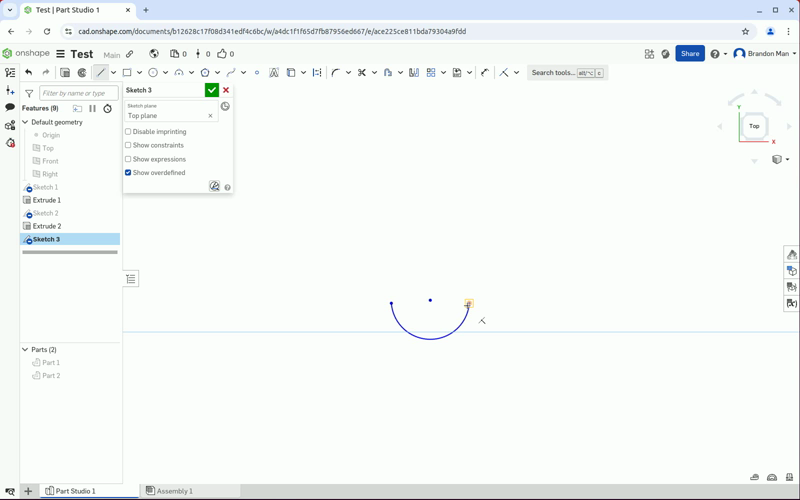
click(467, 305)
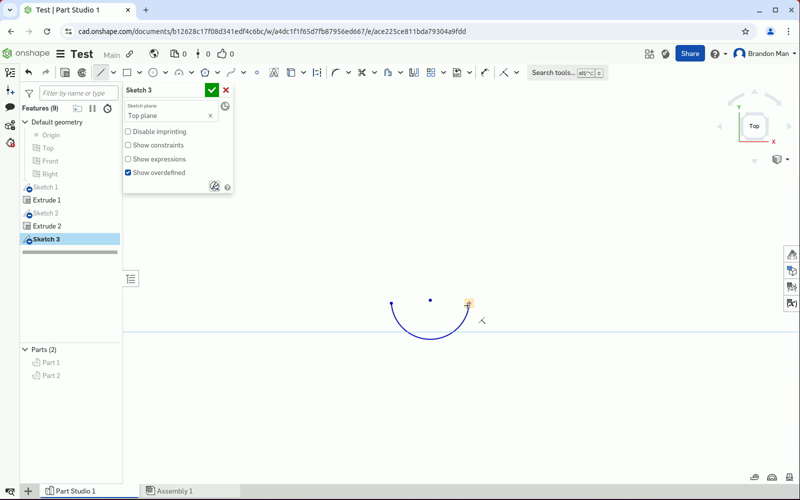
scroll(-6)
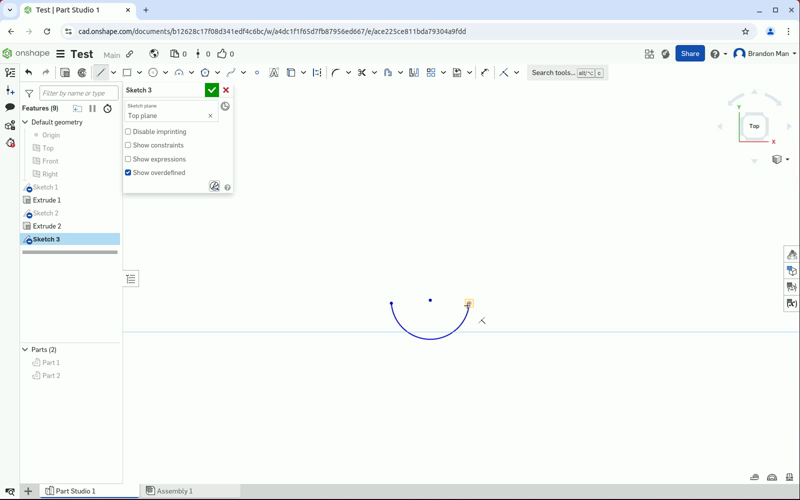
scroll(-6)
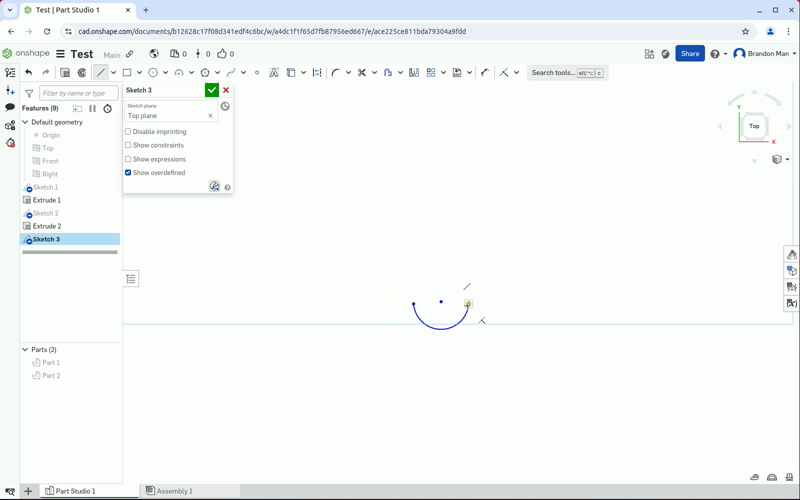
scroll(-6)
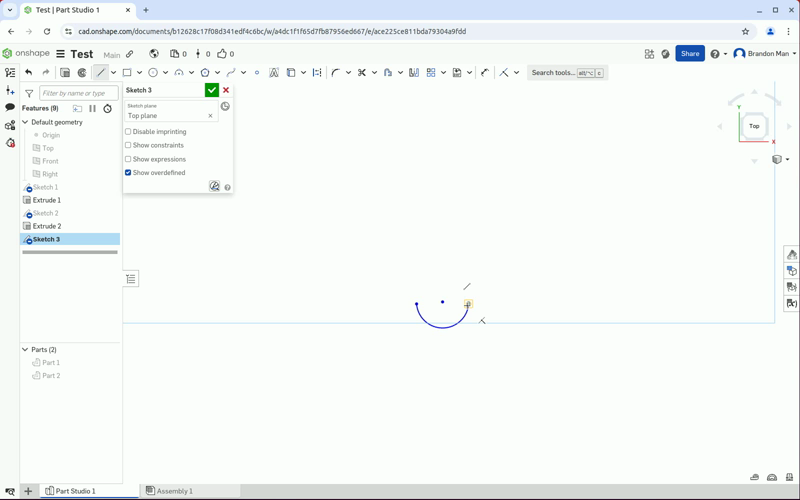
scroll(-6)
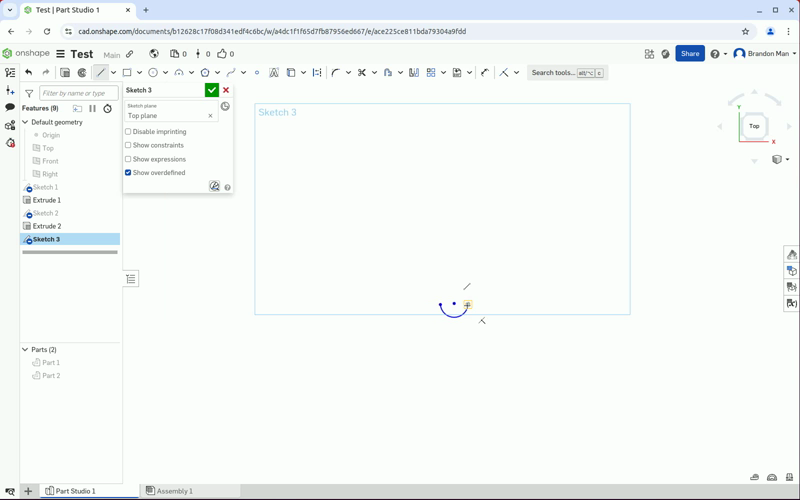
scroll(-6)
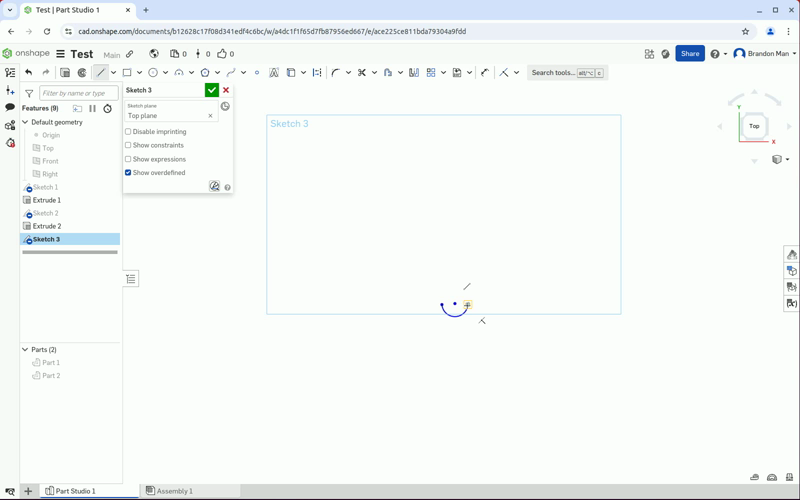
scroll(-6)
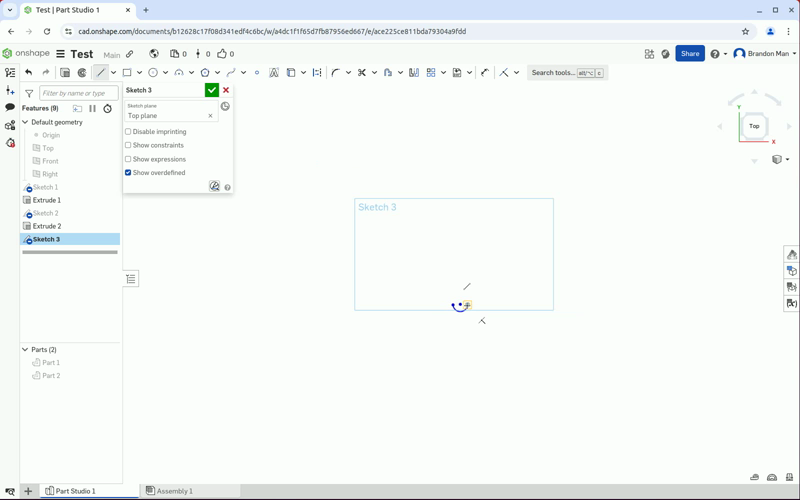
scroll(-6)
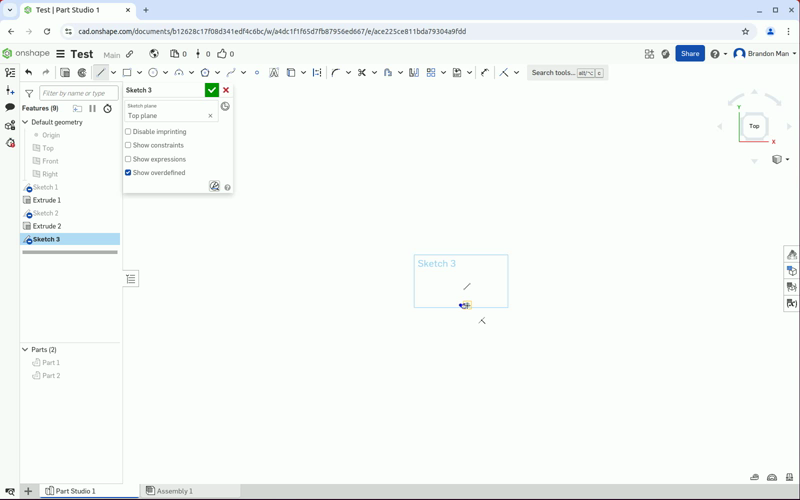
key_down(shift)
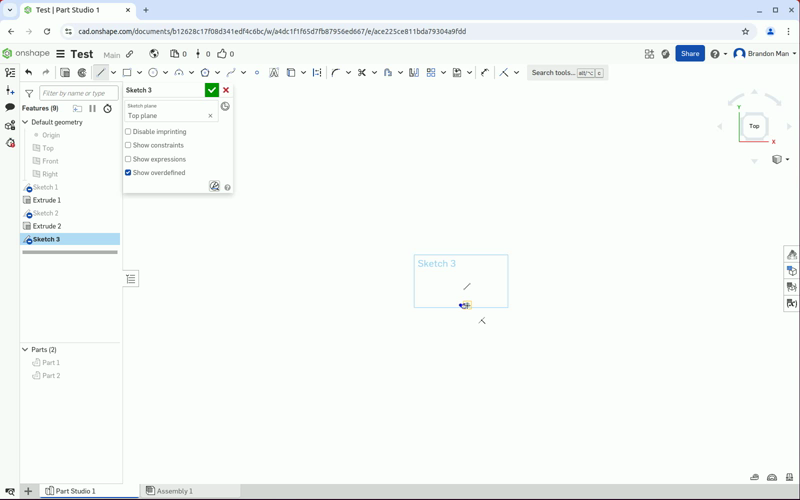
mouse_move(497, 305)
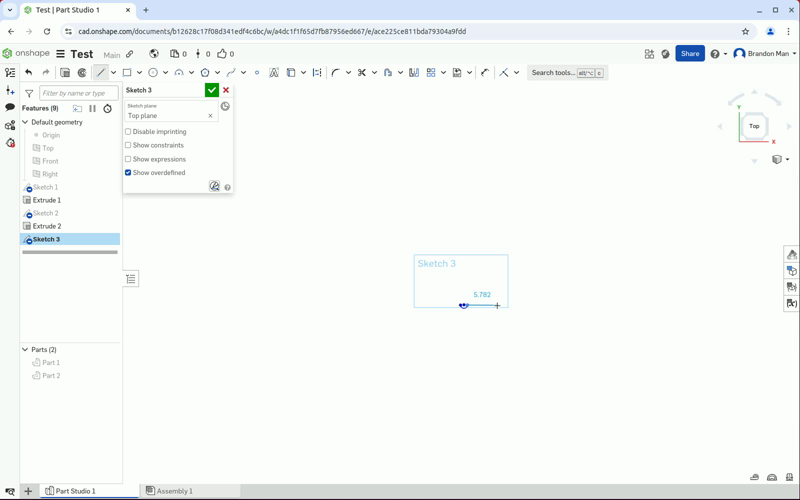
mouse_move(467, 282)
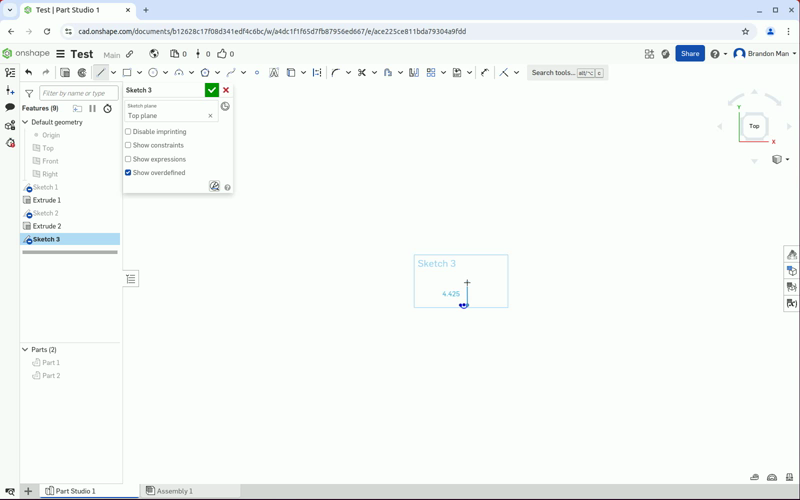
click(467, 282)
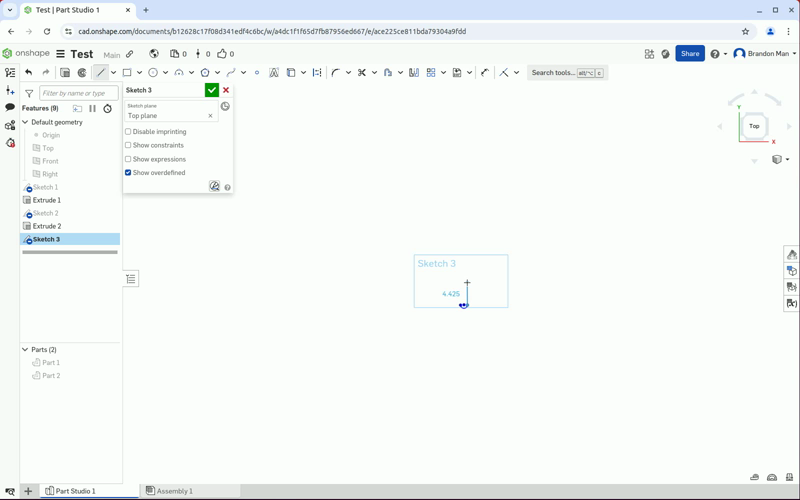
key_up(shift)
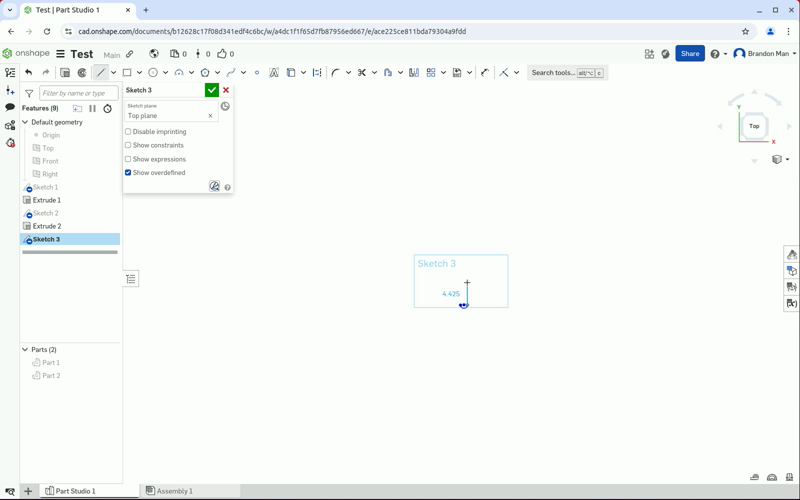
key(esc)
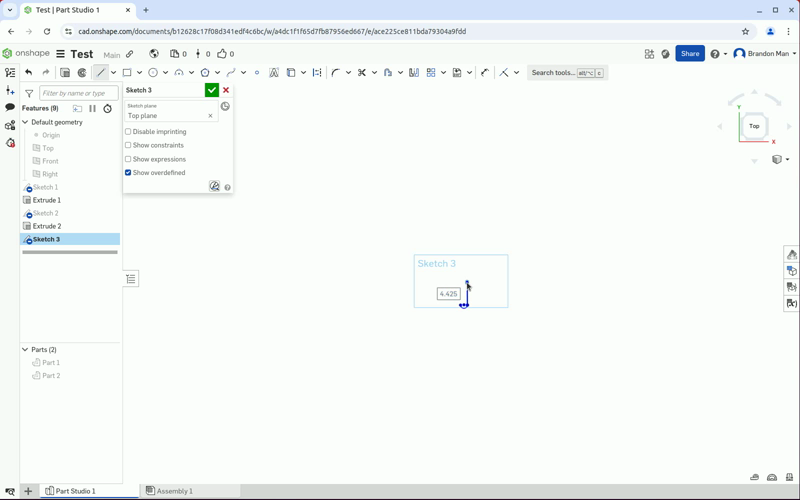
key(a)
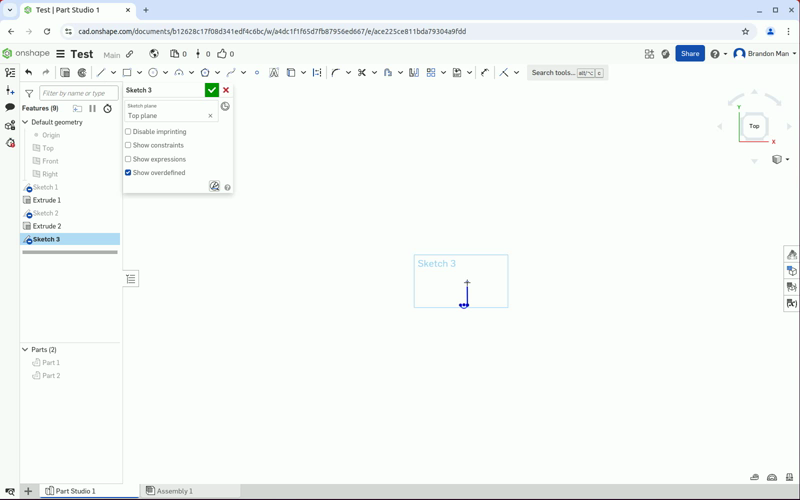
mouse_move(467, 282)
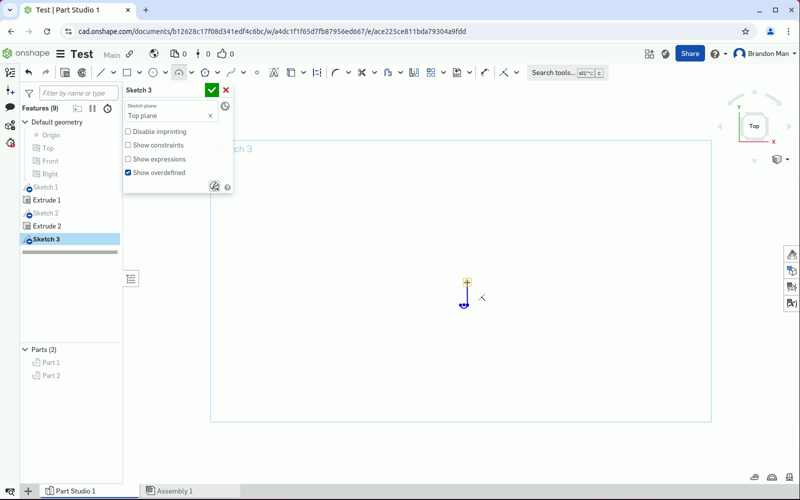
click(467, 282)
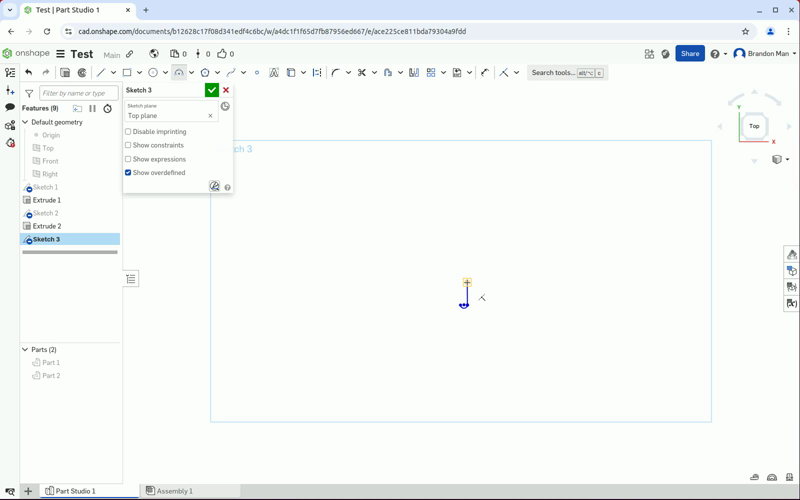
key_down(shift)
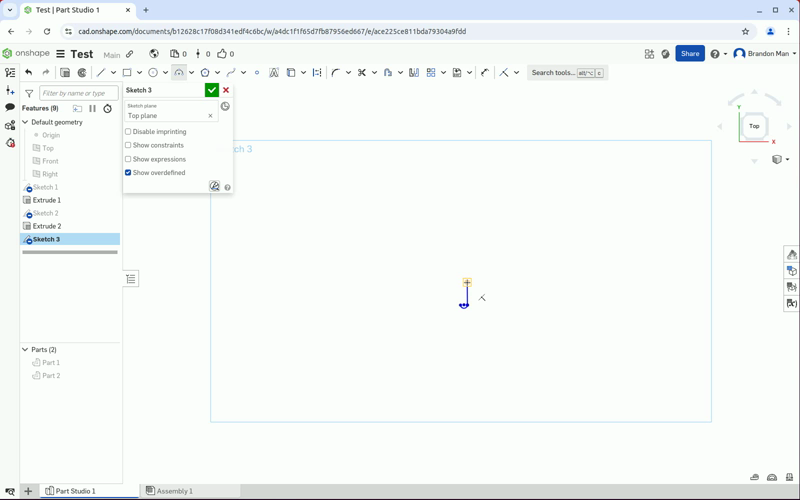
mouse_move(506, 282)
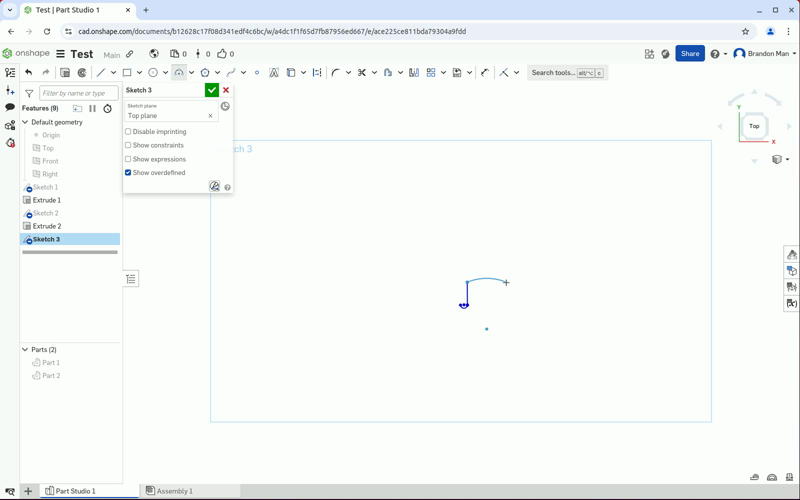
click(506, 282)
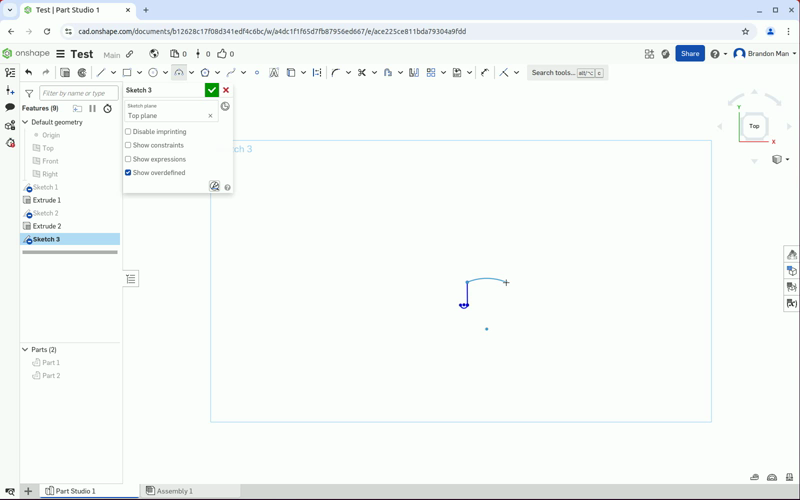
mouse_move(486, 262)
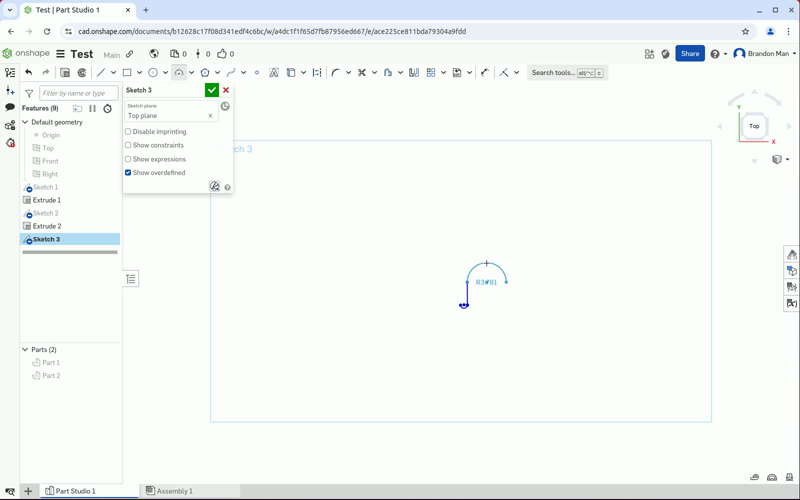
click(486, 262)
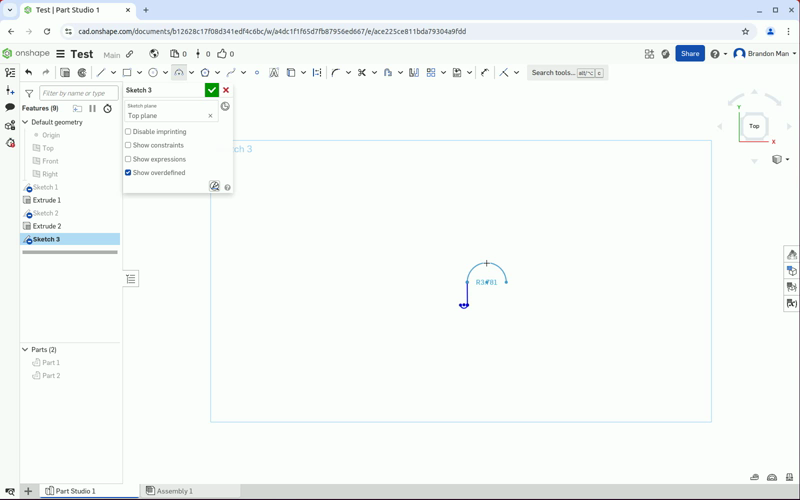
key_up(shift)
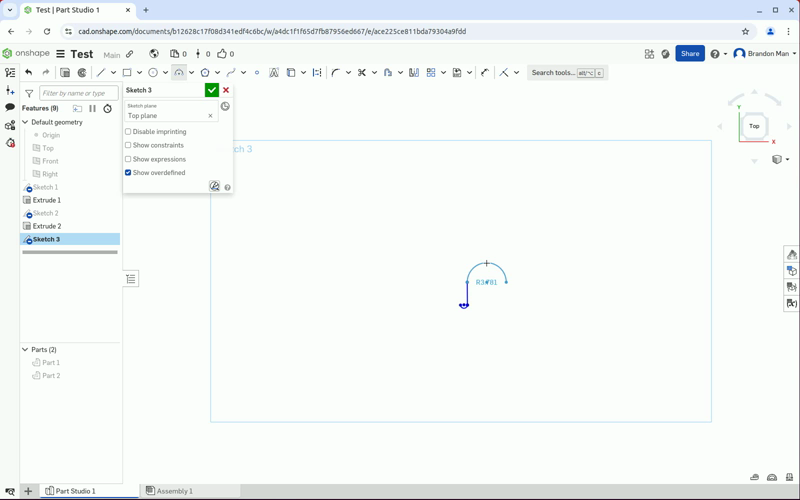
key(esc)
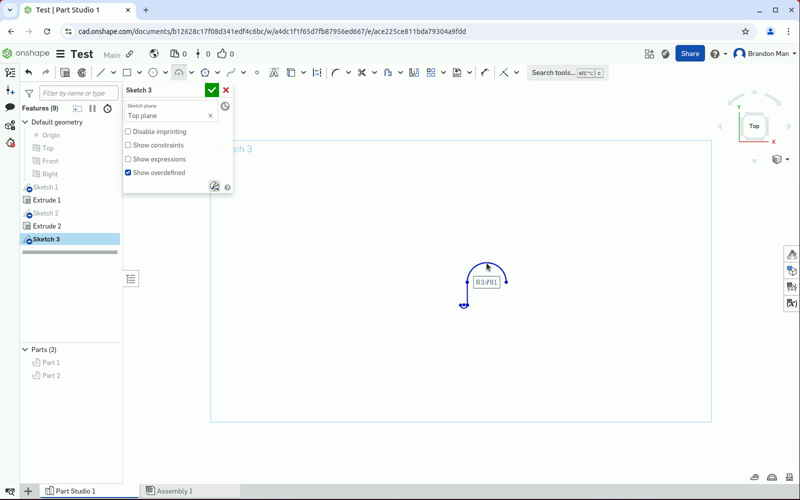
key(l)
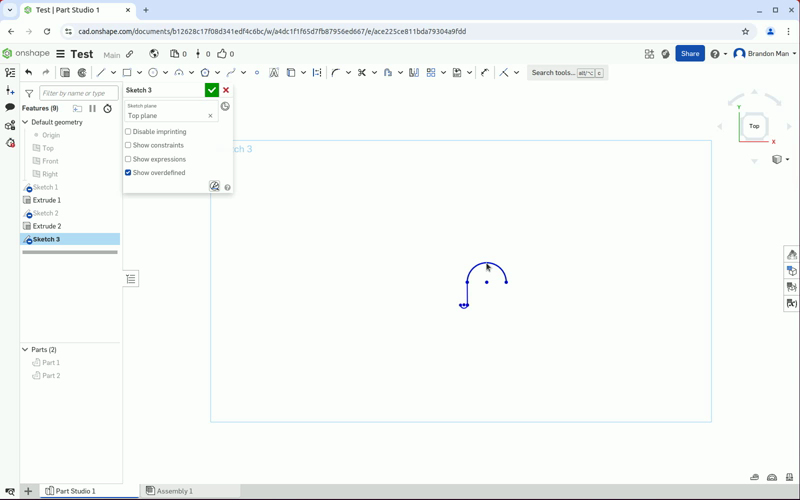
mouse_move(506, 282)
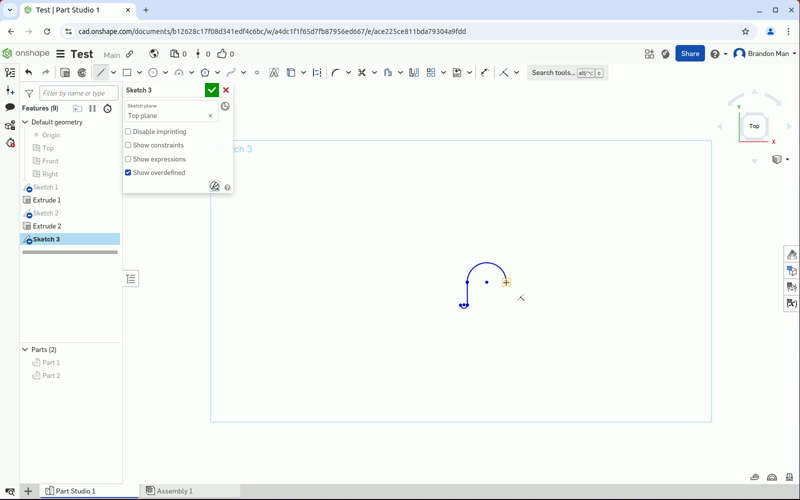
click(506, 282)
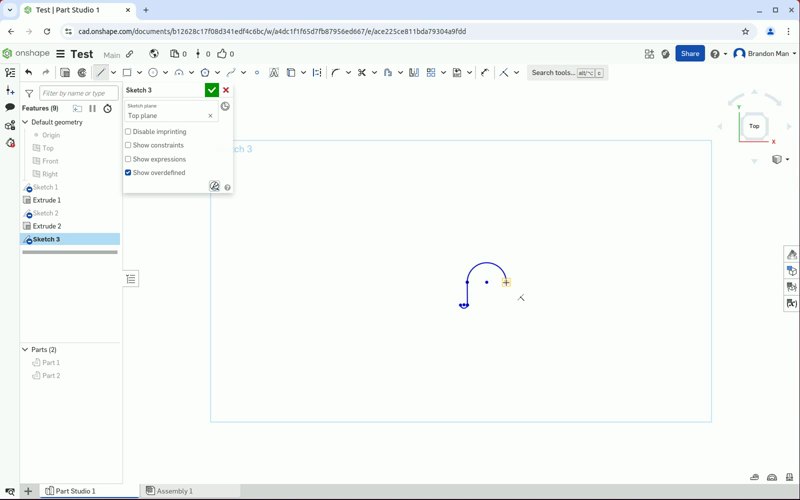
key_down(shift)
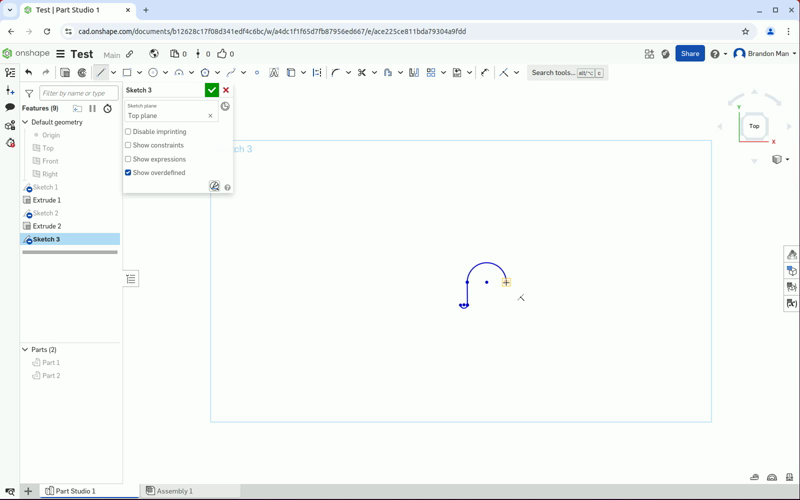
mouse_move(536, 282)
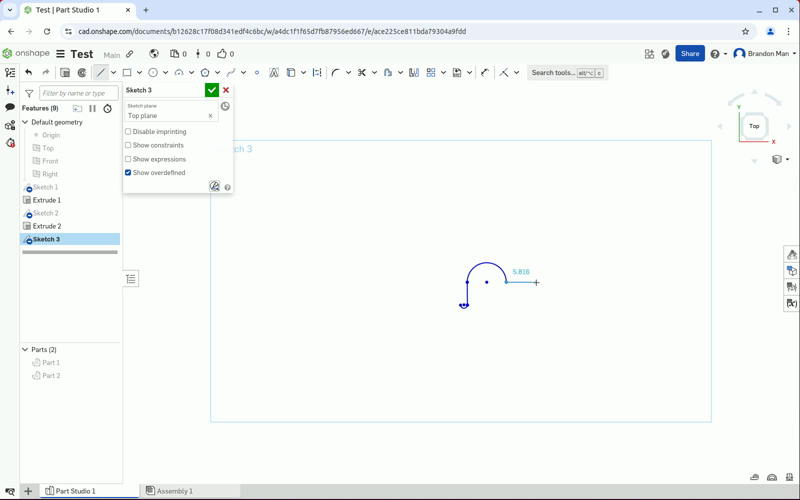
mouse_move(506, 305)
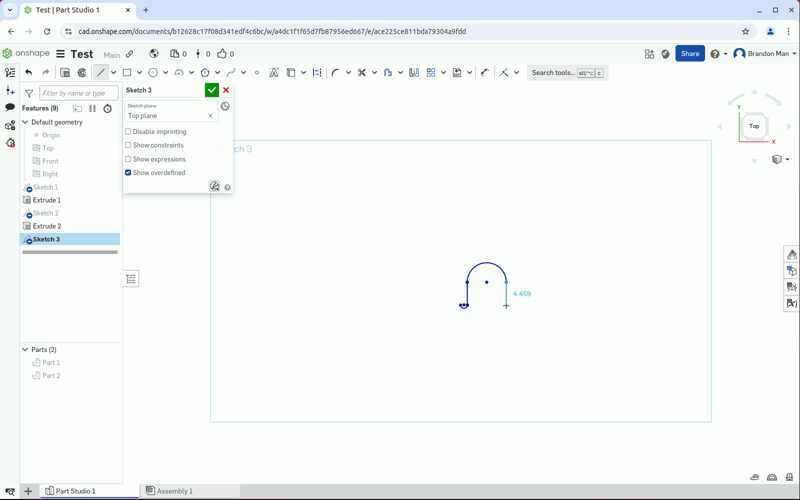
click(506, 305)
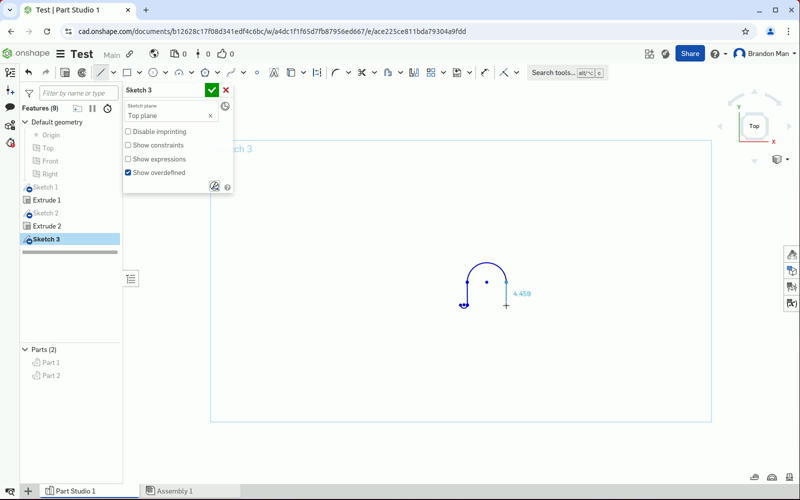
key_up(shift)
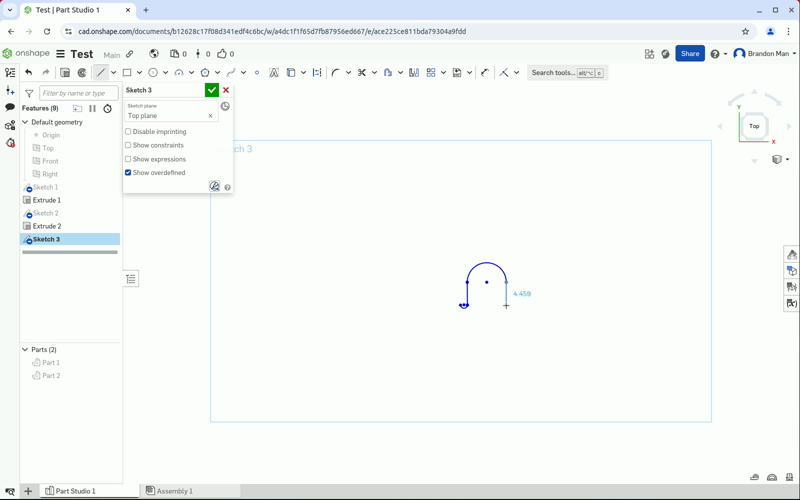
key(esc)
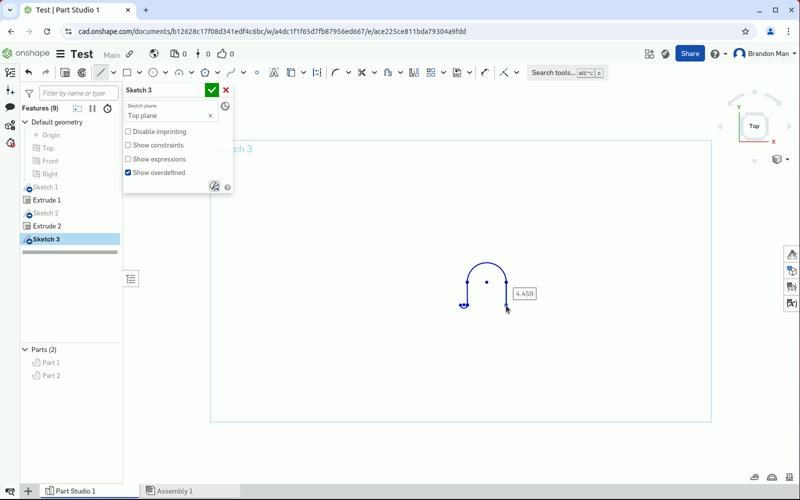
key(a)
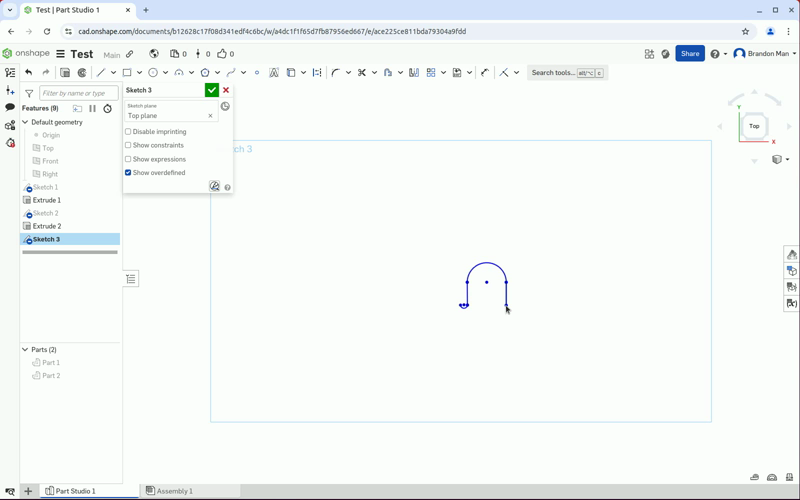
mouse_move(506, 305)
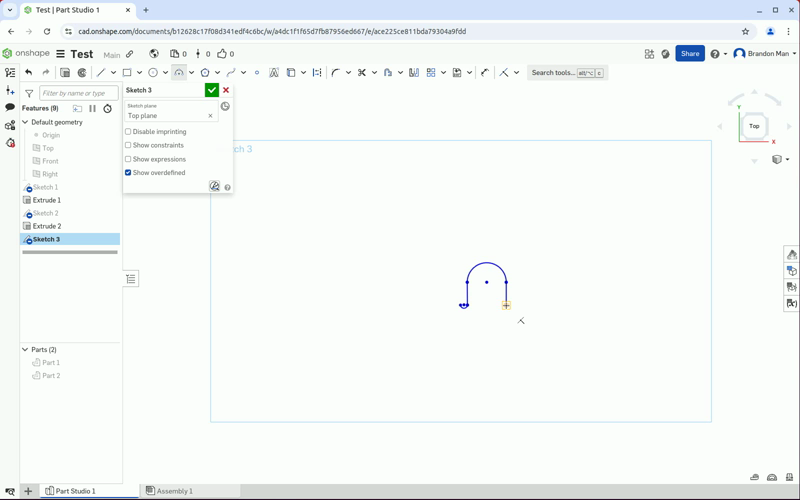
click(506, 305)
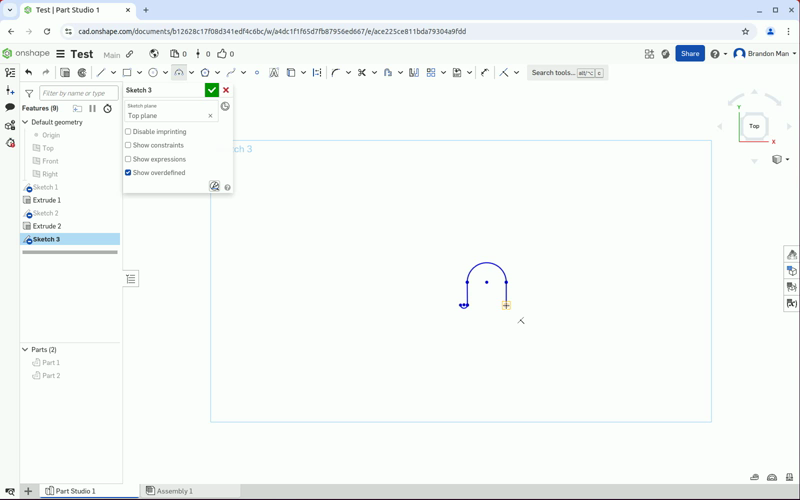
key_down(shift)
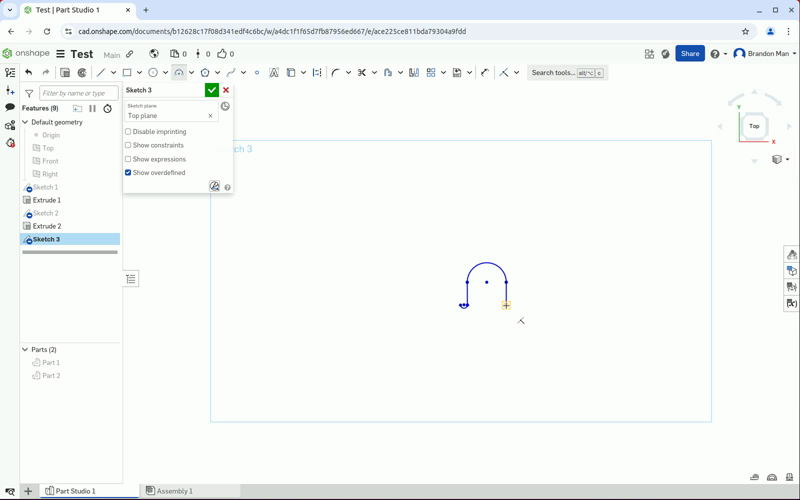
mouse_move(513, 305)
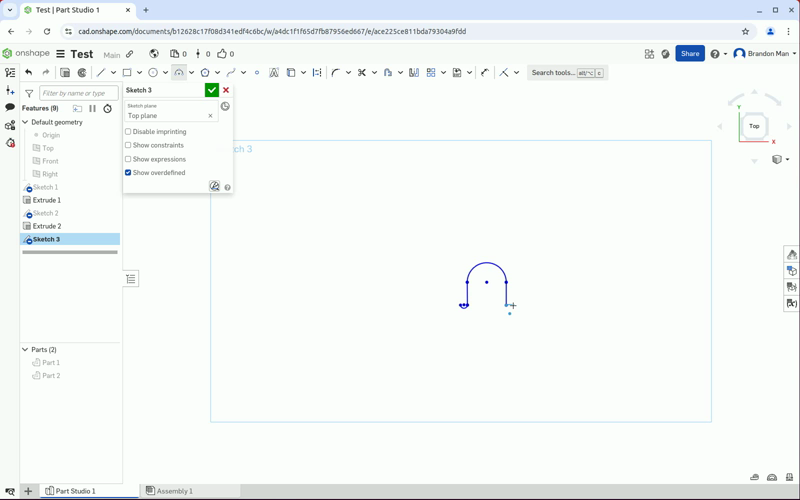
scroll(6)
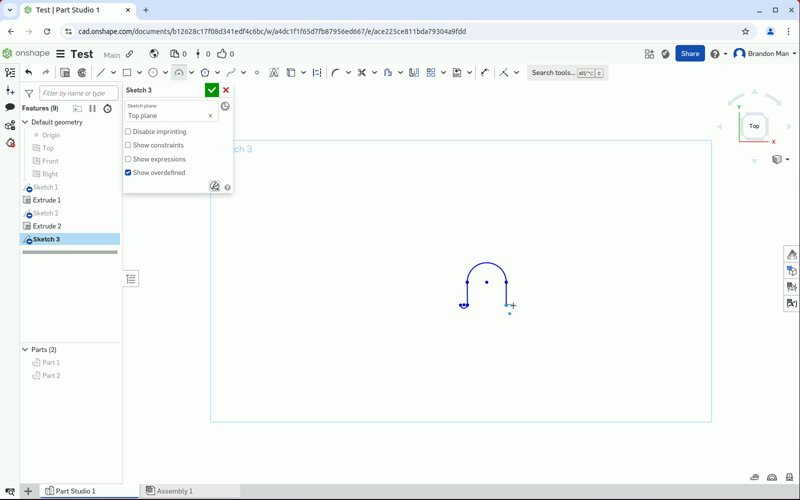
scroll(6)
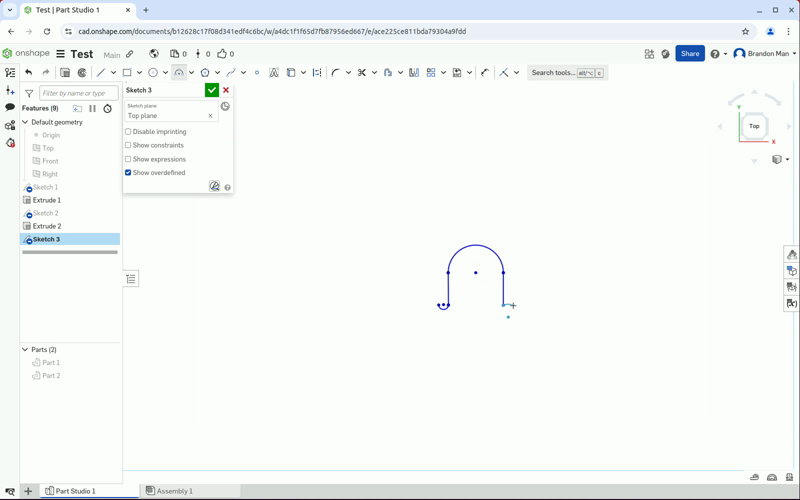
scroll(6)
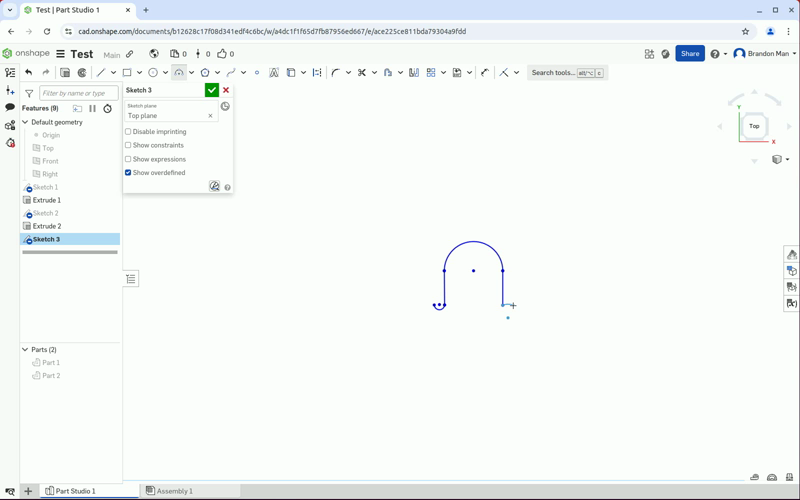
scroll(6)
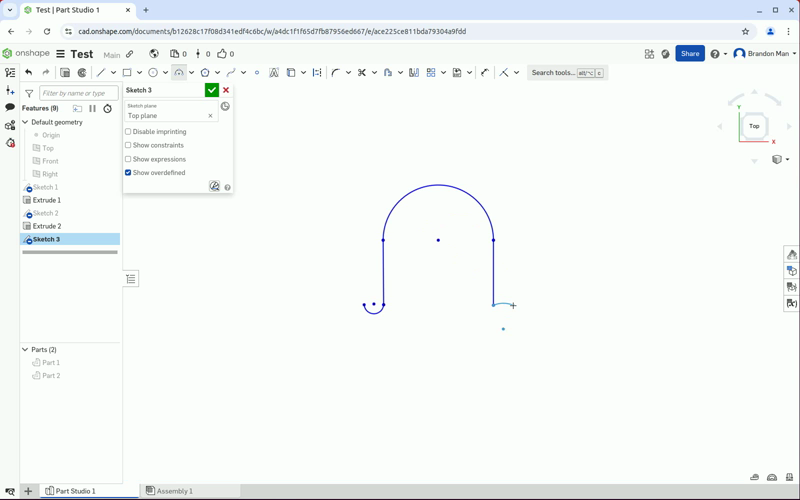
scroll(6)
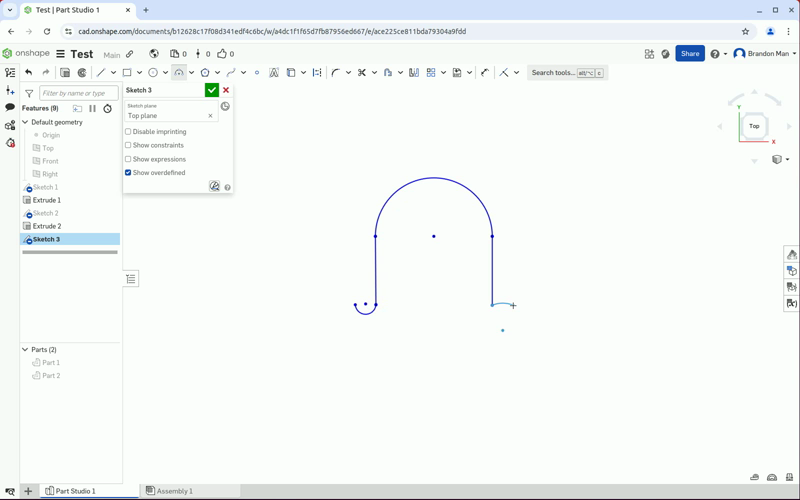
scroll(6)
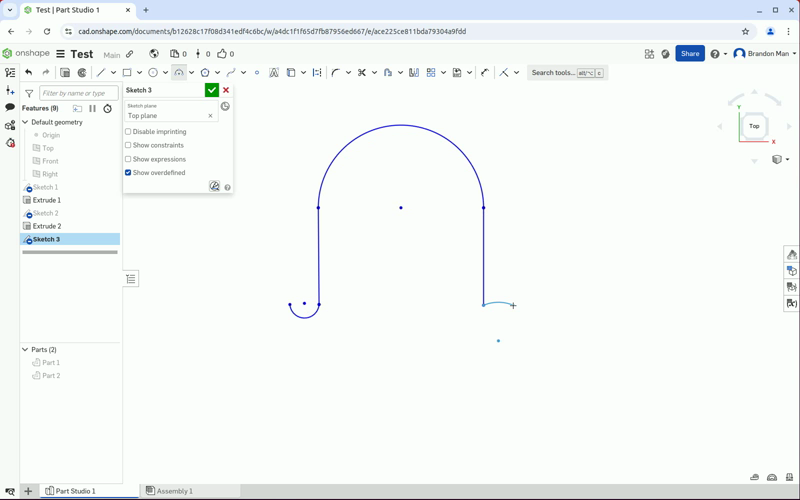
scroll(6)
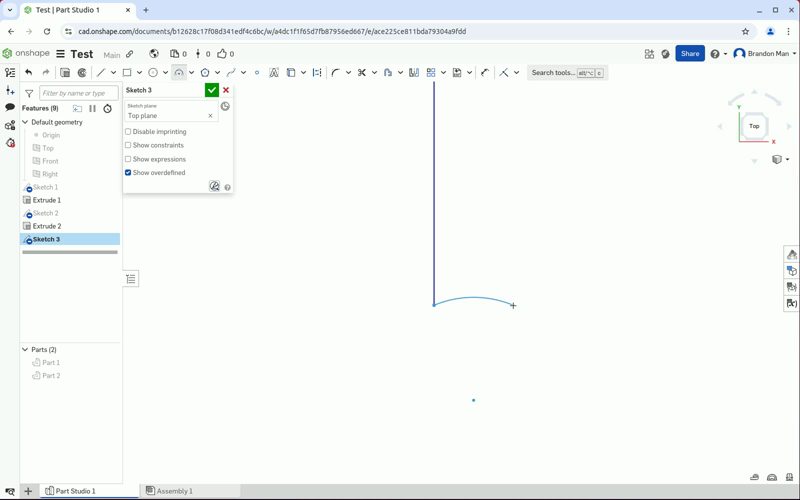
click(513, 305)
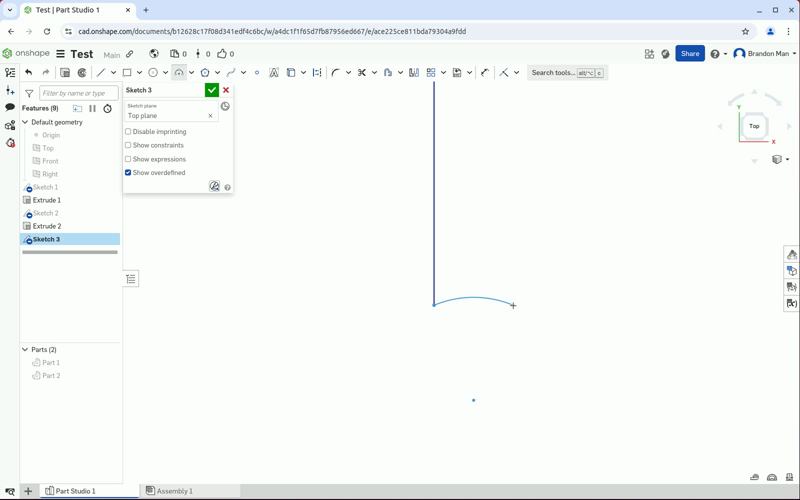
scroll(-6)
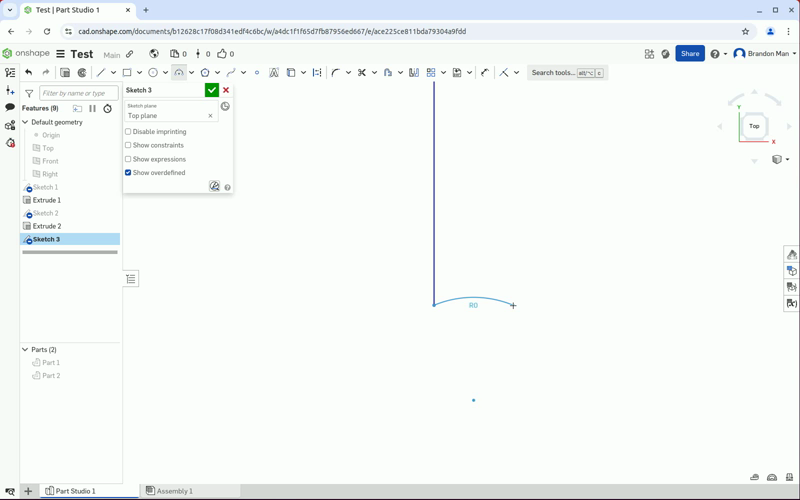
scroll(-6)
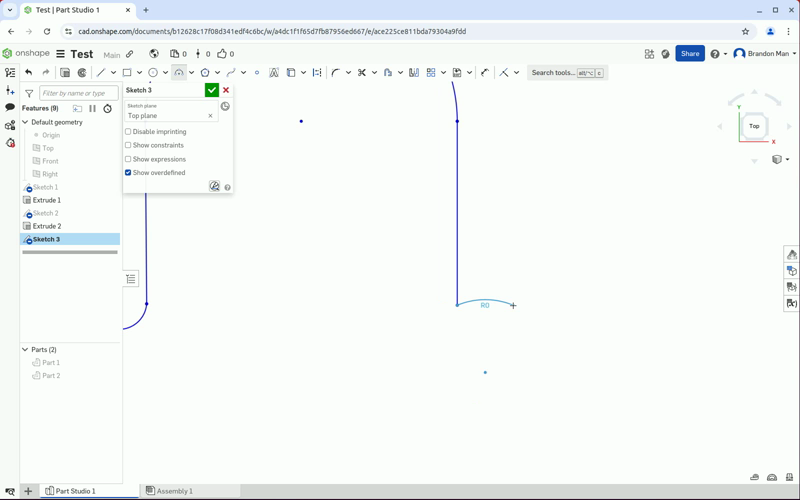
scroll(-6)
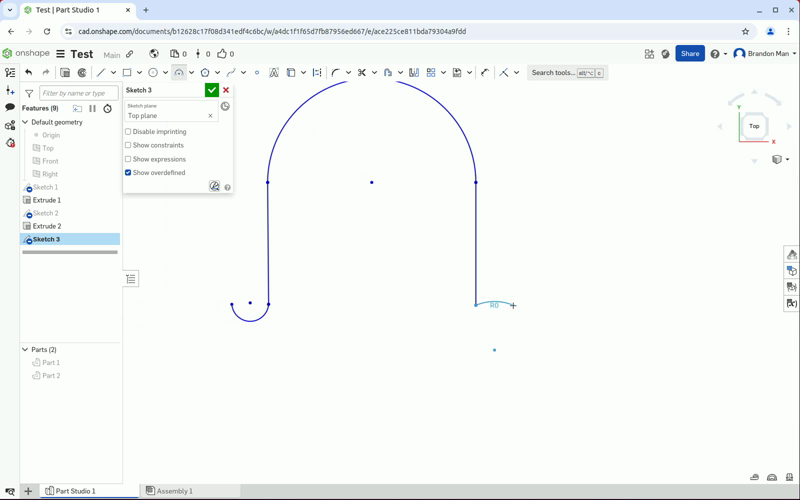
scroll(-6)
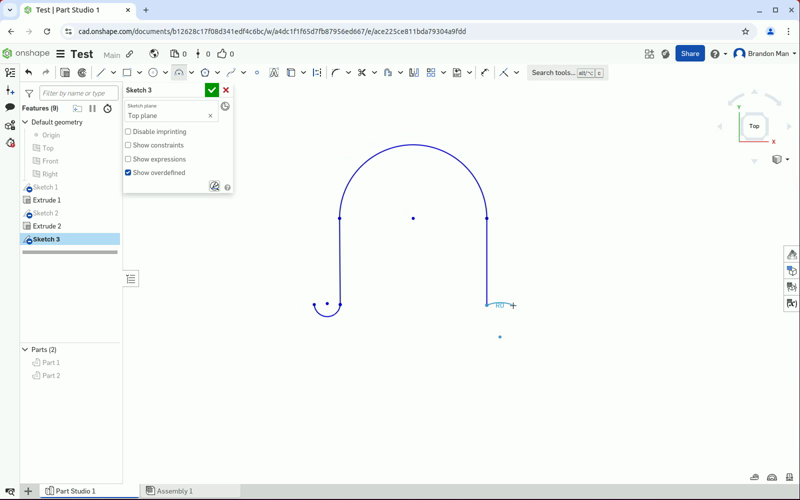
scroll(-6)
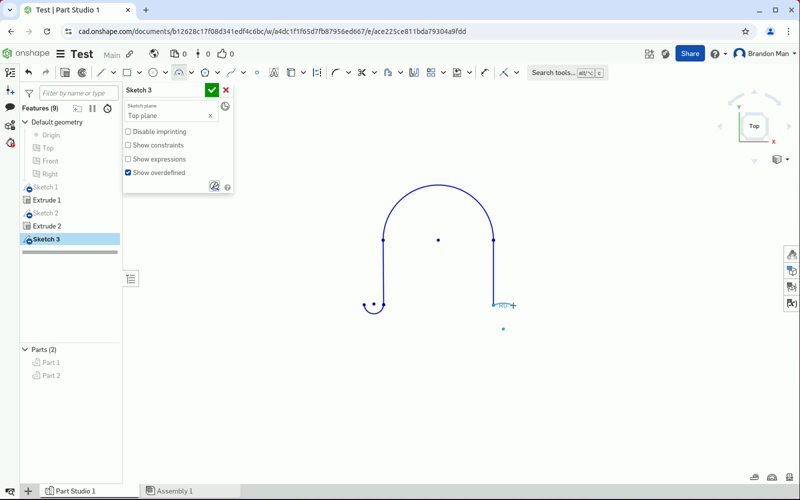
scroll(-6)
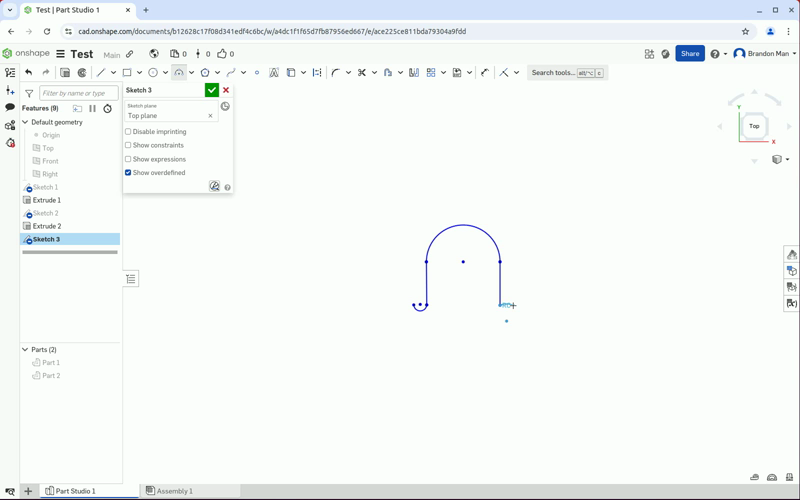
scroll(-6)
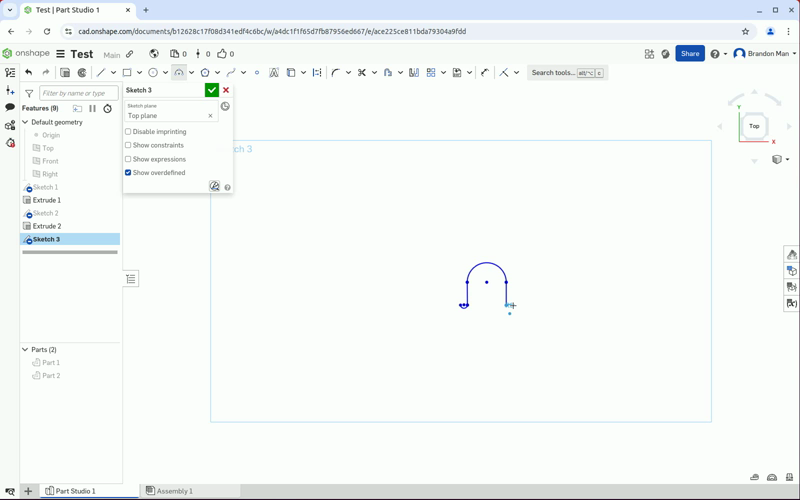
mouse_move(509, 308)
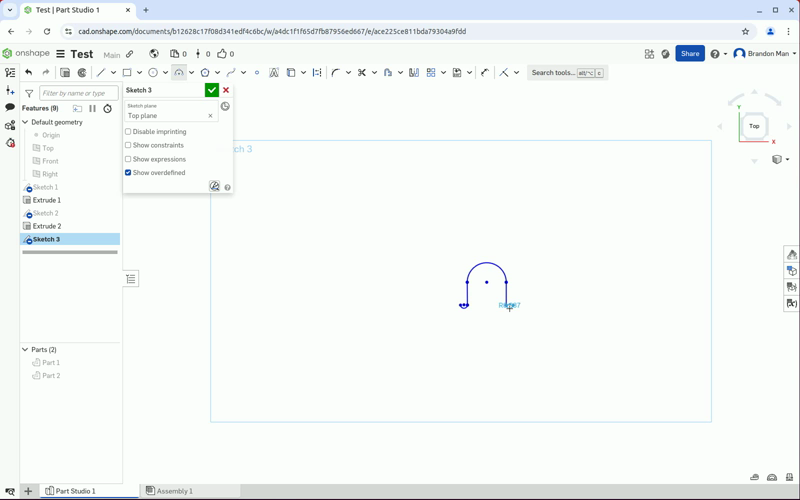
scroll(6)
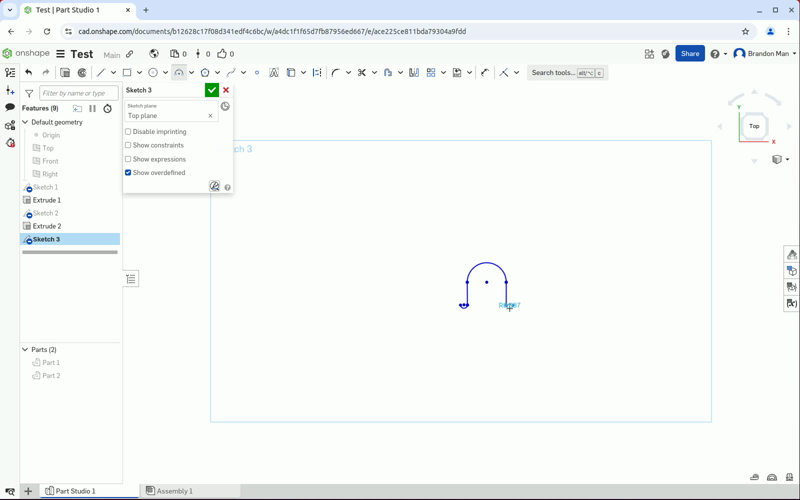
scroll(6)
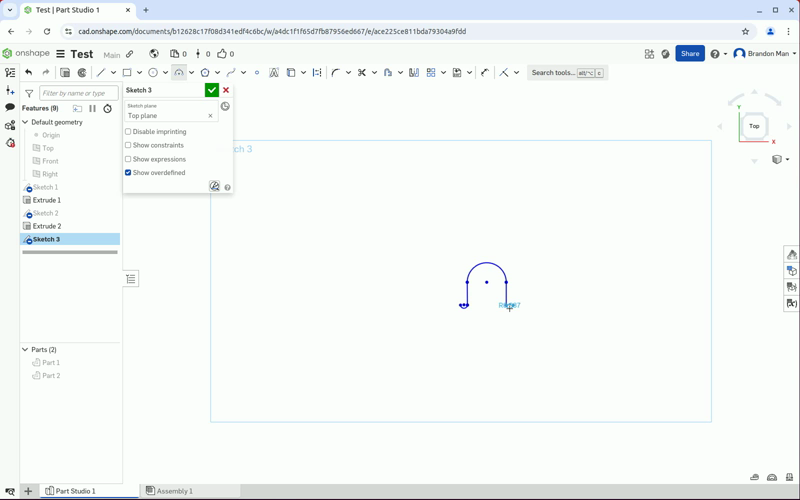
scroll(6)
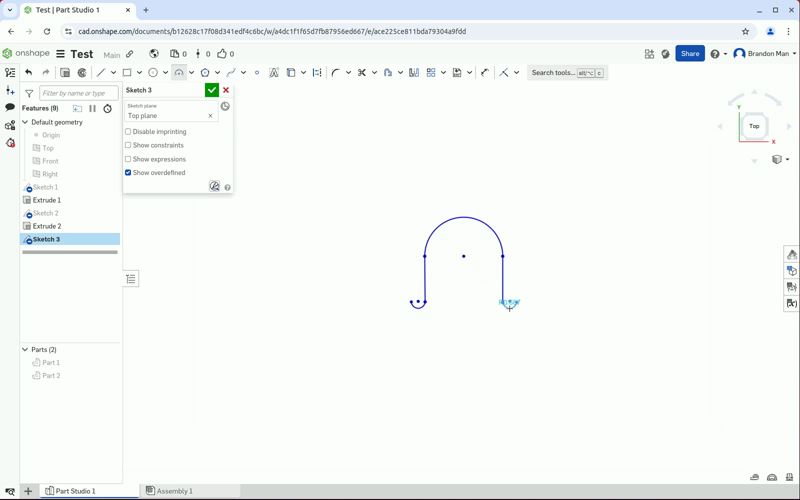
scroll(6)
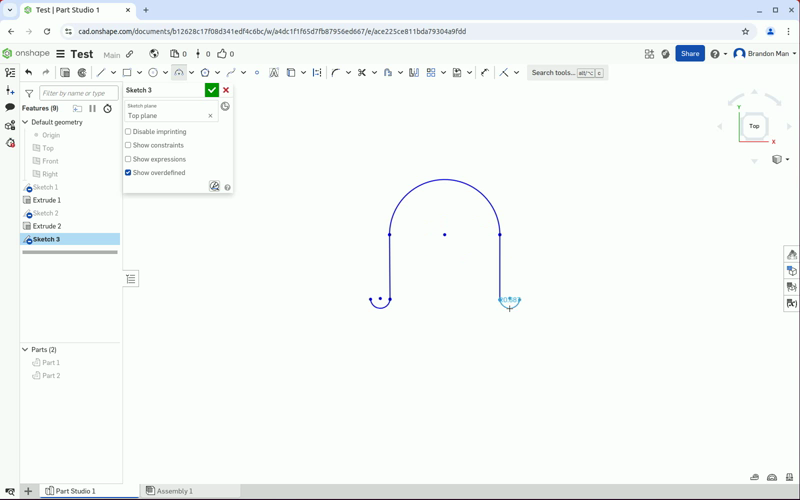
scroll(6)
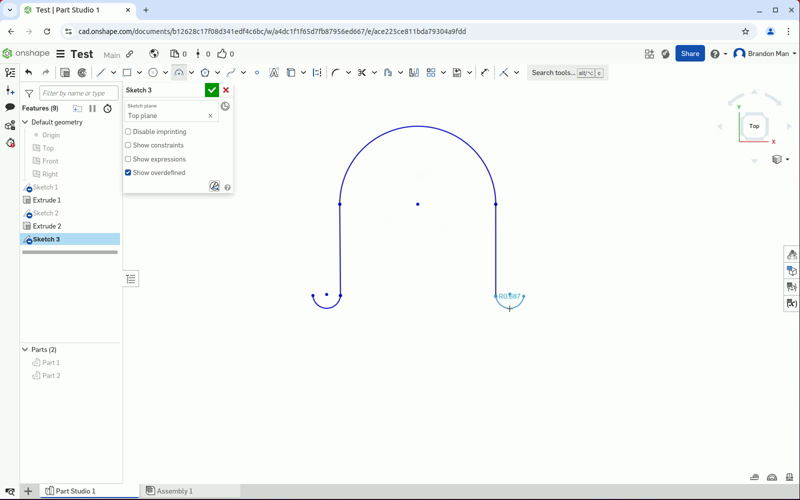
scroll(6)
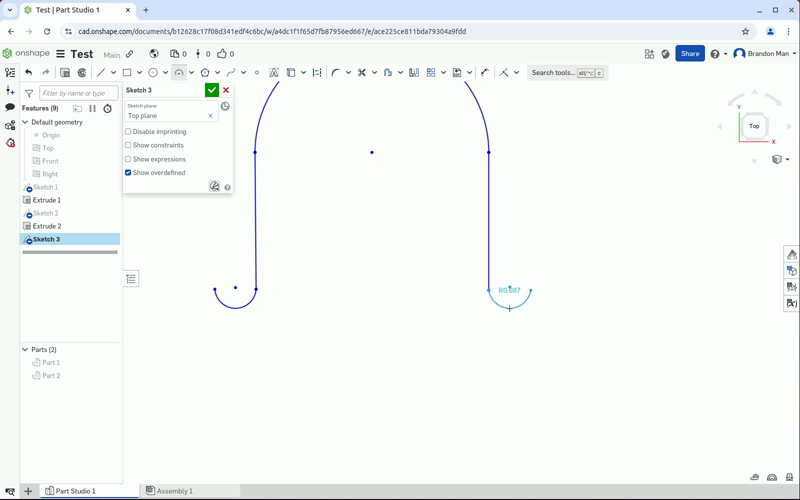
scroll(6)
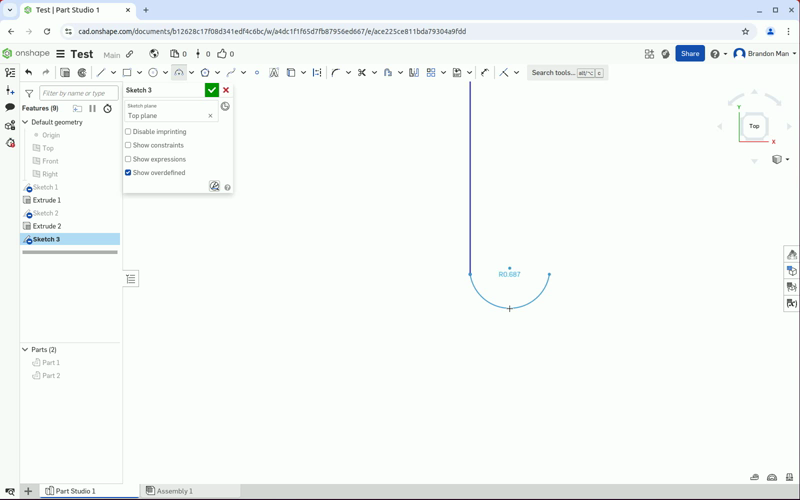
click(509, 308)
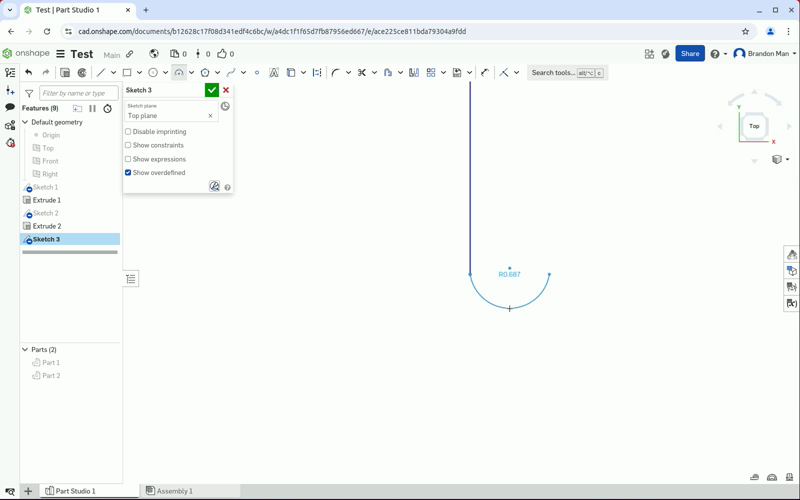
scroll(-6)
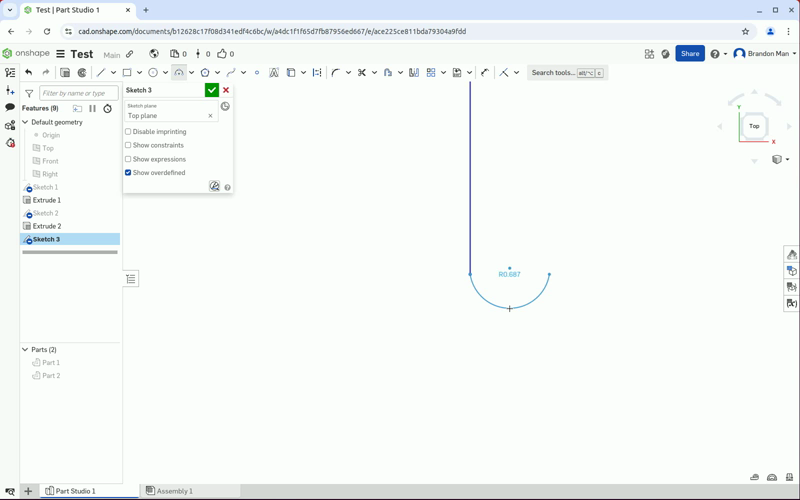
scroll(-6)
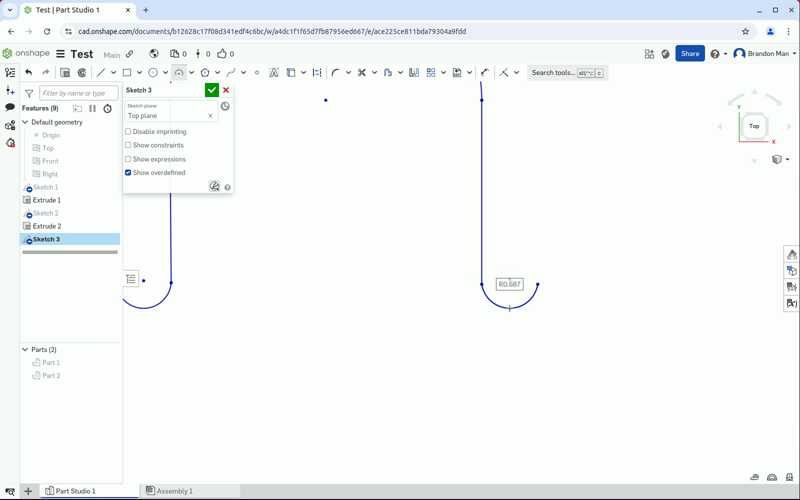
scroll(-6)
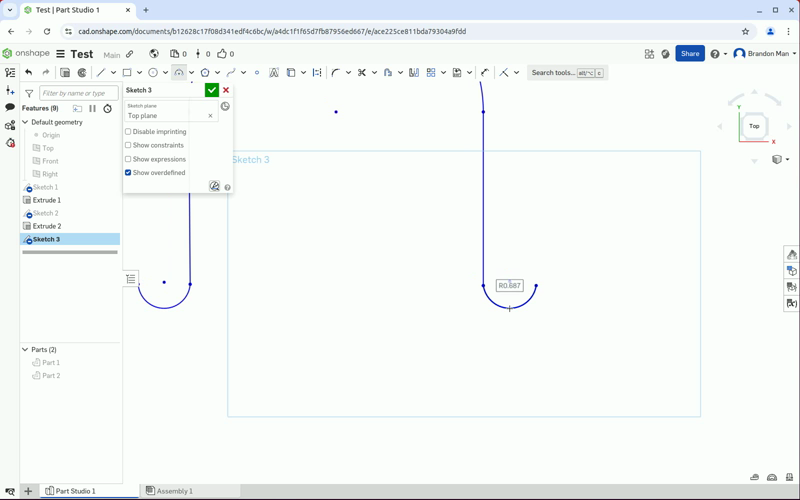
scroll(-6)
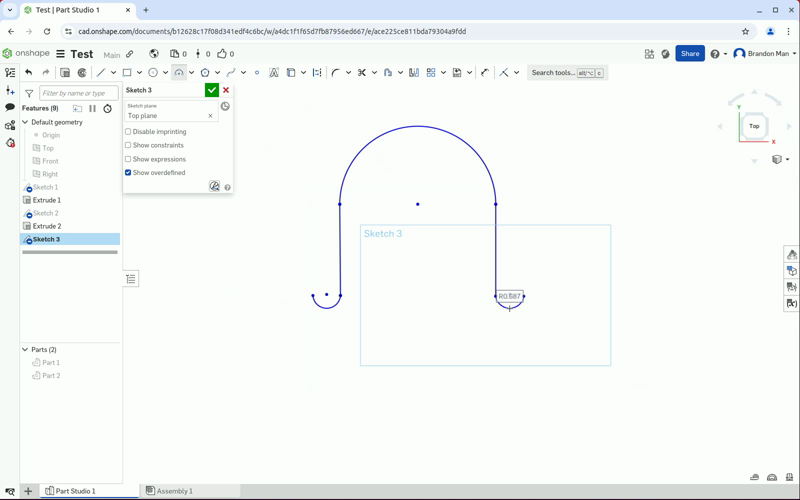
scroll(-6)
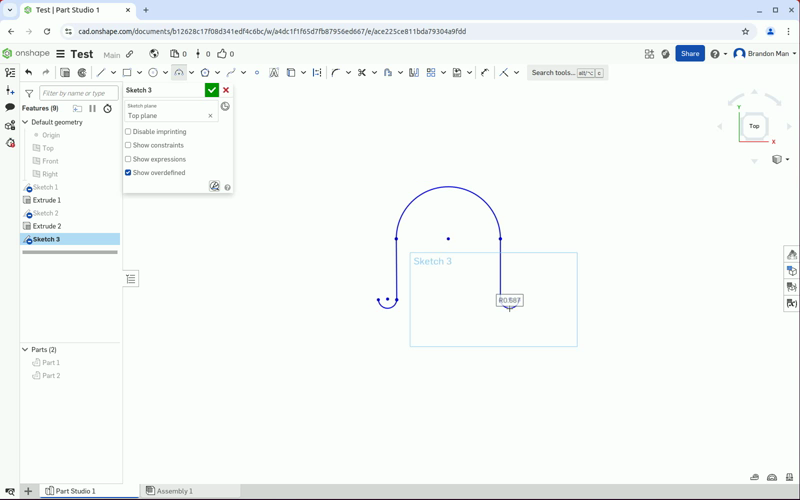
scroll(-6)
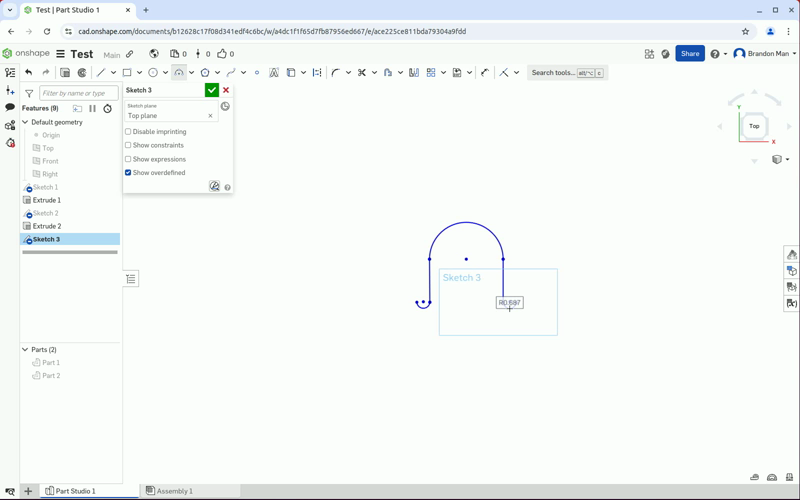
scroll(-6)
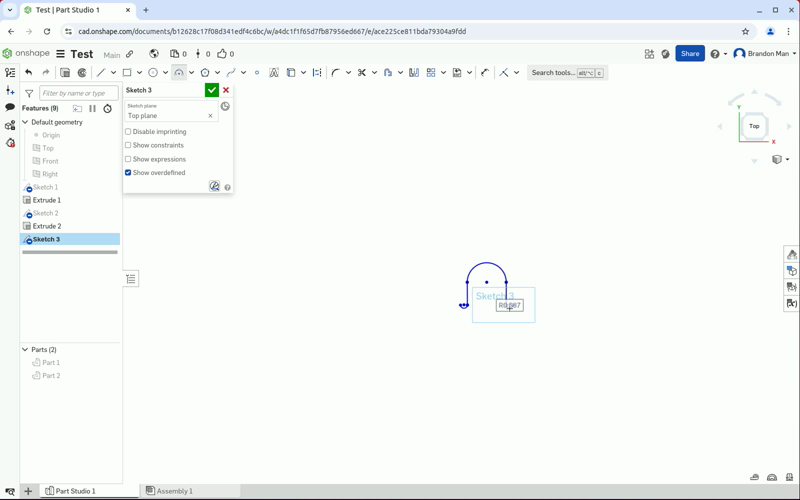
key_up(shift)
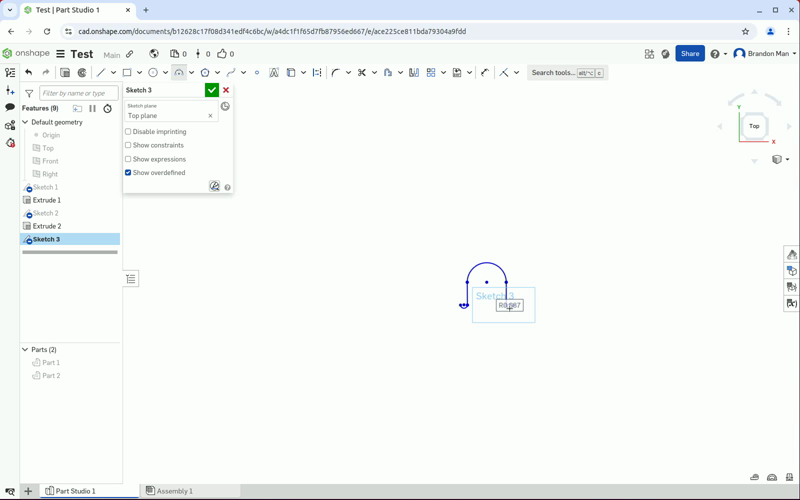
key(esc)
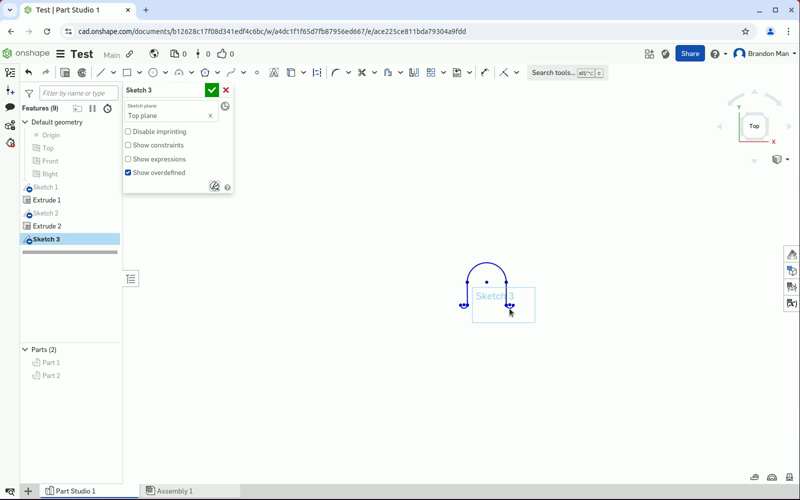
key(l)
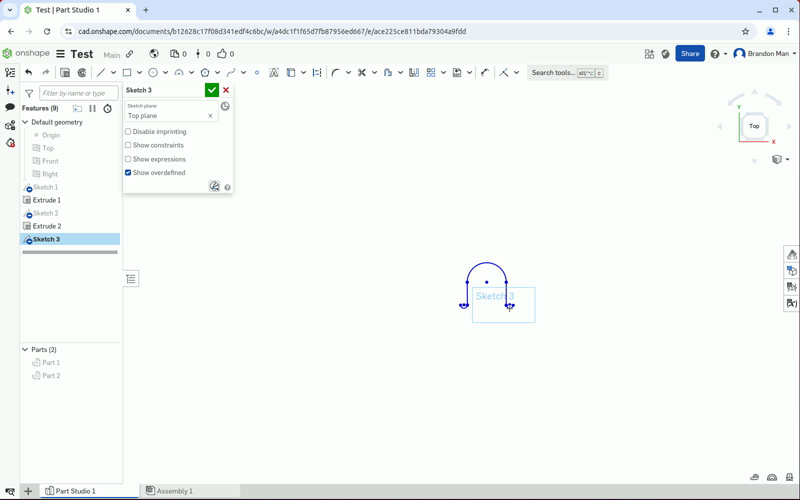
mouse_move(513, 305)
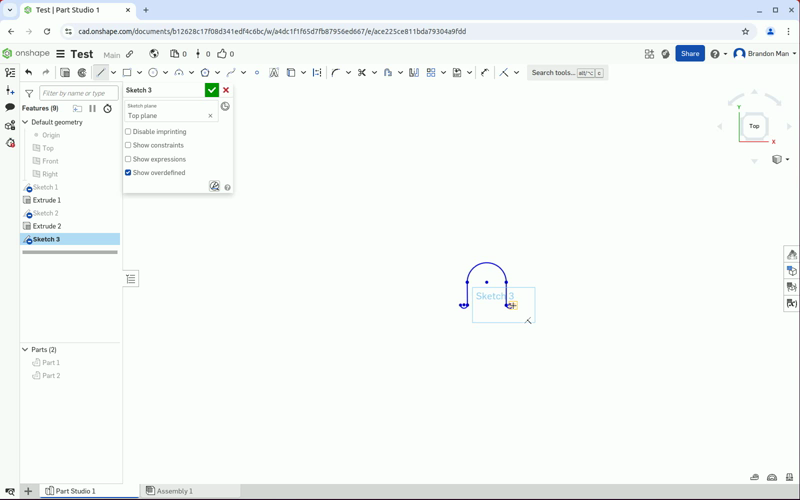
scroll(6)
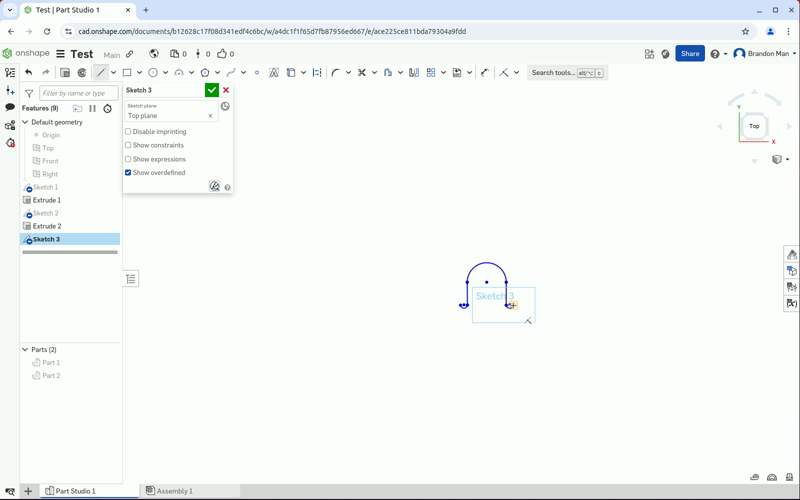
scroll(6)
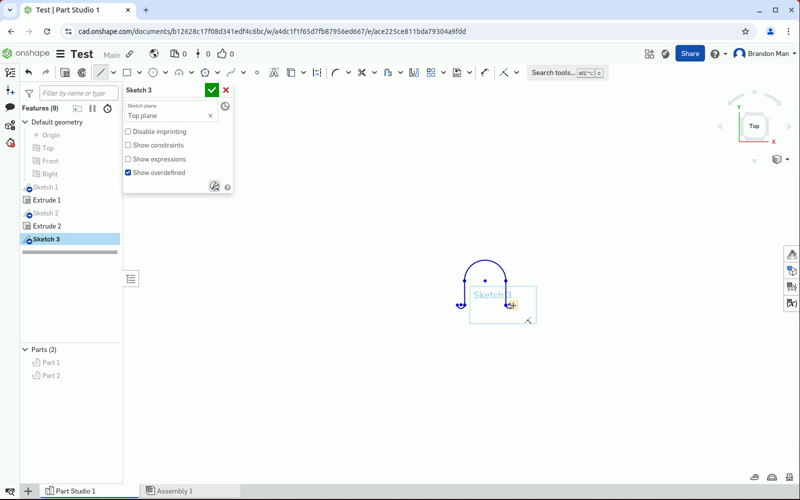
scroll(6)
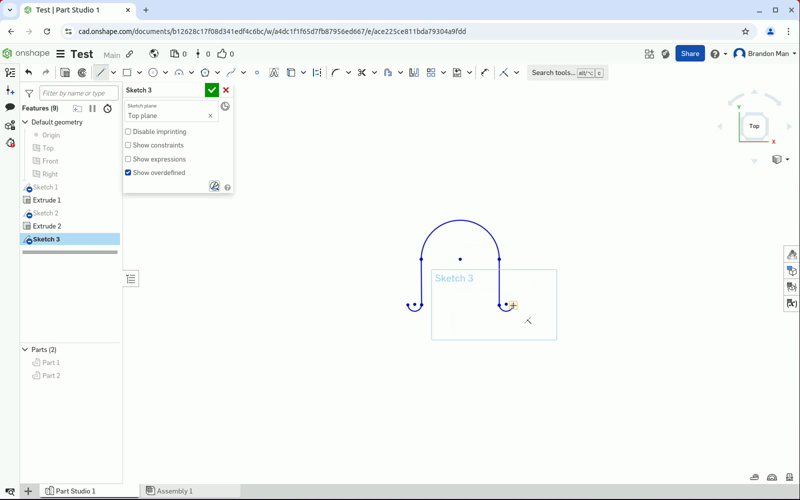
scroll(6)
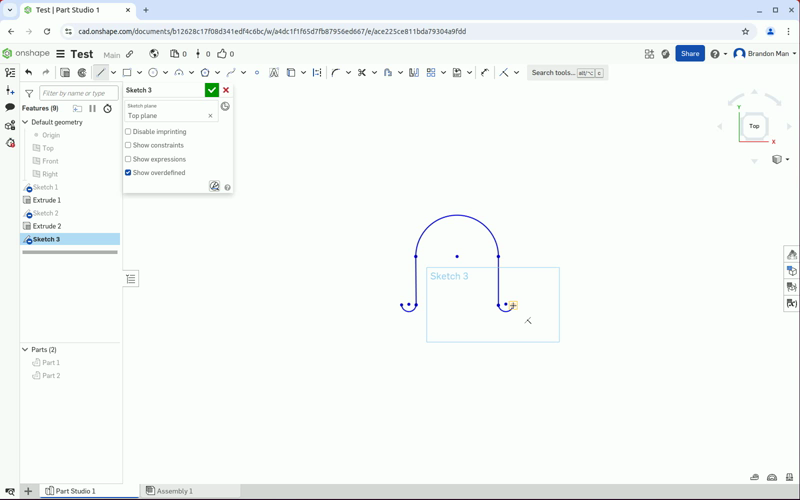
scroll(6)
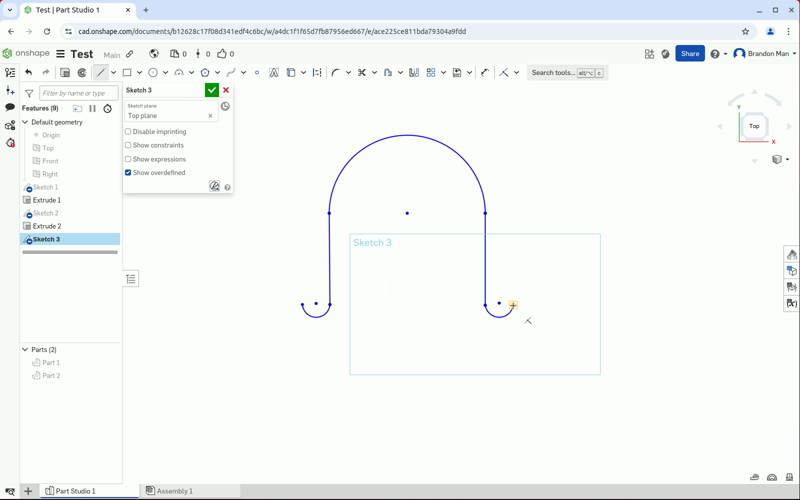
scroll(6)
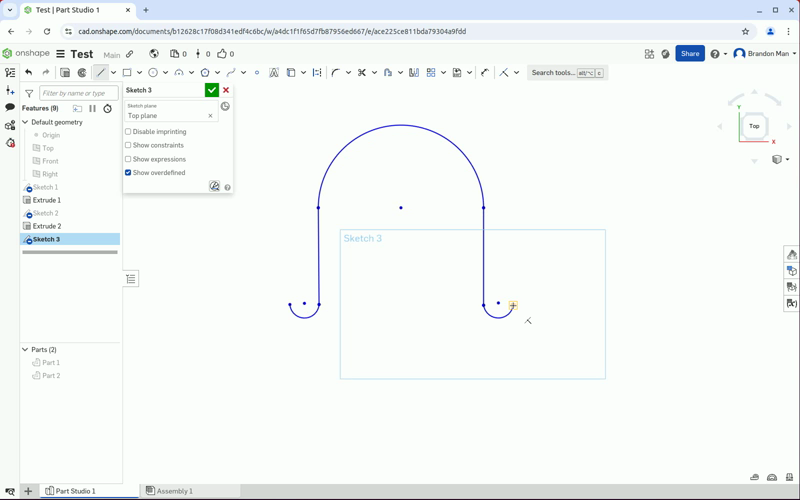
scroll(6)
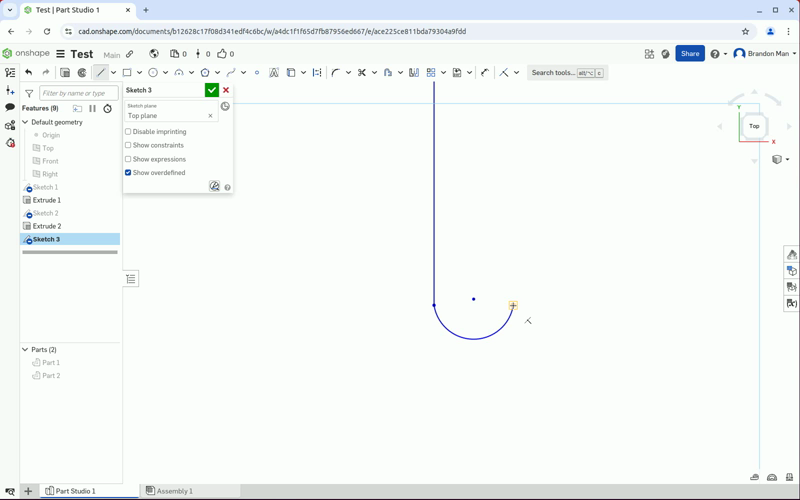
click(513, 305)
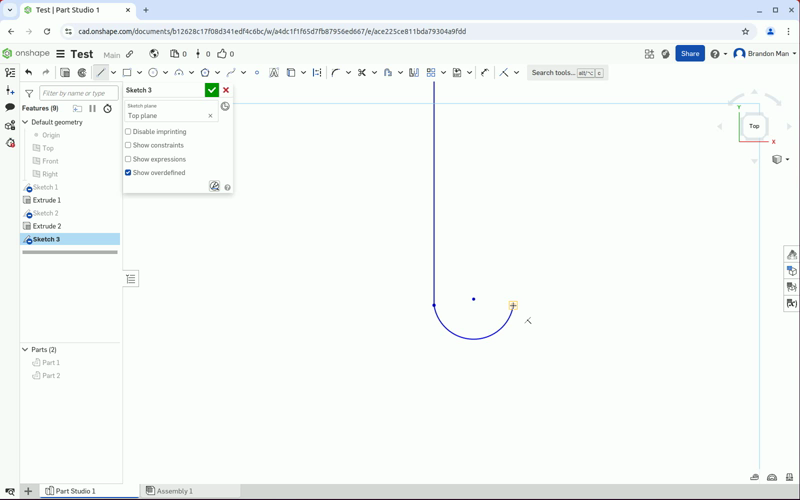
scroll(-6)
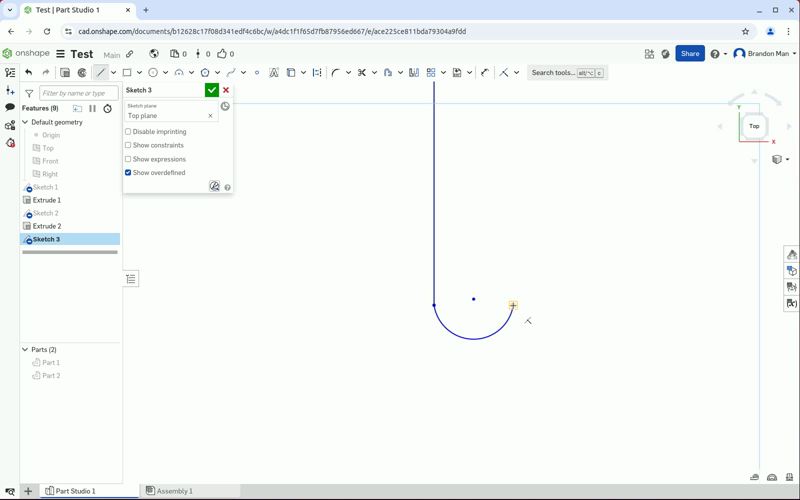
scroll(-6)
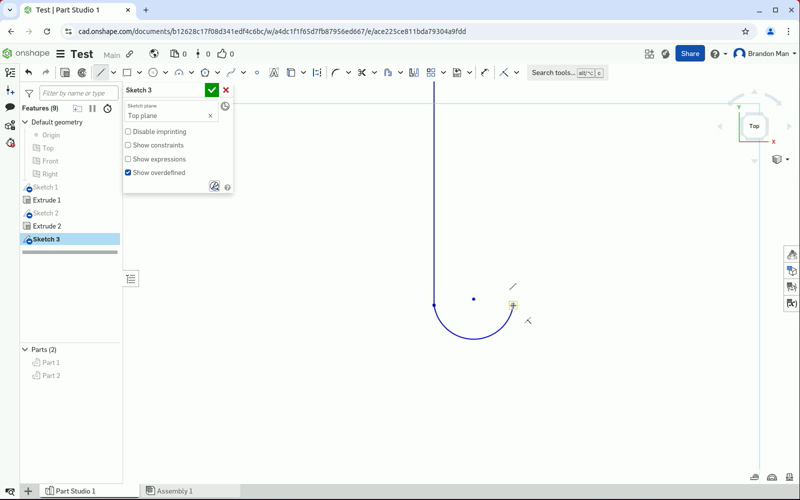
scroll(-6)
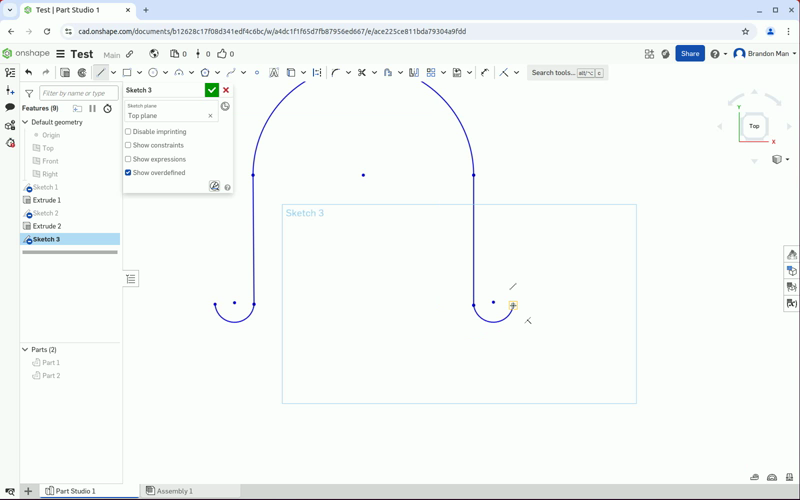
scroll(-6)
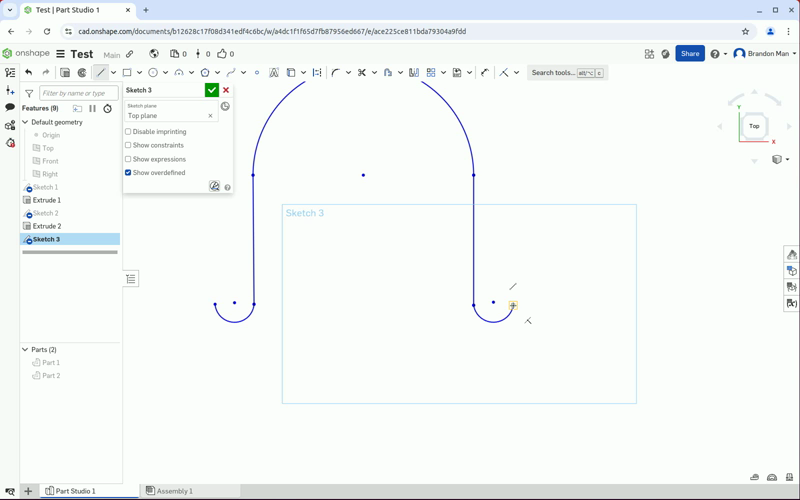
scroll(-6)
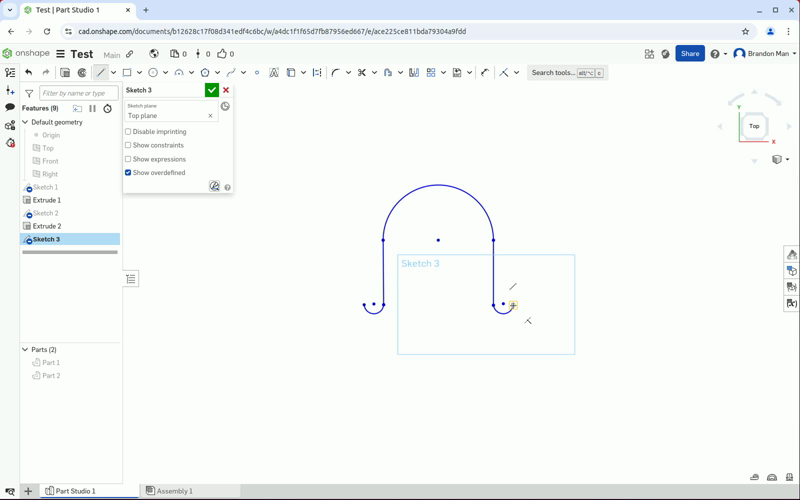
scroll(-6)
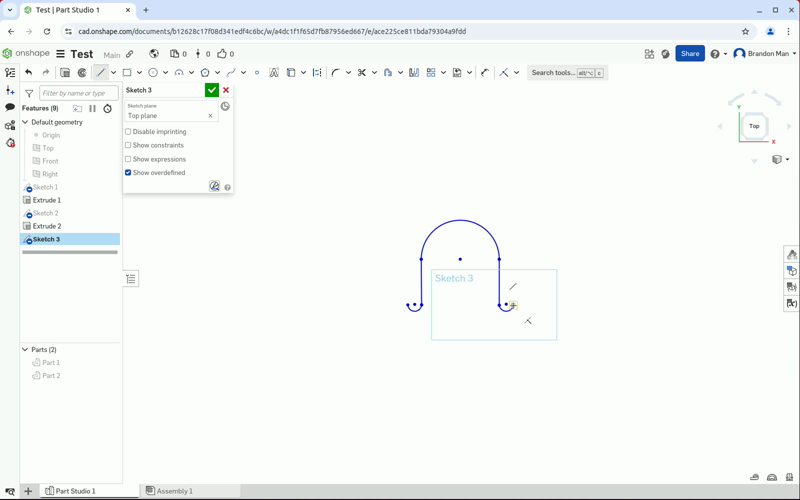
scroll(-6)
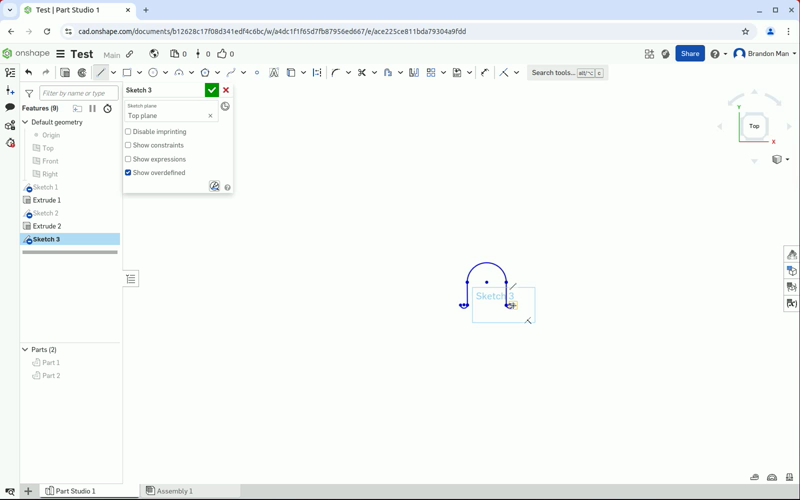
key_down(shift)
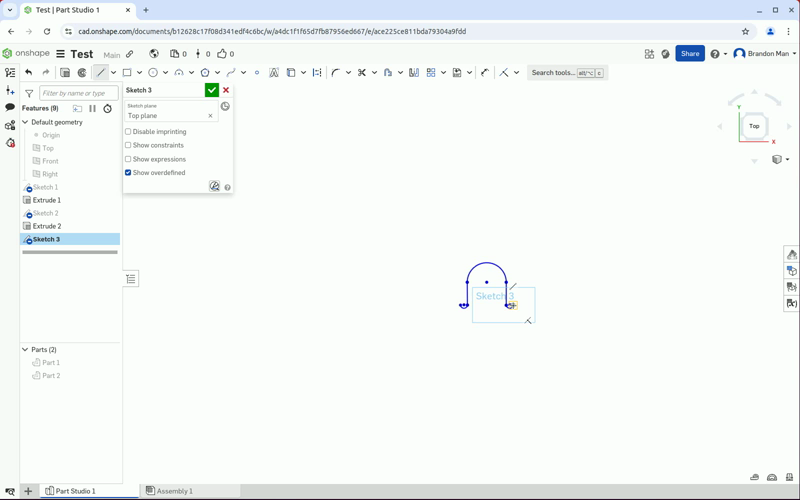
mouse_move(543, 305)
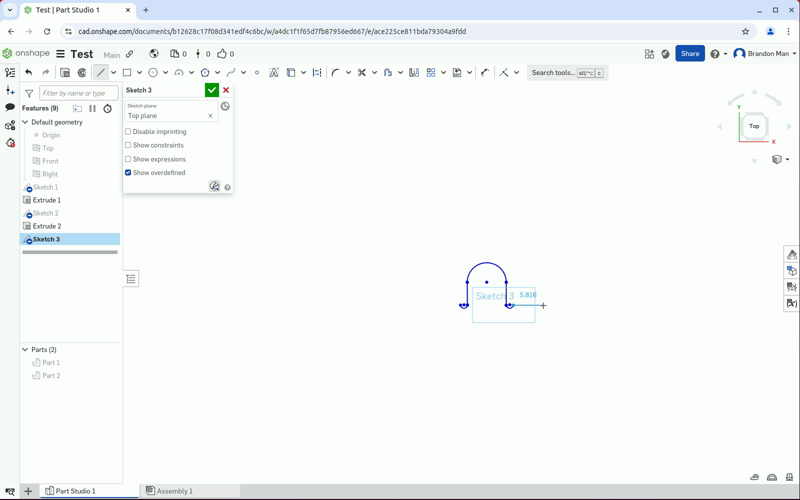
mouse_move(513, 282)
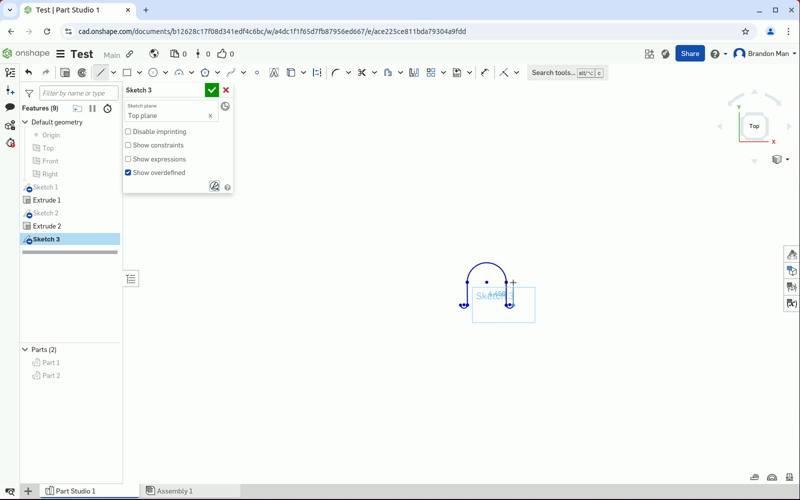
click(513, 282)
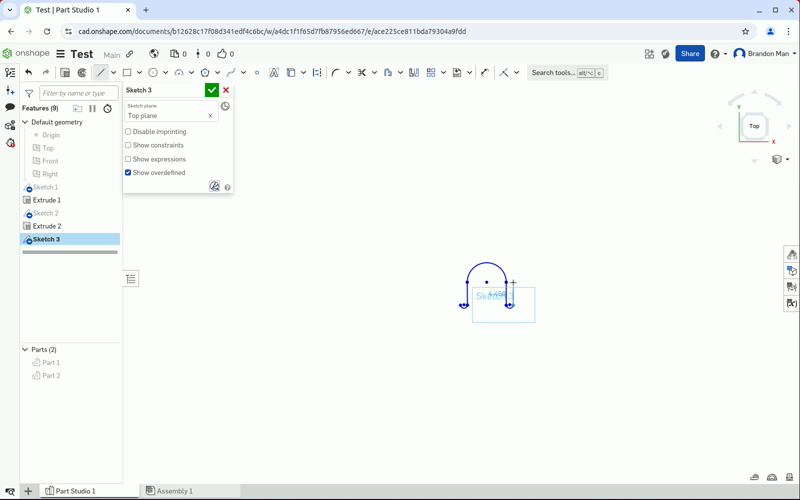
key_up(shift)
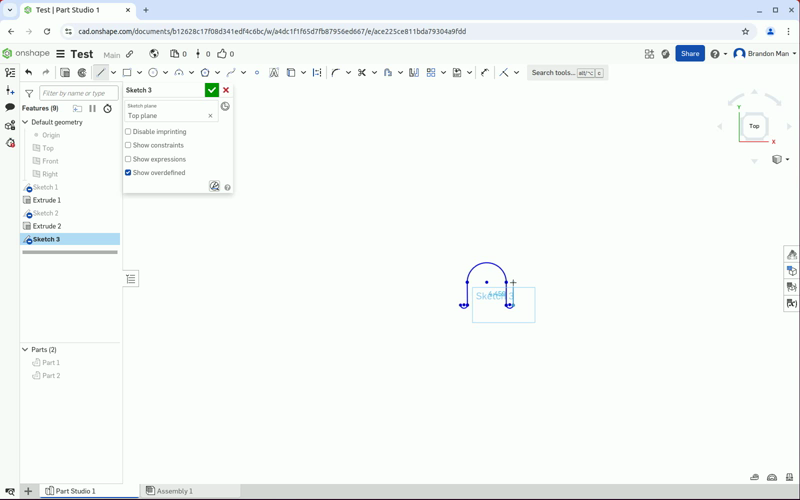
key(esc)
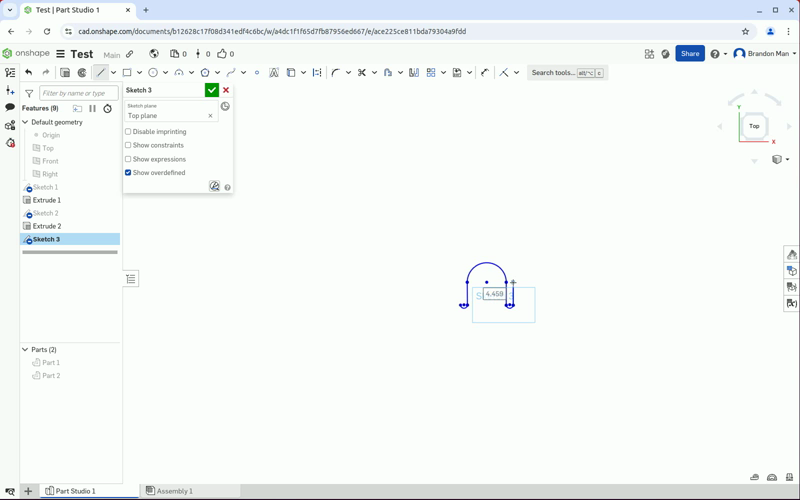
key(a)
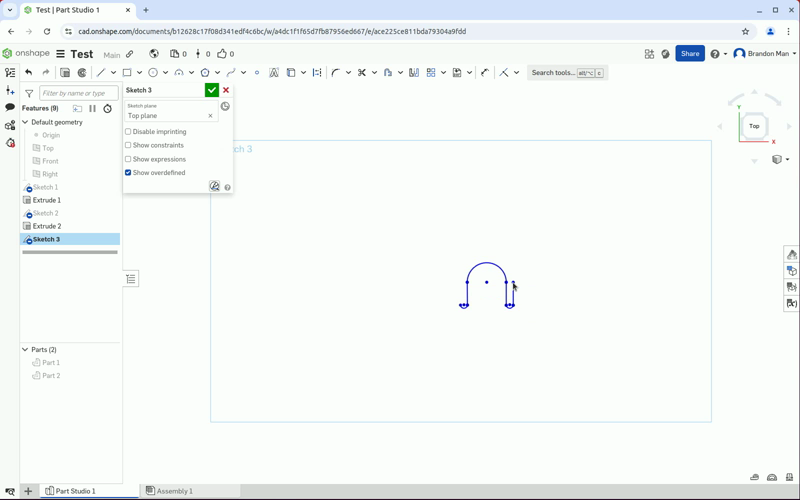
mouse_move(513, 282)
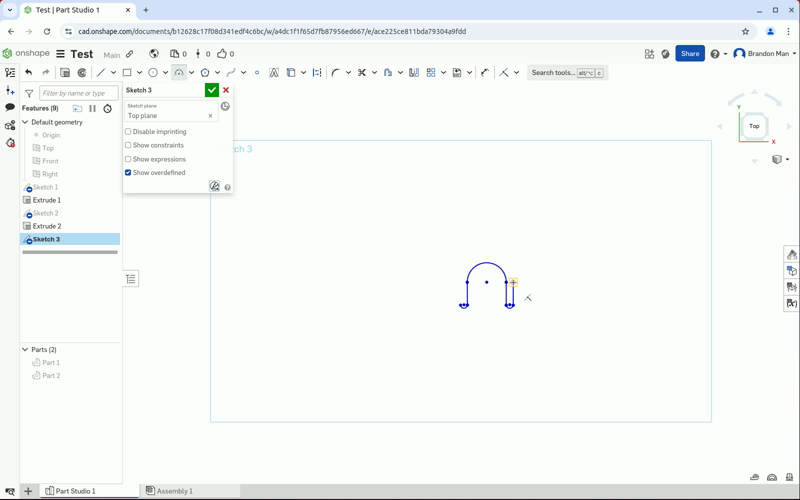
click(513, 282)
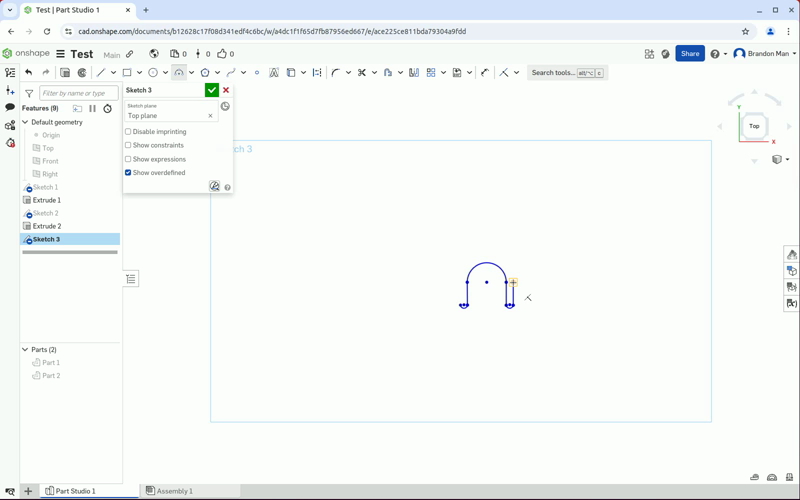
key_down(shift)
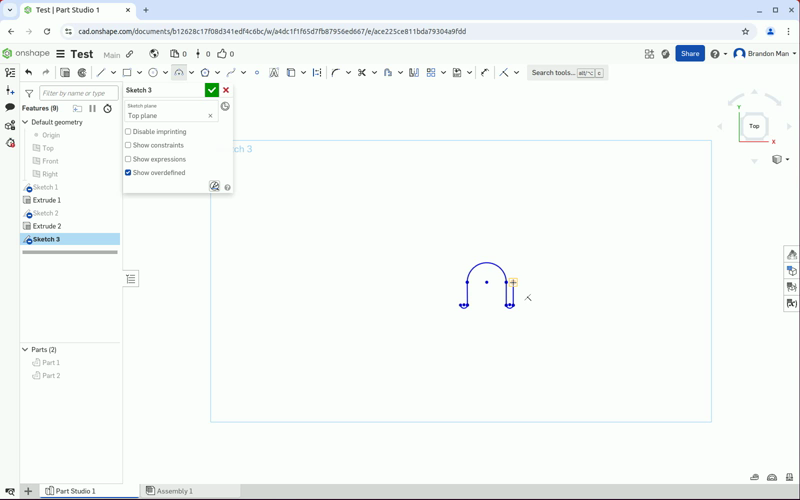
mouse_move(460, 282)
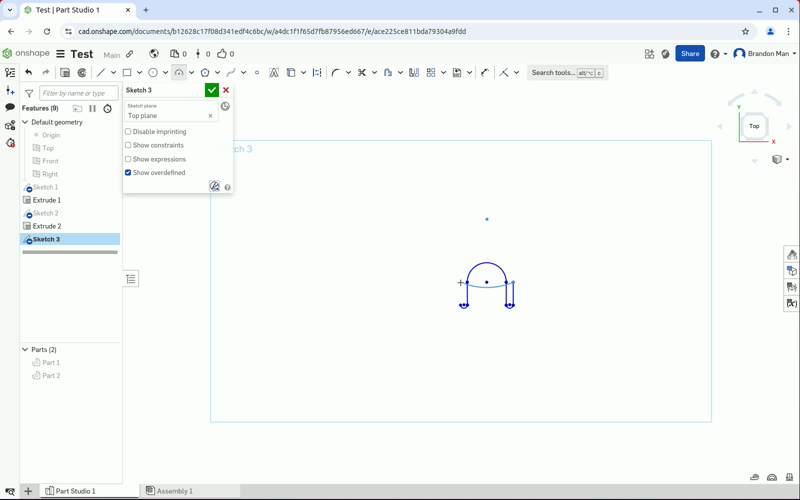
click(460, 282)
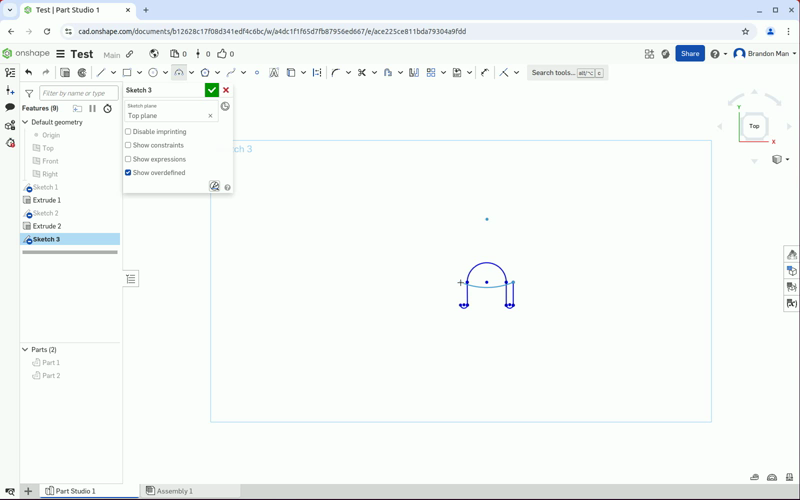
mouse_move(486, 255)
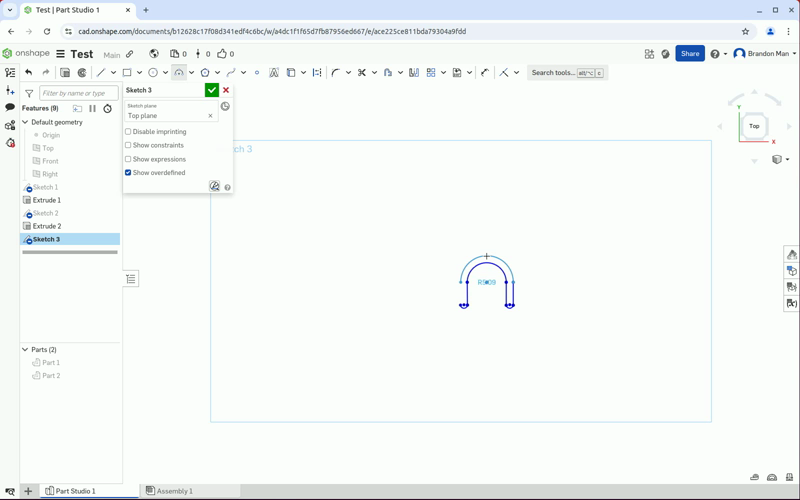
click(486, 255)
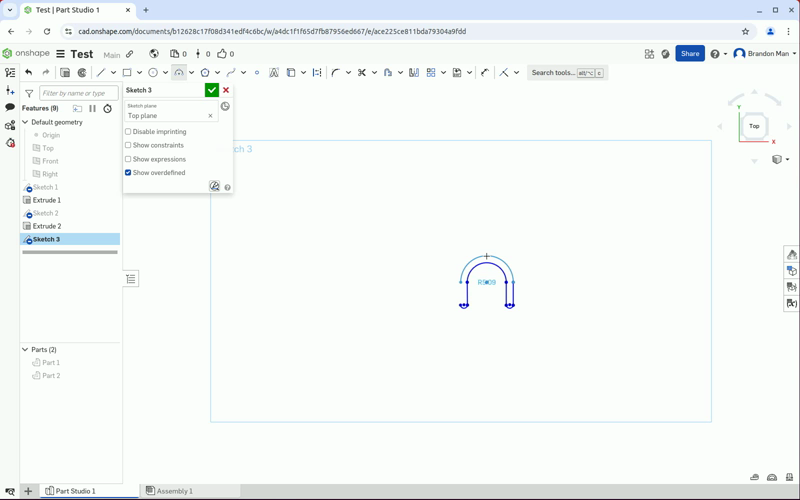
key_up(shift)
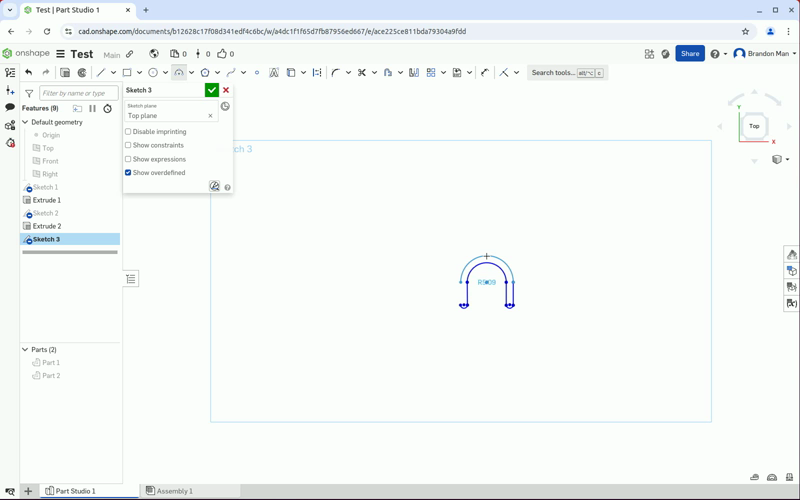
key(esc)
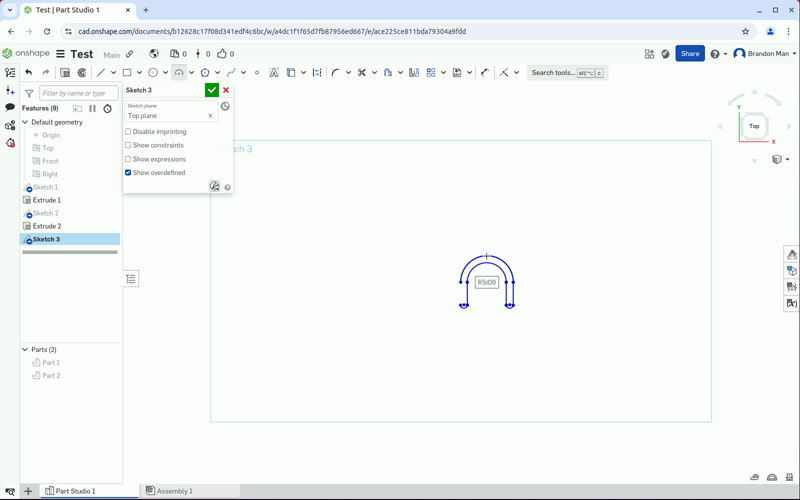
key(l)
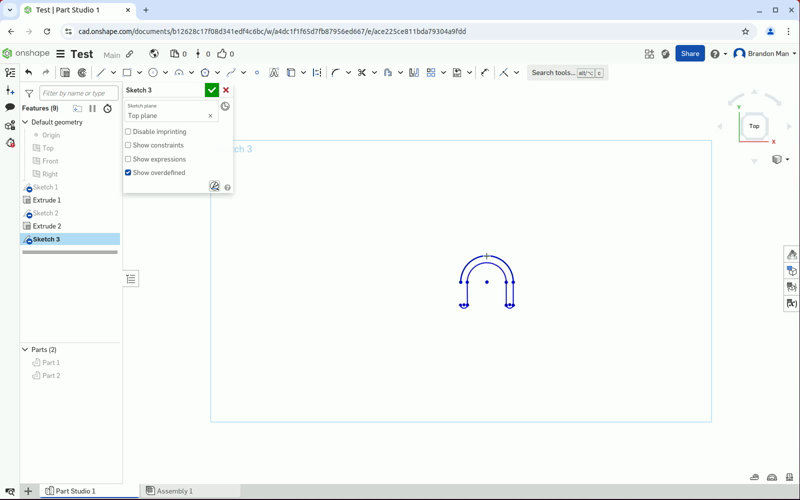
mouse_move(460, 282)
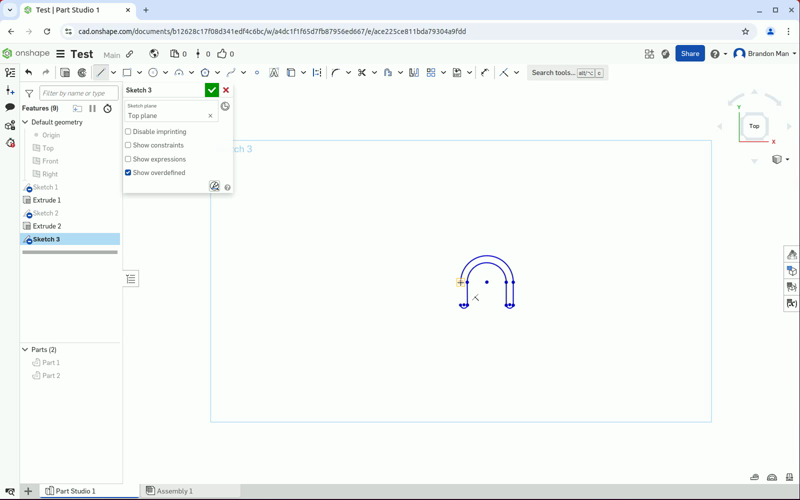
click(460, 282)
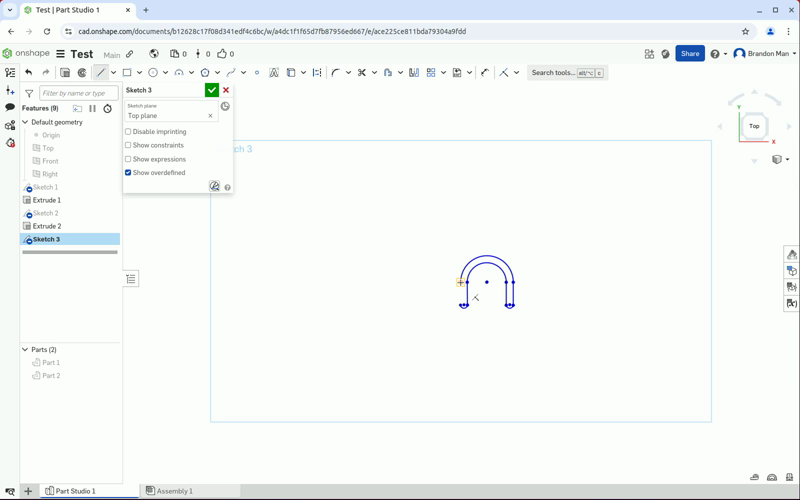
mouse_move(490, 282)
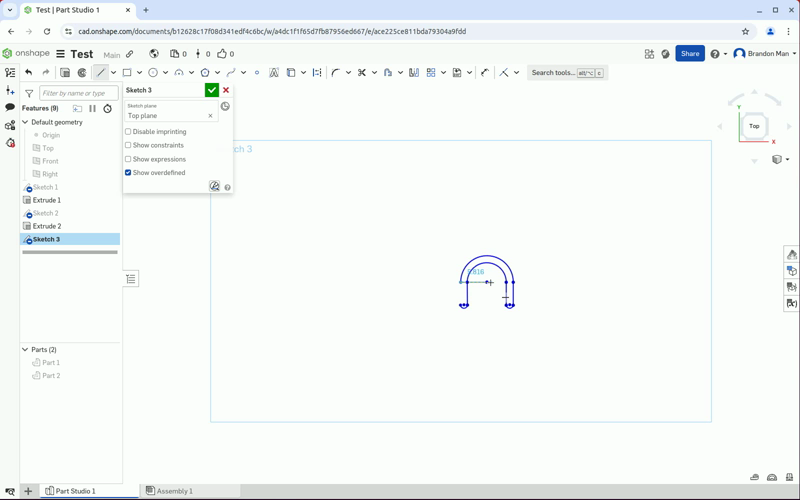
key_down(shift)
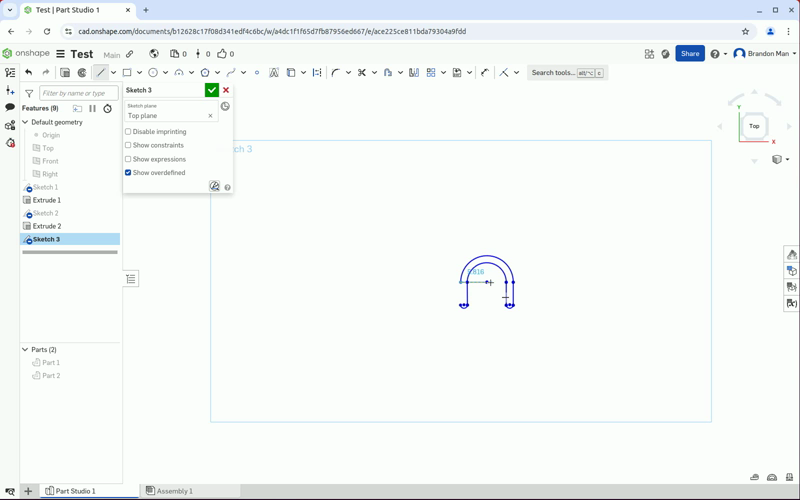
mouse_move(460, 305)
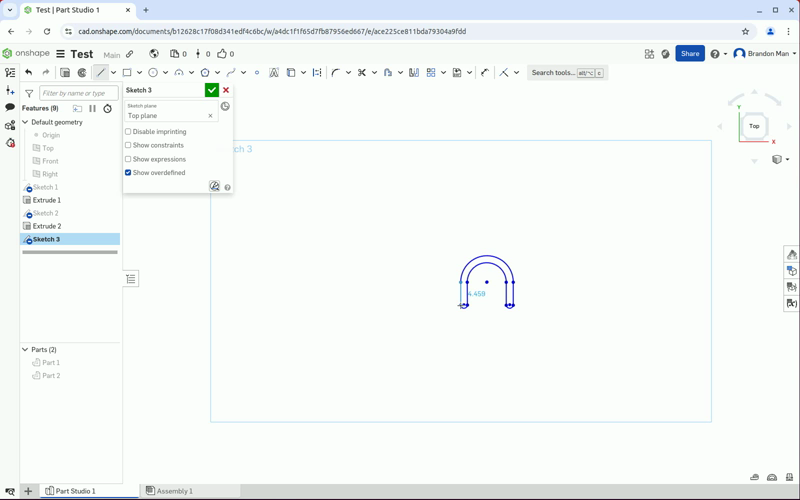
scroll(6)
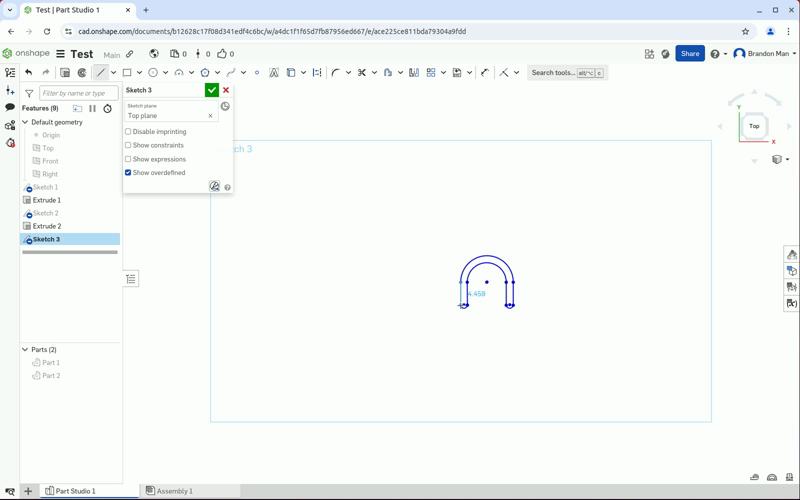
scroll(6)
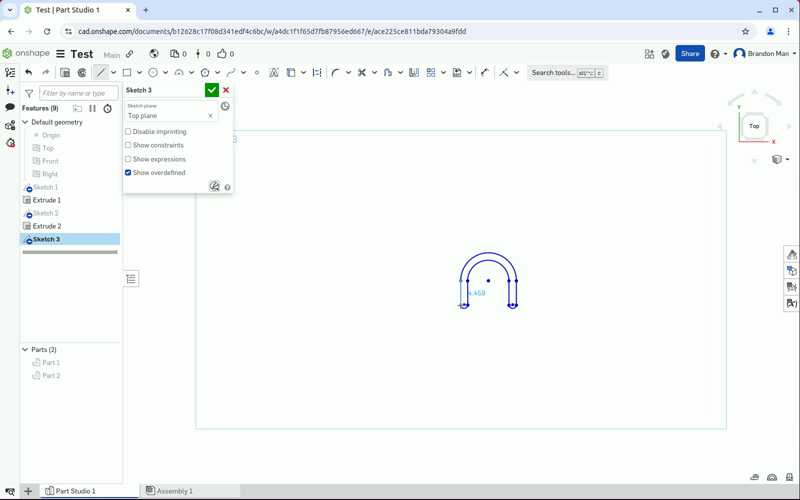
scroll(6)
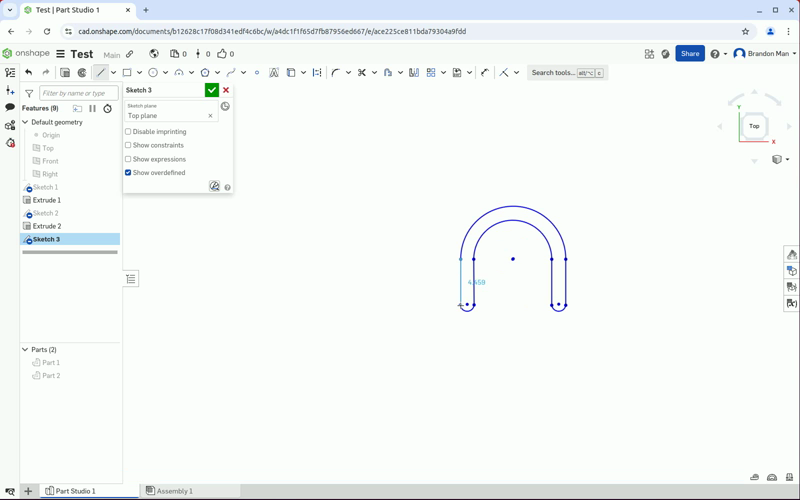
scroll(6)
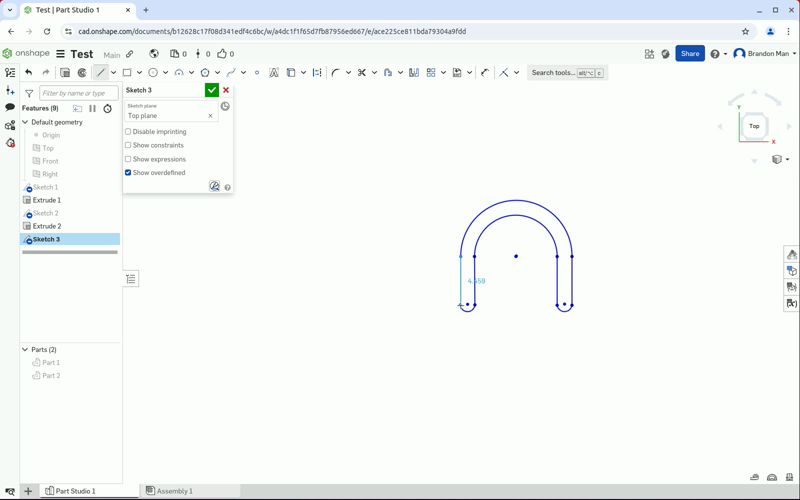
scroll(6)
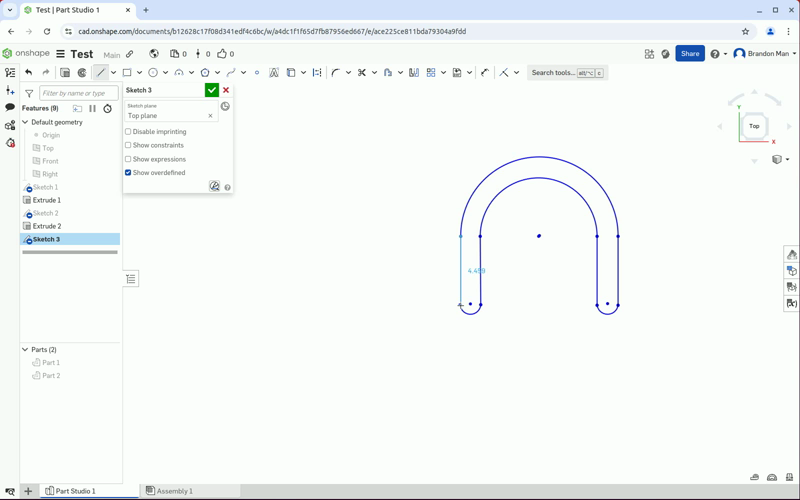
scroll(6)
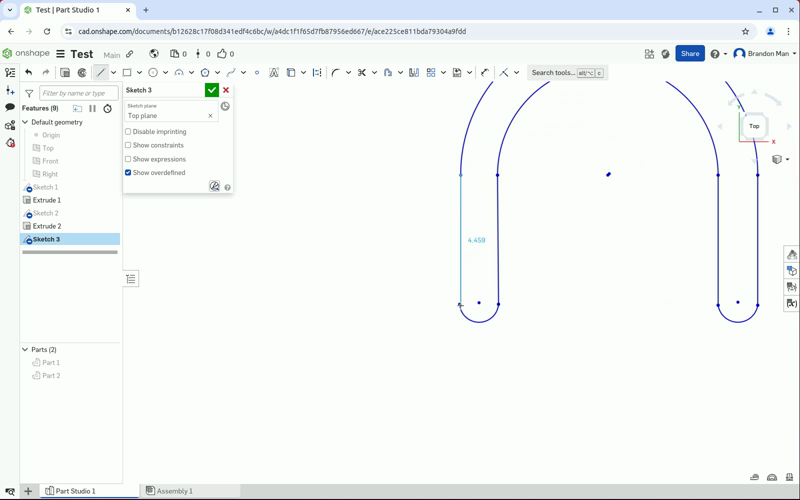
scroll(6)
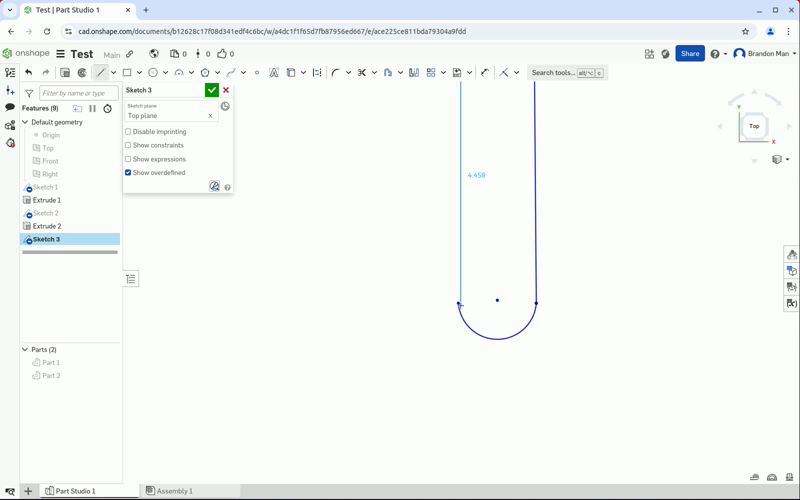
key_up(shift)
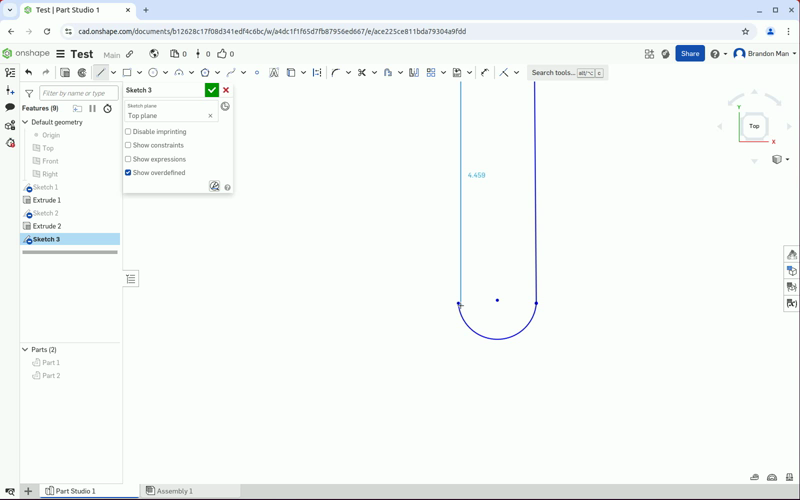
click(460, 305)
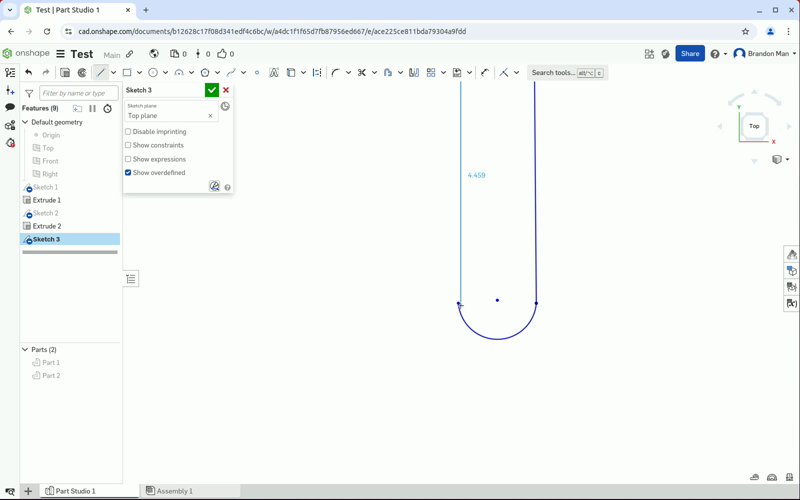
scroll(-6)
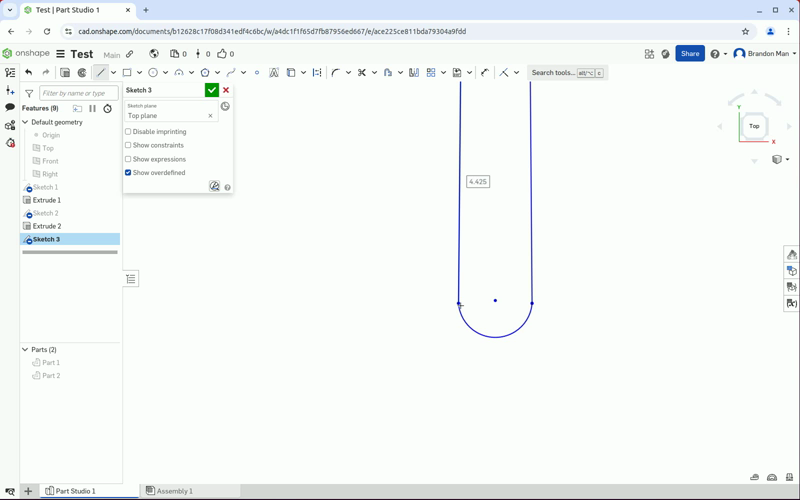
scroll(-6)
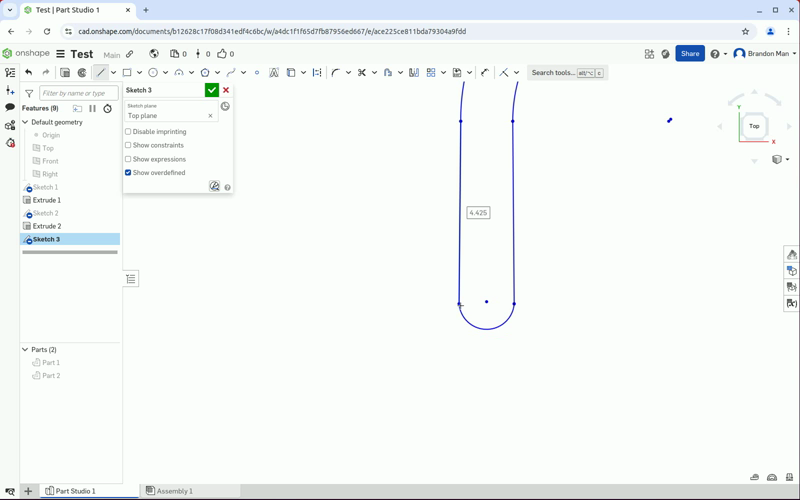
scroll(-6)
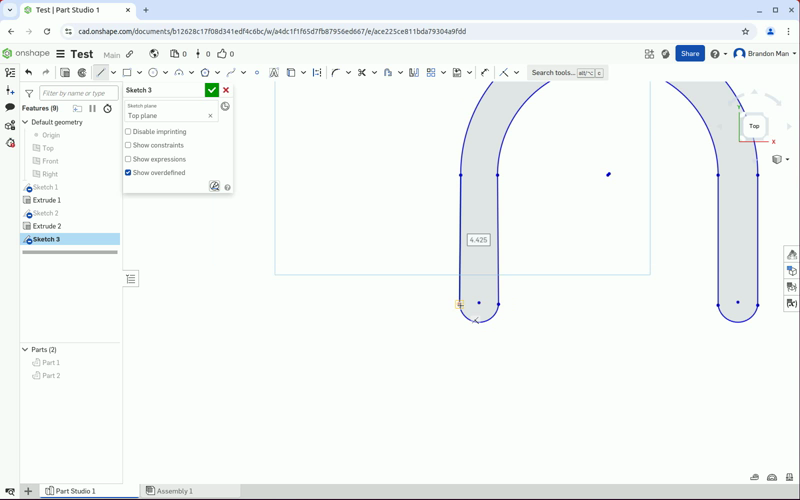
scroll(-6)
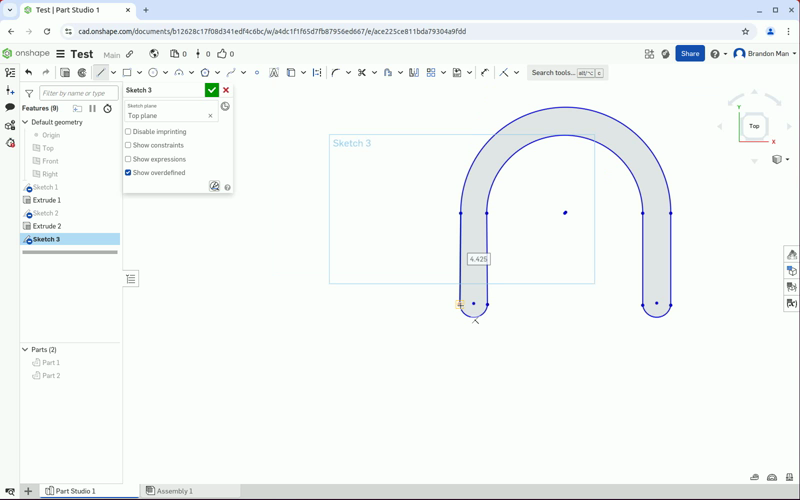
scroll(-6)
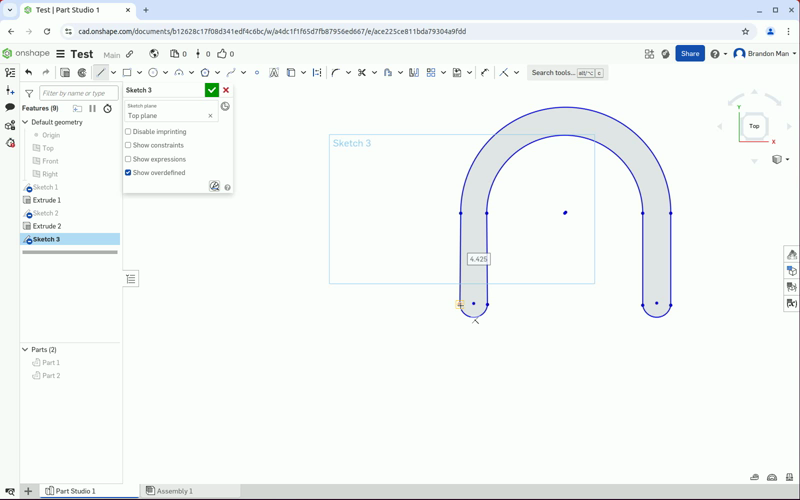
scroll(-6)
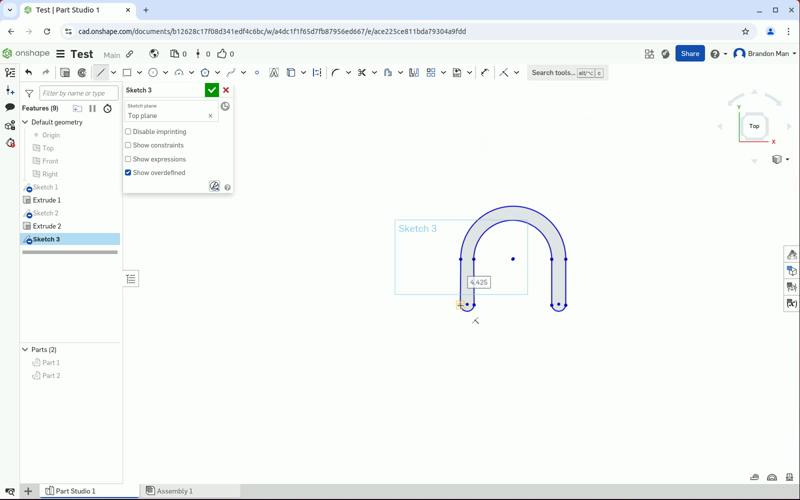
scroll(-6)
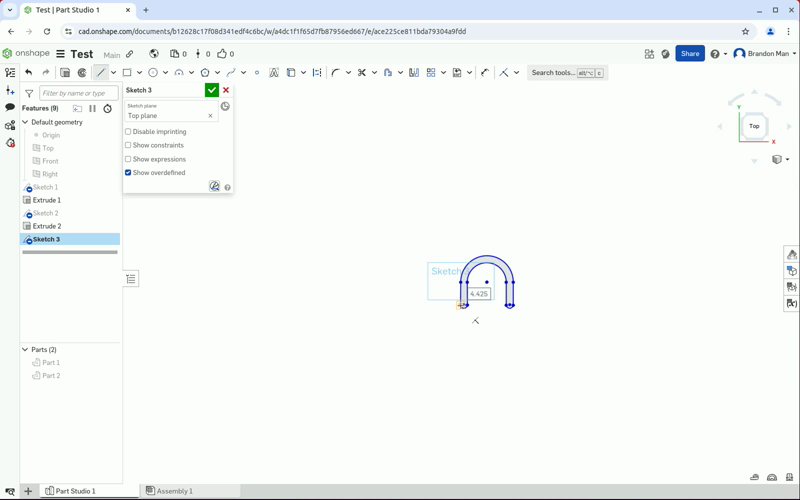
key(esc)
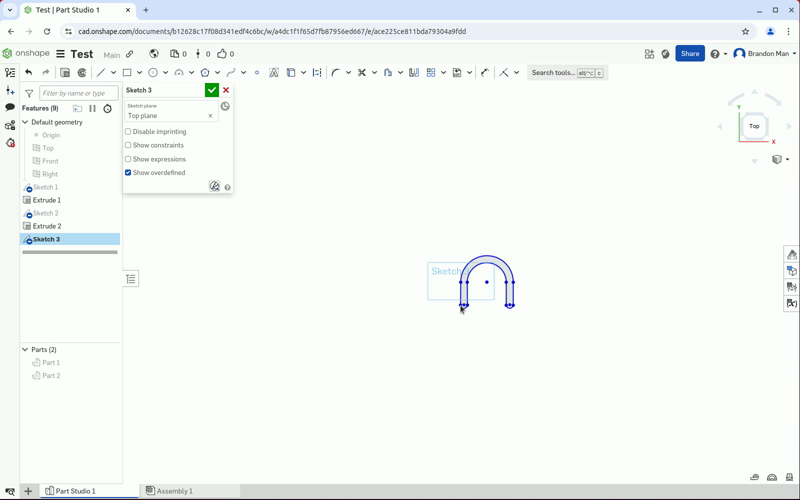
mouse_move(463, 287)
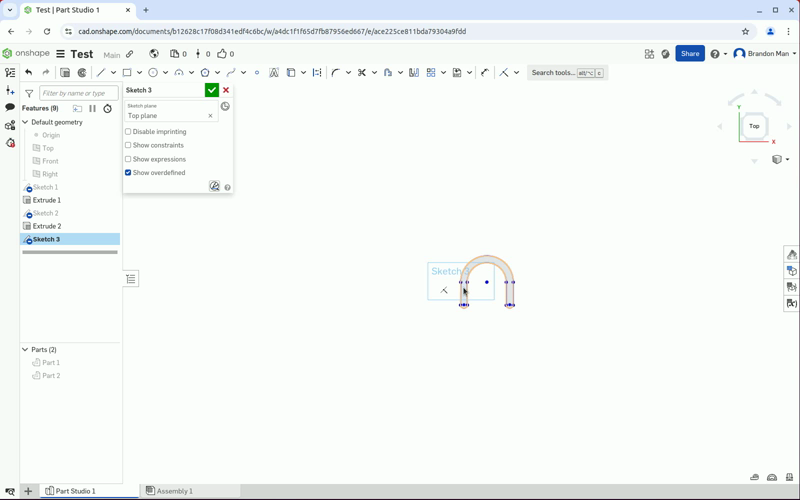
scroll(6)
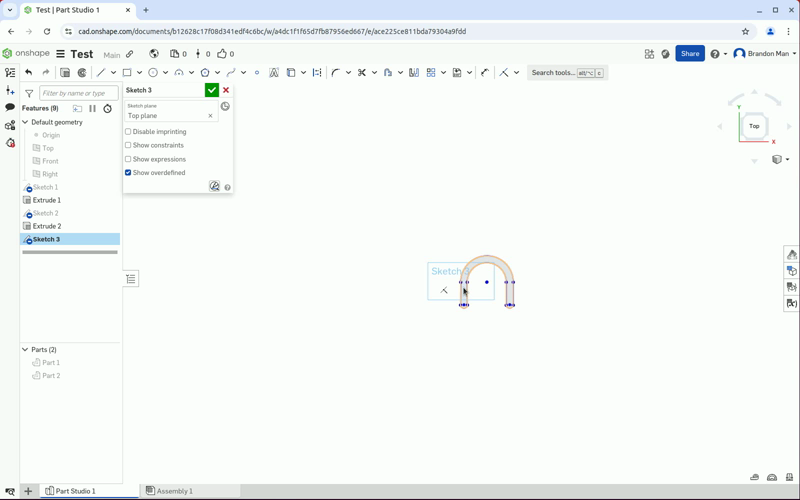
scroll(6)
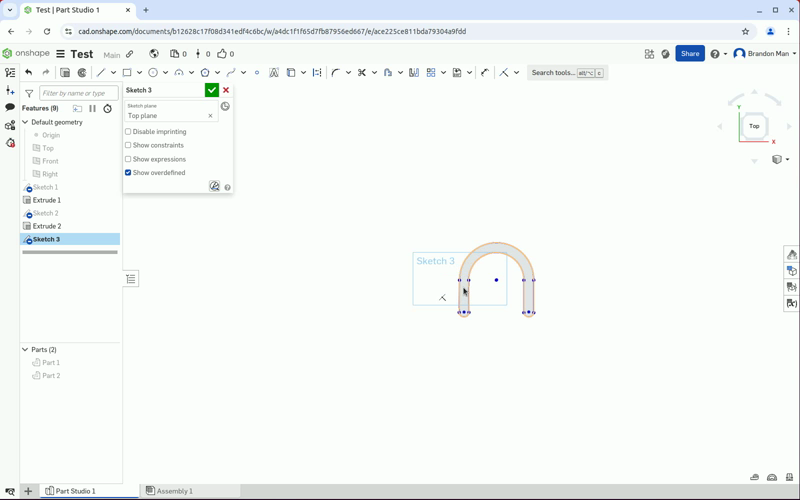
scroll(6)
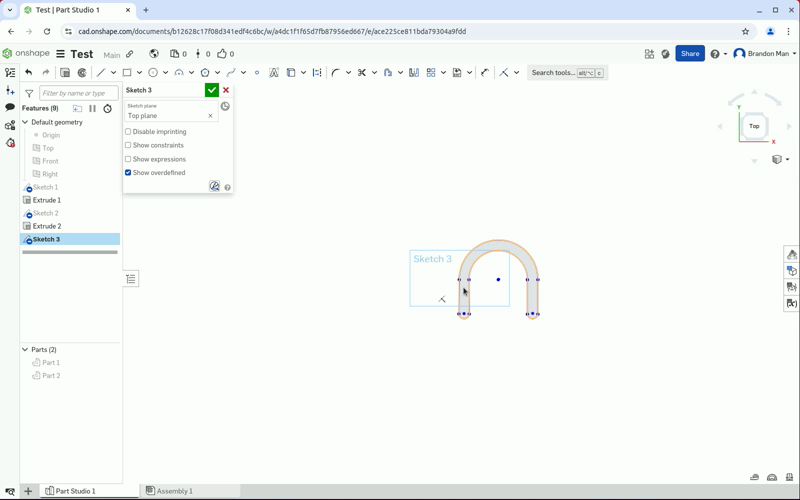
scroll(6)
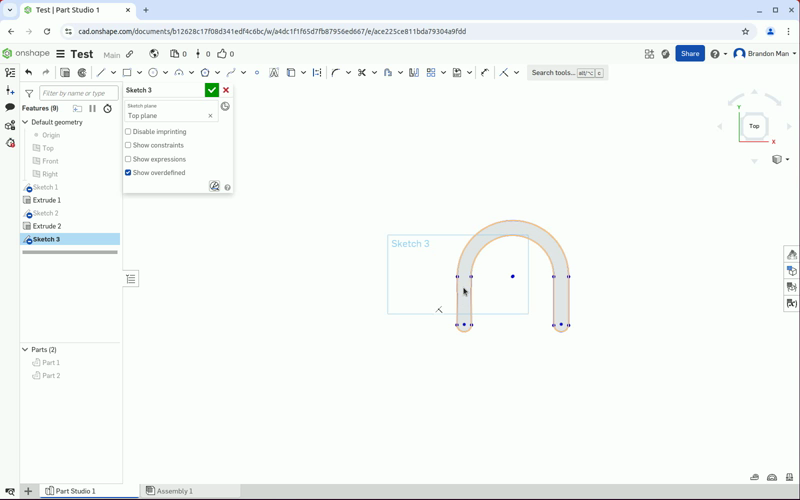
scroll(6)
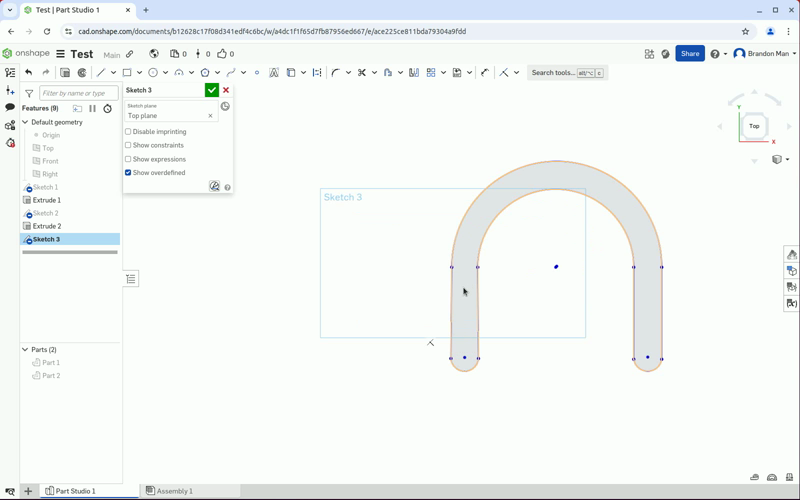
scroll(6)
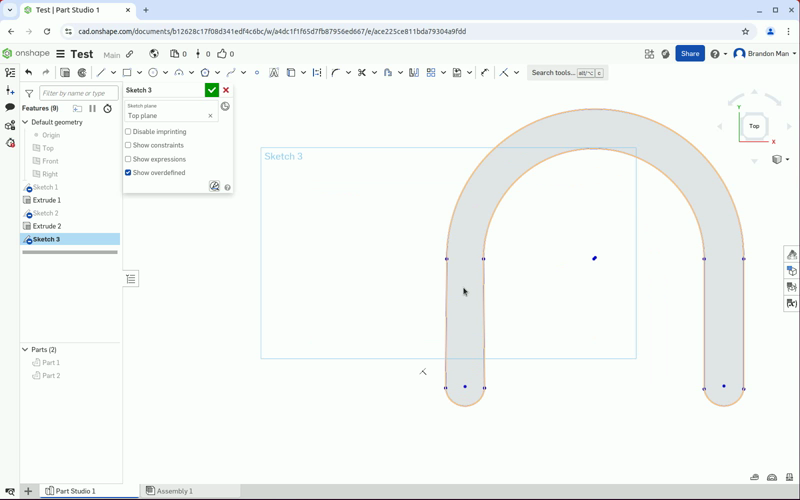
scroll(6)
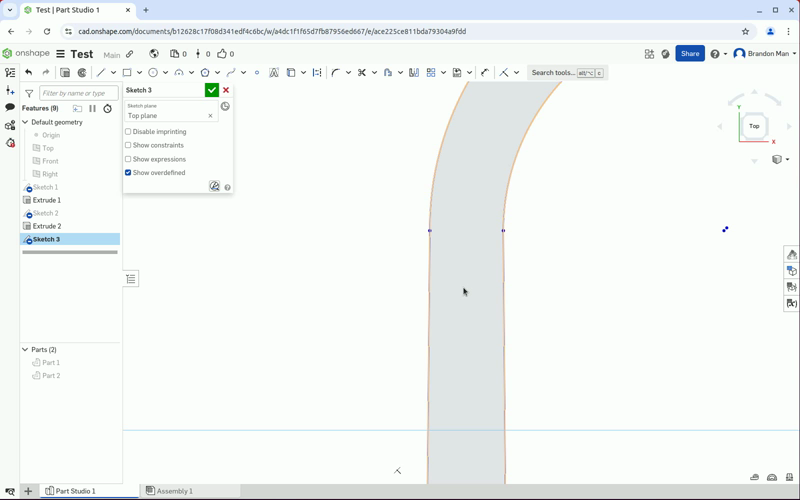
click(463, 287)
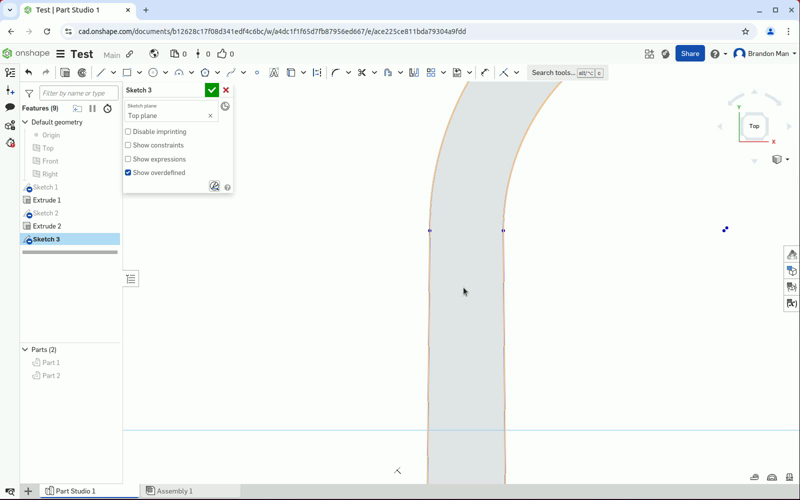
scroll(-6)
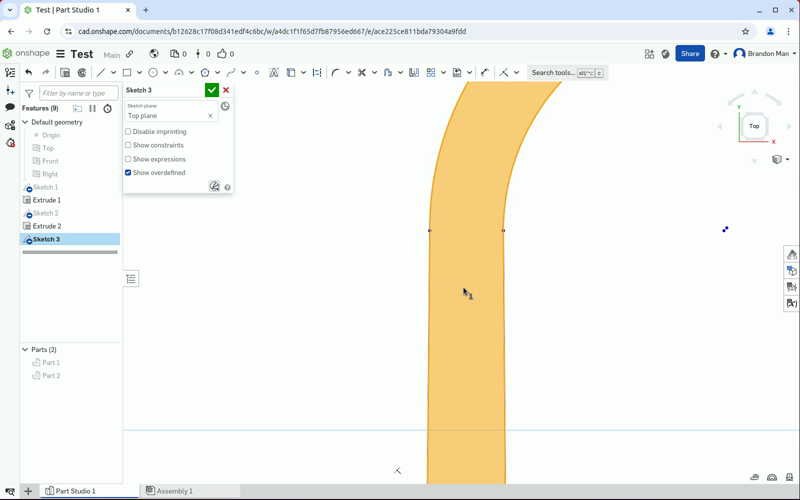
scroll(-6)
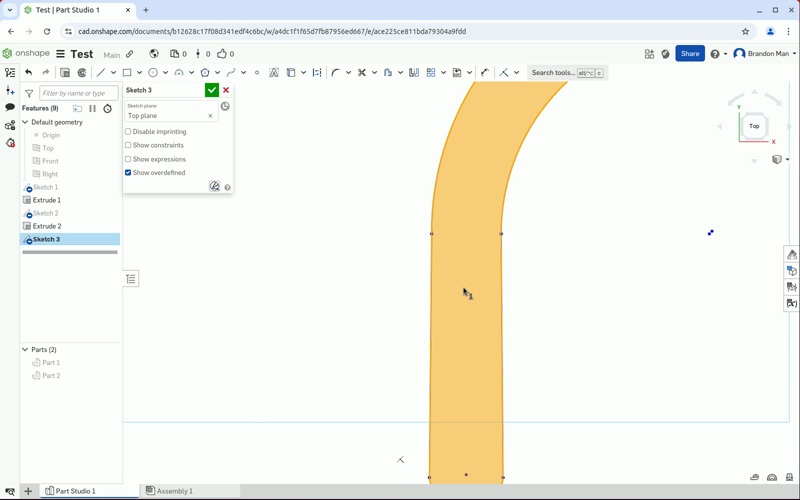
scroll(-6)
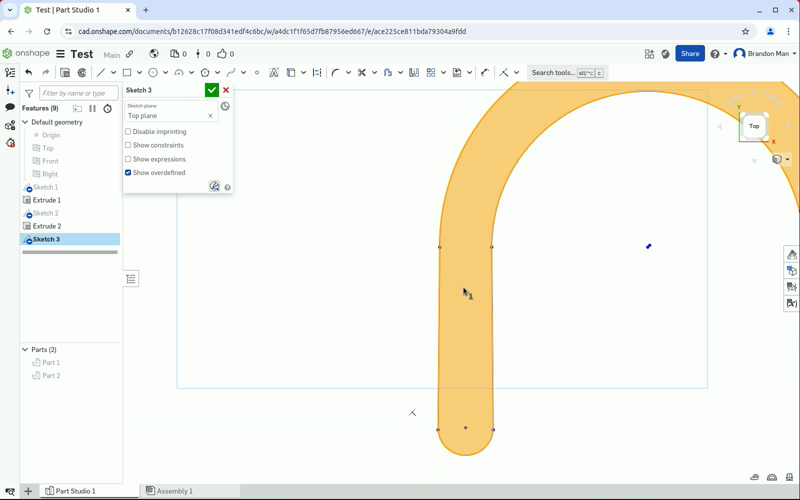
scroll(-6)
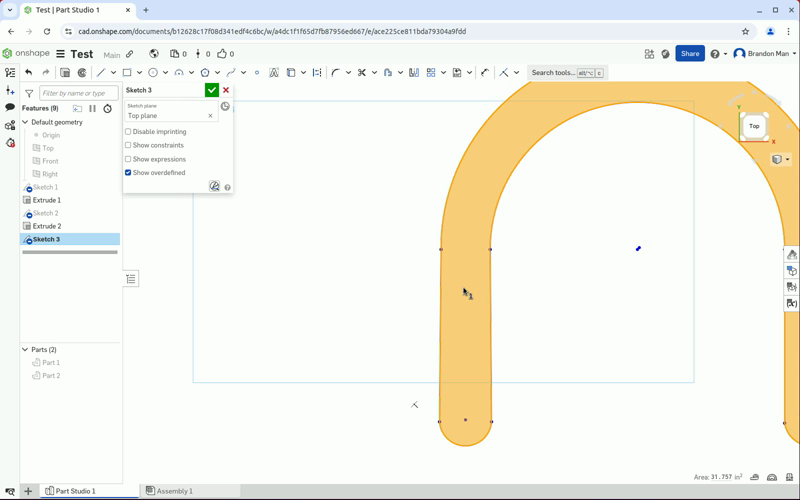
scroll(-6)
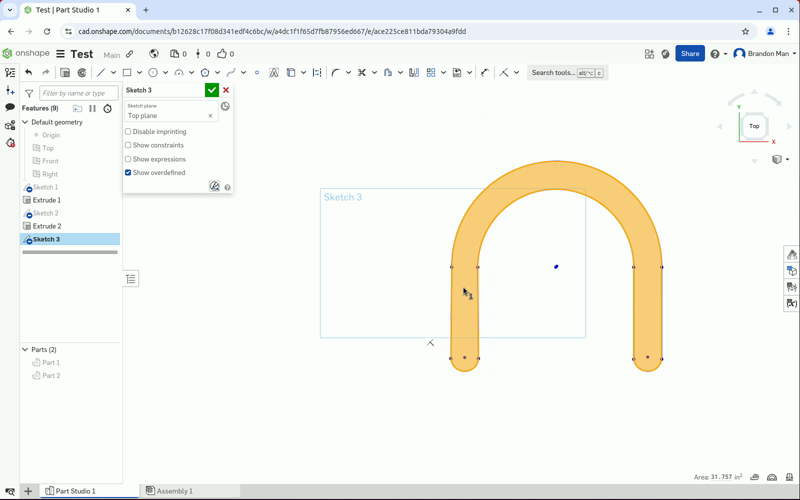
scroll(-6)
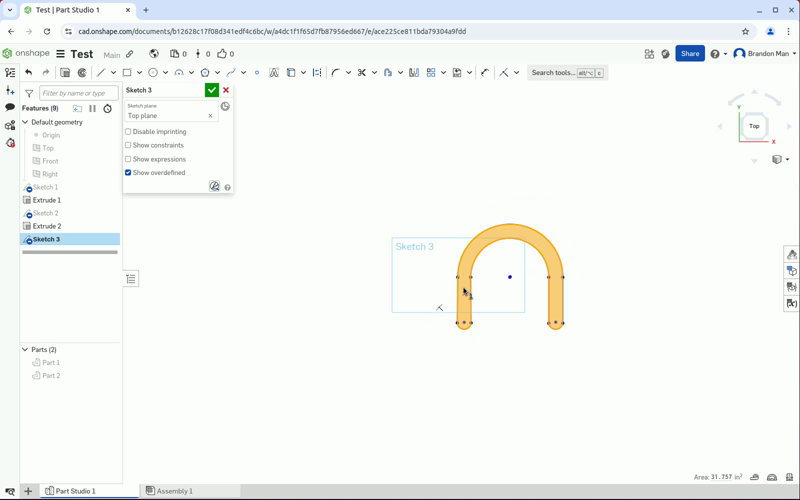
scroll(-6)
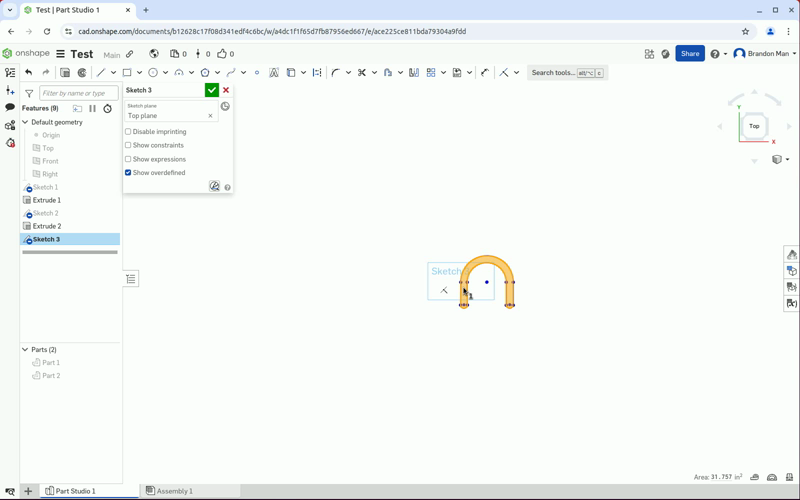
mouse_move(73, 352)
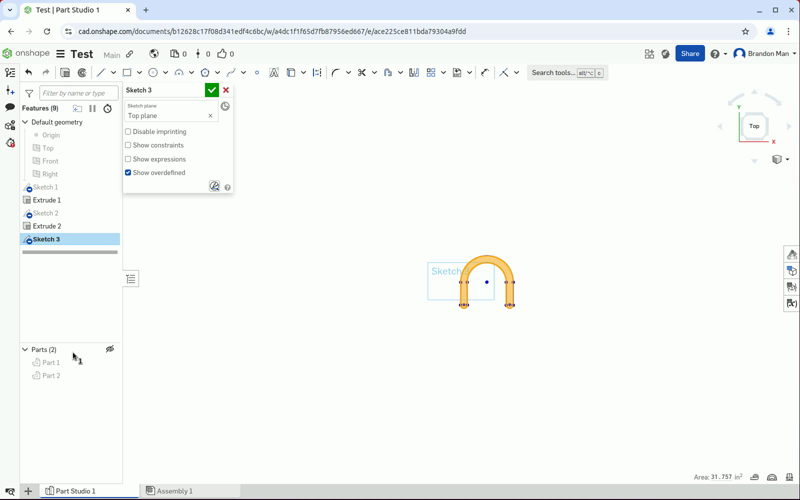
key(shift+y)
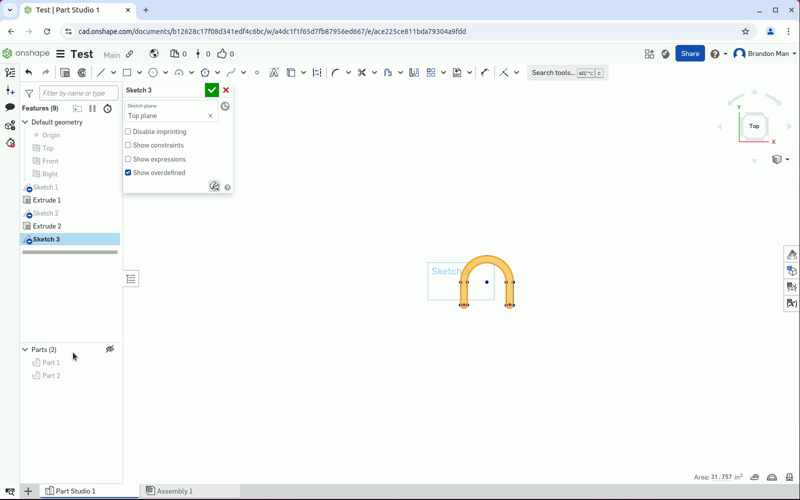
key(shift+e)
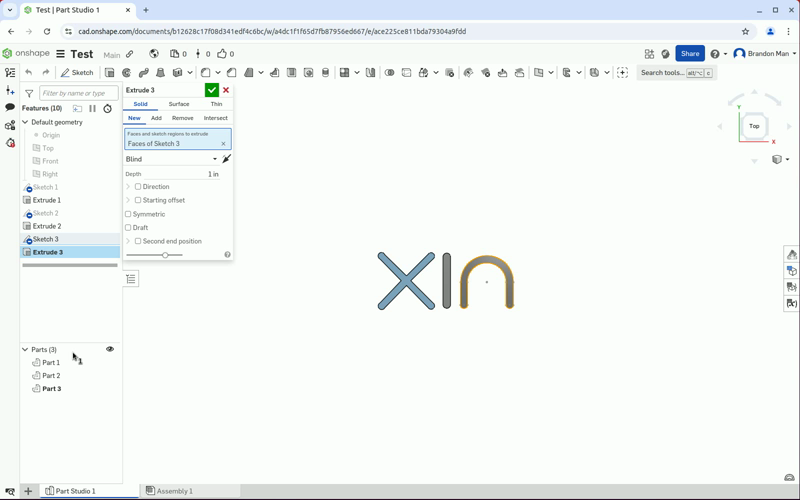
mouse_move(143, 106)
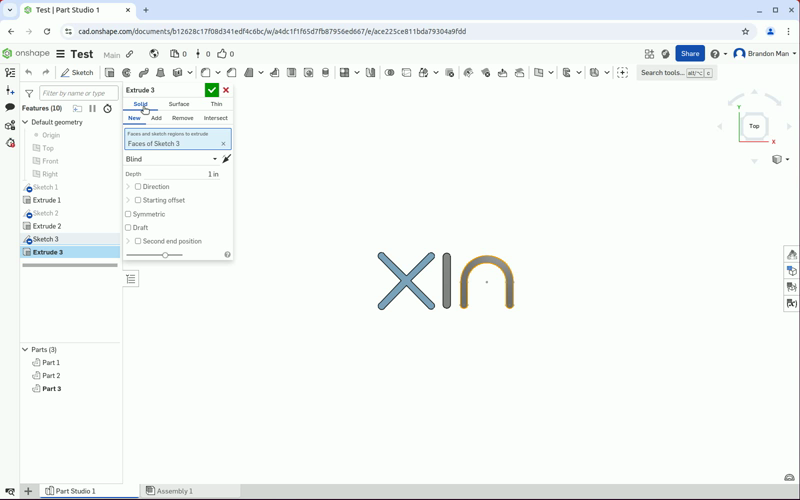
click(143, 106)
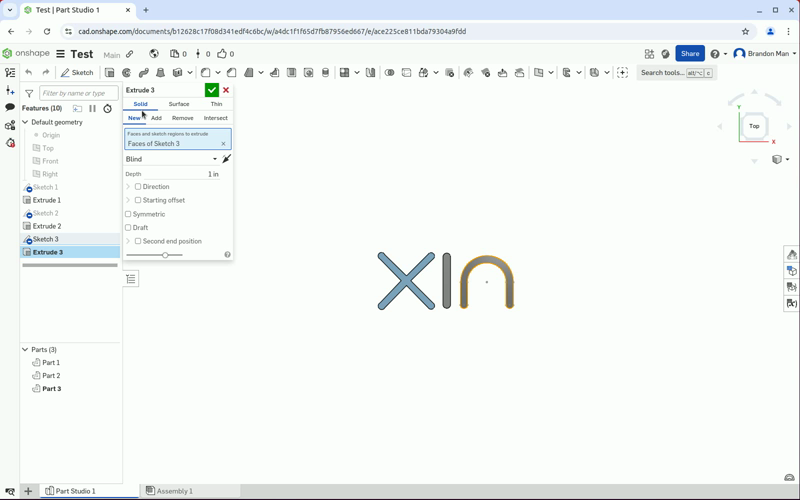
mouse_move(137, 120)
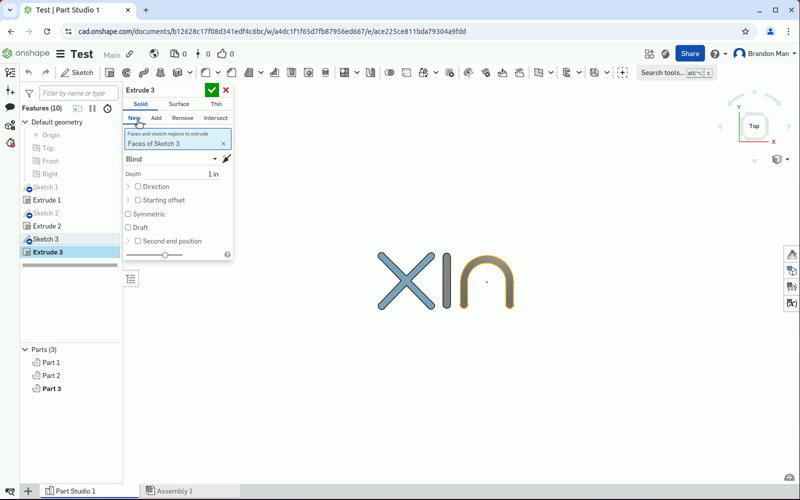
click(137, 120)
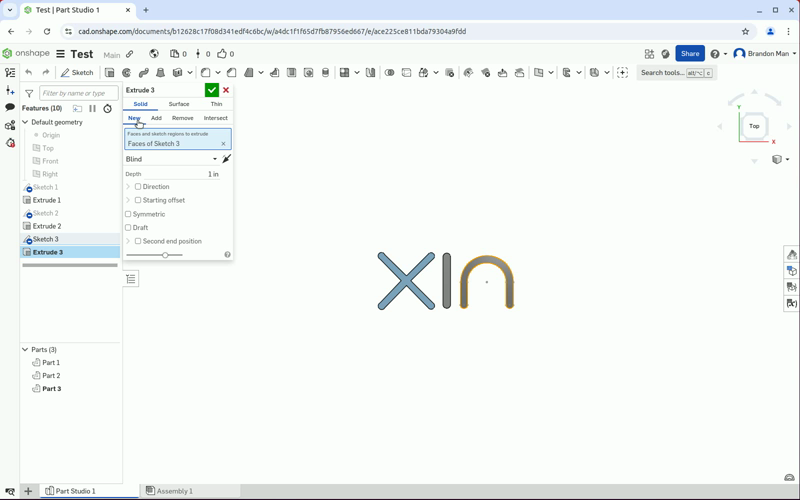
key(tab, 4)
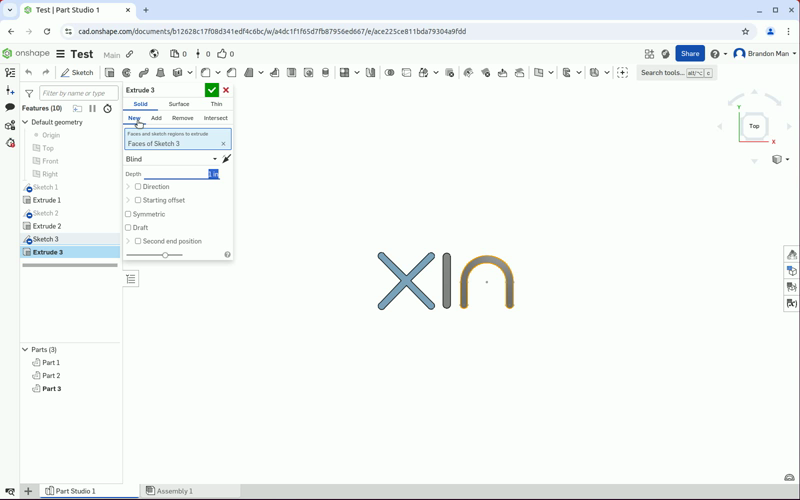
text(0.241)
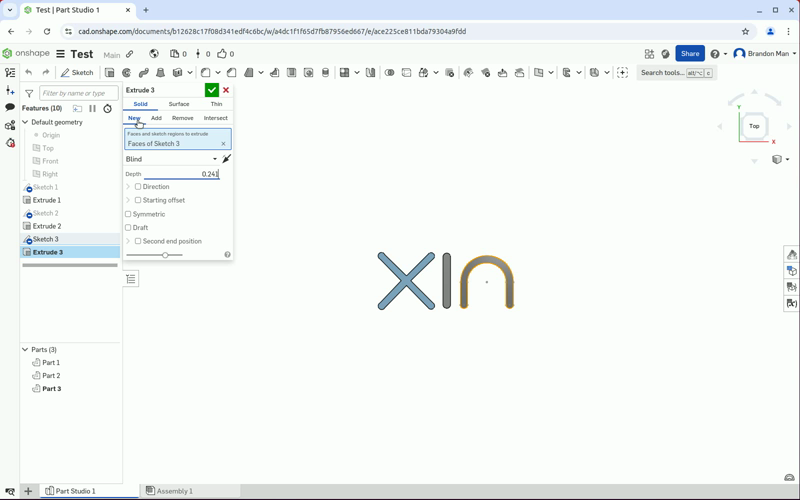
key(enter)
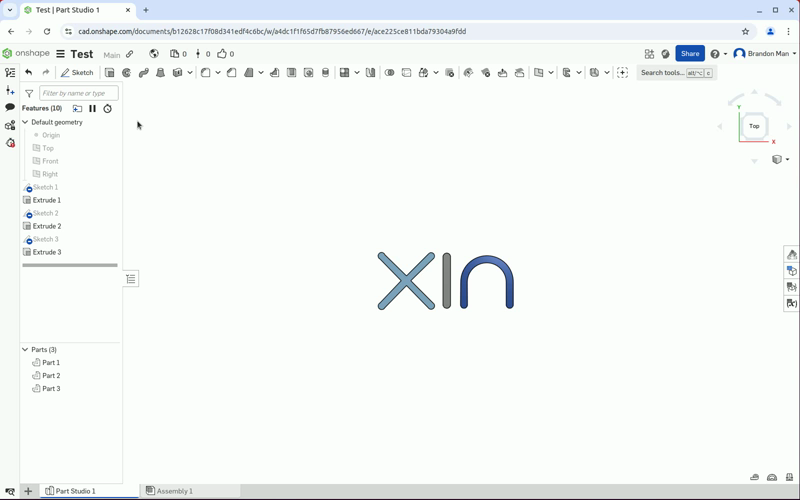
key(shift+h)
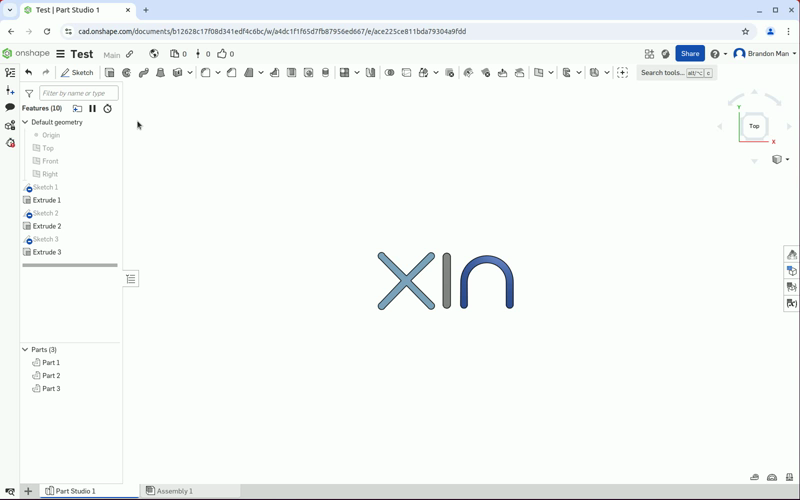
key(shift+h)
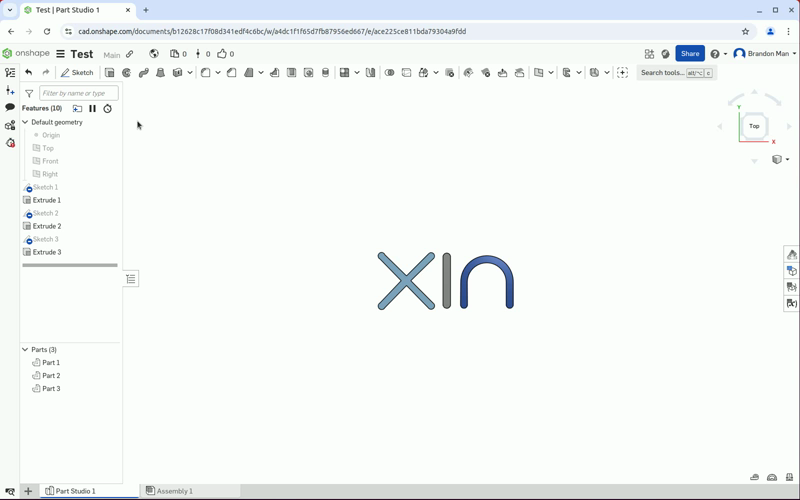
mouse_move(73, 189)
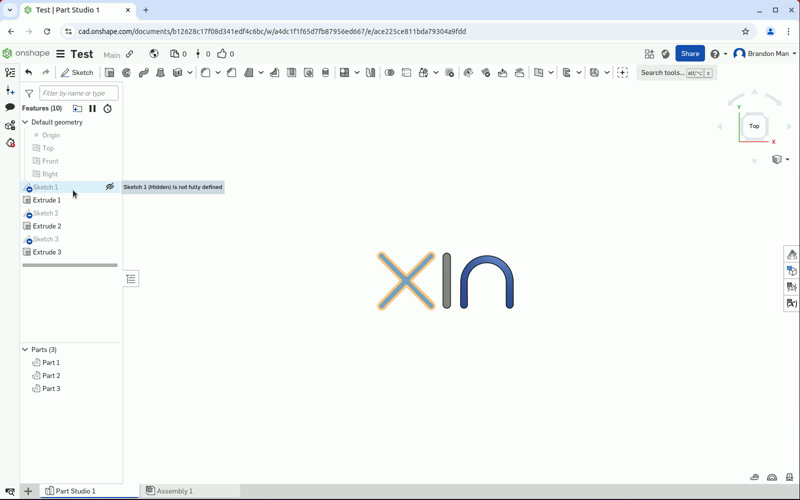
click(73, 189)
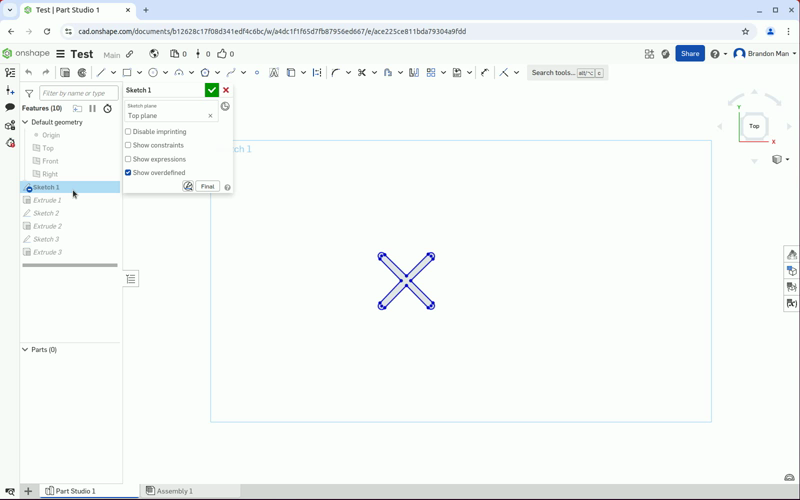
mouse_move(229, 92)
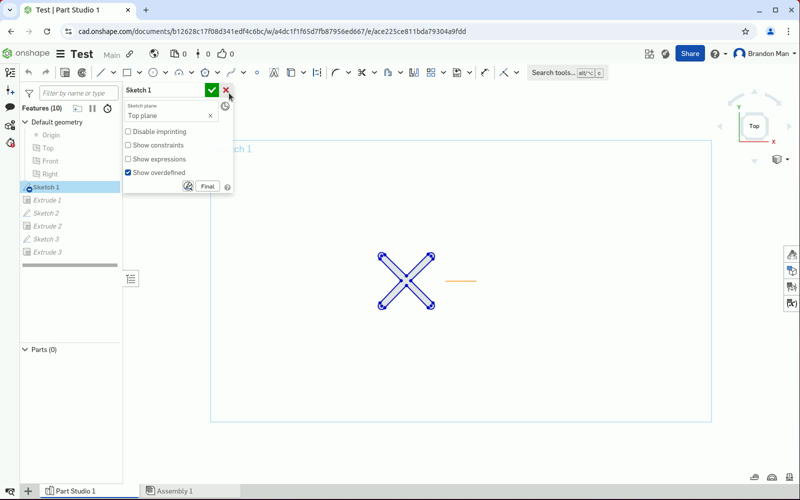
click(229, 92)
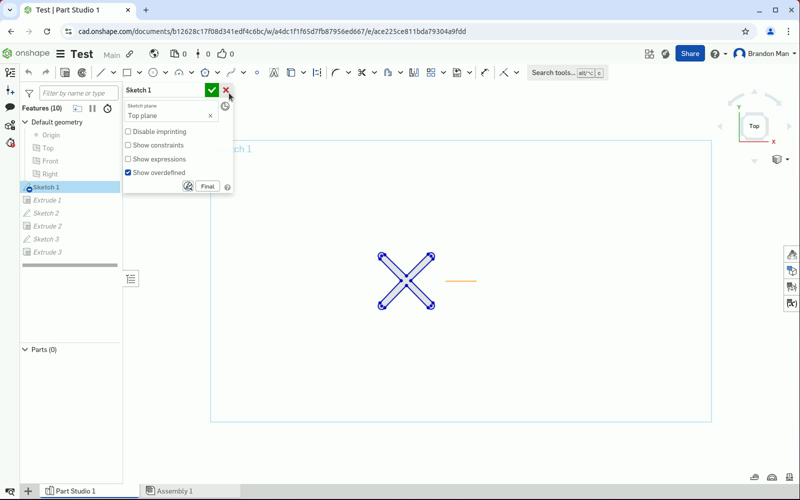
key(shift+s)
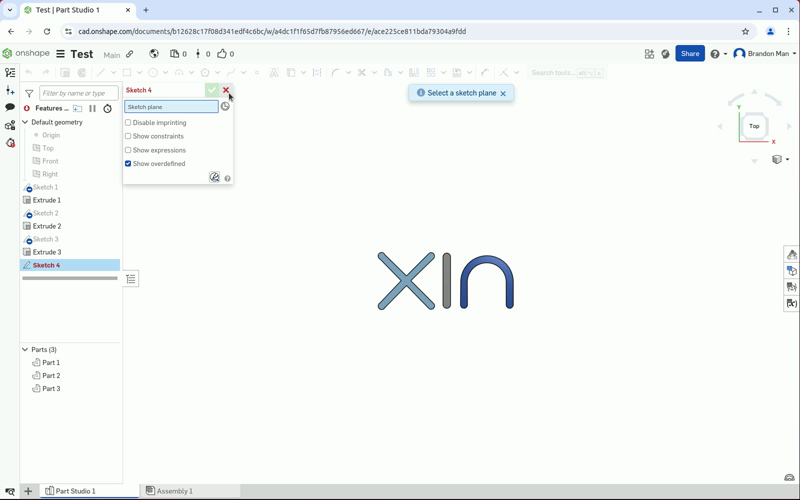
mouse_move(73, 150)
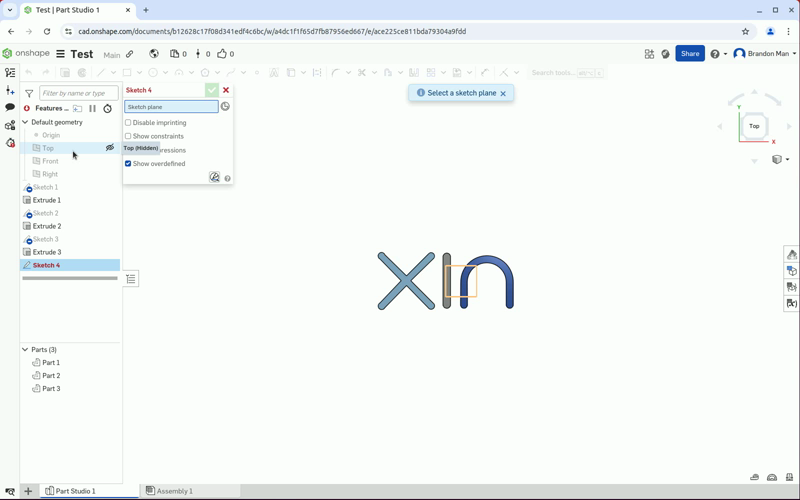
click(73, 150)
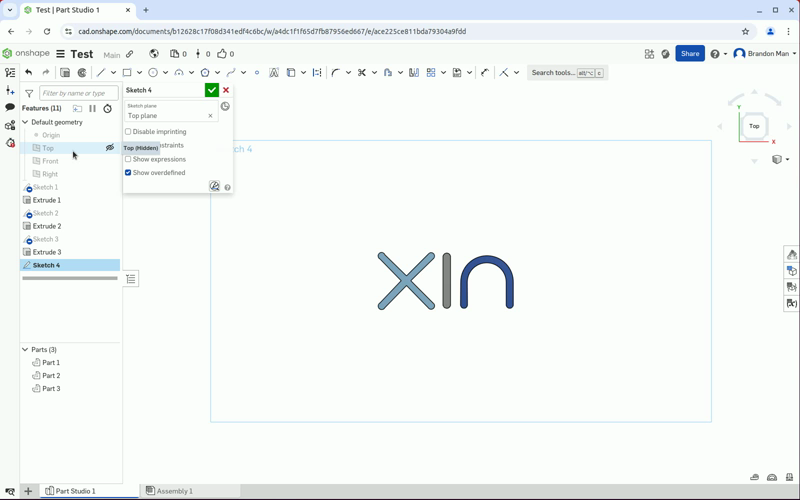
mouse_move(73, 352)
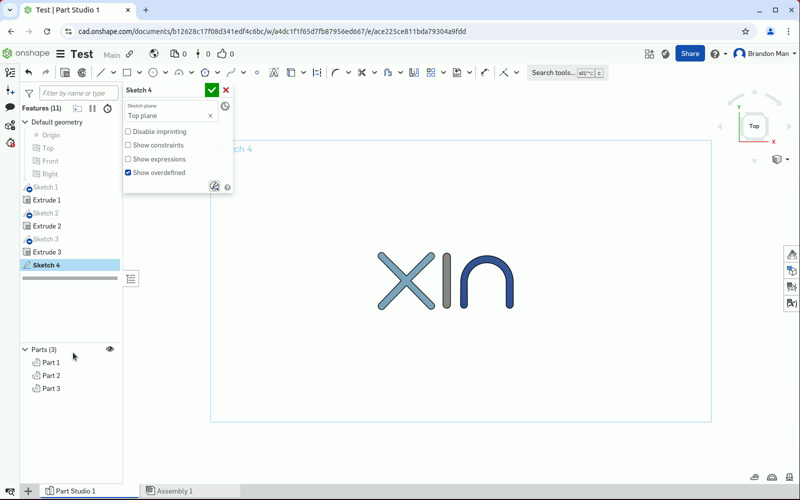
key(y)
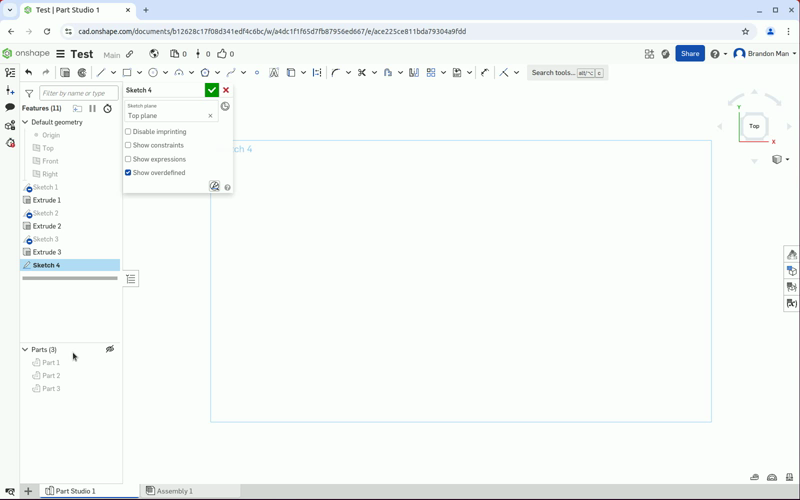
key(l)
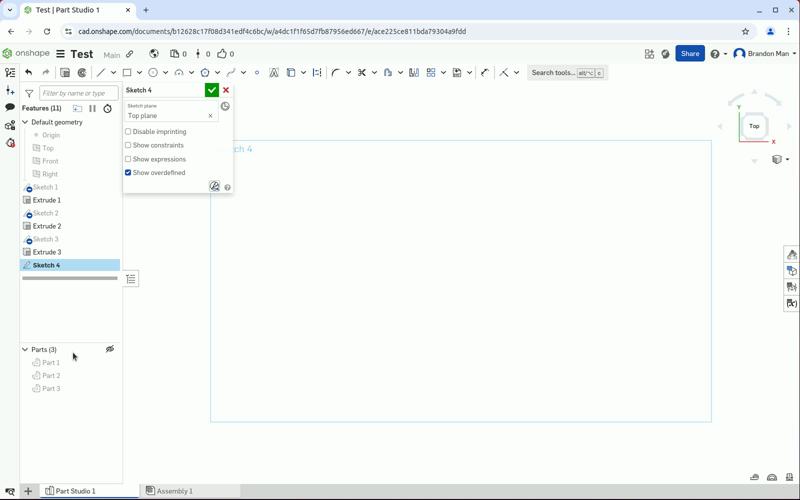
key_down(shift)
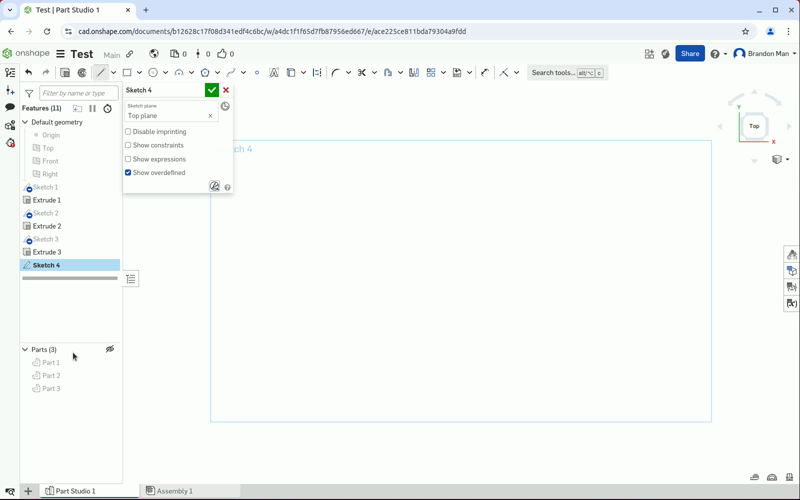
mouse_move(547, 308)
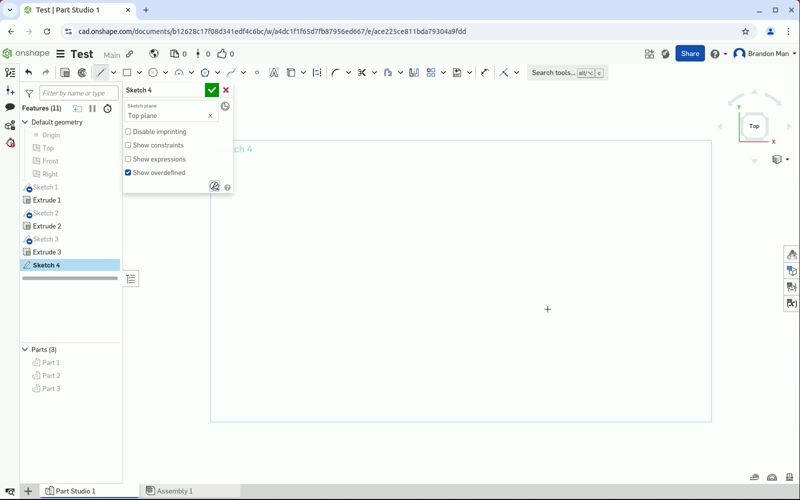
click(547, 308)
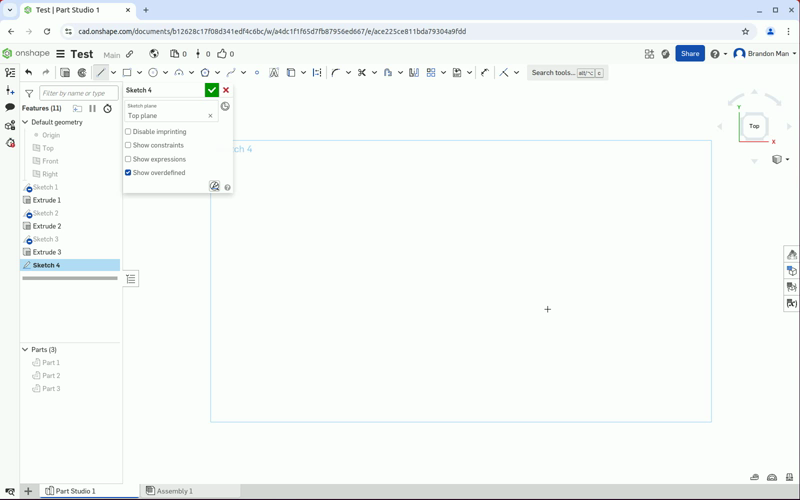
key_up(shift)
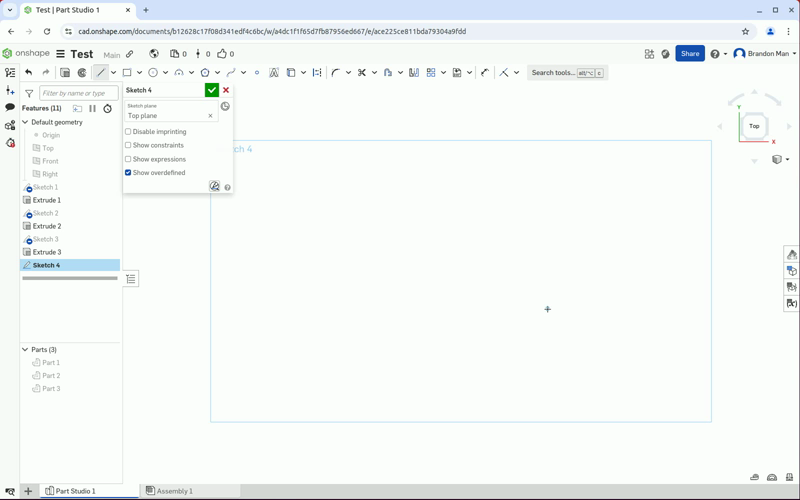
key_down(shift)
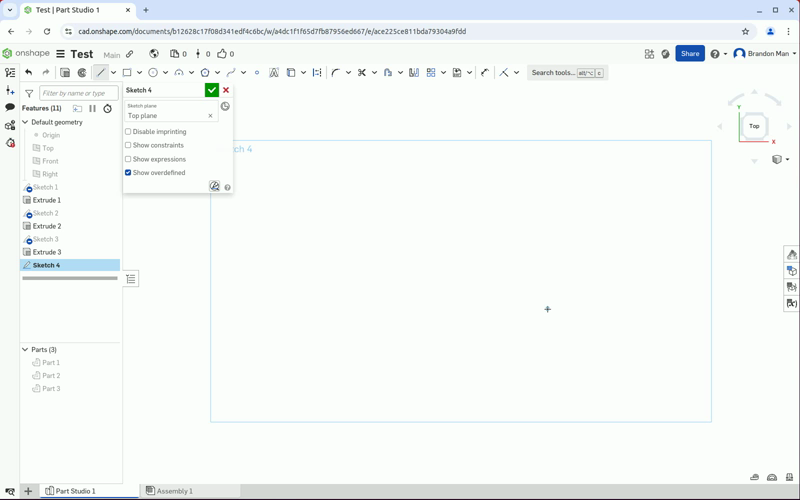
mouse_move(577, 308)
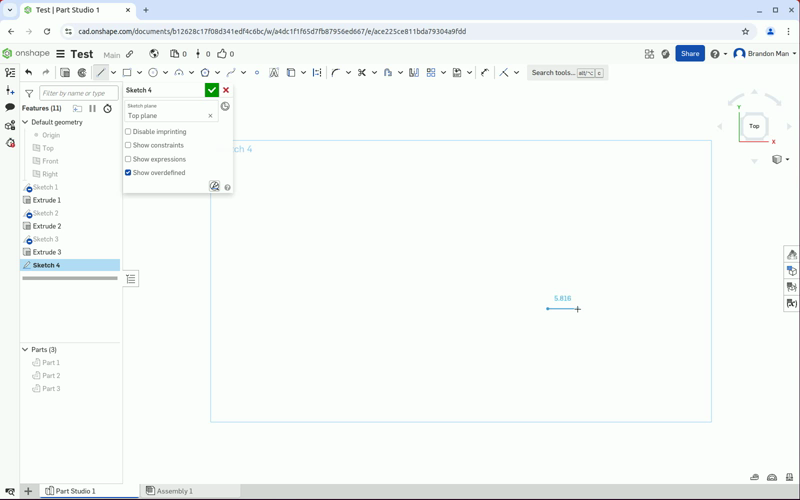
mouse_move(570, 308)
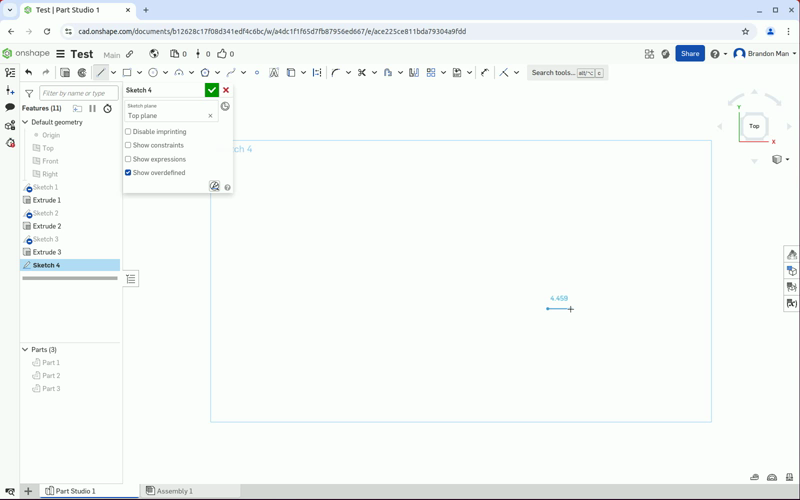
click(570, 308)
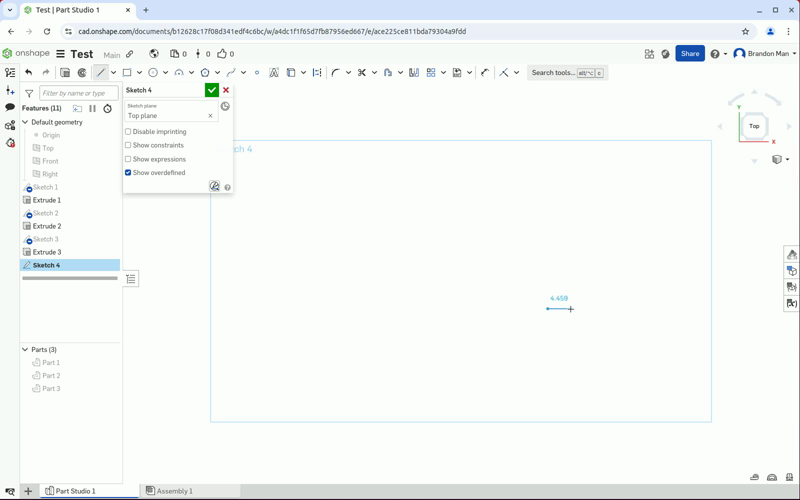
key_up(shift)
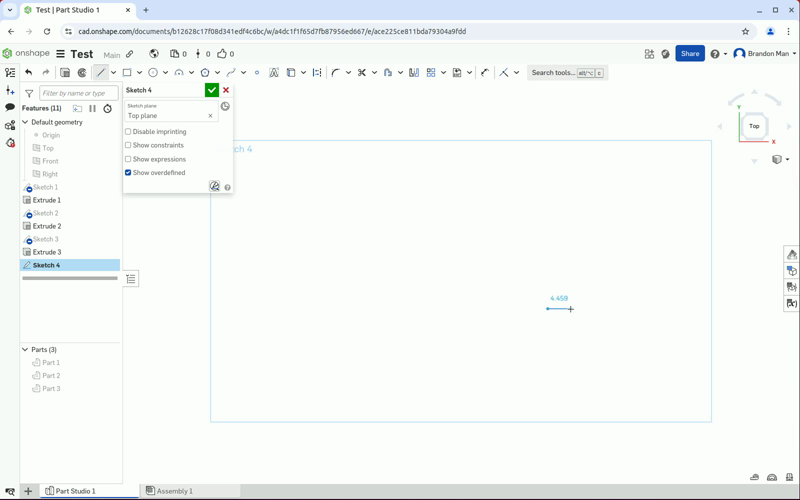
key(esc)
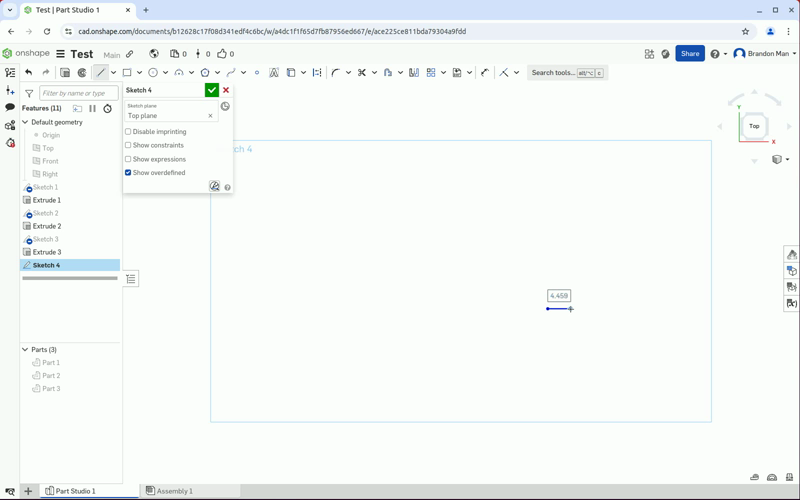
key(a)
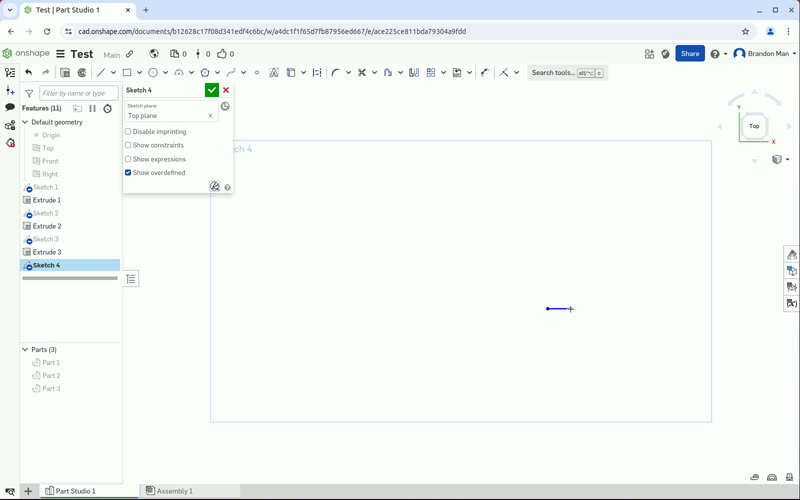
mouse_move(570, 308)
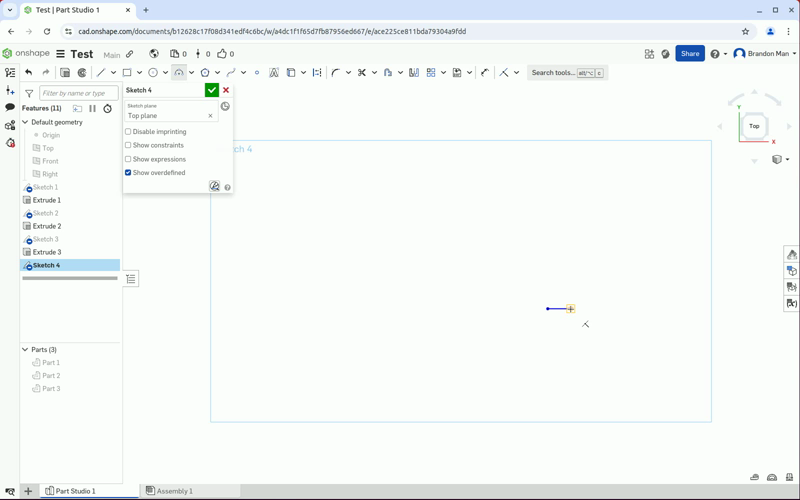
click(570, 308)
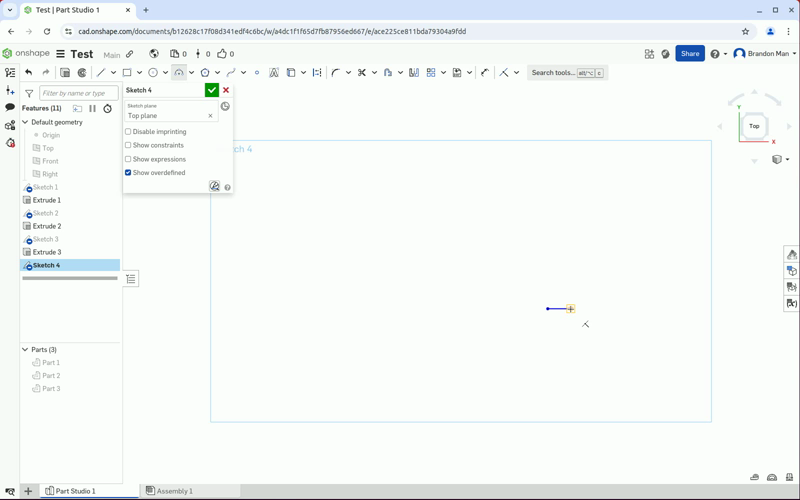
key_down(shift)
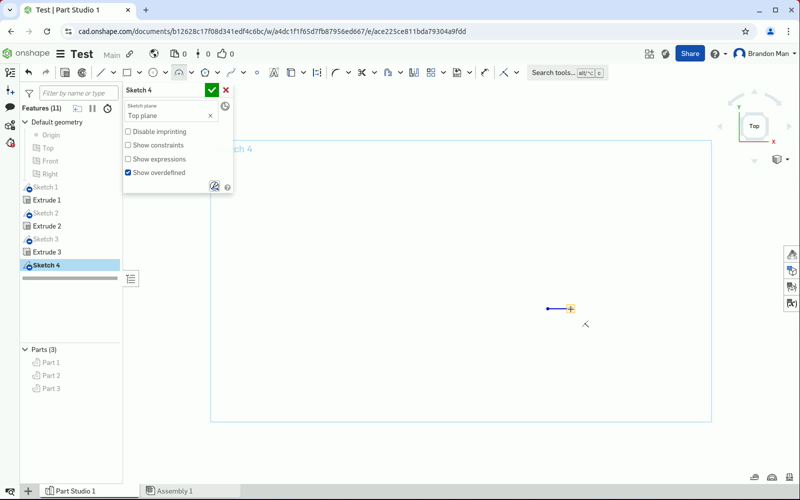
mouse_move(570, 302)
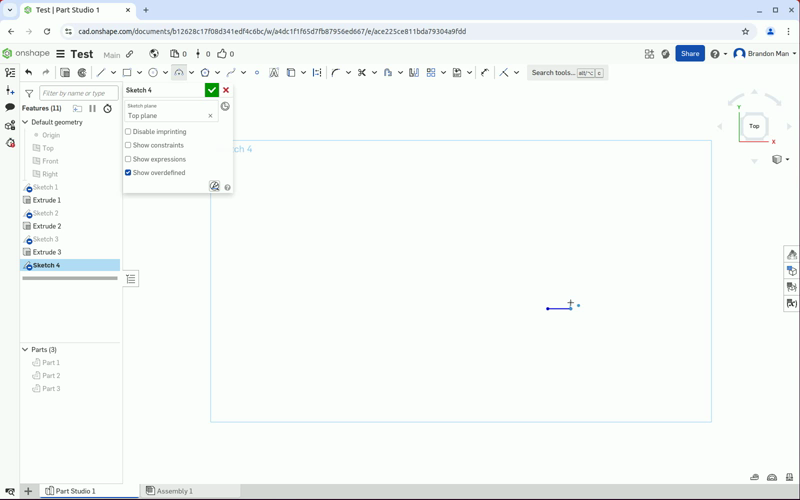
scroll(6)
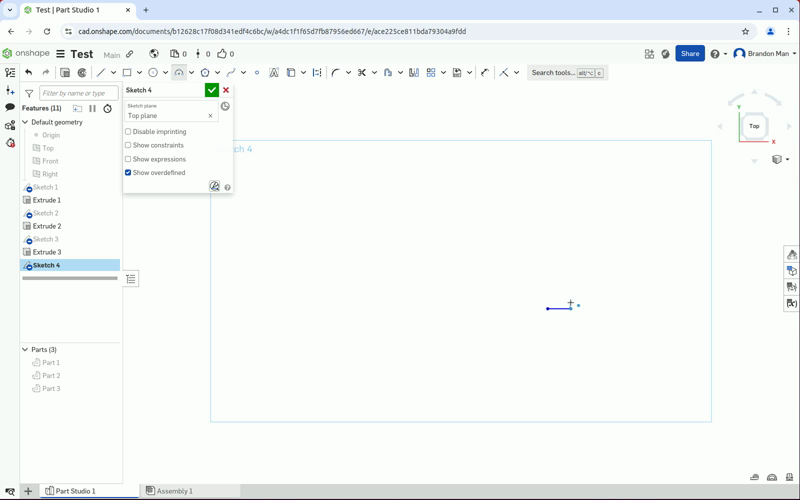
scroll(6)
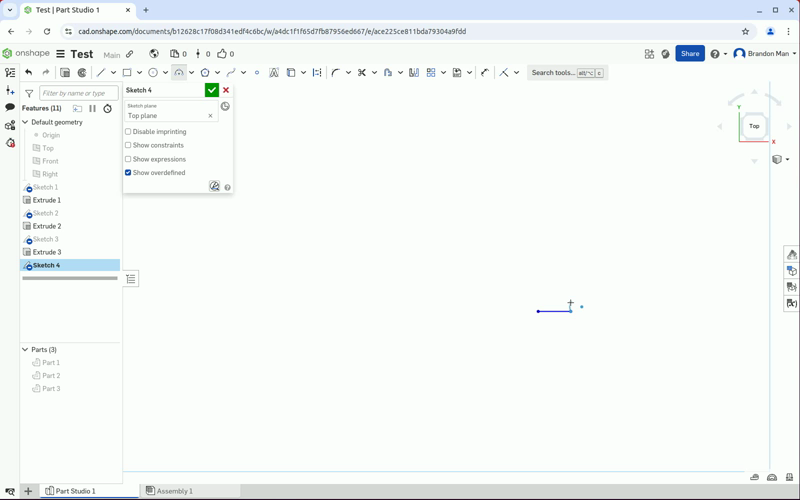
scroll(6)
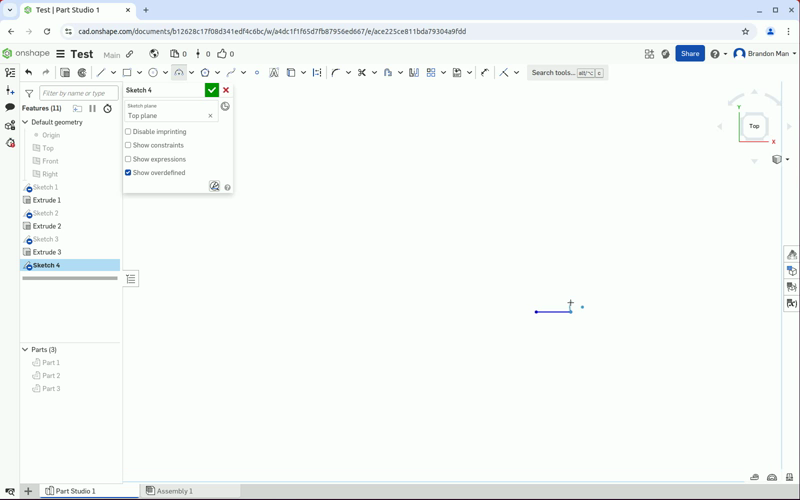
scroll(6)
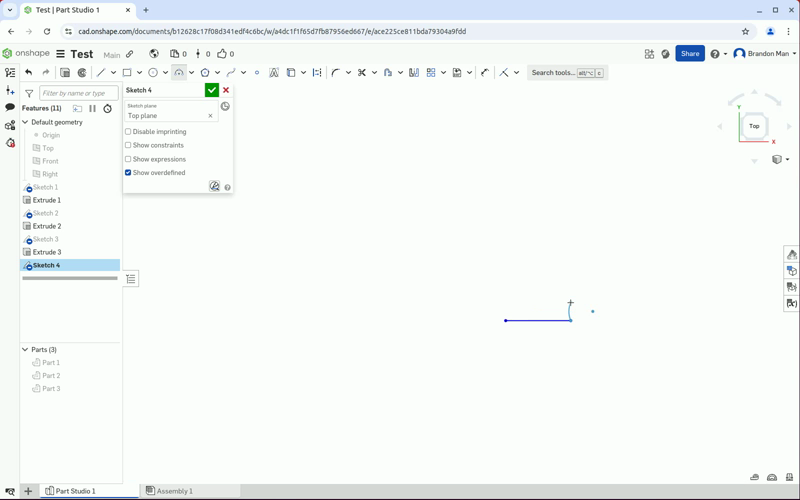
scroll(6)
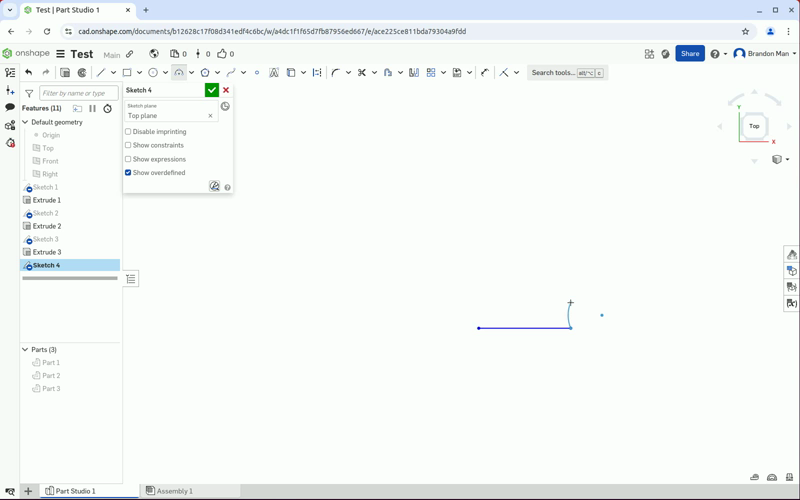
scroll(6)
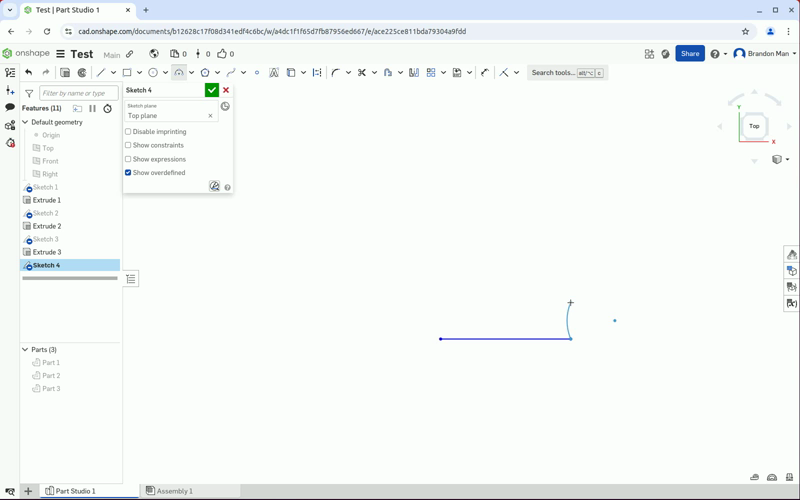
scroll(6)
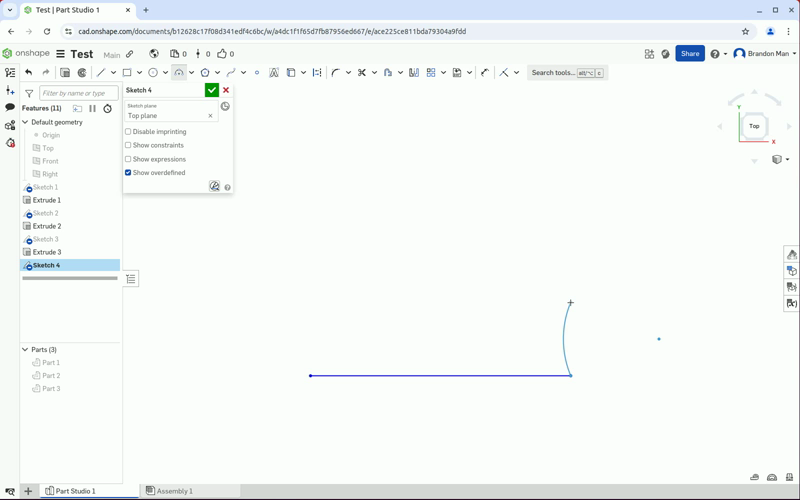
click(570, 302)
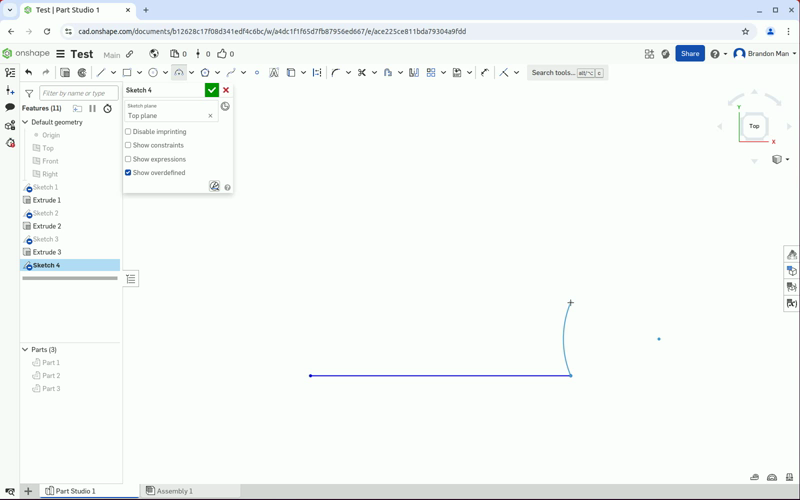
scroll(-6)
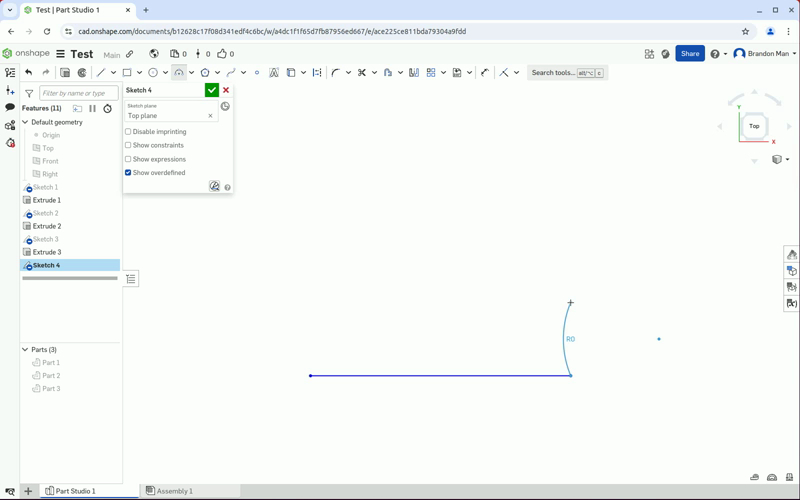
scroll(-6)
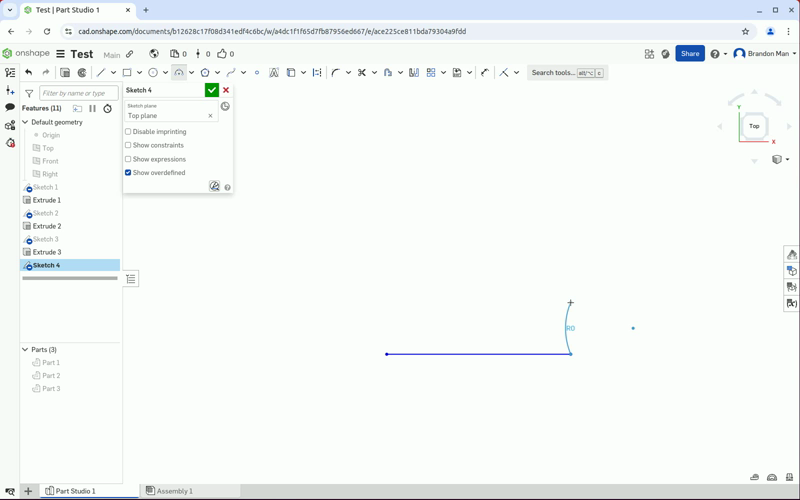
scroll(-6)
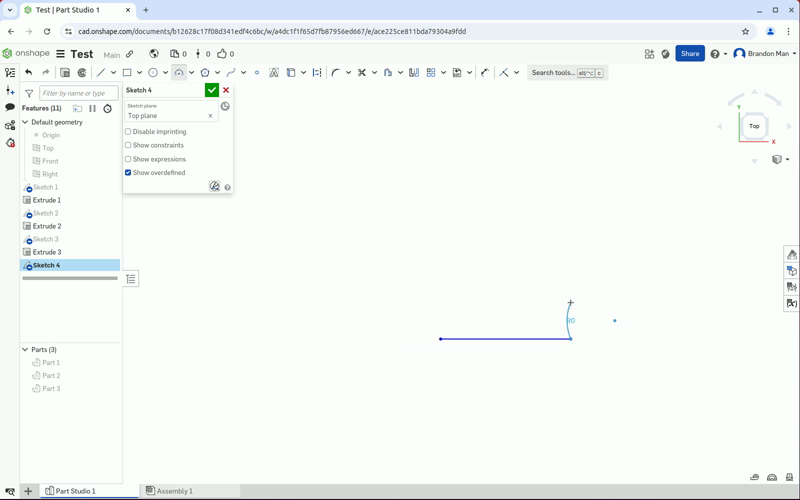
scroll(-6)
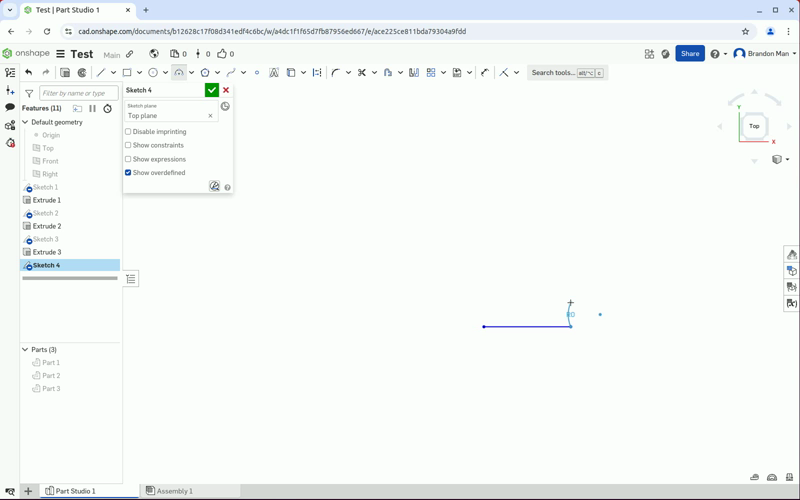
scroll(-6)
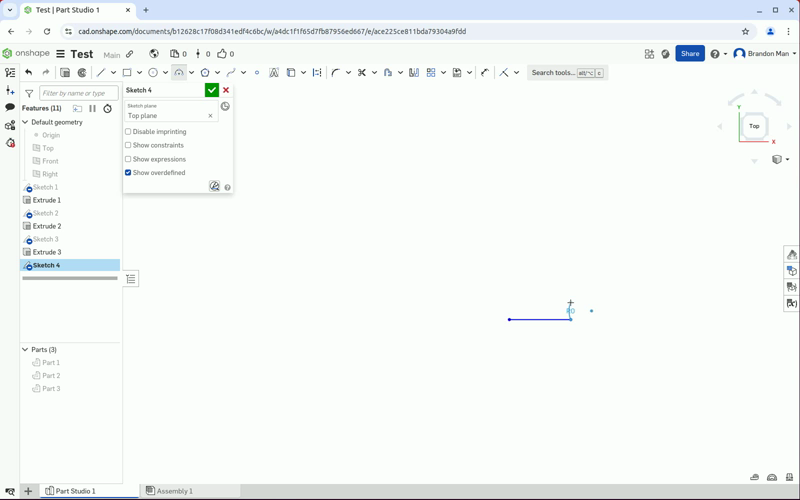
scroll(-6)
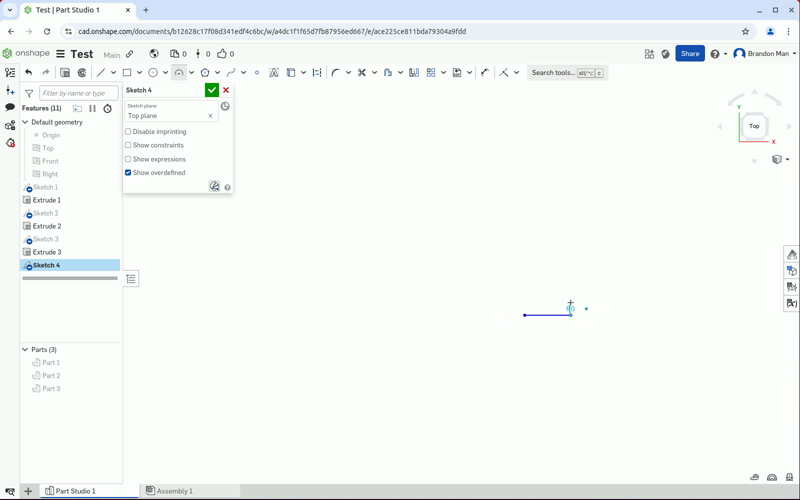
scroll(-6)
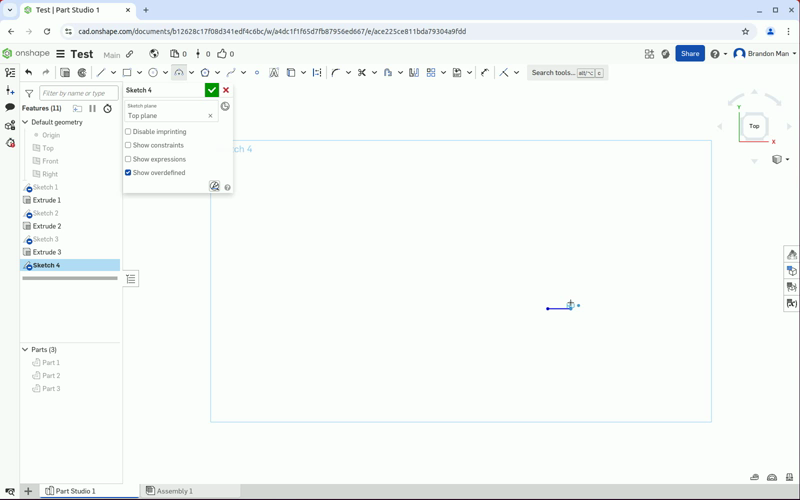
mouse_move(573, 305)
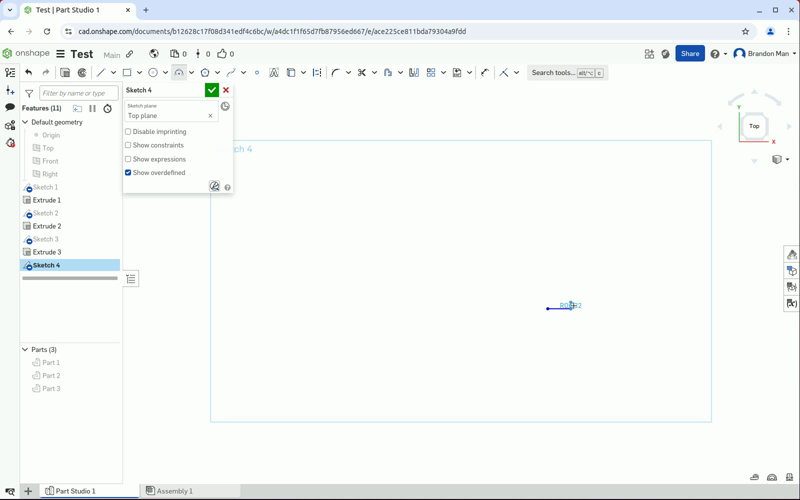
scroll(6)
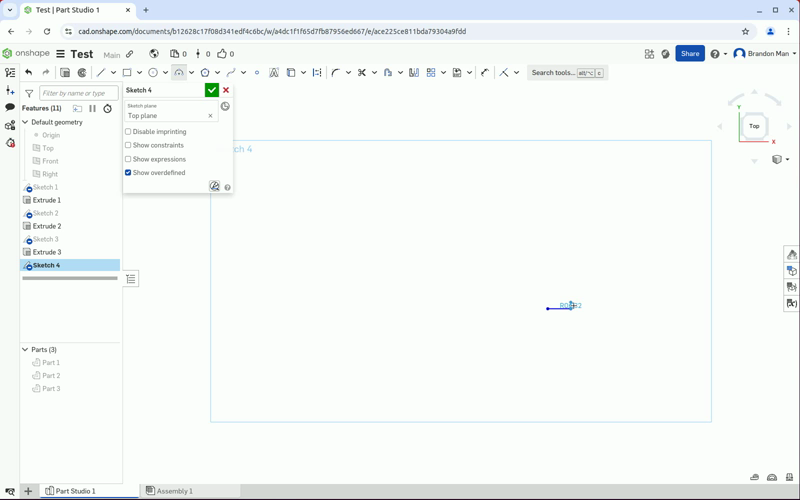
scroll(6)
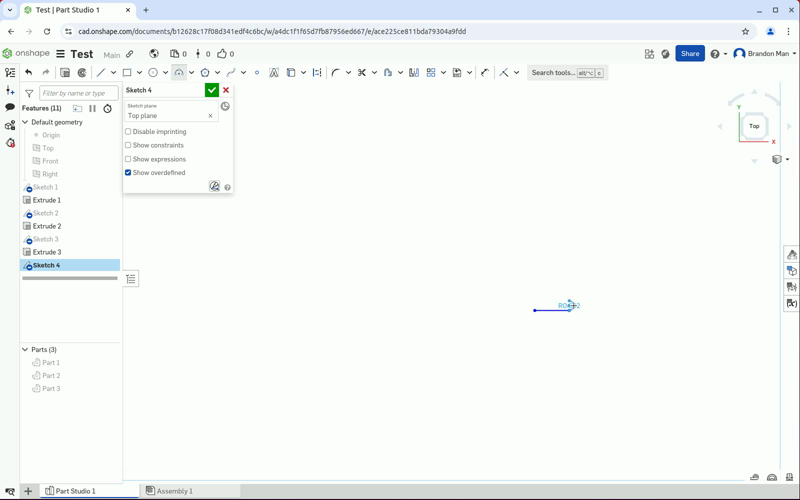
scroll(6)
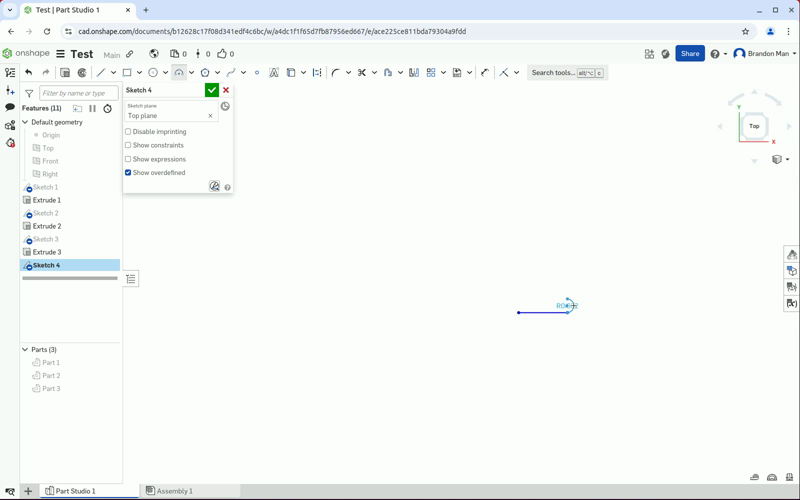
scroll(6)
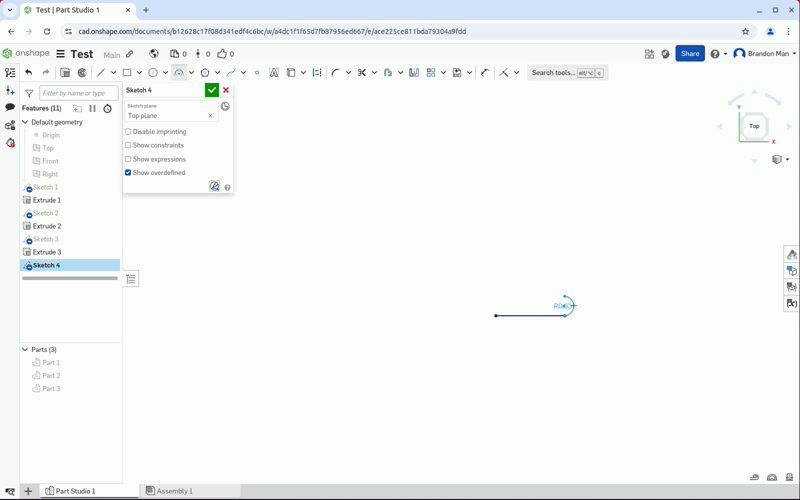
scroll(6)
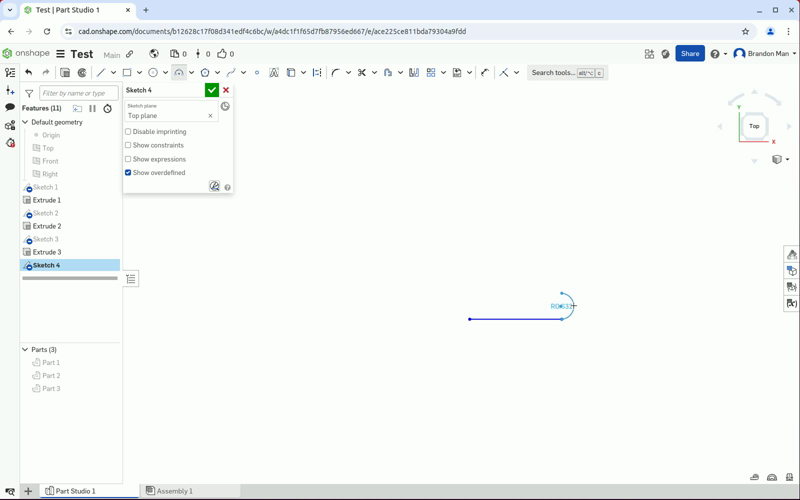
scroll(6)
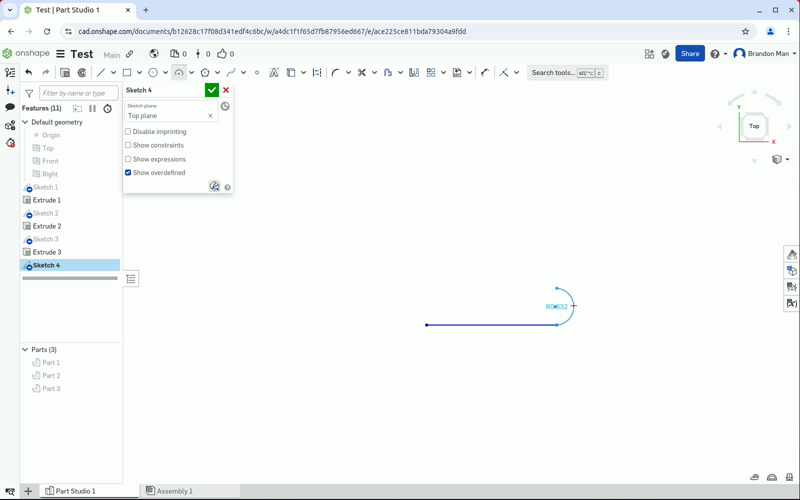
scroll(6)
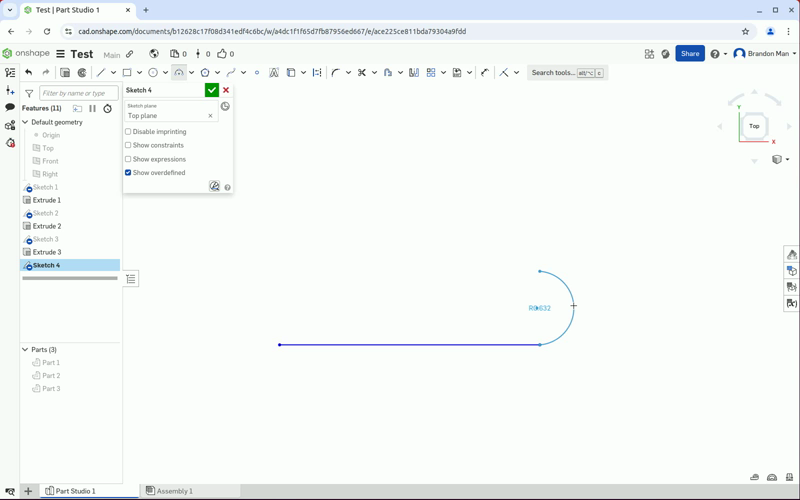
click(573, 305)
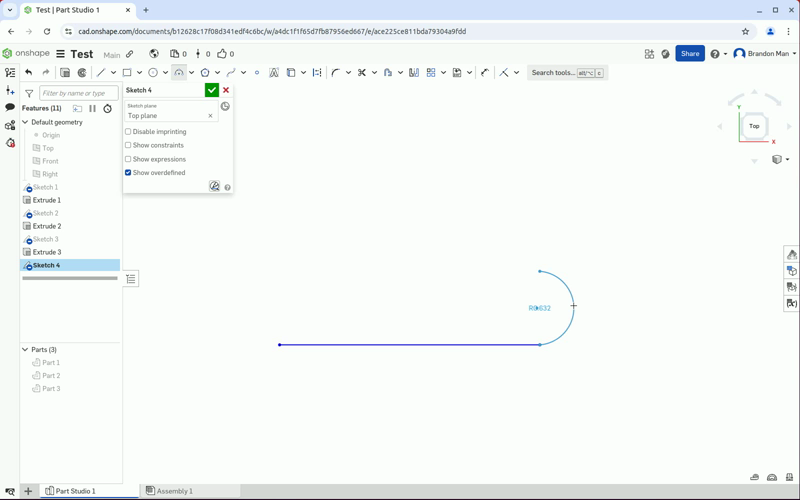
scroll(-6)
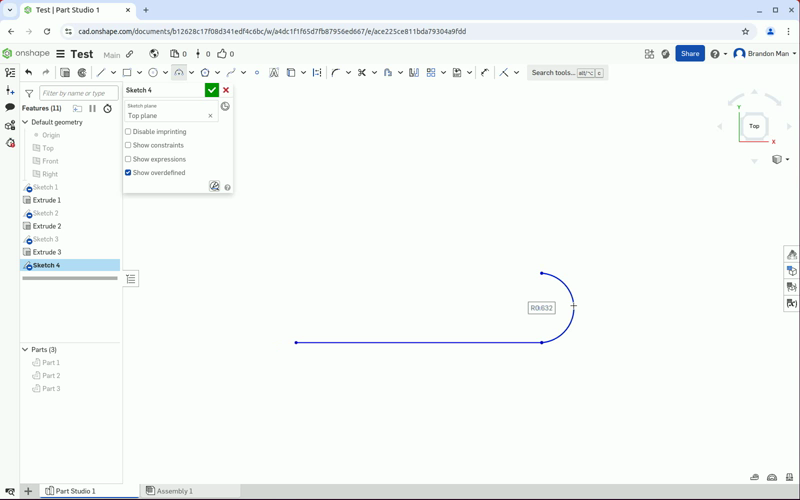
scroll(-6)
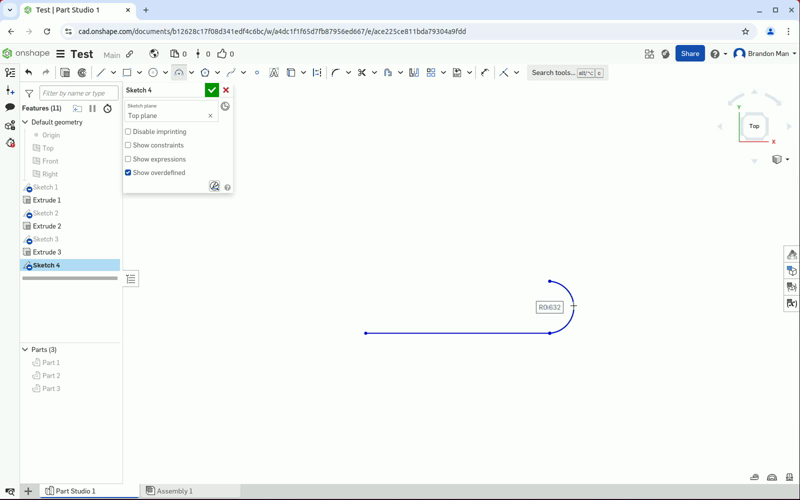
scroll(-6)
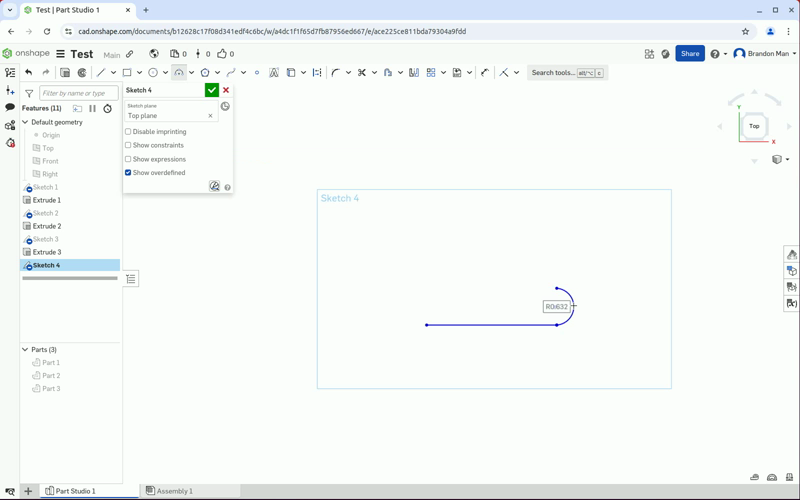
scroll(-6)
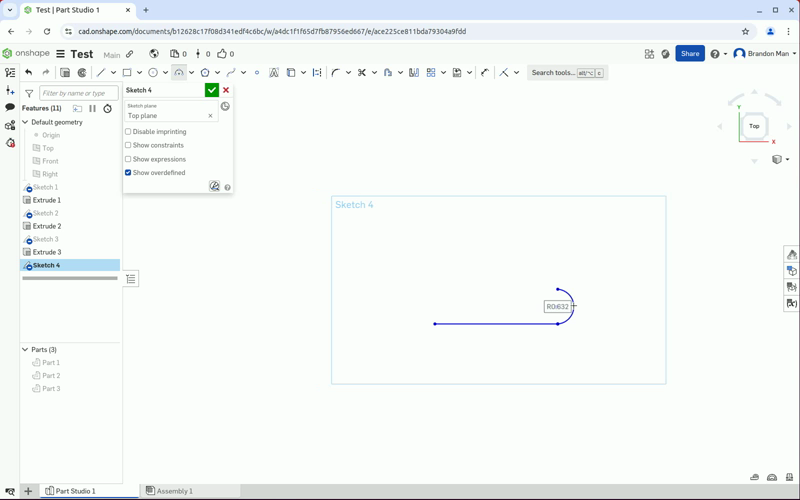
scroll(-6)
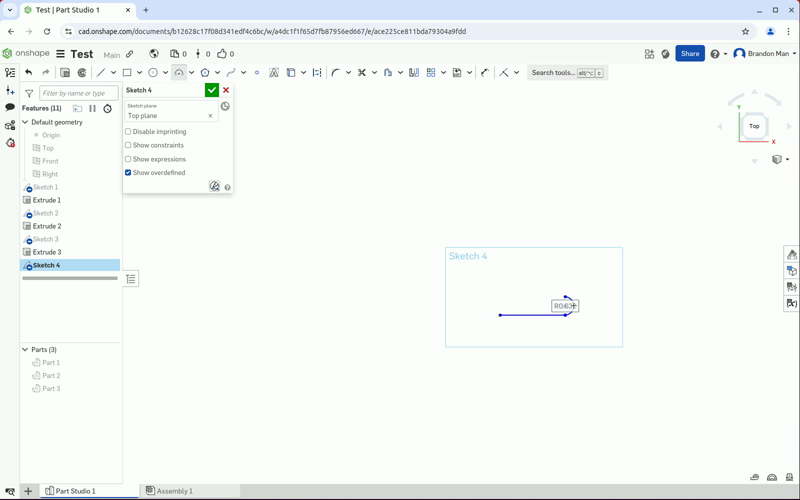
scroll(-6)
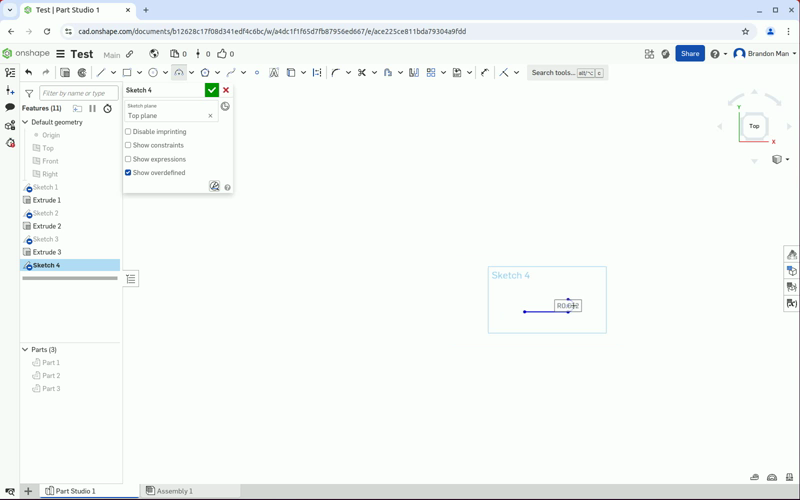
scroll(-6)
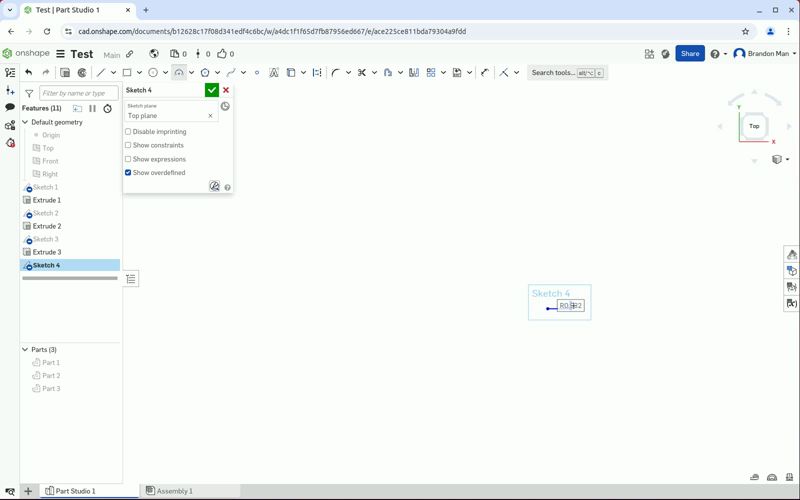
key_up(shift)
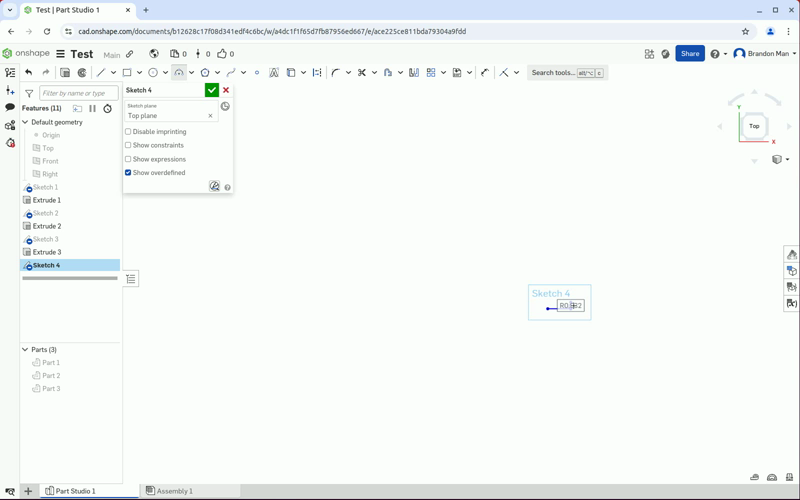
key(esc)
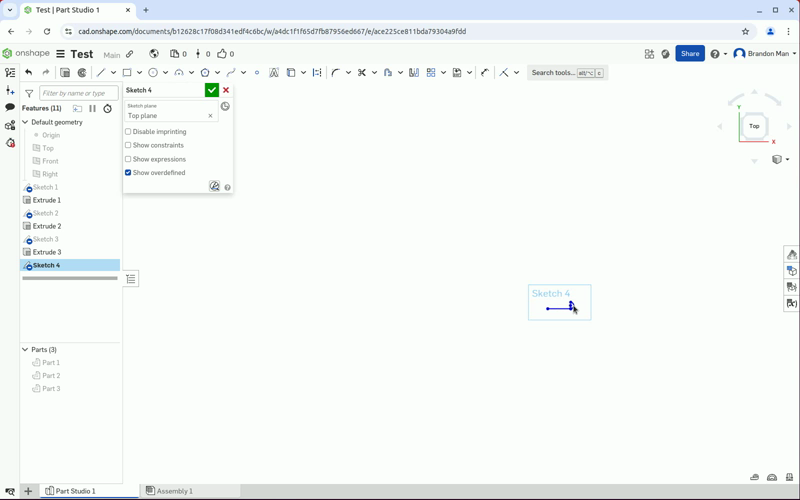
key(l)
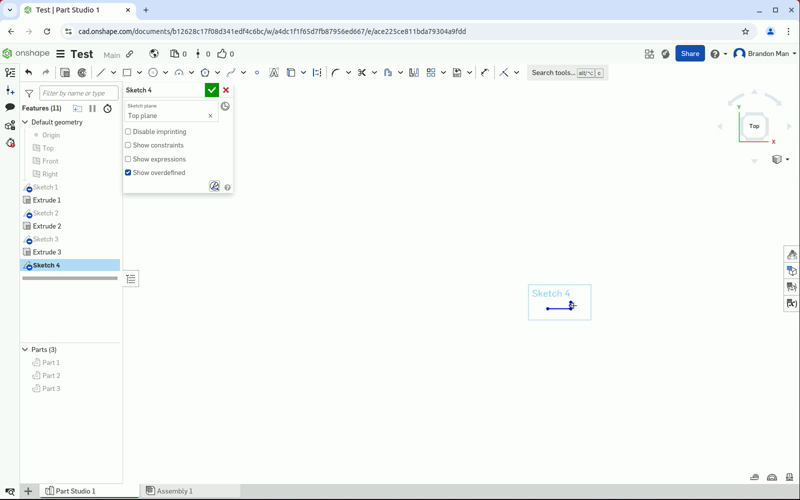
mouse_move(570, 302)
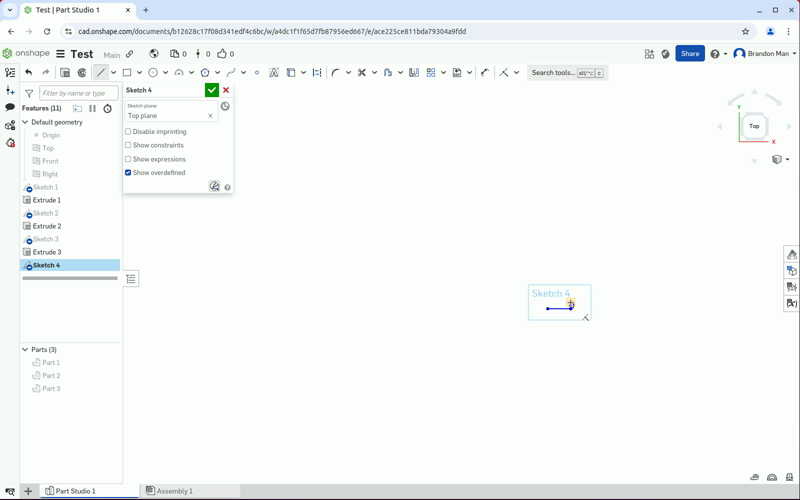
scroll(6)
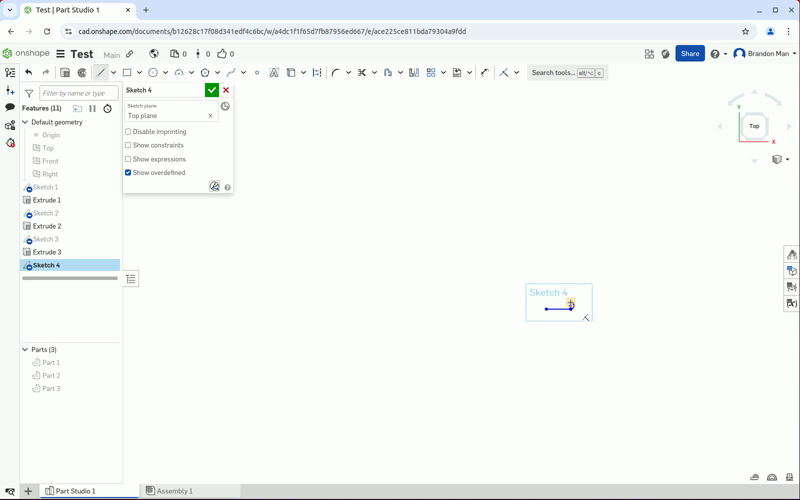
scroll(6)
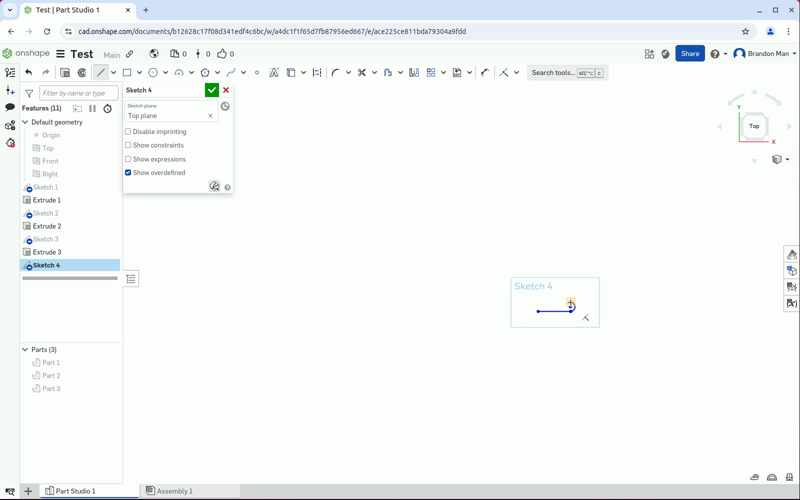
scroll(6)
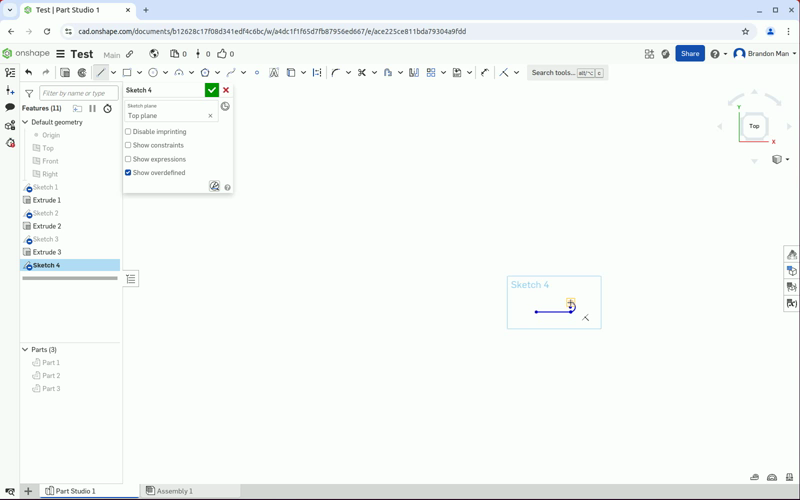
scroll(6)
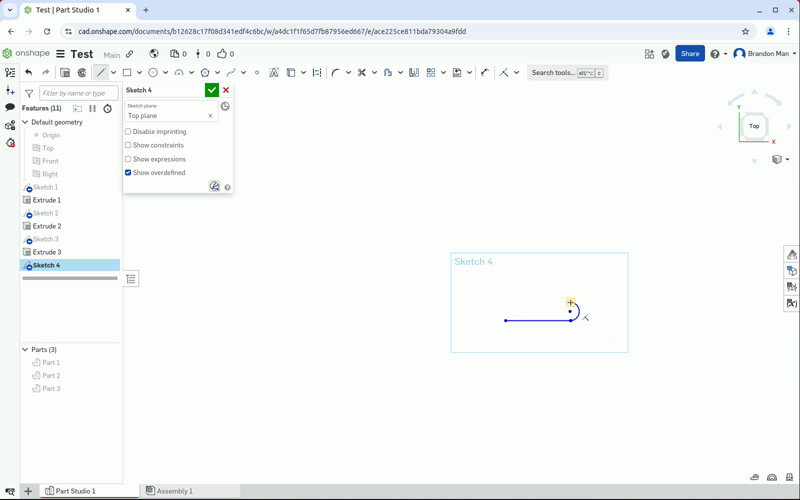
scroll(6)
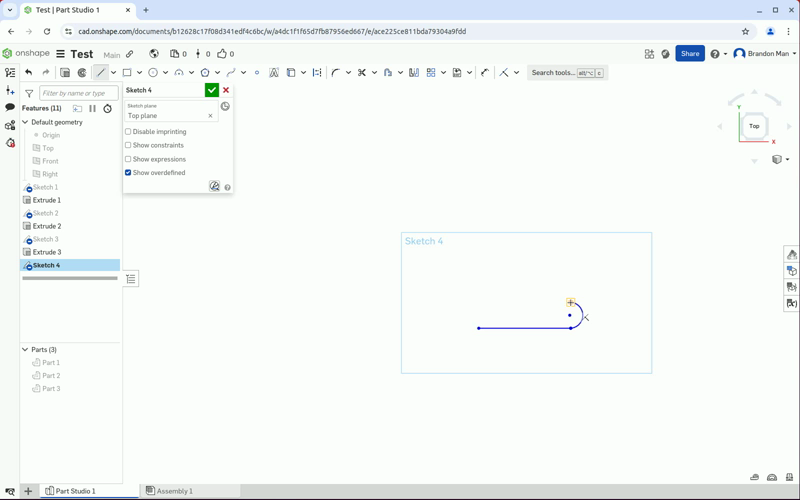
scroll(6)
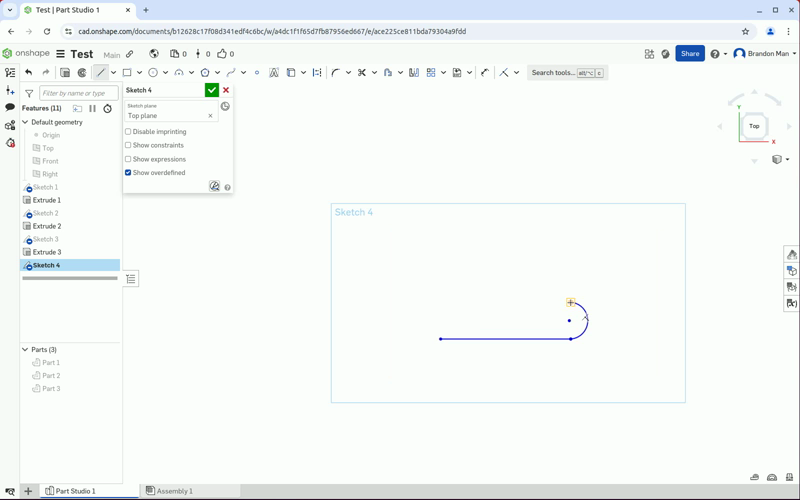
scroll(6)
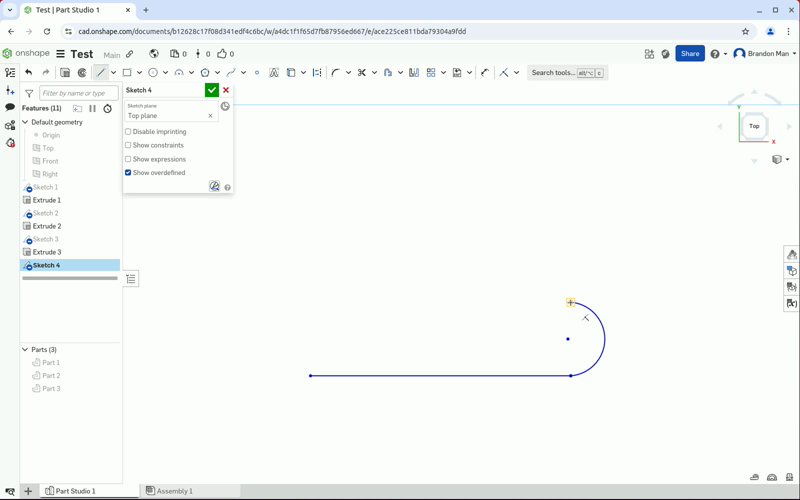
click(570, 302)
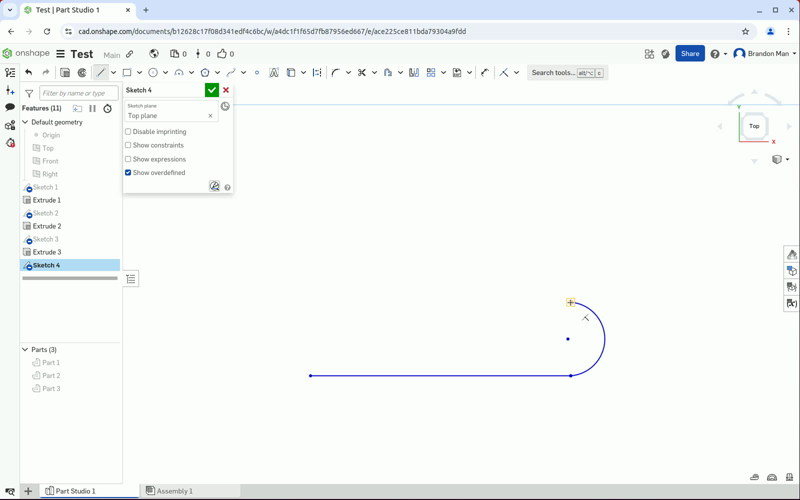
scroll(-6)
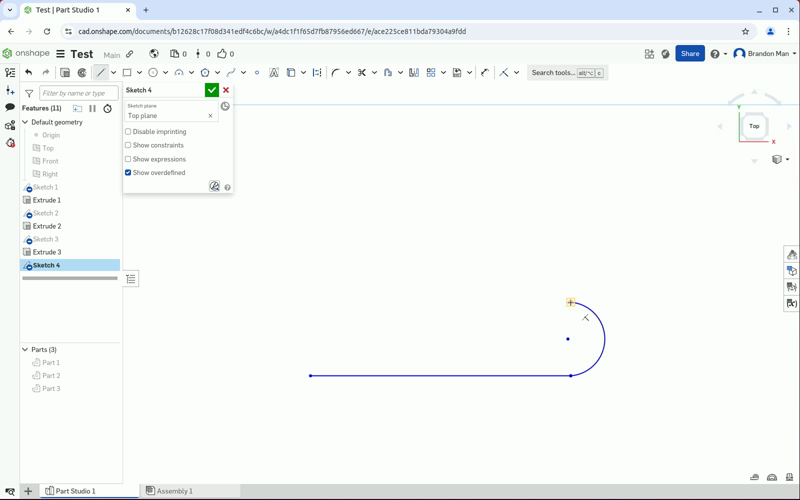
scroll(-6)
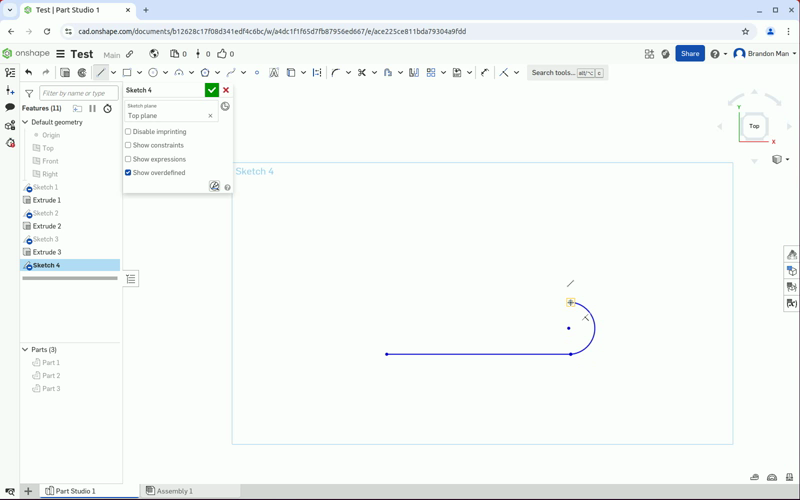
scroll(-6)
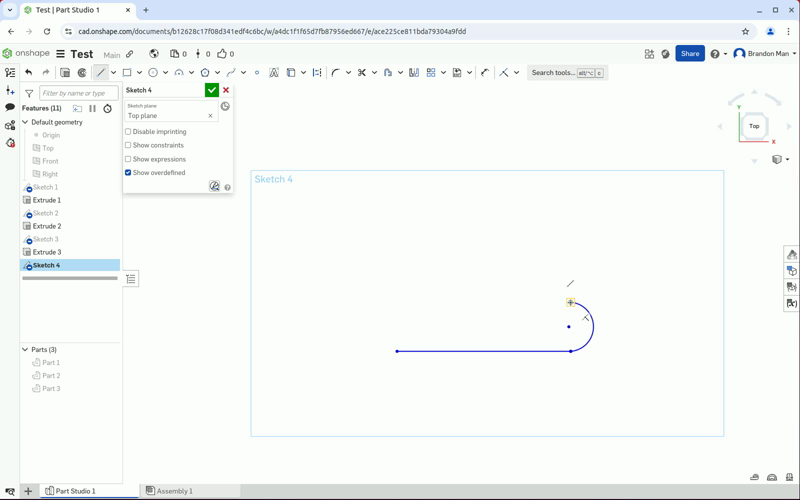
scroll(-6)
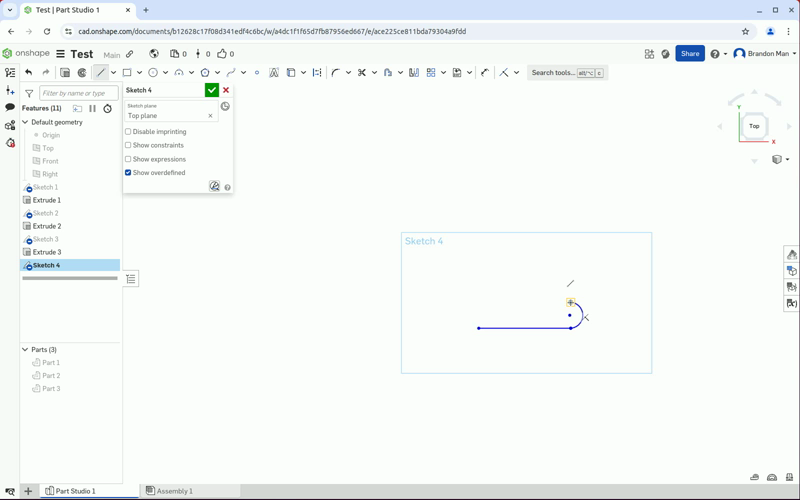
scroll(-6)
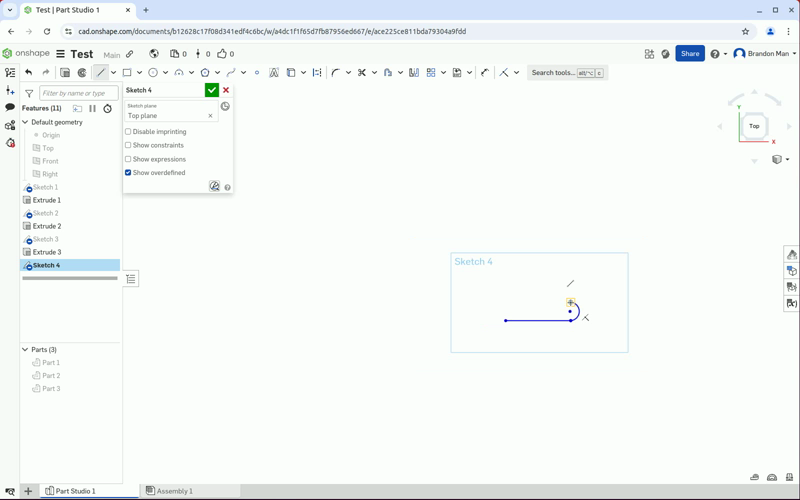
scroll(-6)
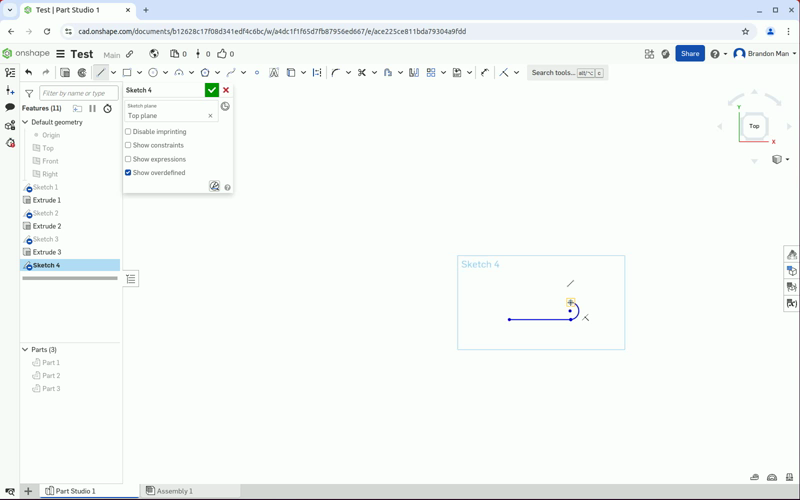
scroll(-6)
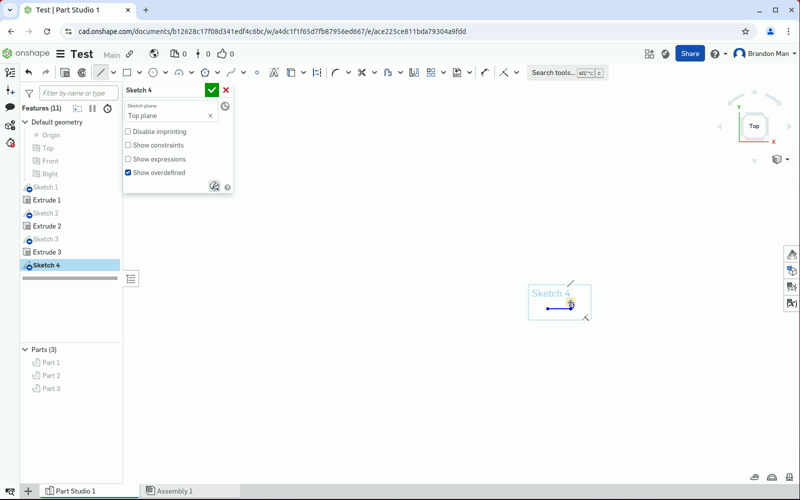
key_down(shift)
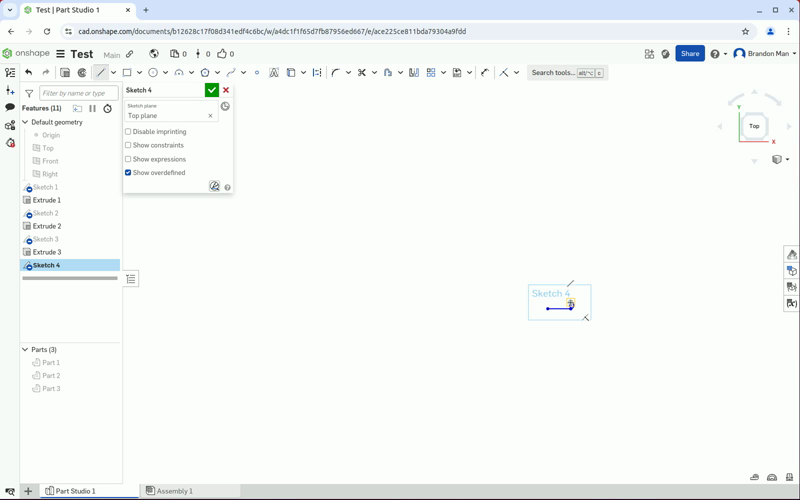
mouse_move(589, 302)
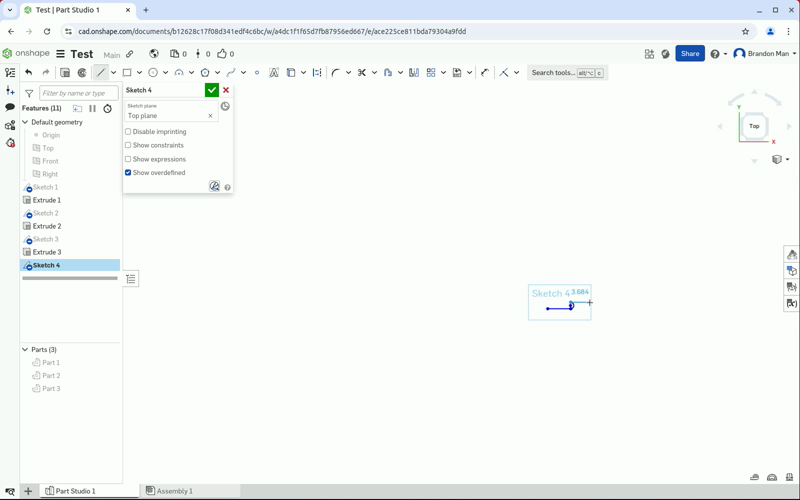
mouse_move(547, 302)
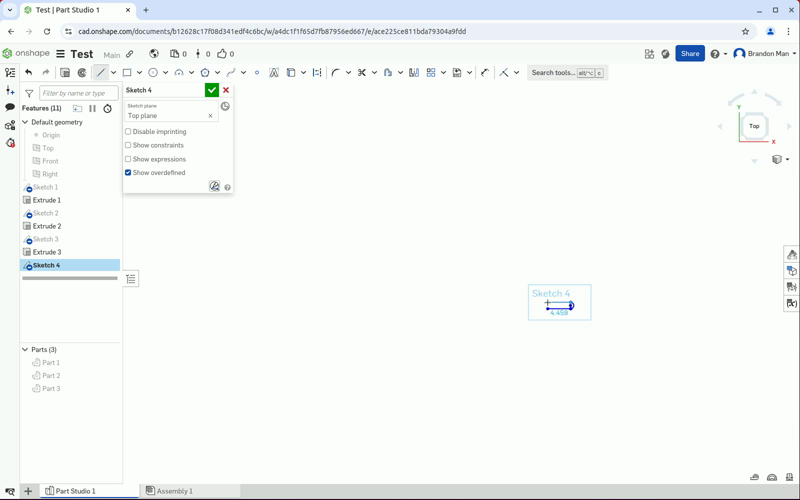
click(547, 302)
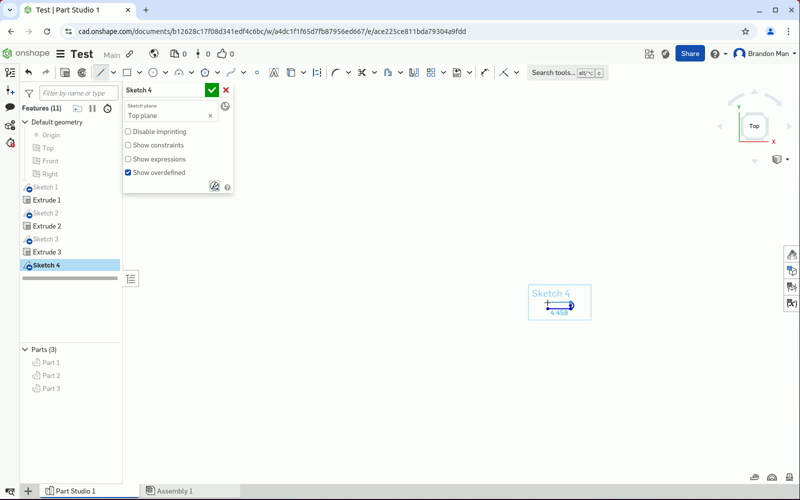
key_up(shift)
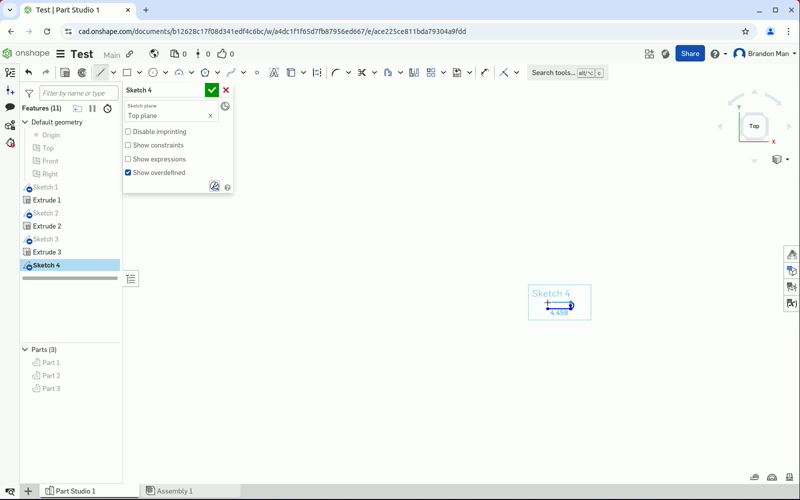
key(esc)
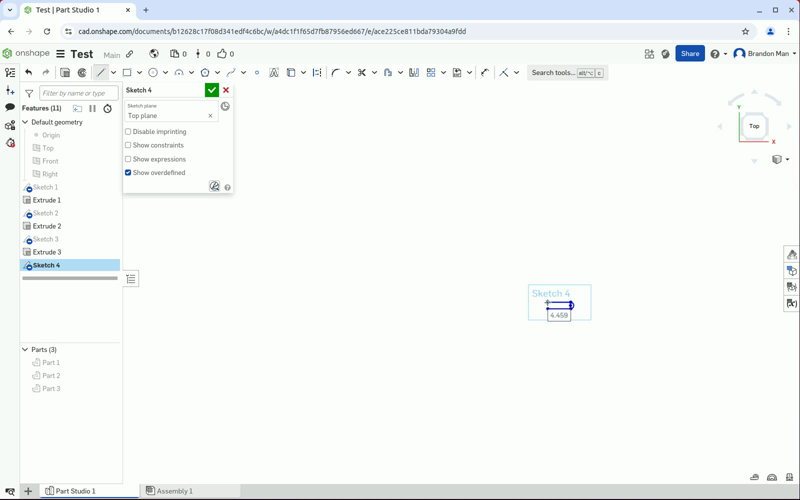
key(a)
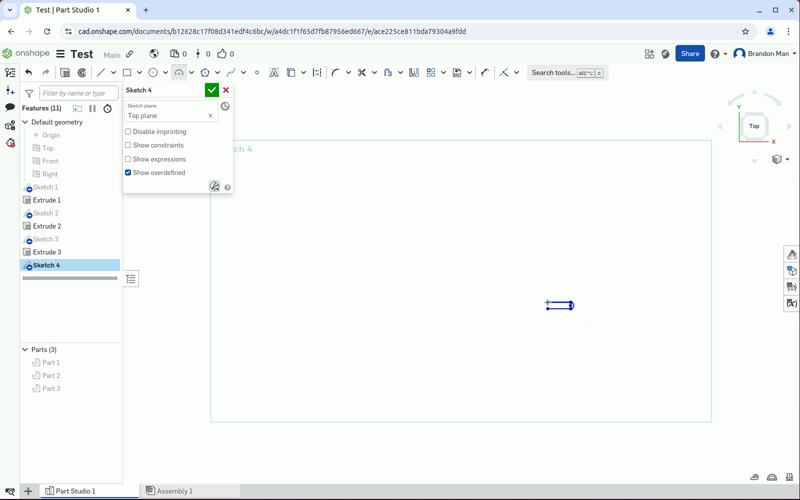
mouse_move(547, 302)
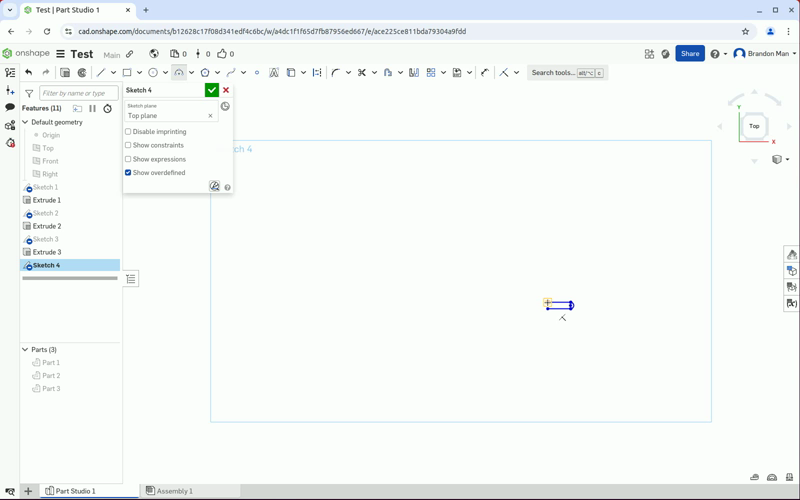
click(547, 302)
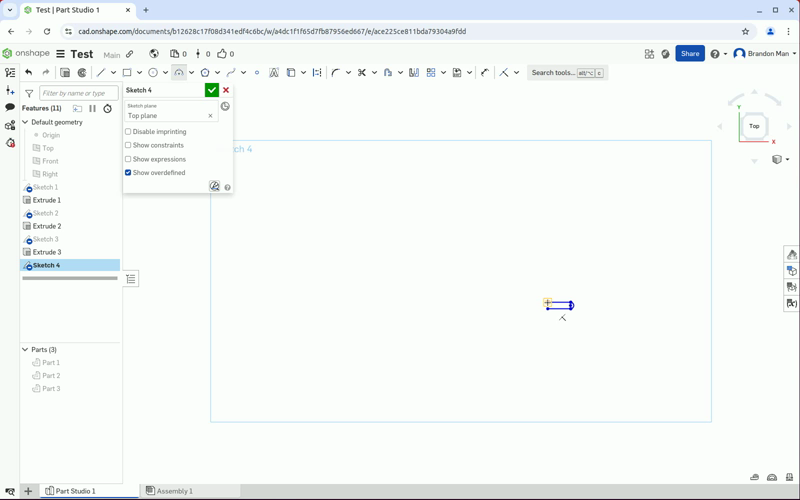
key_down(shift)
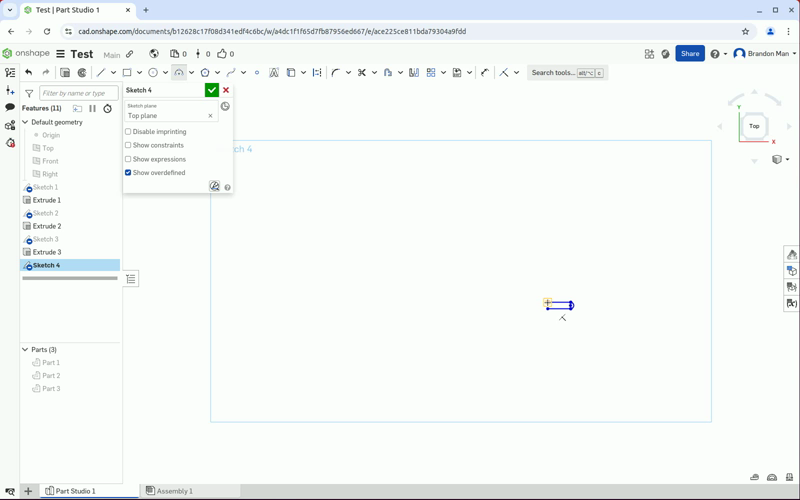
mouse_move(547, 263)
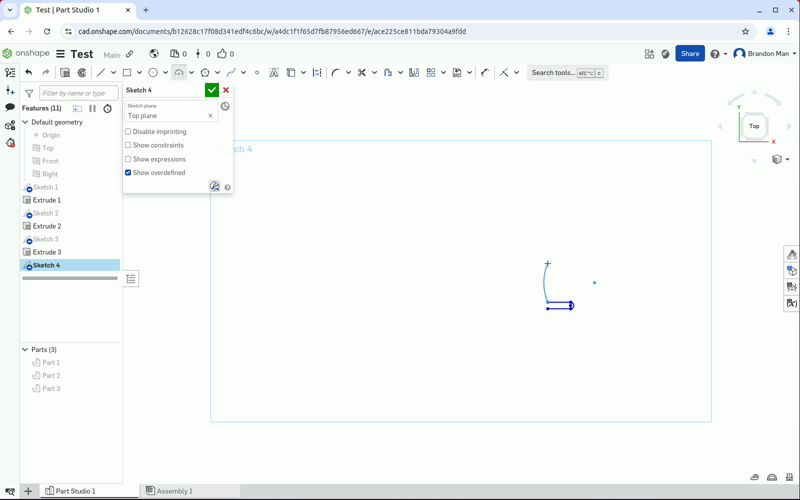
click(547, 263)
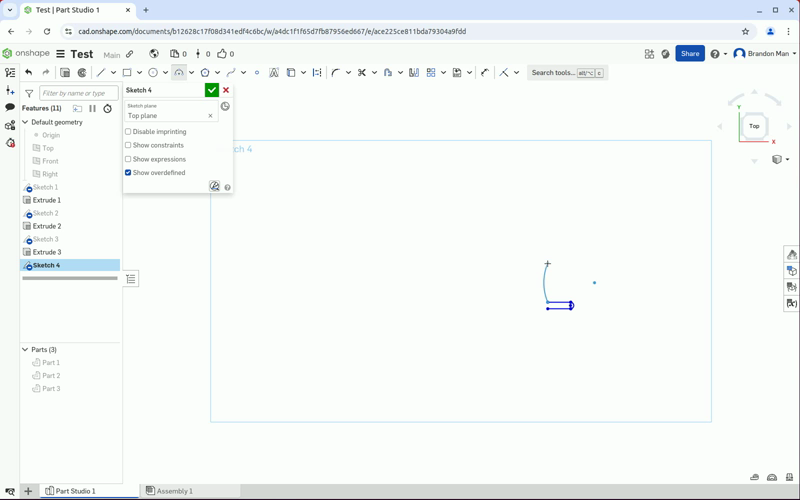
mouse_move(528, 282)
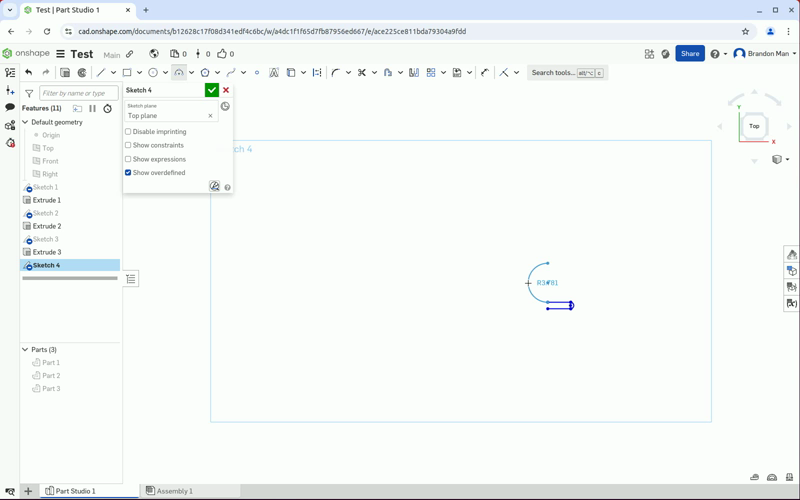
click(528, 282)
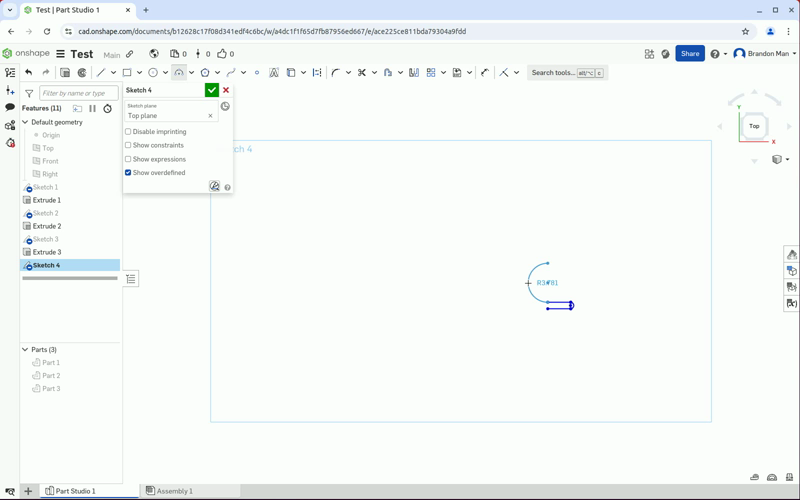
key_up(shift)
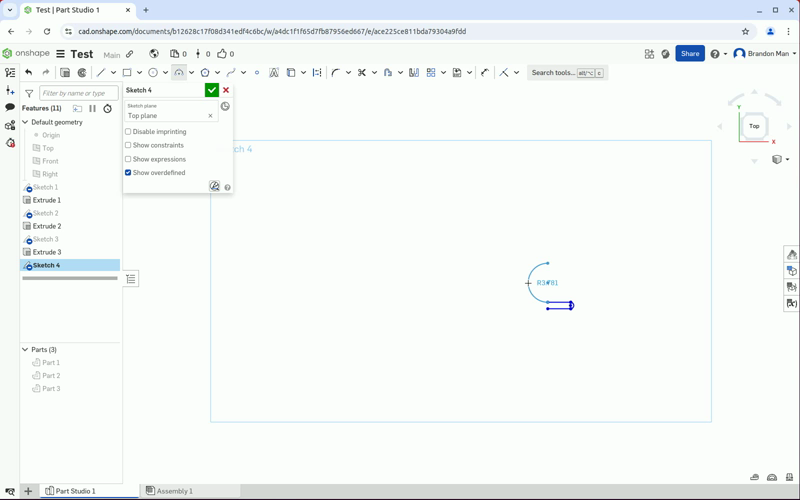
key(esc)
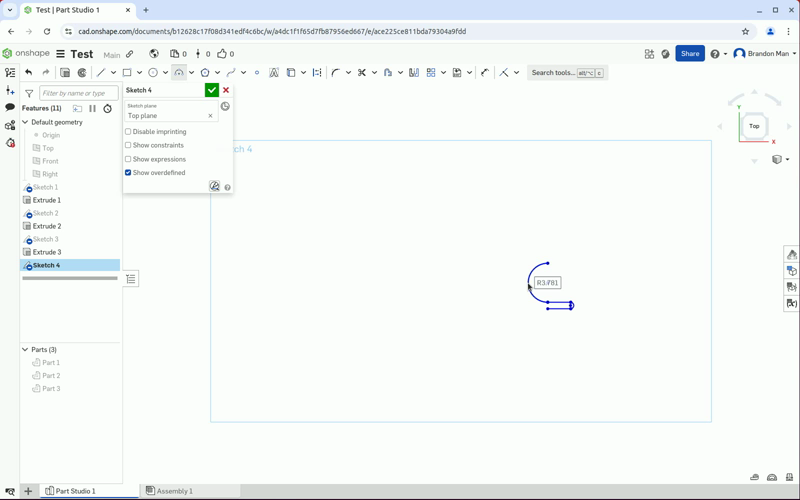
key(l)
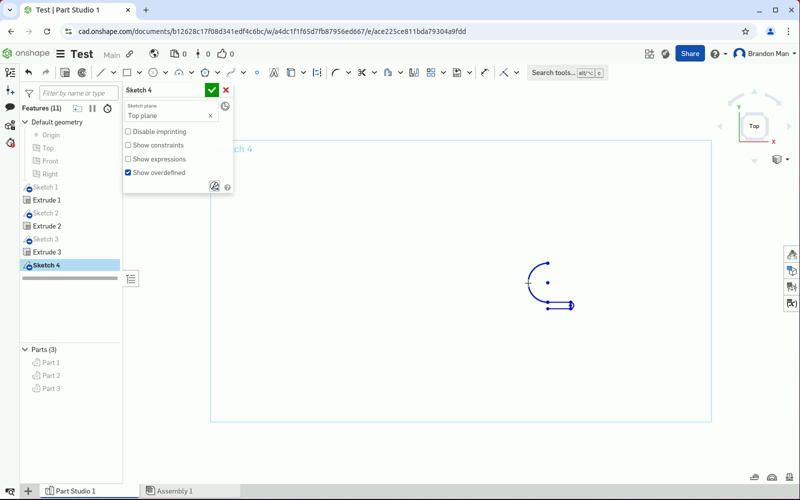
mouse_move(547, 263)
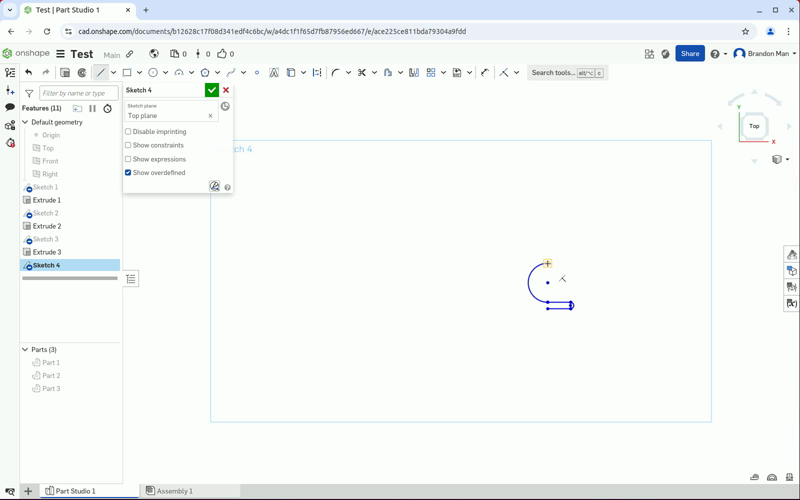
click(547, 263)
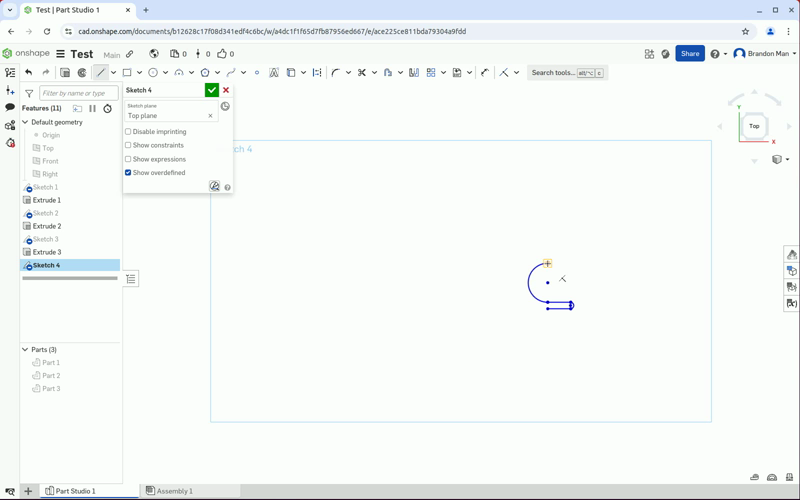
key_down(shift)
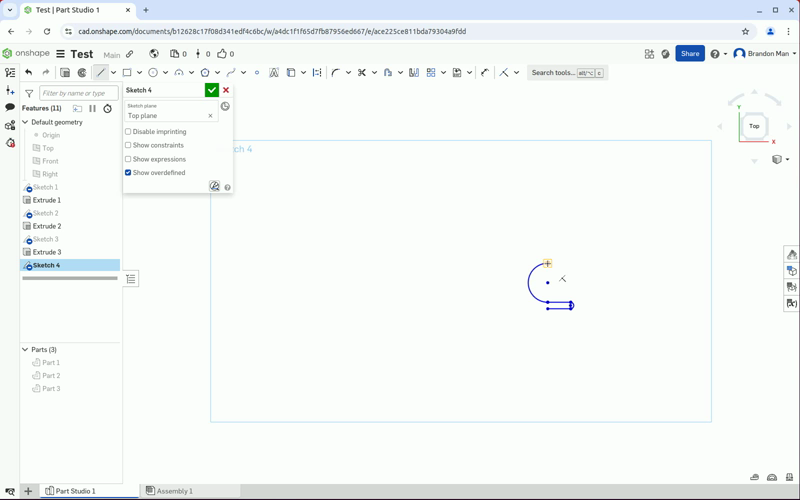
mouse_move(577, 263)
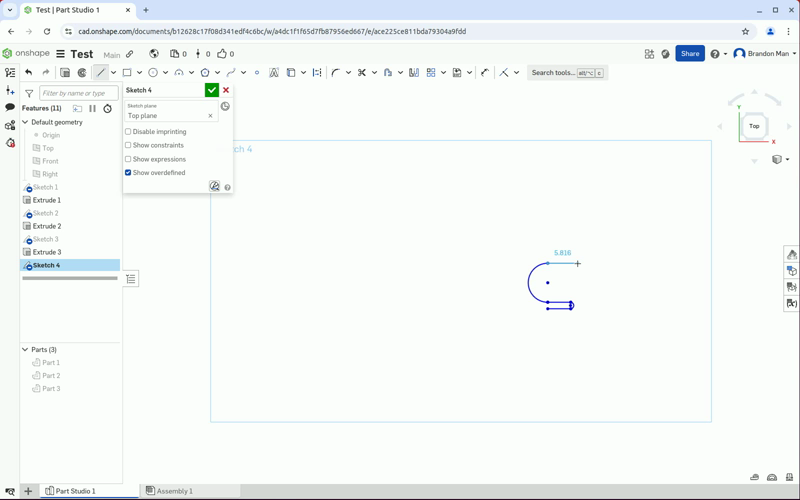
mouse_move(570, 263)
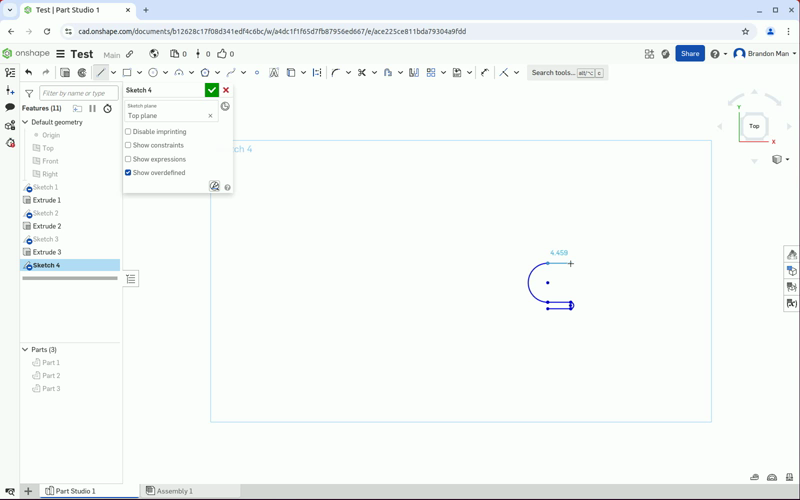
click(570, 263)
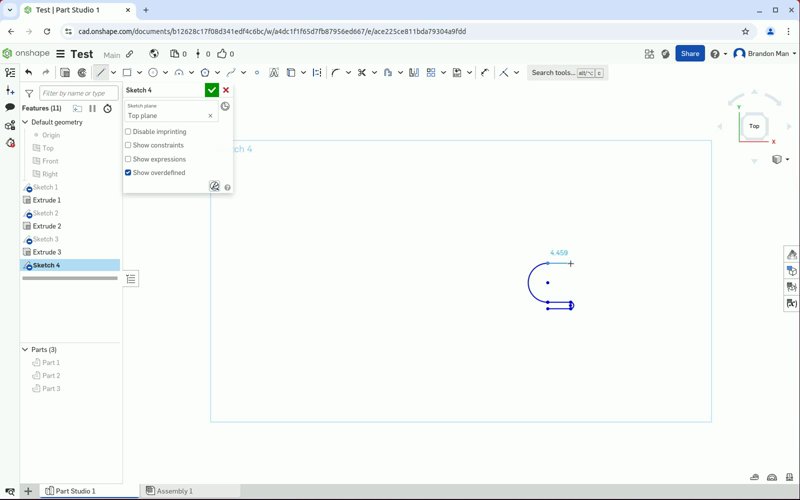
key_up(shift)
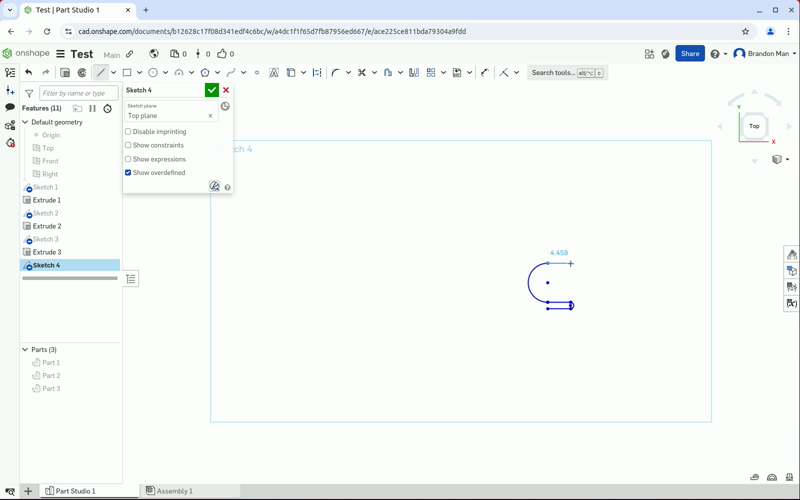
key(esc)
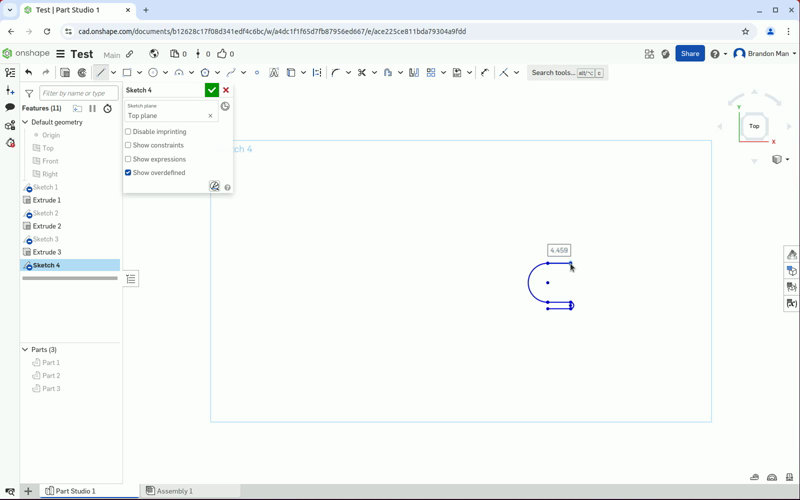
key(a)
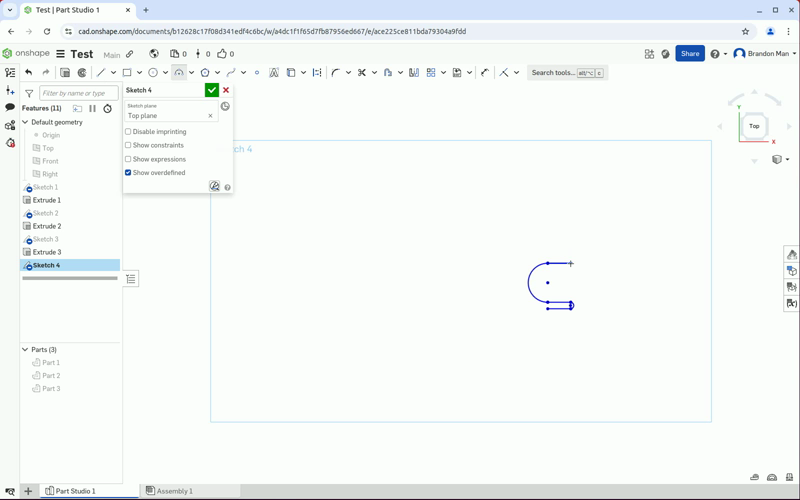
mouse_move(570, 263)
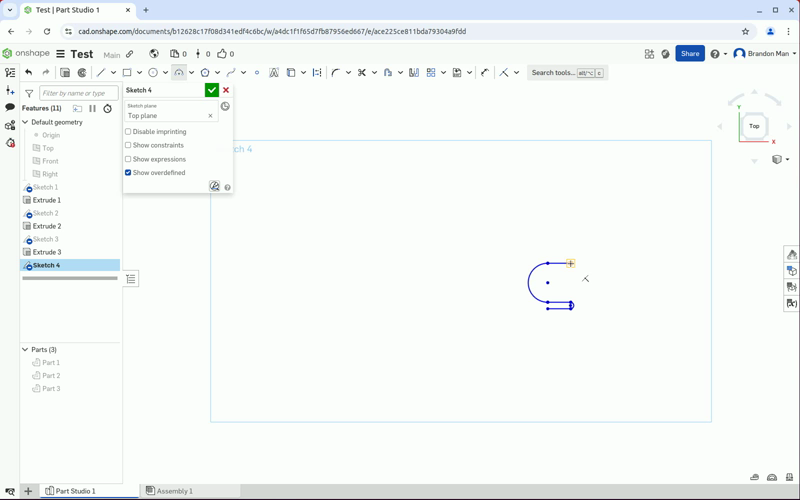
click(570, 263)
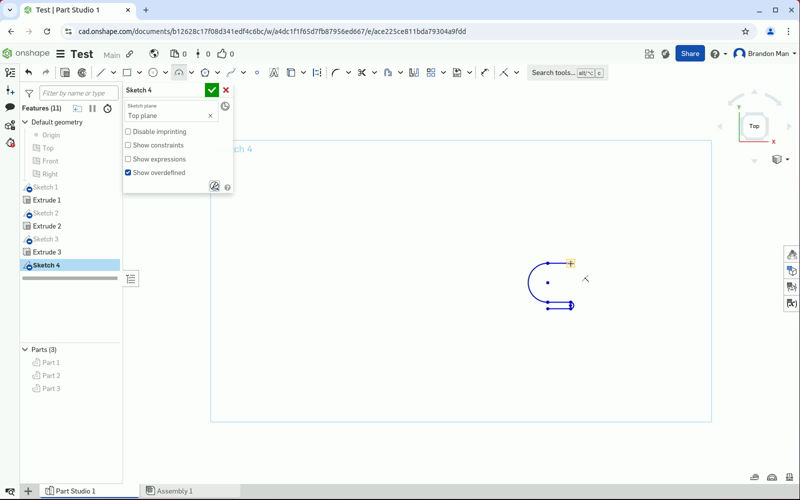
key_down(shift)
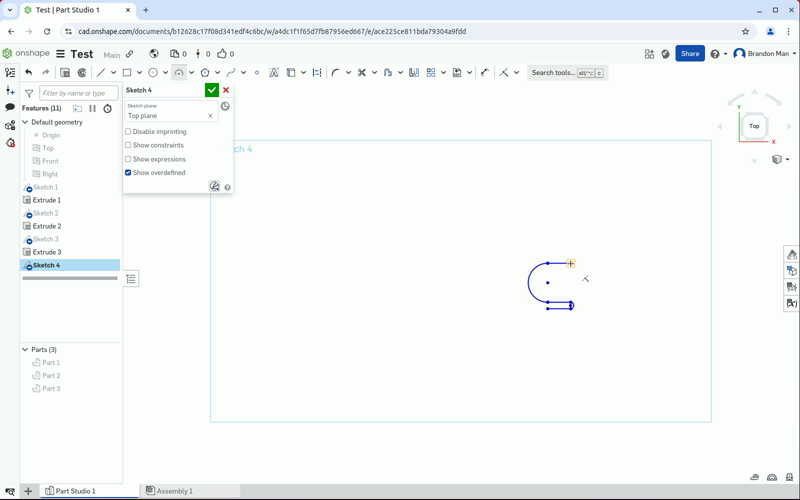
mouse_move(570, 256)
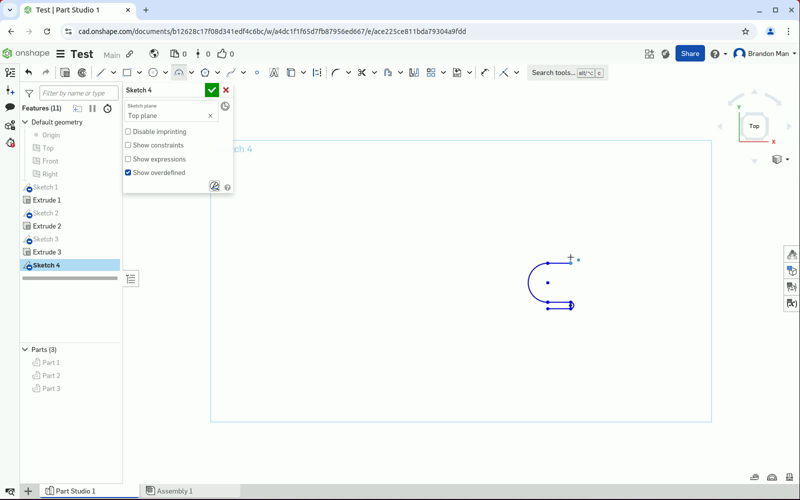
scroll(6)
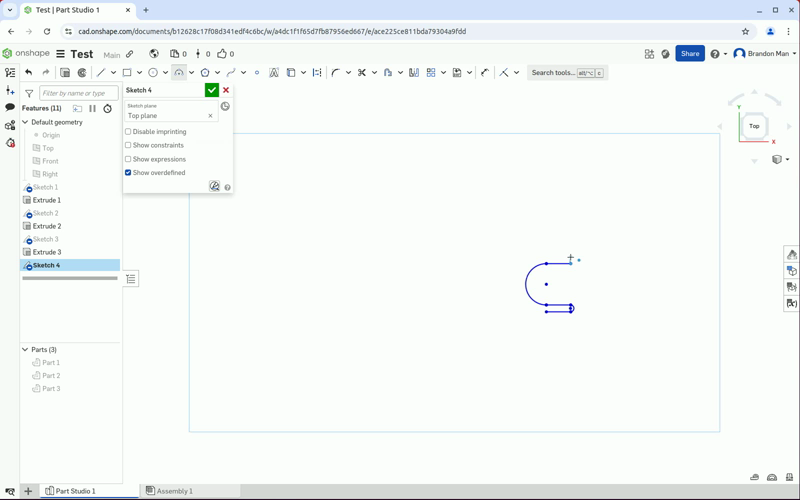
scroll(6)
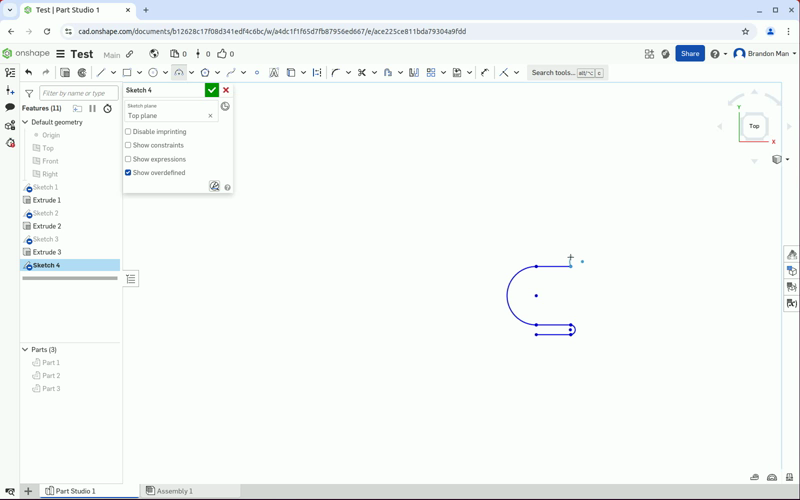
scroll(6)
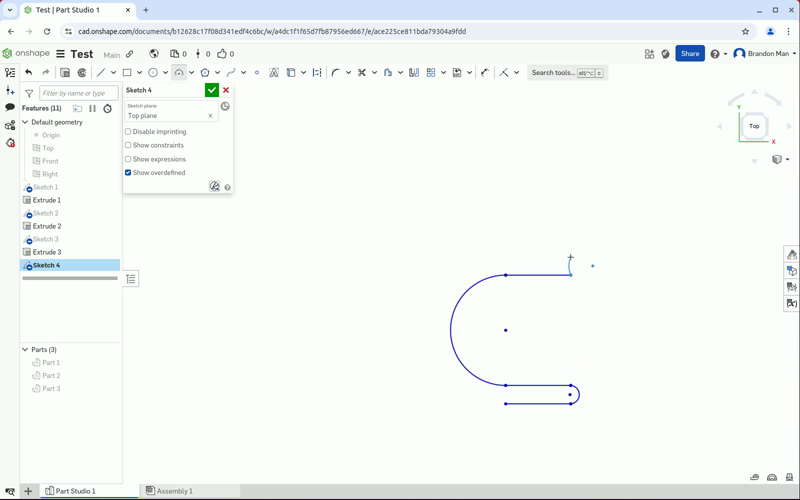
scroll(6)
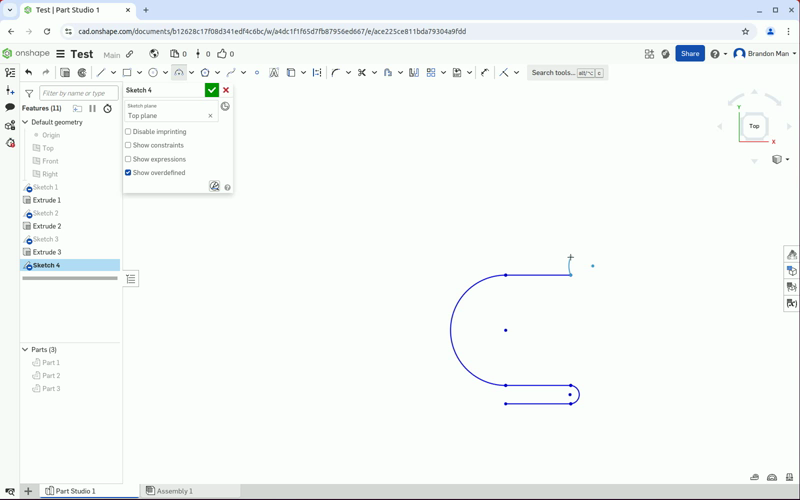
scroll(6)
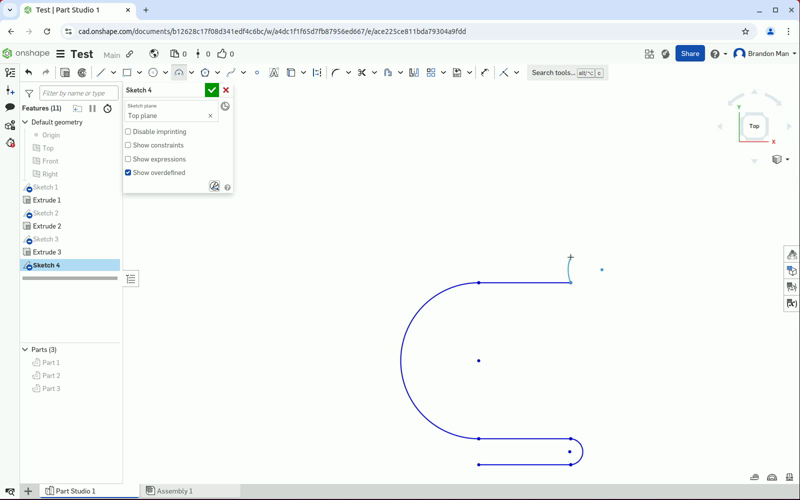
scroll(6)
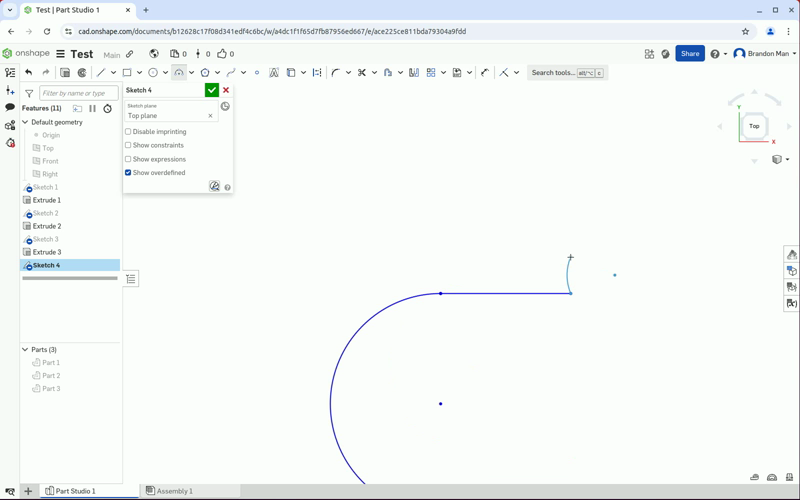
scroll(6)
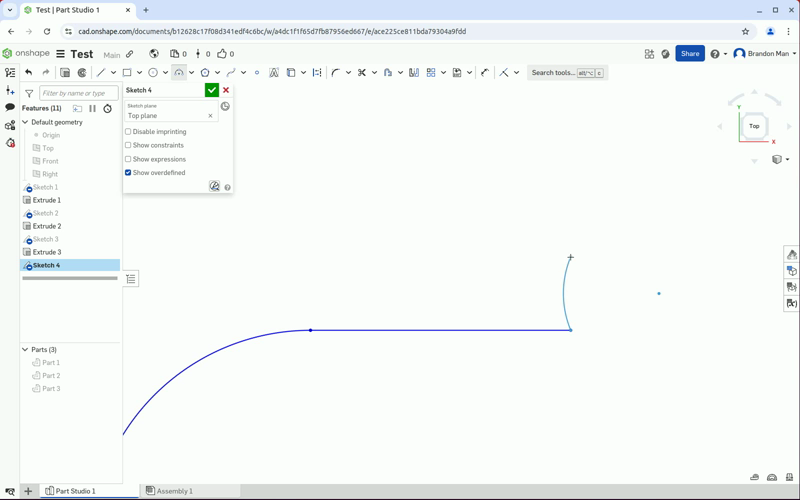
click(570, 256)
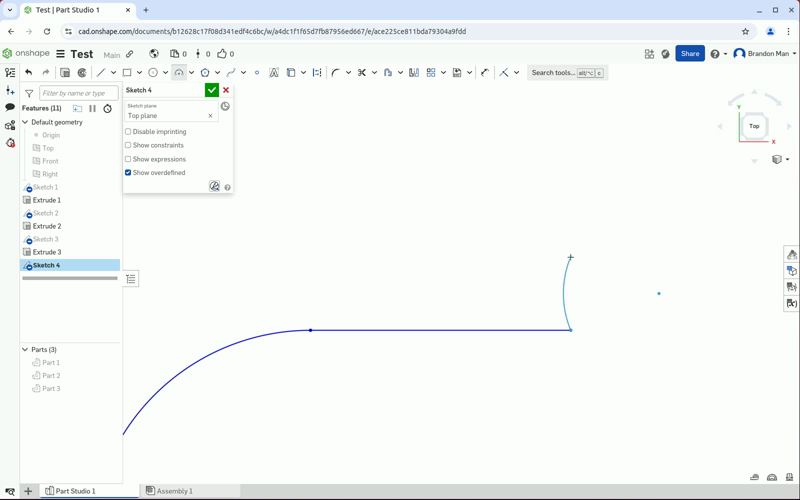
scroll(-6)
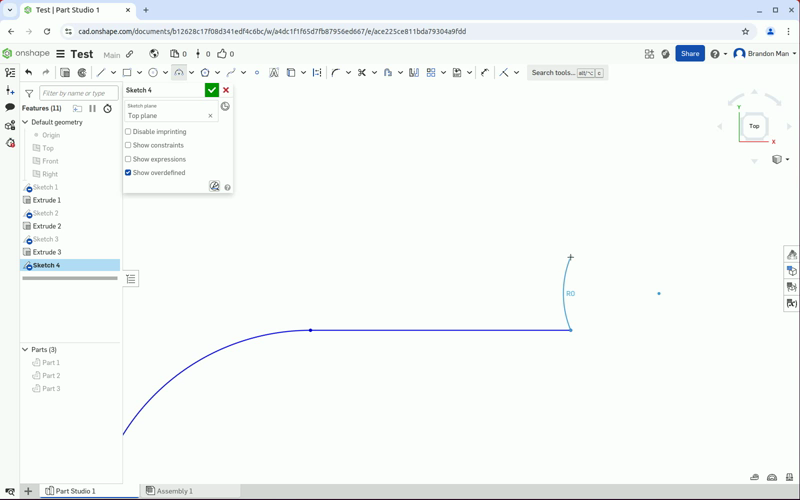
scroll(-6)
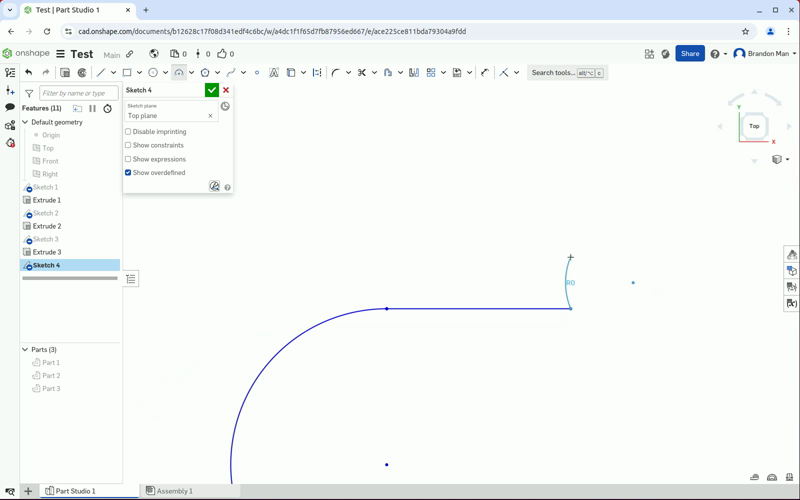
scroll(-6)
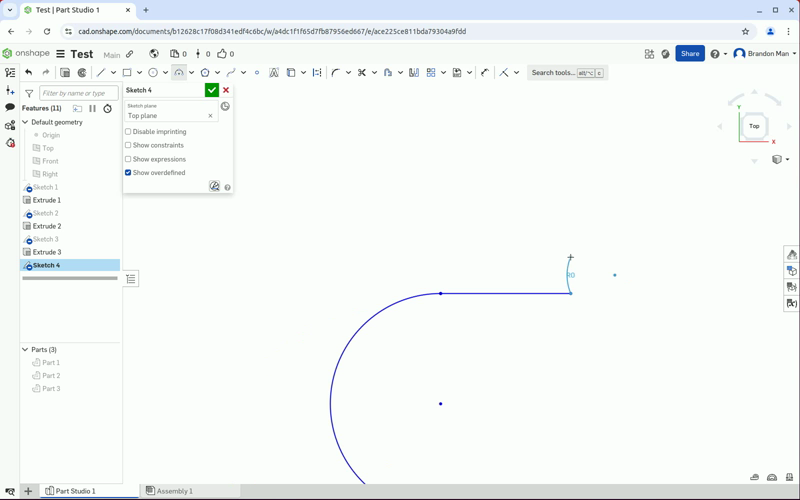
scroll(-6)
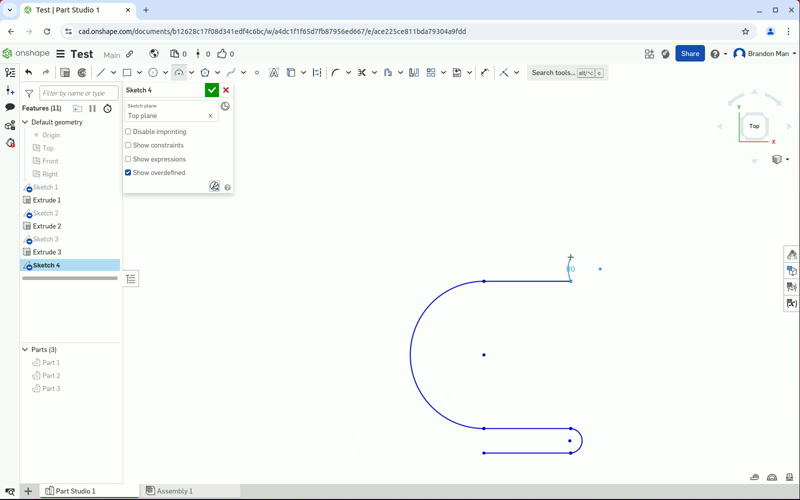
scroll(-6)
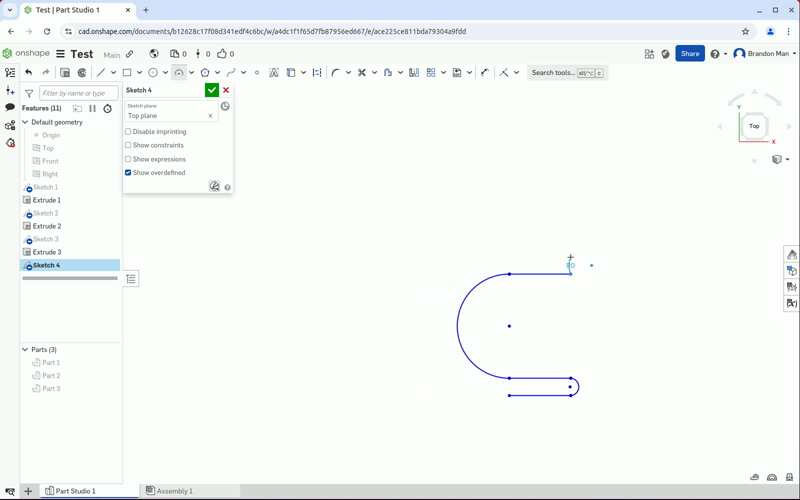
scroll(-6)
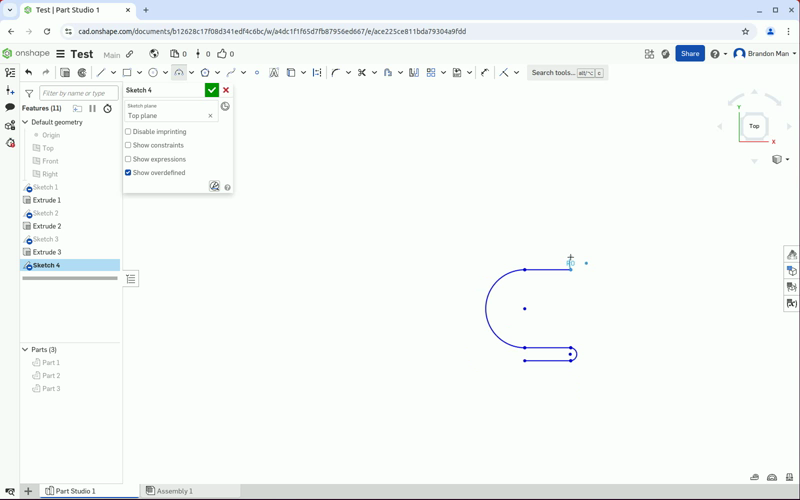
scroll(-6)
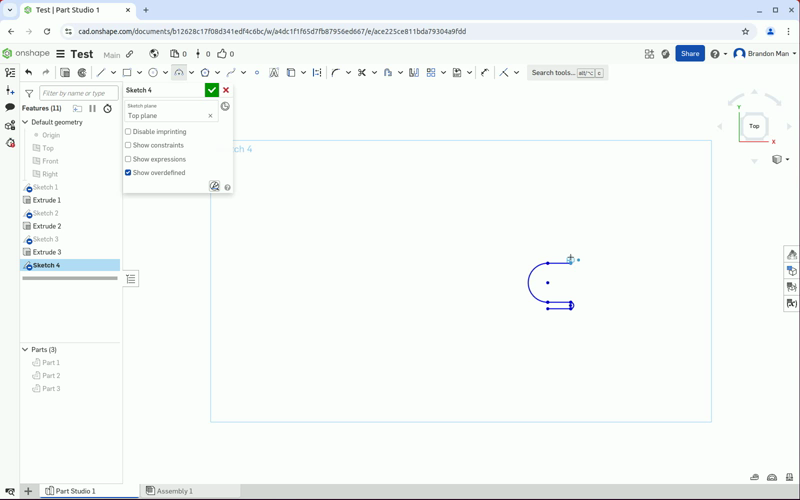
mouse_move(573, 259)
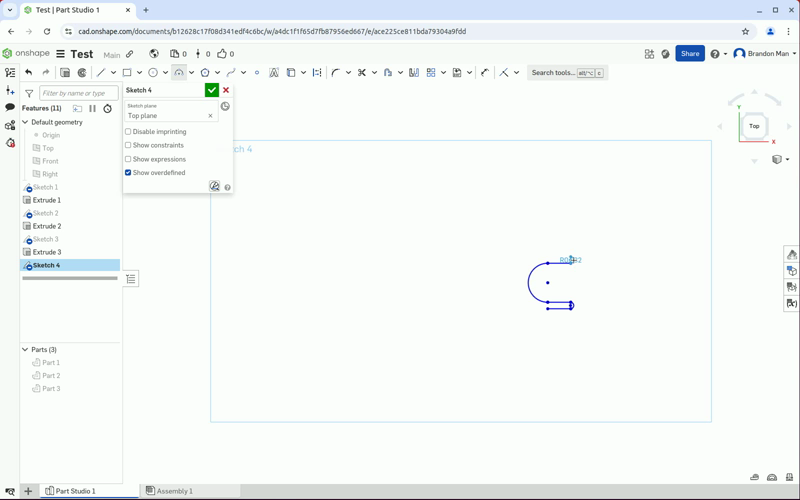
scroll(6)
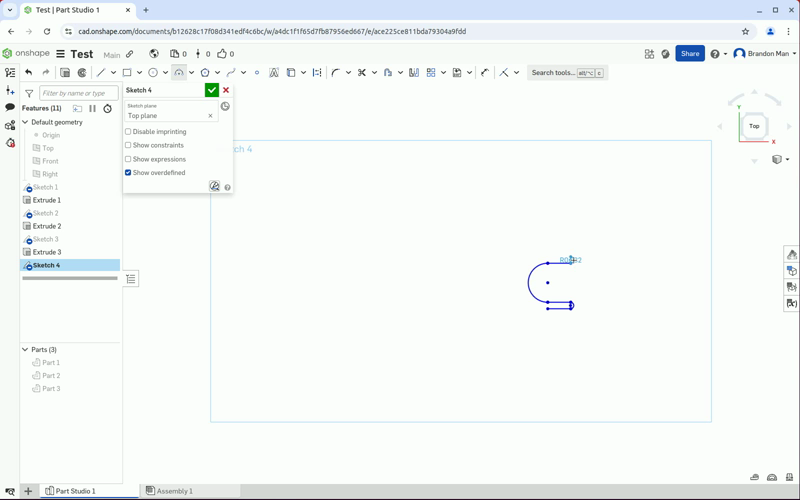
scroll(6)
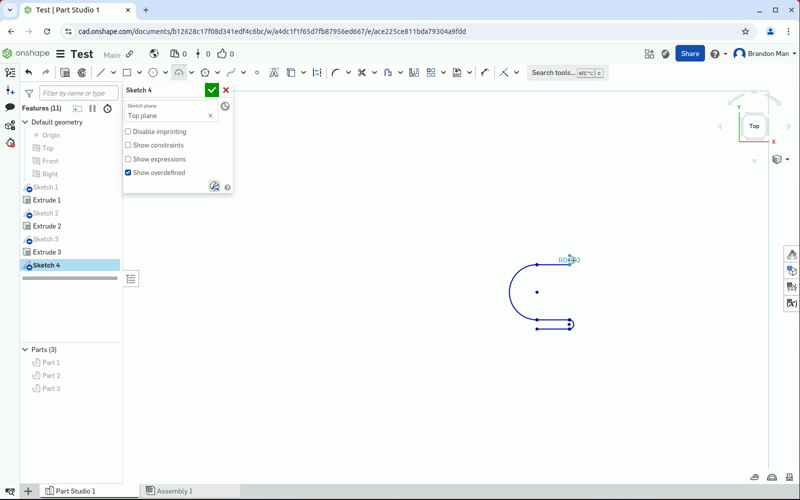
scroll(6)
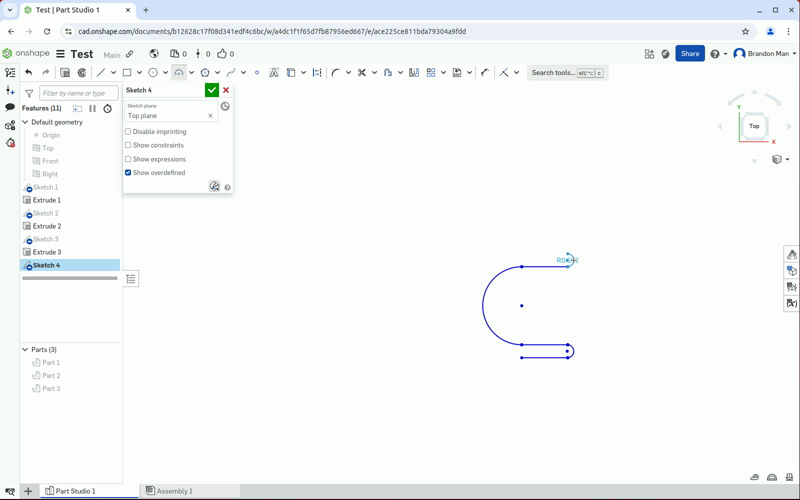
scroll(6)
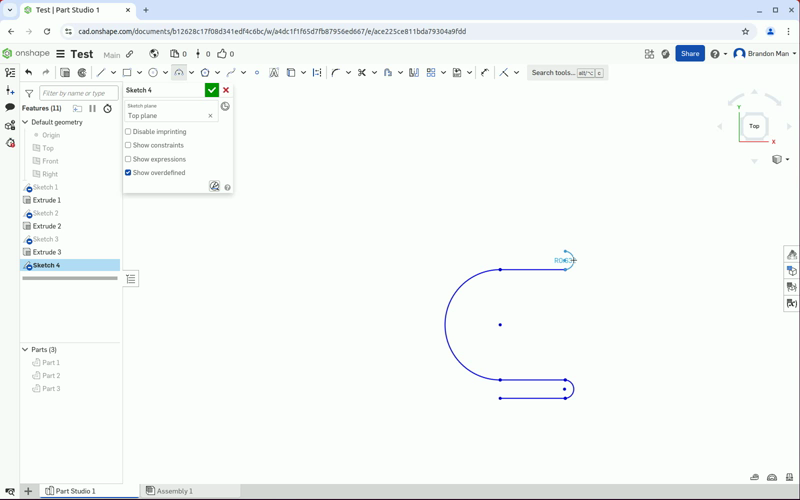
scroll(6)
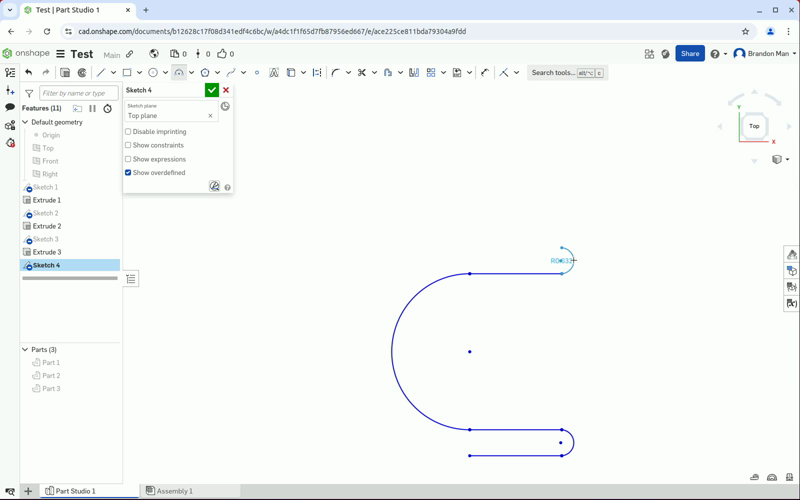
scroll(6)
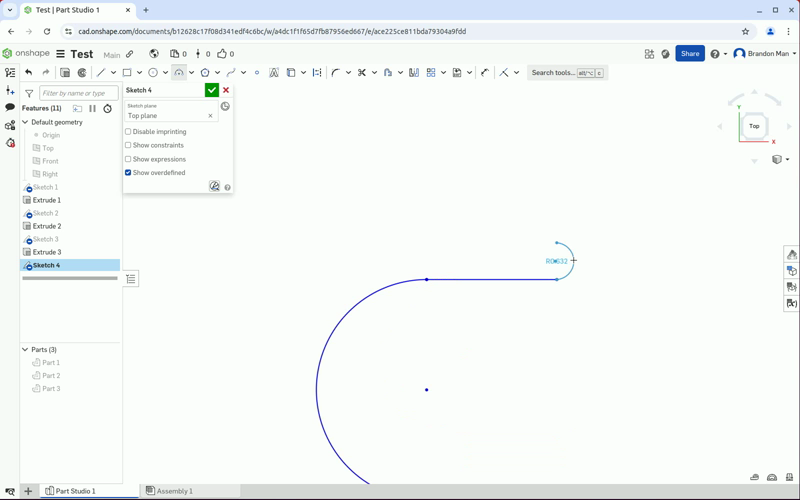
scroll(6)
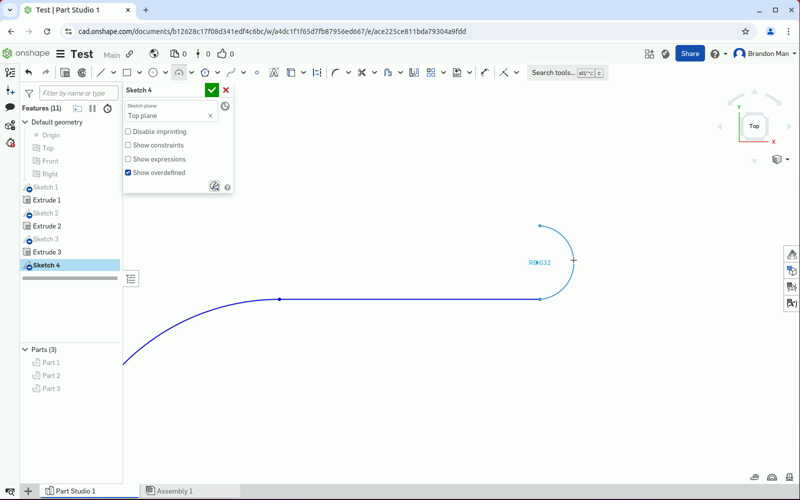
click(573, 259)
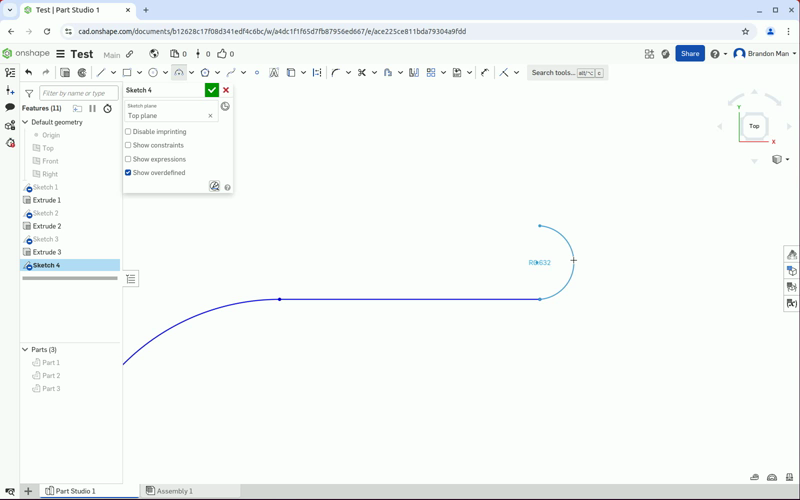
scroll(-6)
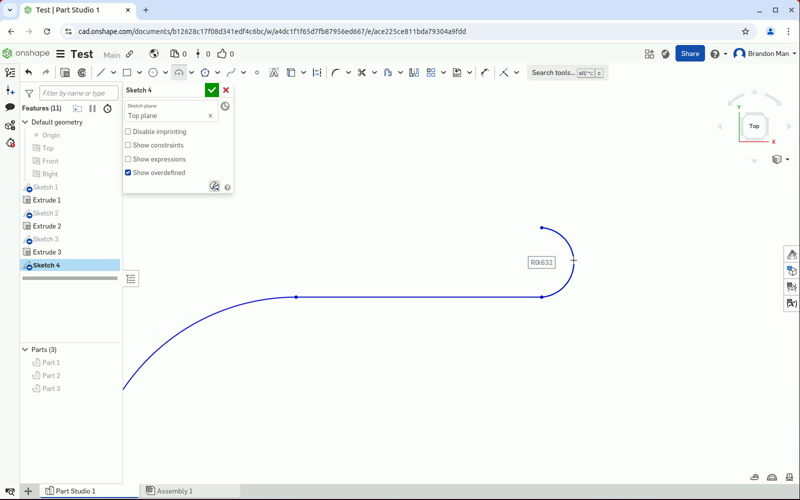
scroll(-6)
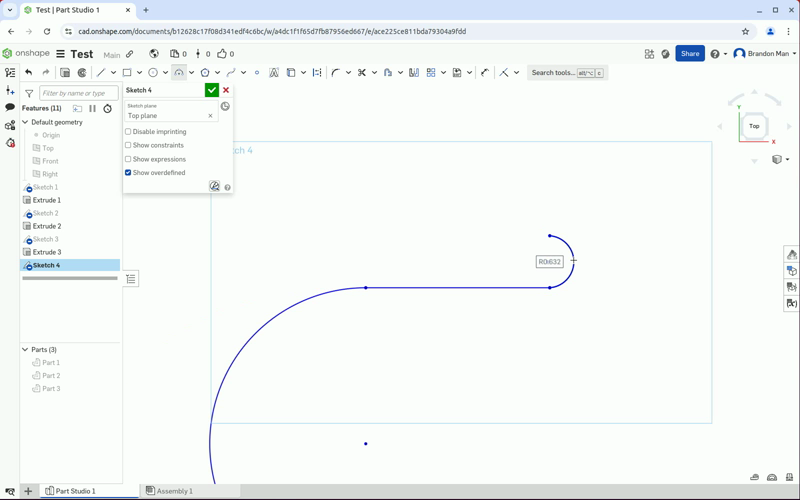
scroll(-6)
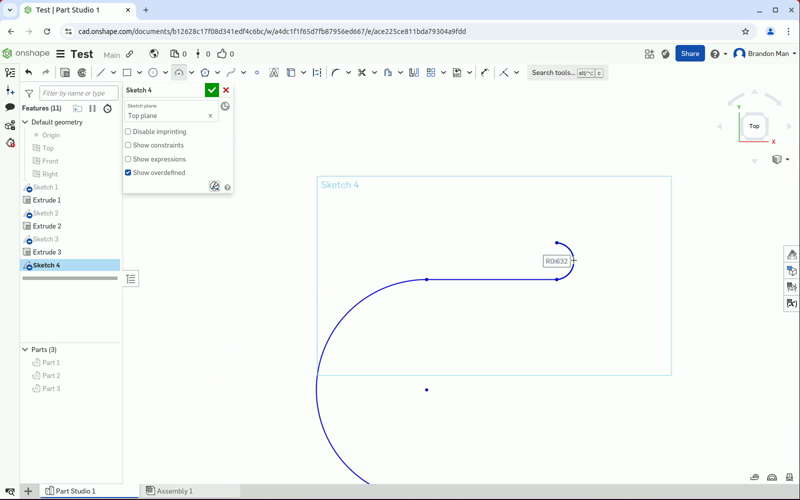
scroll(-6)
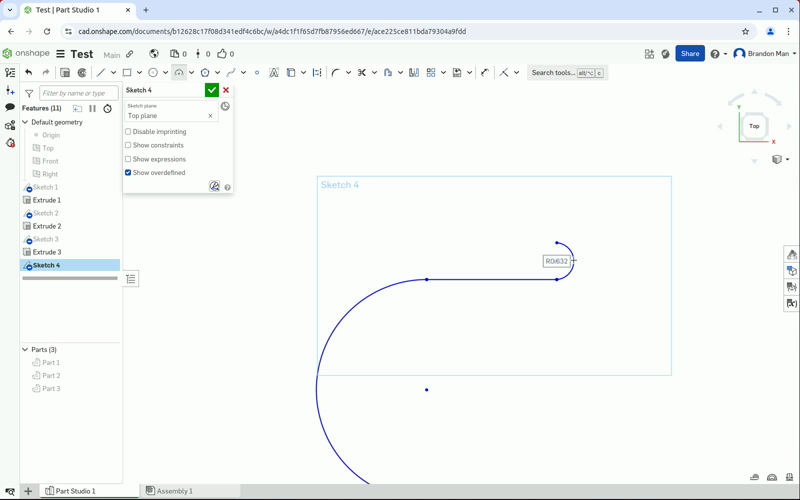
scroll(-6)
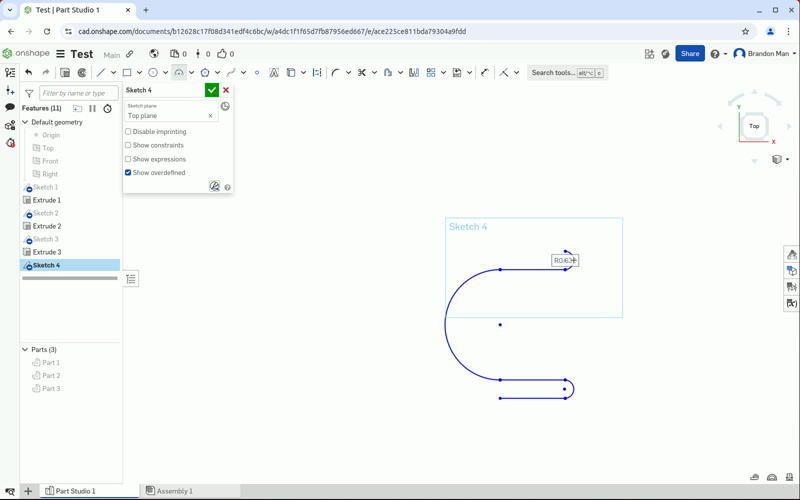
scroll(-6)
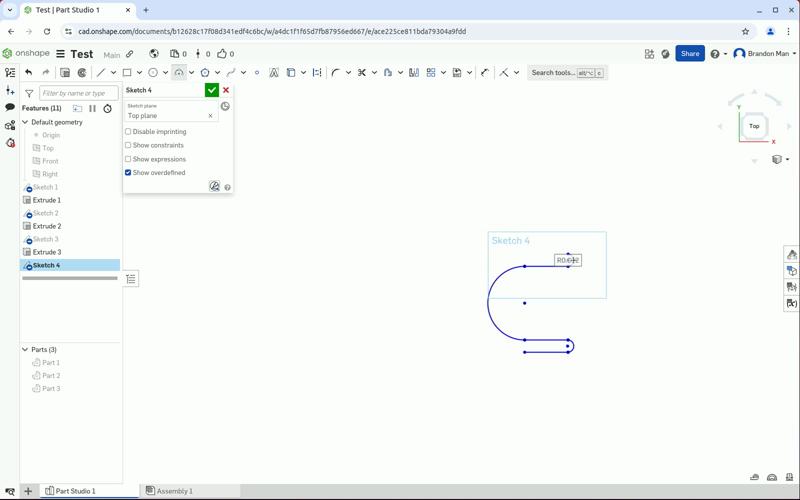
scroll(-6)
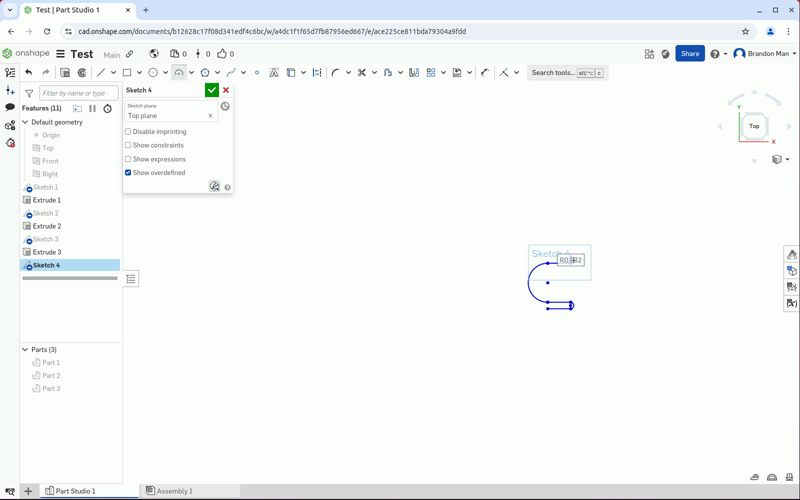
key_up(shift)
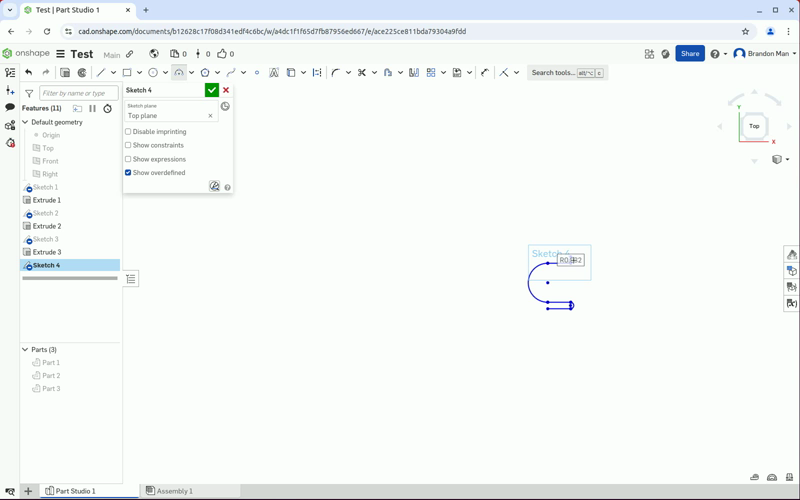
key(esc)
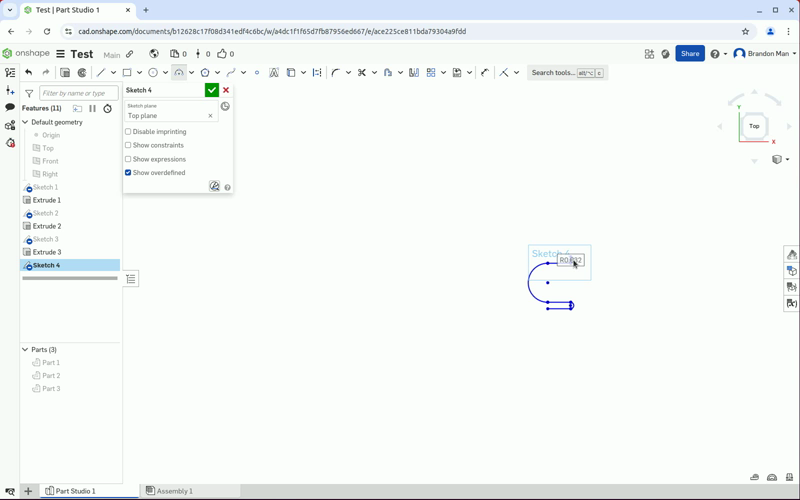
key(l)
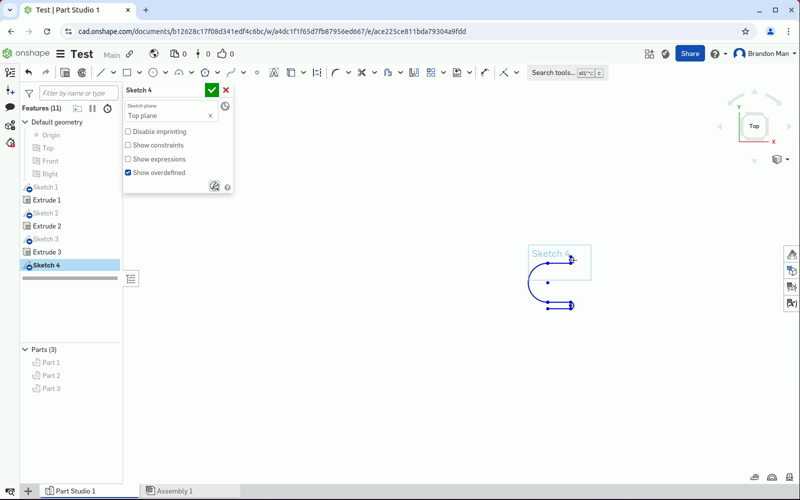
mouse_move(570, 256)
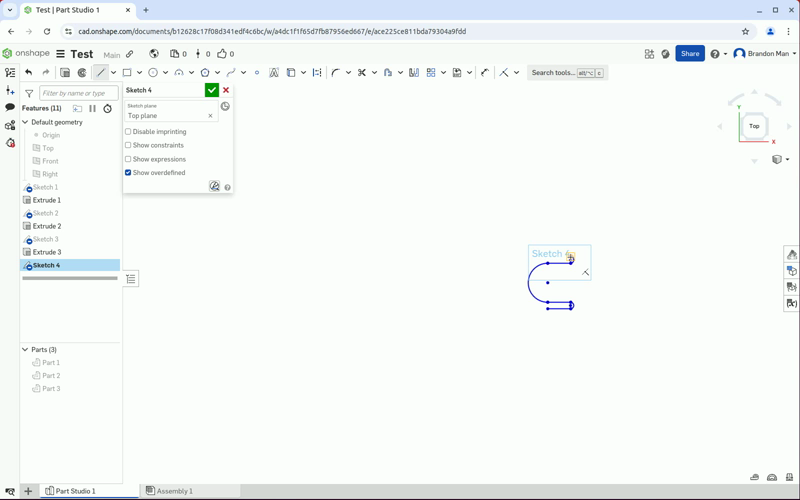
scroll(6)
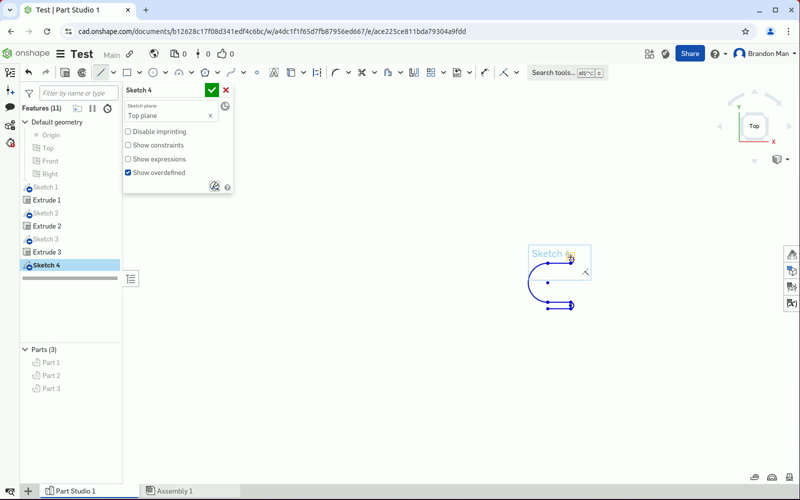
scroll(6)
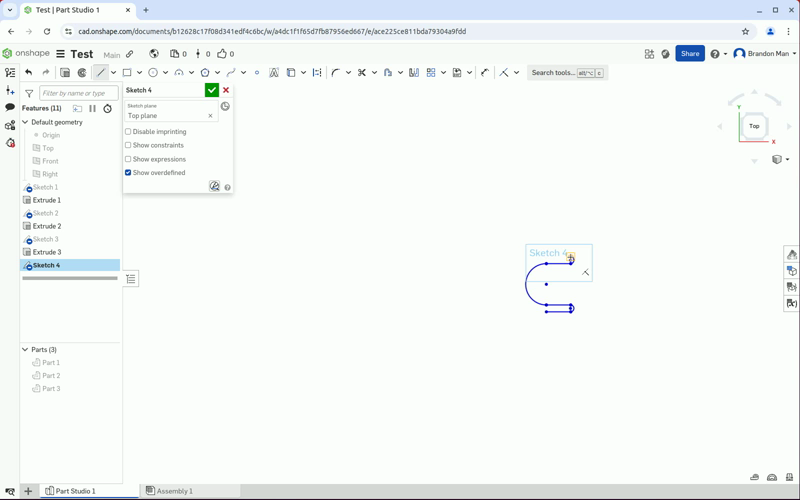
scroll(6)
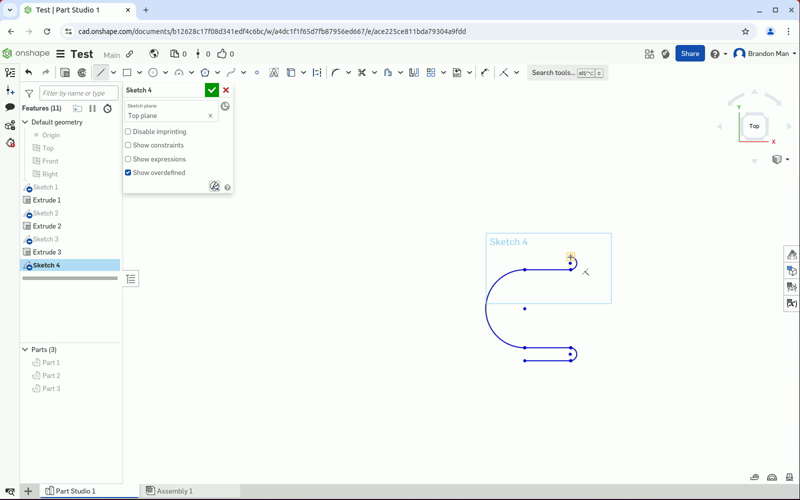
scroll(6)
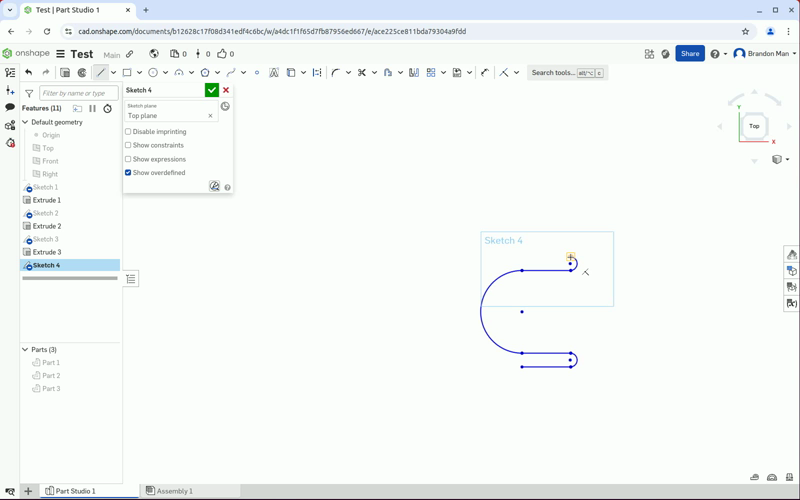
scroll(6)
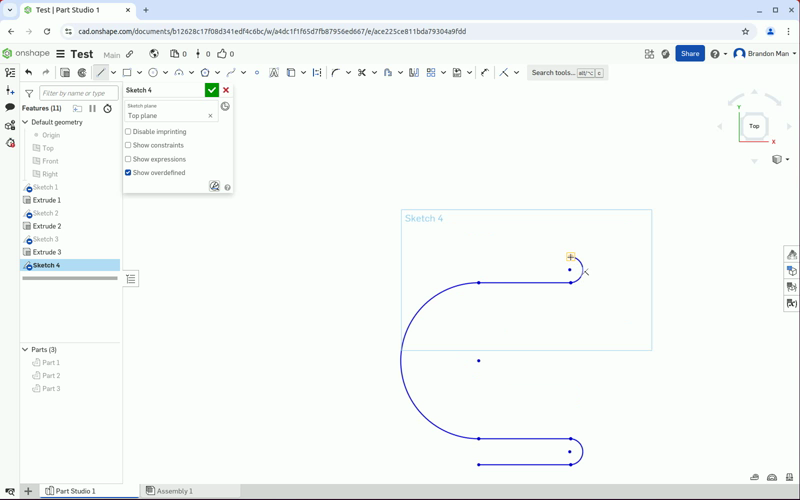
scroll(6)
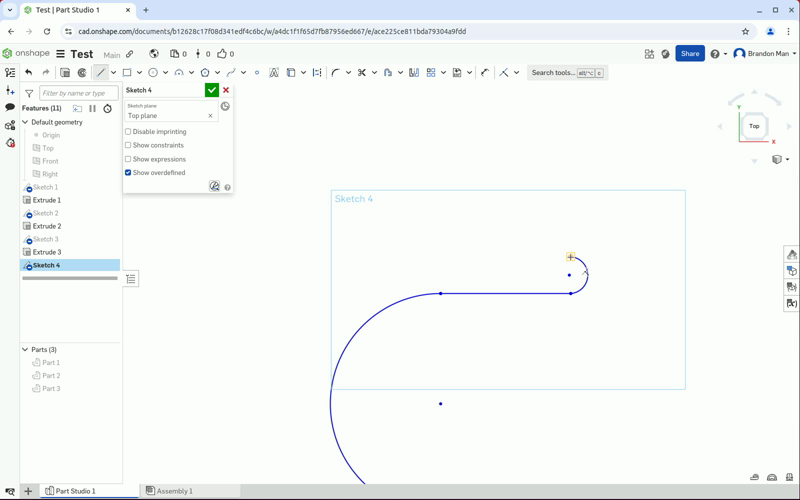
scroll(6)
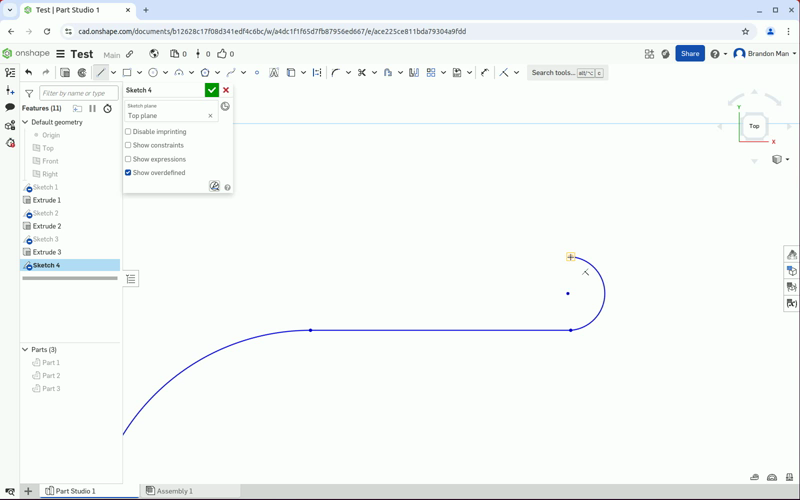
click(570, 256)
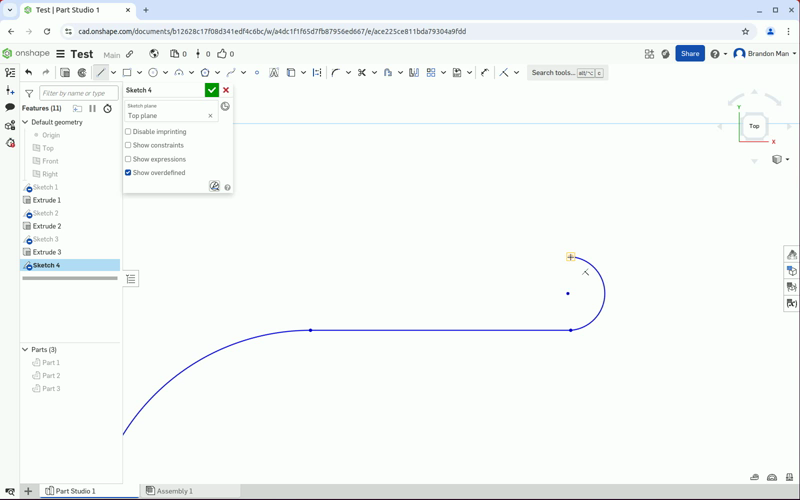
scroll(-6)
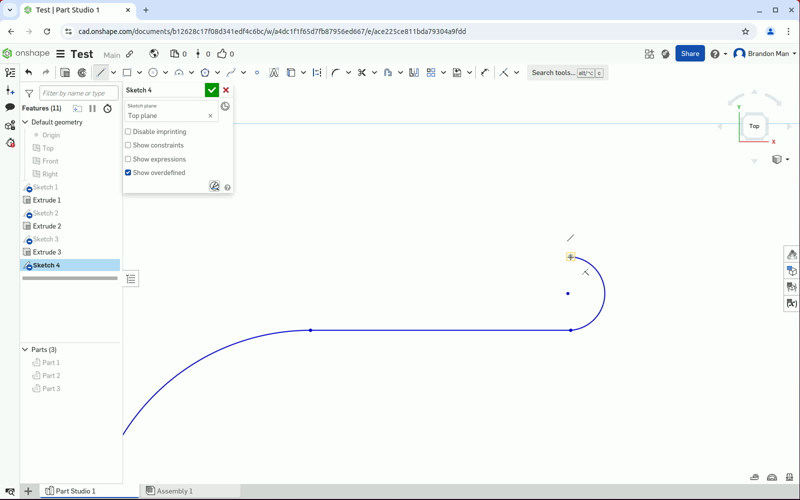
scroll(-6)
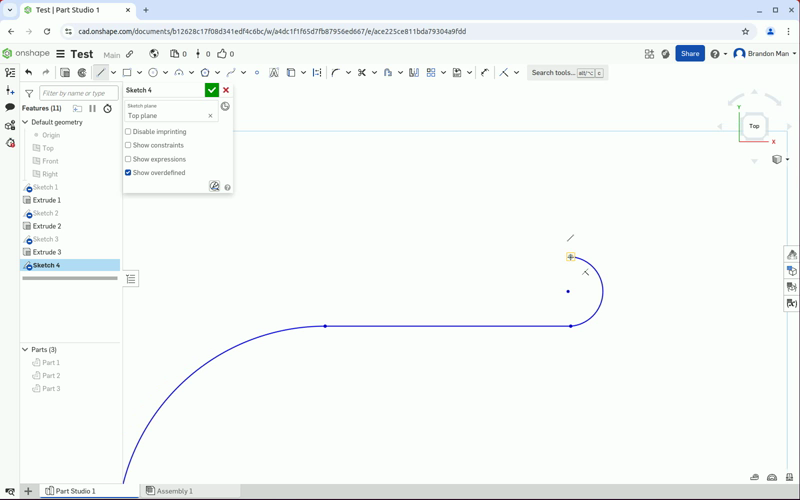
scroll(-6)
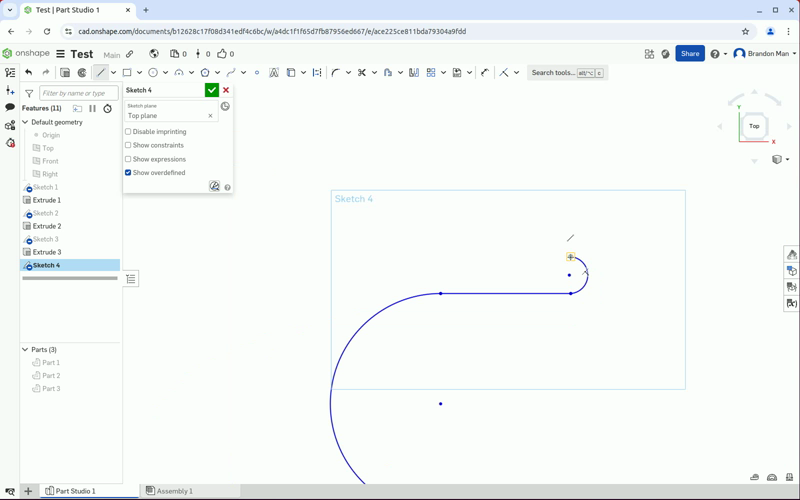
scroll(-6)
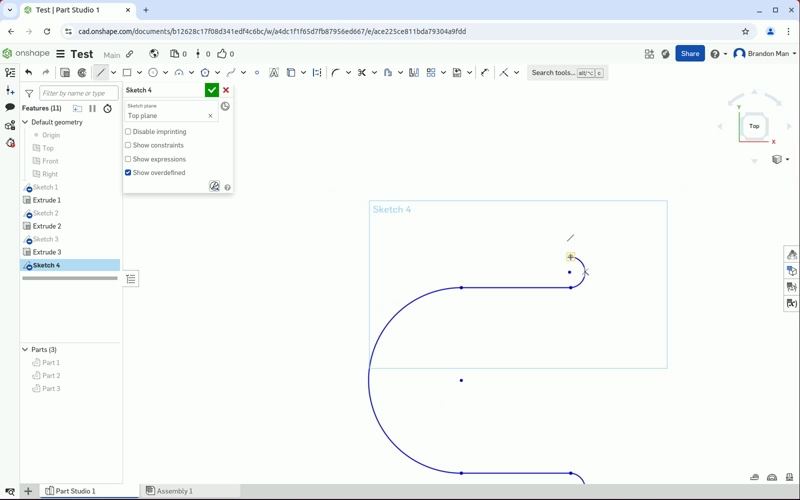
scroll(-6)
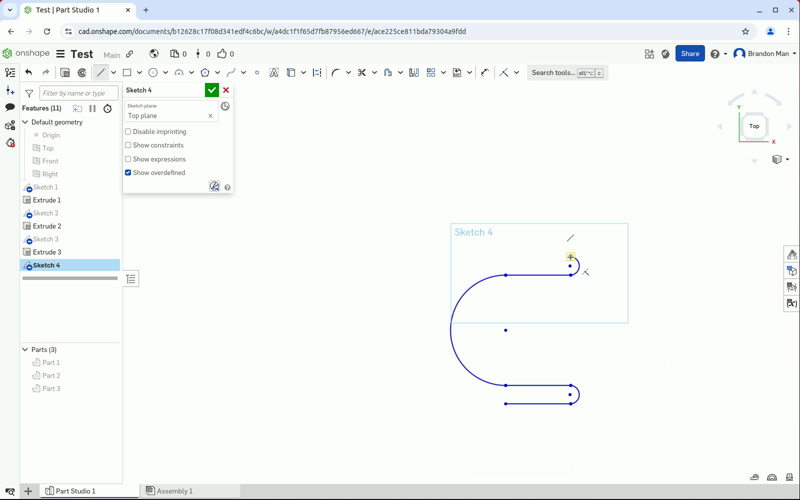
scroll(-6)
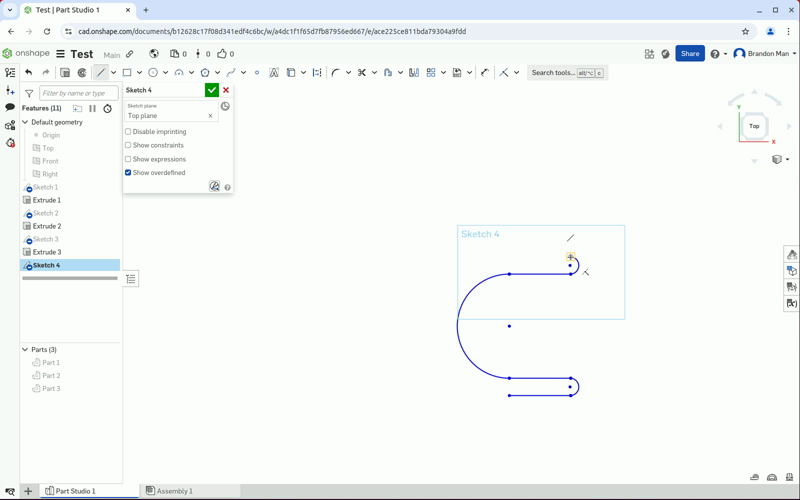
scroll(-6)
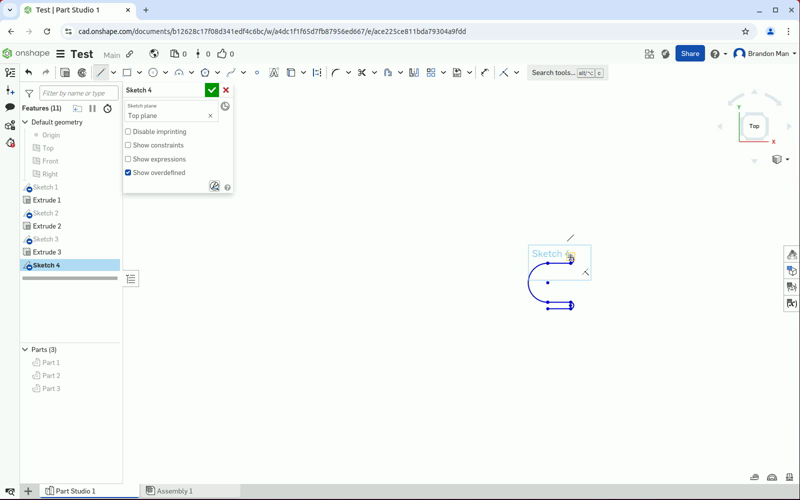
key_down(shift)
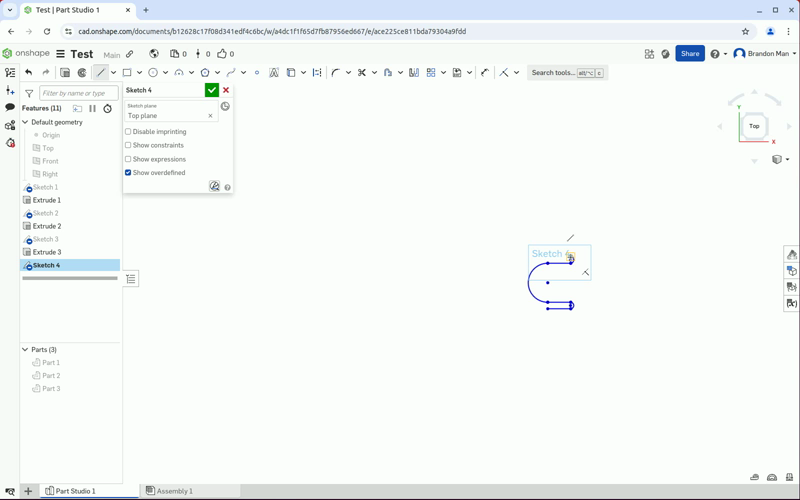
mouse_move(589, 256)
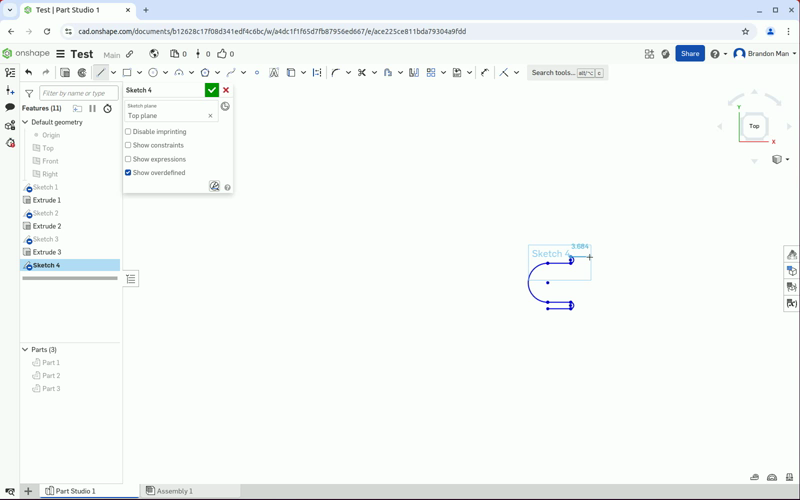
mouse_move(547, 256)
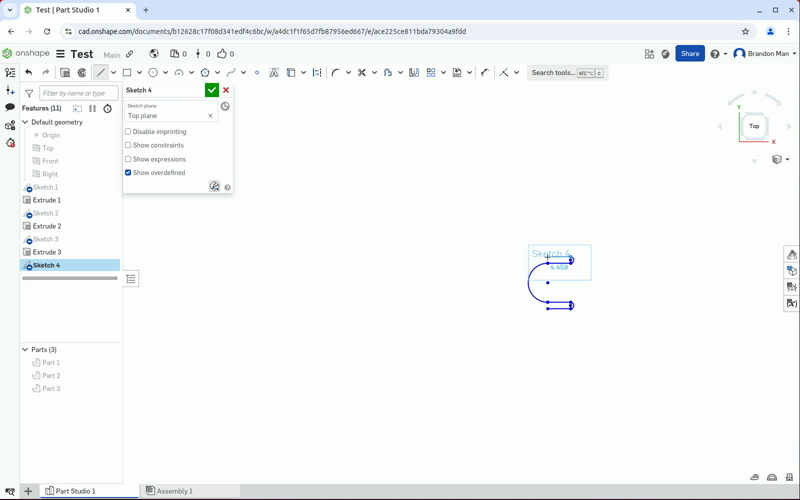
click(547, 256)
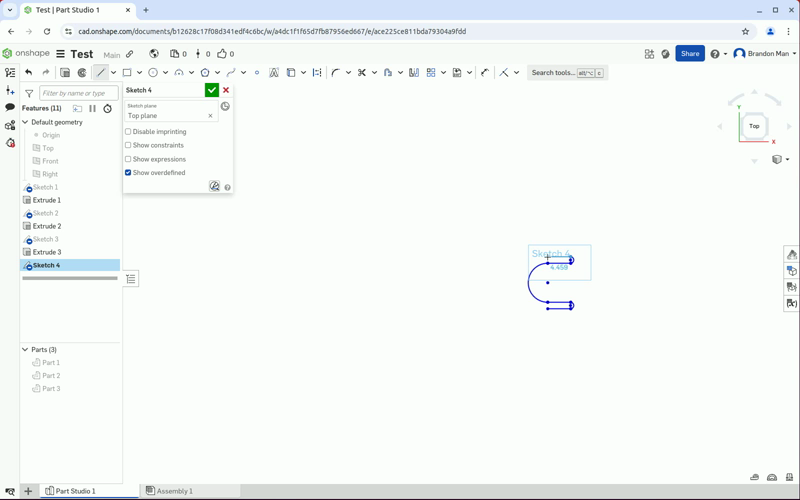
key_up(shift)
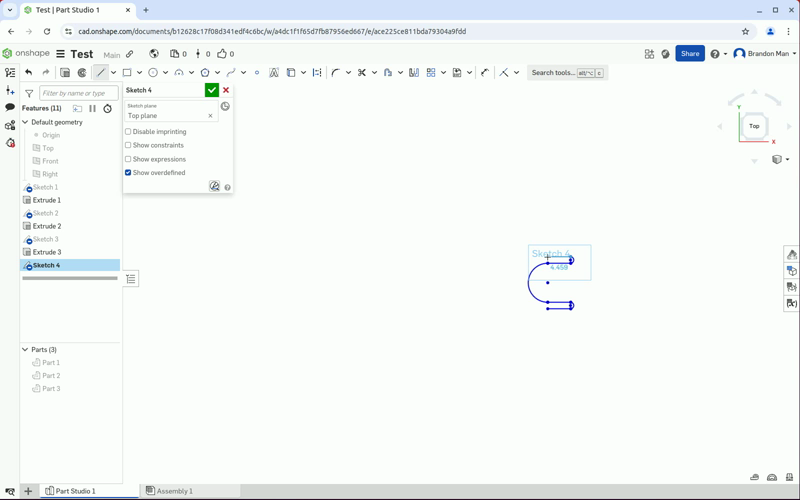
key(esc)
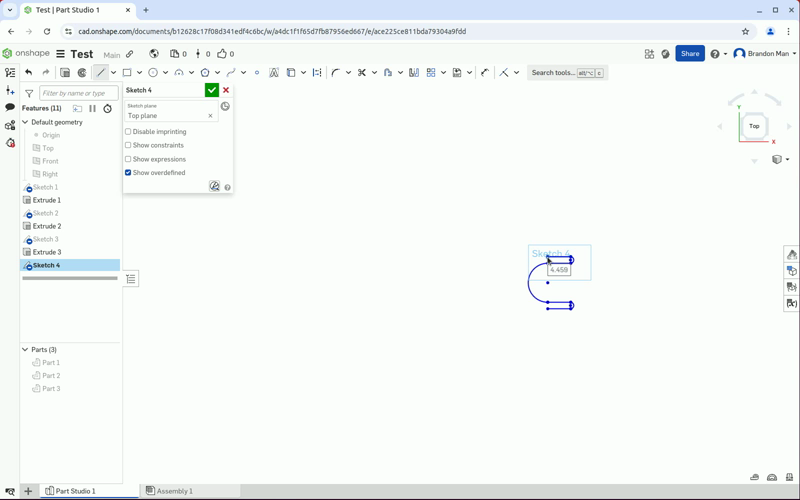
key(a)
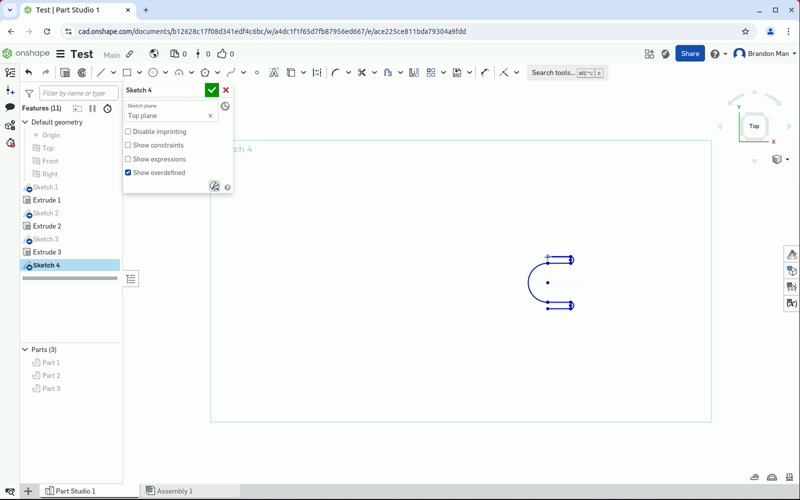
mouse_move(547, 256)
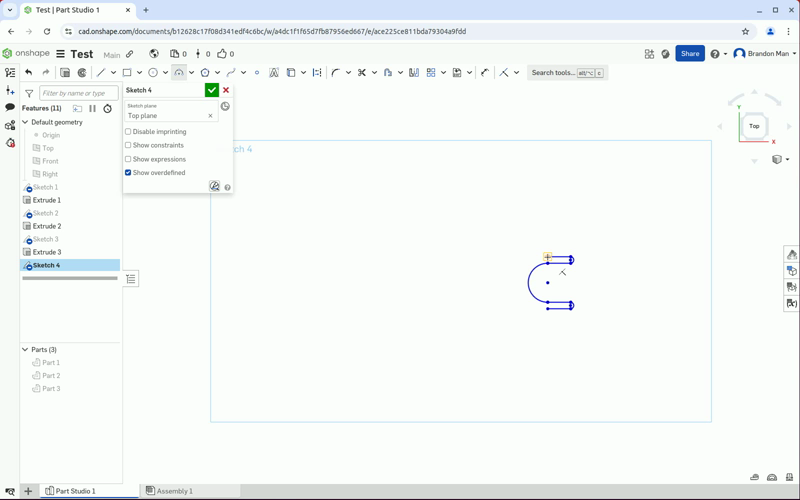
click(547, 256)
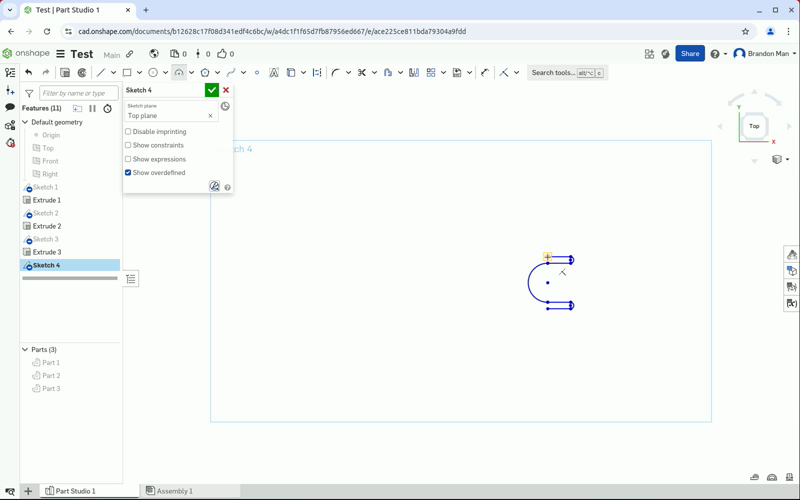
mouse_move(547, 308)
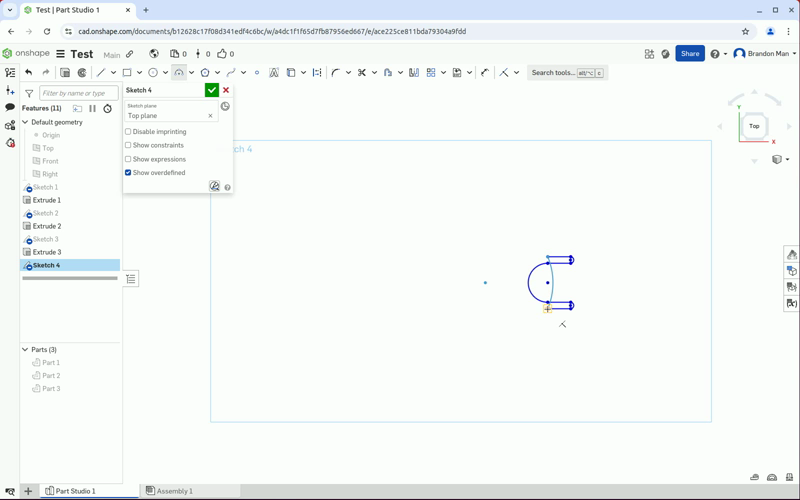
click(547, 308)
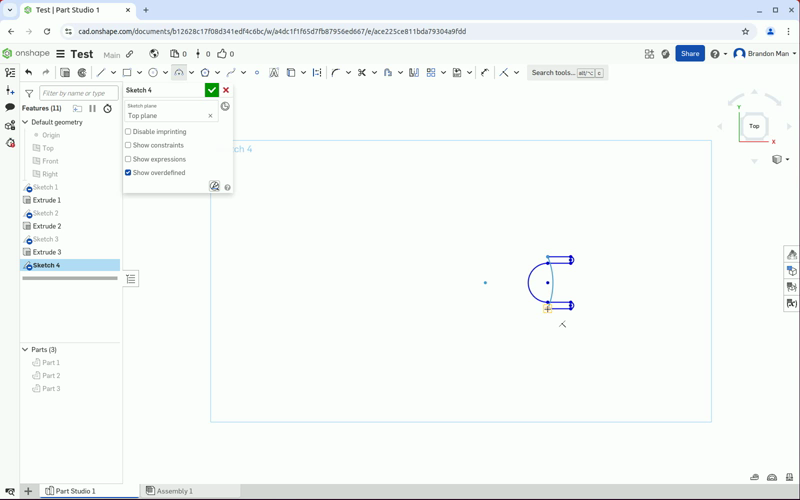
key_down(shift)
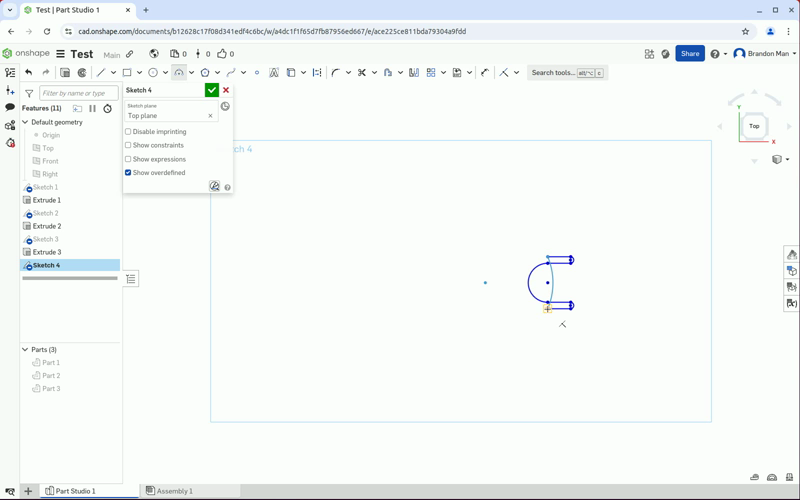
mouse_move(521, 282)
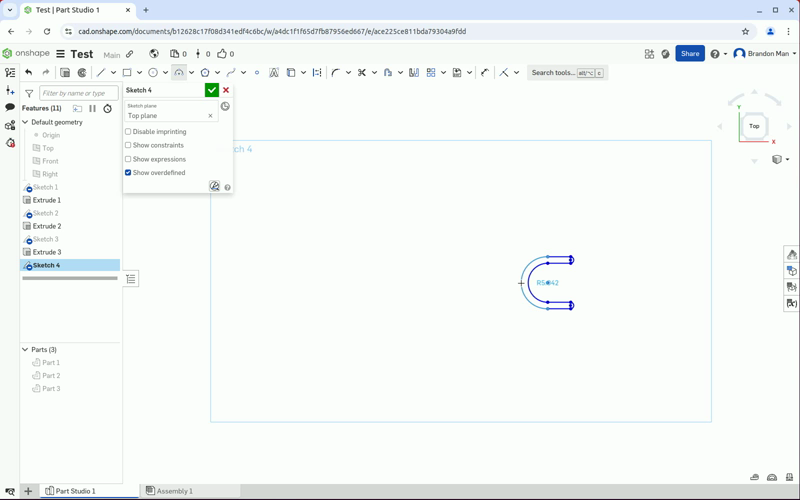
click(521, 282)
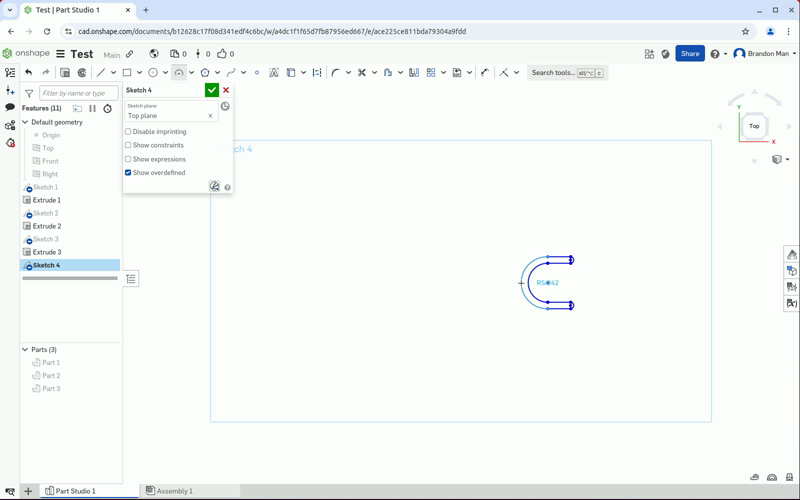
key_up(shift)
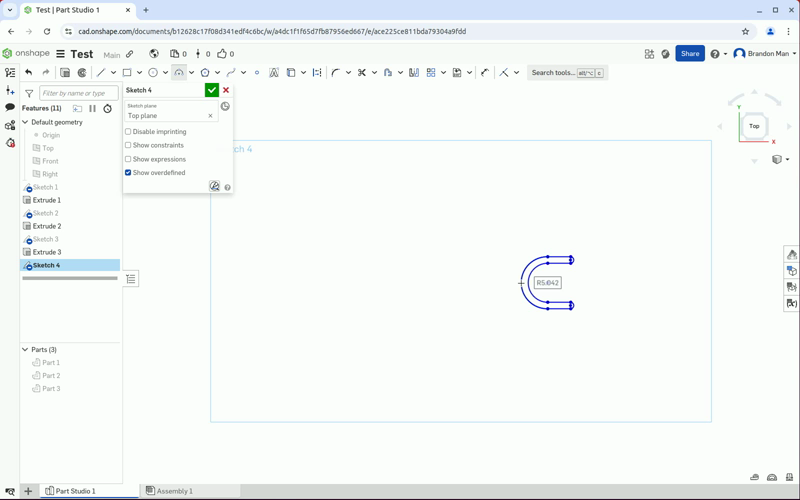
key(esc)
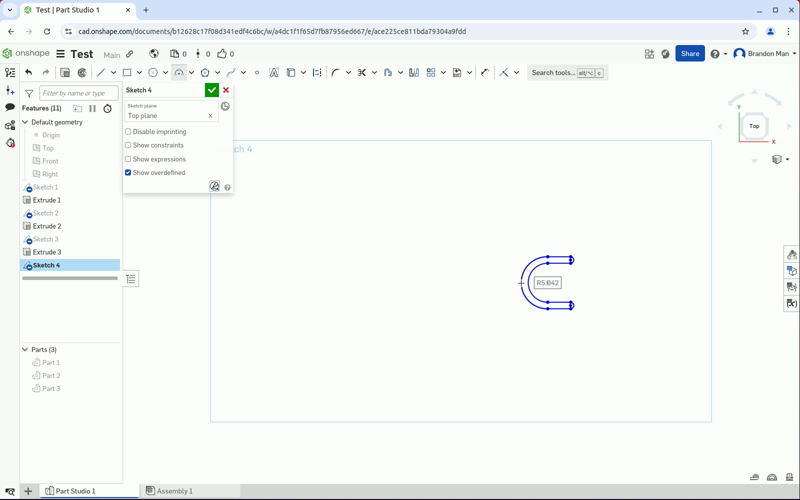
mouse_move(526, 277)
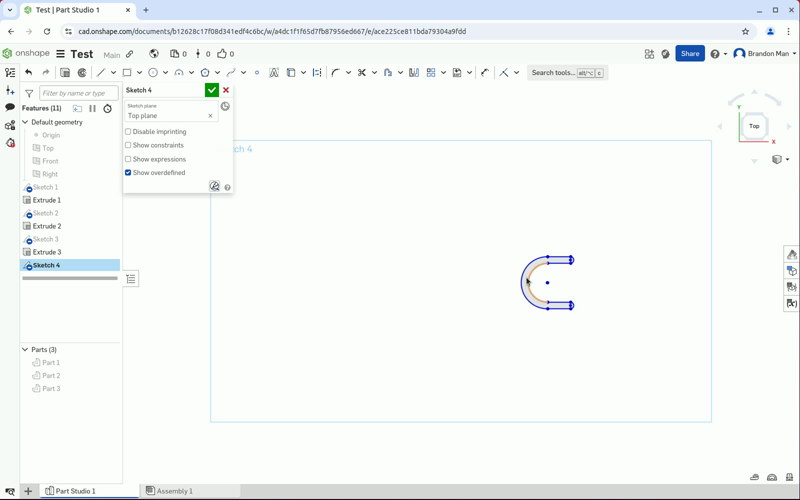
scroll(6)
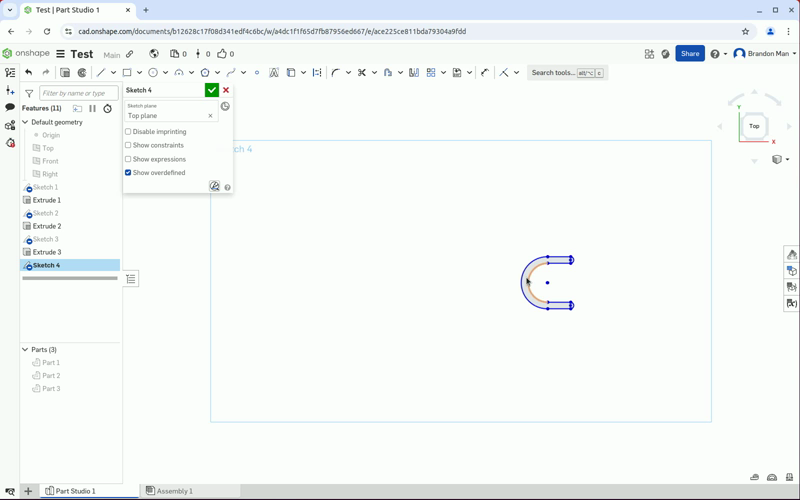
scroll(6)
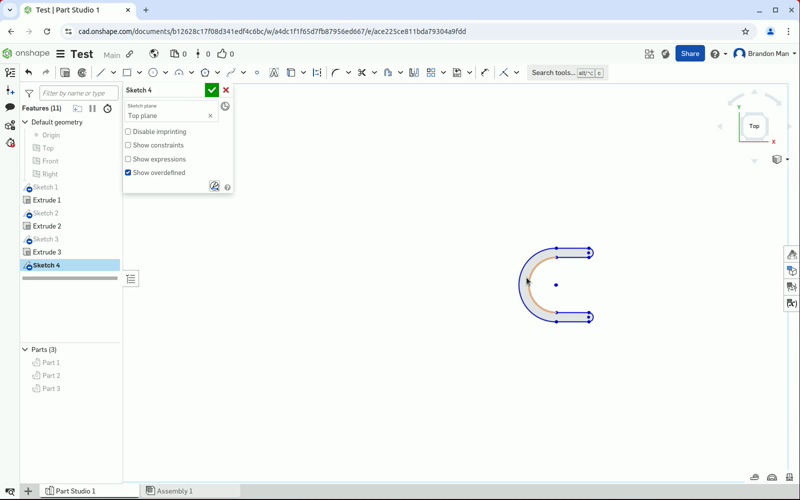
scroll(6)
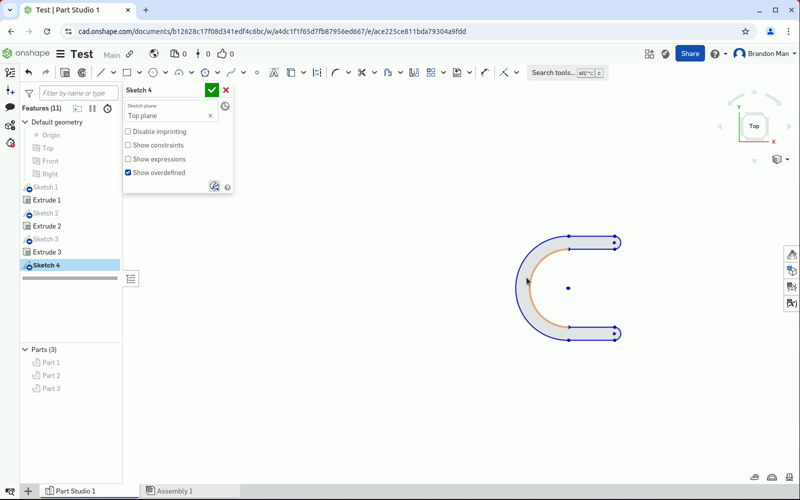
scroll(6)
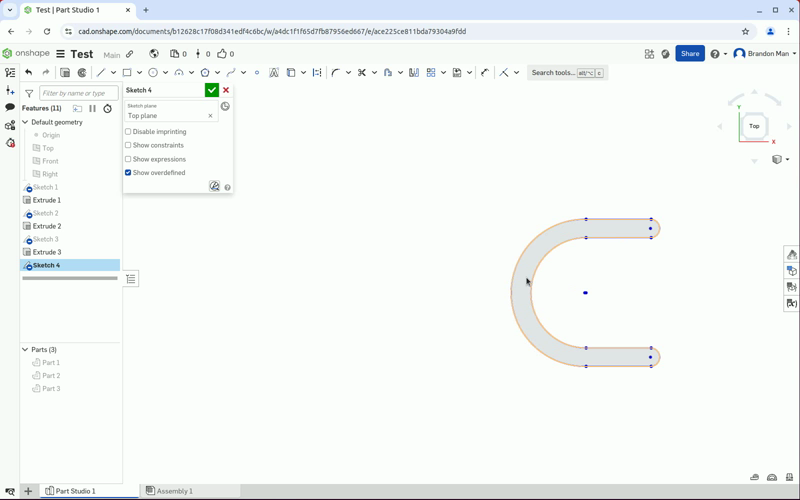
scroll(6)
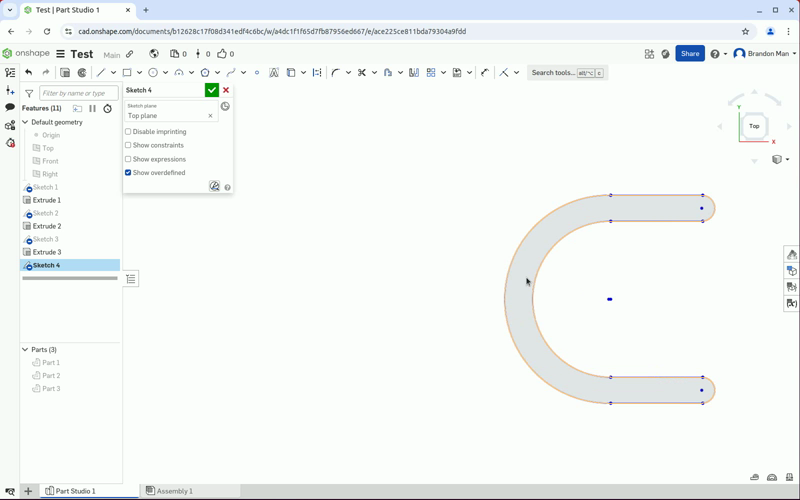
scroll(6)
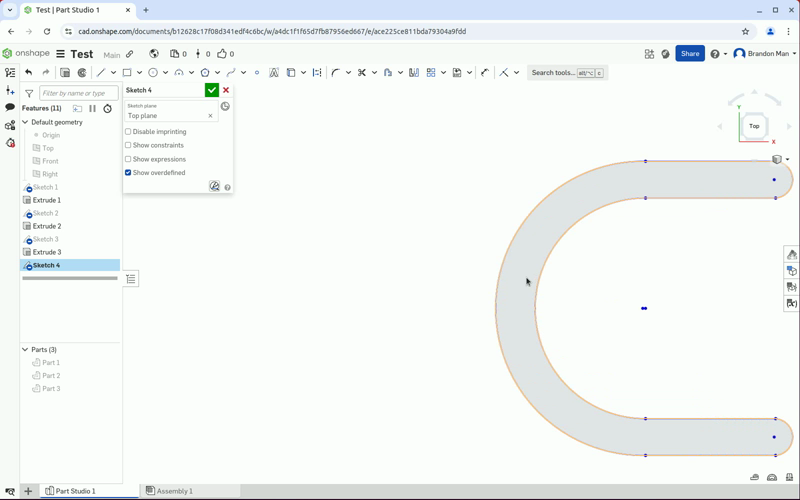
scroll(6)
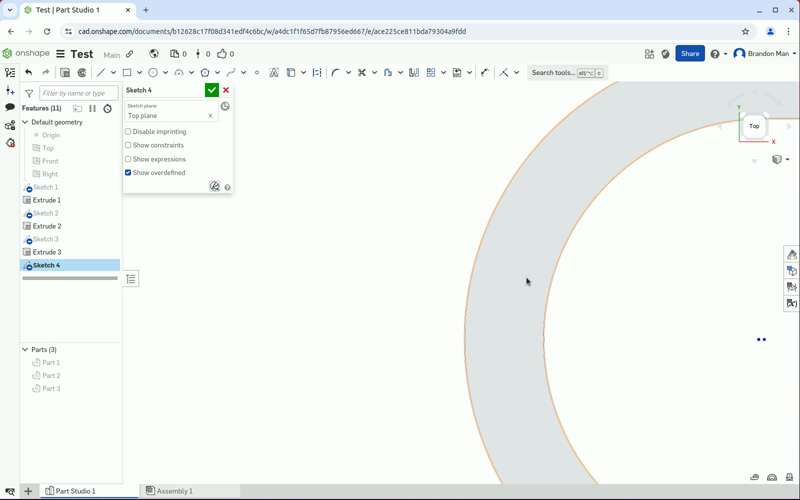
click(526, 277)
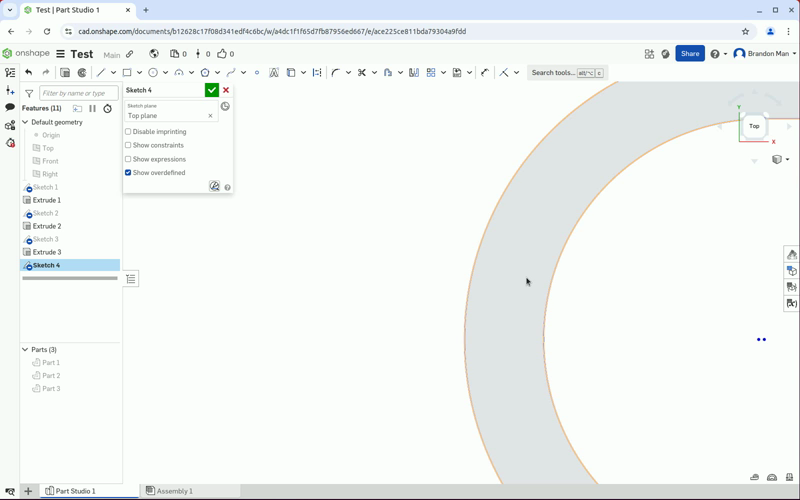
scroll(-6)
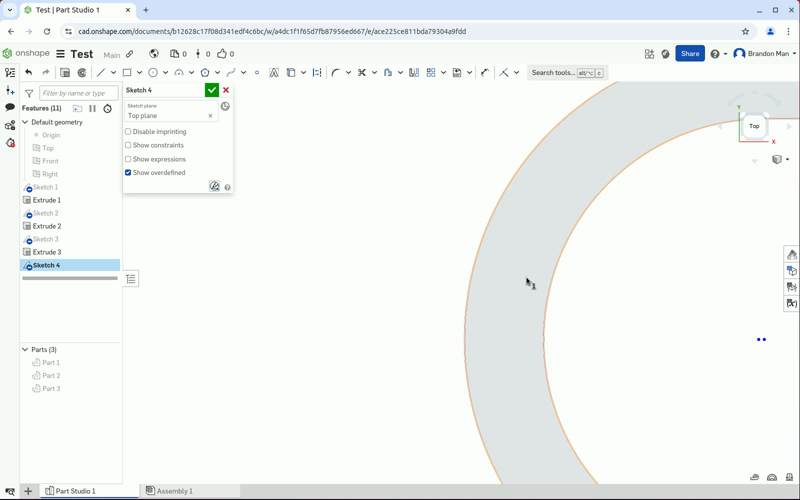
scroll(-6)
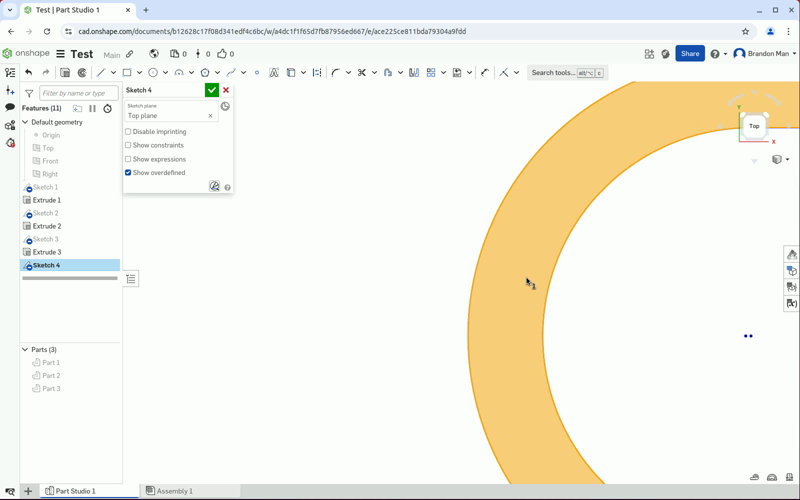
scroll(-6)
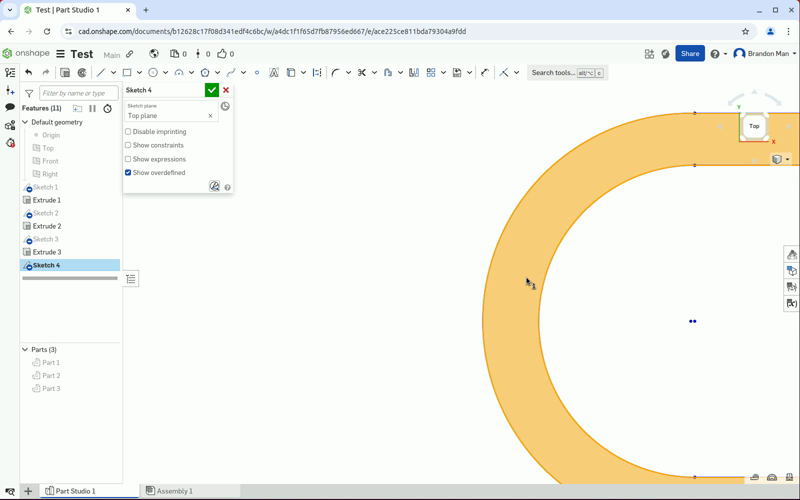
scroll(-6)
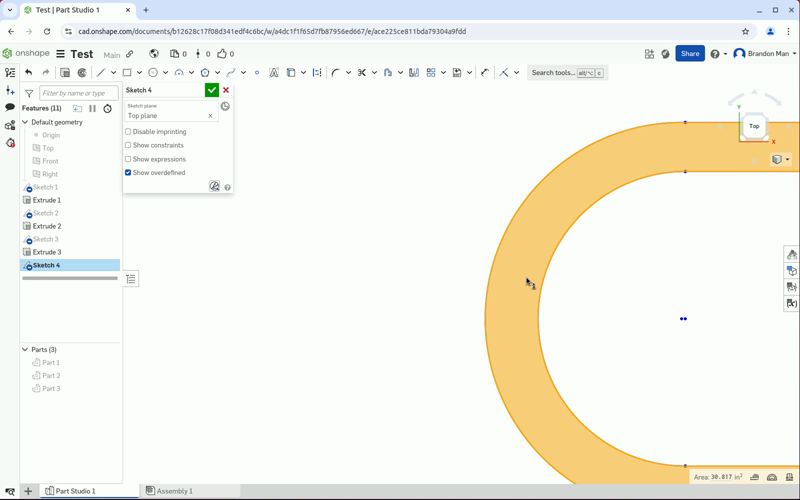
scroll(-6)
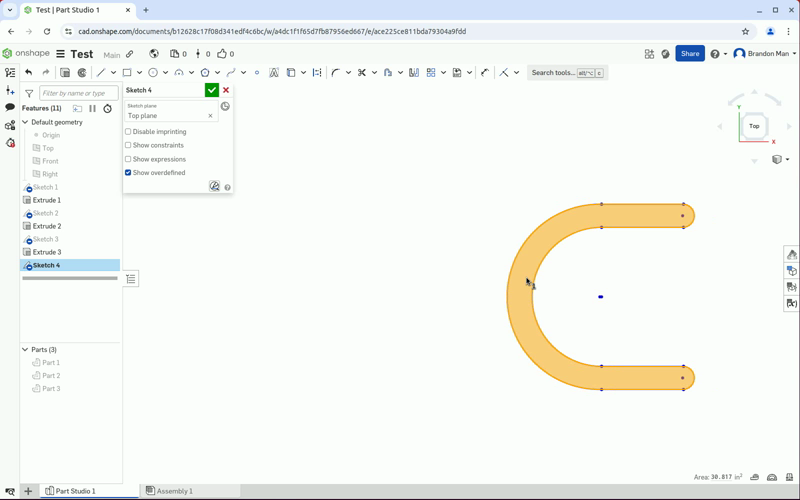
scroll(-6)
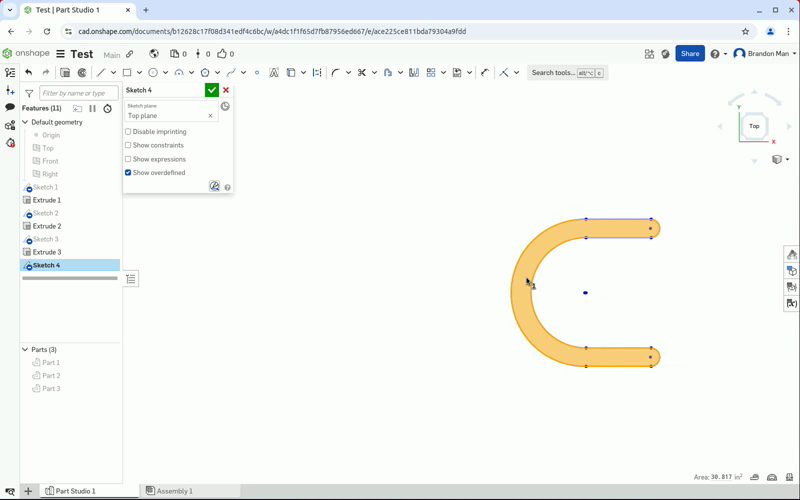
scroll(-6)
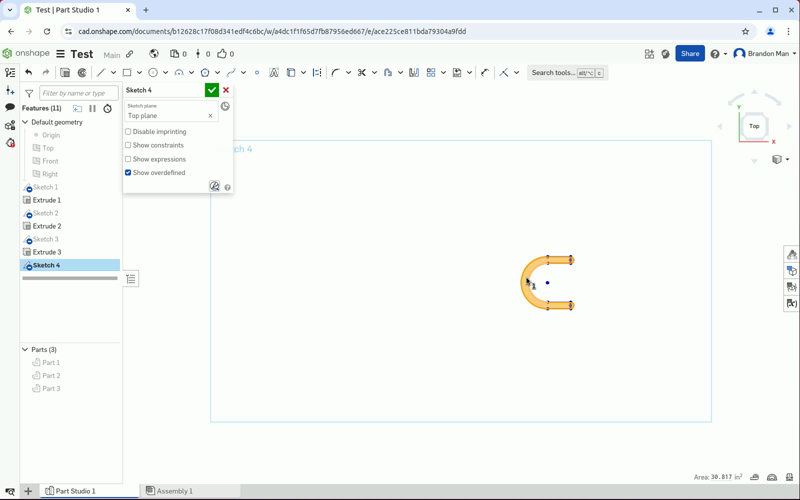
mouse_move(73, 352)
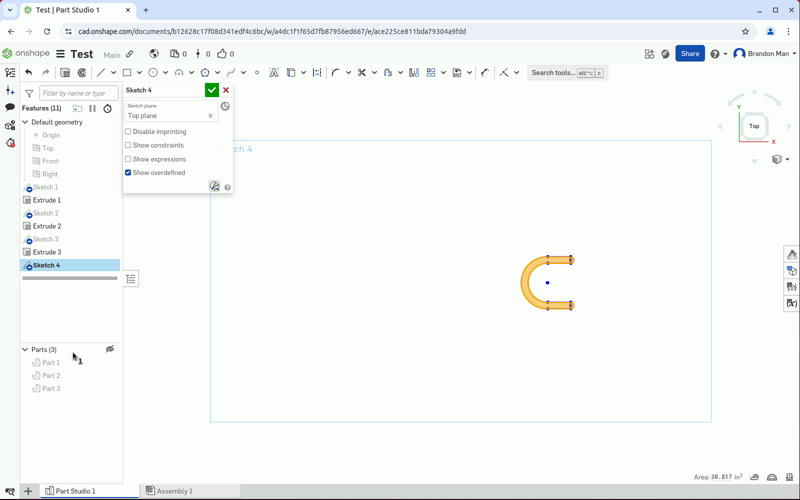
key(shift+y)
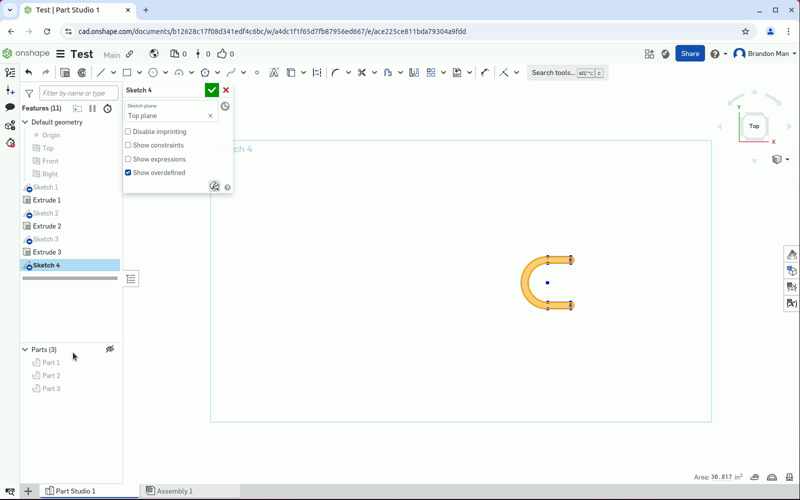
key(shift+e)
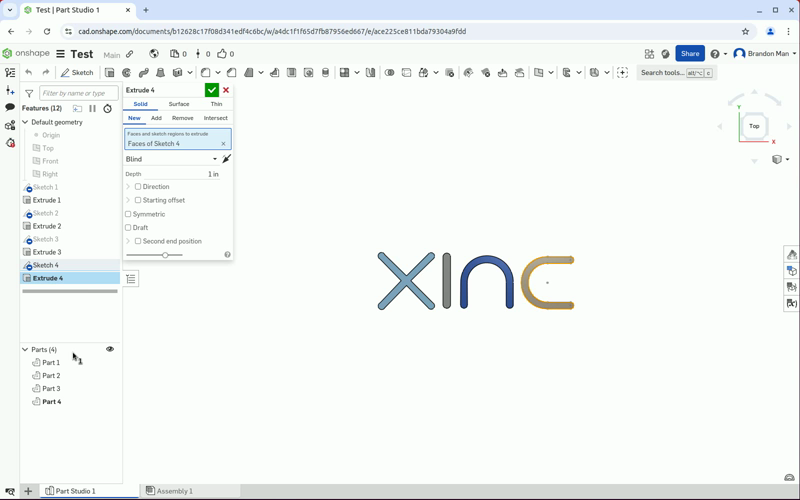
mouse_move(143, 106)
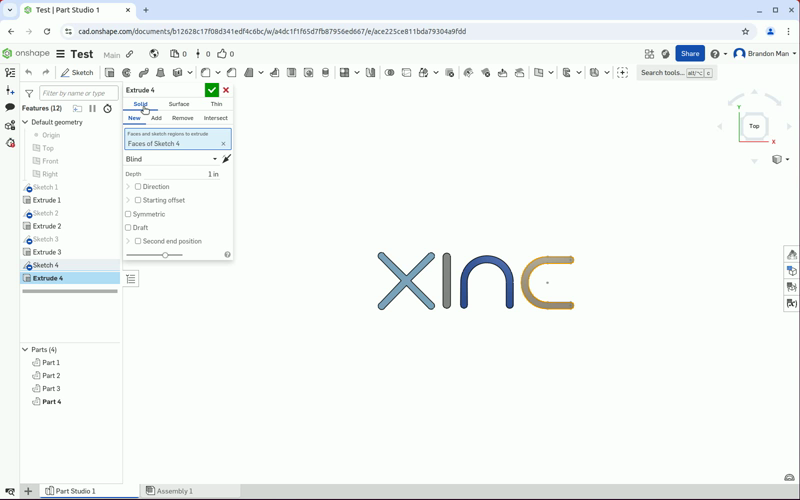
click(143, 106)
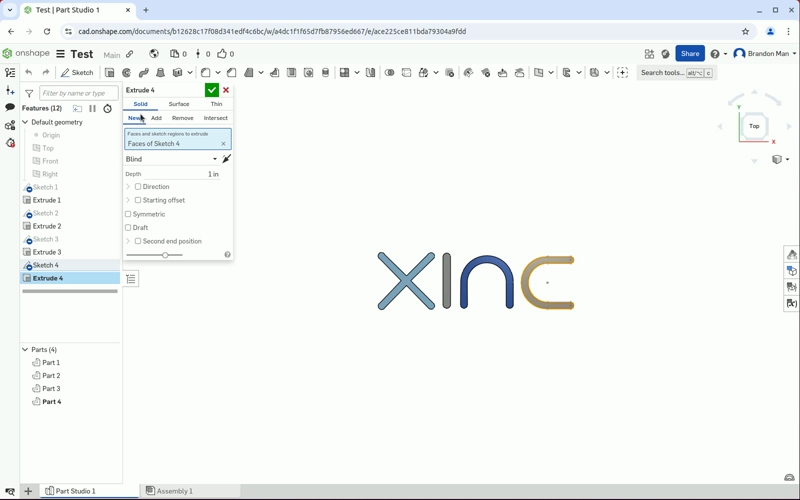
mouse_move(137, 120)
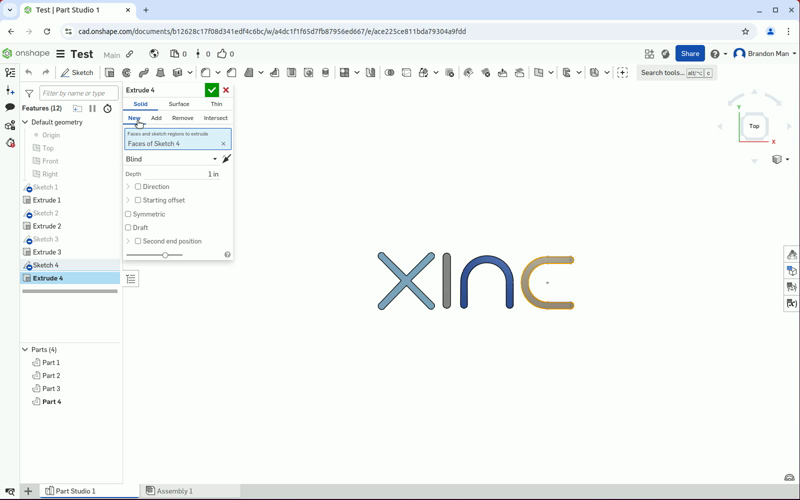
click(137, 120)
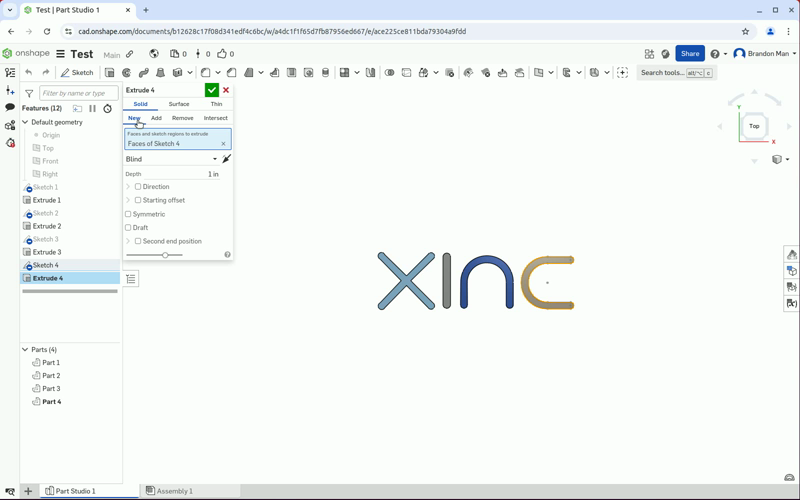
key(tab, 4)
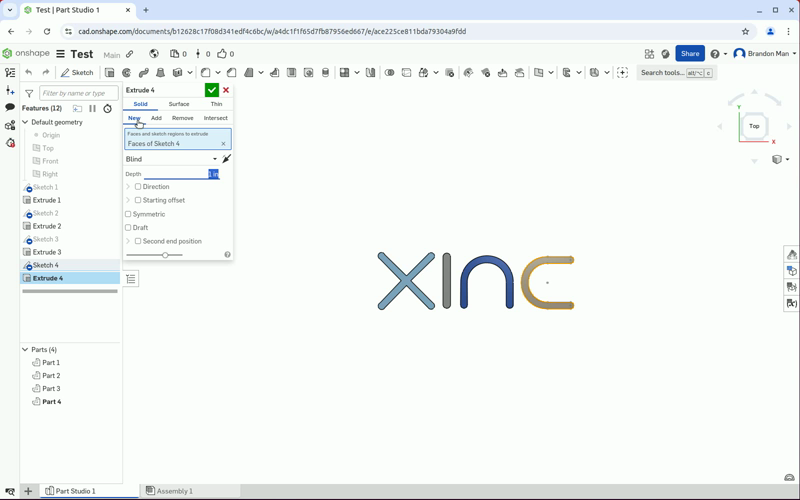
text(0.241)
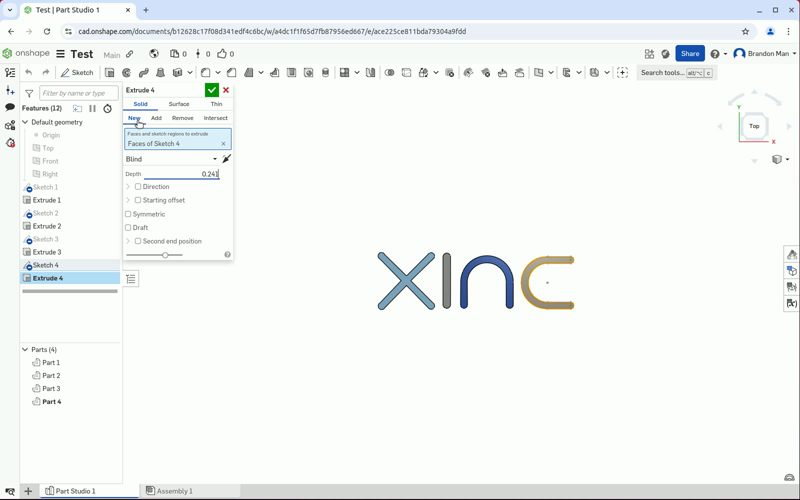
key(enter)
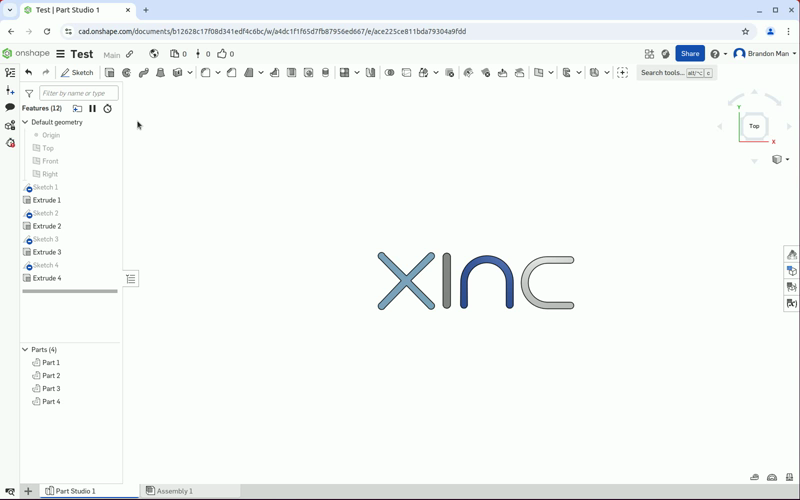
key(shift+h)
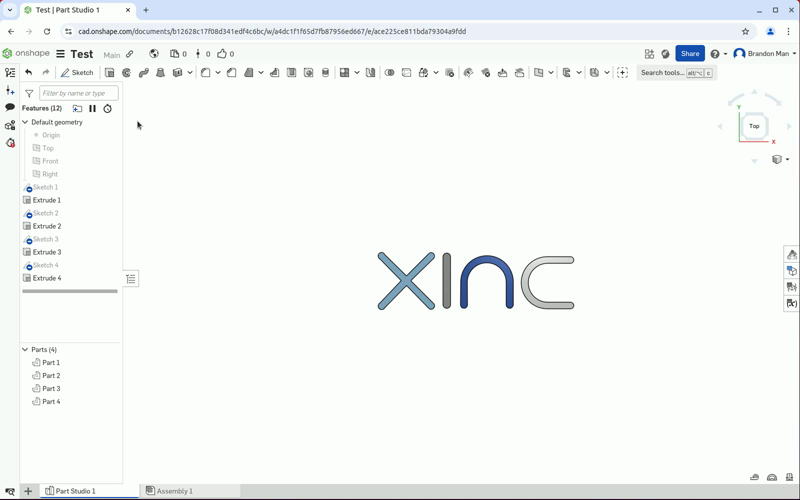
key(shift+h)
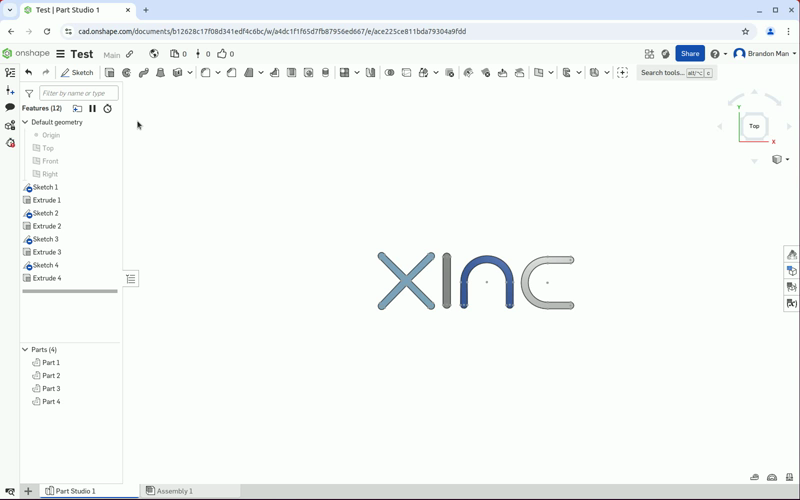
key(shift+7)
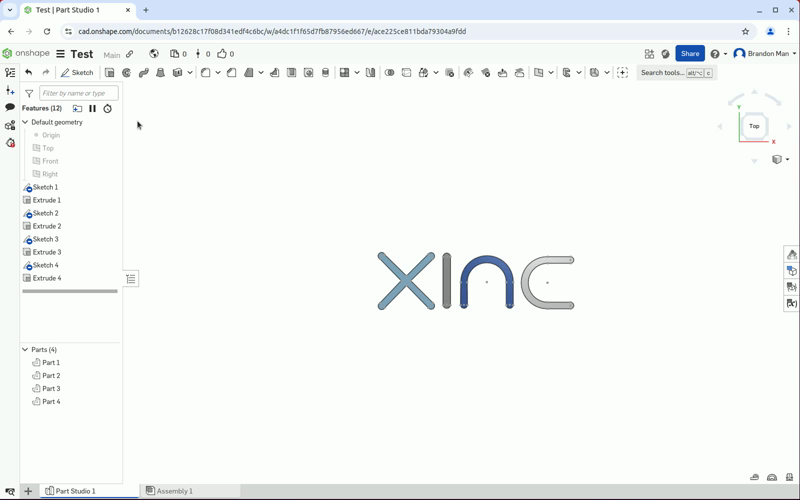
key(up, 3)
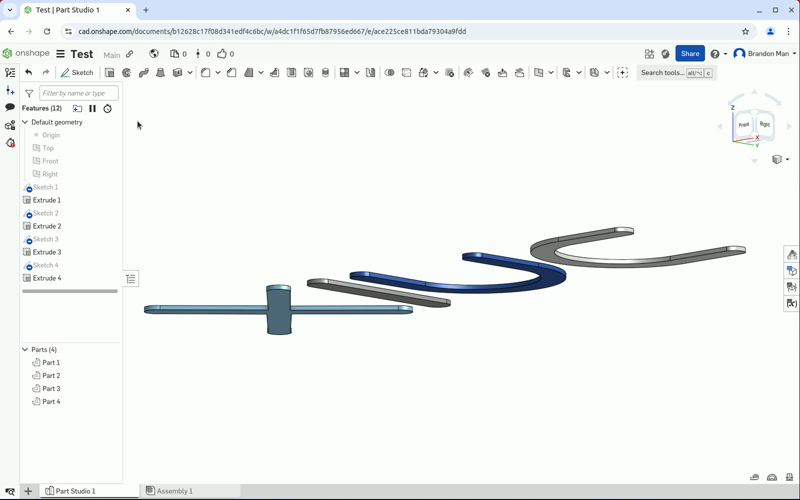
key(left, 3)
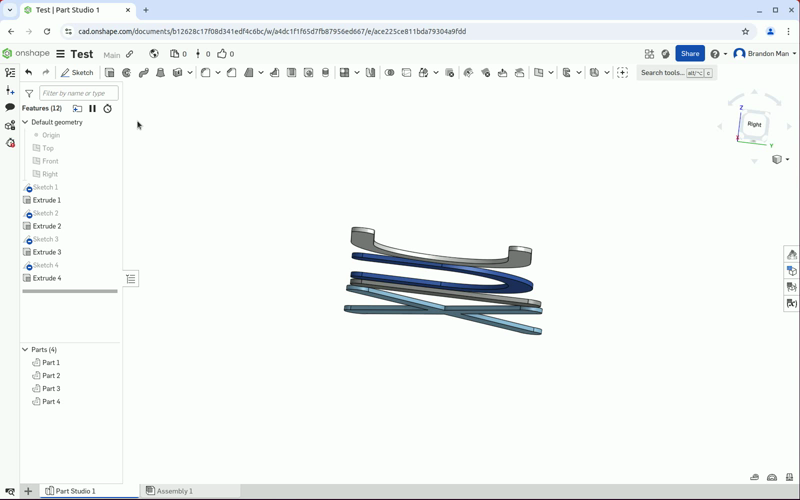
key(right, 3)
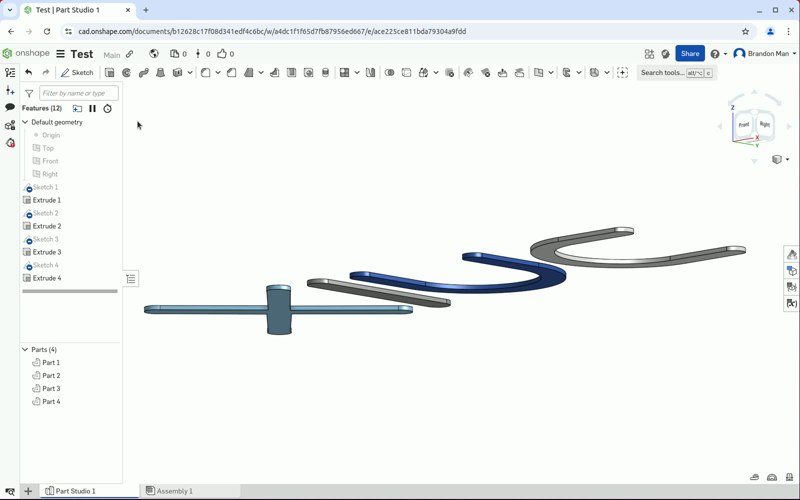
key(down, 3)
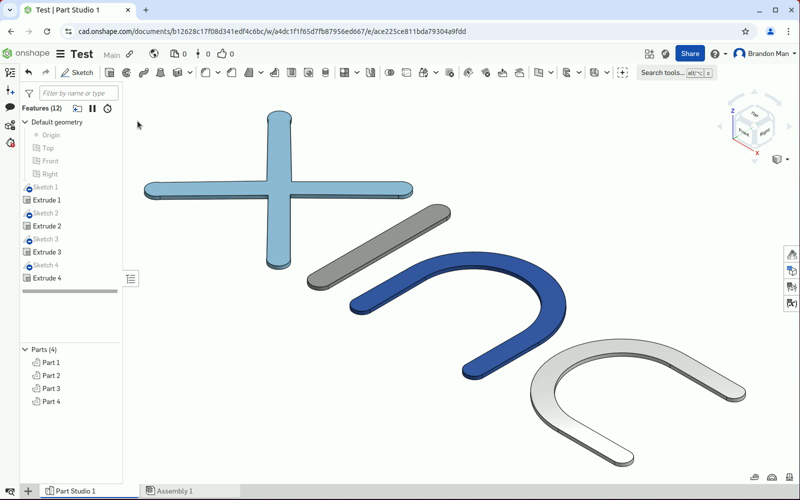
mouse_move(73, 189)
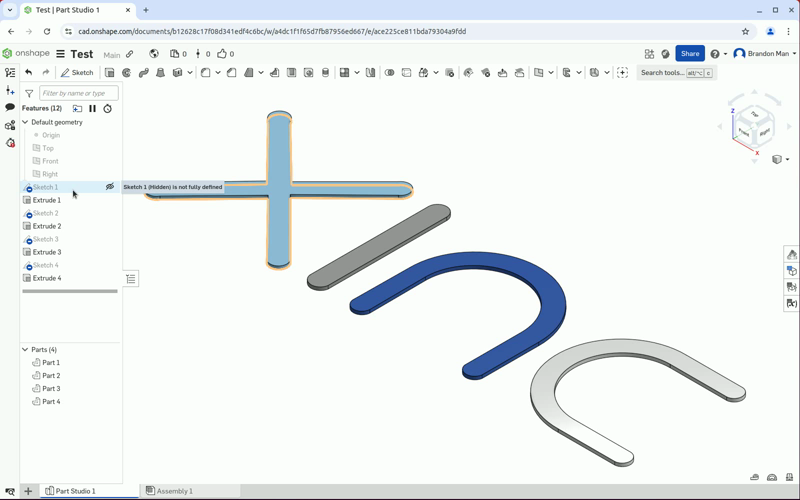
click(73, 189)